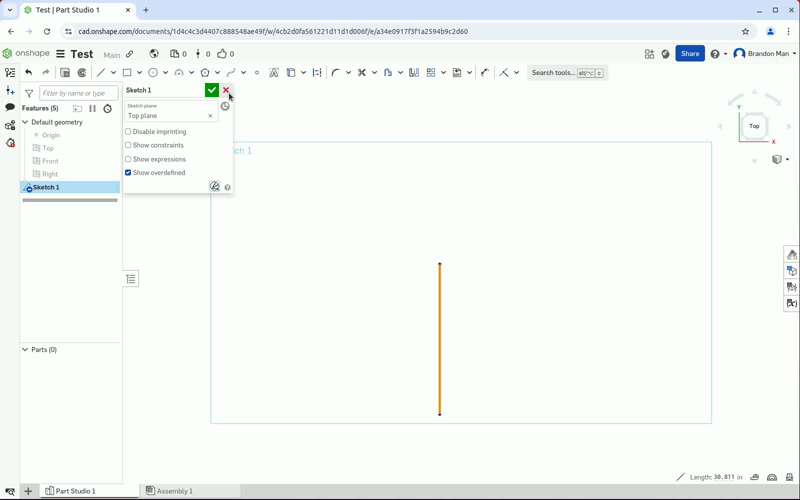
key(shift+h)
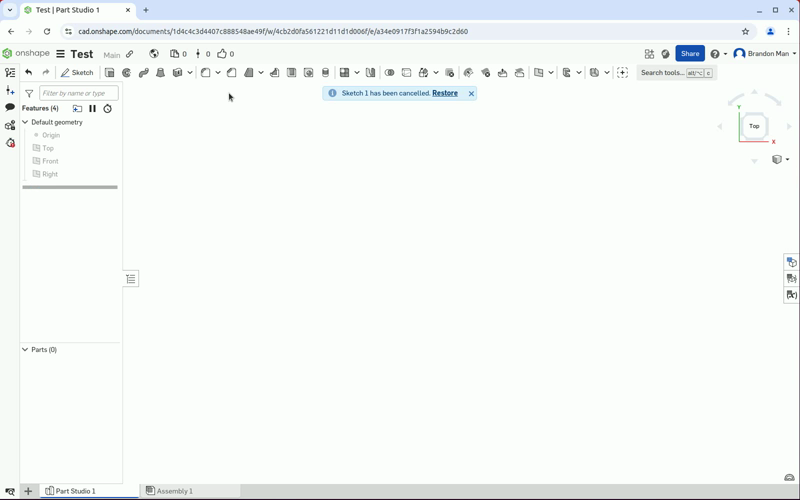
mouse_move(73, 352)
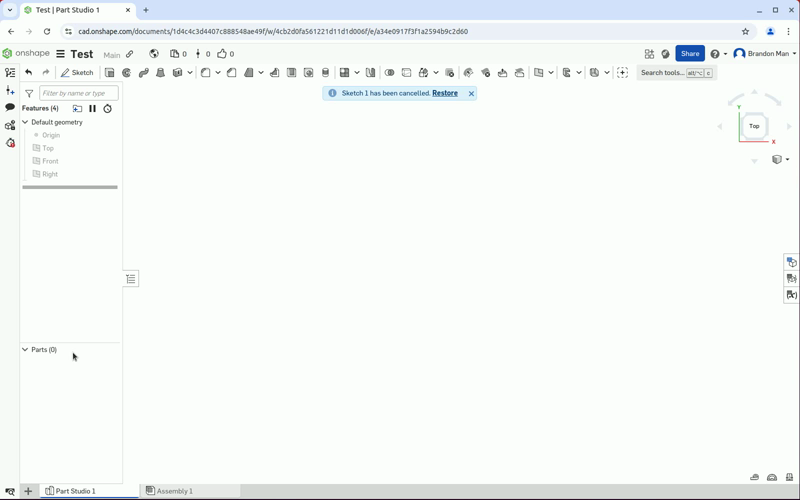
key(y)
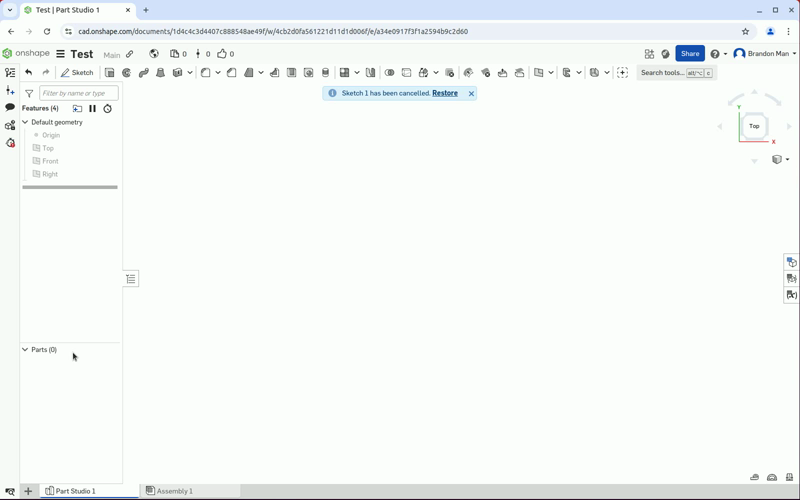
key(shift+p)
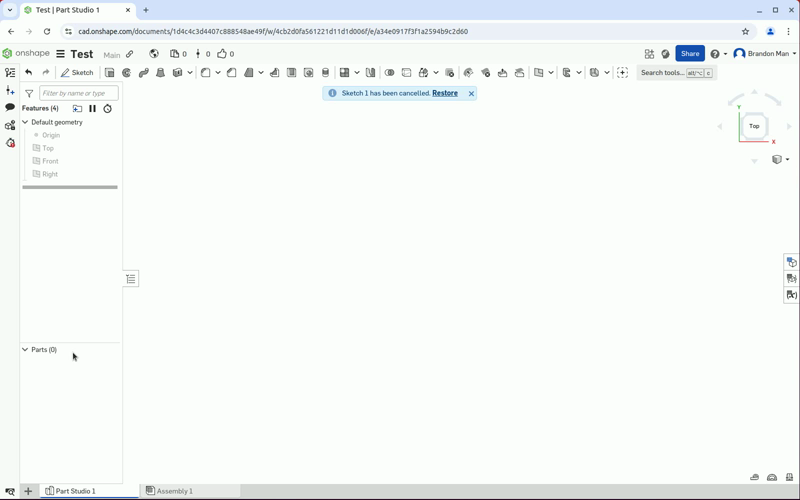
key(space)
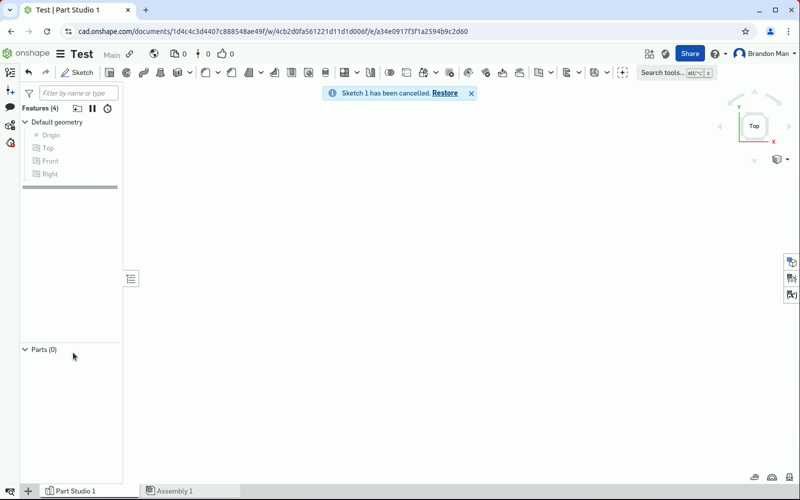
key_down(shift)
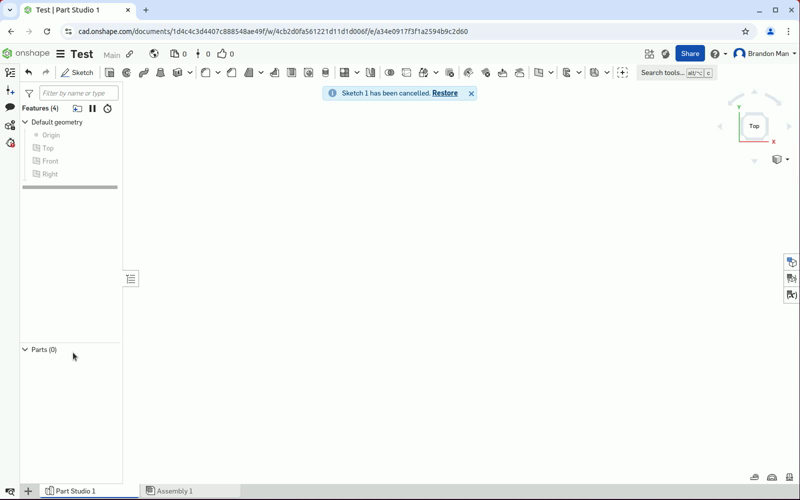
key(up)
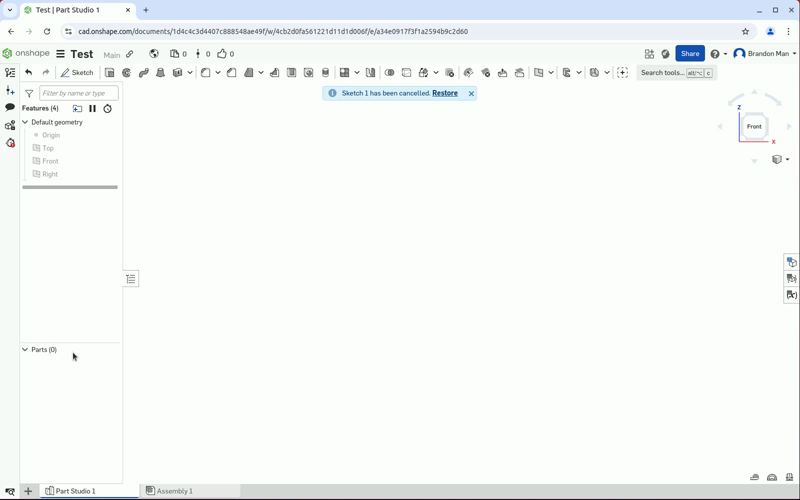
key_up(shift)
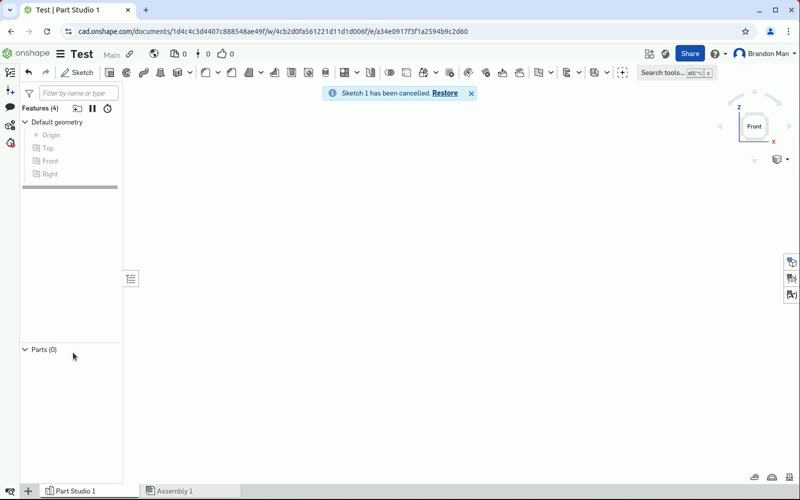
mouse_move(73, 352)
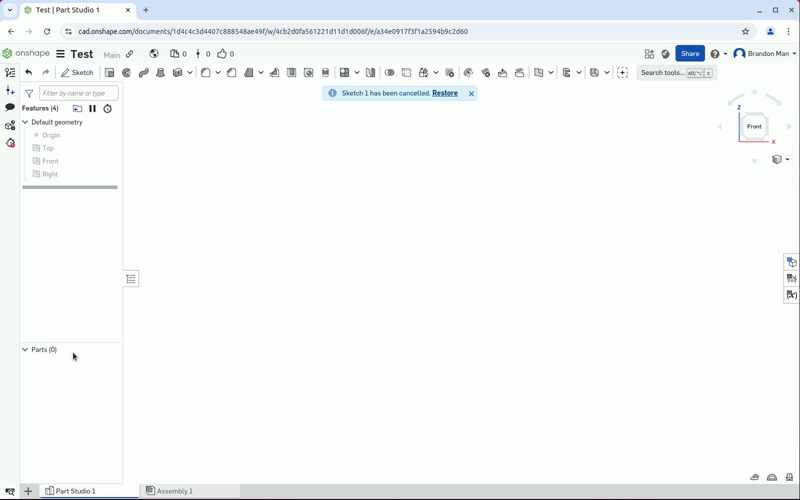
key(shift+y)
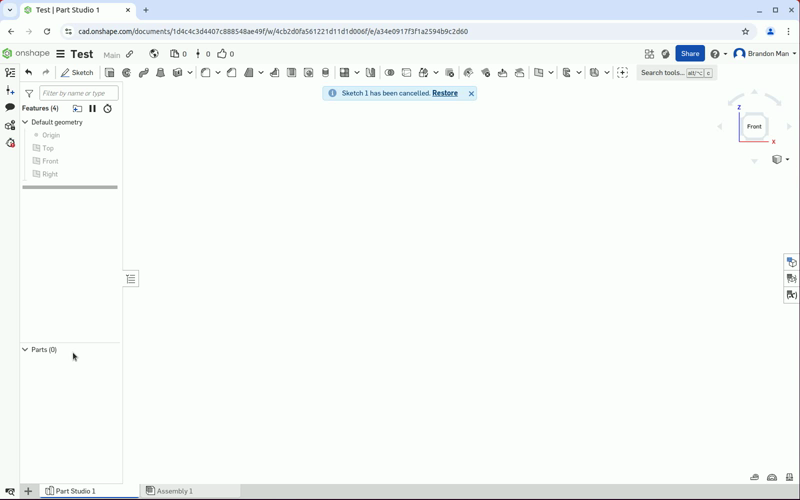
key(shift+s)
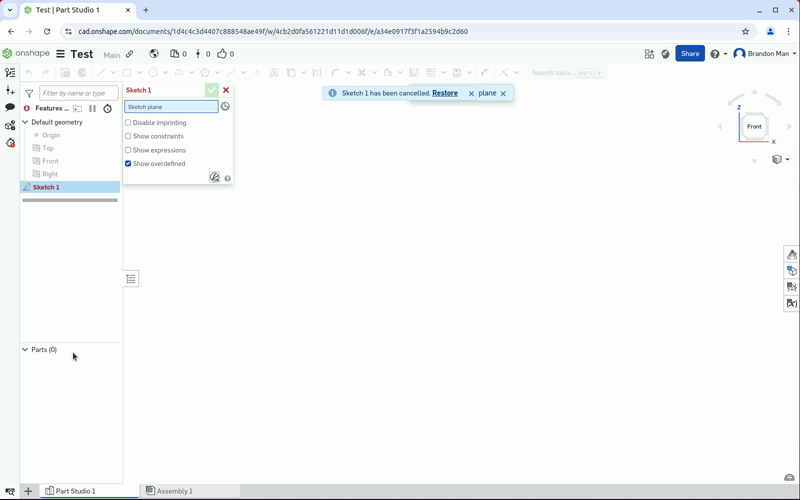
mouse_move(73, 163)
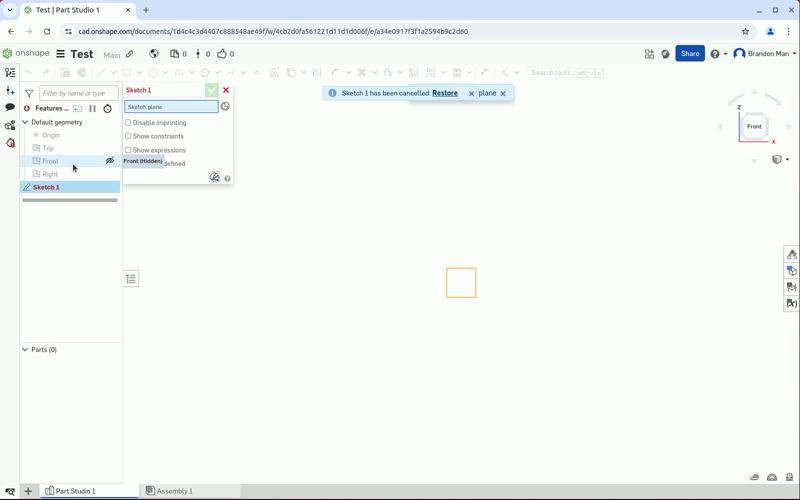
click(73, 163)
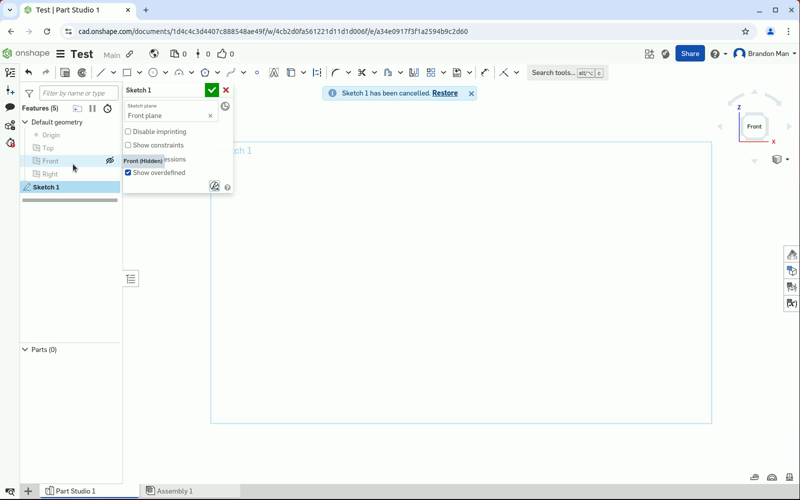
mouse_move(73, 352)
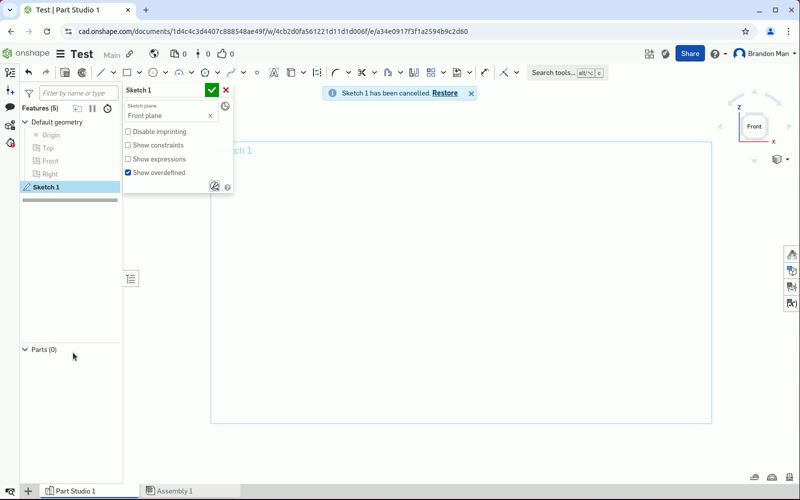
key(y)
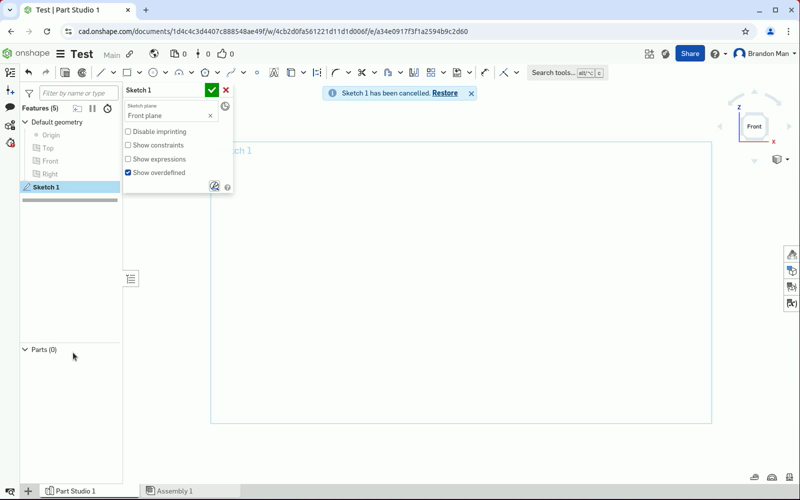
key(c)
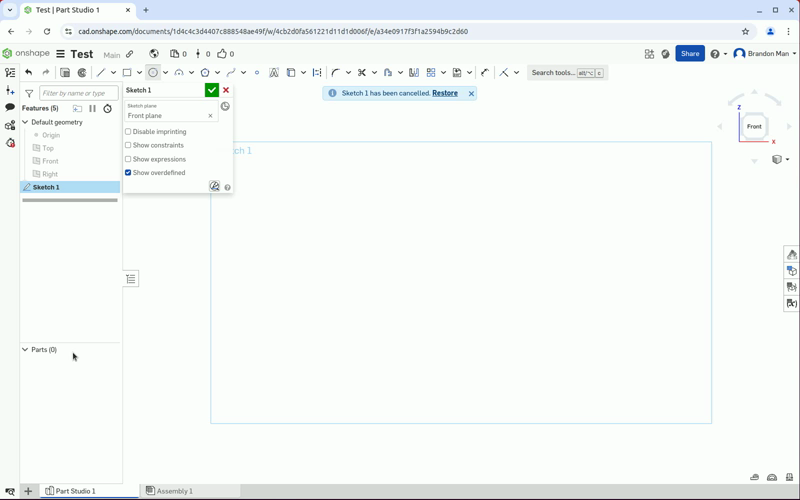
key_down(shift)
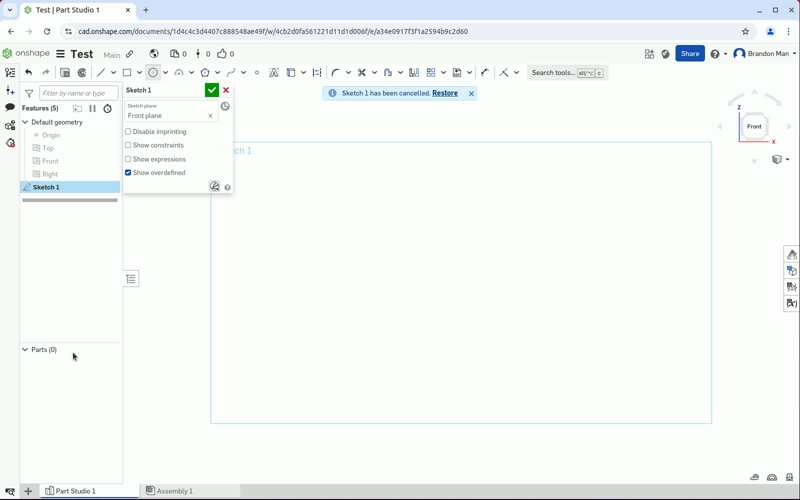
mouse_move(461, 282)
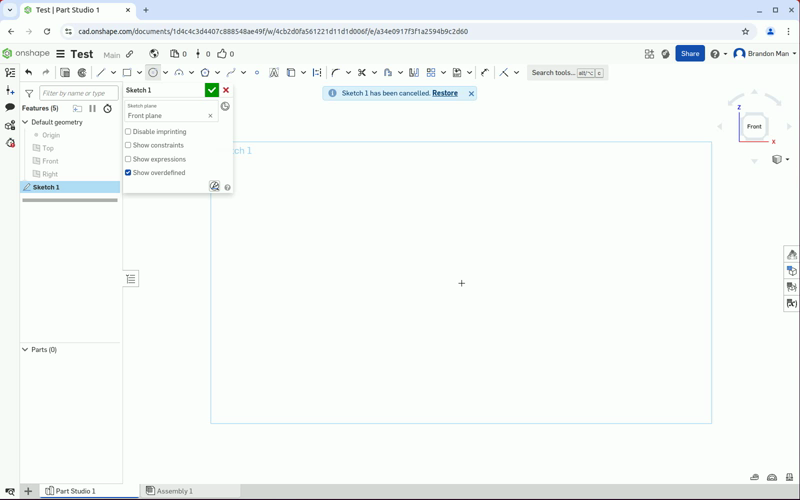
click(461, 282)
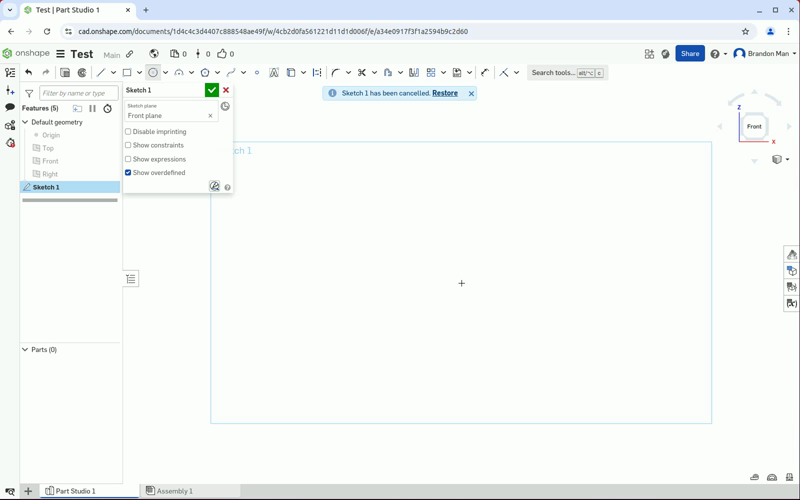
key_up(shift)
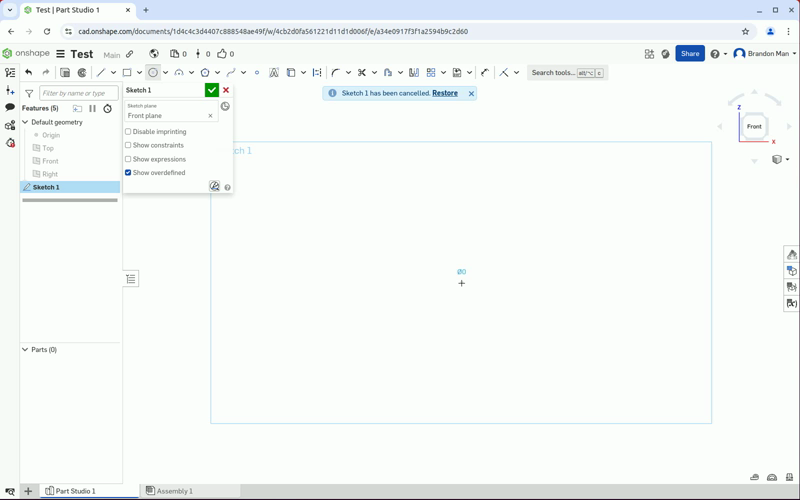
mouse_move(485, 282)
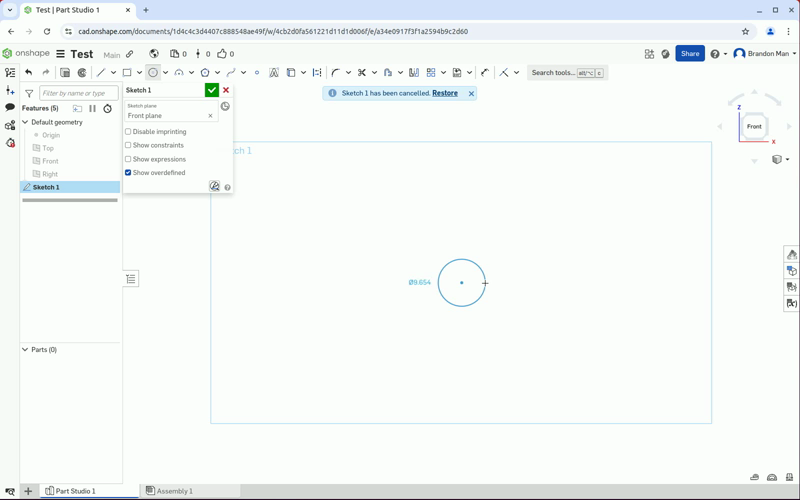
click(485, 282)
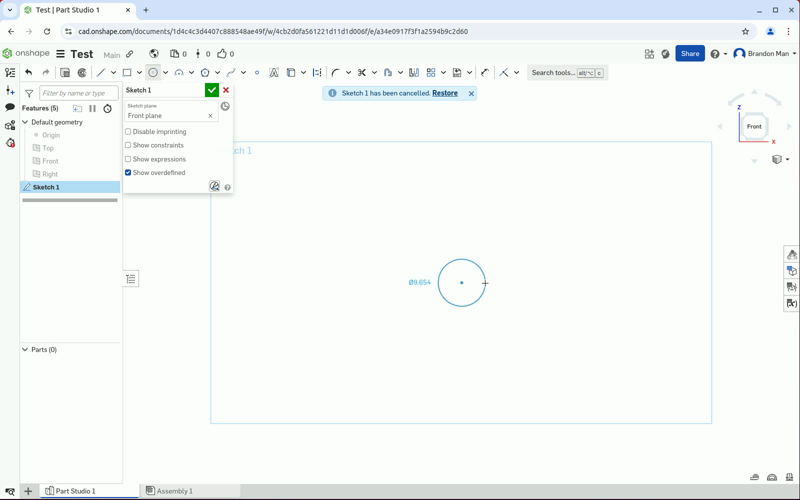
key(esc)
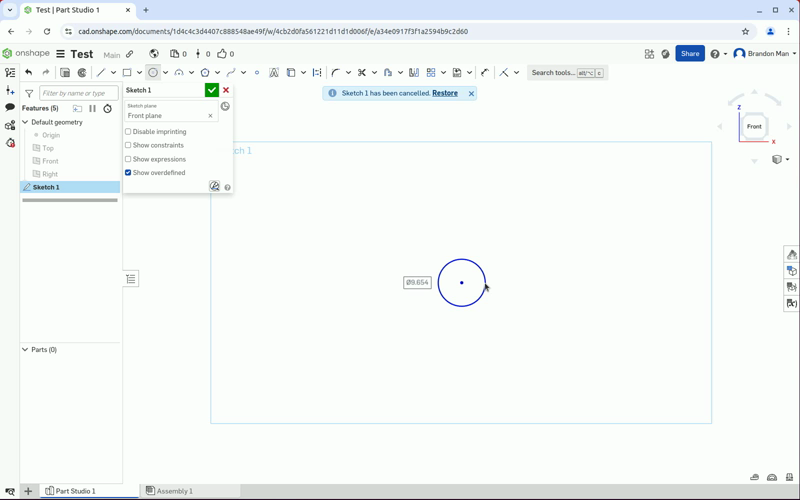
key(l)
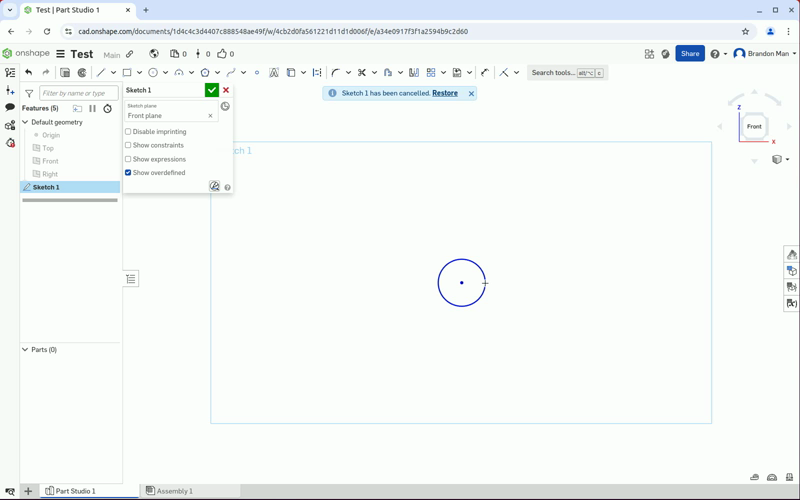
key_down(shift)
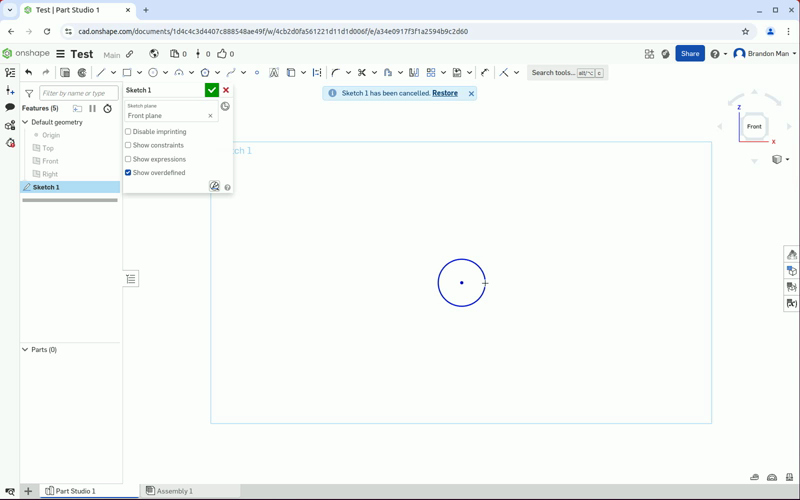
mouse_move(444, 282)
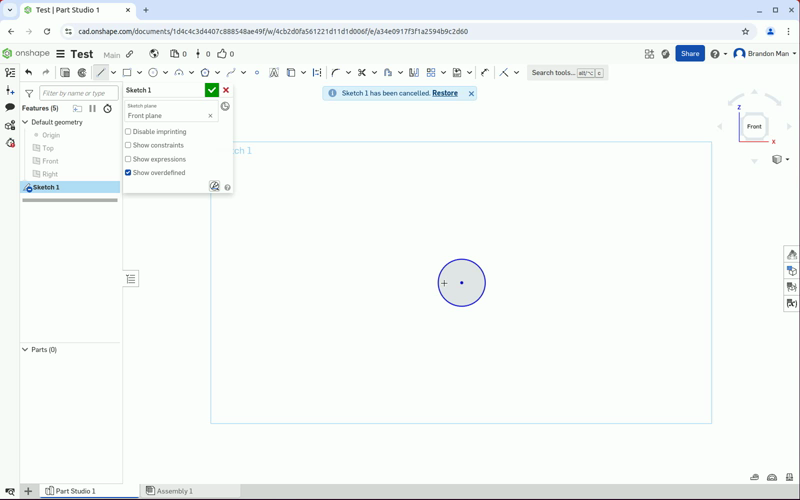
click(444, 282)
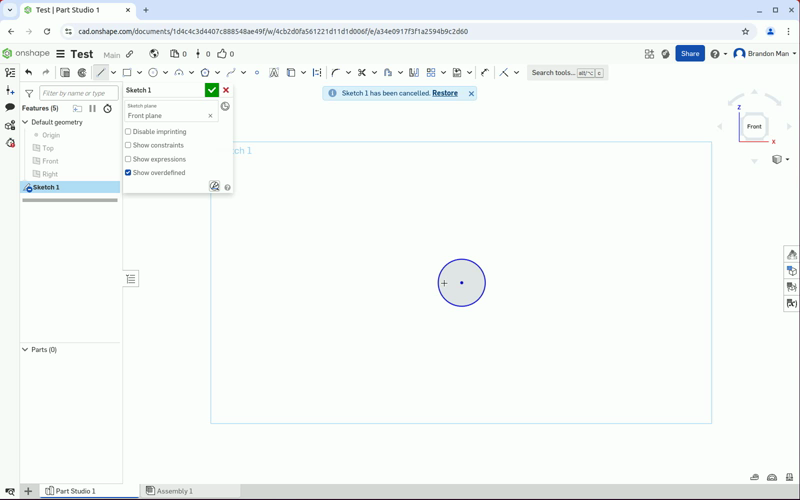
key_up(shift)
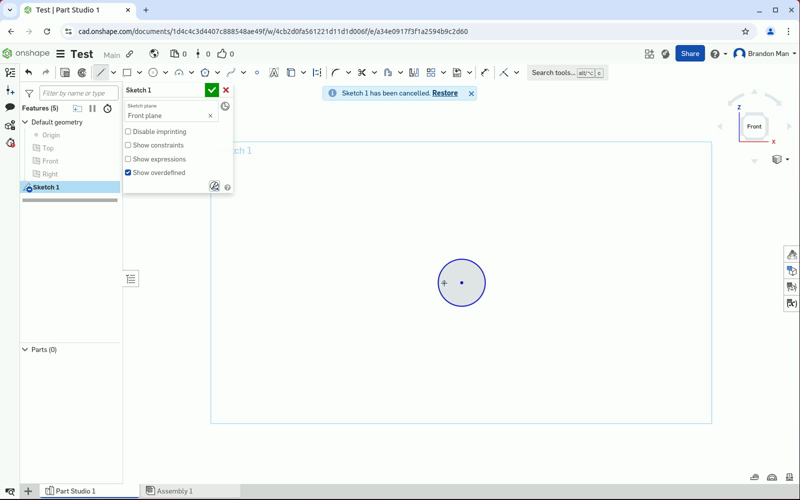
key_down(shift)
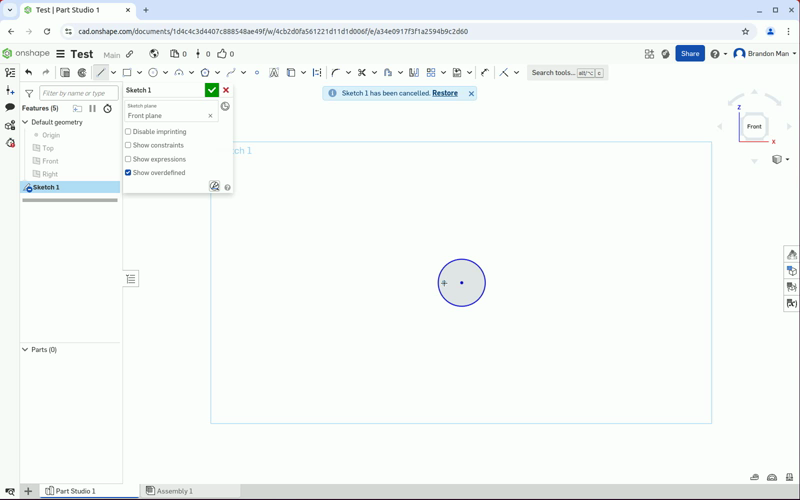
mouse_move(474, 282)
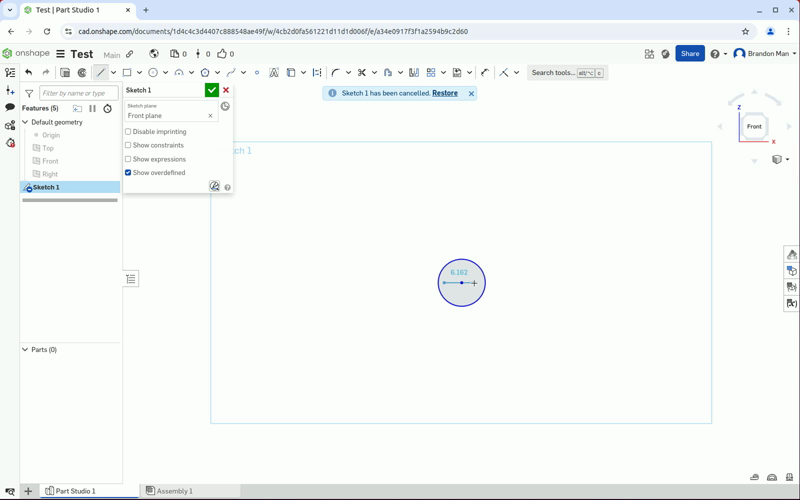
mouse_move(452, 298)
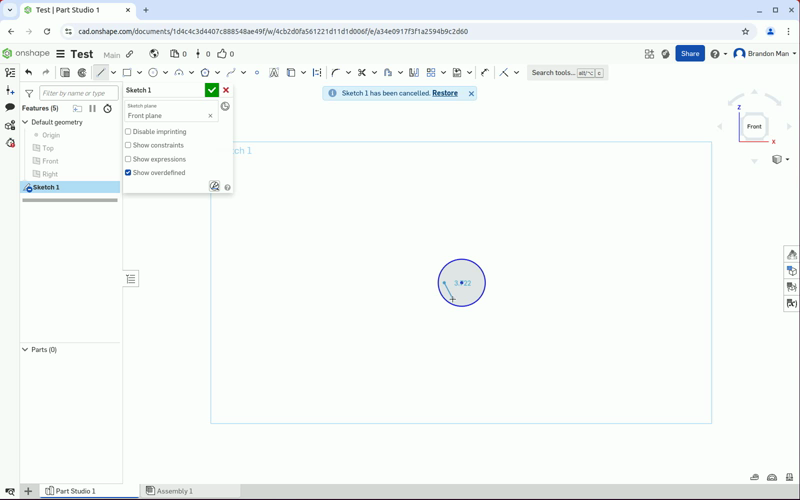
click(452, 298)
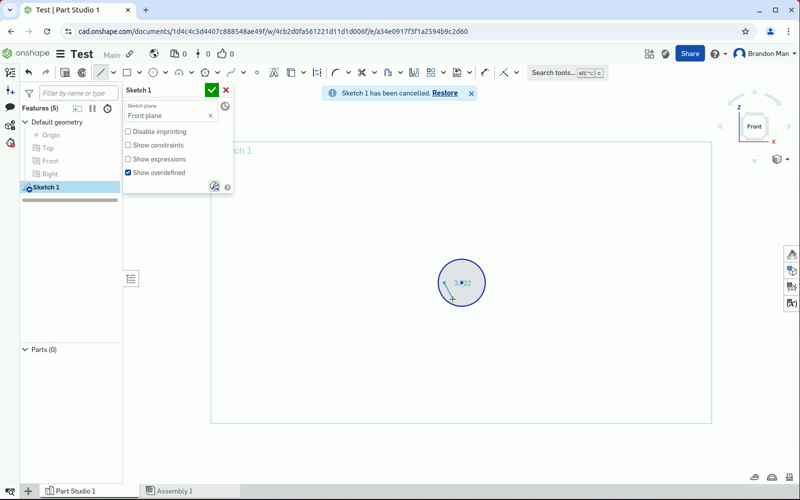
key_up(shift)
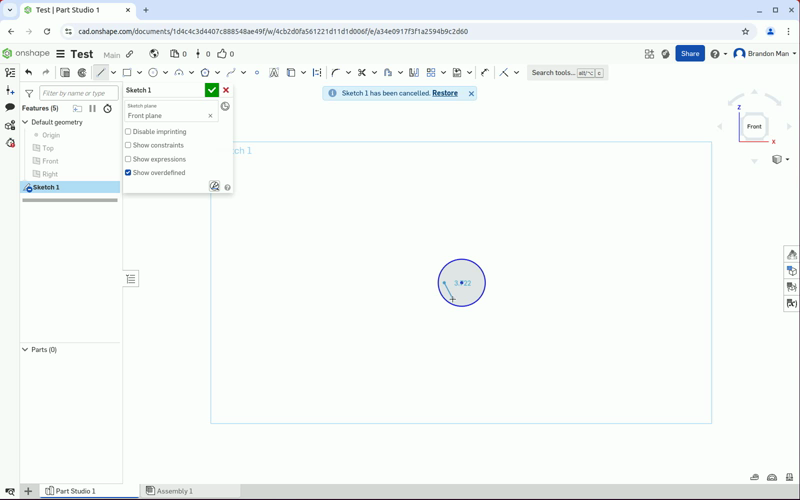
key_down(shift)
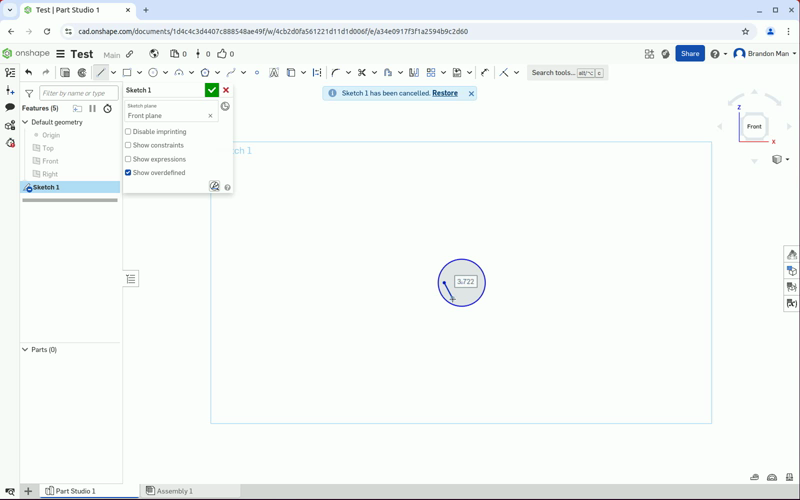
mouse_move(482, 298)
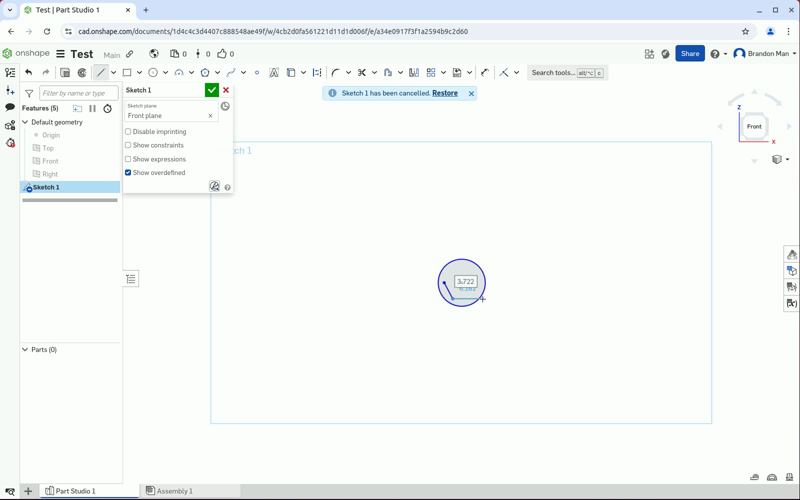
mouse_move(470, 298)
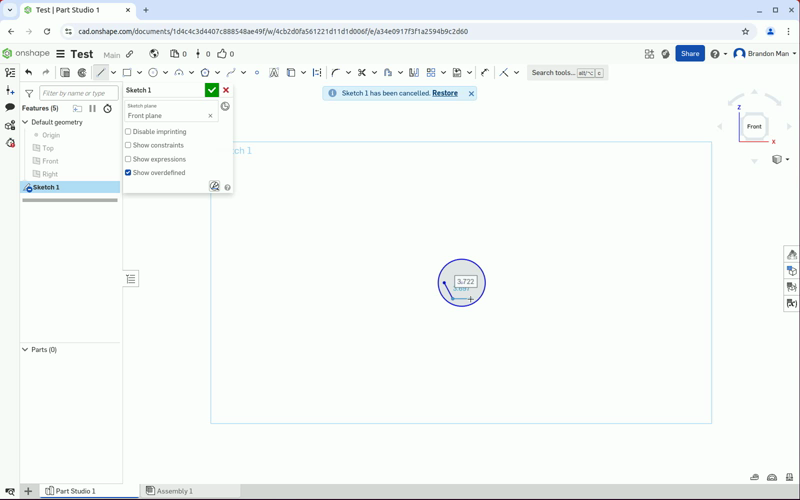
click(470, 298)
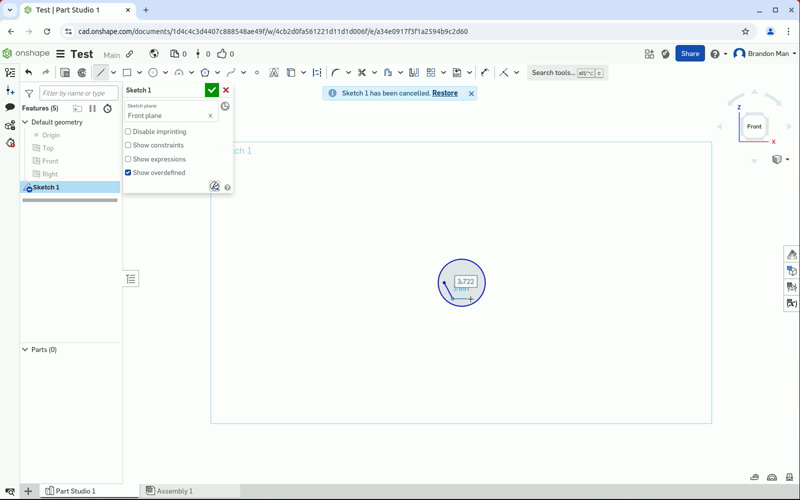
key_up(shift)
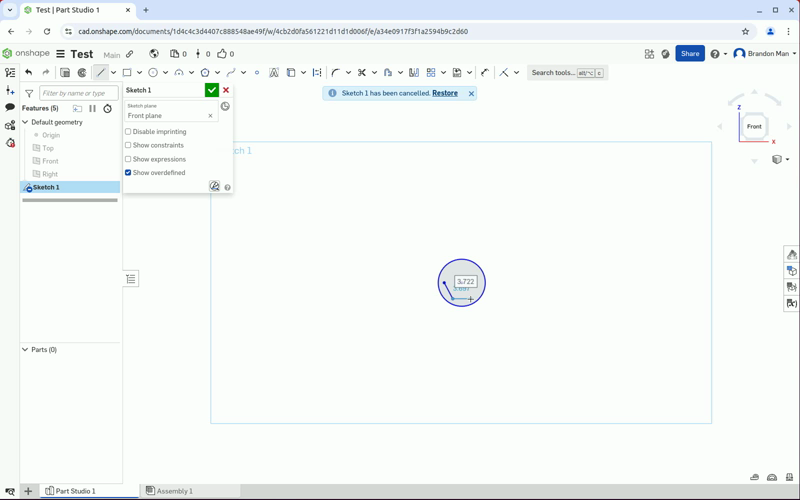
key_down(shift)
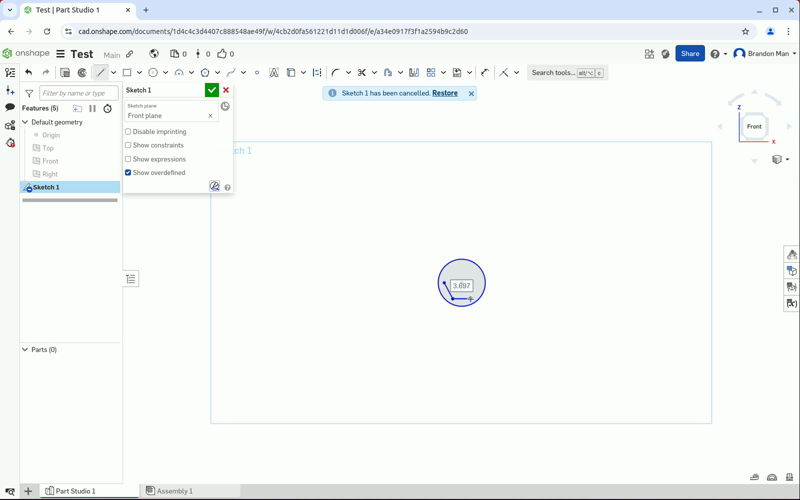
mouse_move(500, 298)
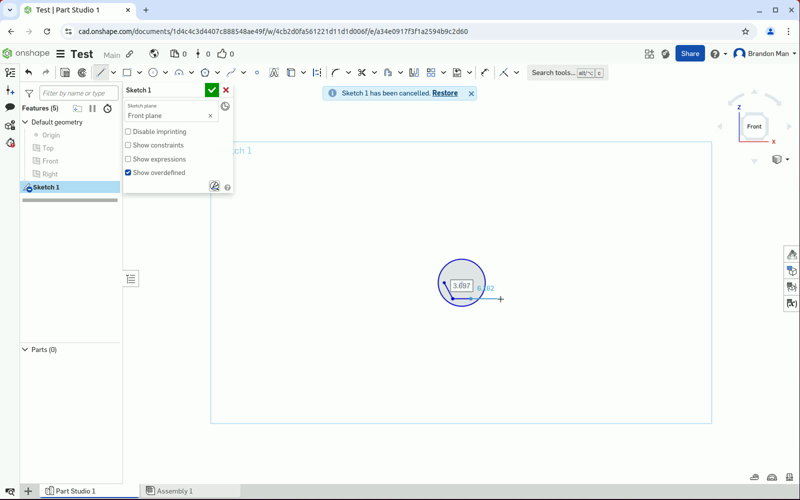
mouse_move(479, 282)
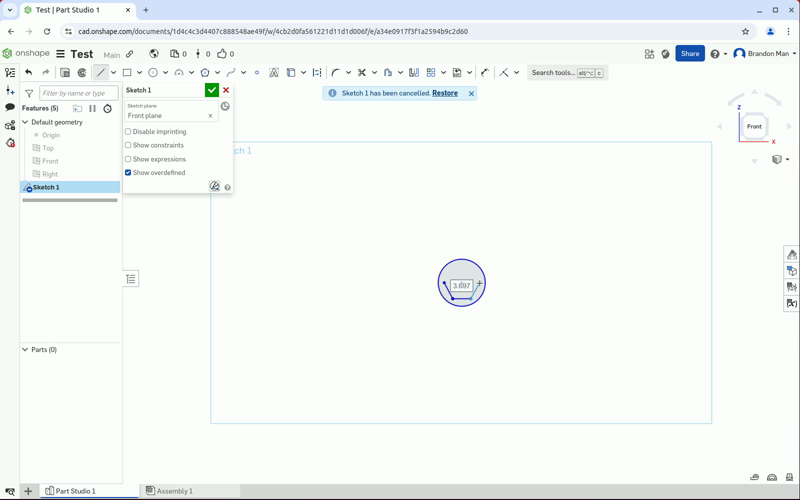
click(479, 282)
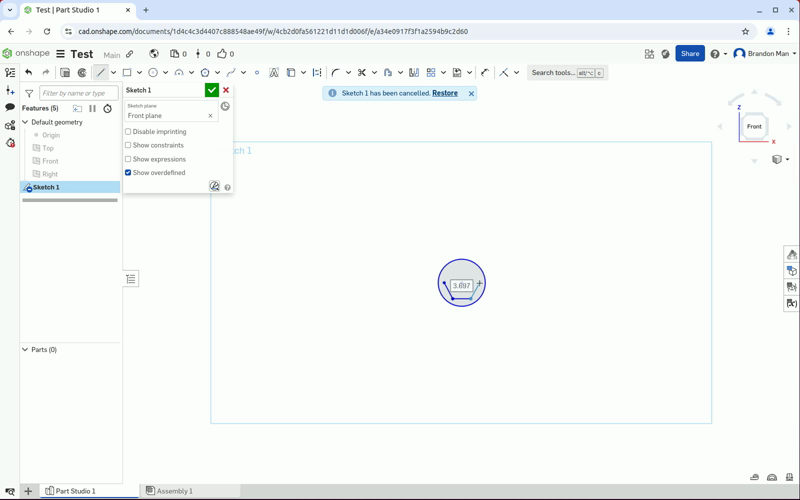
key_up(shift)
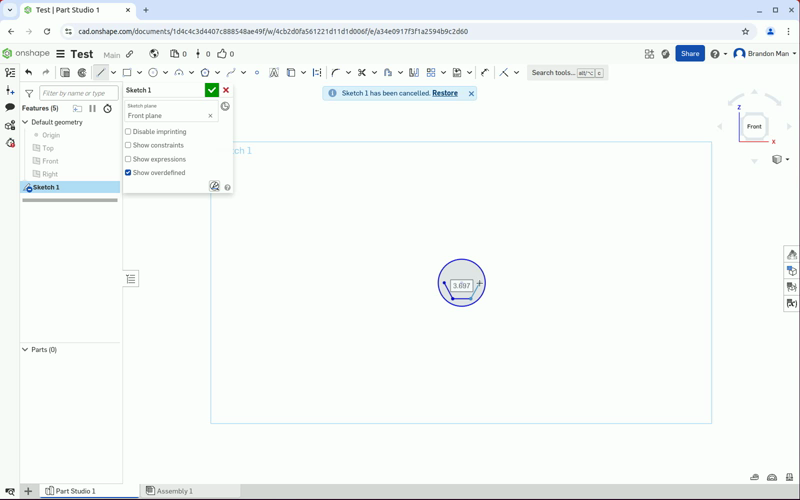
key_down(shift)
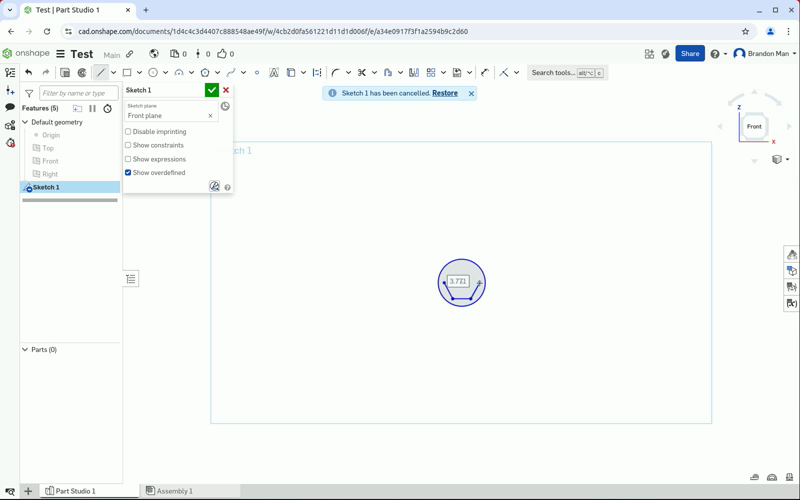
mouse_move(509, 282)
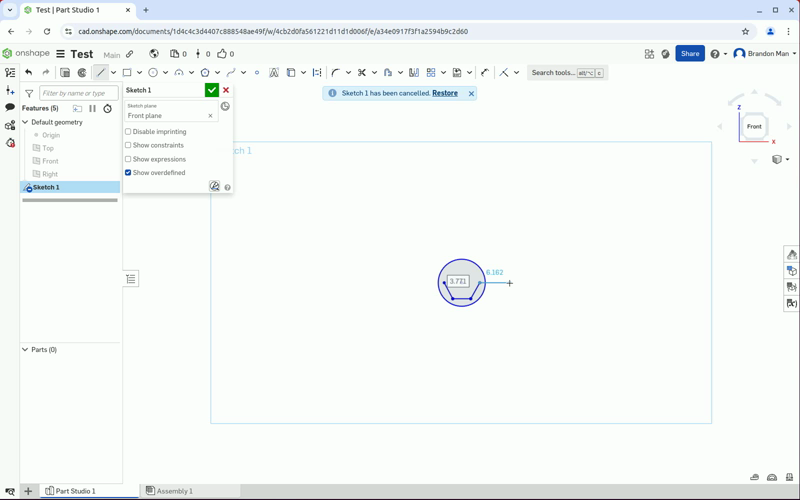
mouse_move(470, 267)
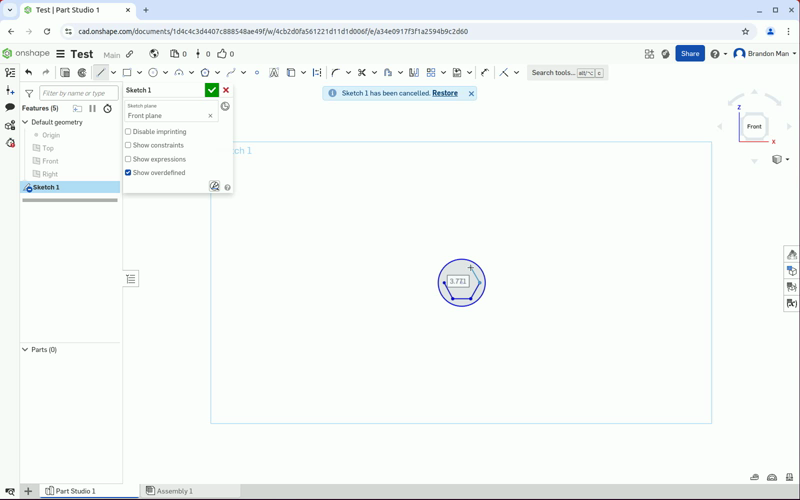
click(470, 267)
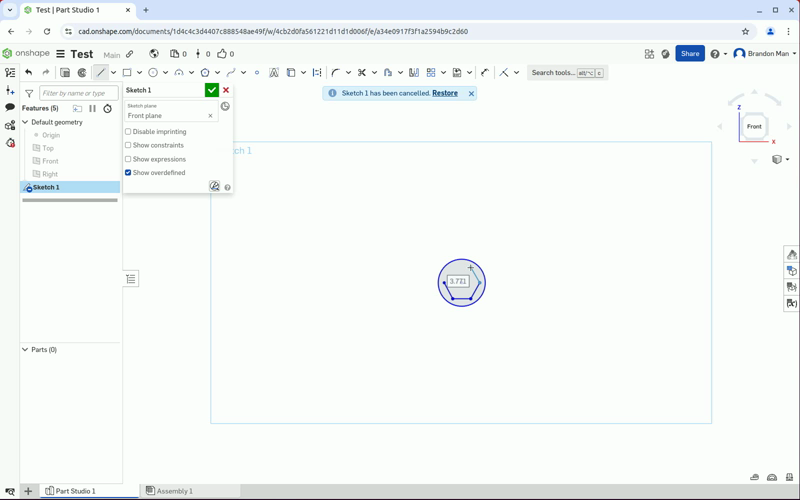
key_up(shift)
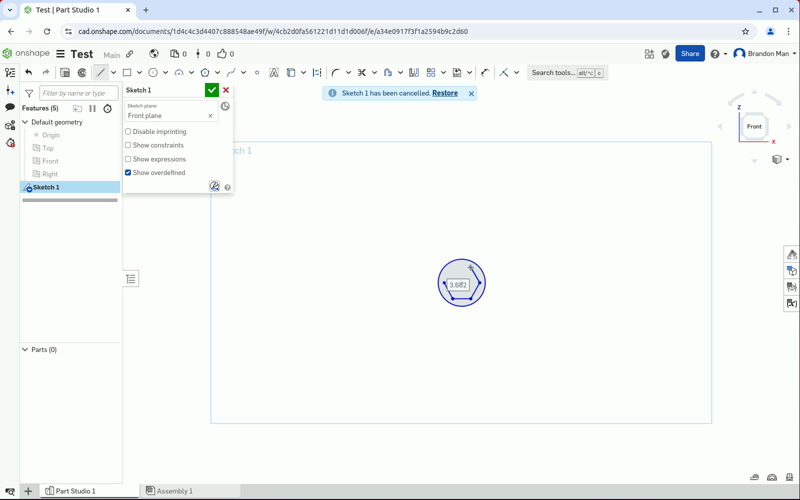
key_down(shift)
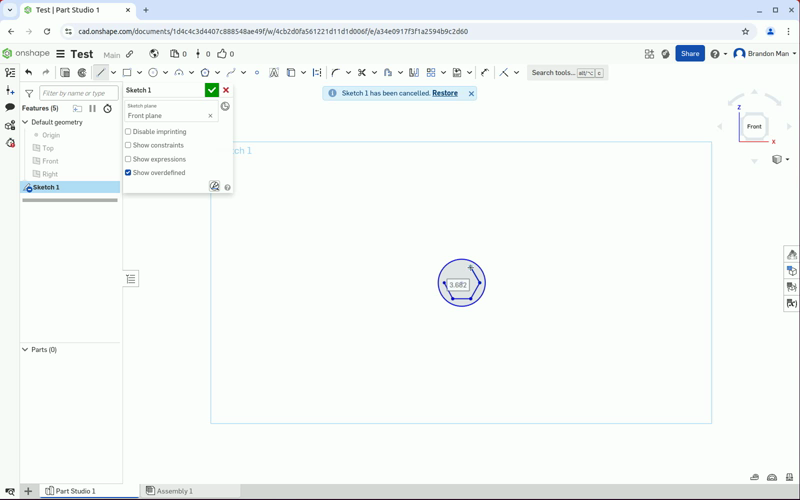
mouse_move(500, 267)
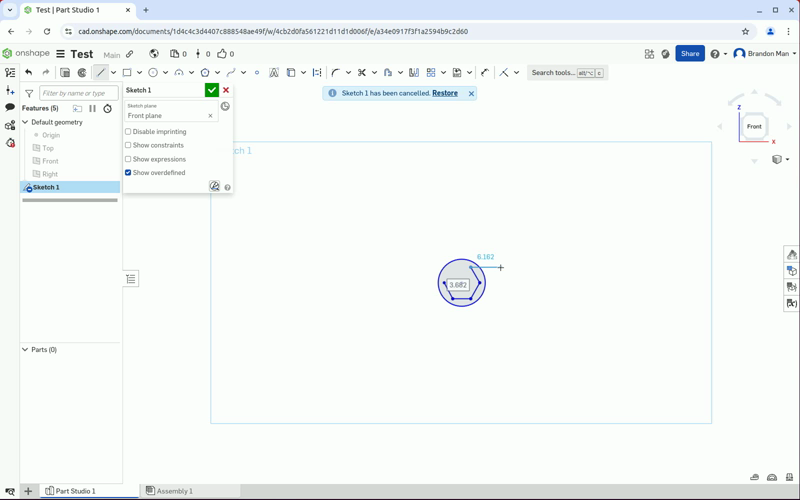
mouse_move(461, 267)
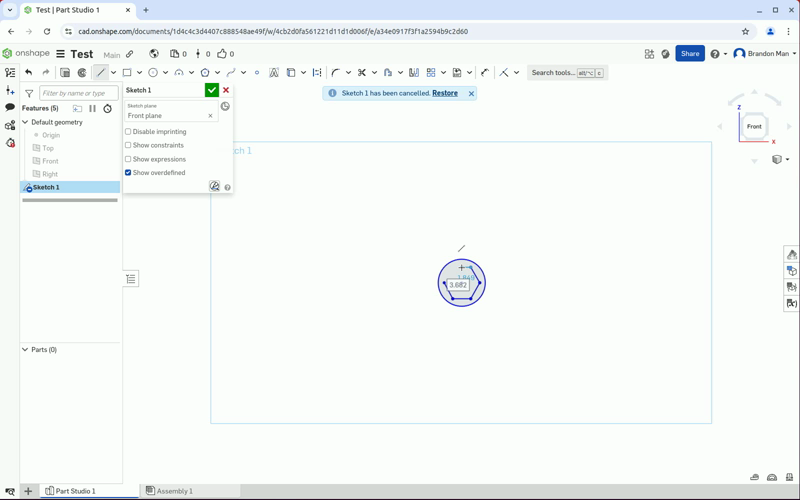
click(461, 267)
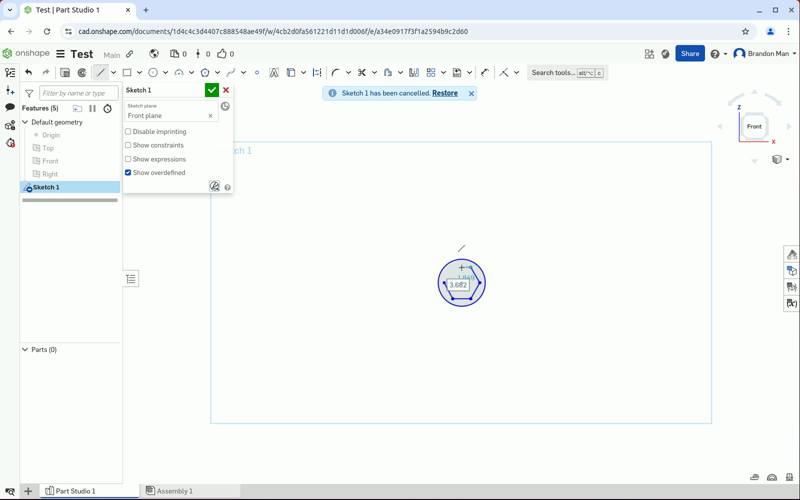
key_up(shift)
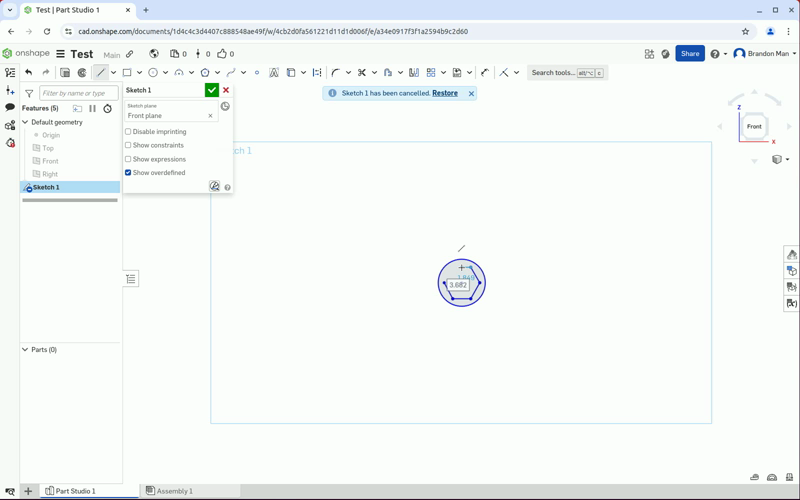
key_down(shift)
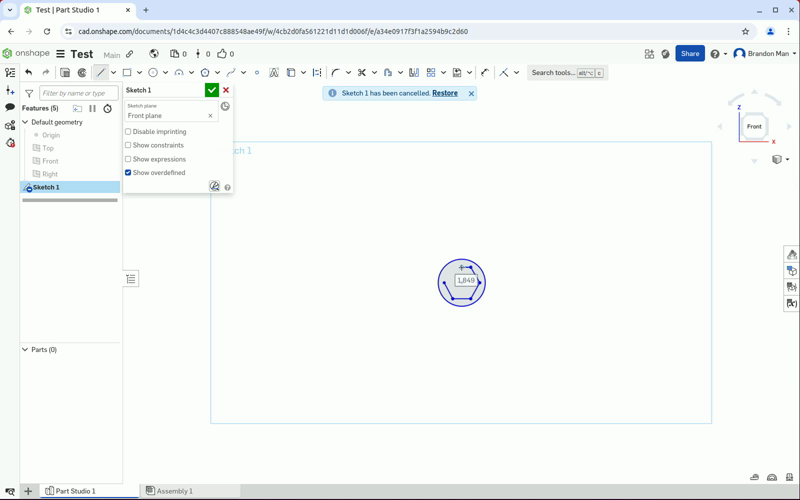
mouse_move(492, 267)
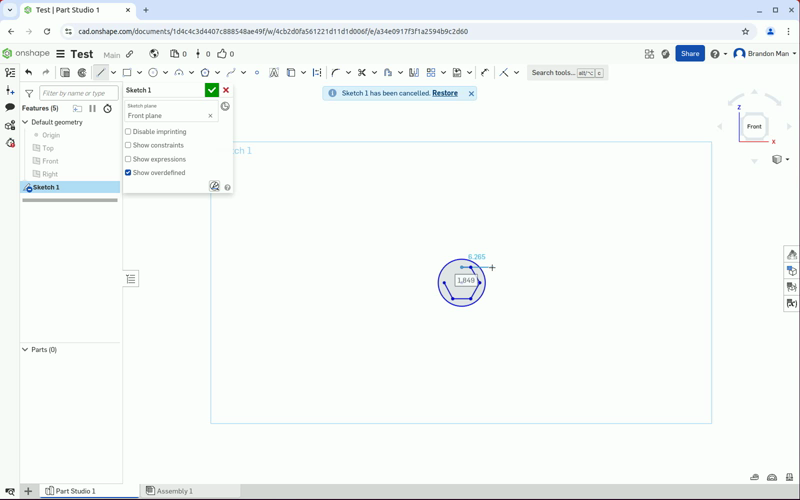
mouse_move(452, 267)
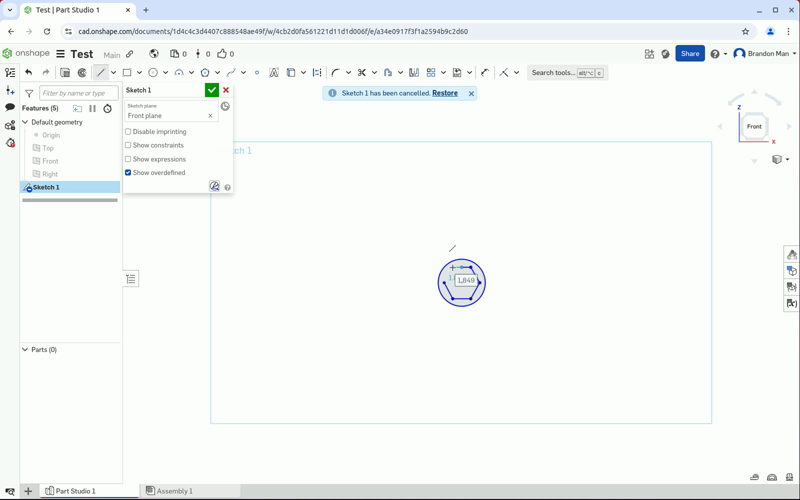
click(452, 267)
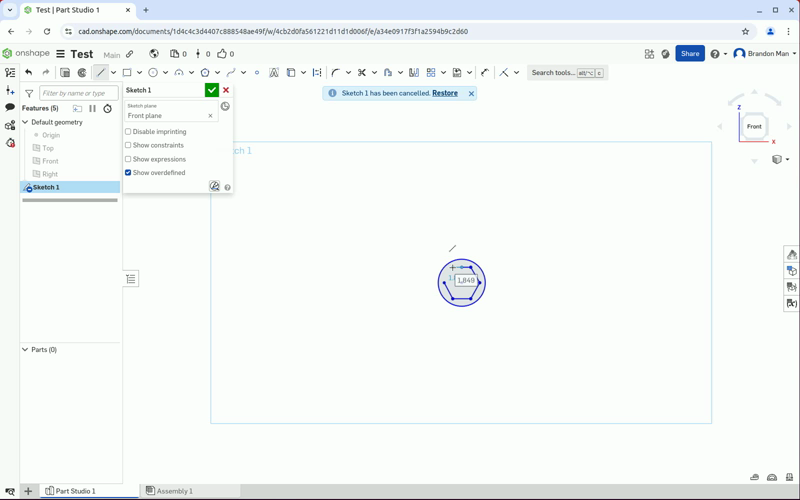
key_up(shift)
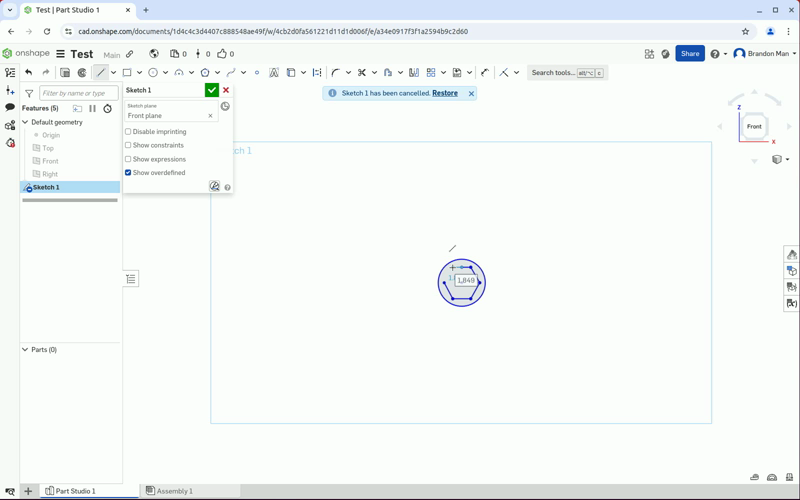
mouse_move(482, 267)
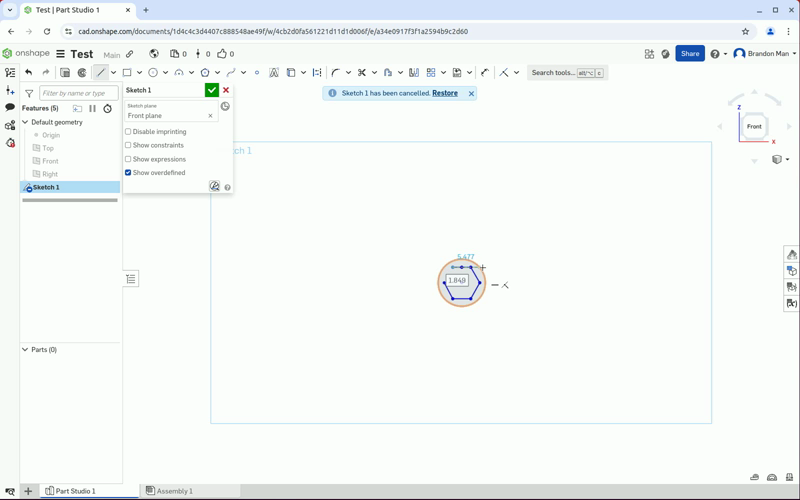
key_down(shift)
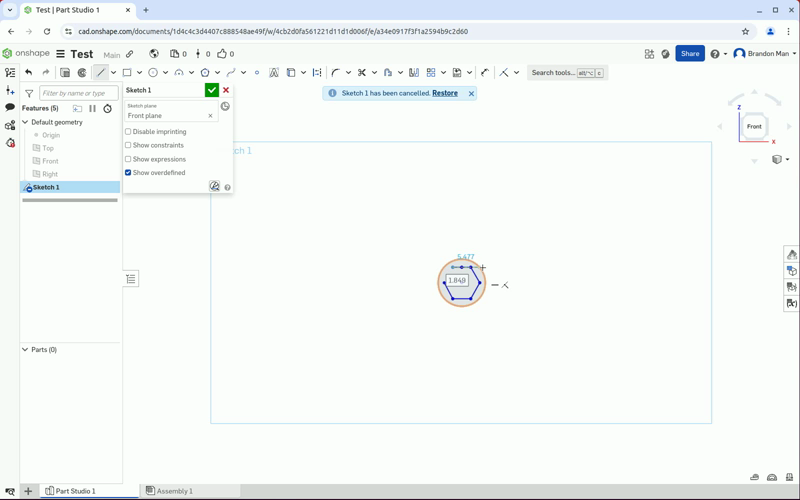
mouse_move(444, 282)
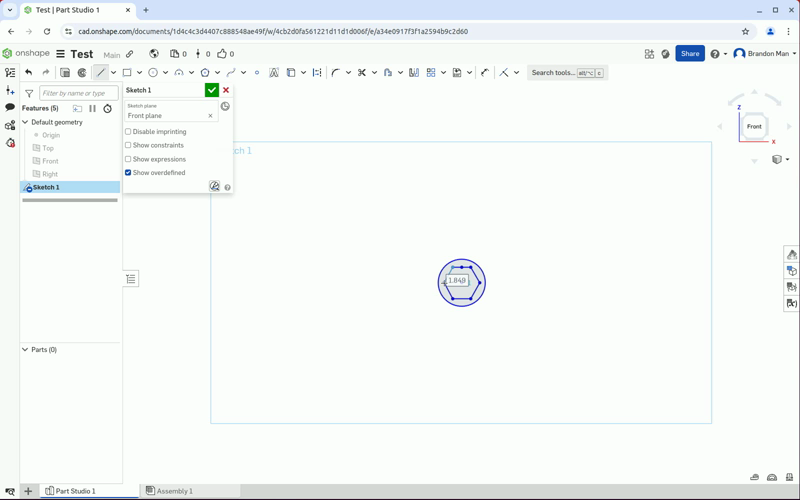
key_up(shift)
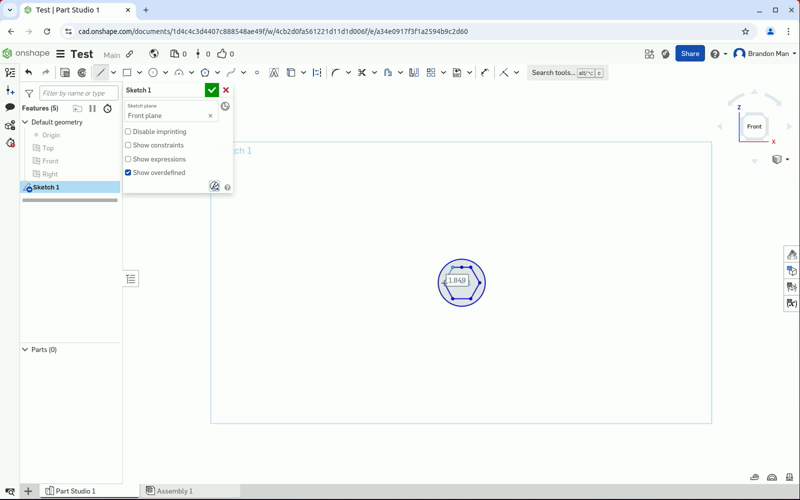
click(444, 282)
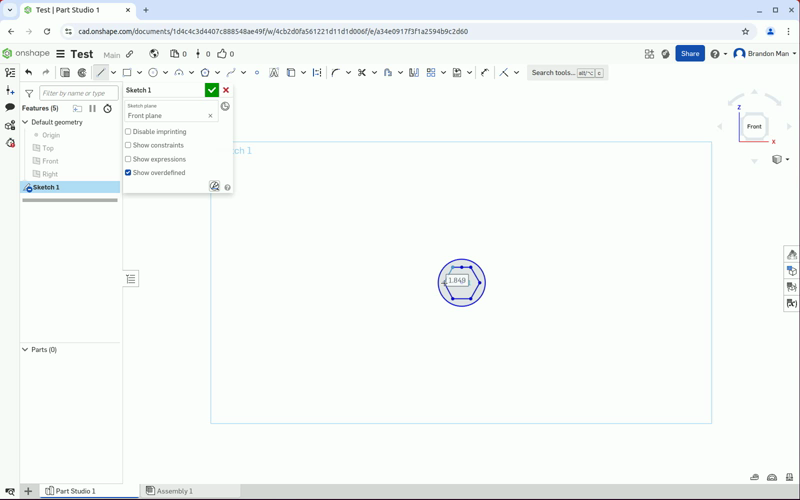
key(esc)
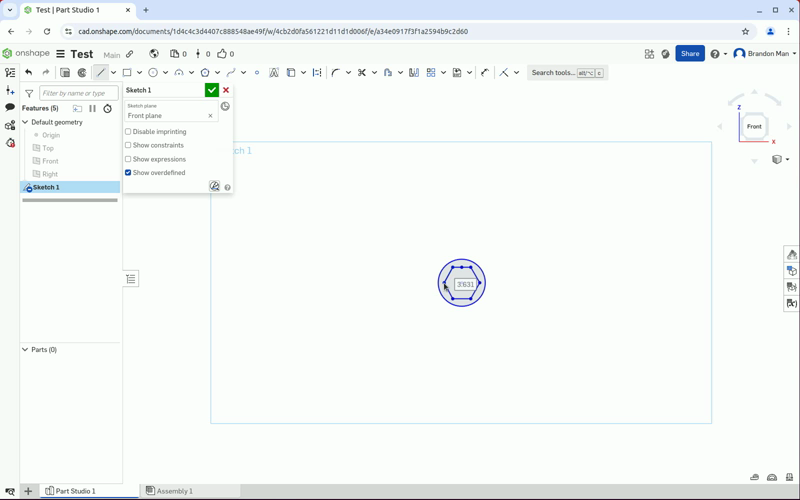
mouse_move(440, 277)
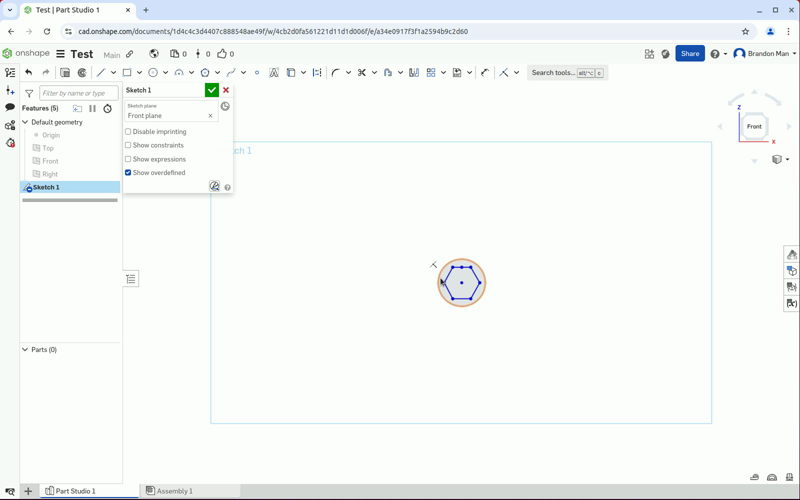
scroll(6)
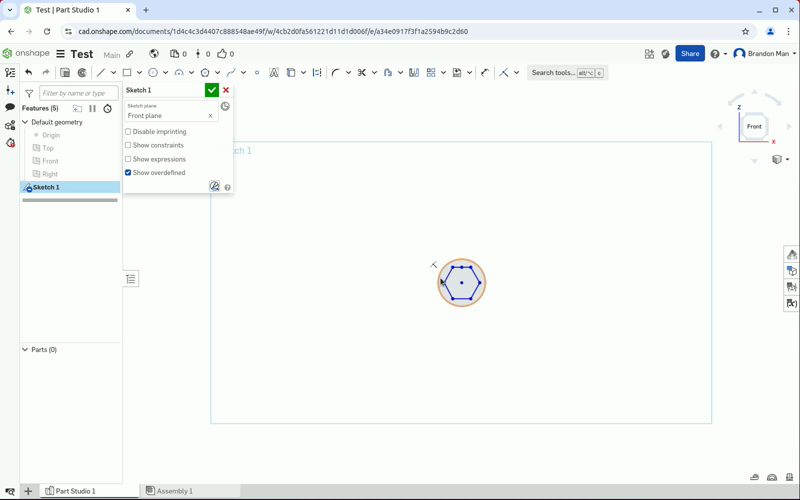
scroll(6)
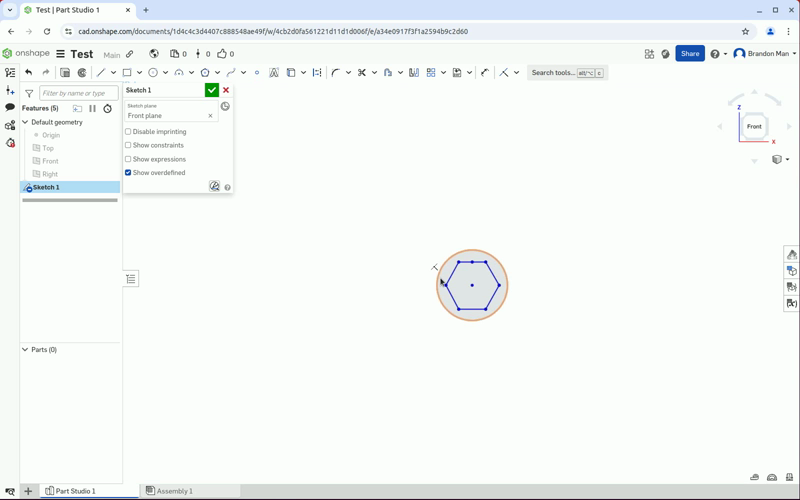
scroll(6)
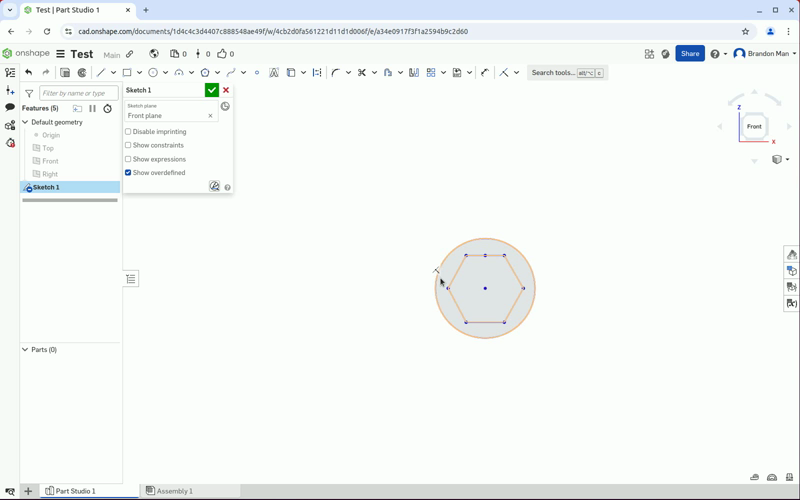
scroll(6)
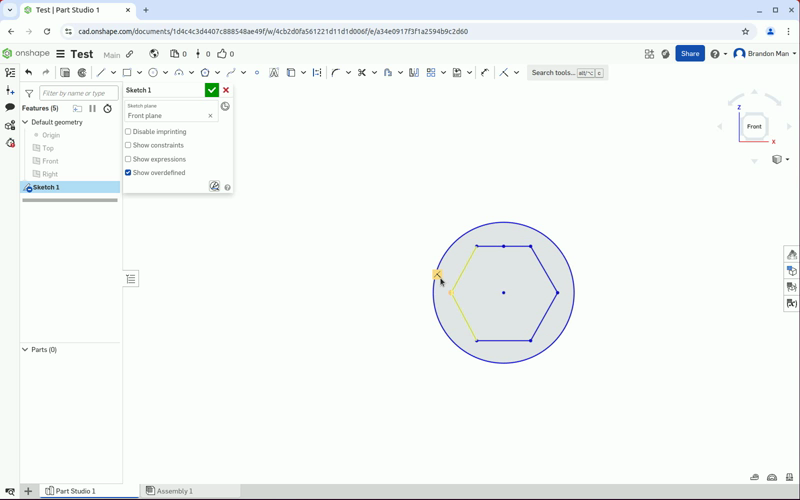
scroll(6)
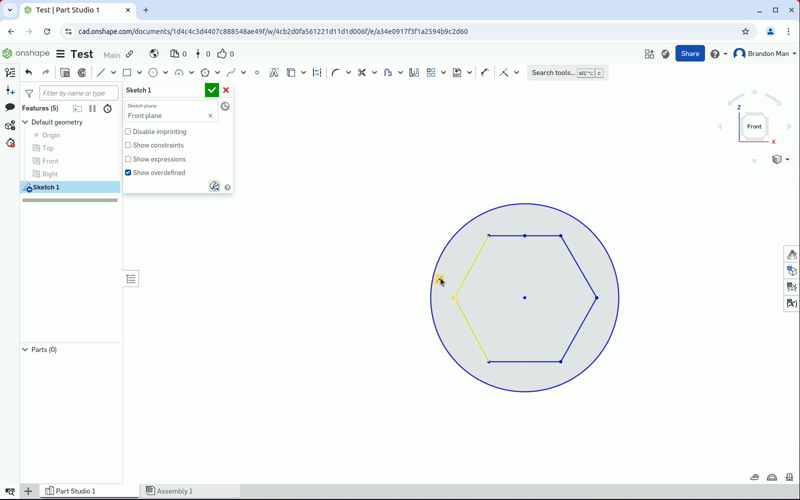
scroll(6)
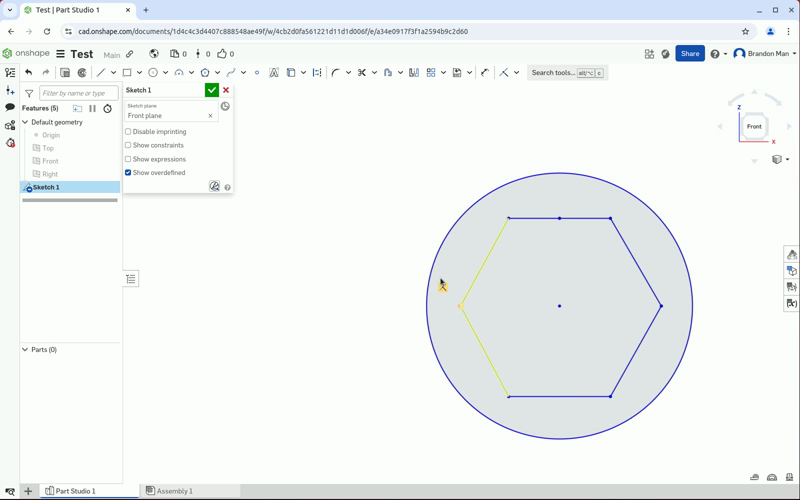
scroll(6)
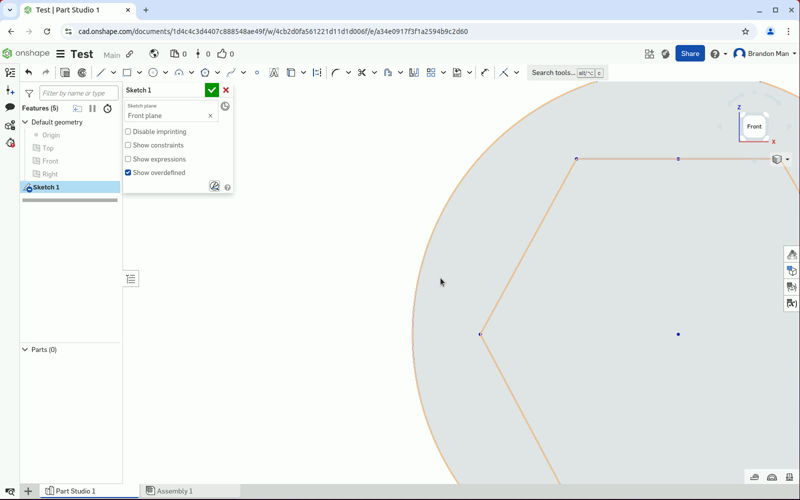
click(440, 277)
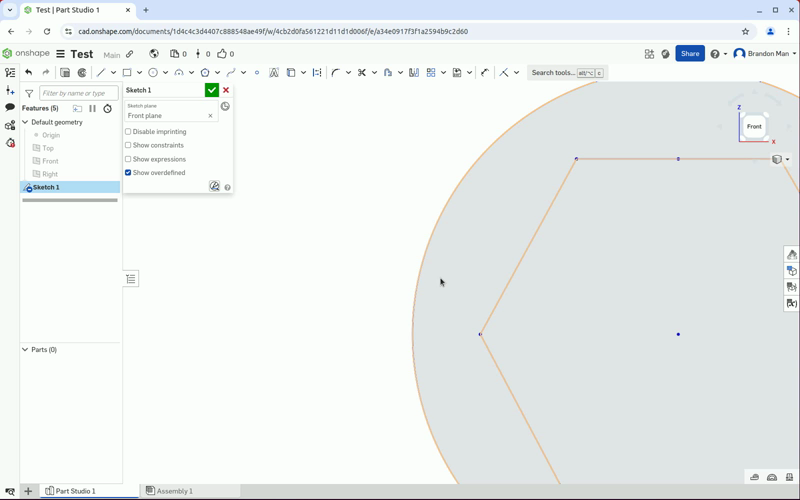
scroll(-6)
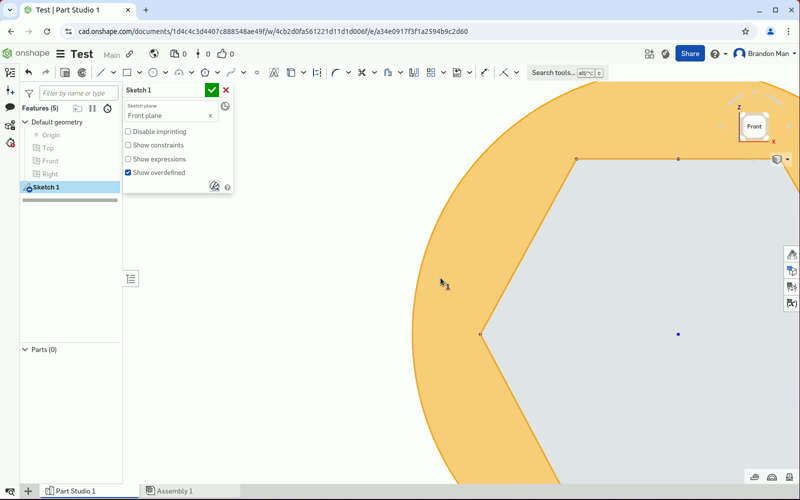
scroll(-6)
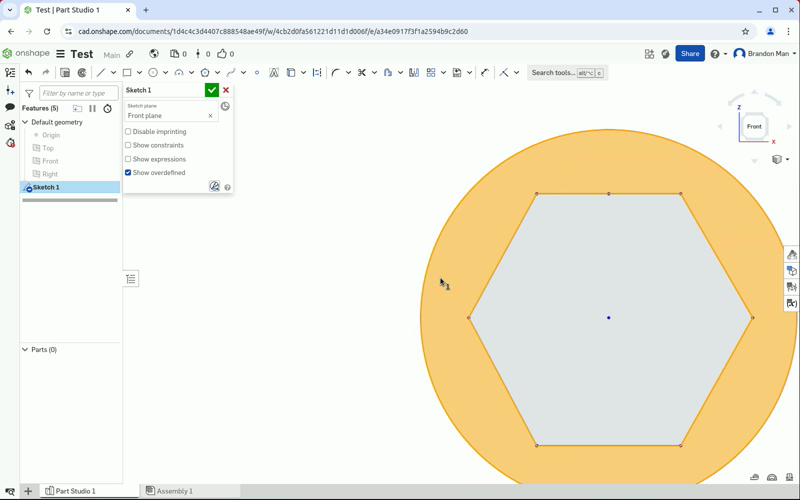
scroll(-6)
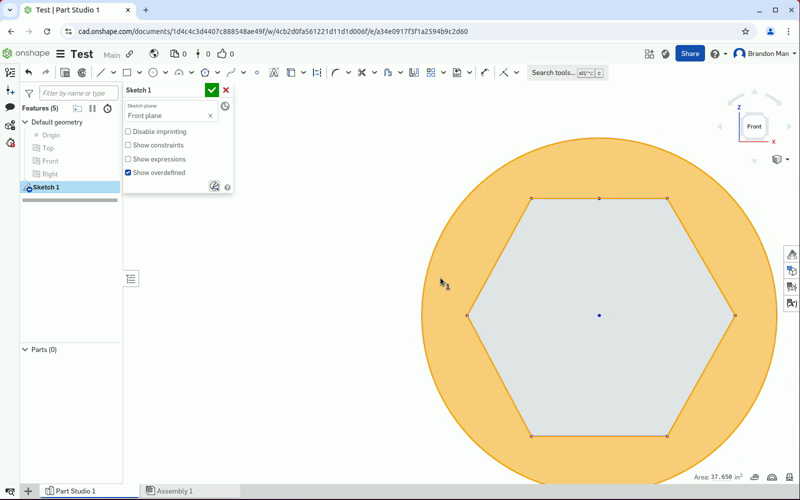
scroll(-6)
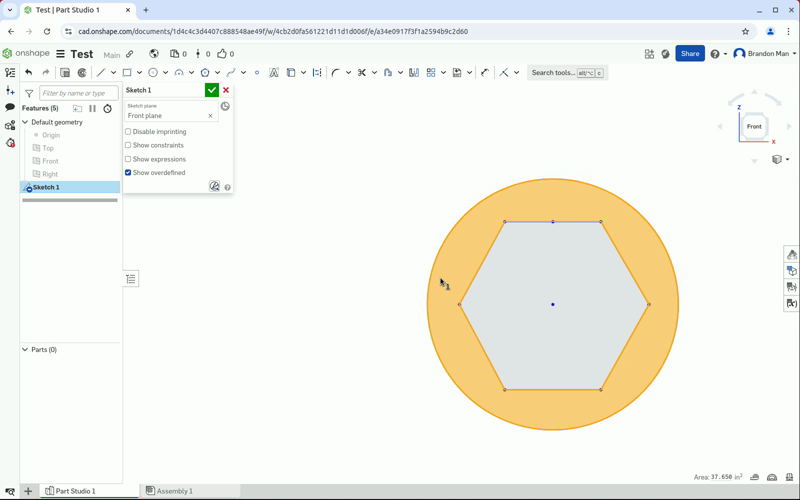
scroll(-6)
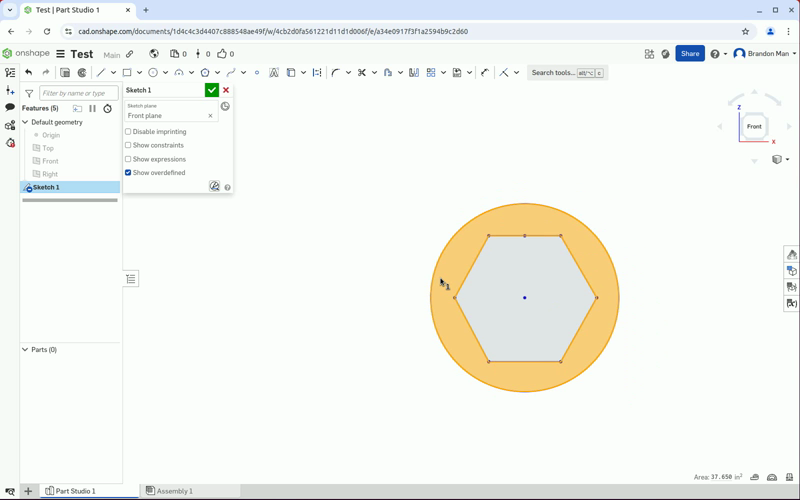
scroll(-6)
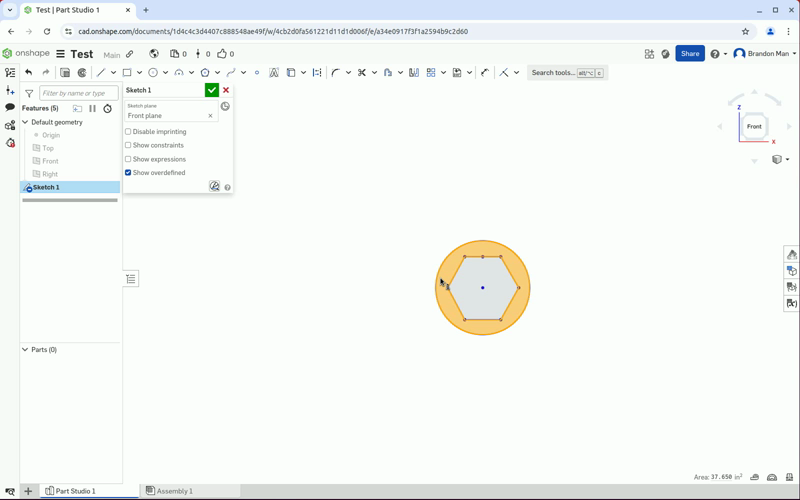
scroll(-6)
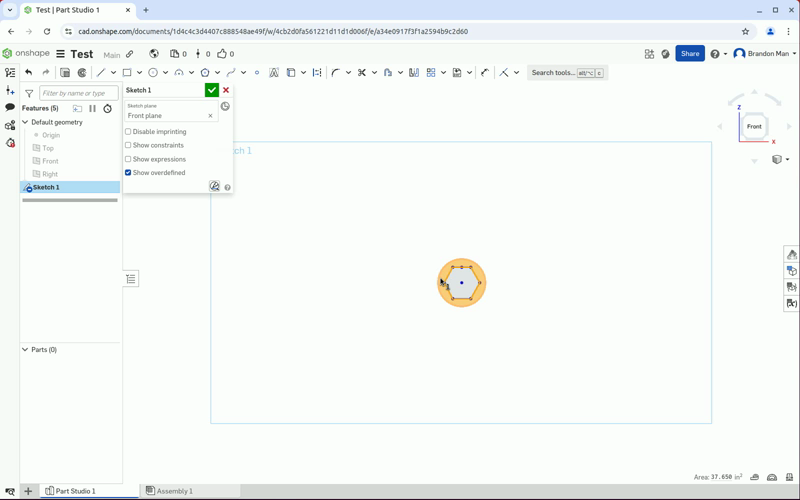
mouse_move(73, 352)
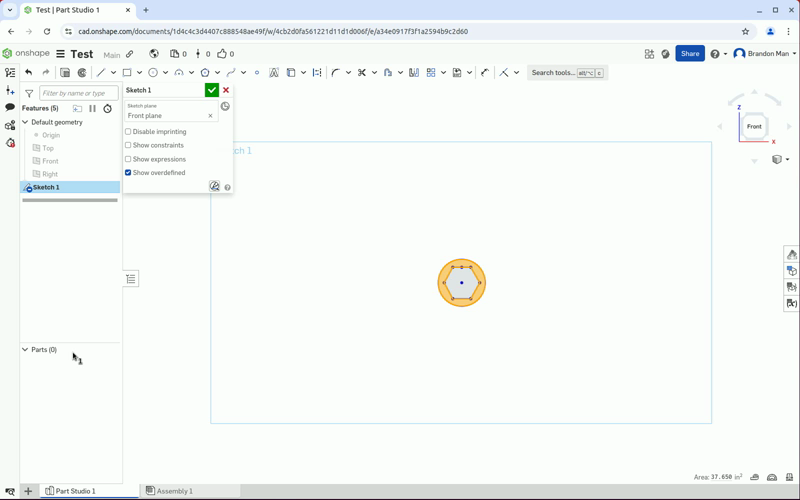
key(shift+y)
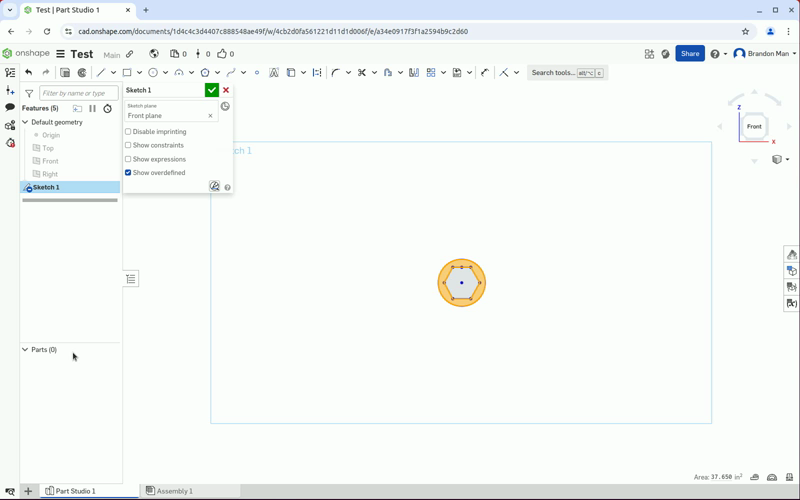
key(shift+e)
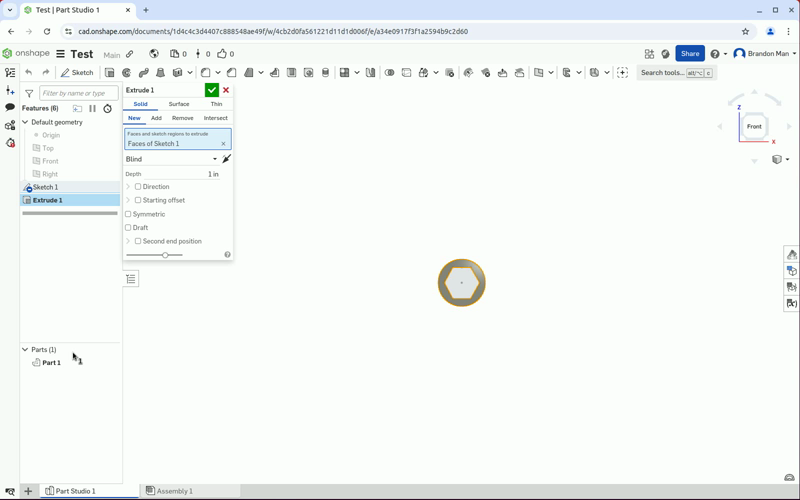
mouse_move(143, 106)
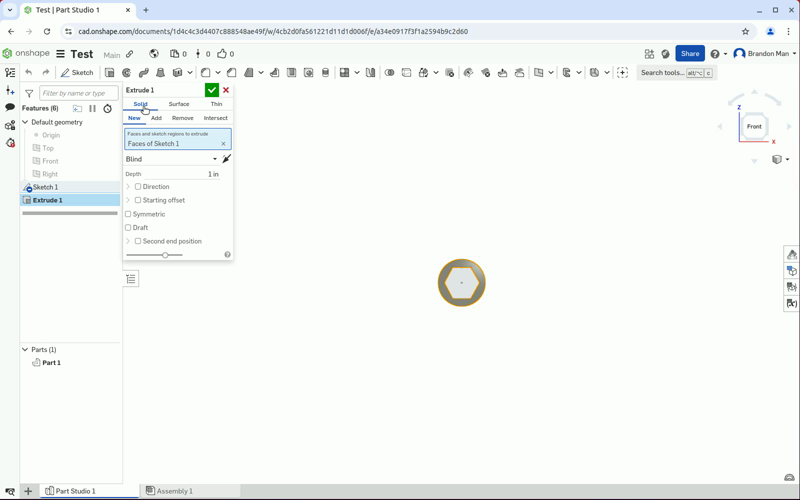
click(143, 106)
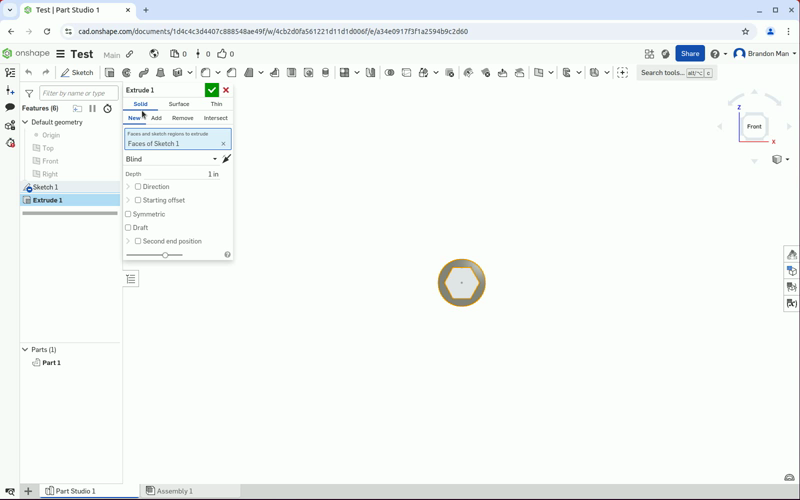
mouse_move(137, 120)
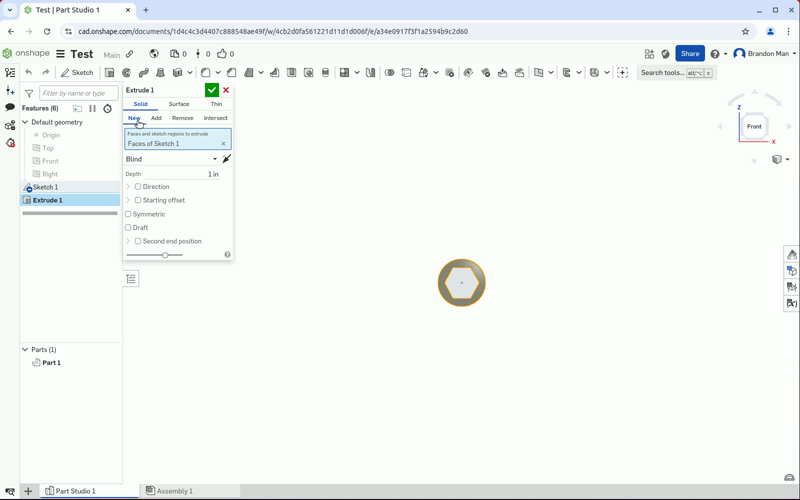
click(137, 120)
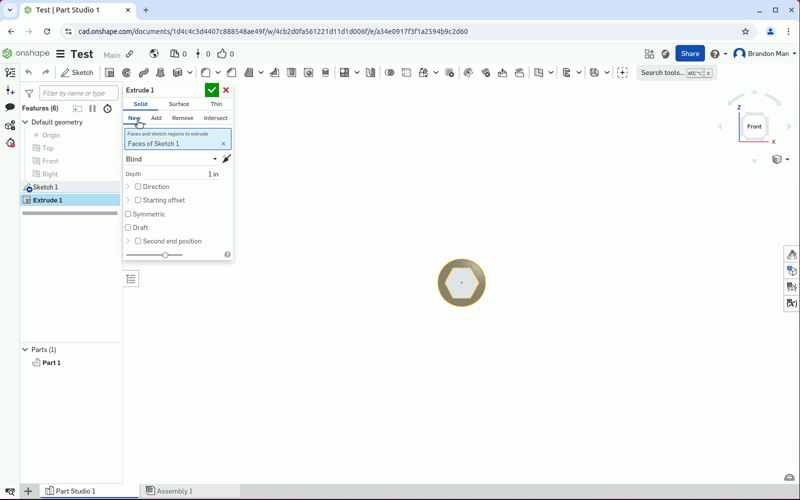
key(tab, 4)
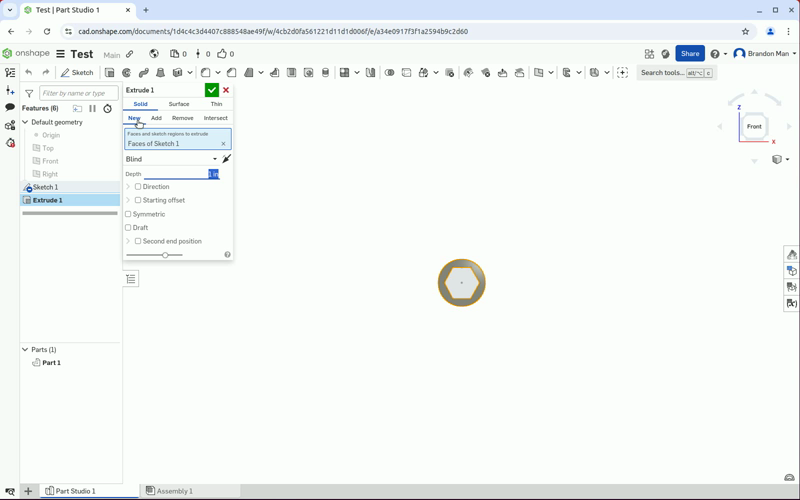
text(1.444)
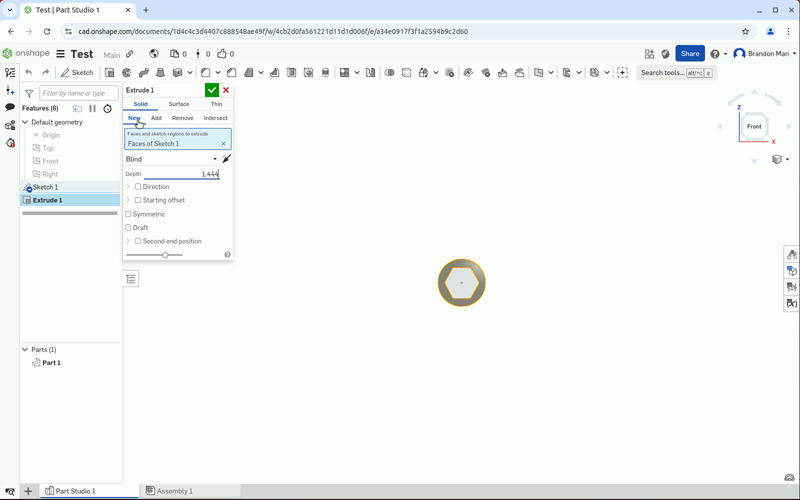
key(enter)
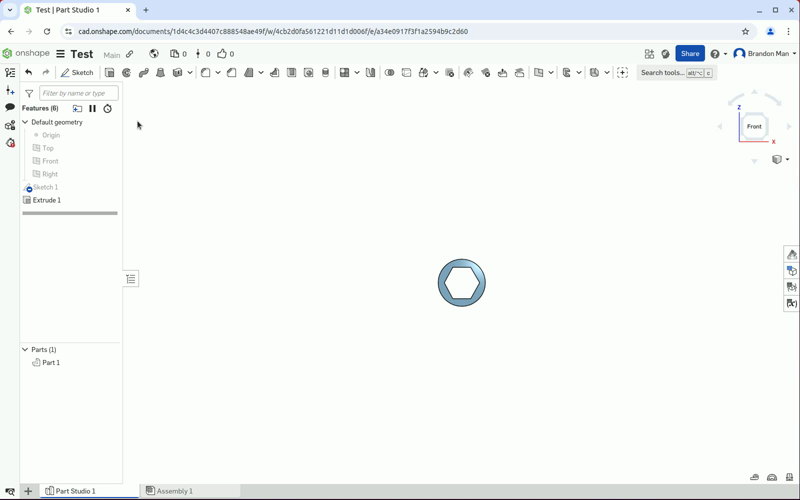
key(shift+h)
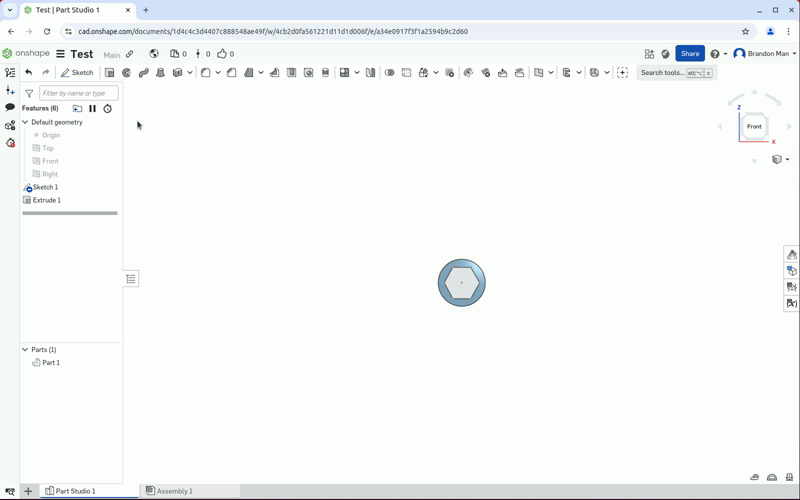
key(shift+h)
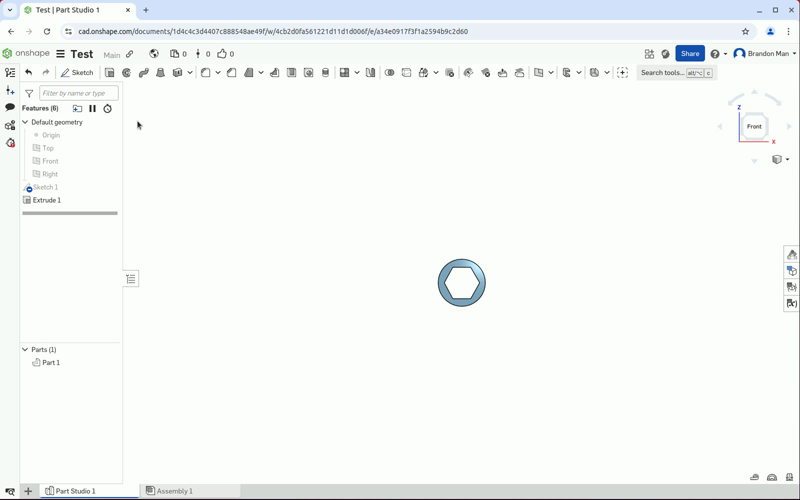
mouse_move(73, 189)
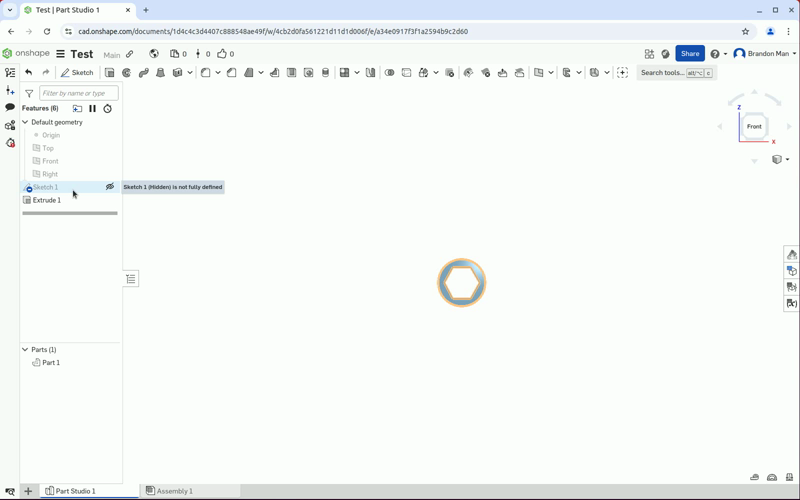
click(73, 189)
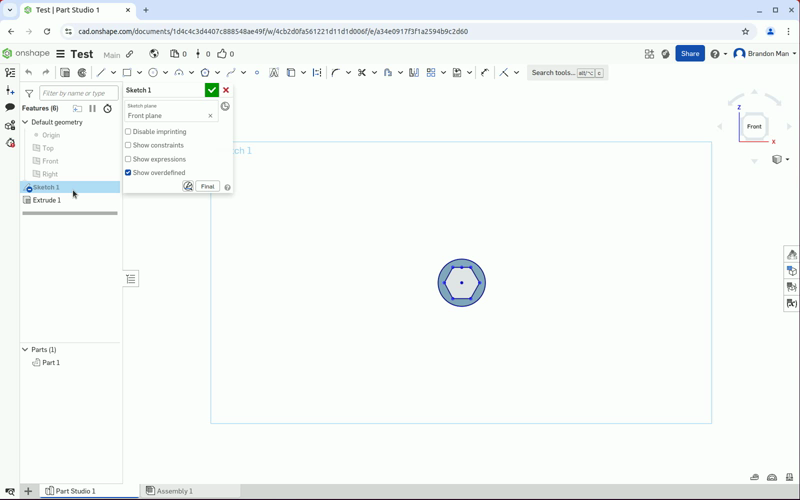
mouse_move(229, 92)
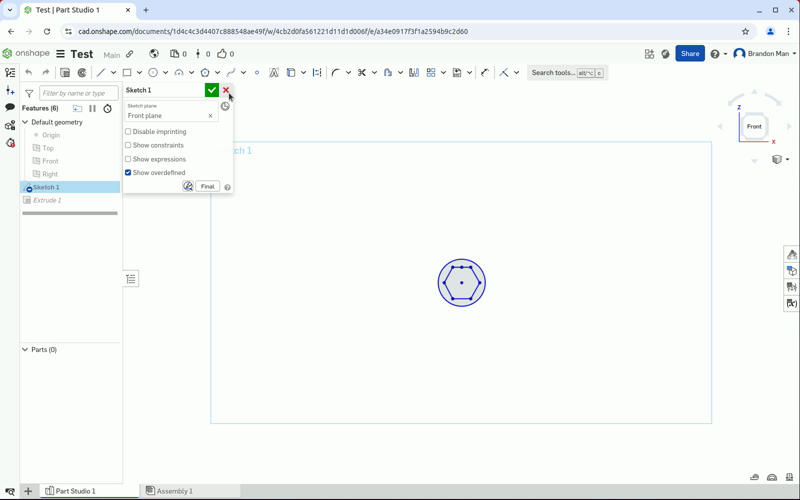
click(229, 92)
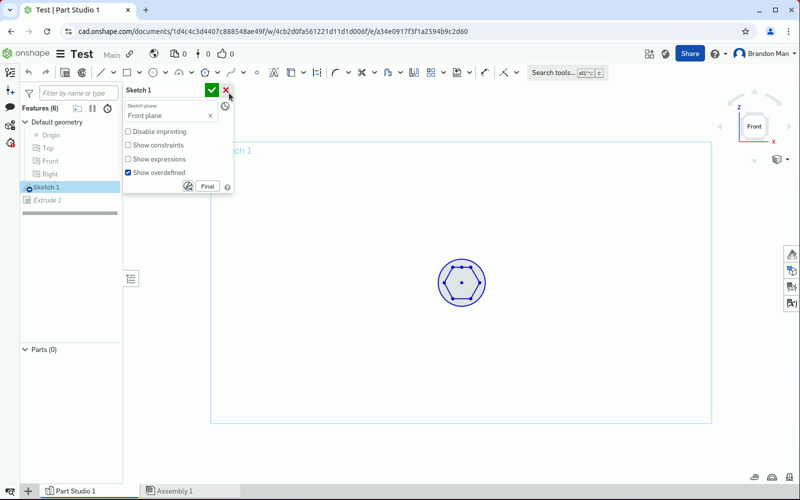
key(shift+s)
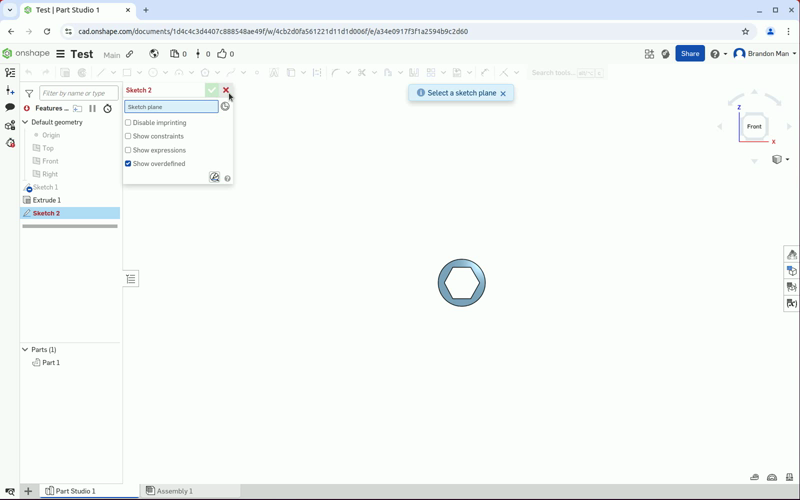
mouse_move(73, 163)
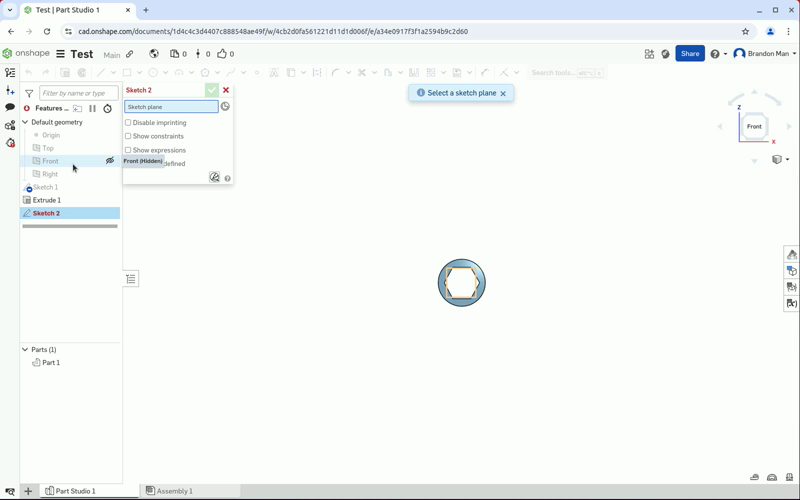
click(73, 163)
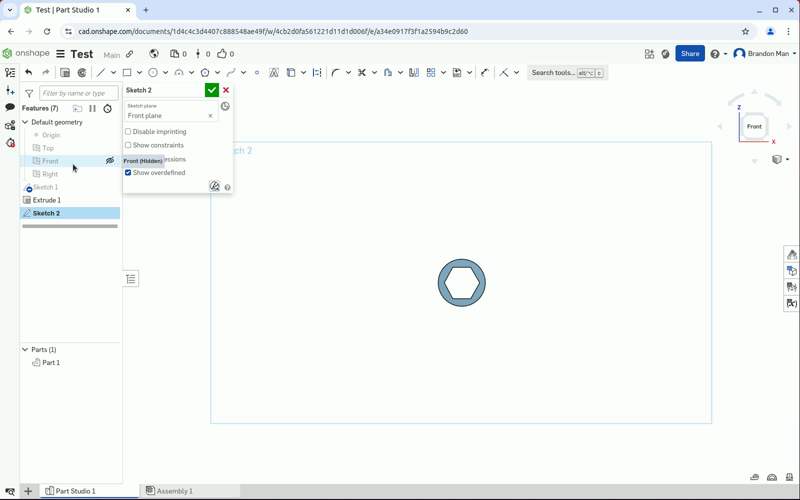
mouse_move(73, 352)
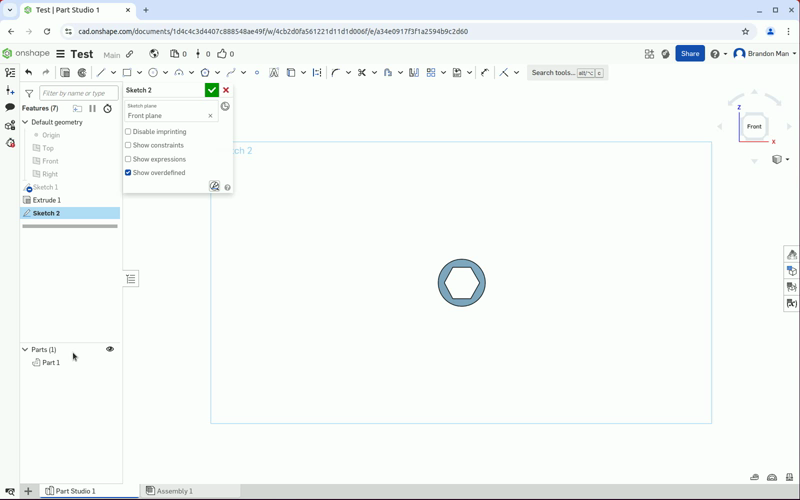
key(y)
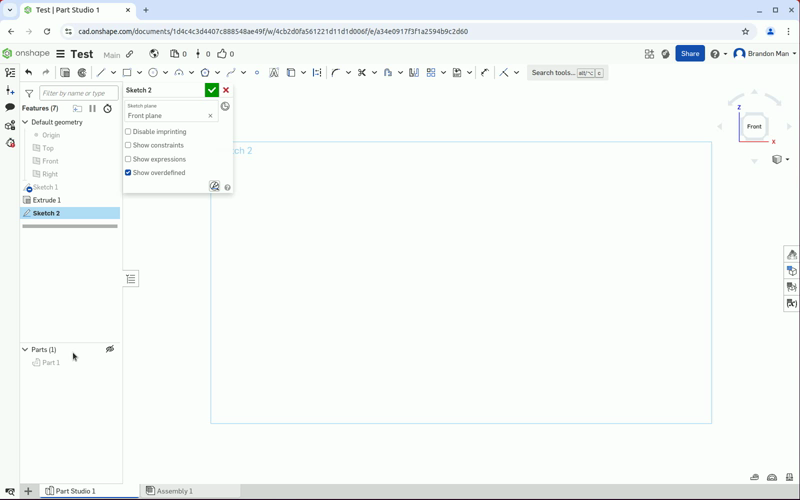
key(c)
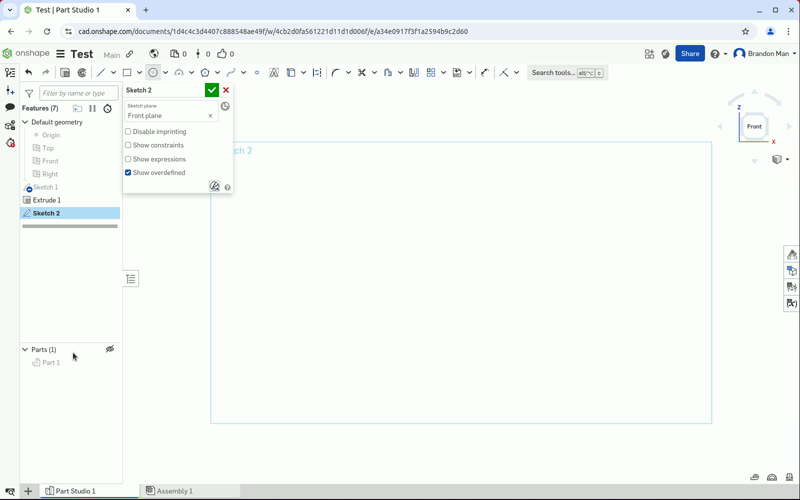
key_down(shift)
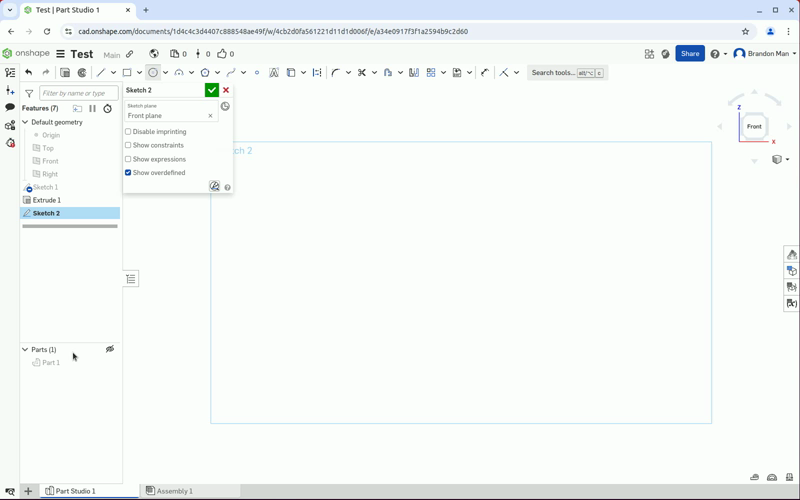
mouse_move(558, 282)
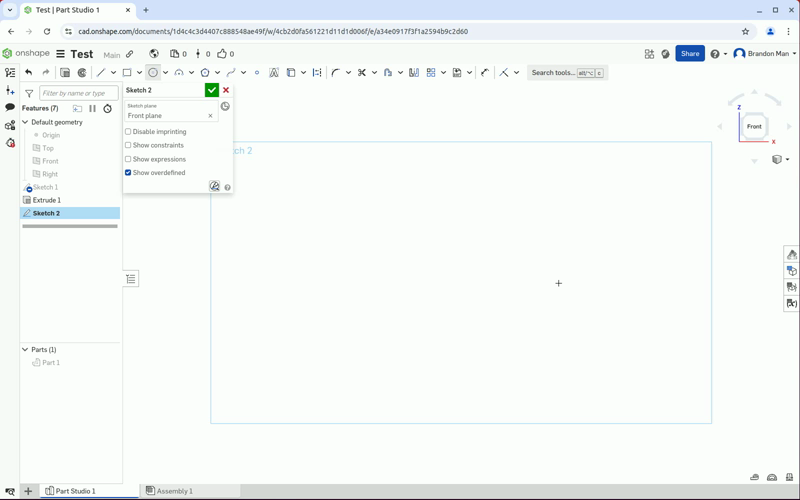
click(558, 282)
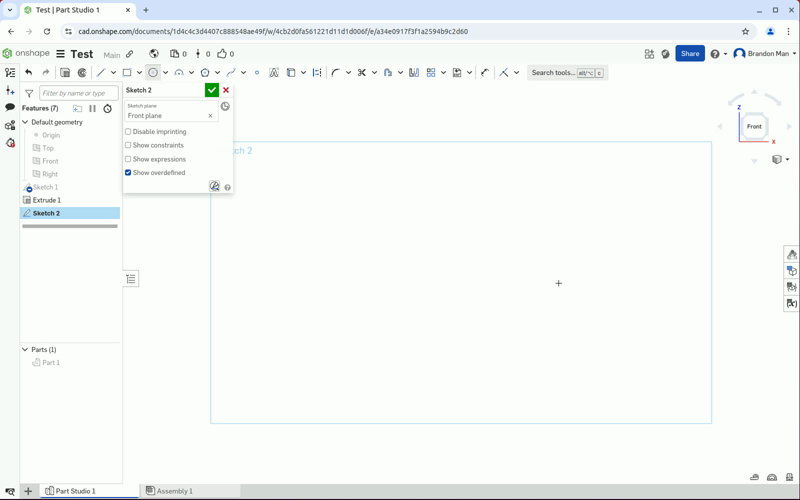
key_up(shift)
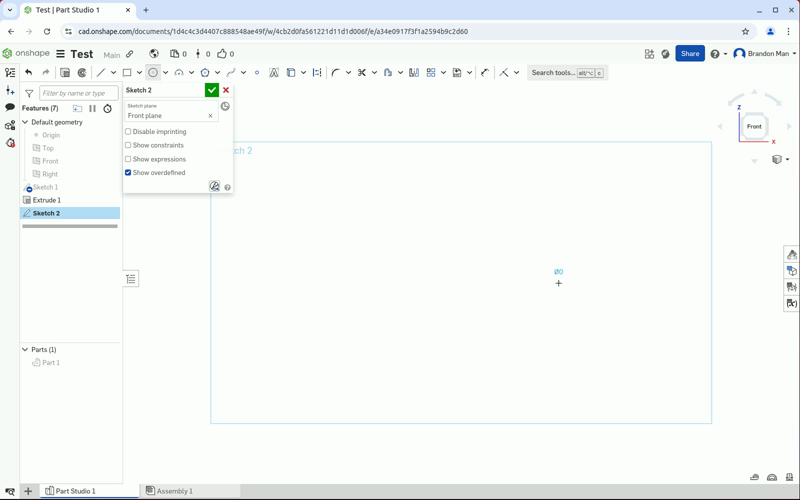
mouse_move(574, 282)
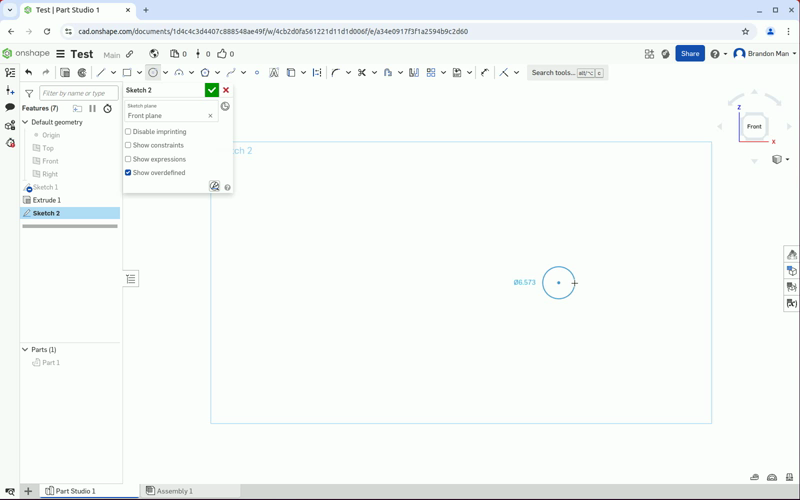
click(574, 282)
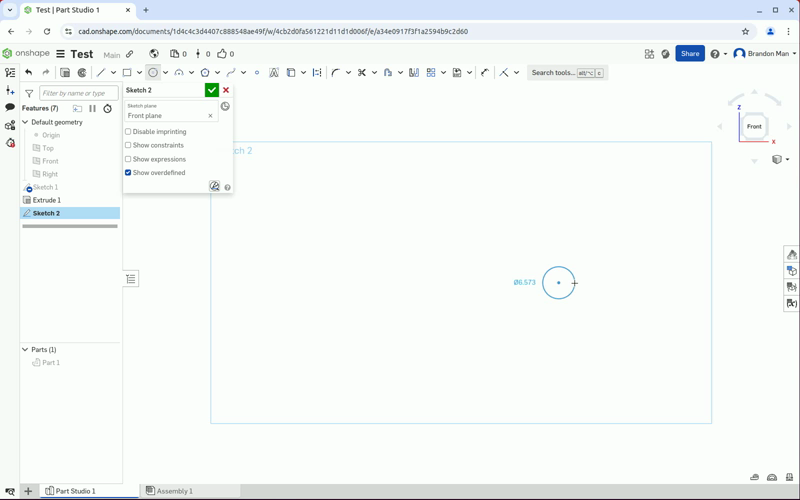
key(esc)
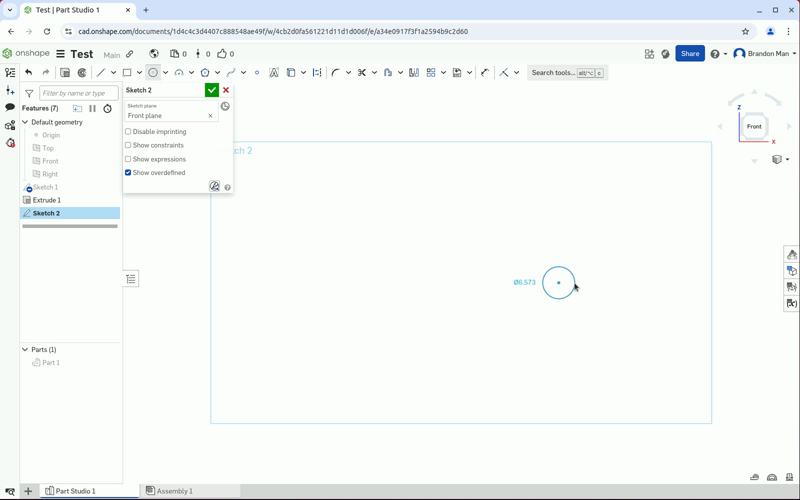
key(l)
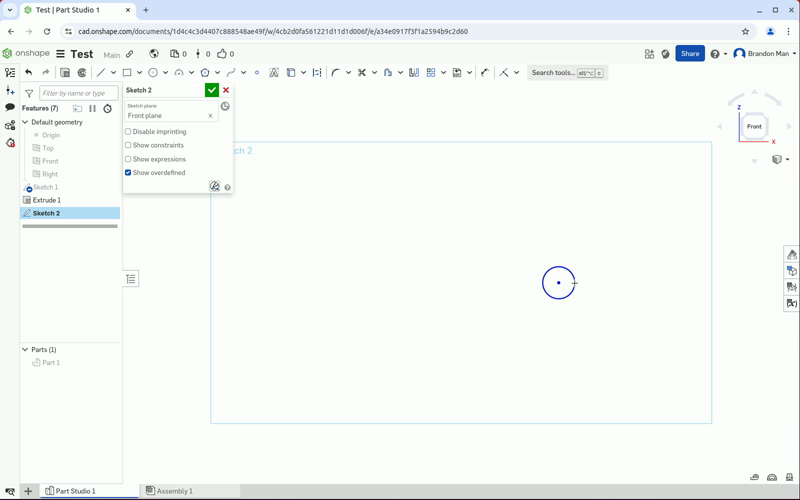
key_down(shift)
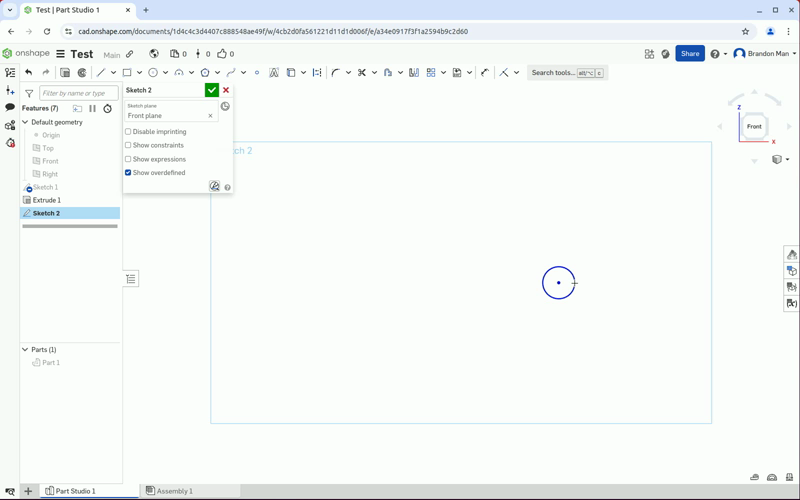
mouse_move(547, 279)
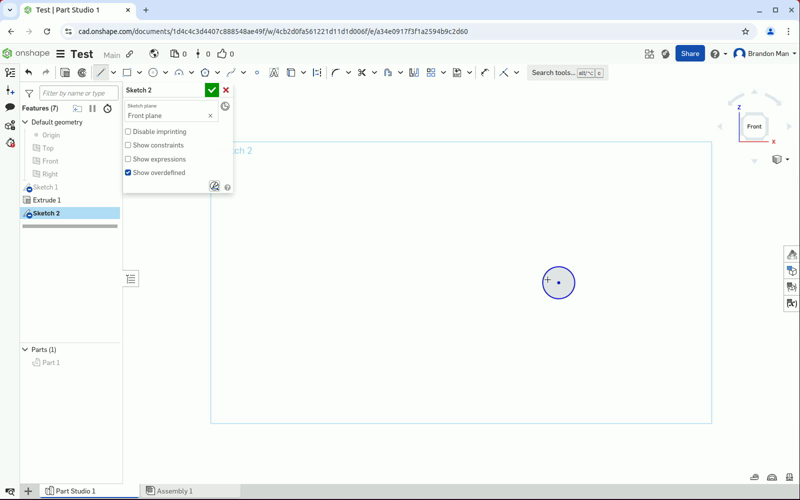
click(547, 279)
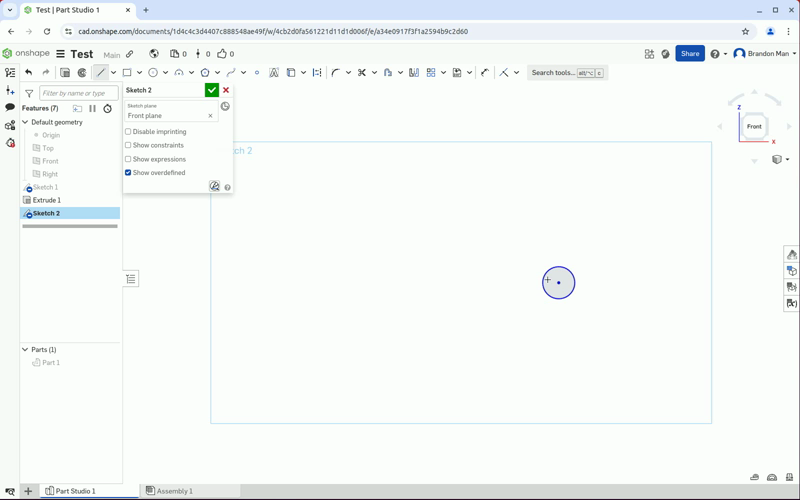
key_up(shift)
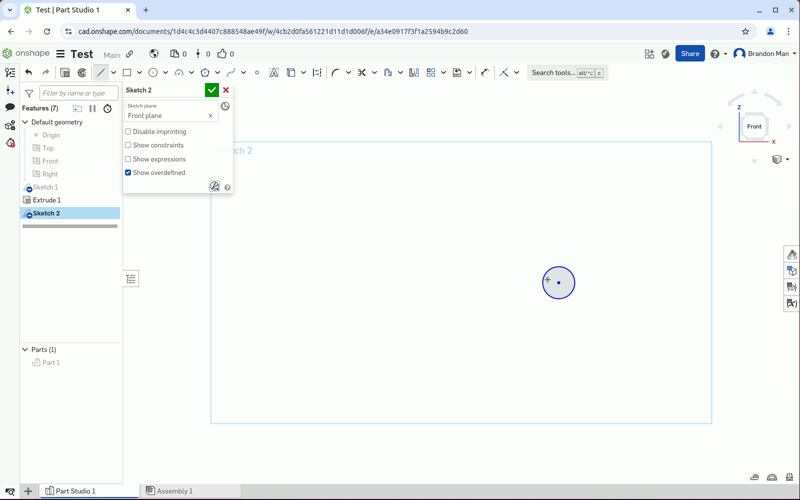
key_down(shift)
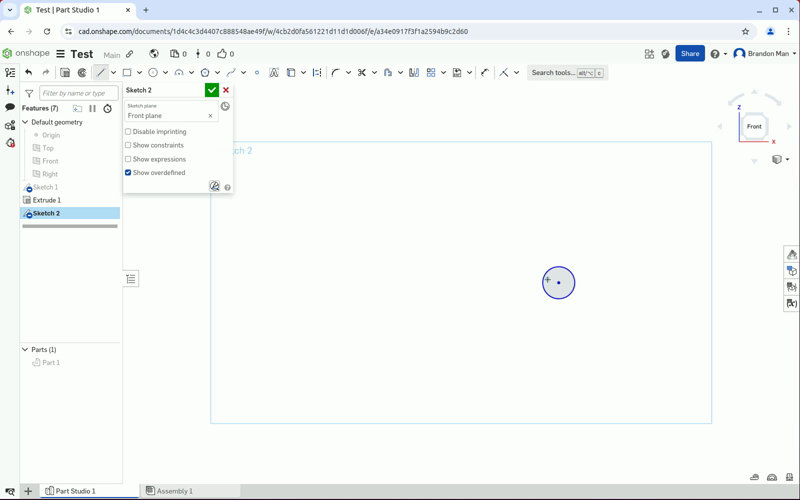
mouse_move(577, 279)
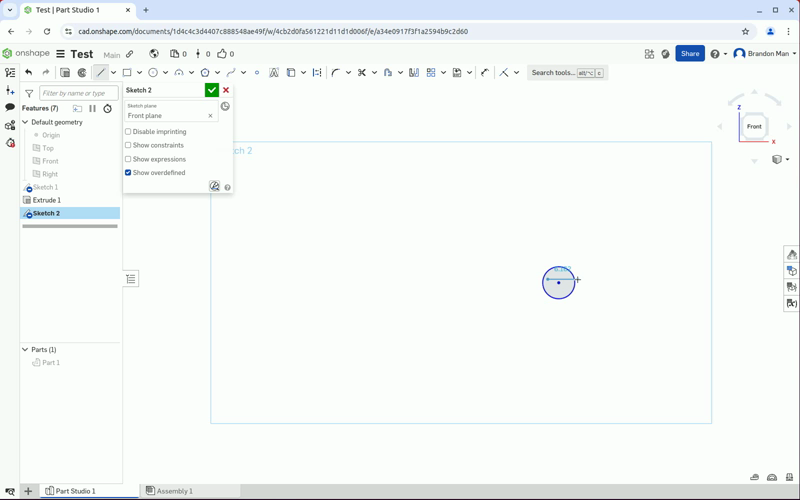
mouse_move(551, 292)
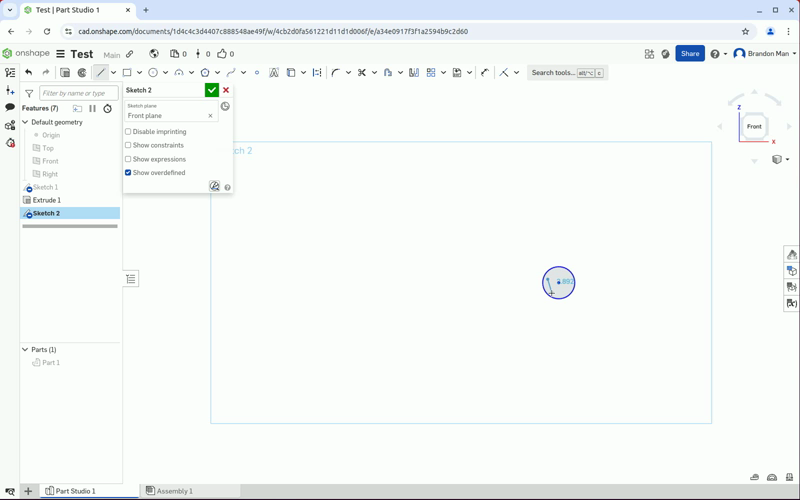
click(551, 292)
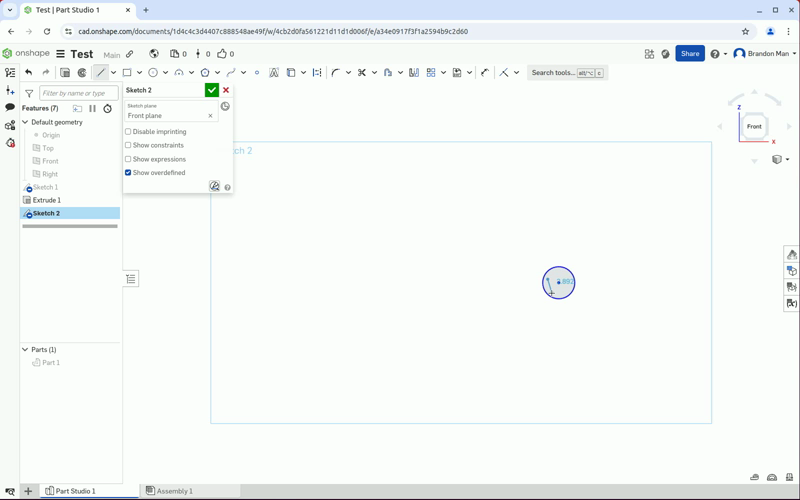
key_up(shift)
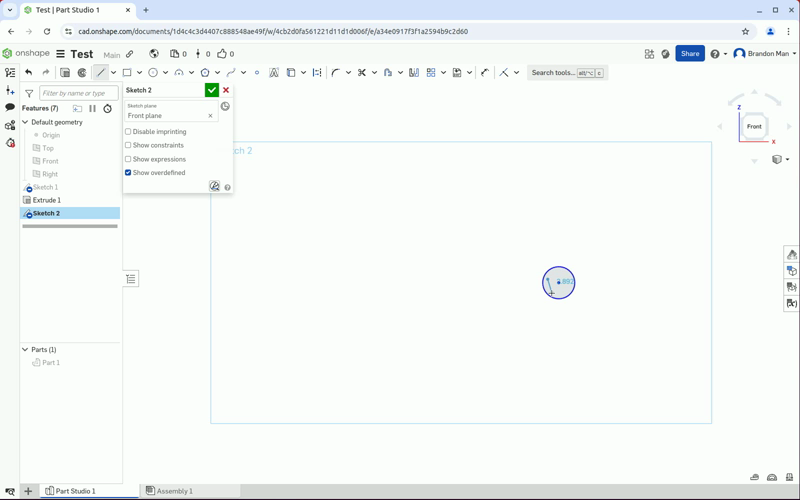
key_down(shift)
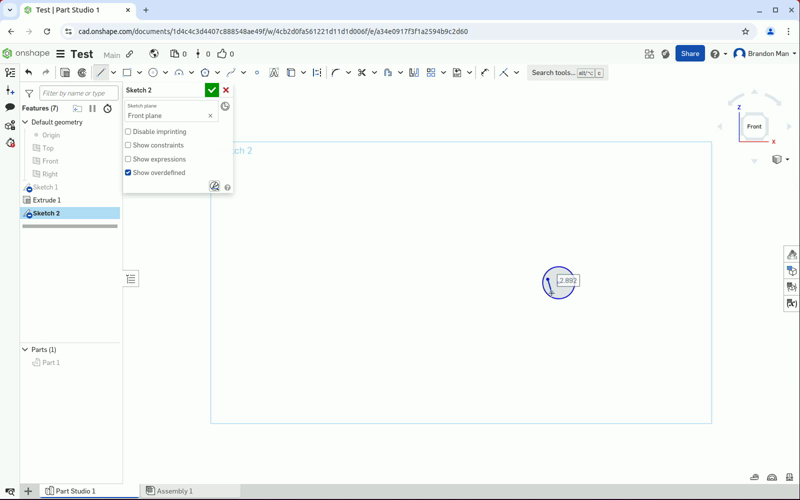
mouse_move(581, 292)
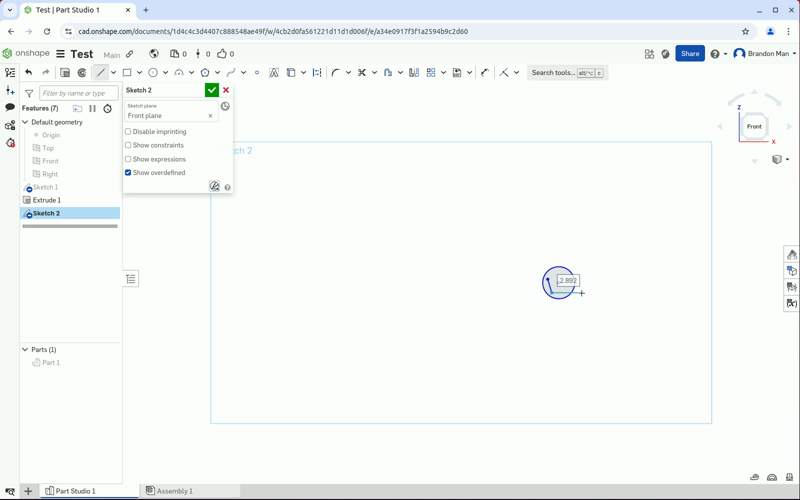
mouse_move(565, 292)
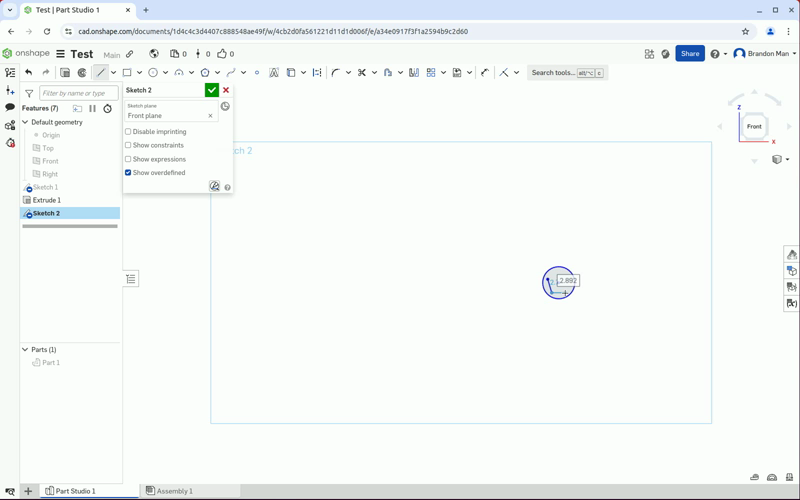
click(565, 292)
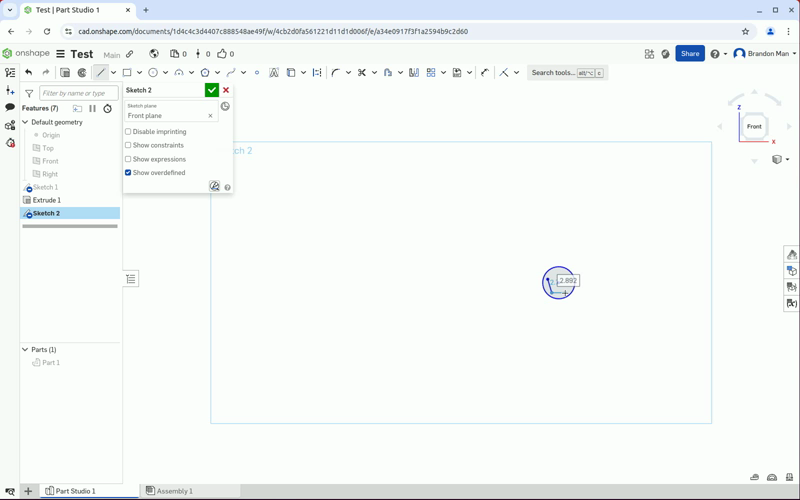
key_up(shift)
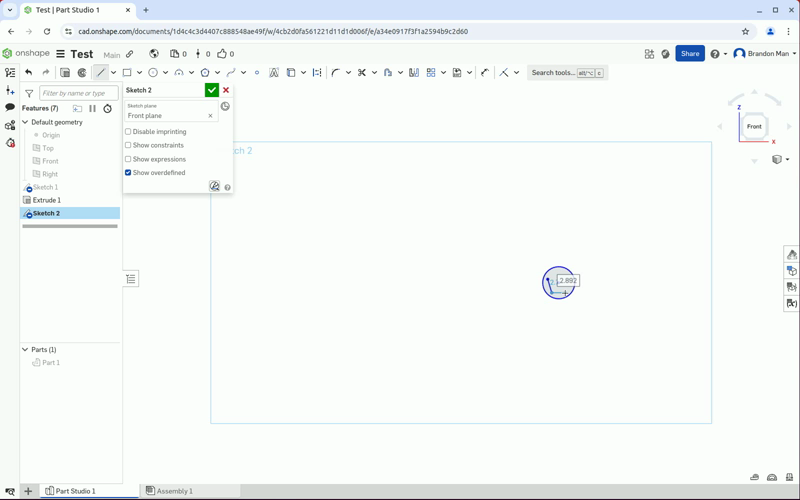
key_down(shift)
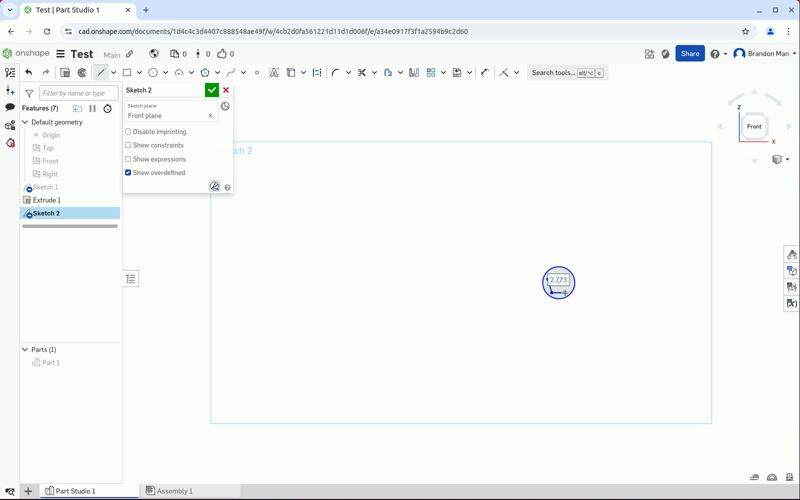
mouse_move(589, 292)
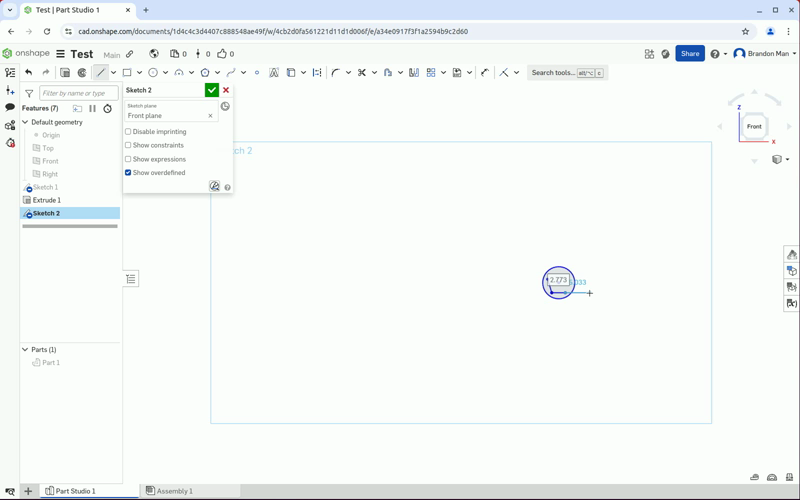
mouse_move(569, 279)
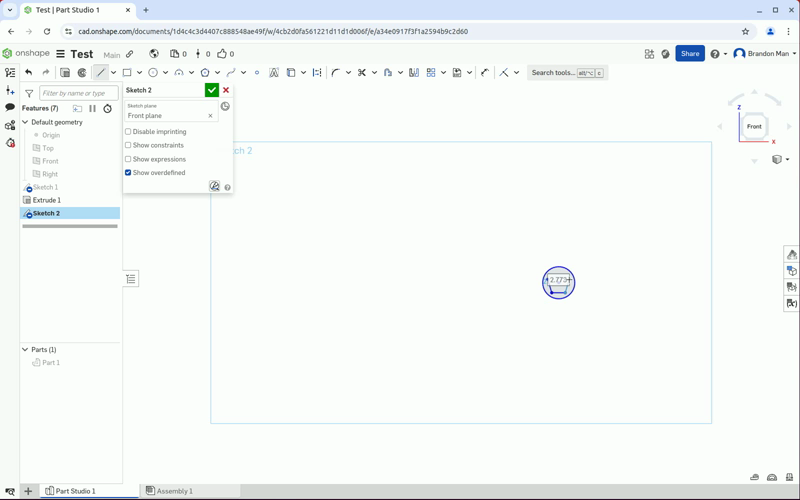
click(569, 279)
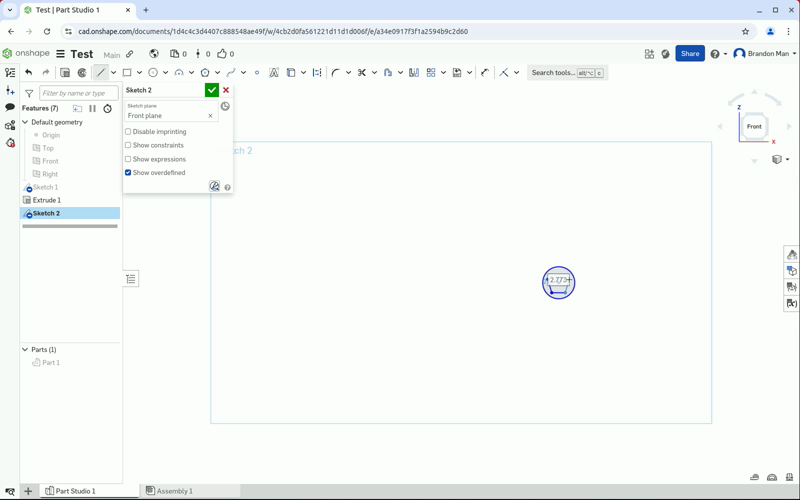
key_up(shift)
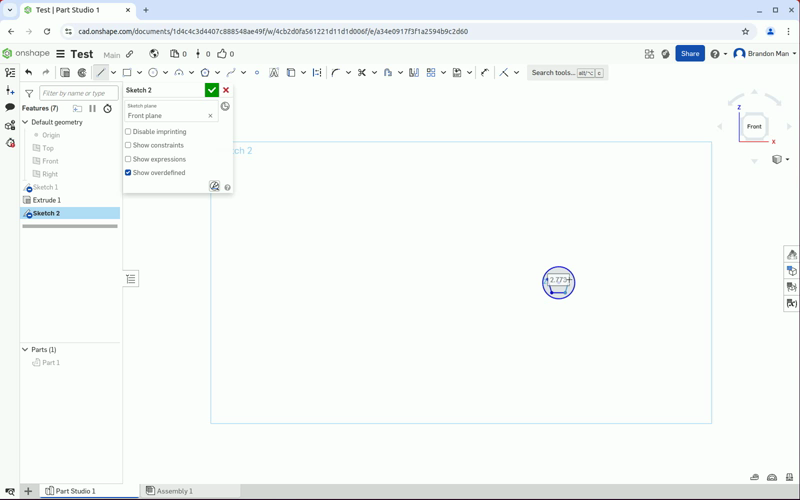
key_down(shift)
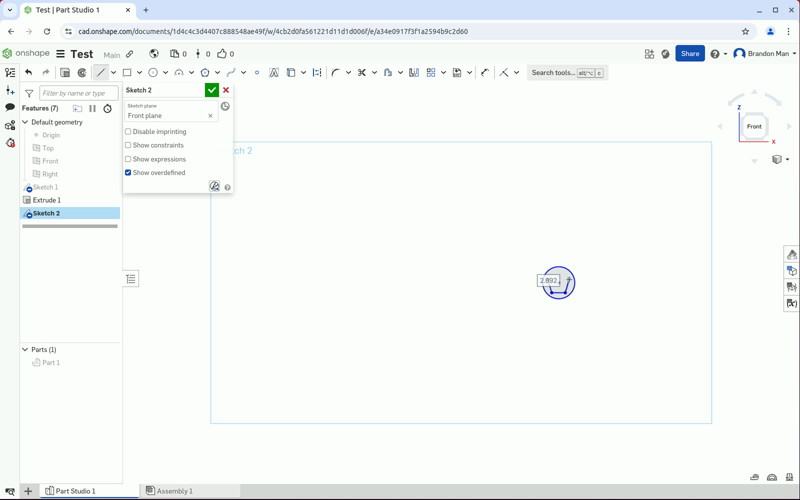
mouse_move(589, 279)
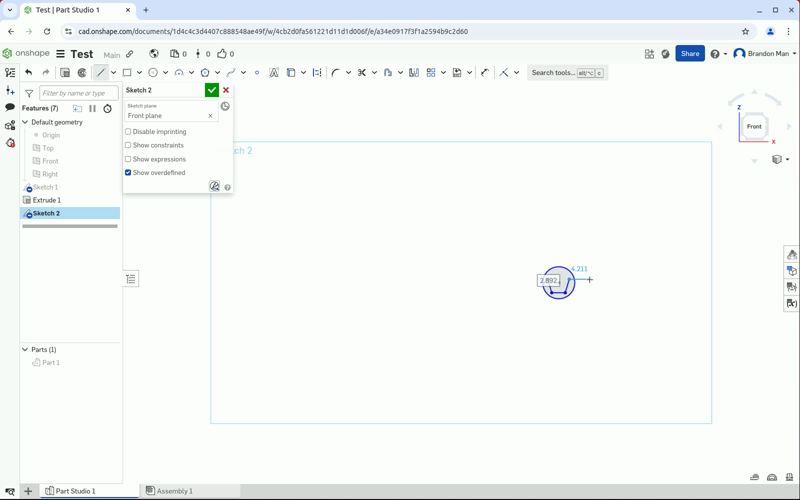
mouse_move(558, 270)
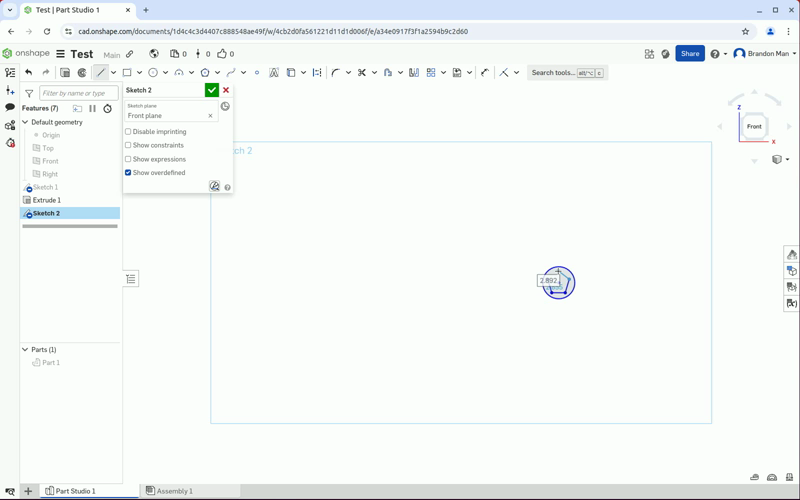
click(558, 270)
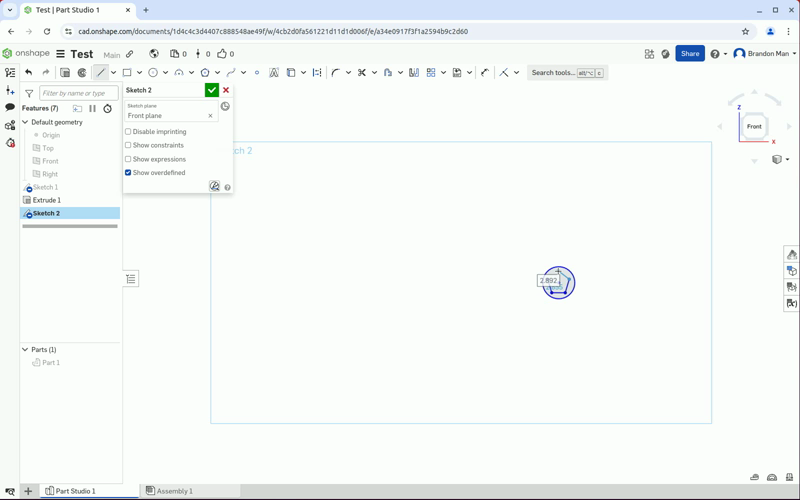
key_up(shift)
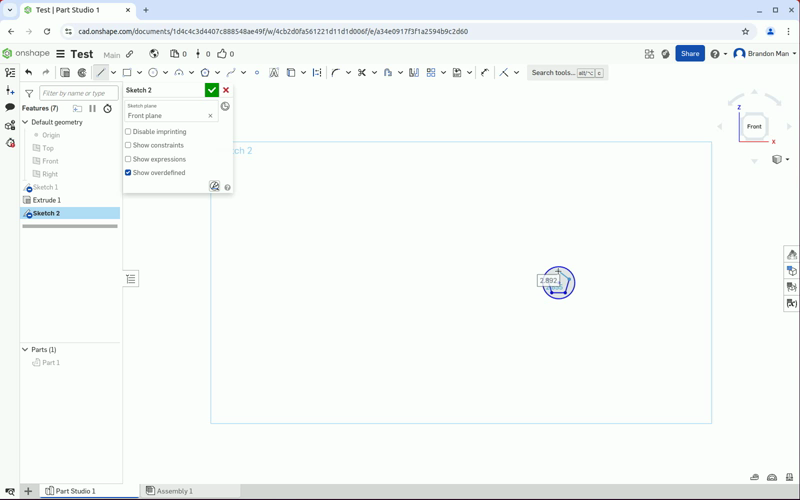
mouse_move(588, 270)
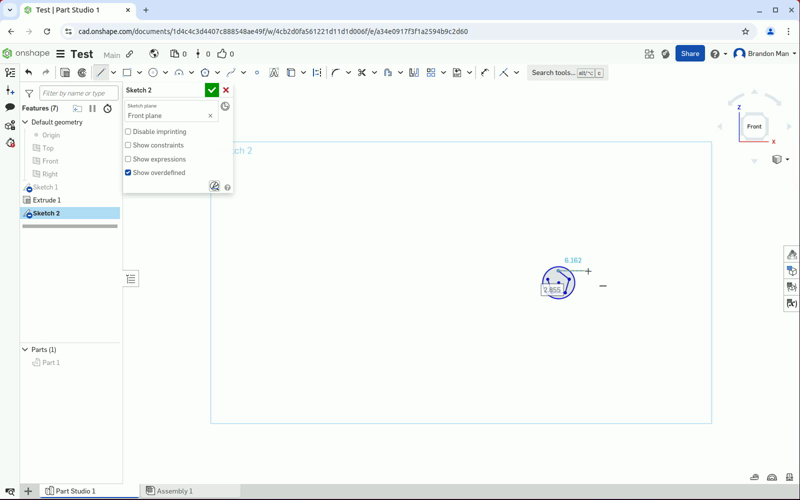
key_down(shift)
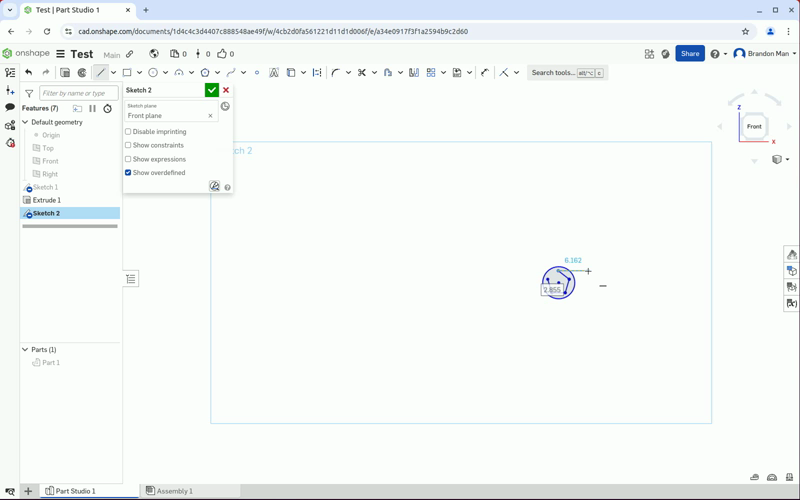
mouse_move(547, 279)
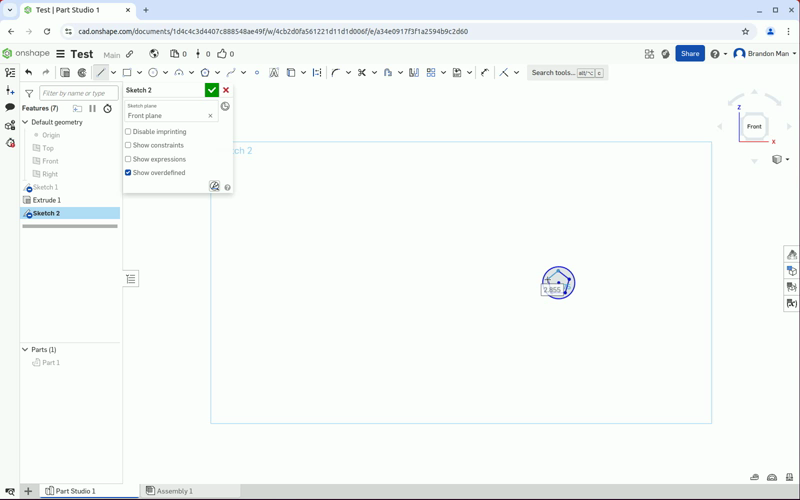
key_up(shift)
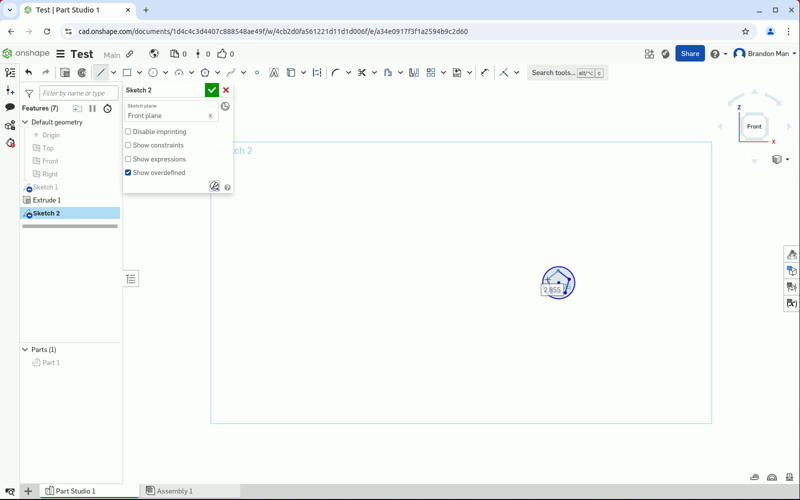
click(547, 279)
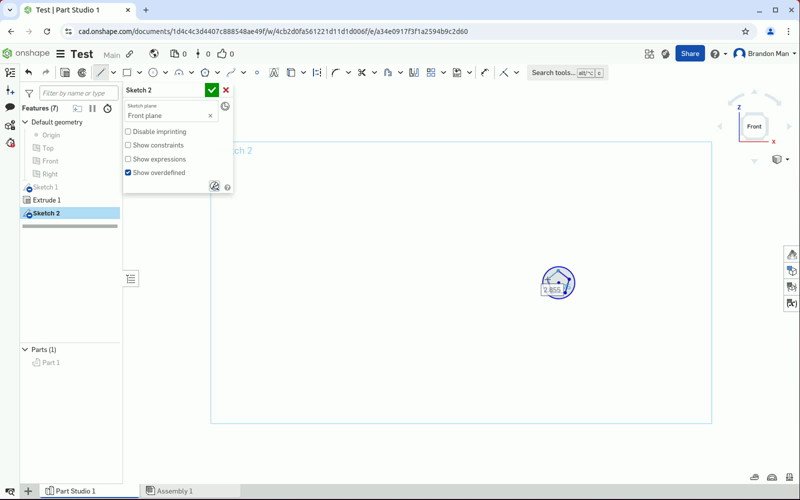
key(esc)
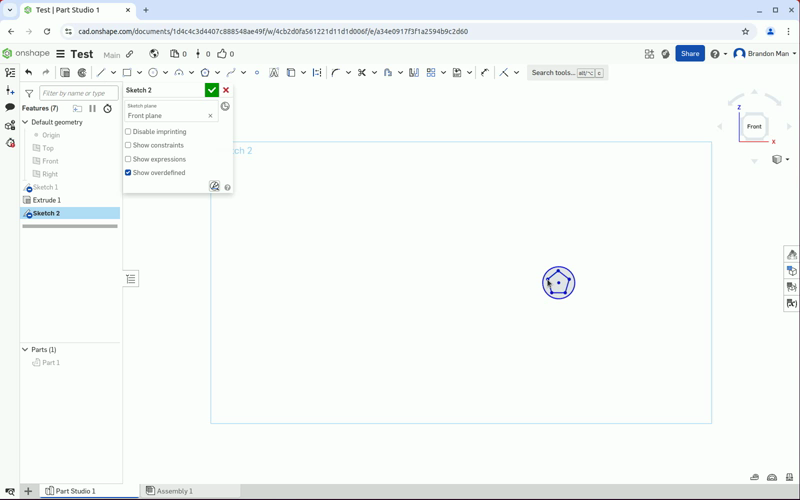
mouse_move(545, 284)
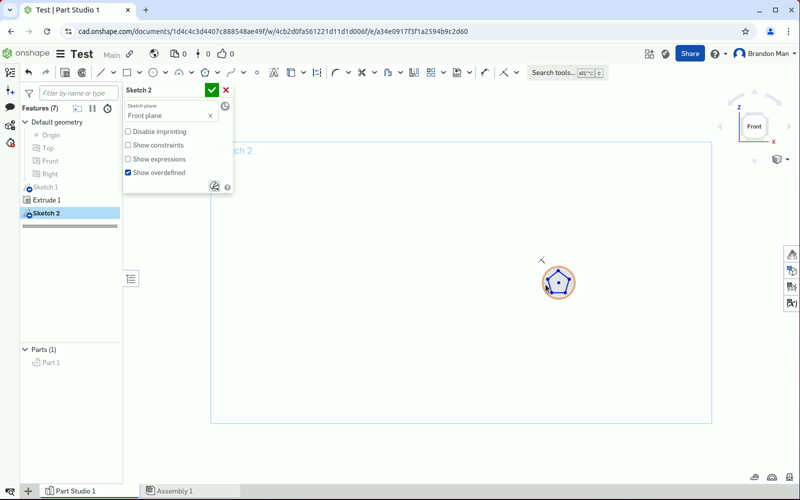
scroll(6)
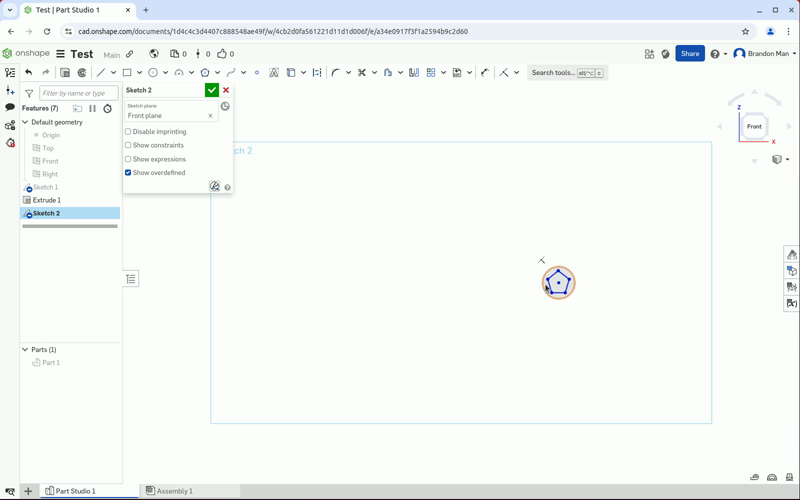
scroll(6)
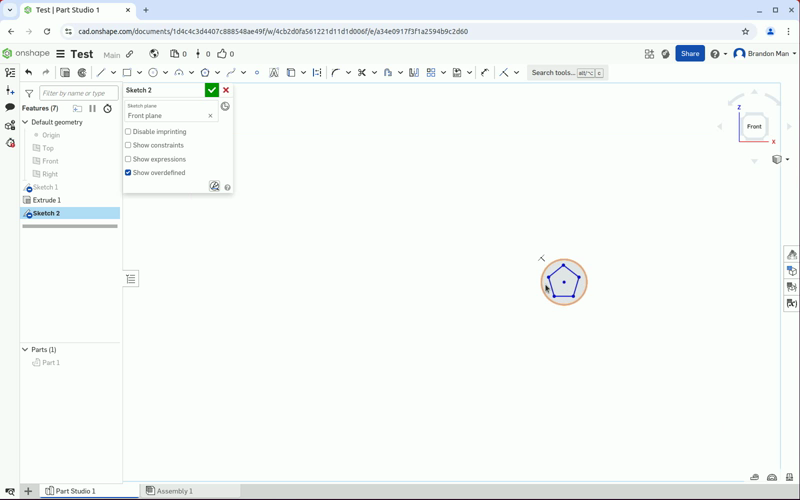
scroll(6)
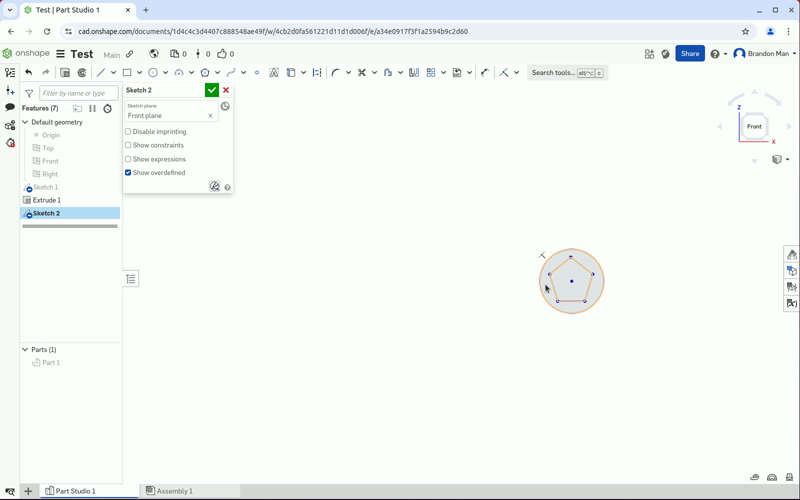
scroll(6)
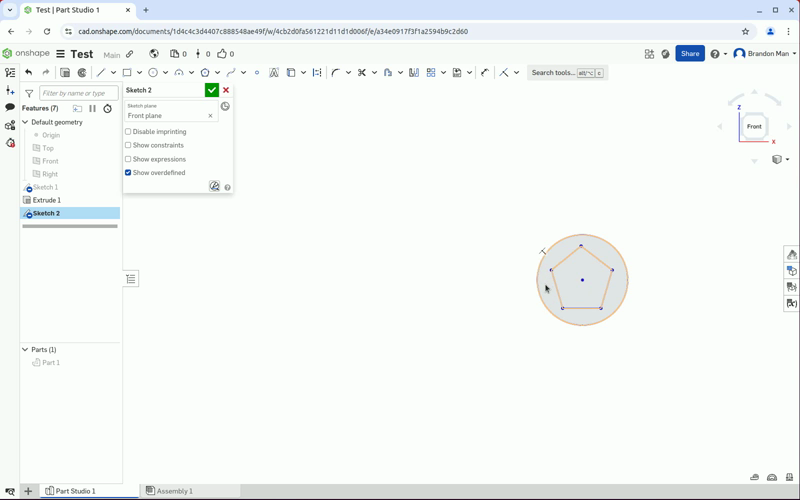
scroll(6)
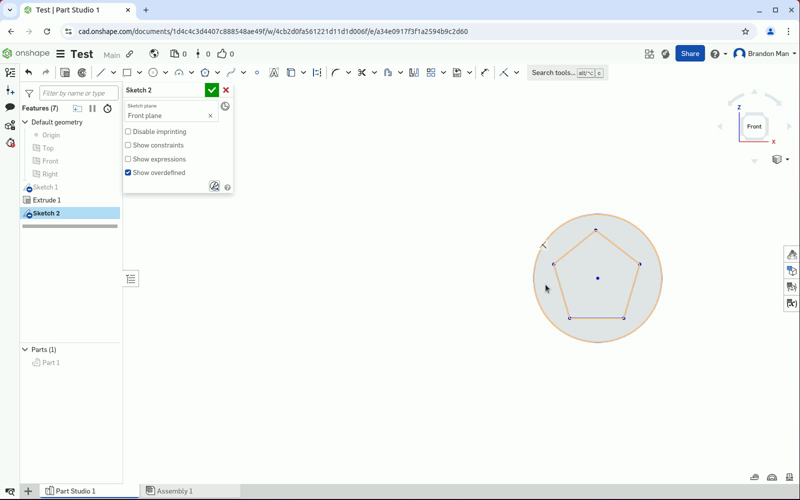
scroll(6)
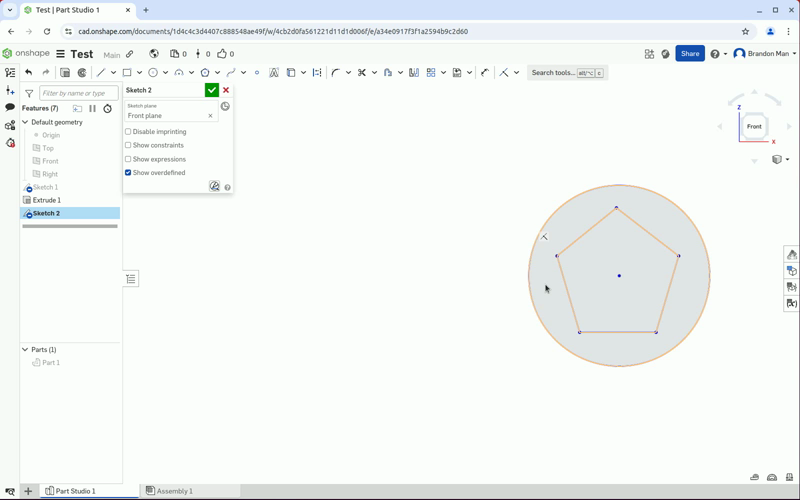
scroll(6)
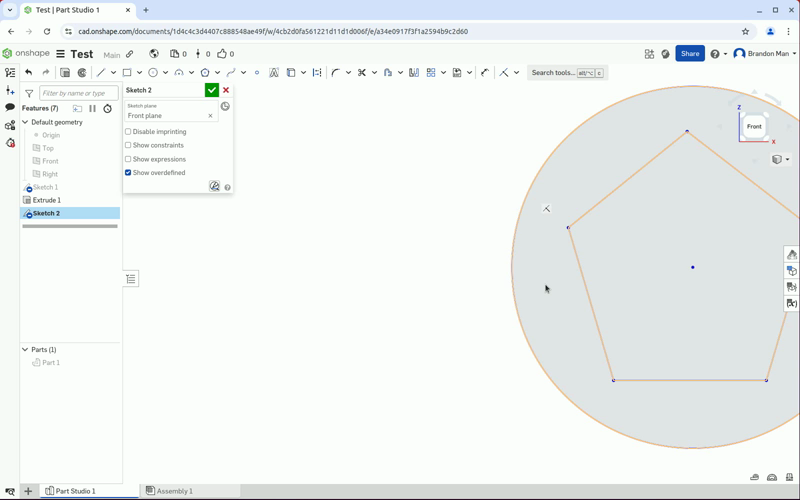
click(545, 284)
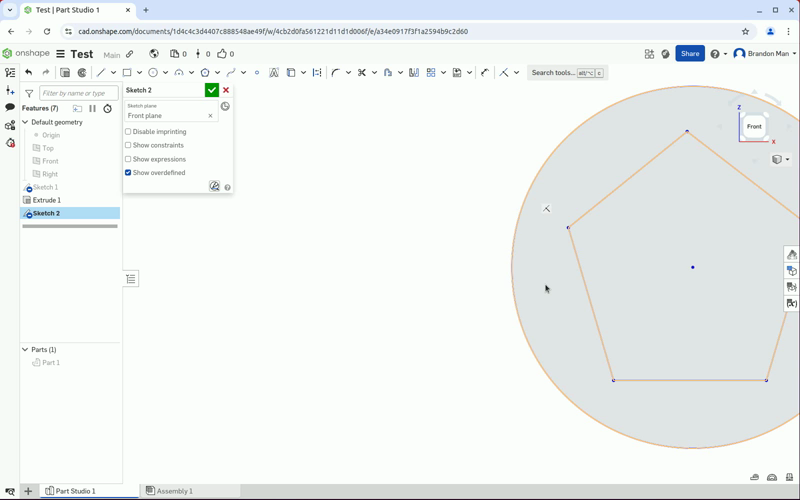
scroll(-6)
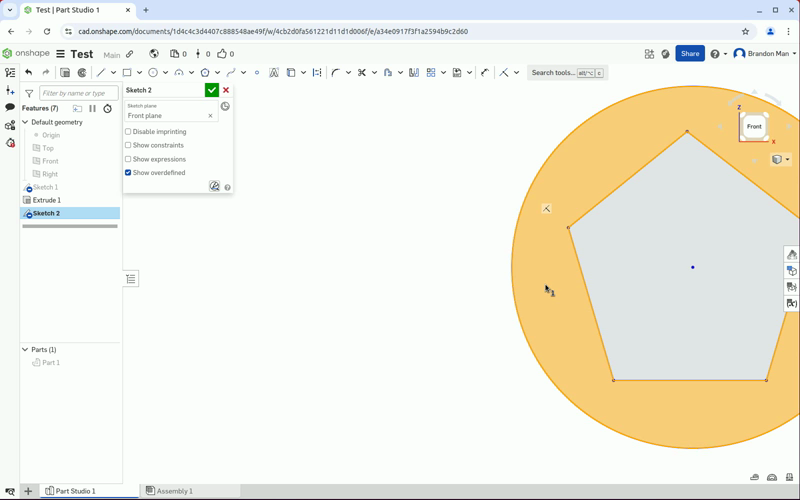
scroll(-6)
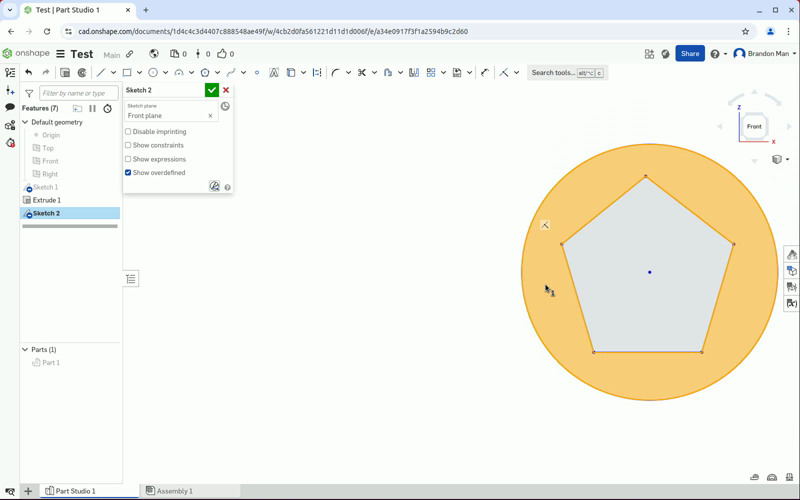
scroll(-6)
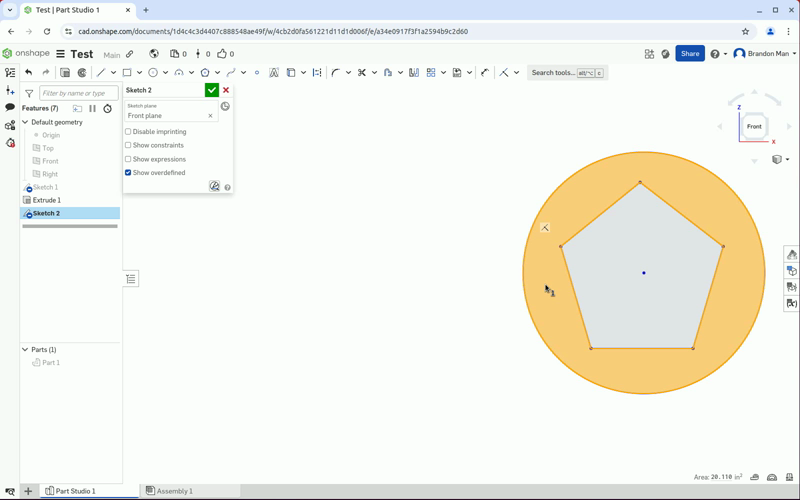
scroll(-6)
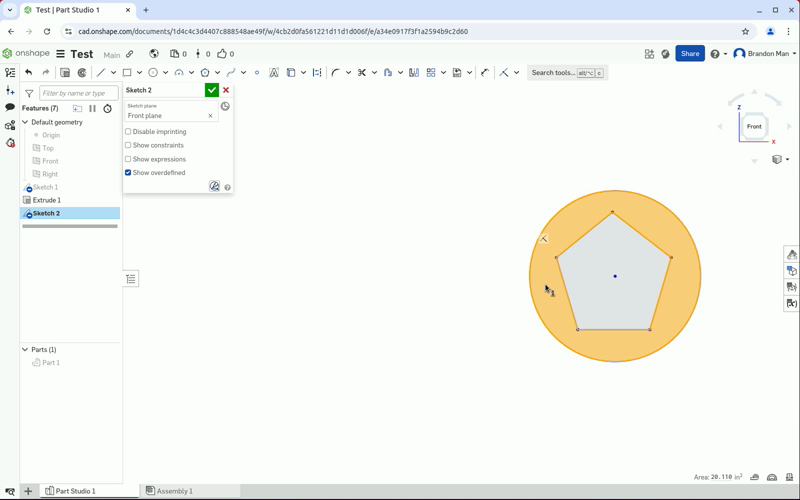
scroll(-6)
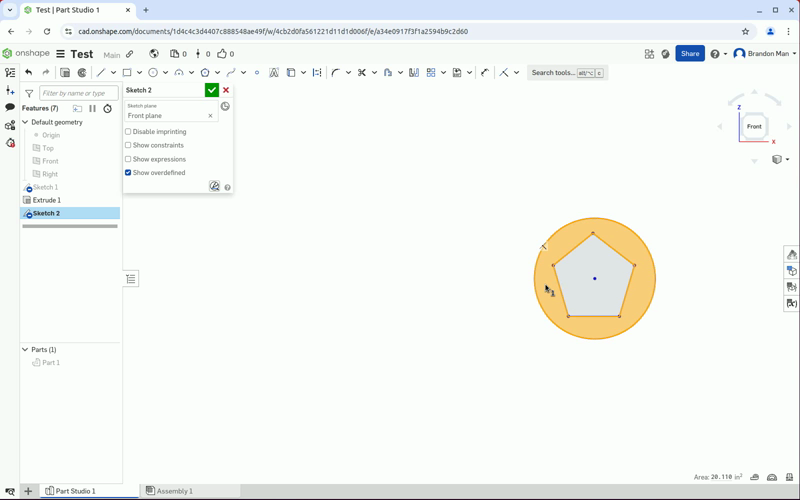
scroll(-6)
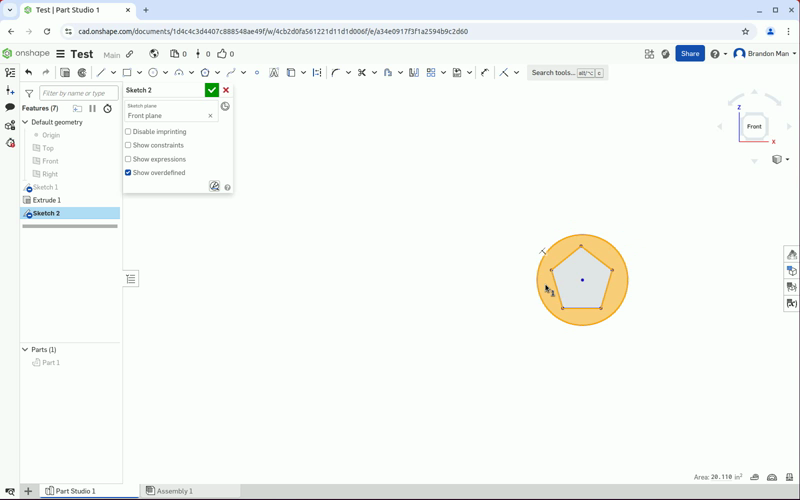
scroll(-6)
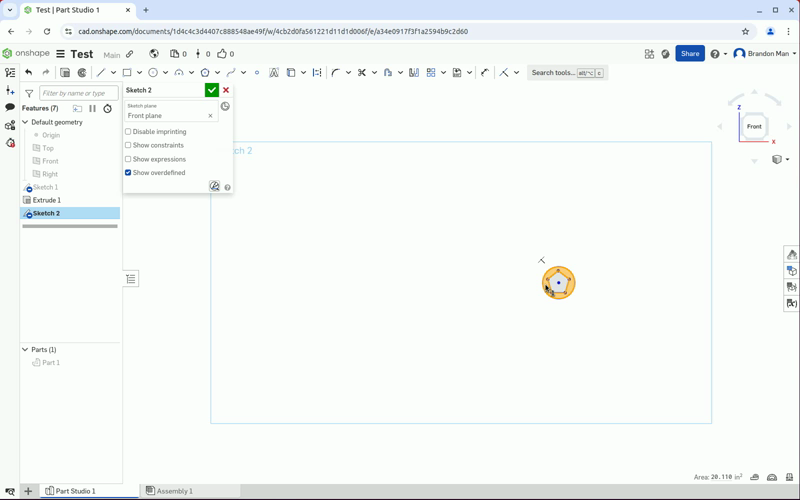
mouse_move(73, 352)
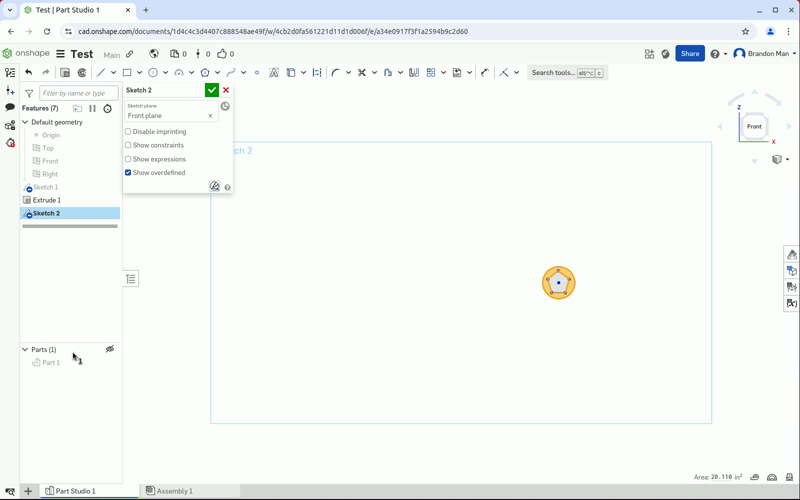
key(shift+y)
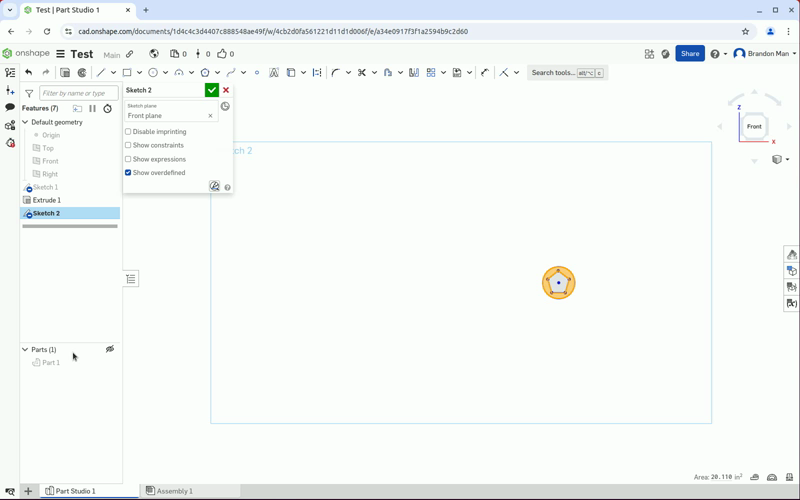
key(shift+e)
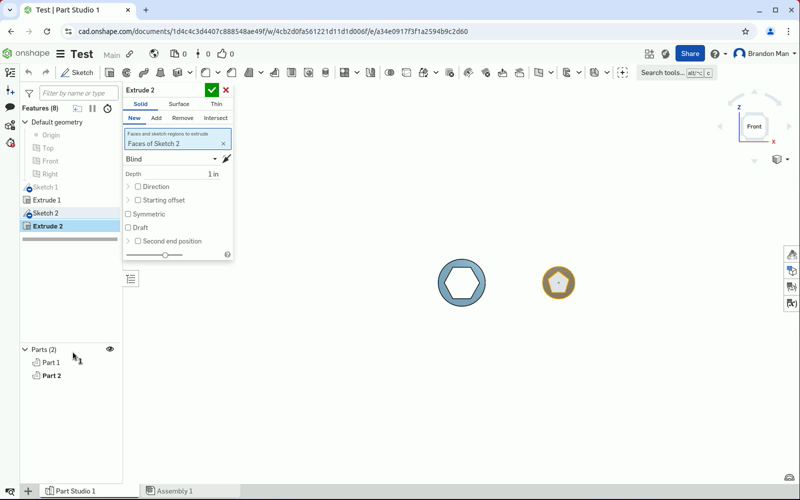
mouse_move(143, 106)
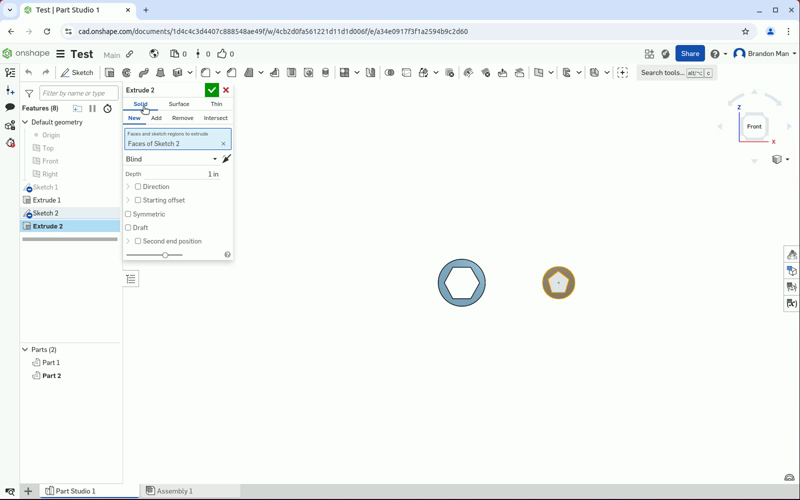
click(143, 106)
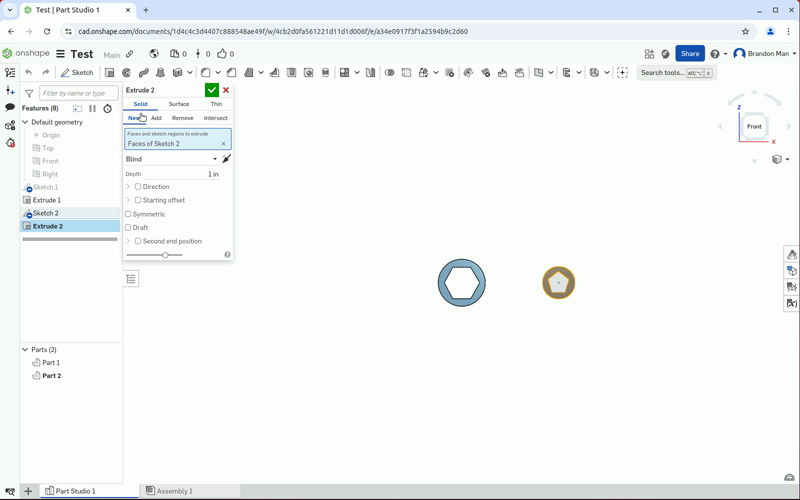
mouse_move(137, 120)
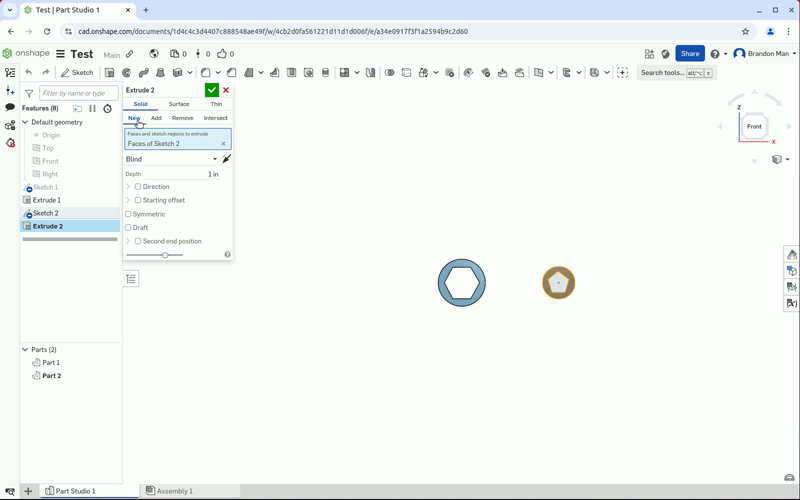
click(137, 120)
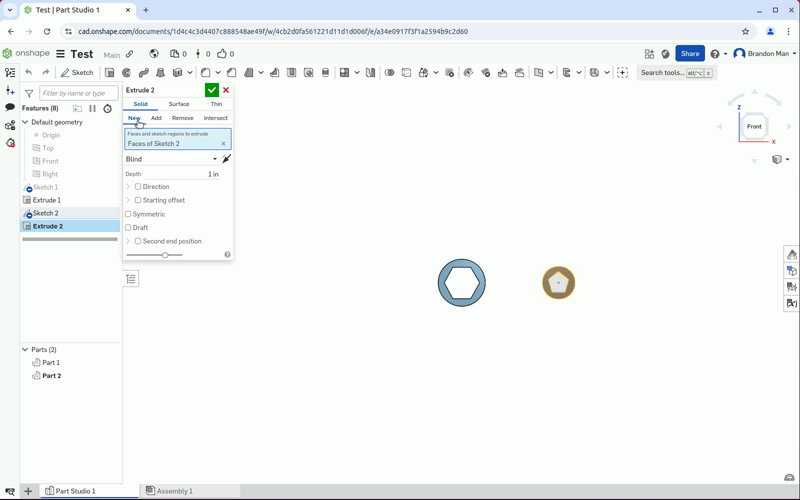
key(tab, 4)
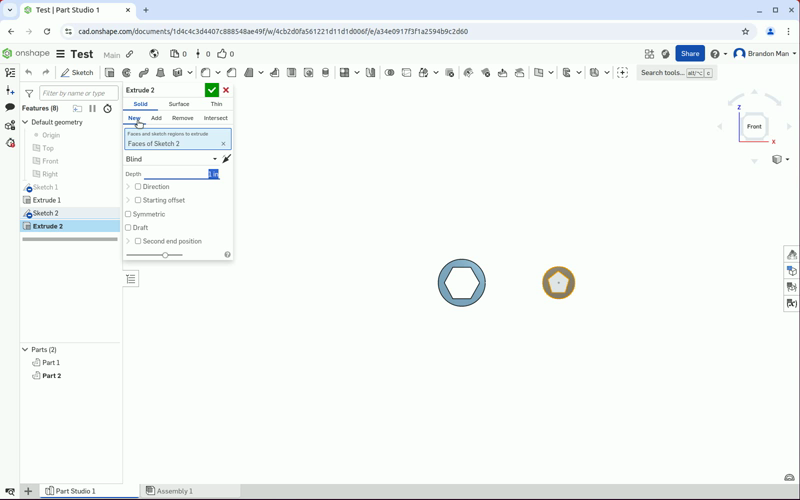
text(1.444)
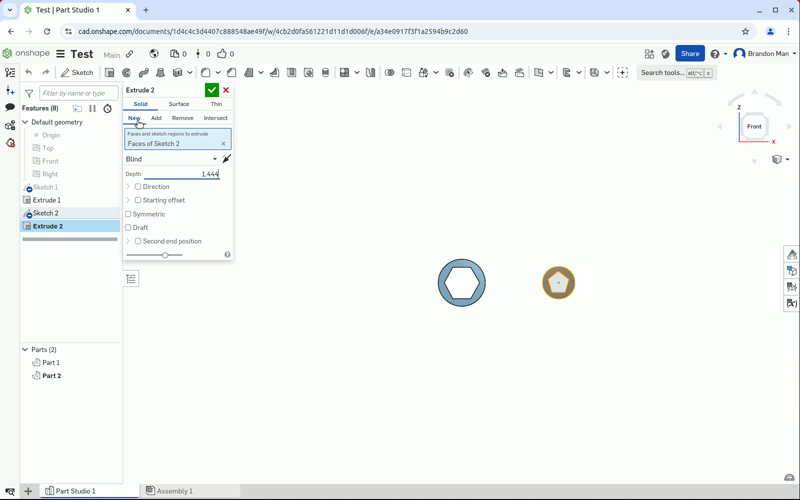
key(enter)
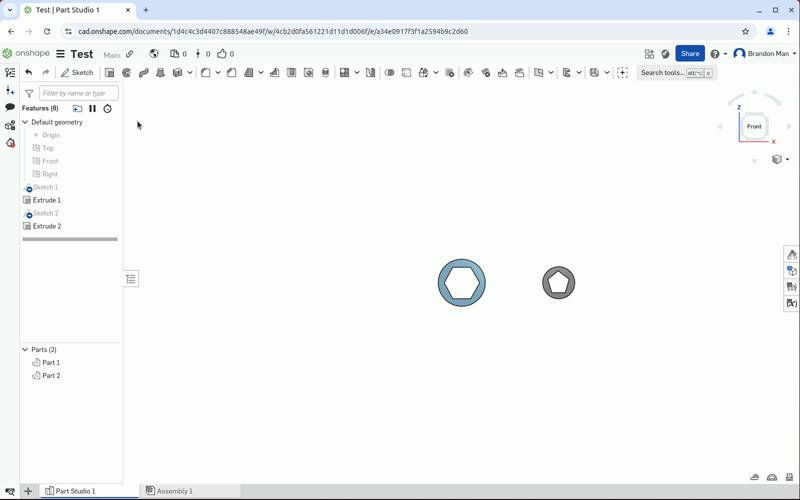
key(shift+h)
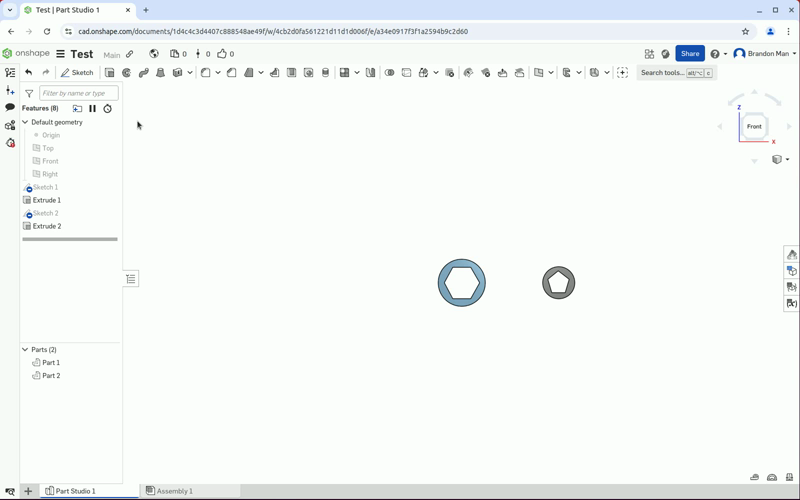
key(shift+h)
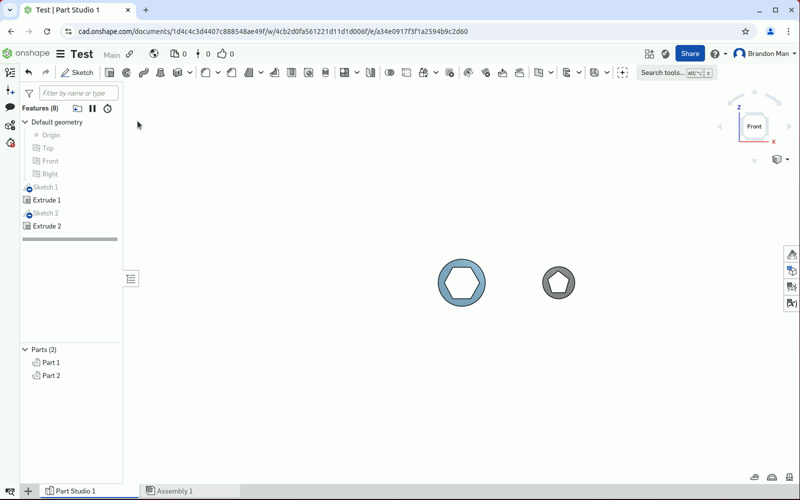
mouse_move(73, 189)
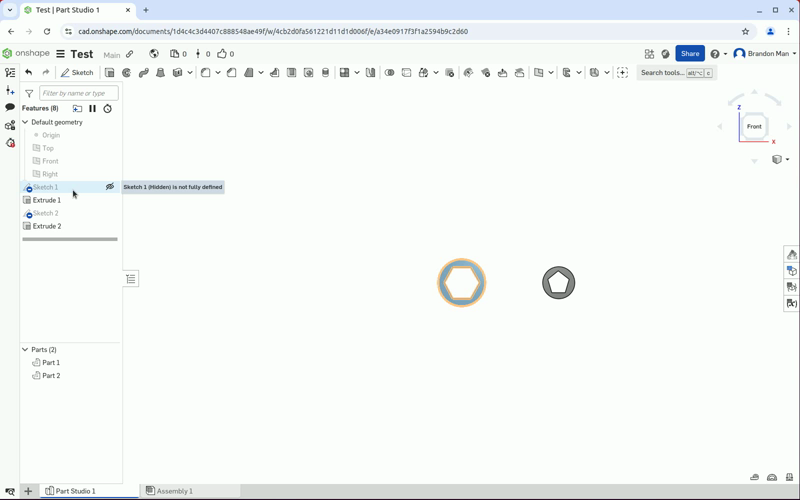
click(73, 189)
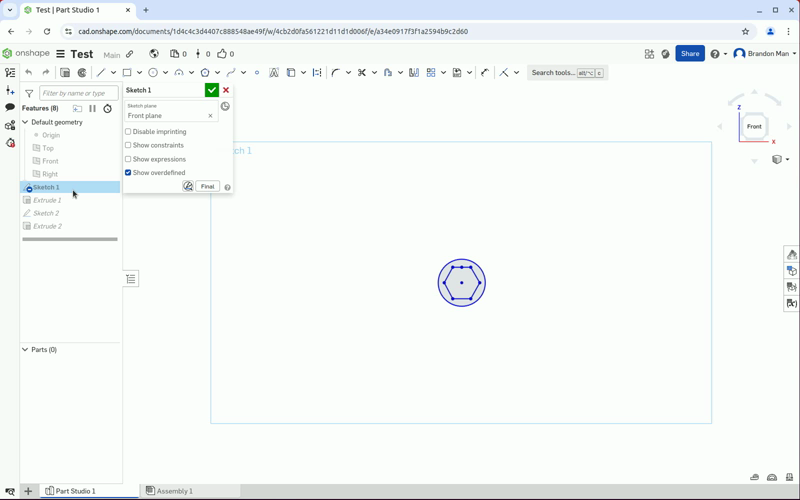
mouse_move(229, 92)
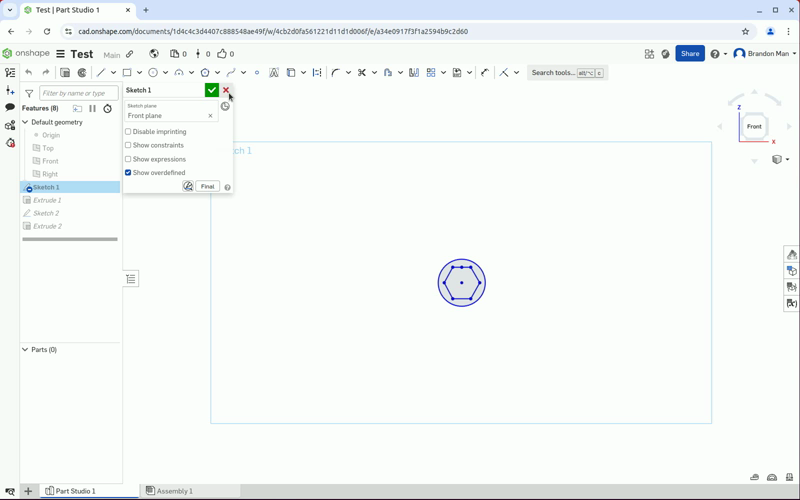
click(229, 92)
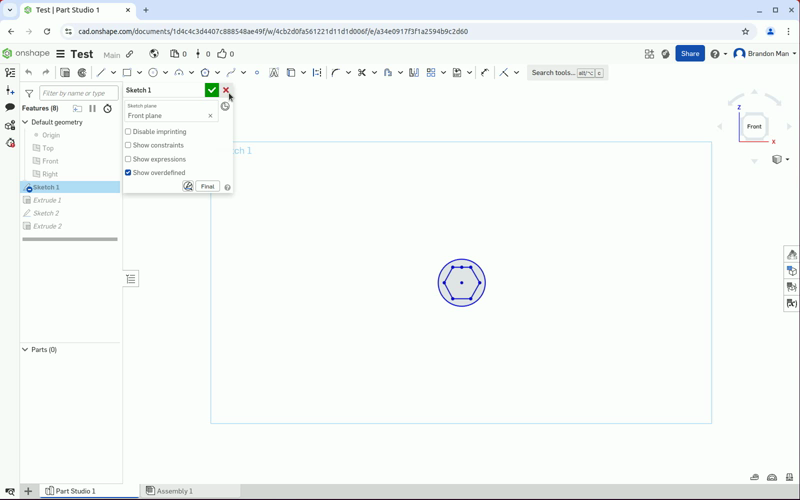
key(shift+s)
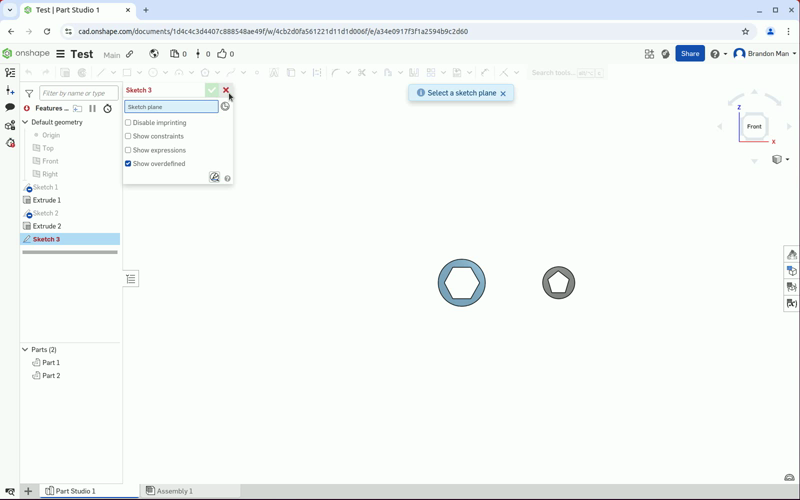
mouse_move(73, 163)
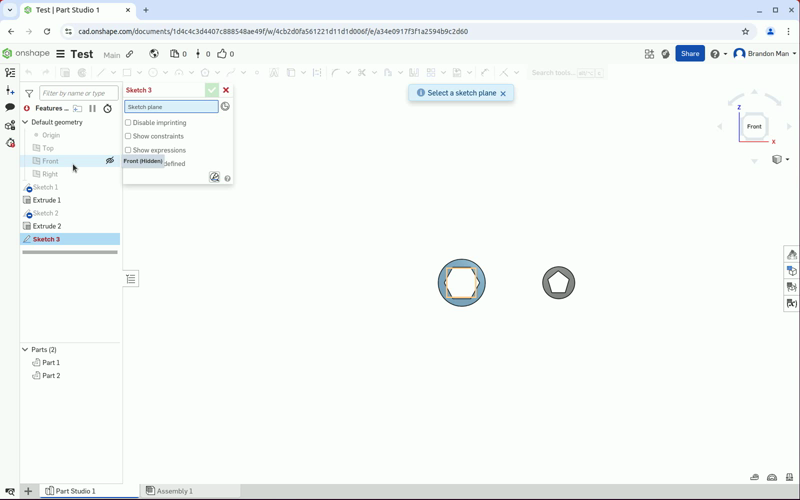
click(73, 163)
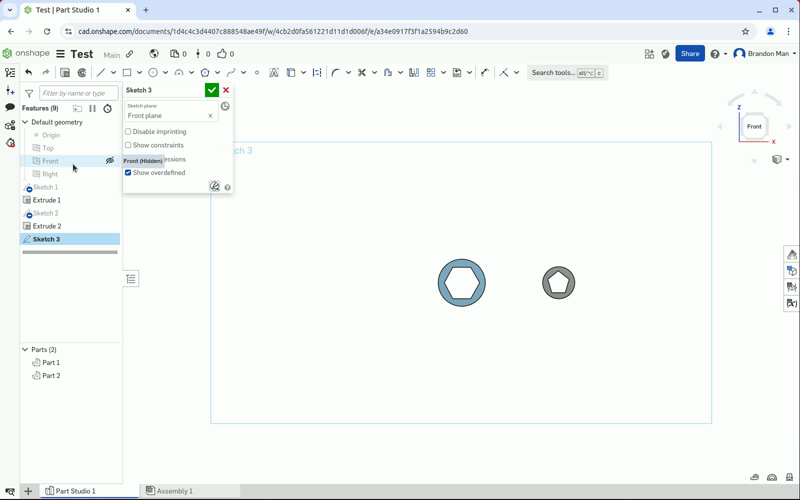
mouse_move(73, 352)
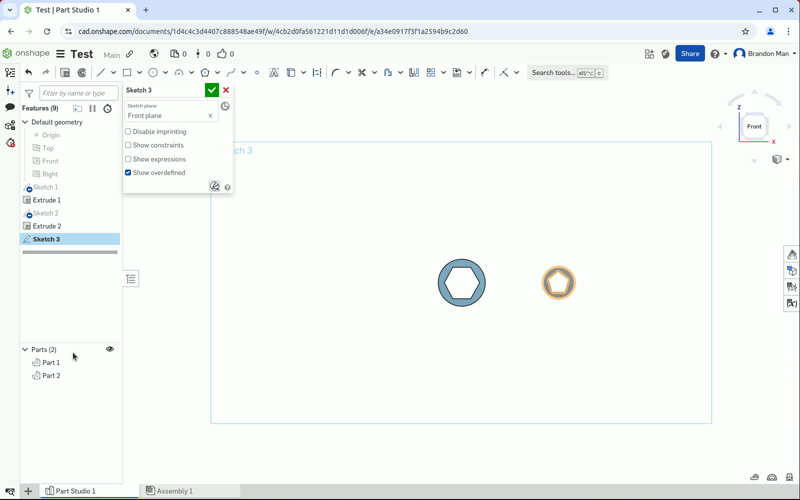
key(y)
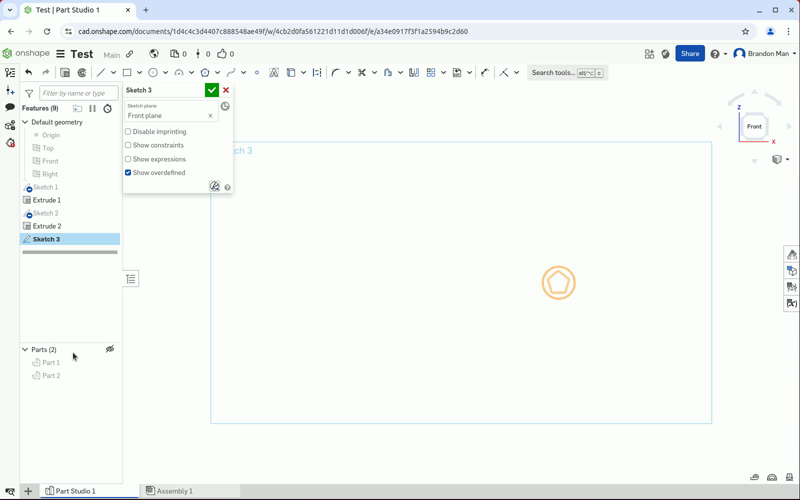
key(l)
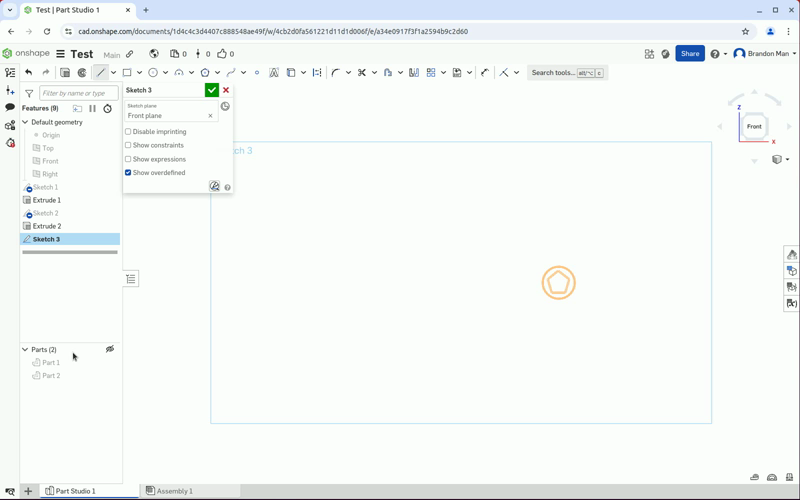
key_down(shift)
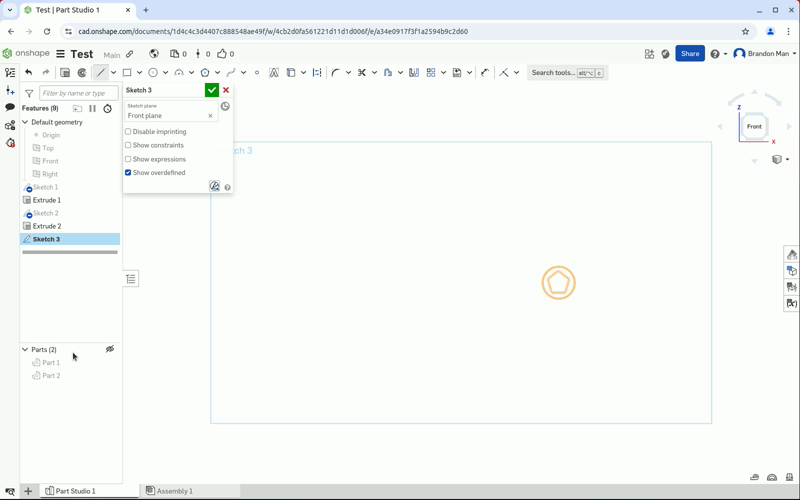
mouse_move(513, 279)
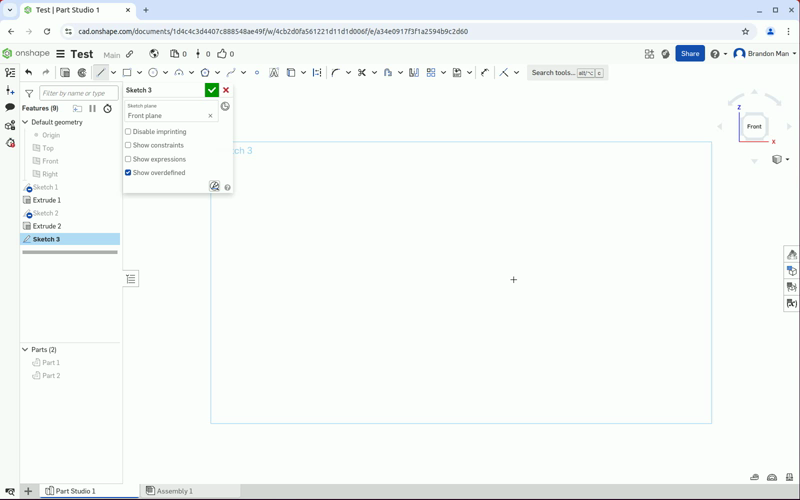
click(513, 279)
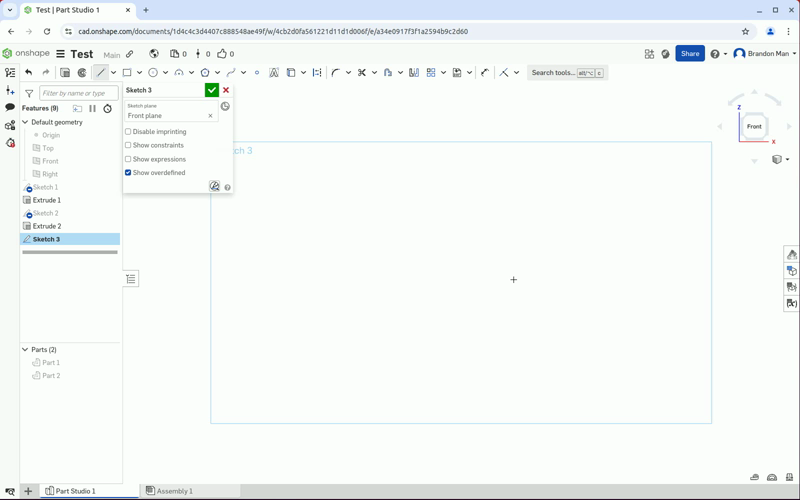
key_up(shift)
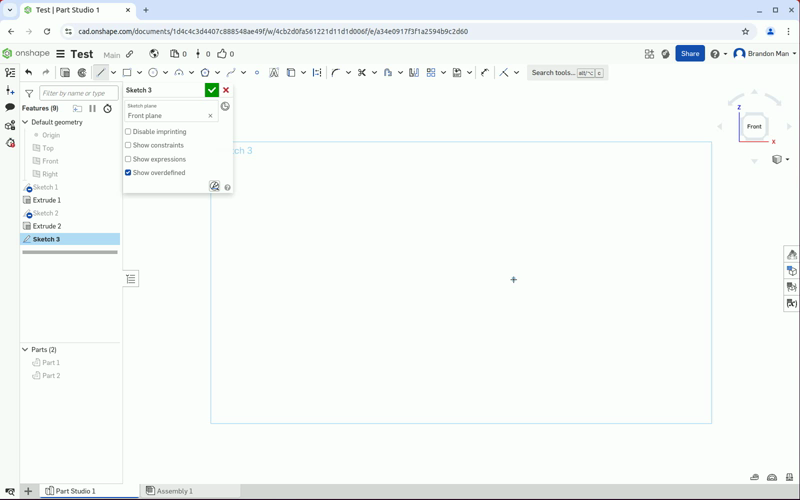
key_down(shift)
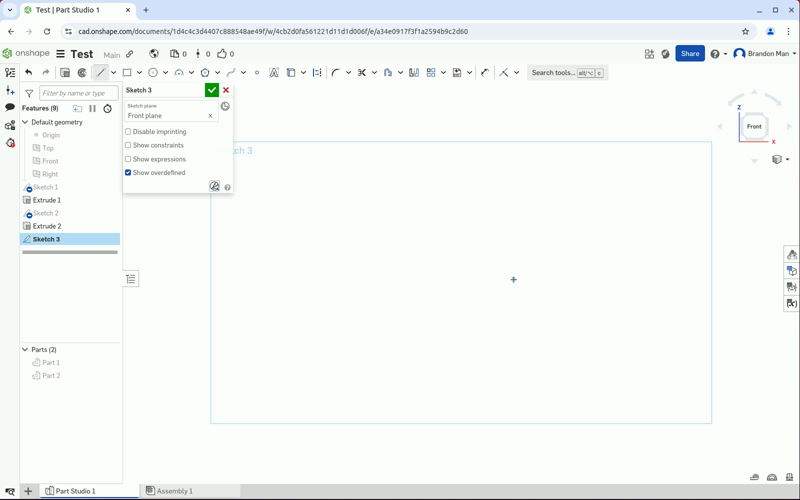
mouse_move(543, 279)
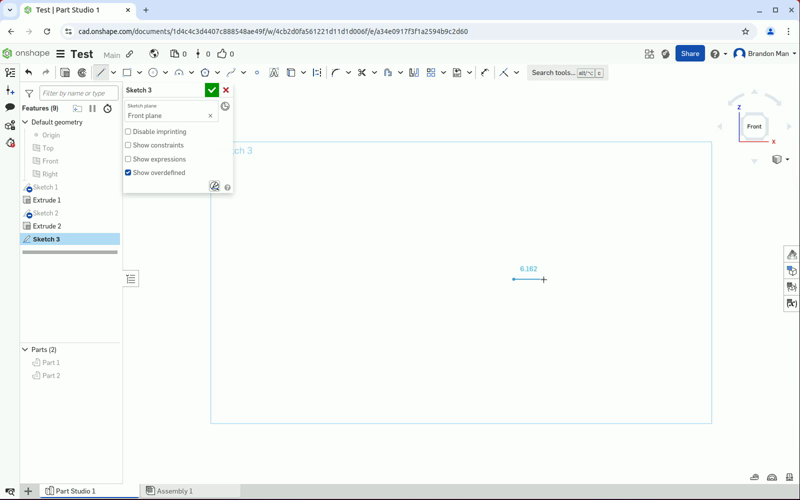
mouse_move(536, 279)
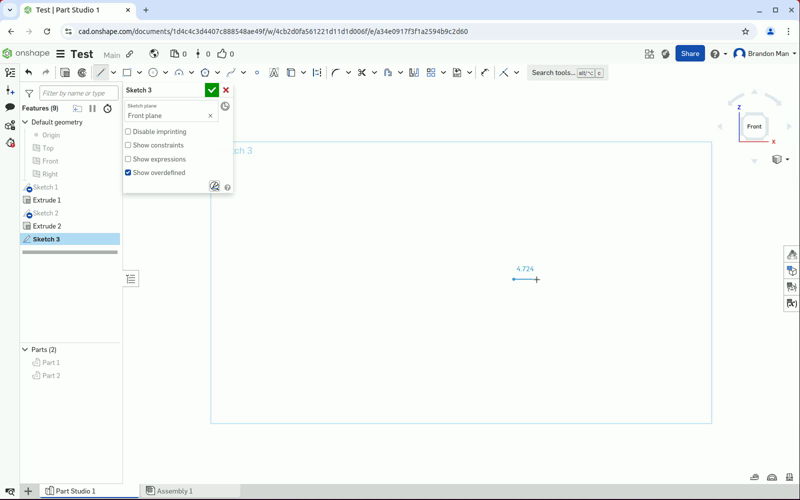
click(536, 279)
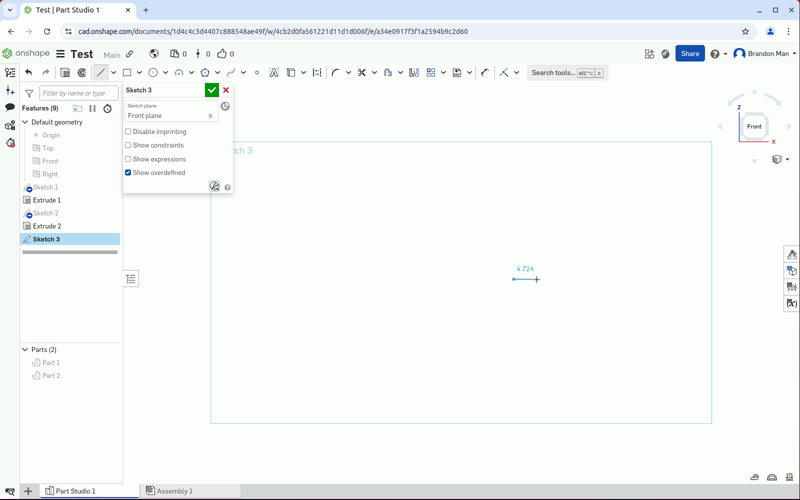
key_up(shift)
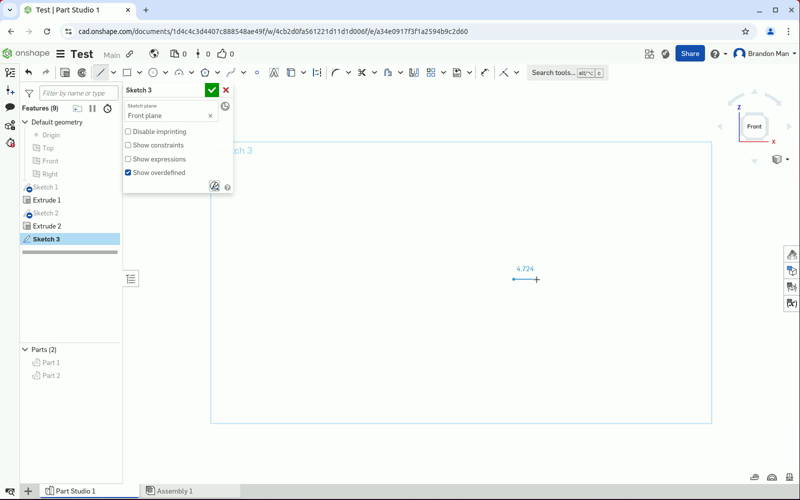
key(esc)
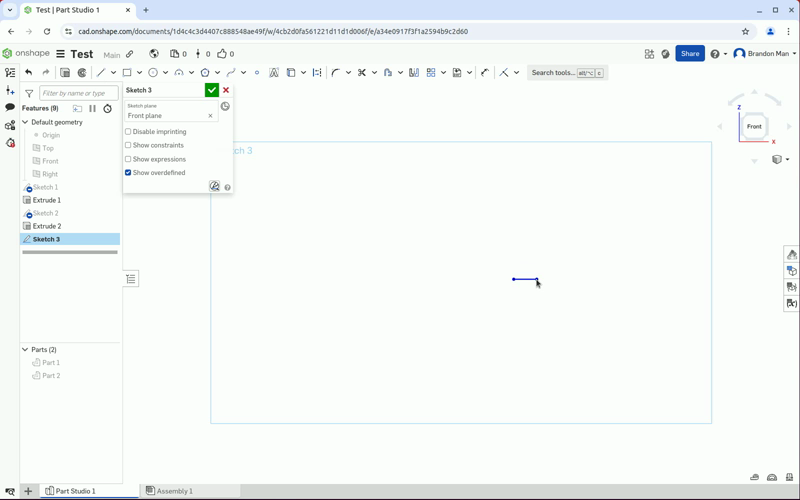
key(a)
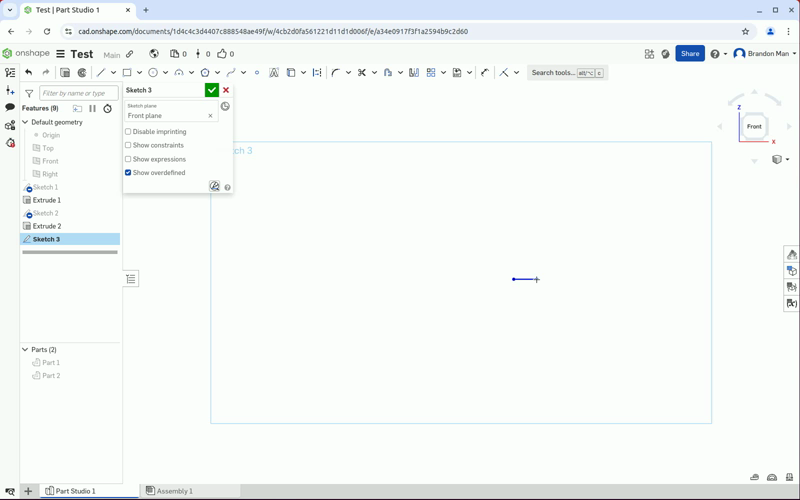
mouse_move(536, 279)
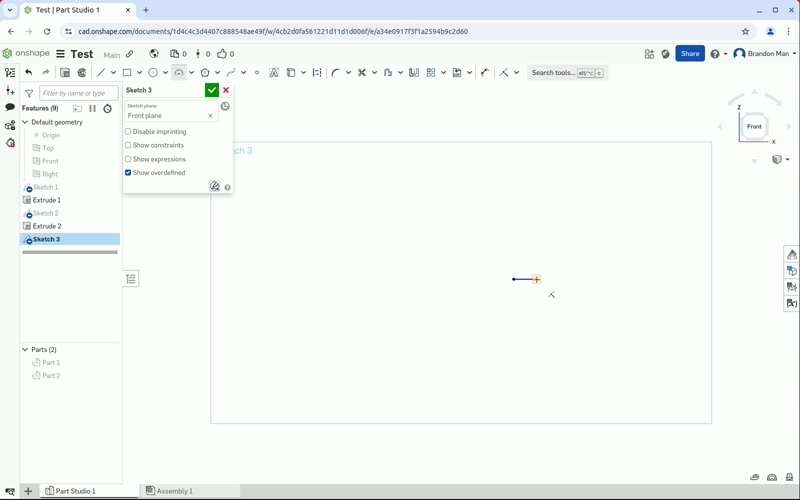
click(536, 279)
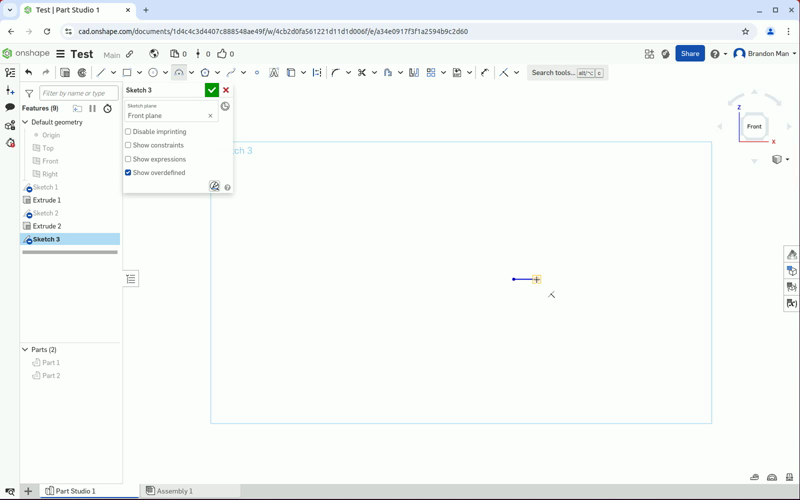
key_down(shift)
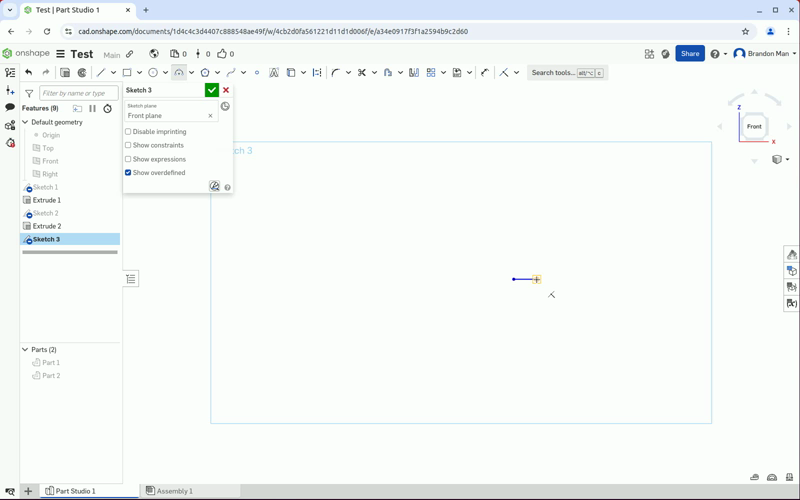
mouse_move(540, 283)
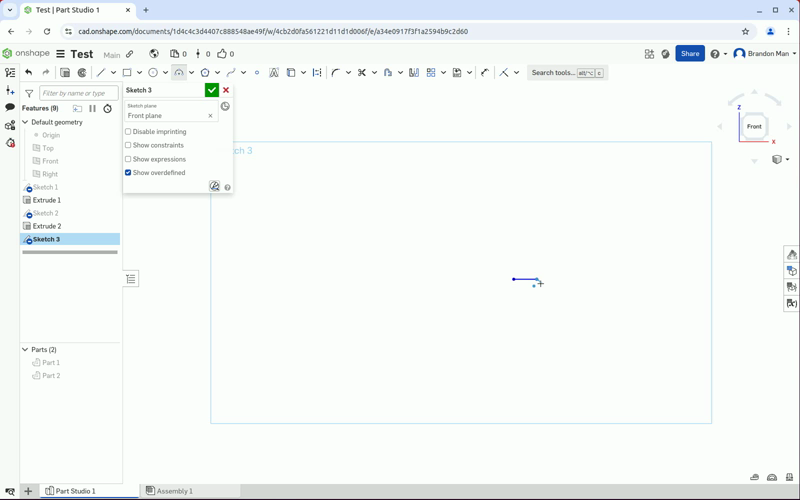
scroll(6)
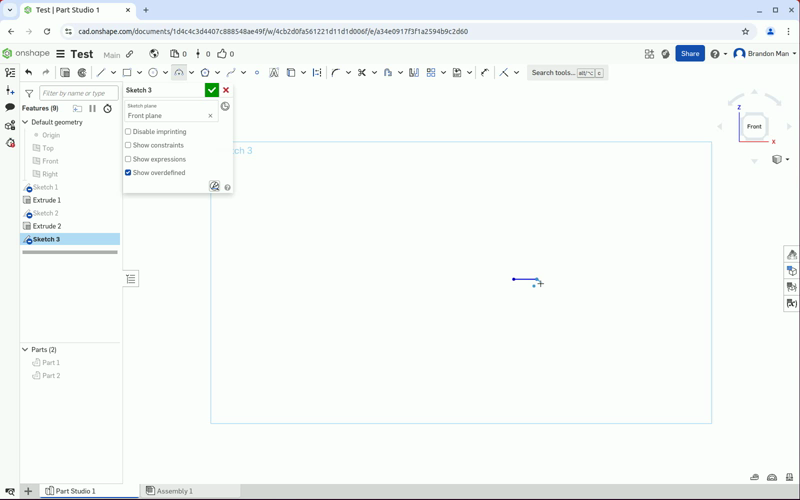
scroll(6)
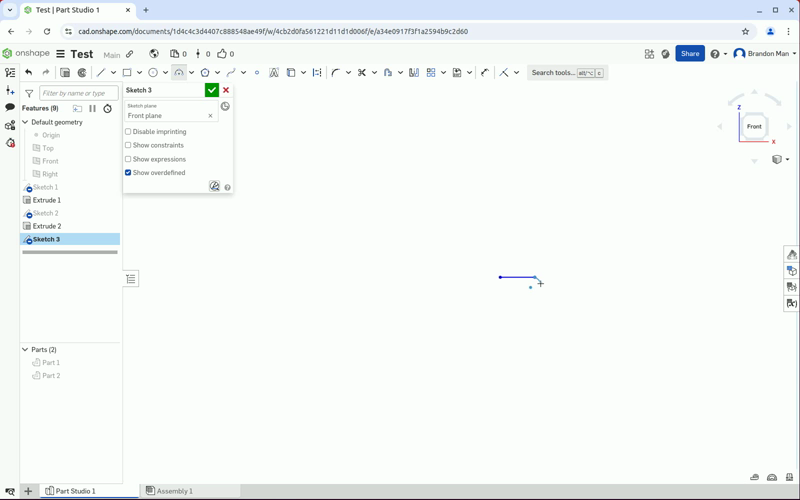
scroll(6)
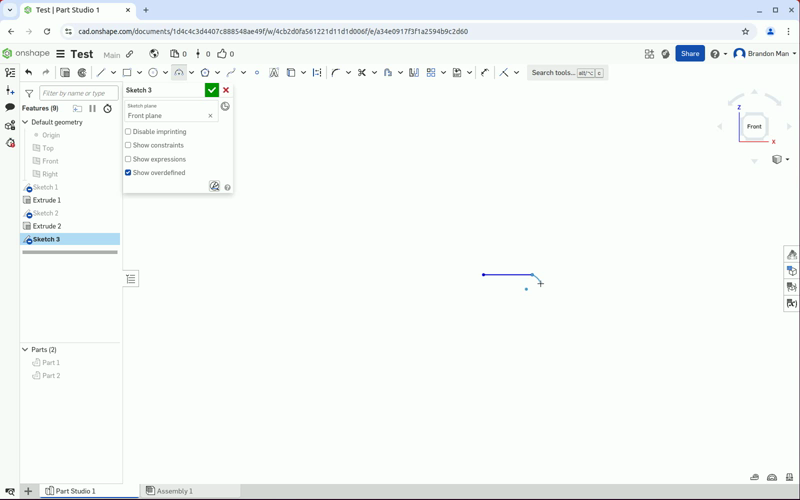
scroll(6)
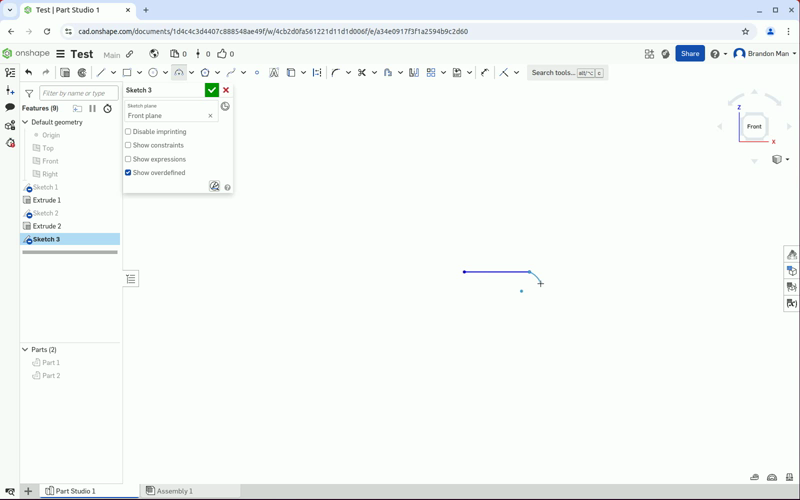
scroll(6)
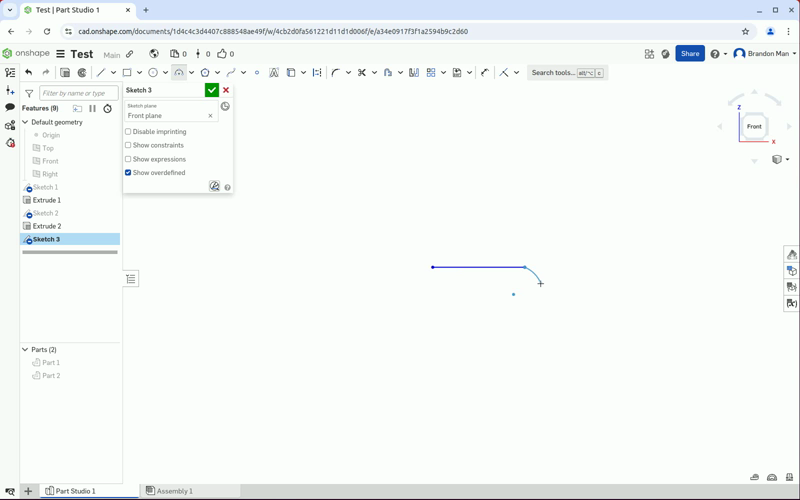
scroll(6)
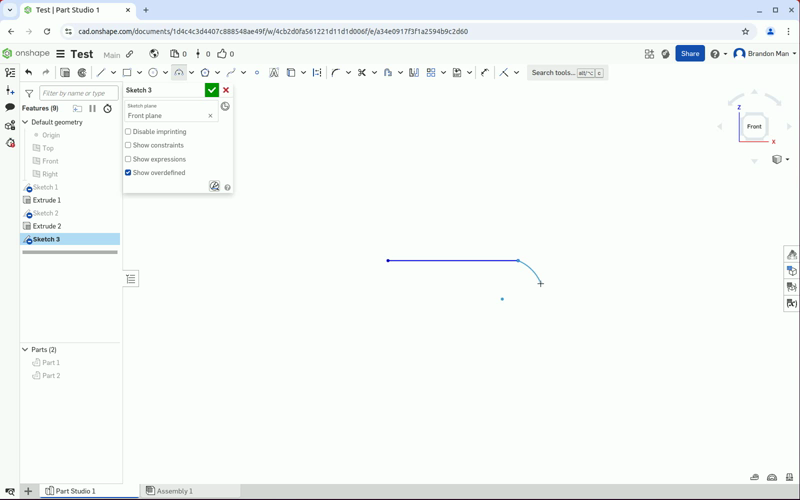
scroll(6)
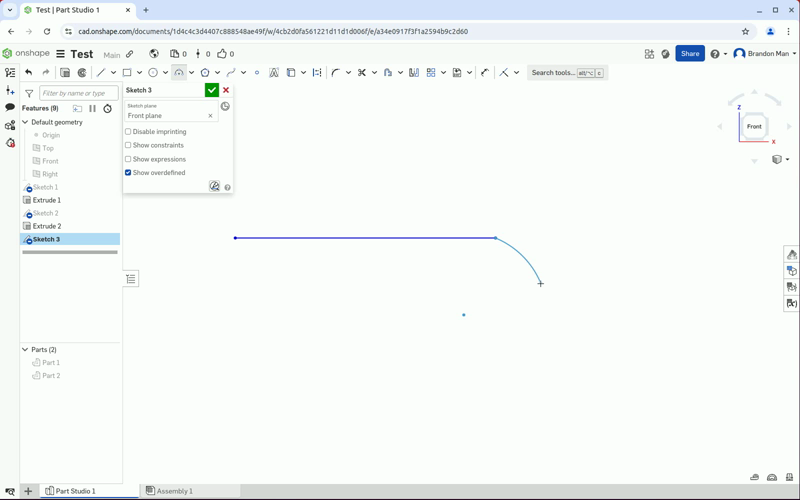
click(540, 283)
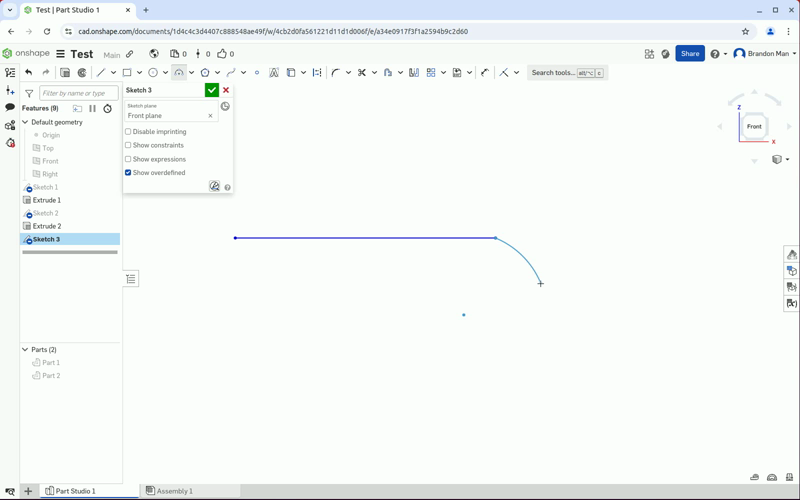
scroll(-6)
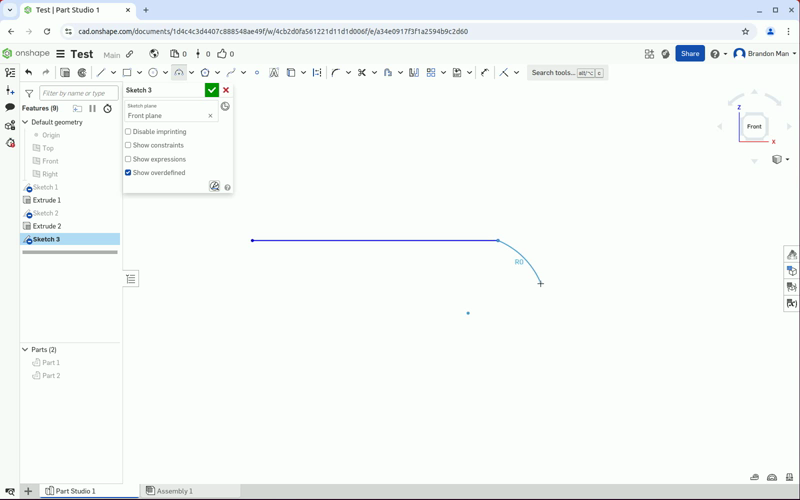
scroll(-6)
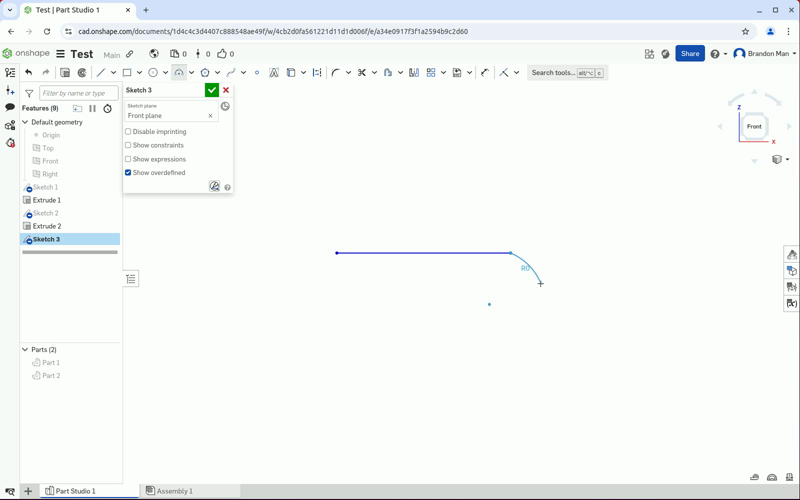
scroll(-6)
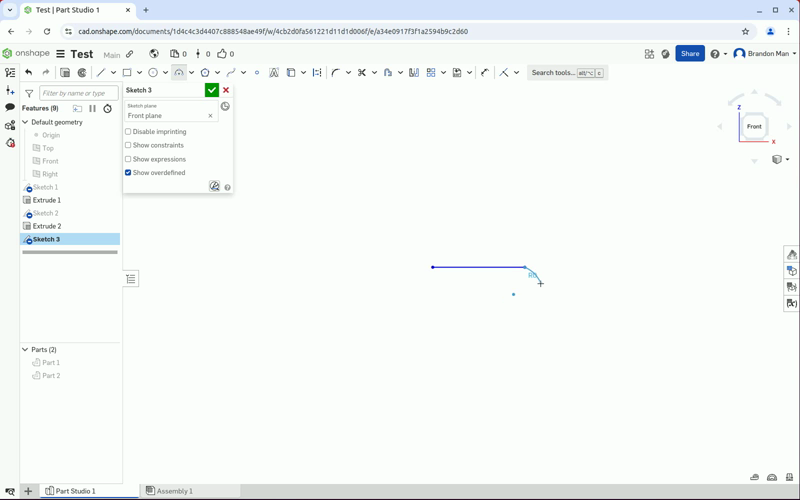
scroll(-6)
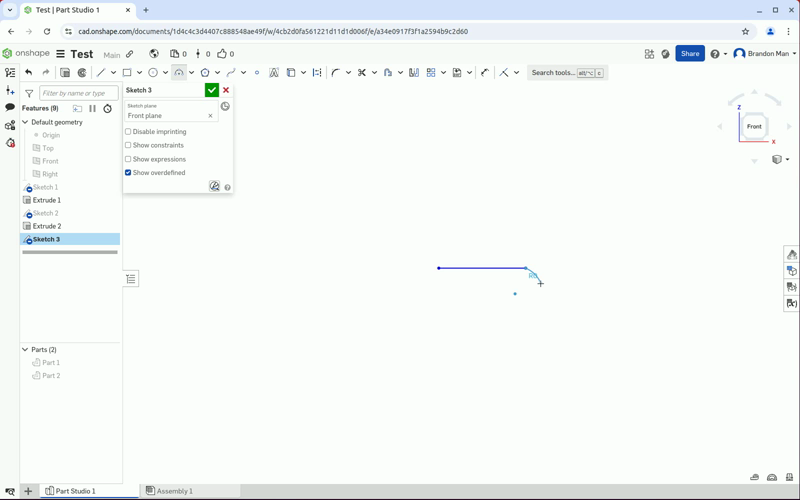
scroll(-6)
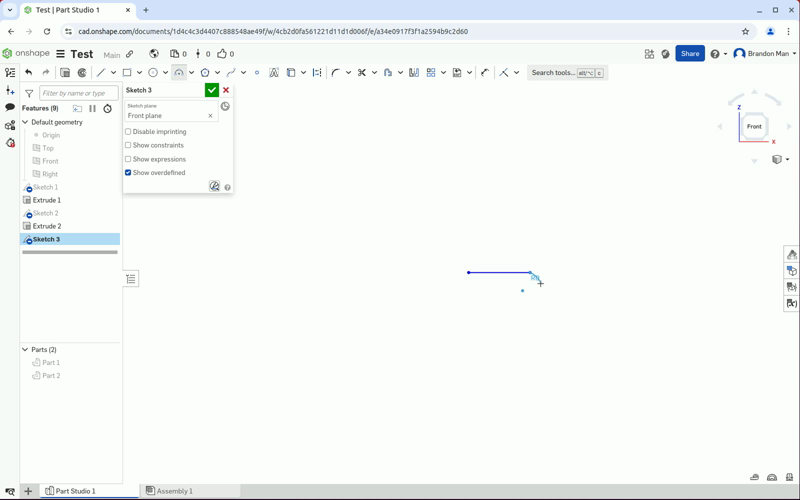
scroll(-6)
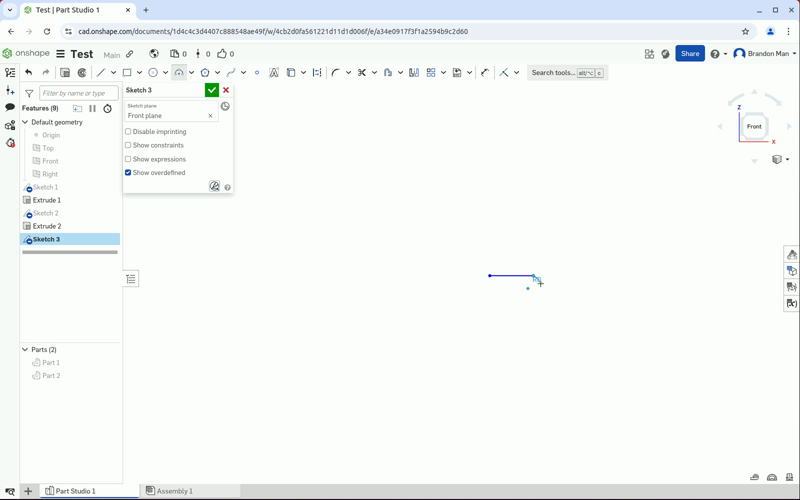
scroll(-6)
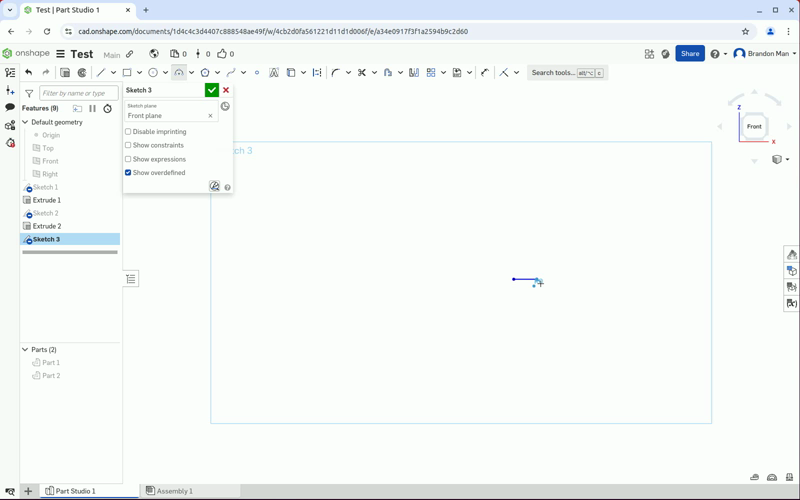
mouse_move(539, 280)
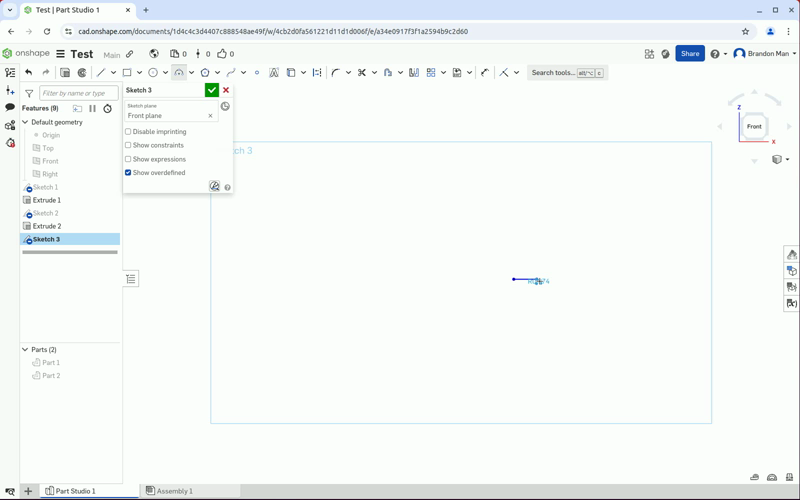
scroll(6)
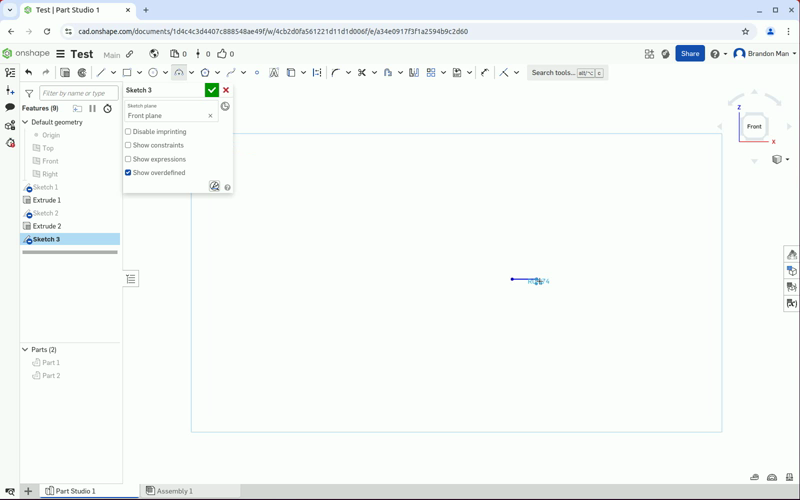
scroll(6)
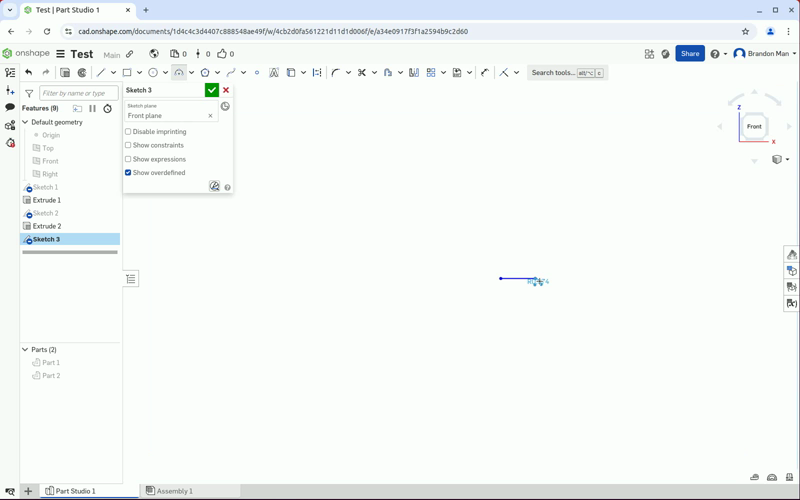
scroll(6)
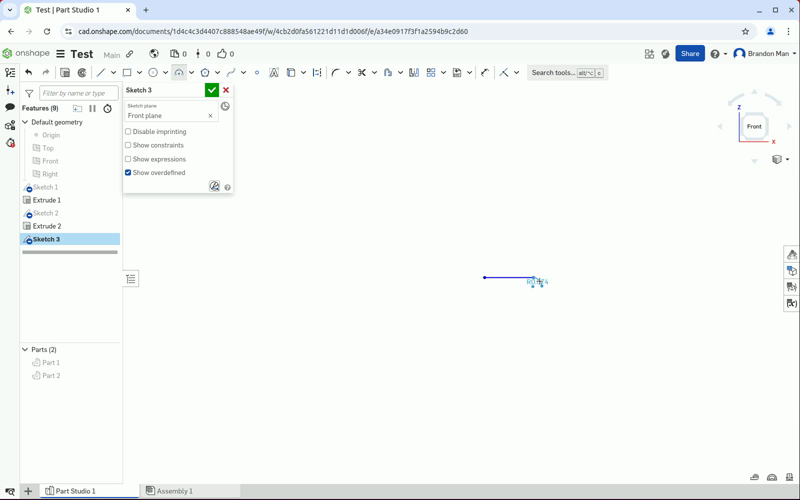
scroll(6)
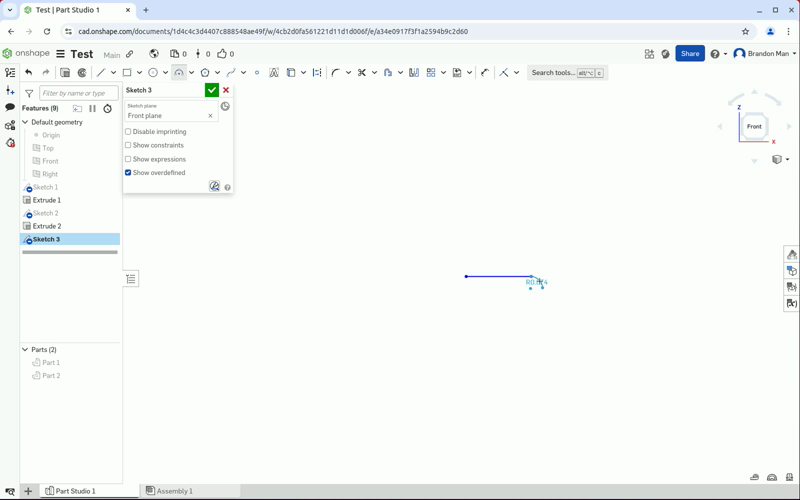
scroll(6)
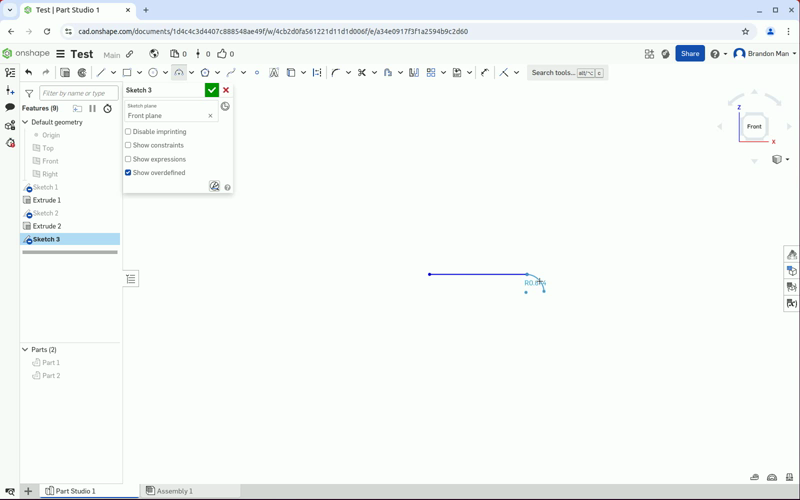
scroll(6)
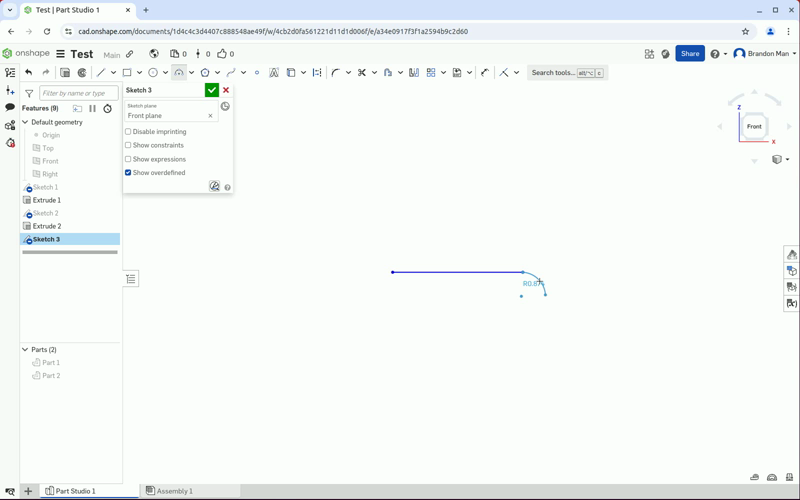
scroll(6)
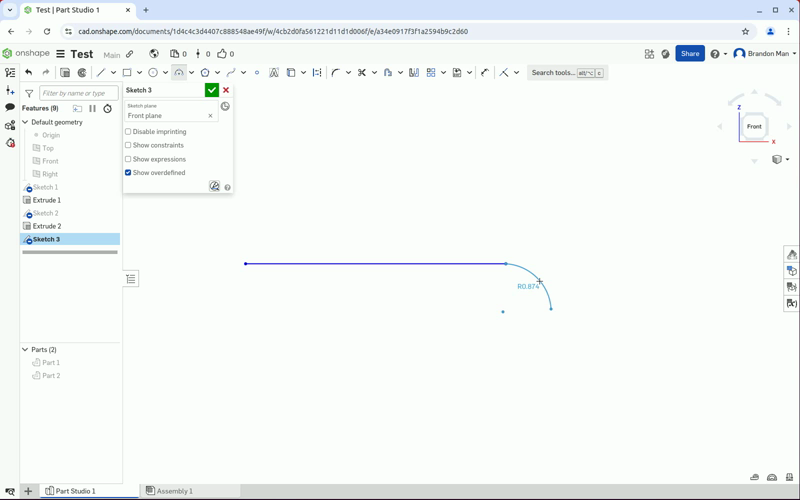
click(539, 280)
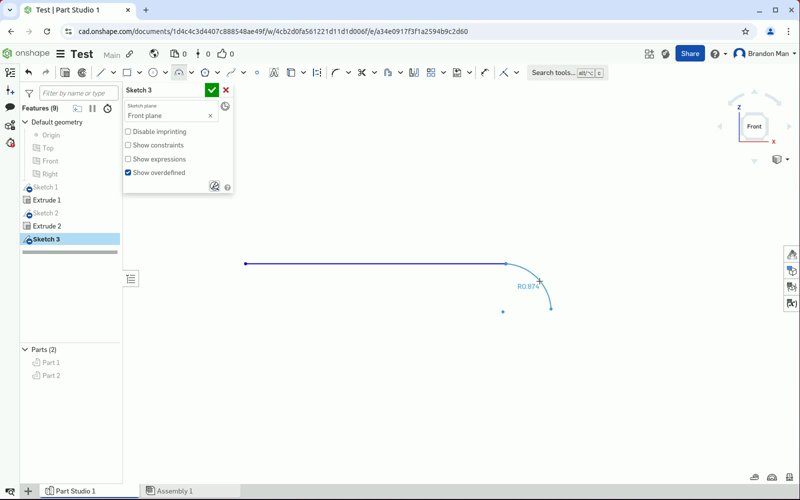
scroll(-6)
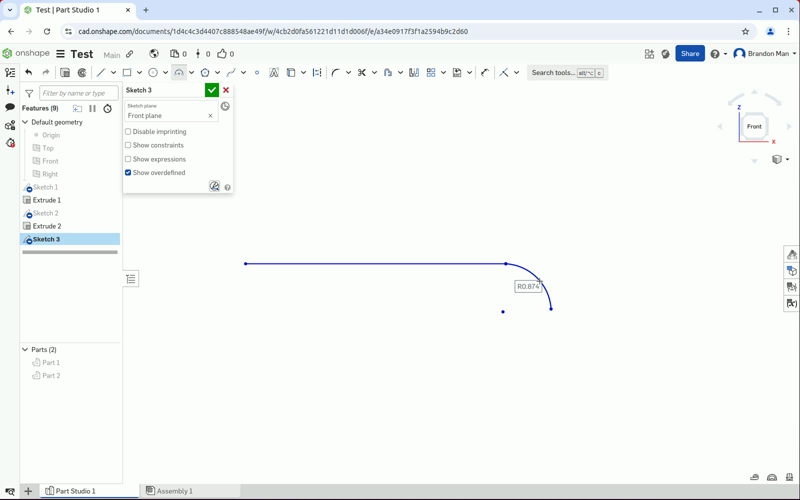
scroll(-6)
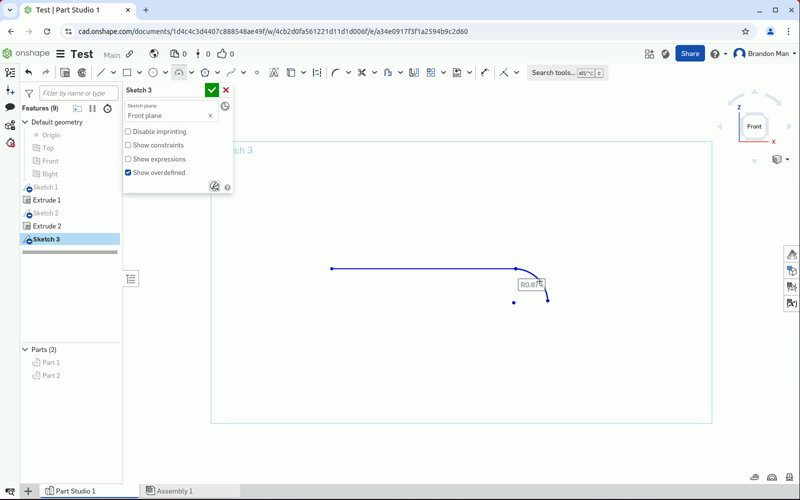
scroll(-6)
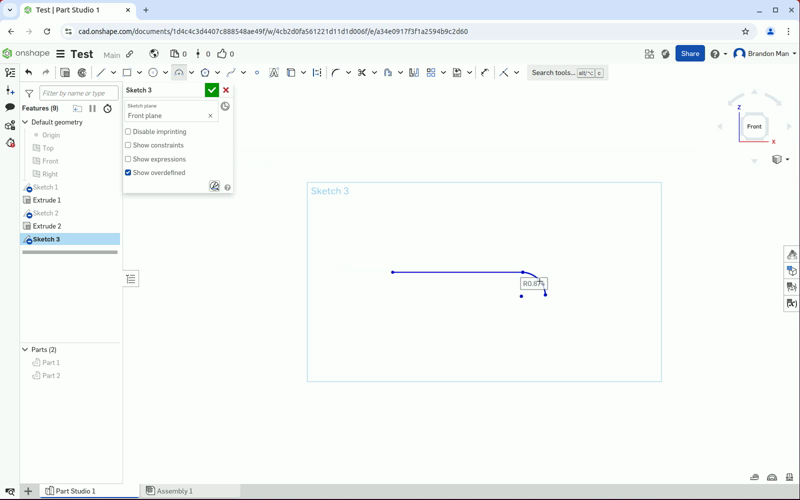
scroll(-6)
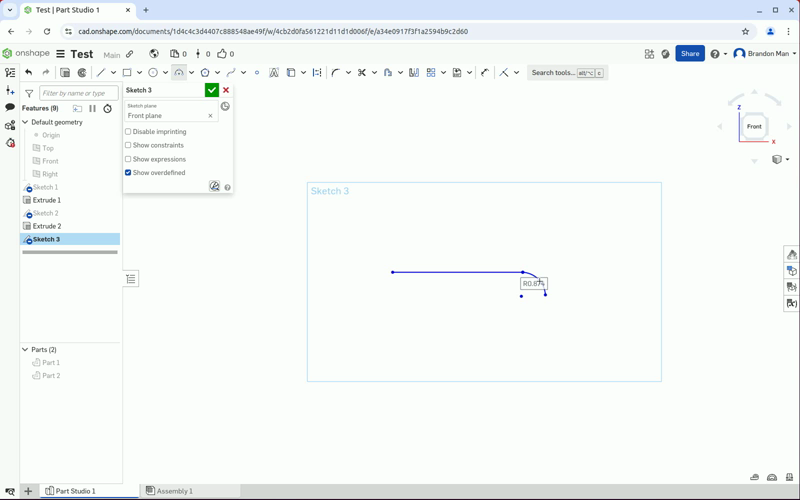
scroll(-6)
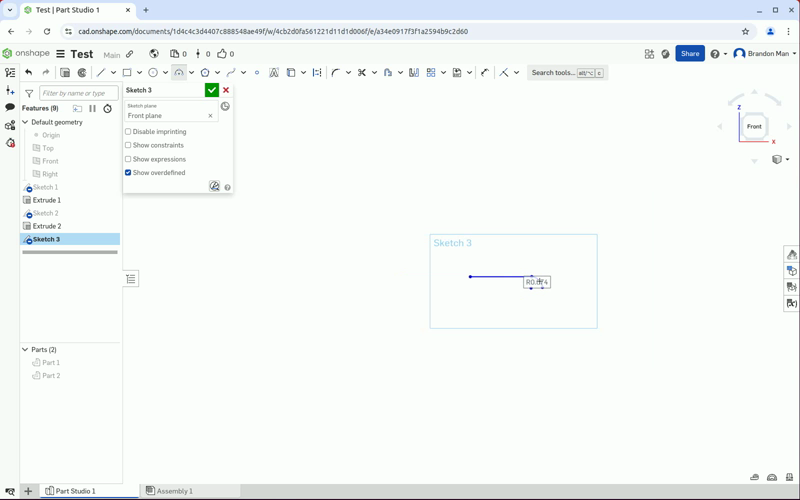
scroll(-6)
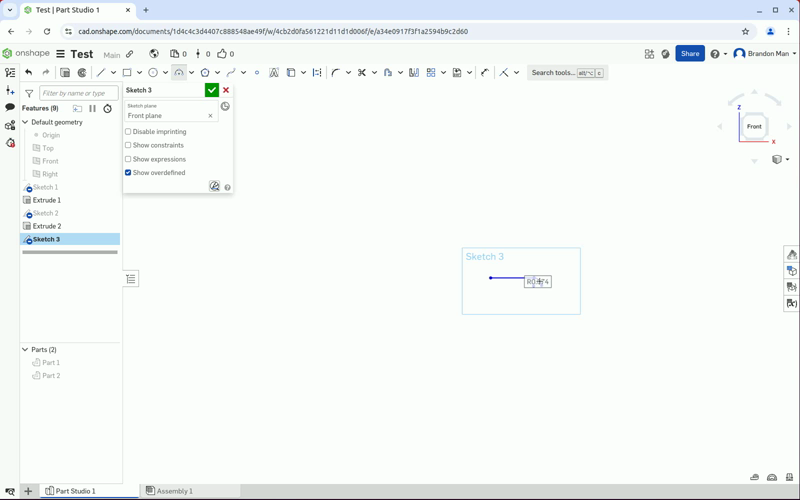
scroll(-6)
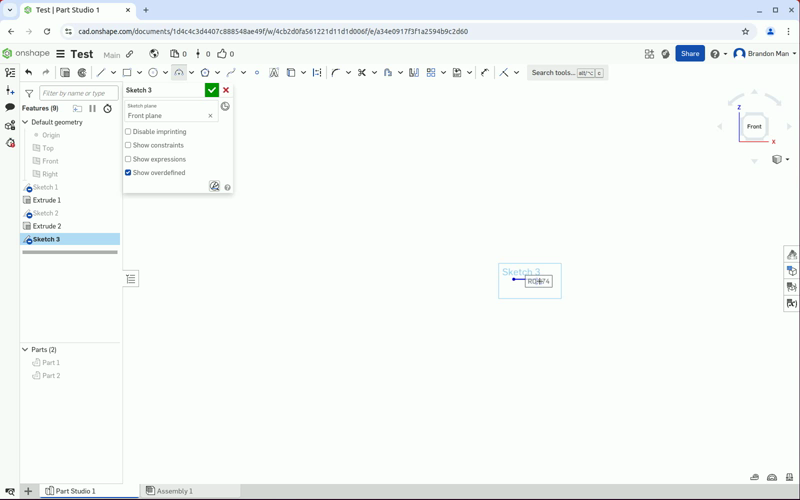
key_up(shift)
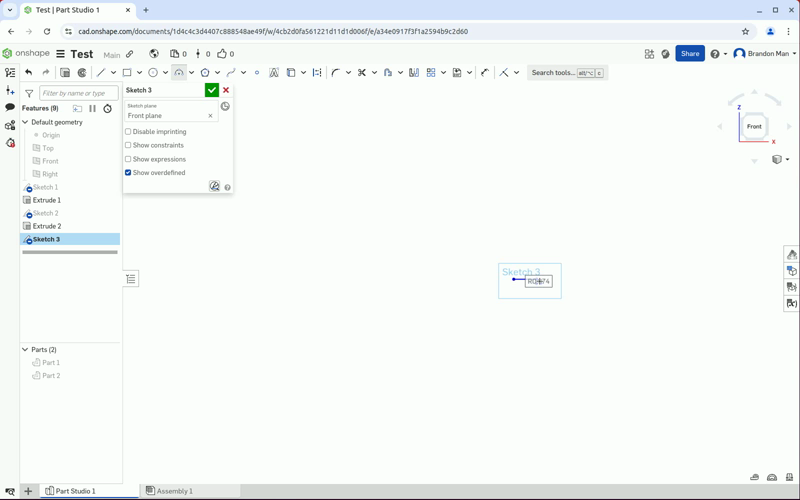
key(esc)
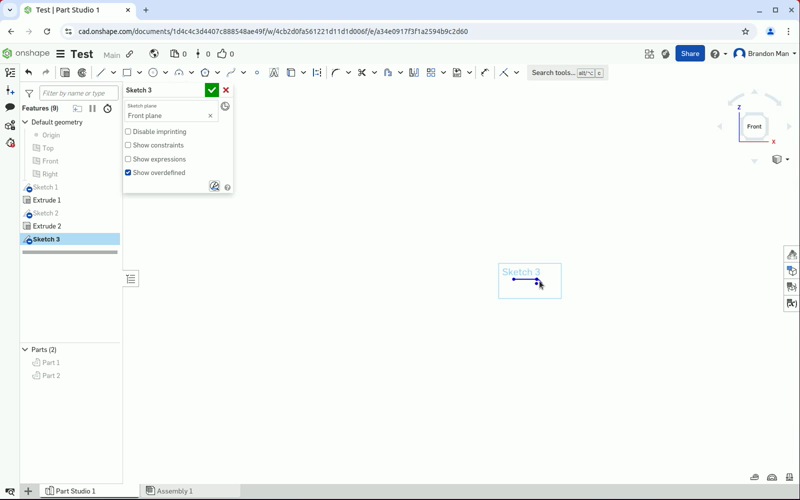
key(l)
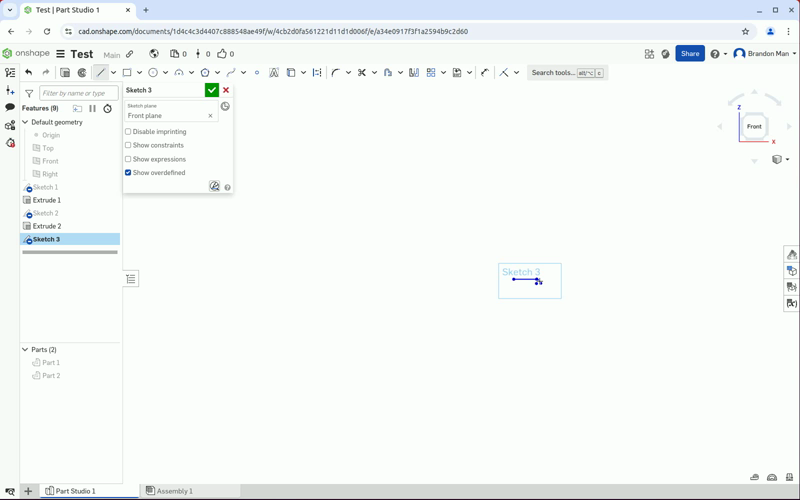
mouse_move(540, 283)
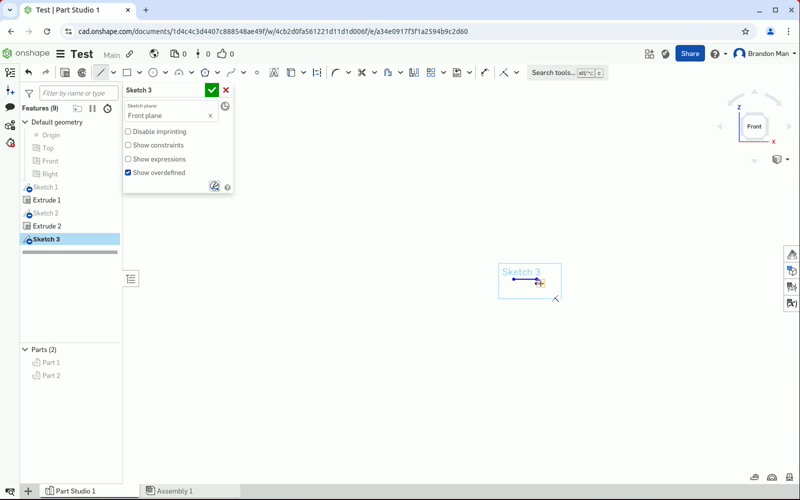
scroll(6)
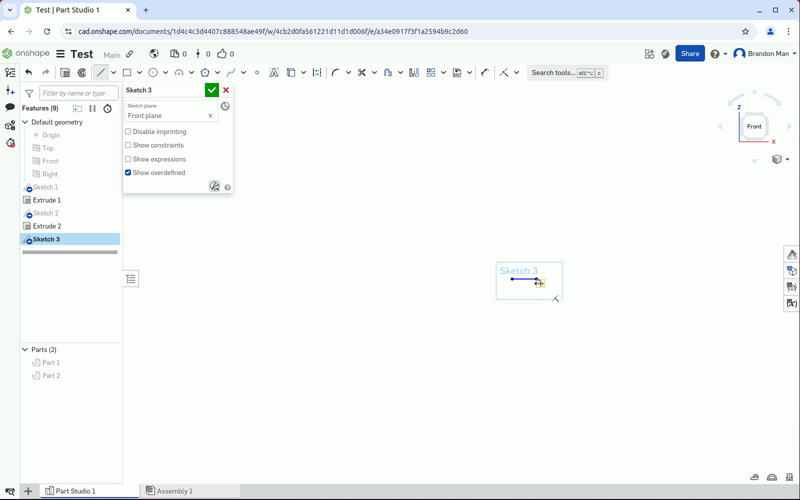
scroll(6)
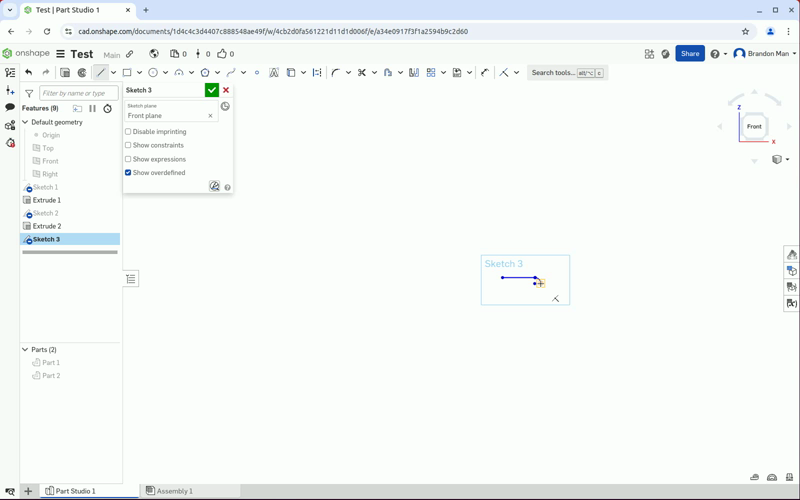
scroll(6)
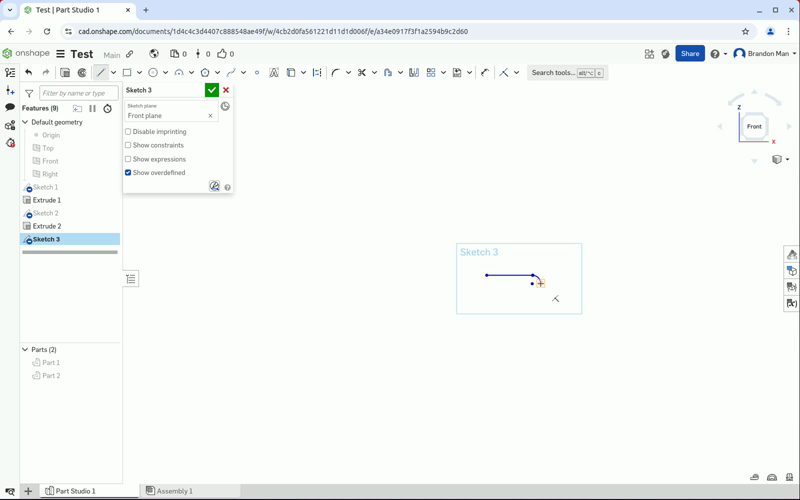
scroll(6)
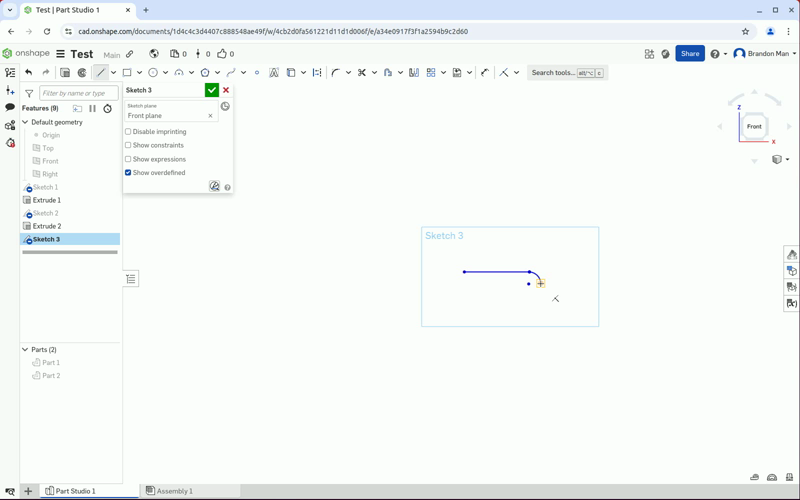
scroll(6)
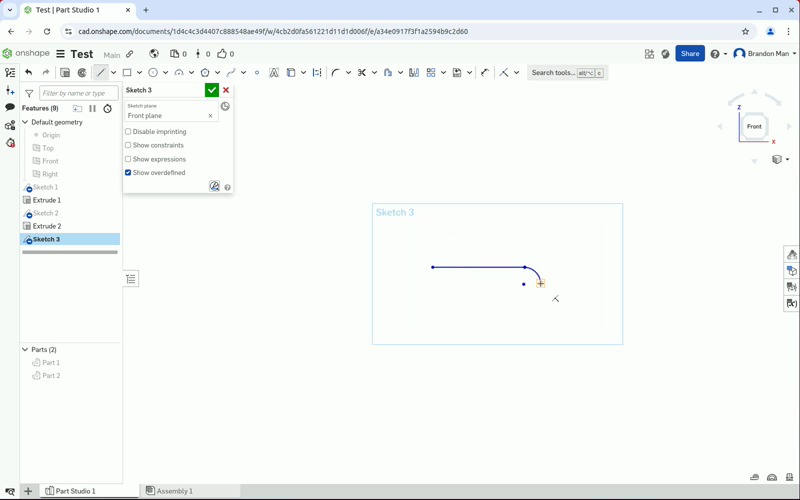
scroll(6)
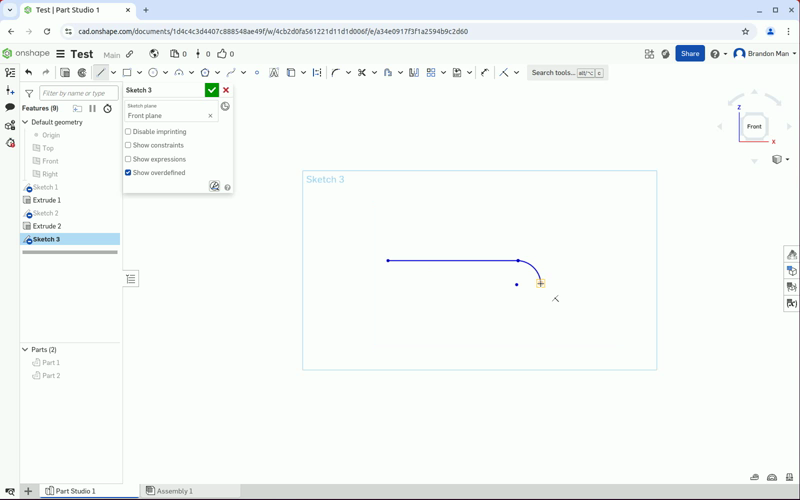
scroll(6)
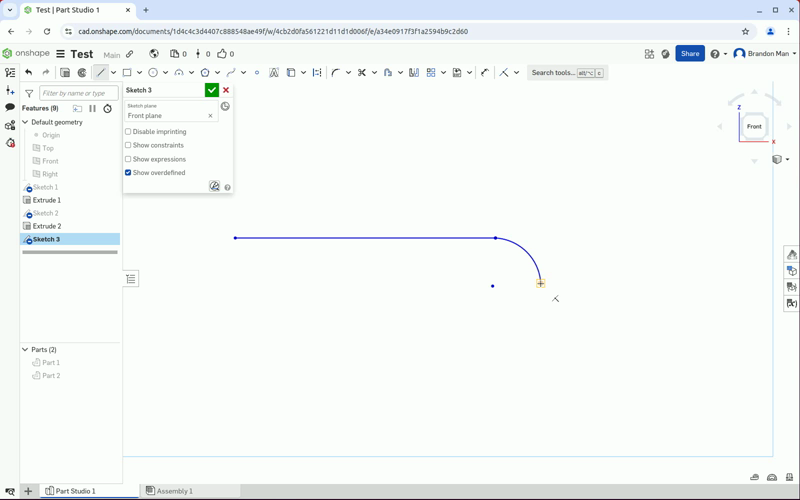
click(540, 283)
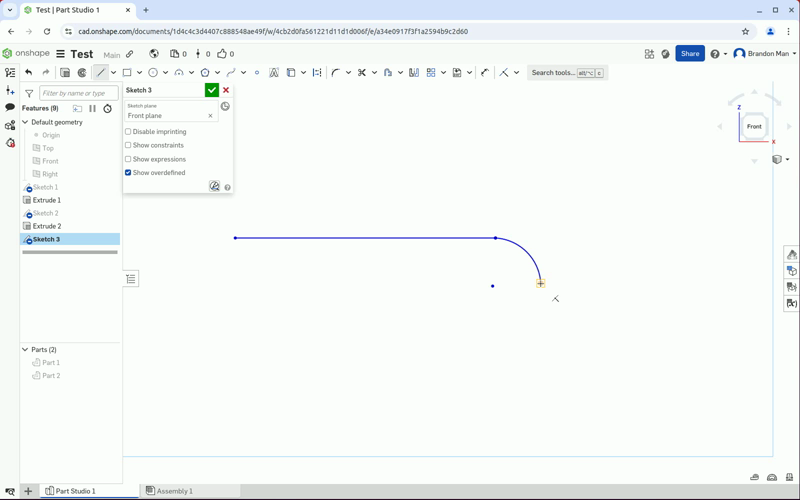
scroll(-6)
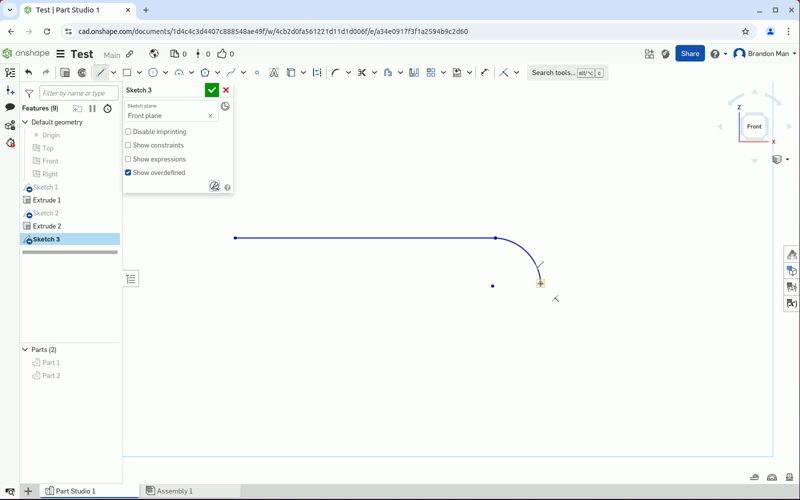
scroll(-6)
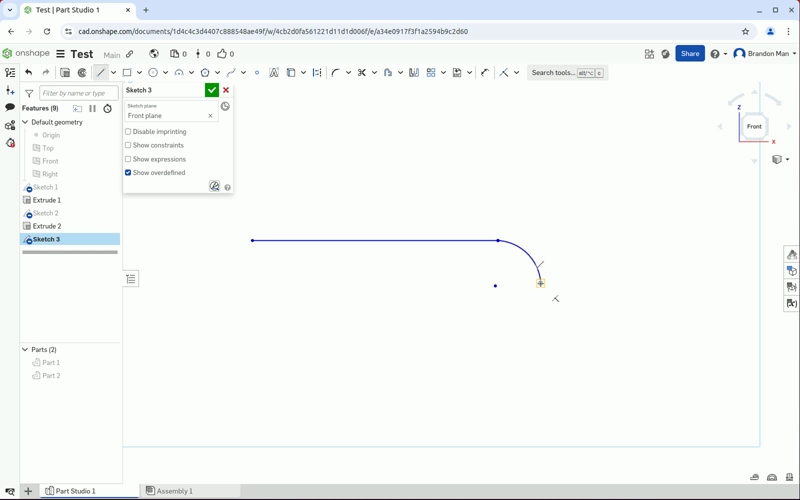
scroll(-6)
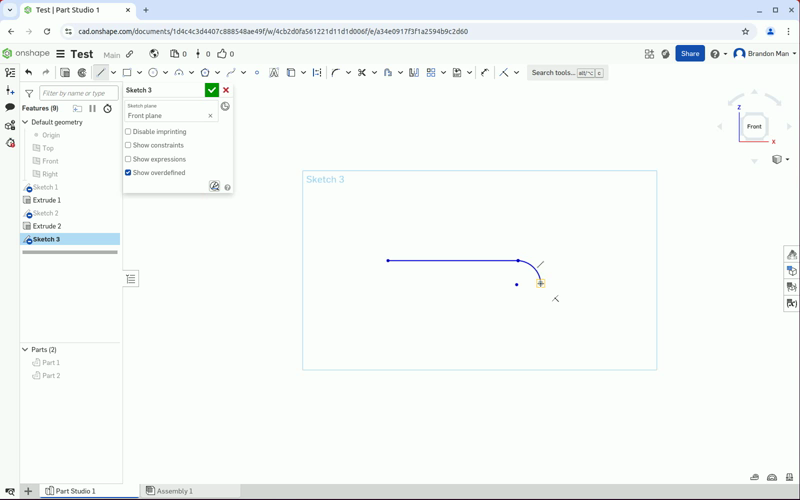
scroll(-6)
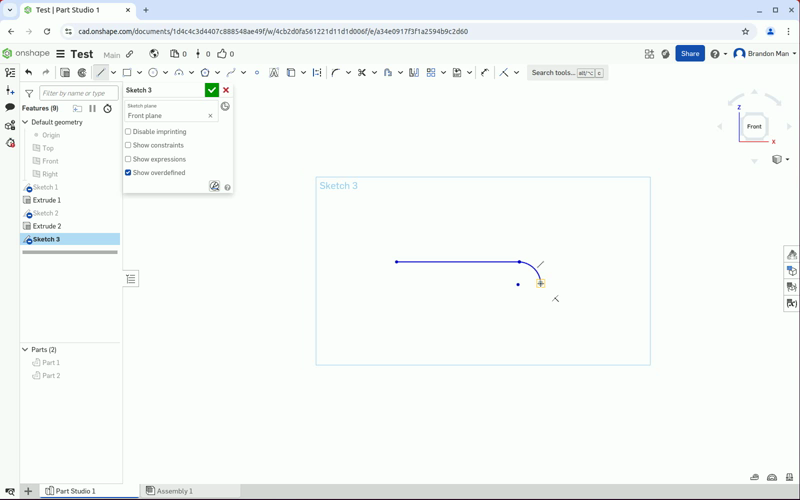
scroll(-6)
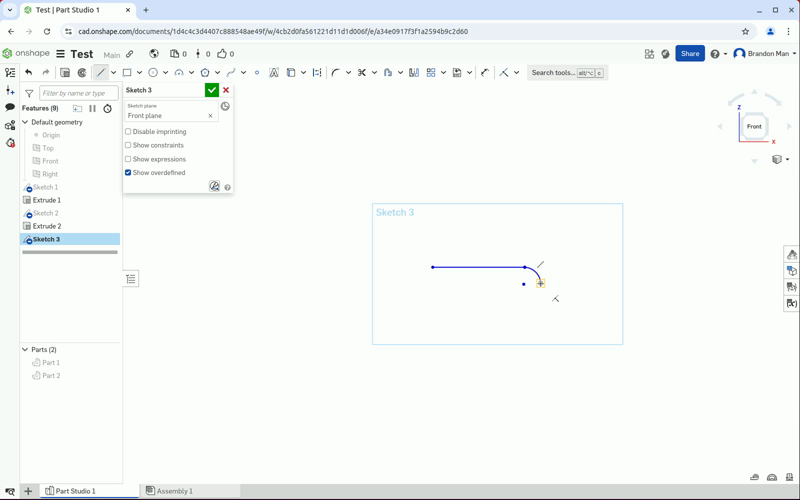
scroll(-6)
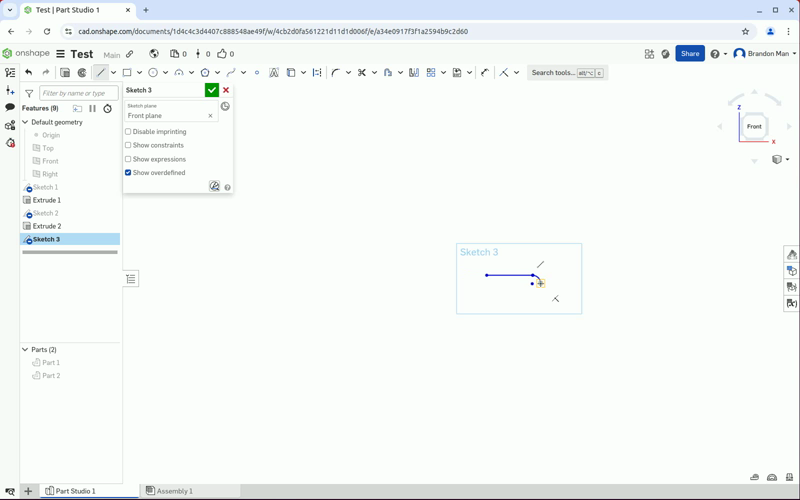
scroll(-6)
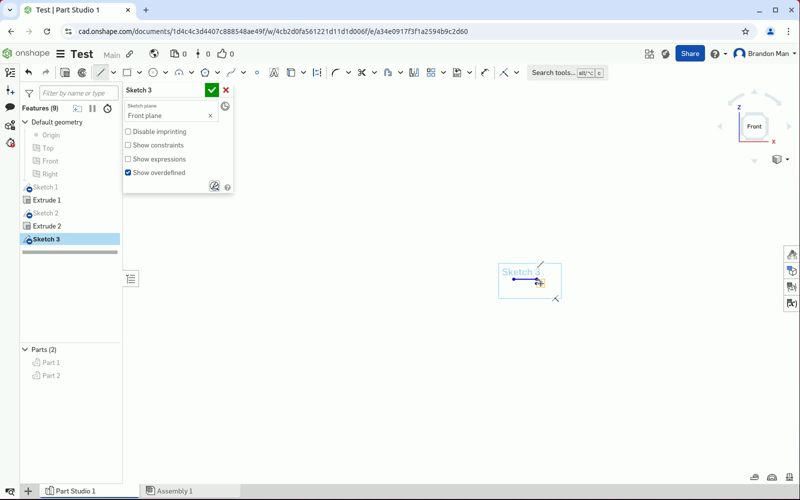
key_down(shift)
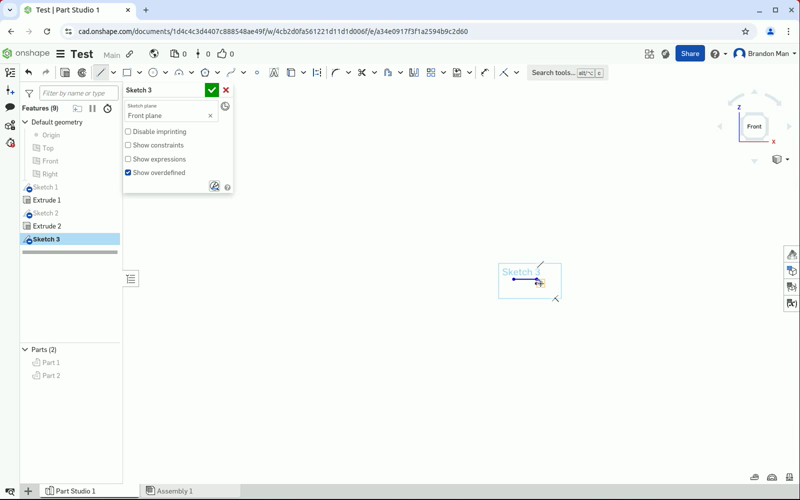
mouse_move(570, 283)
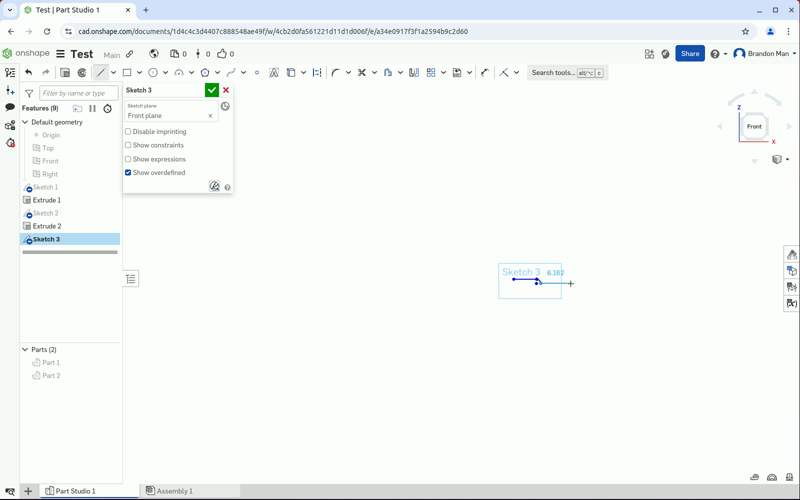
mouse_move(543, 283)
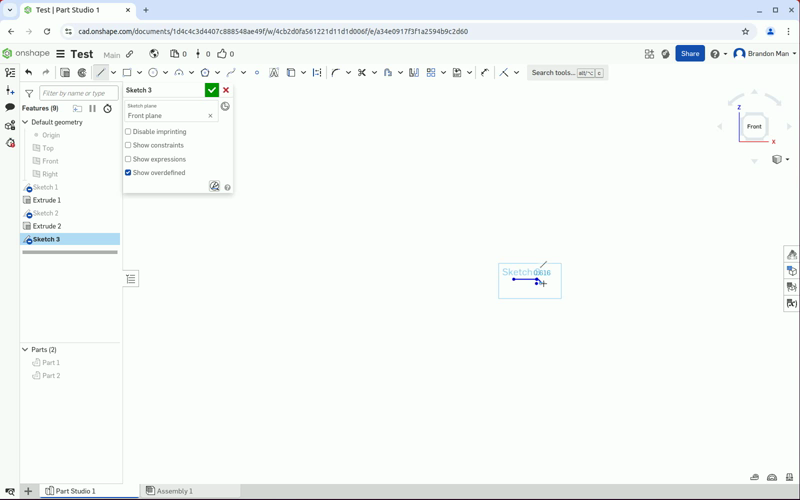
scroll(6)
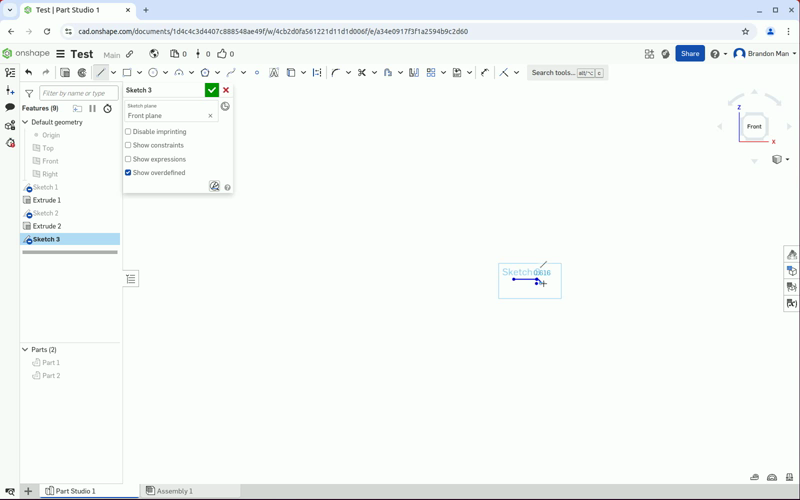
scroll(6)
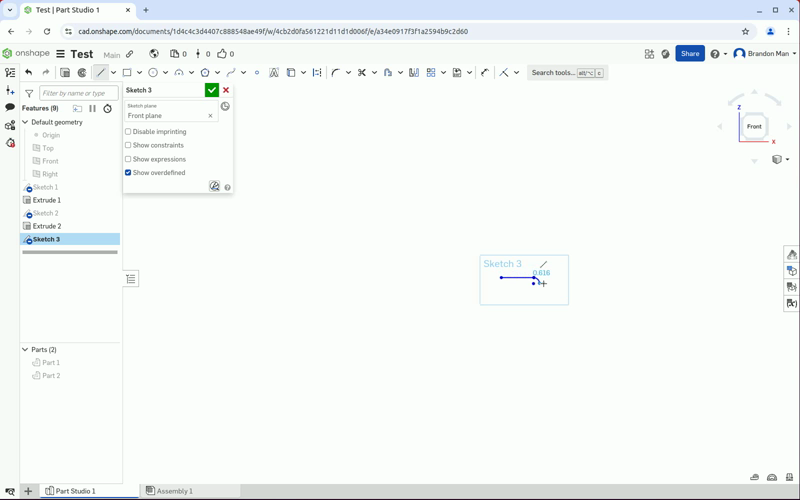
scroll(6)
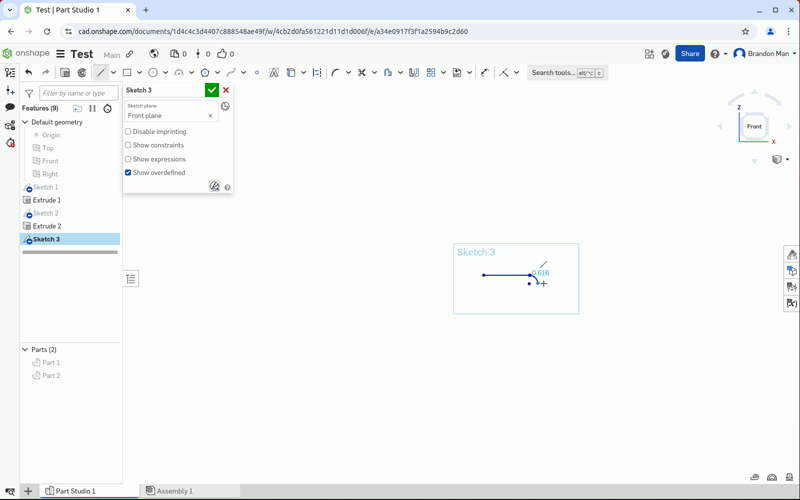
scroll(6)
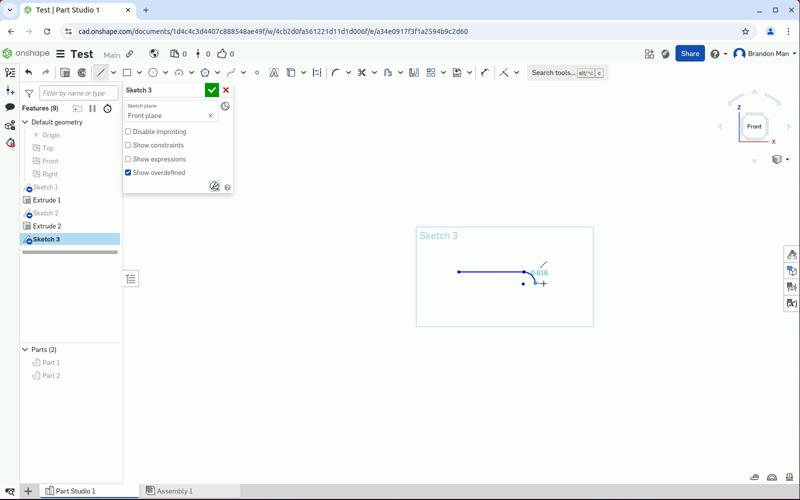
scroll(6)
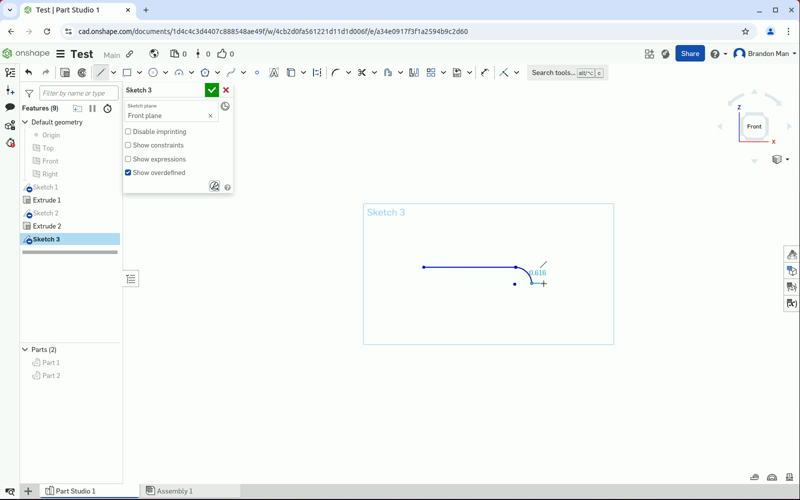
scroll(6)
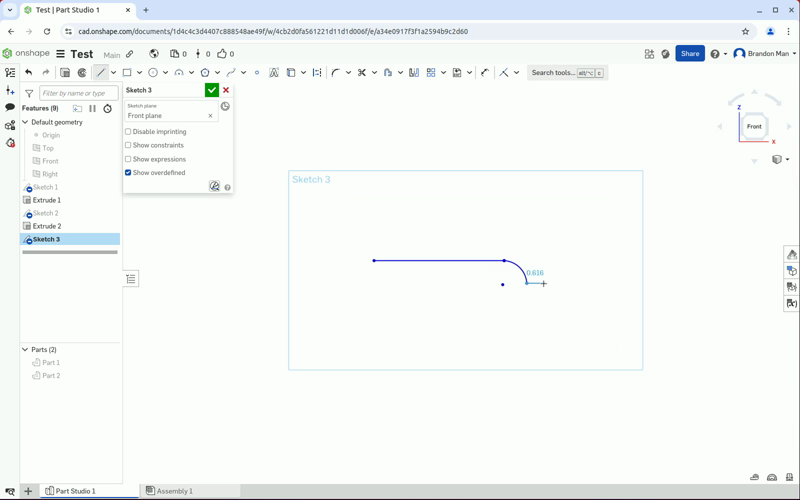
scroll(6)
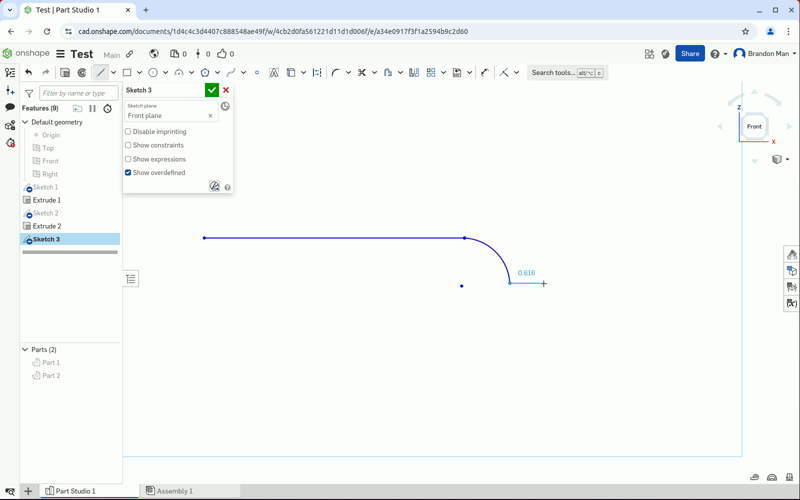
click(543, 283)
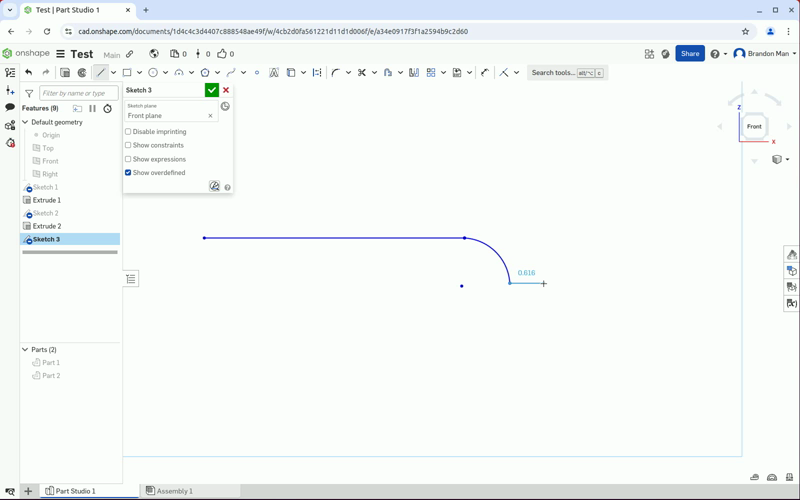
scroll(-6)
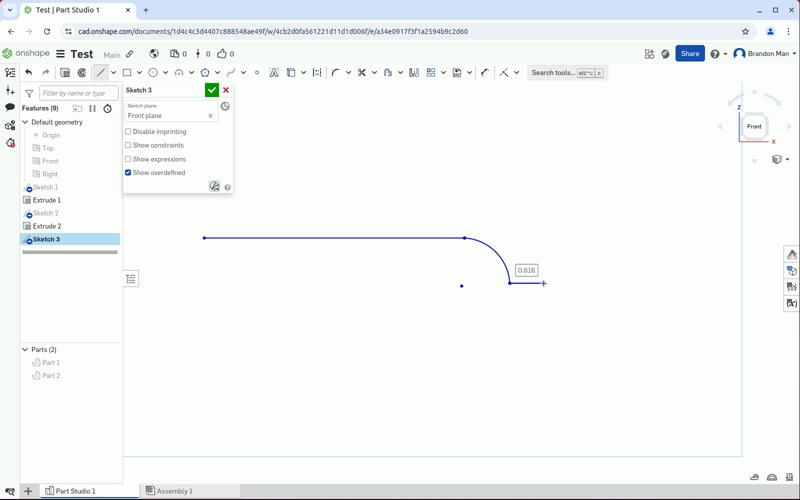
scroll(-6)
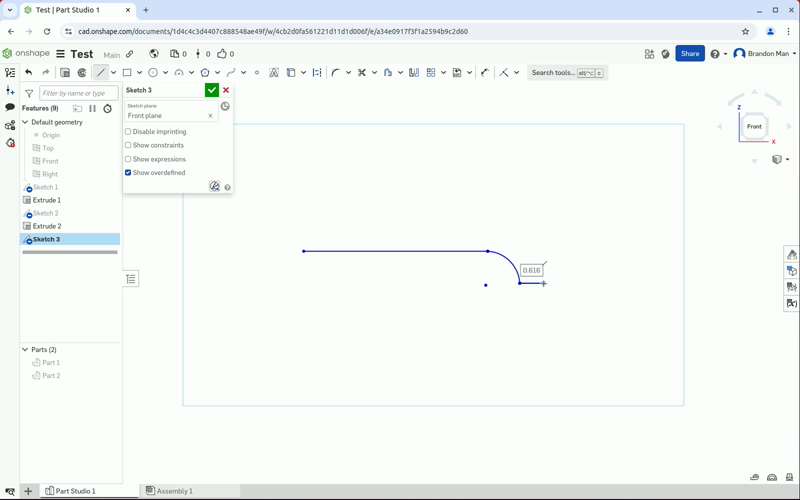
scroll(-6)
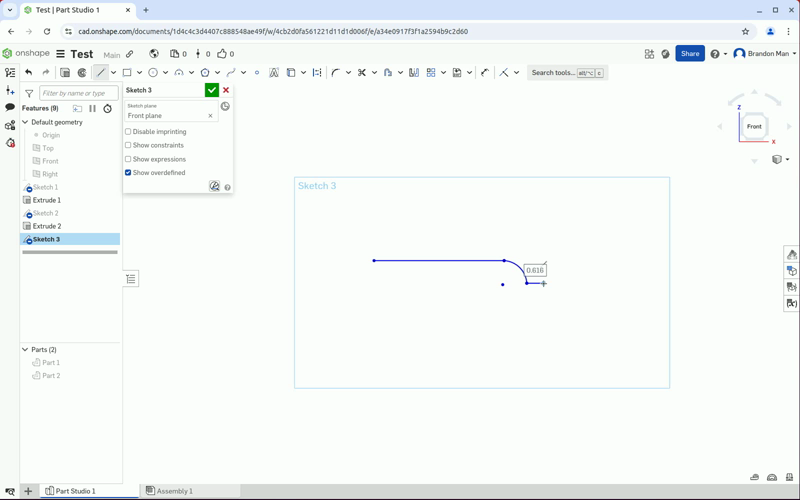
scroll(-6)
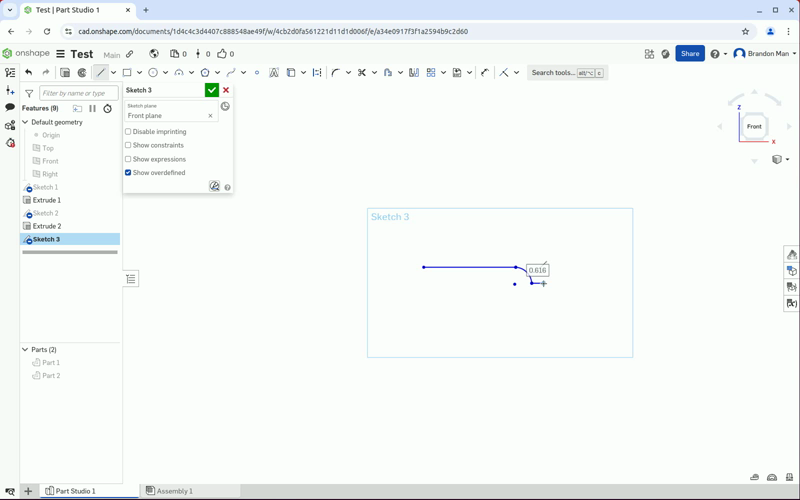
scroll(-6)
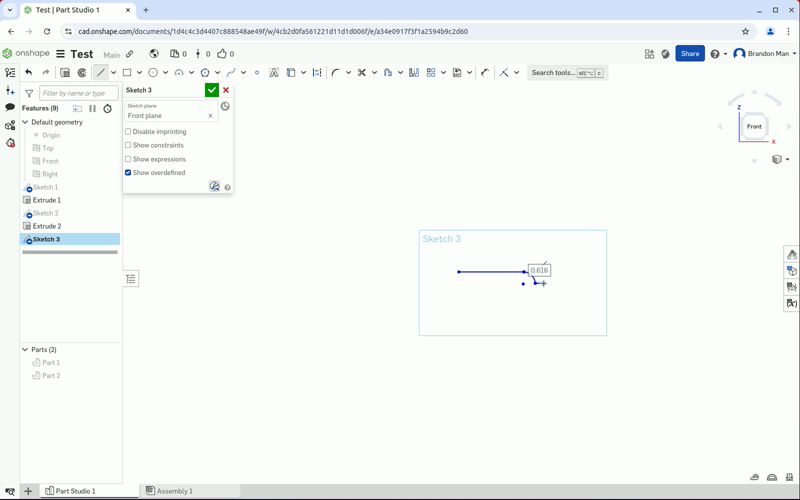
scroll(-6)
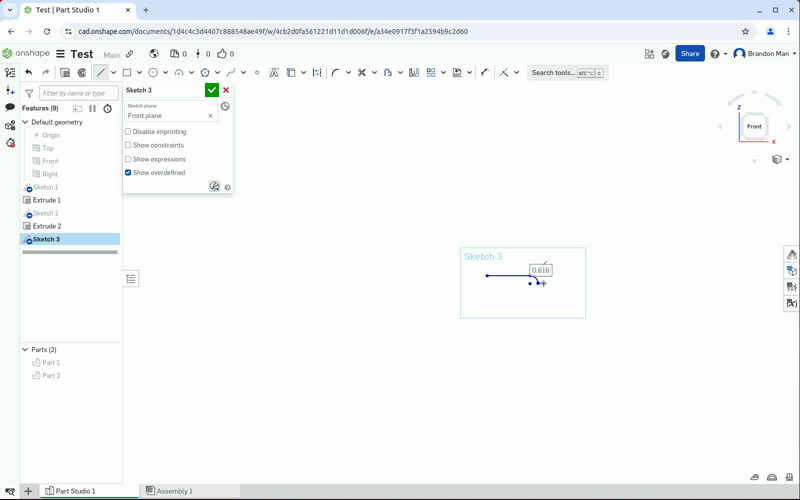
scroll(-6)
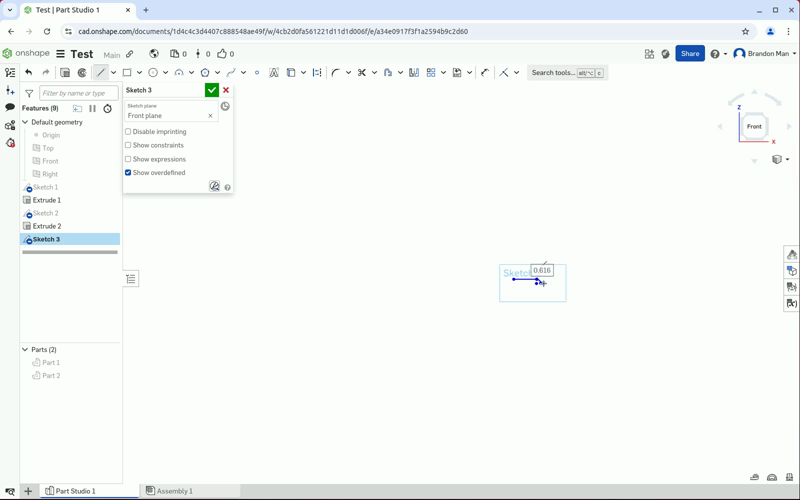
key_up(shift)
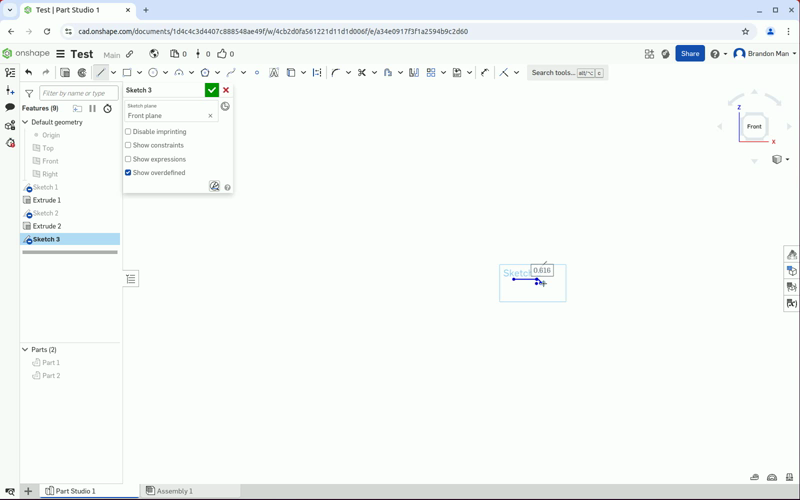
key_down(shift)
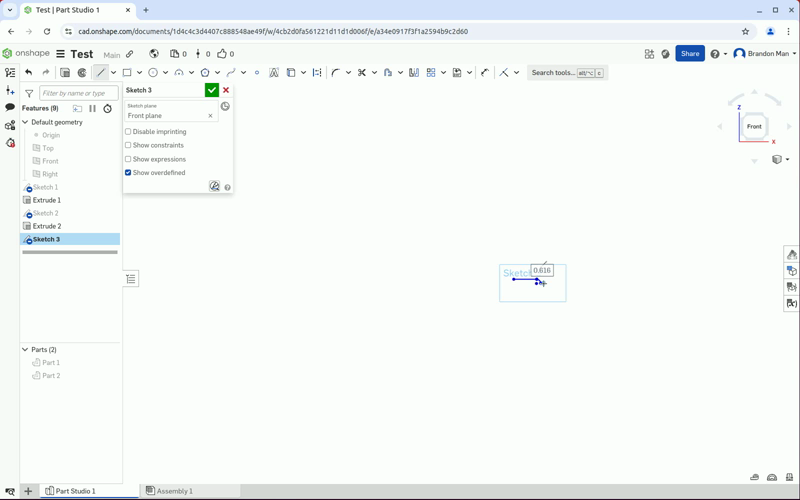
key_up(shift)
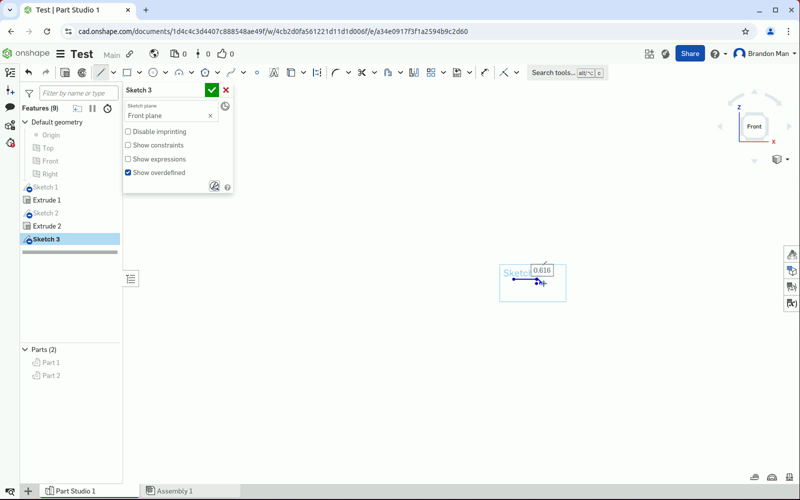
key(esc)
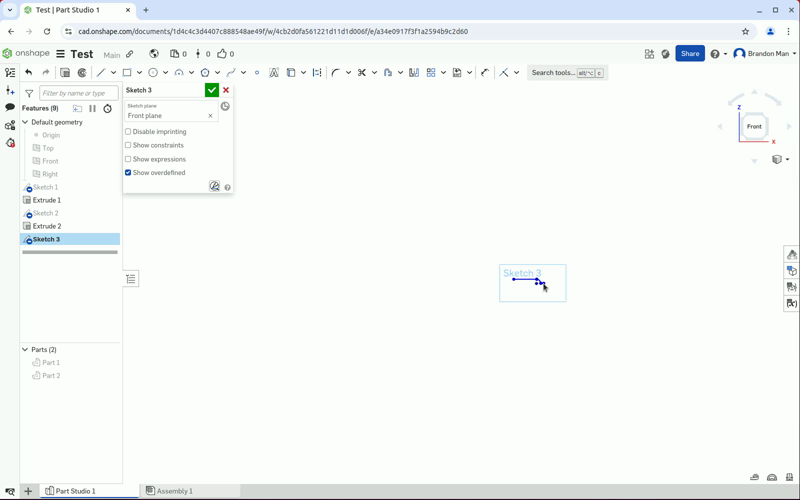
key(a)
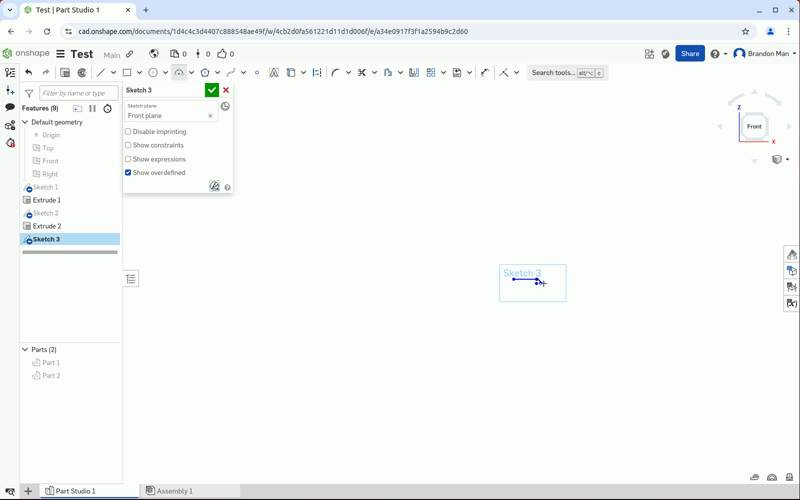
mouse_move(543, 283)
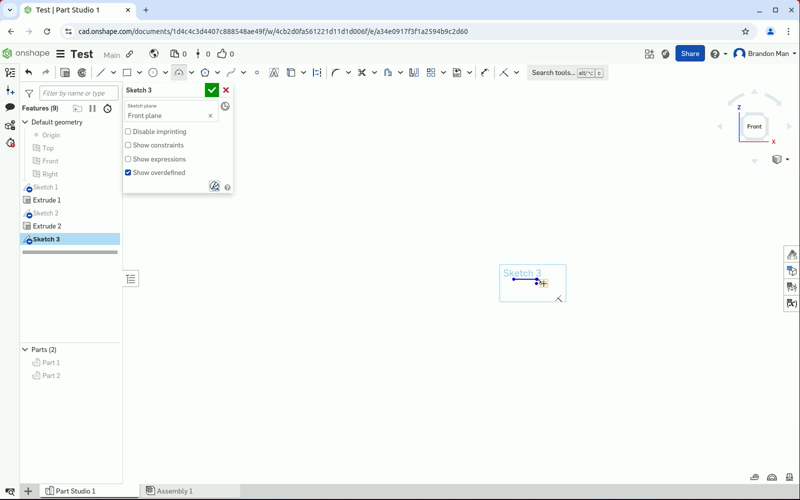
scroll(6)
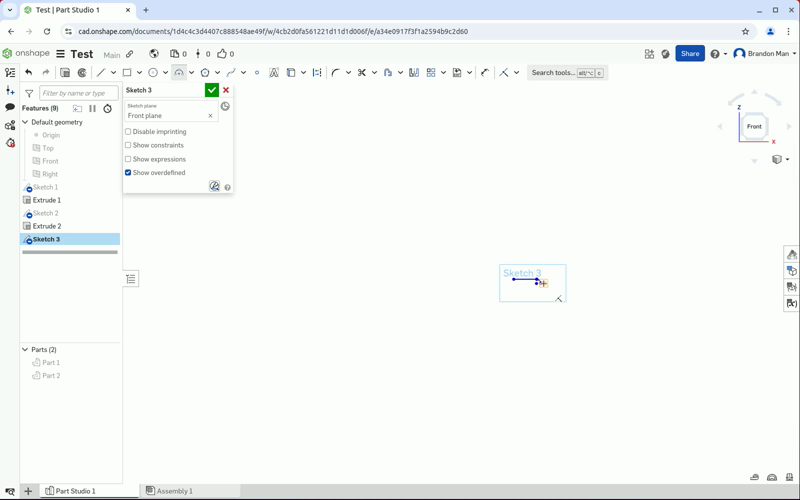
scroll(6)
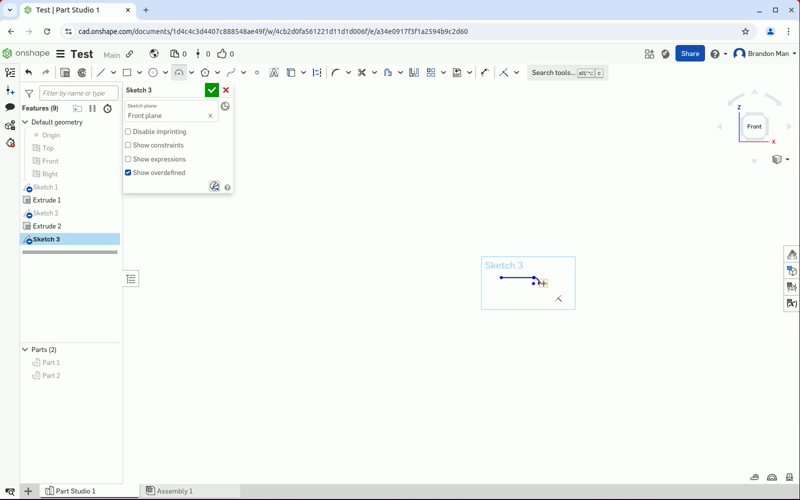
scroll(6)
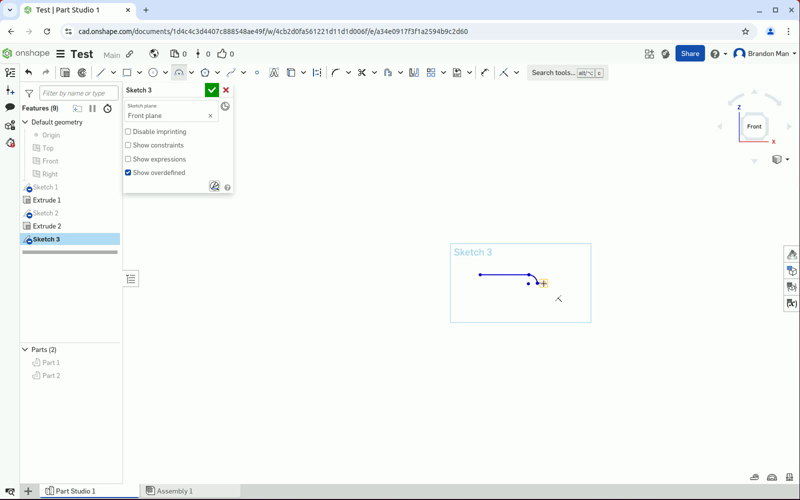
scroll(6)
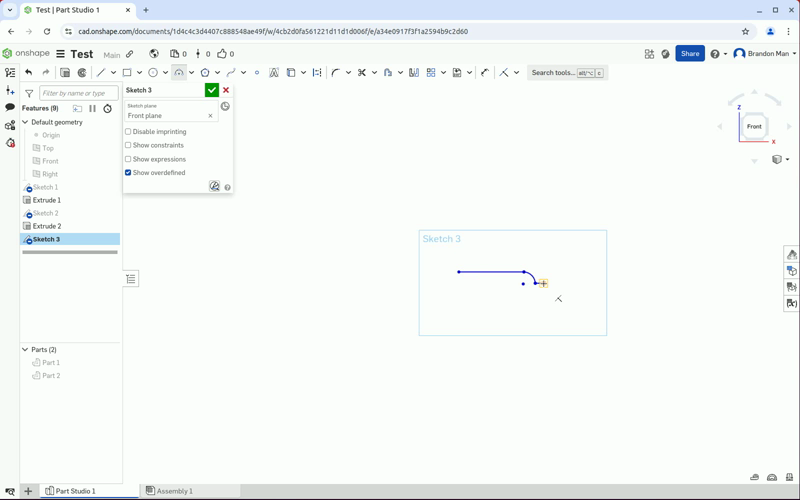
scroll(6)
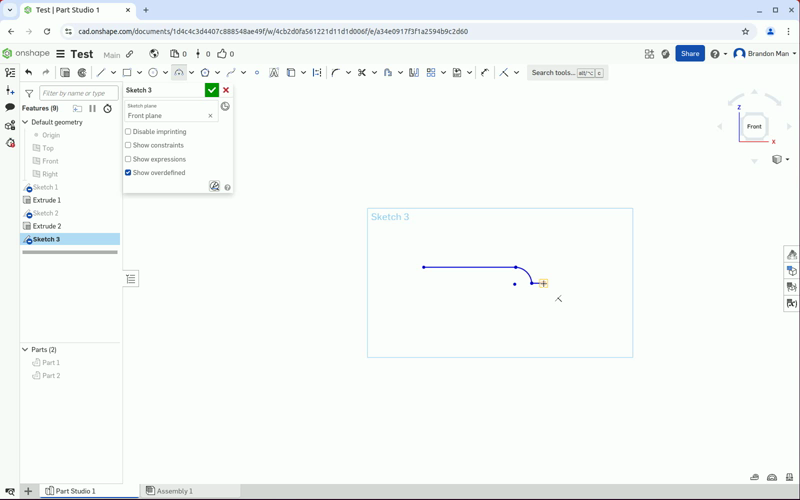
scroll(6)
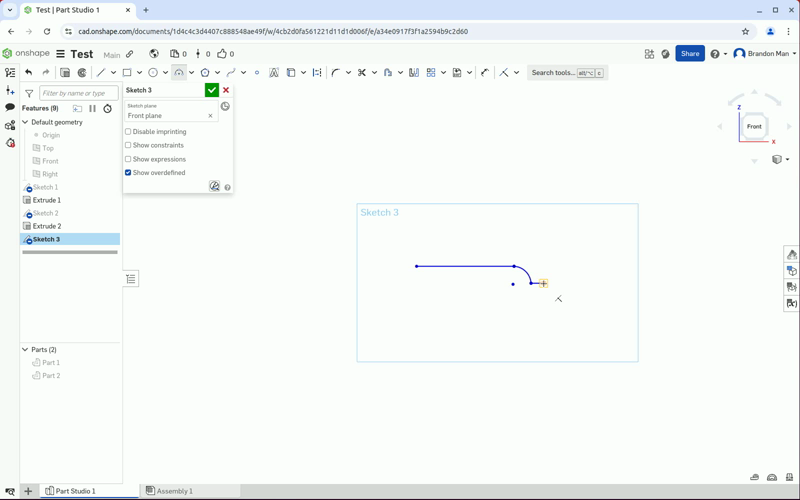
scroll(6)
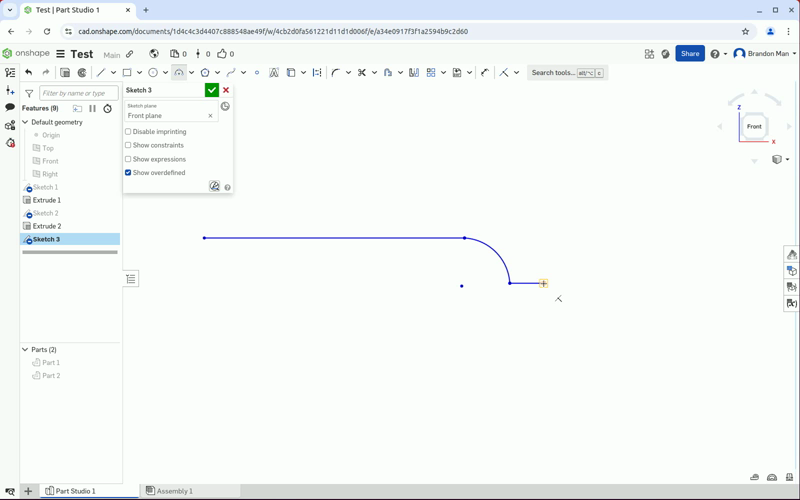
click(543, 283)
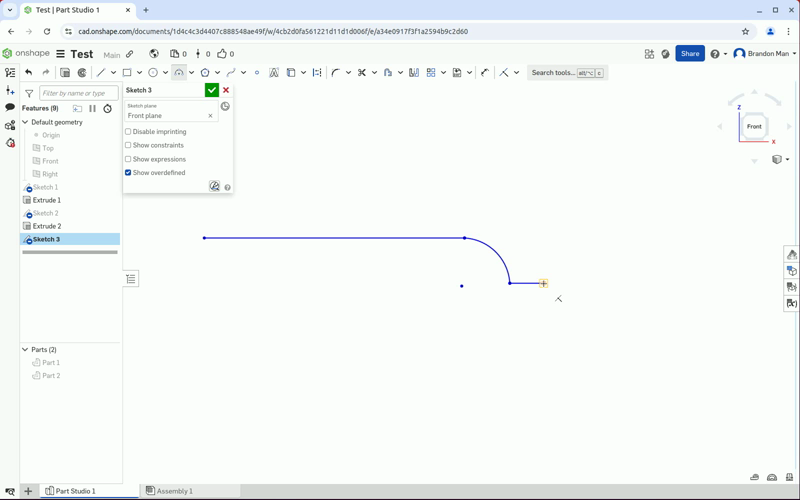
scroll(-6)
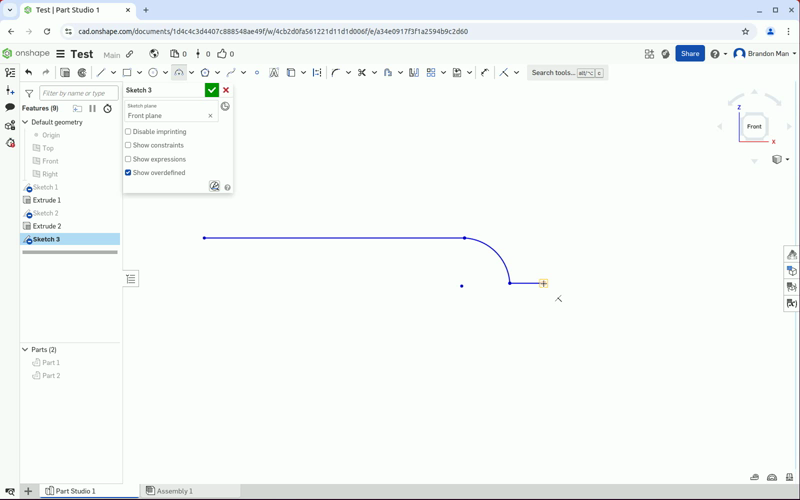
scroll(-6)
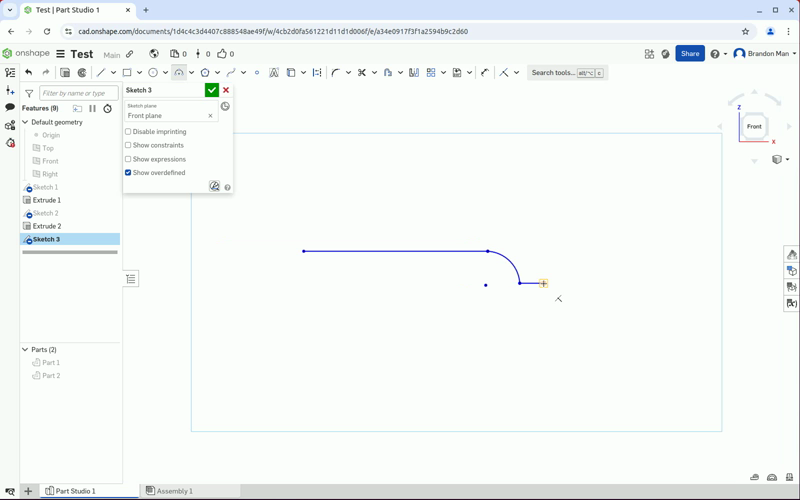
scroll(-6)
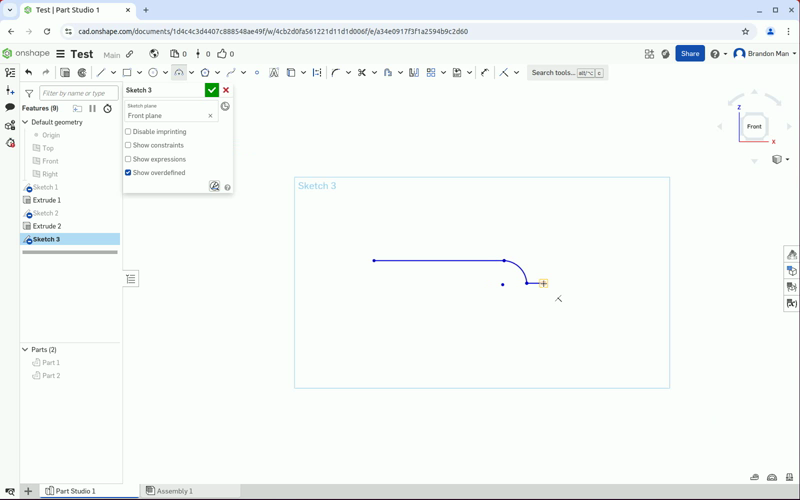
scroll(-6)
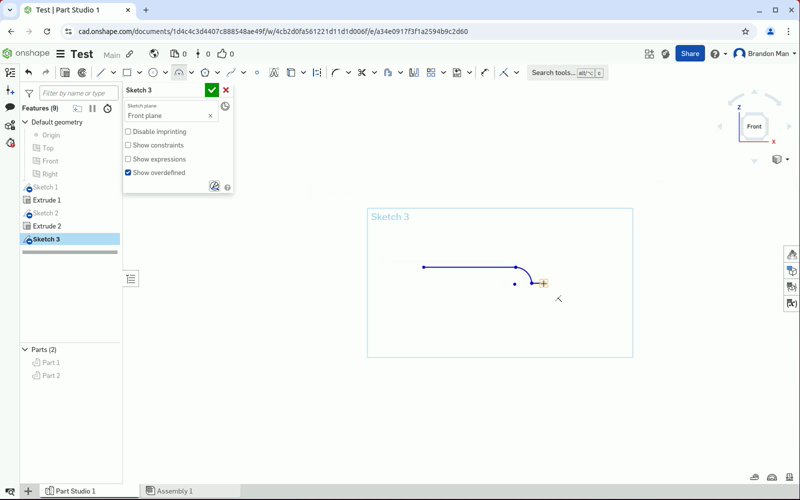
scroll(-6)
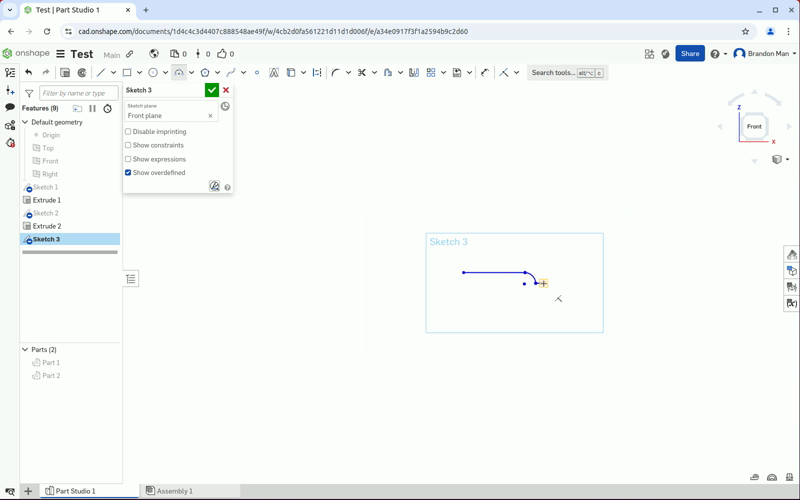
scroll(-6)
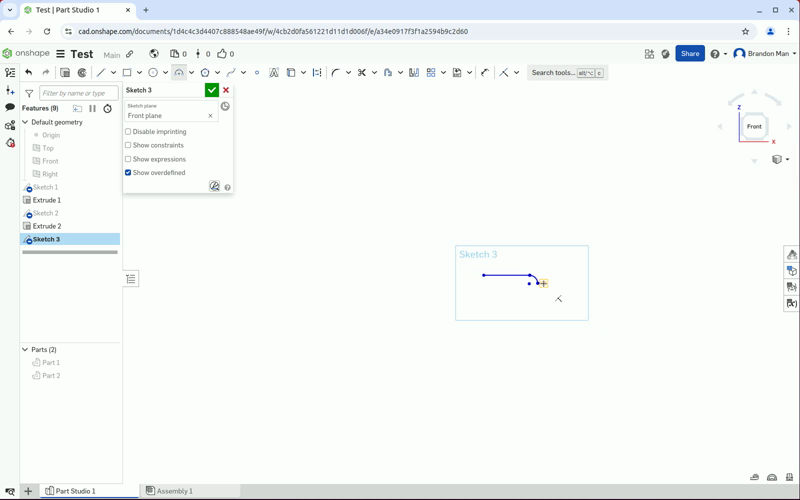
scroll(-6)
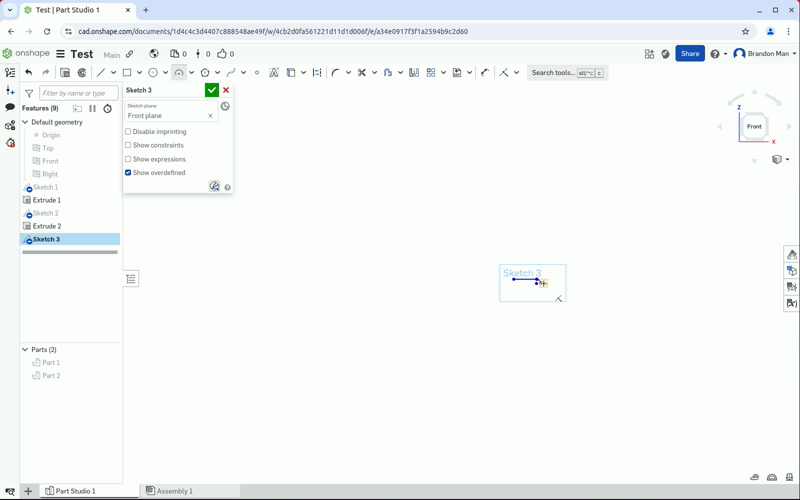
key_down(shift)
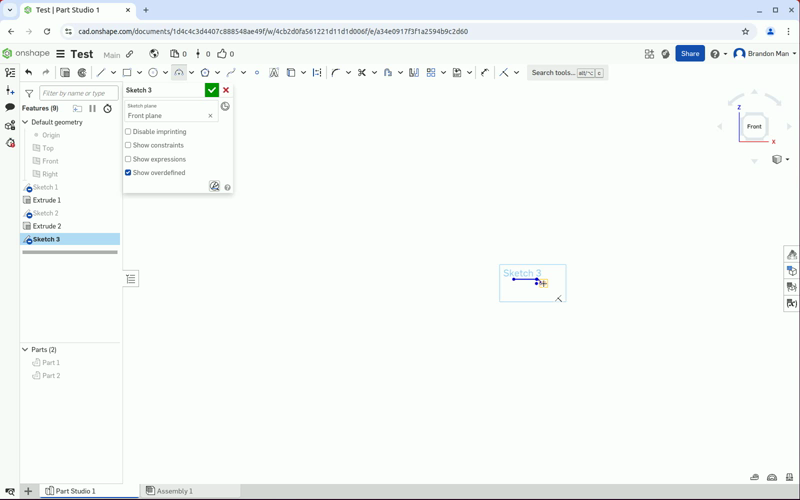
mouse_move(546, 275)
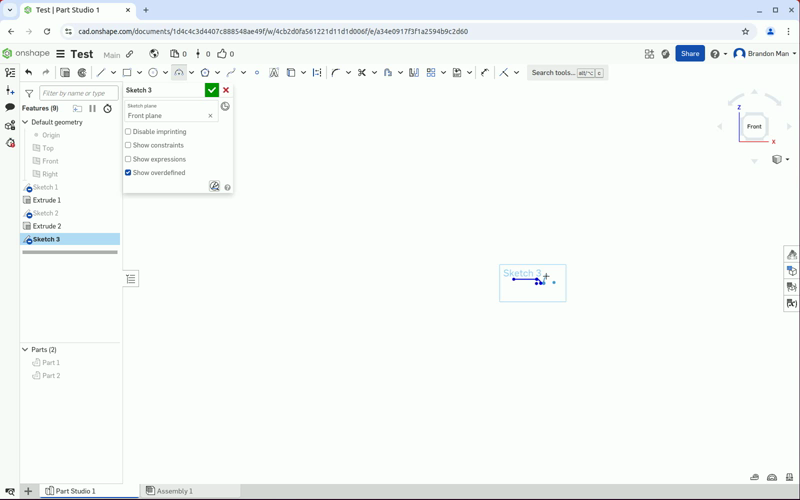
click(546, 275)
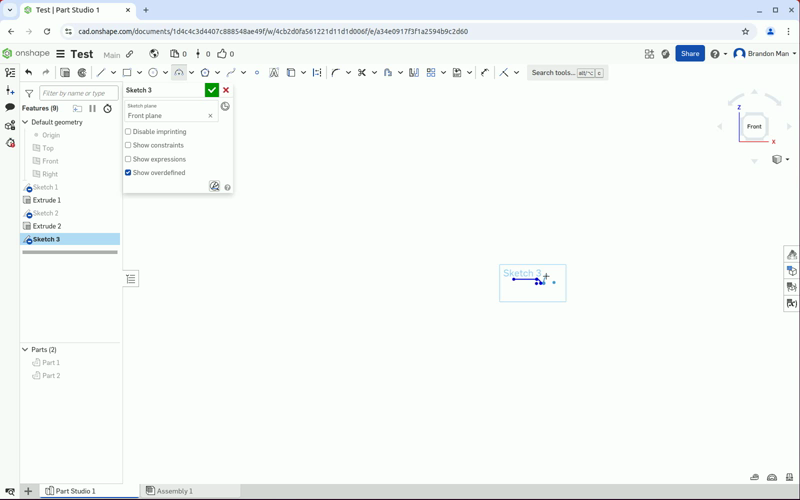
mouse_move(544, 279)
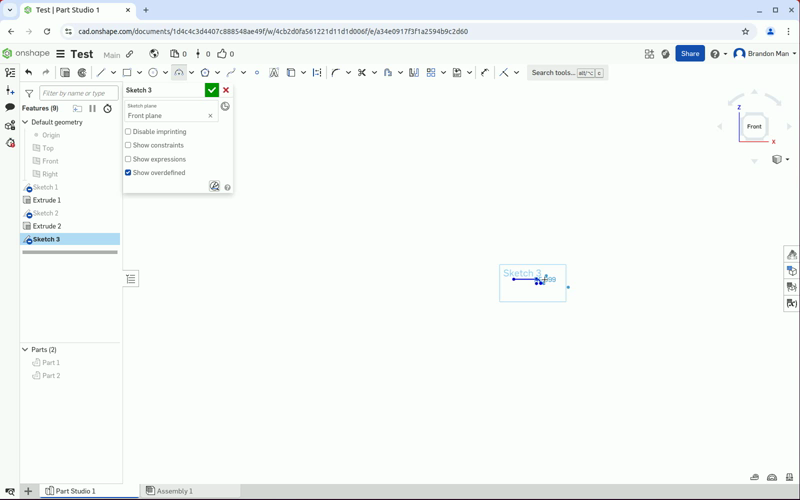
scroll(6)
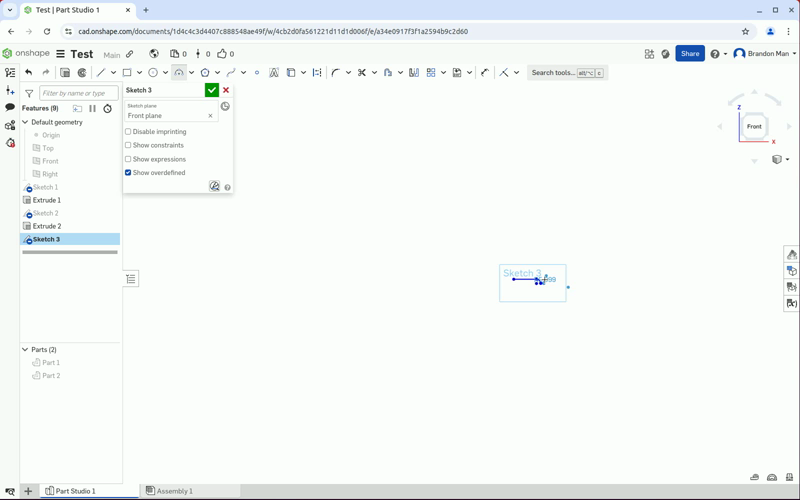
scroll(6)
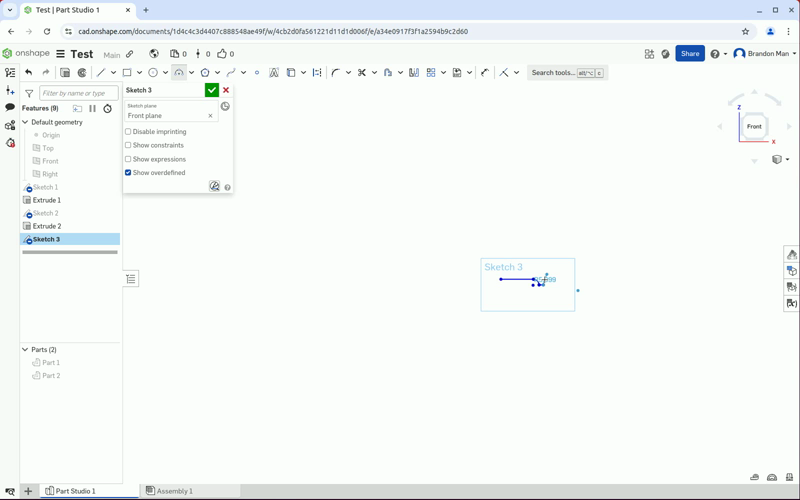
scroll(6)
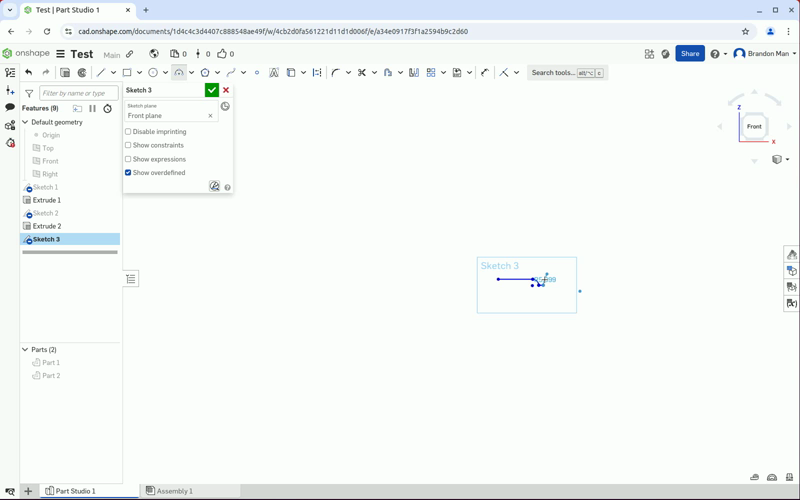
scroll(6)
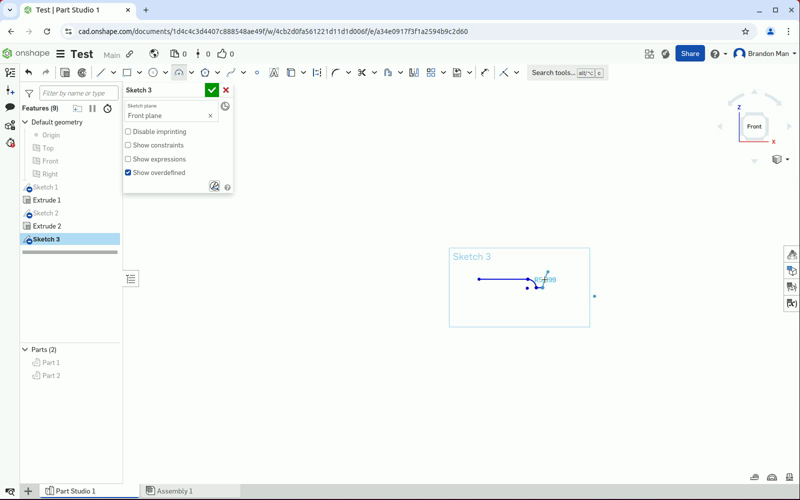
scroll(6)
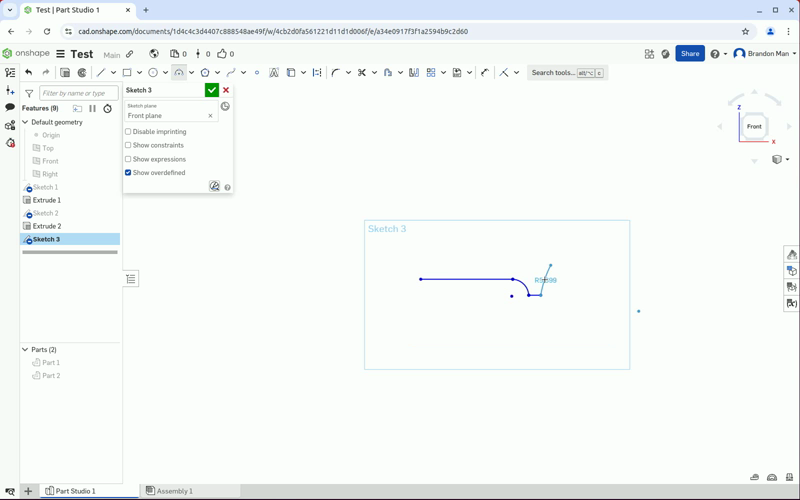
scroll(6)
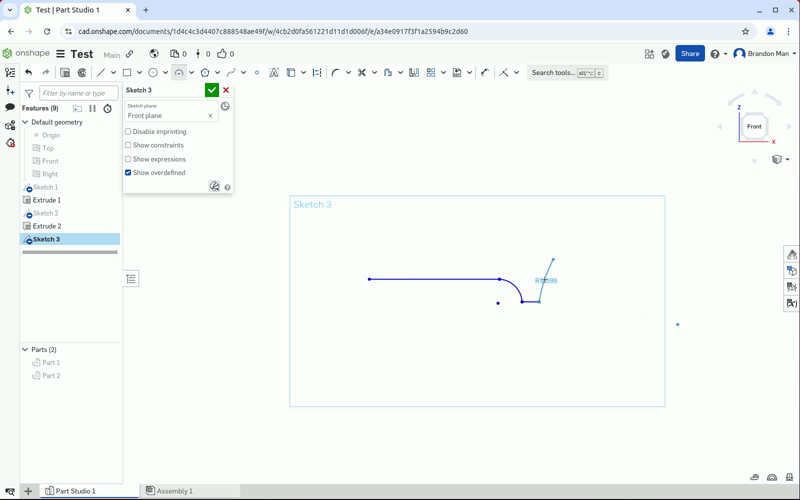
scroll(6)
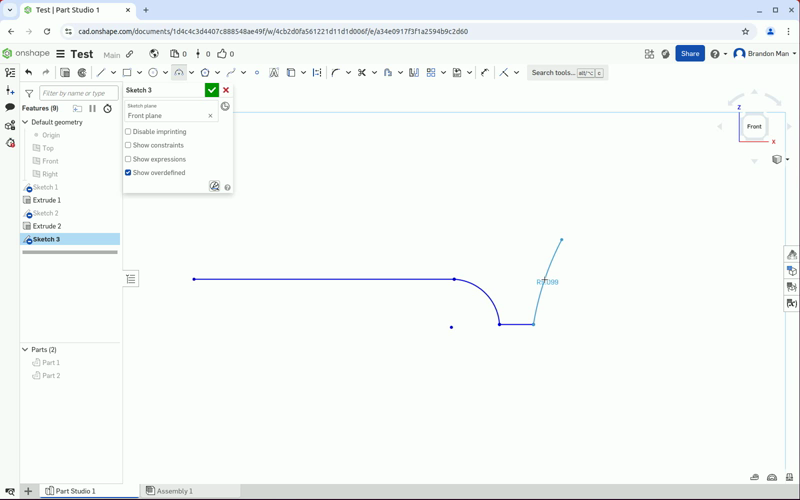
click(544, 279)
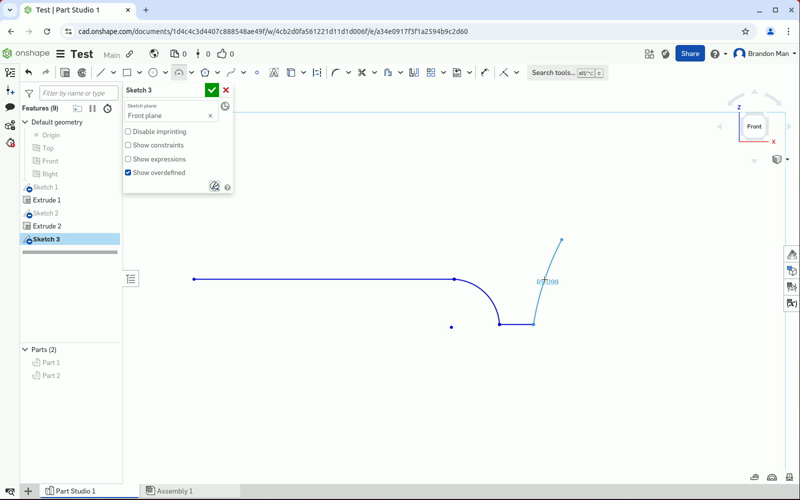
scroll(-6)
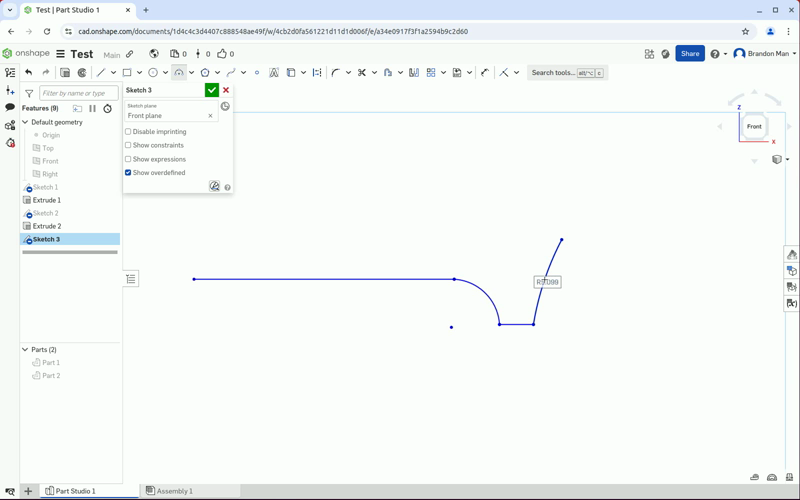
scroll(-6)
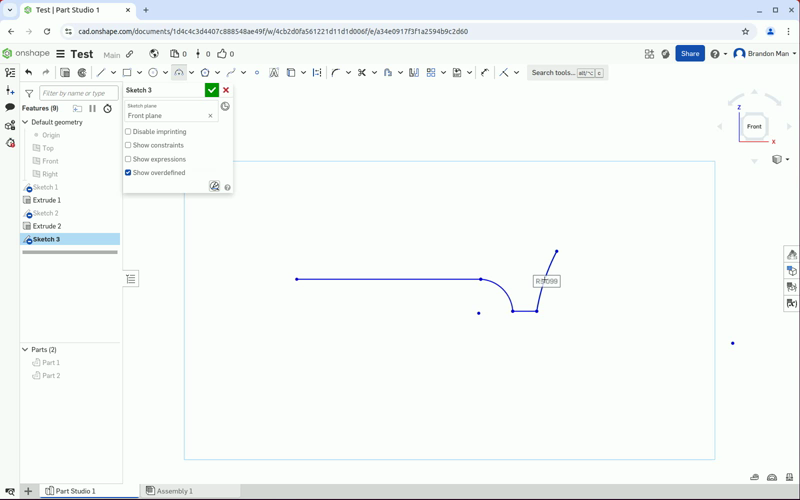
scroll(-6)
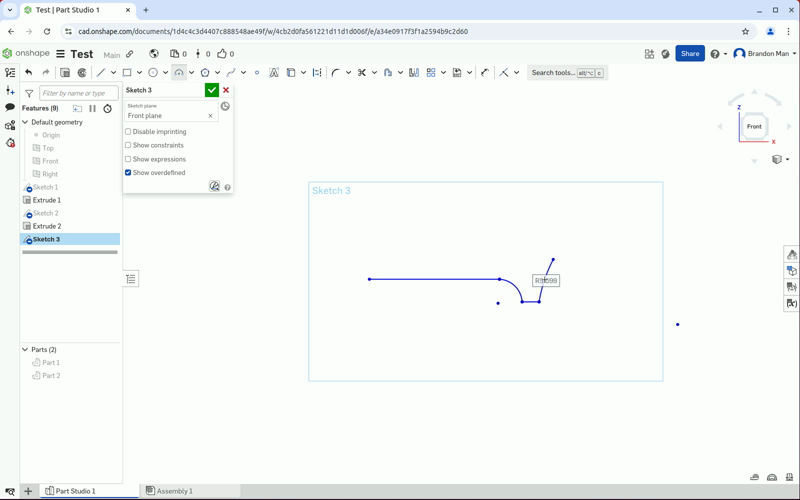
scroll(-6)
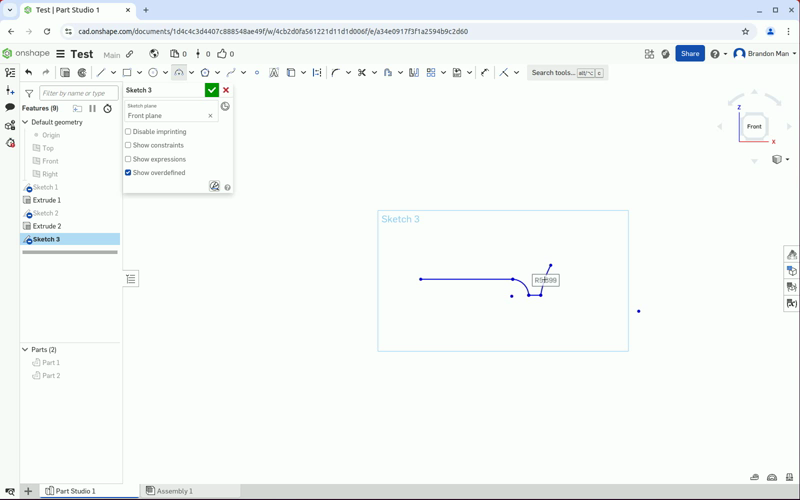
scroll(-6)
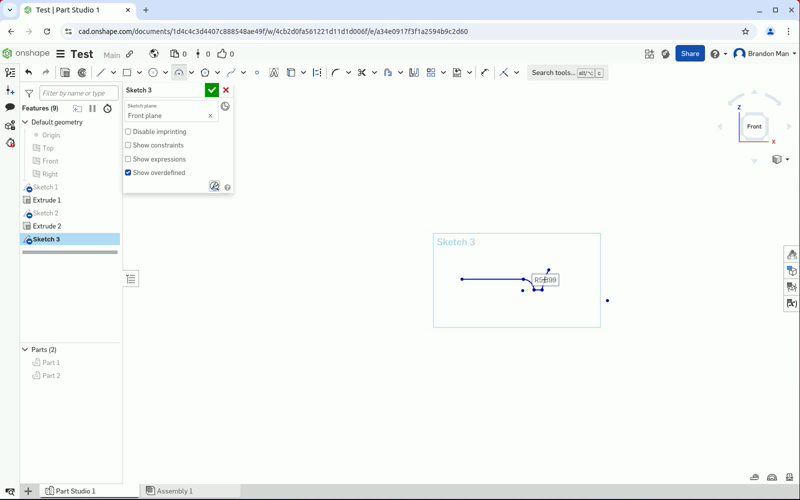
scroll(-6)
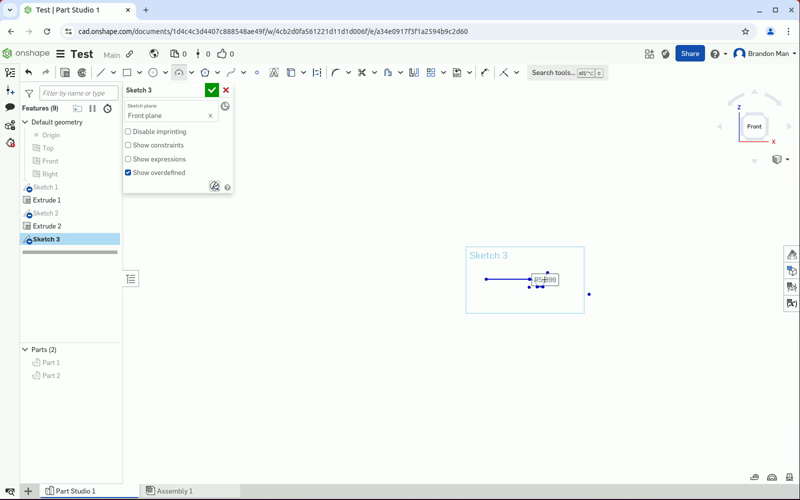
scroll(-6)
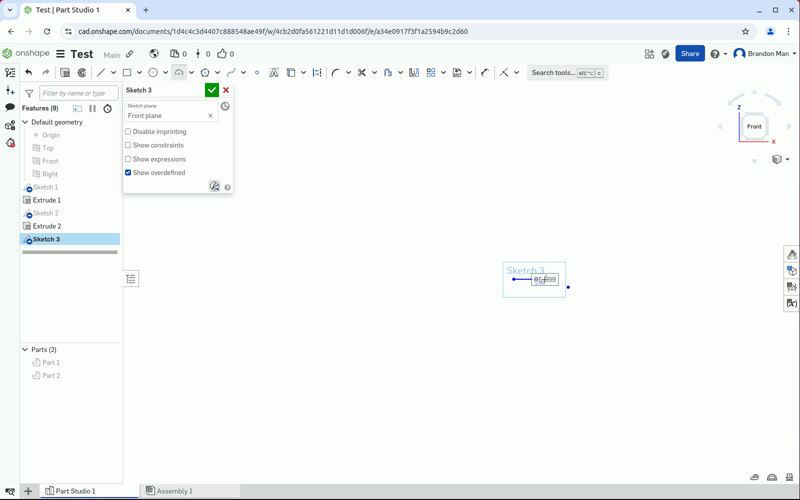
key_up(shift)
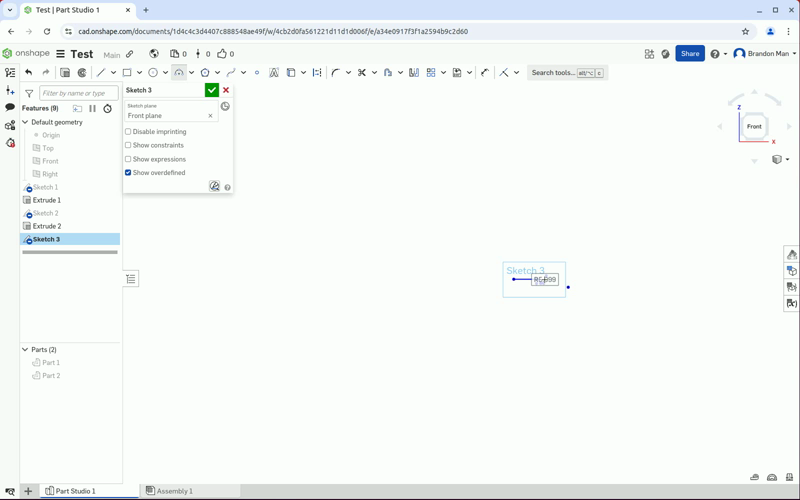
key(esc)
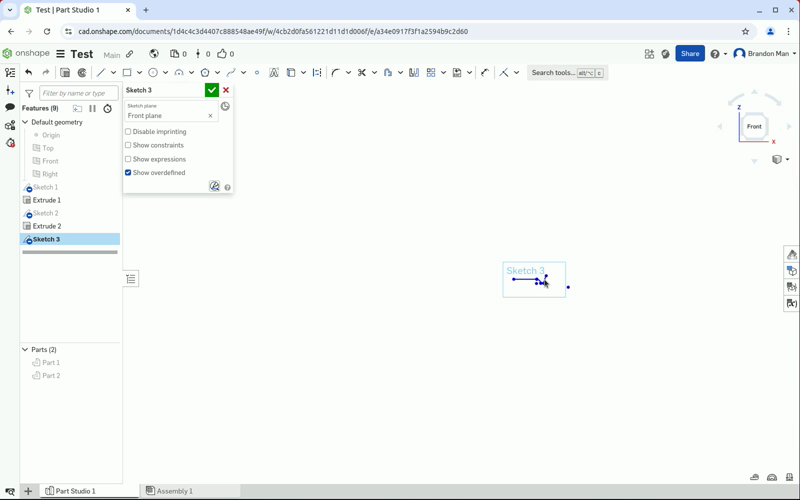
key(l)
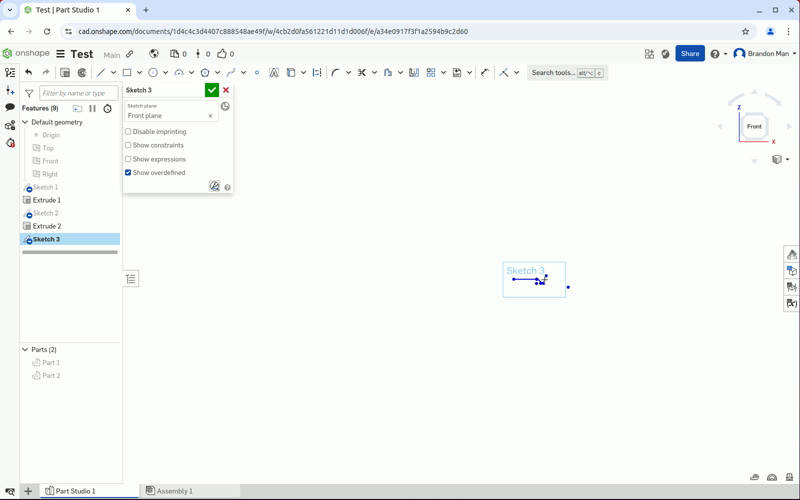
mouse_move(546, 275)
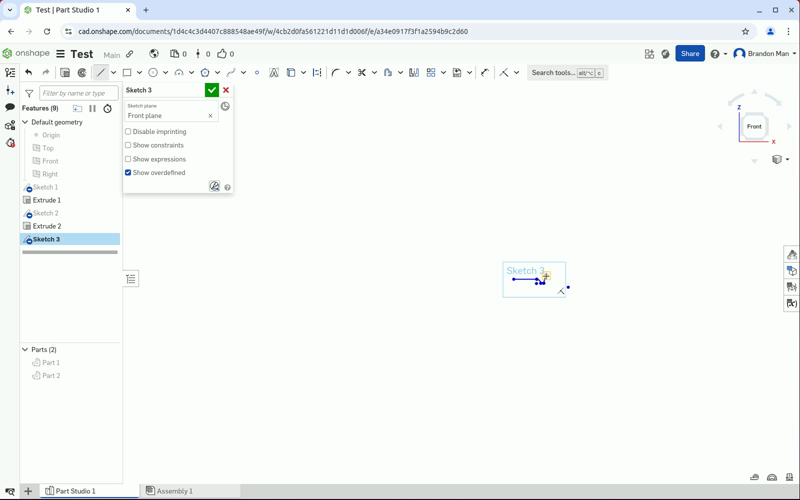
scroll(6)
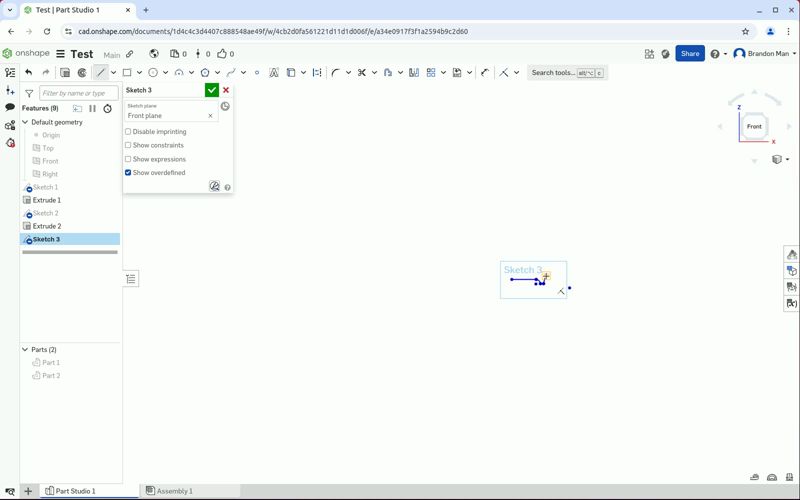
scroll(6)
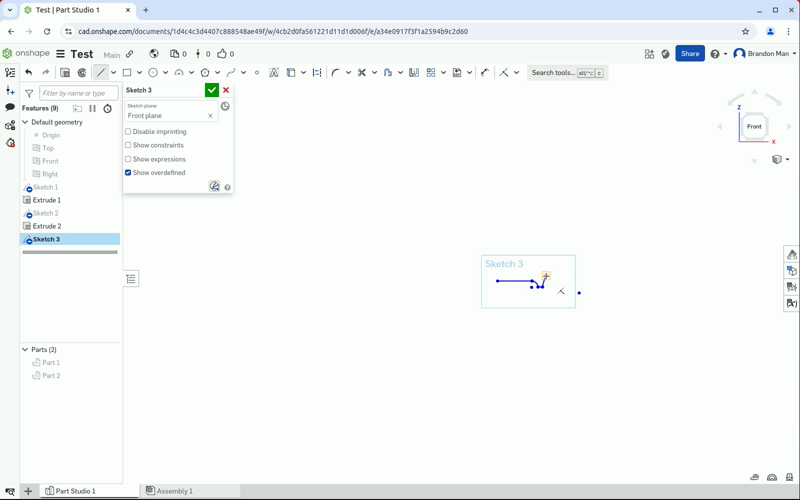
scroll(6)
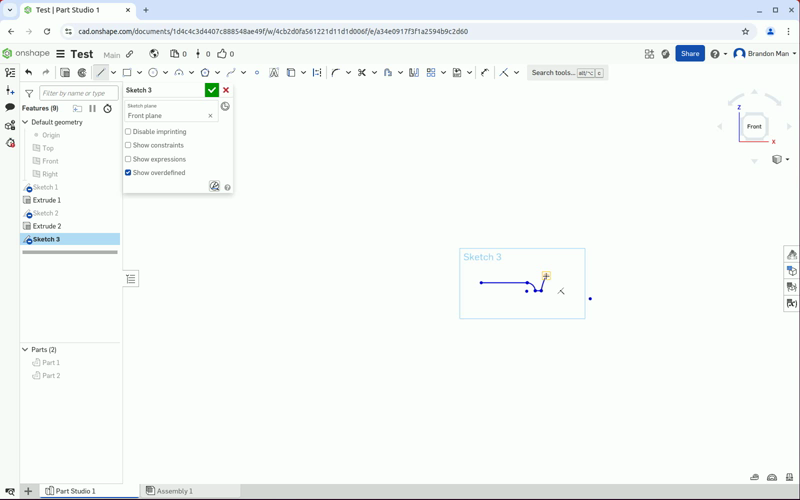
scroll(6)
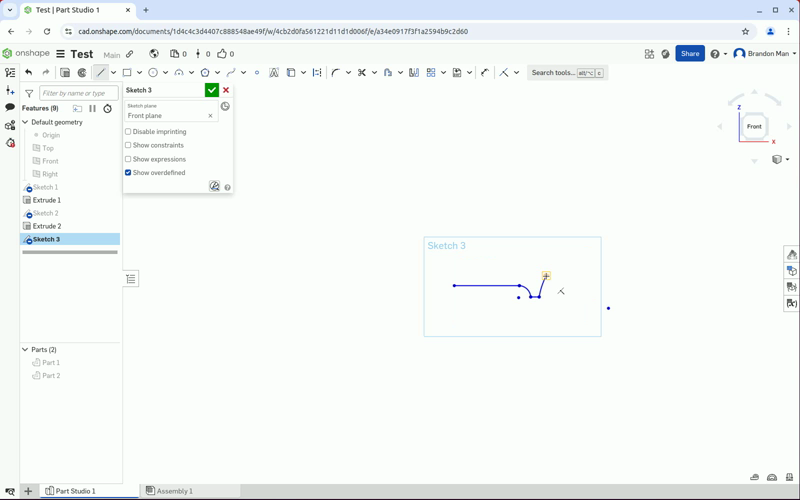
scroll(6)
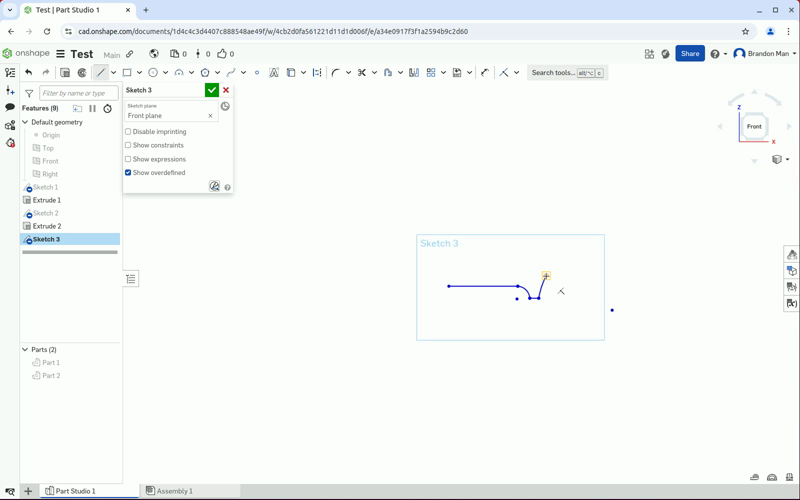
scroll(6)
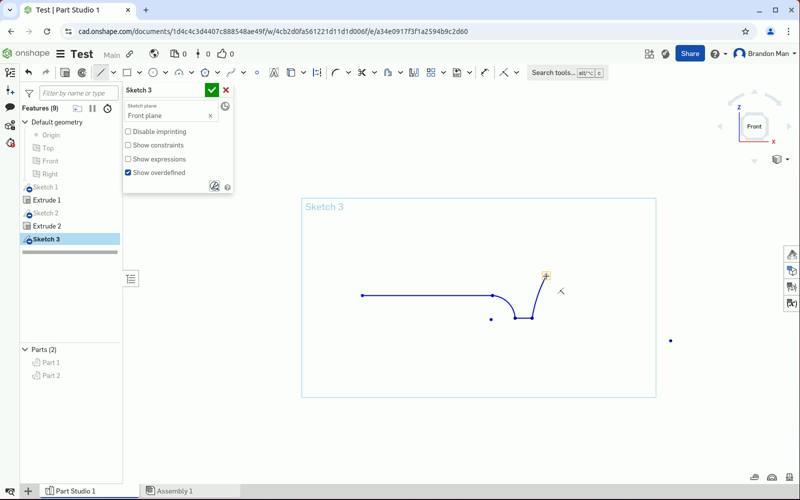
scroll(6)
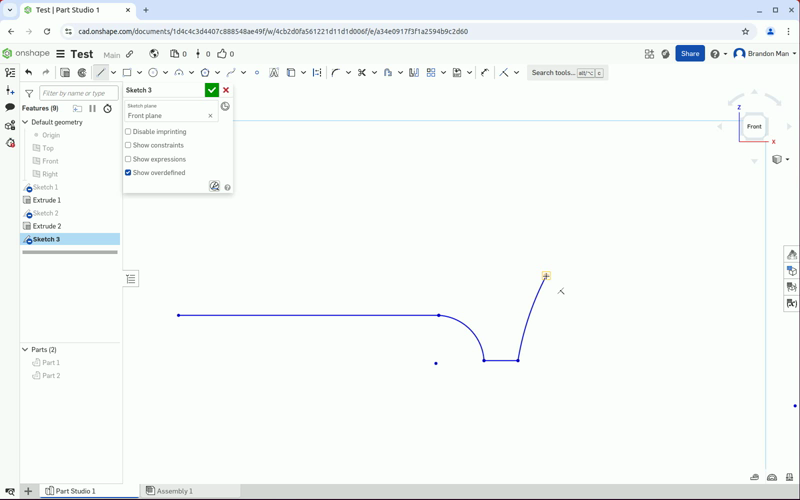
click(546, 275)
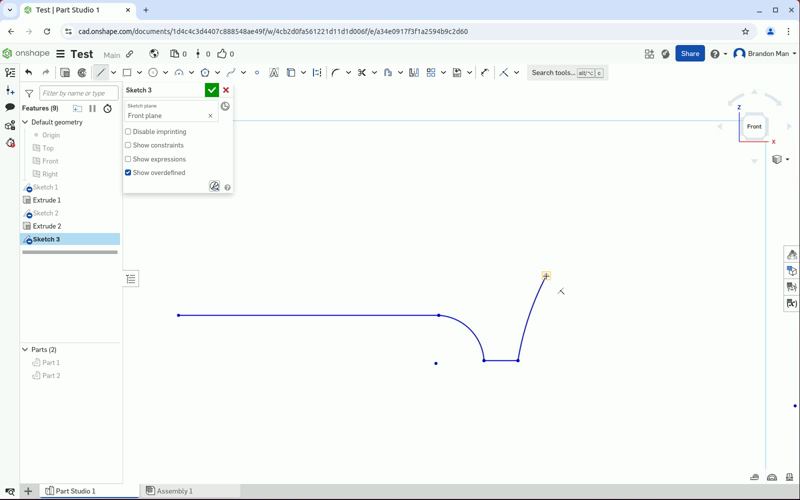
scroll(-6)
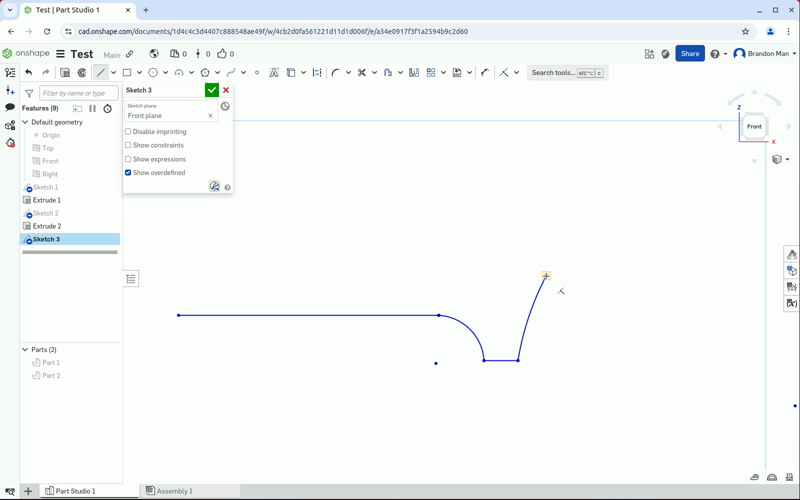
scroll(-6)
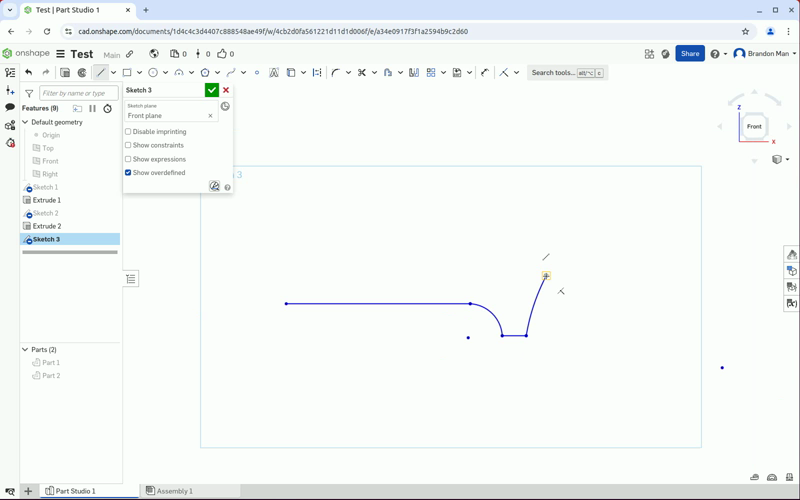
scroll(-6)
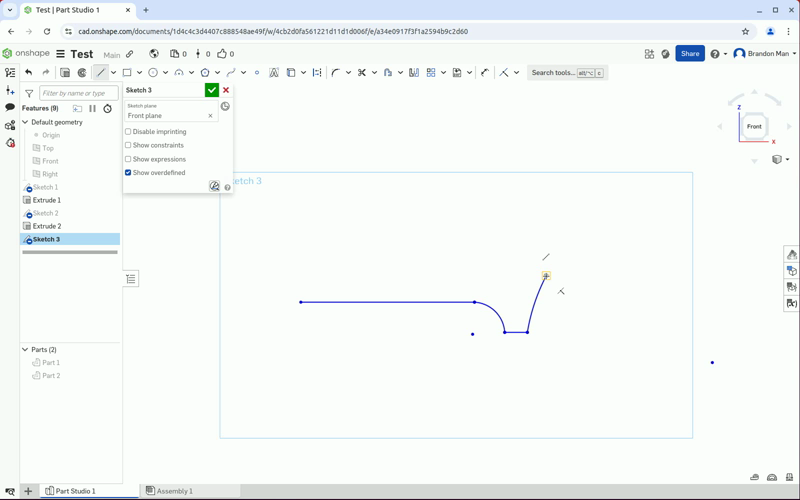
scroll(-6)
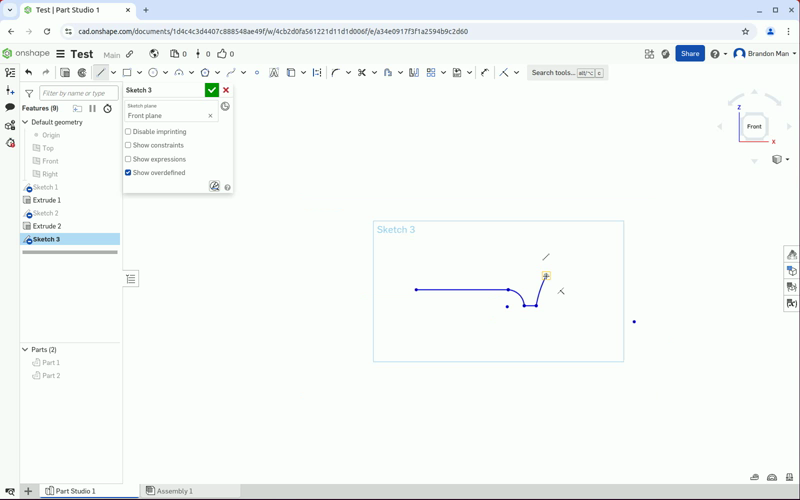
scroll(-6)
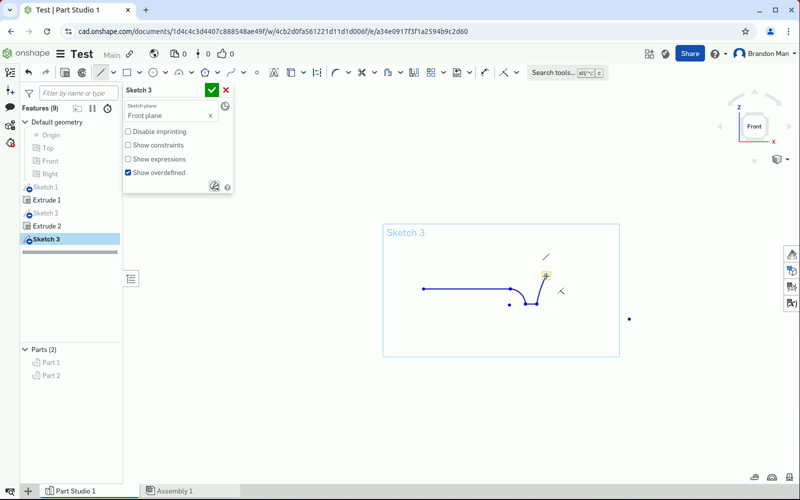
scroll(-6)
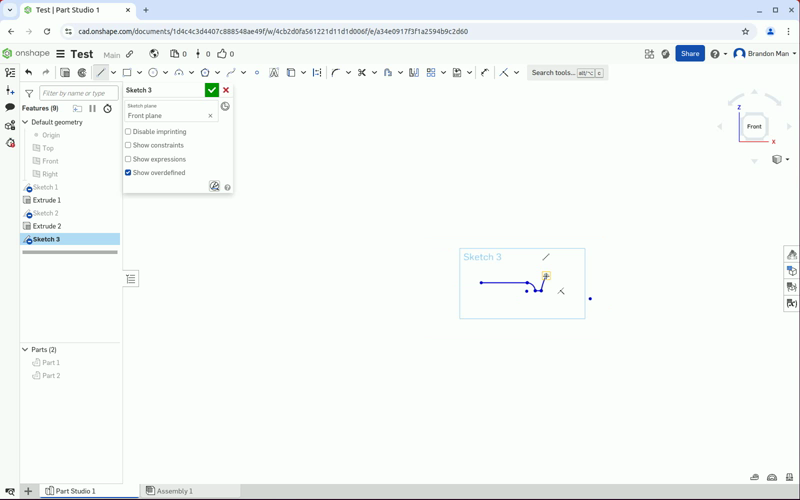
scroll(-6)
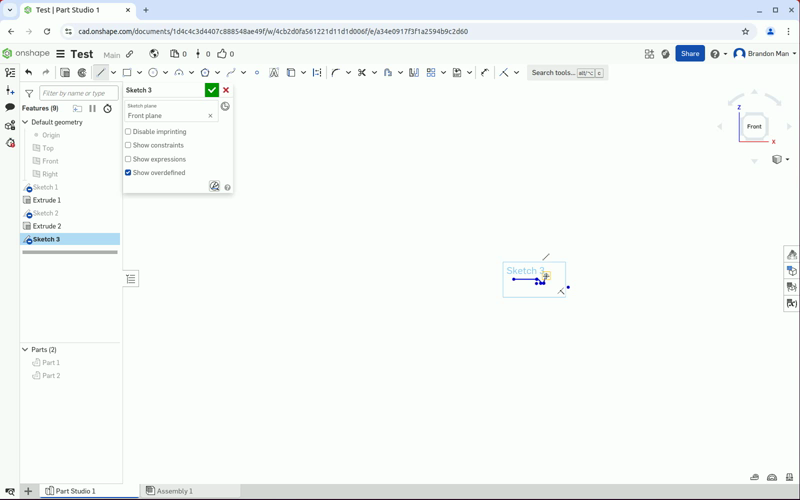
key_down(shift)
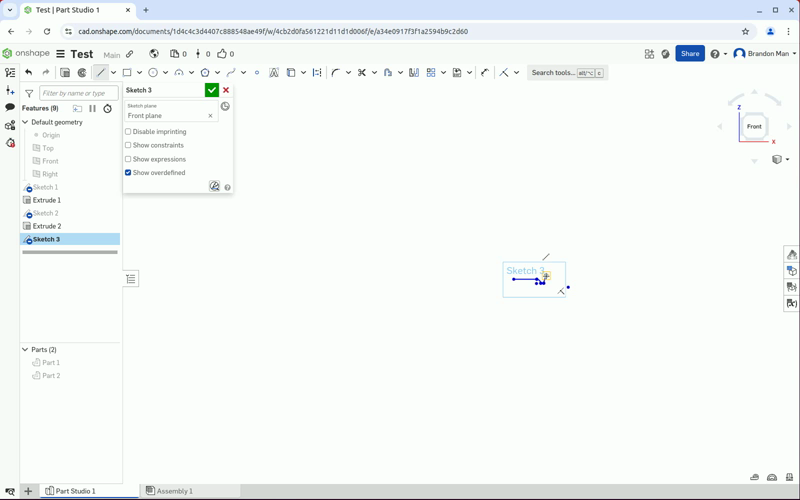
mouse_move(576, 275)
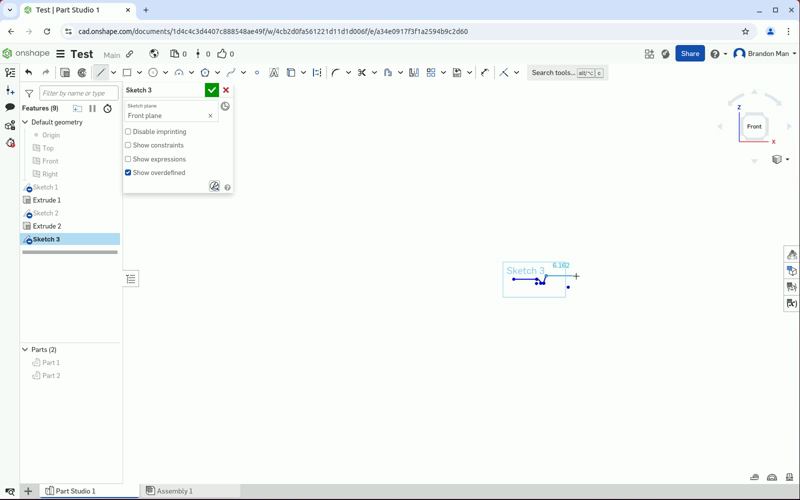
mouse_move(513, 275)
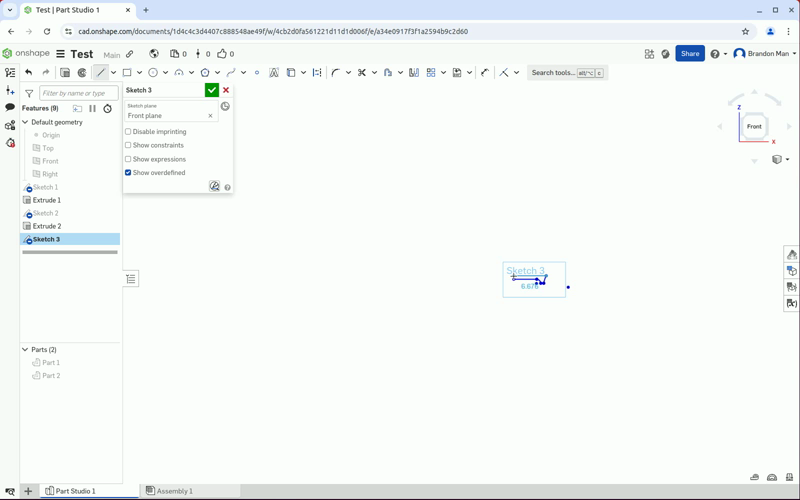
scroll(6)
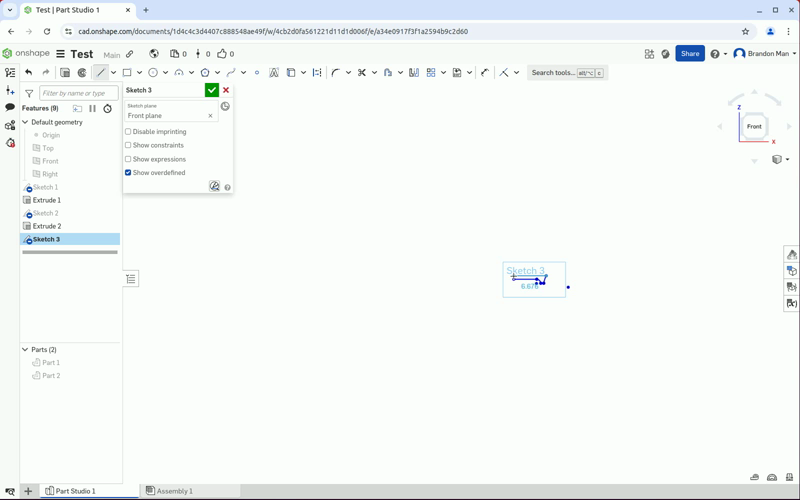
scroll(6)
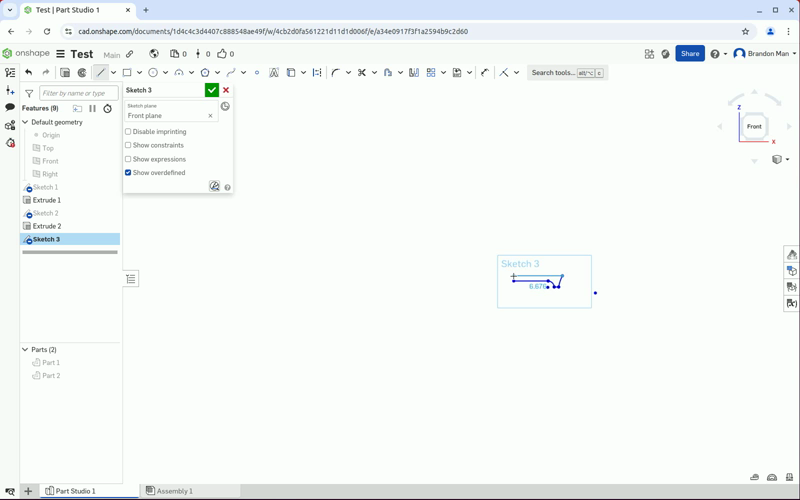
scroll(6)
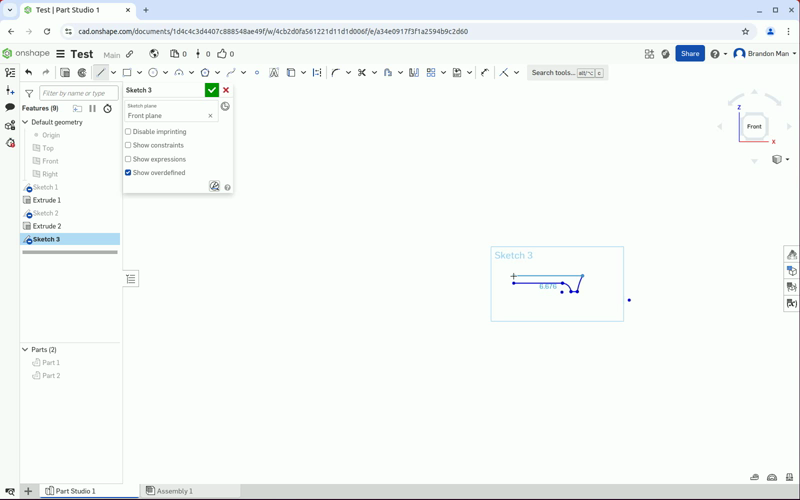
scroll(6)
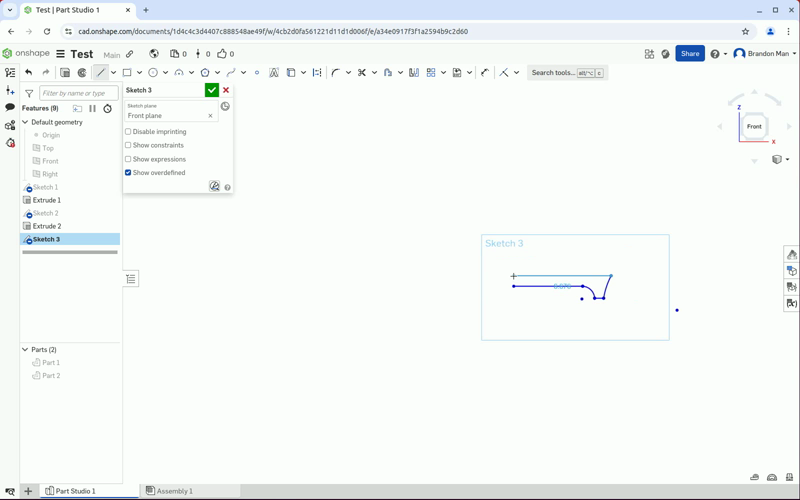
scroll(6)
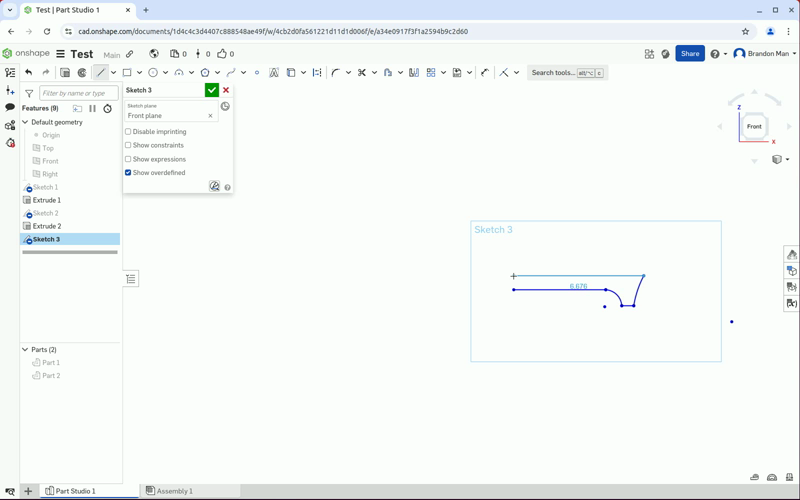
scroll(6)
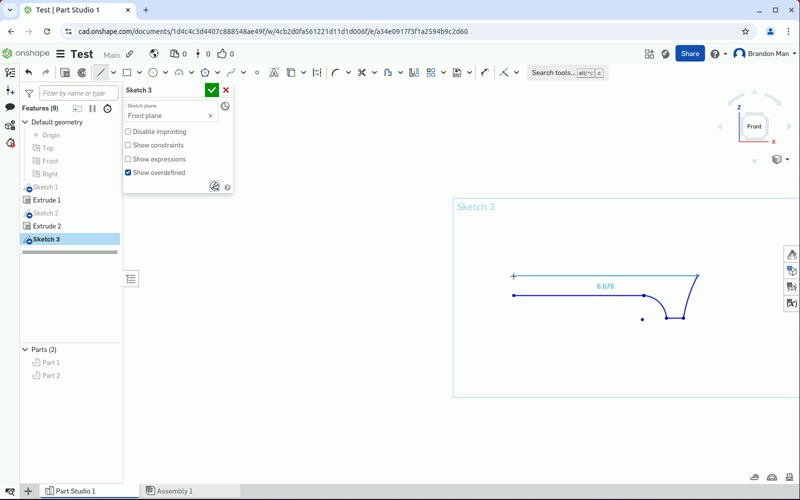
scroll(6)
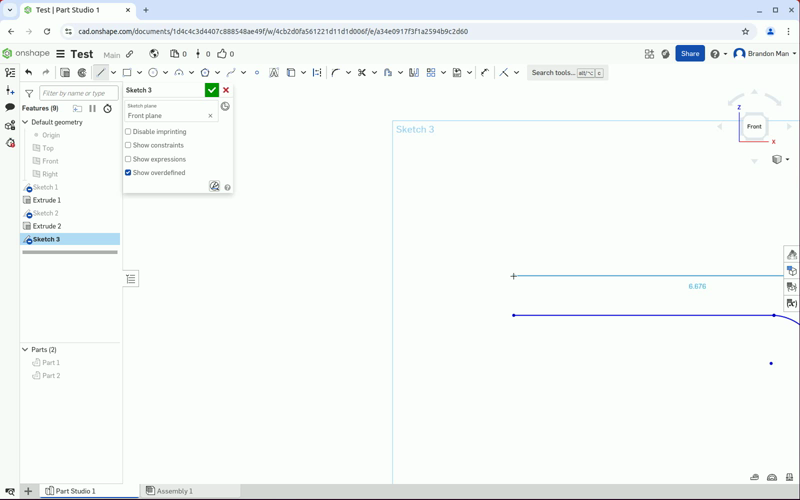
click(513, 275)
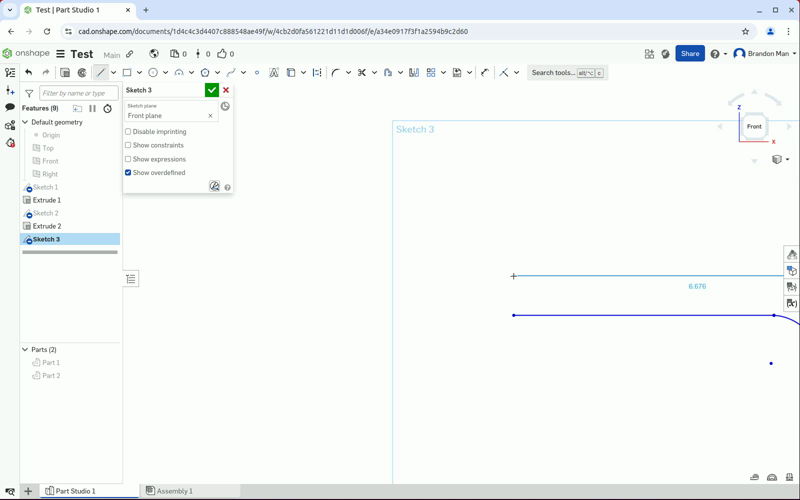
scroll(-6)
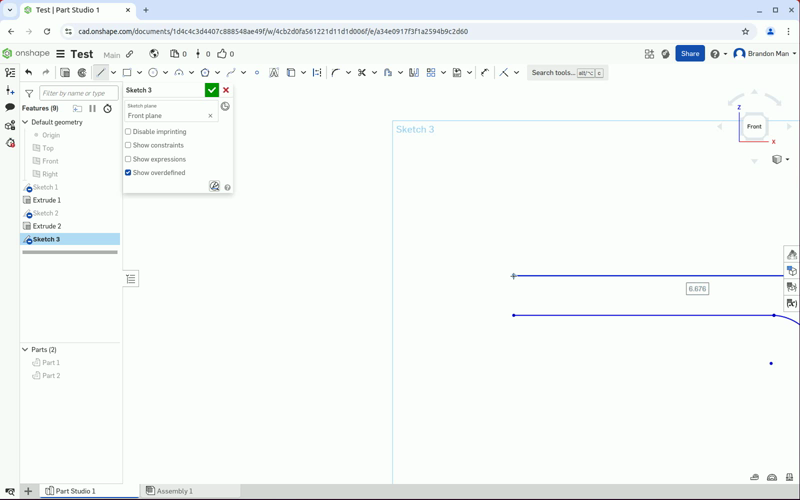
scroll(-6)
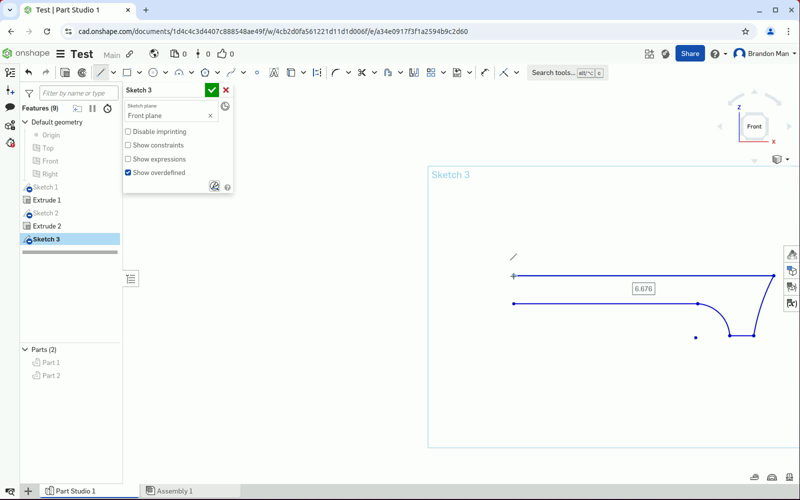
scroll(-6)
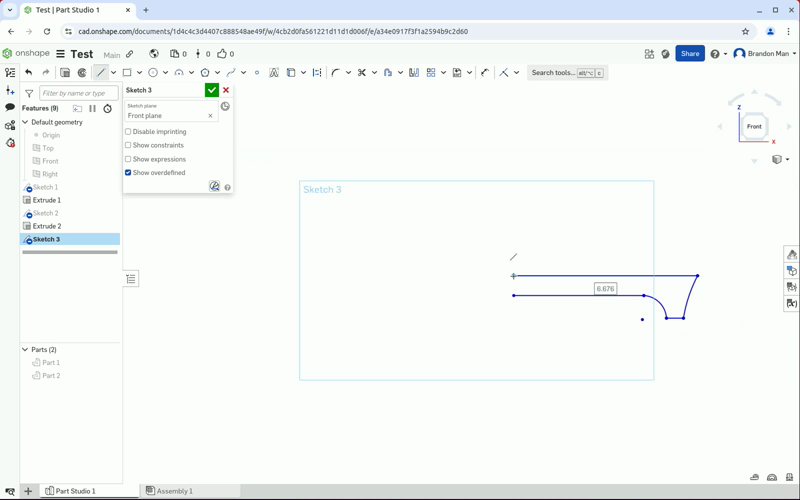
scroll(-6)
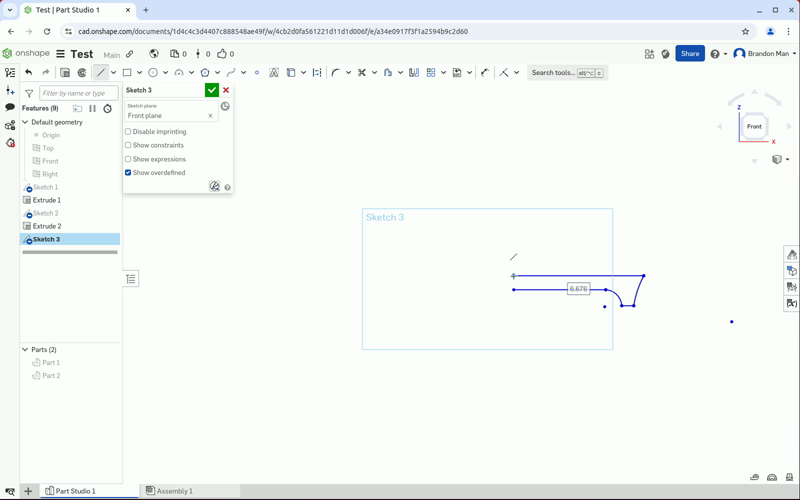
scroll(-6)
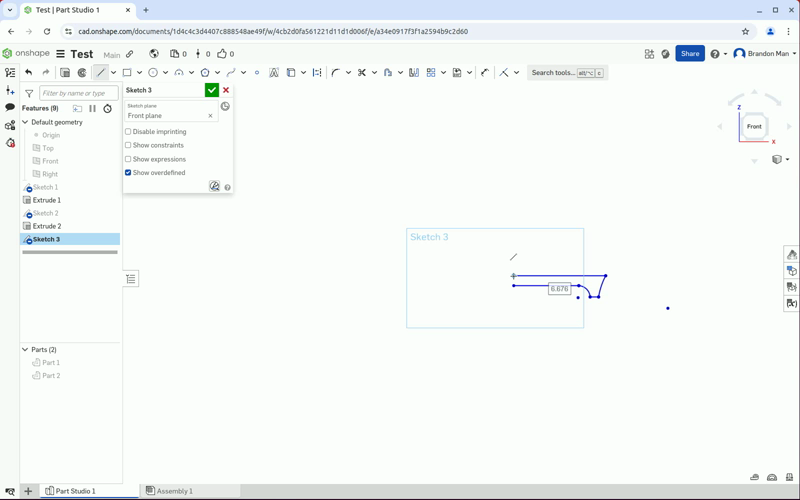
scroll(-6)
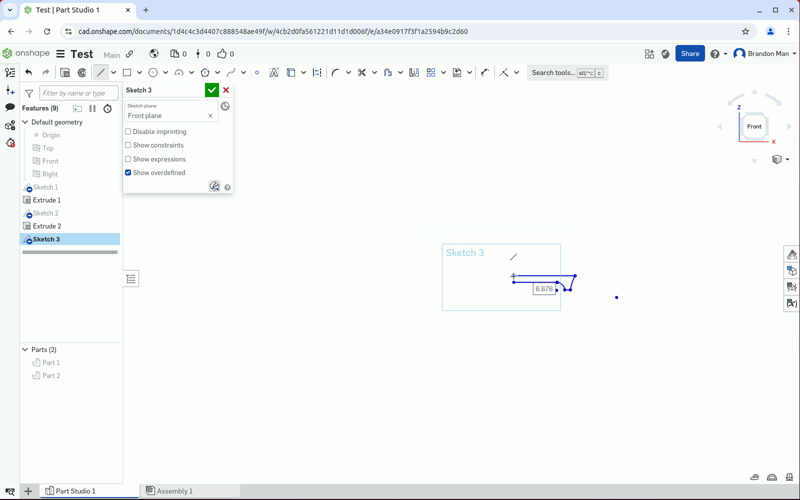
scroll(-6)
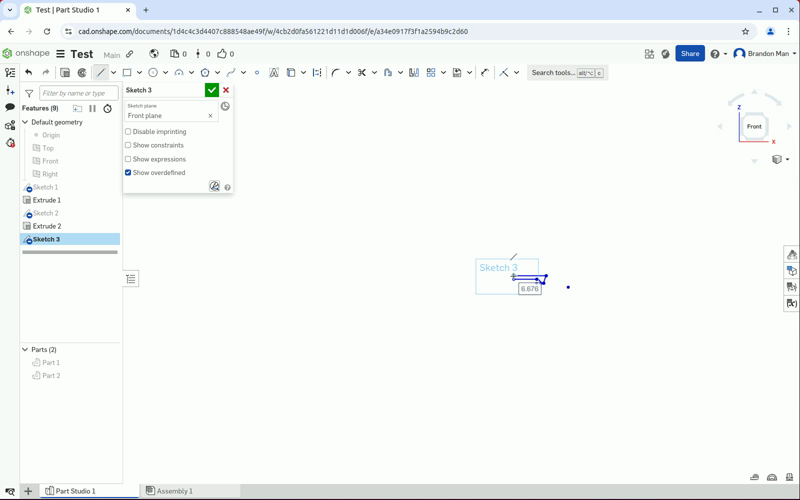
key_up(shift)
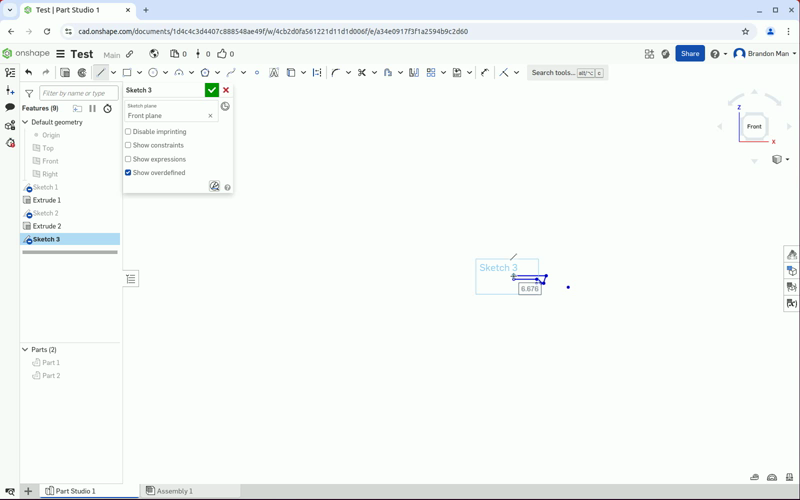
mouse_move(543, 275)
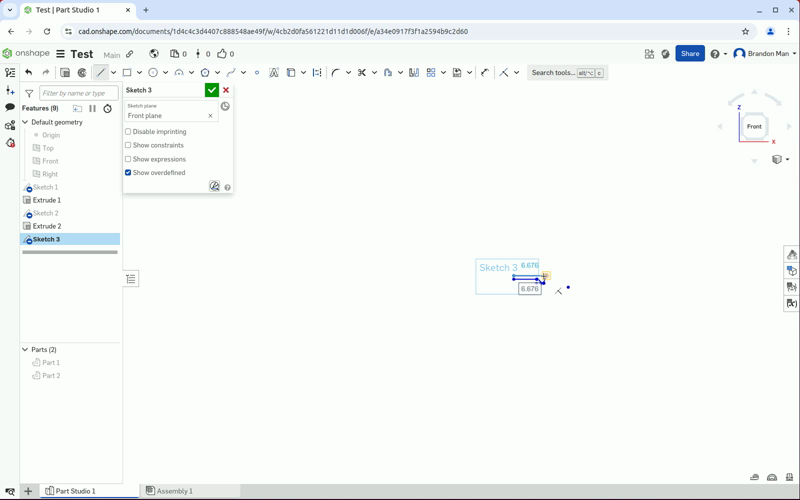
key_down(shift)
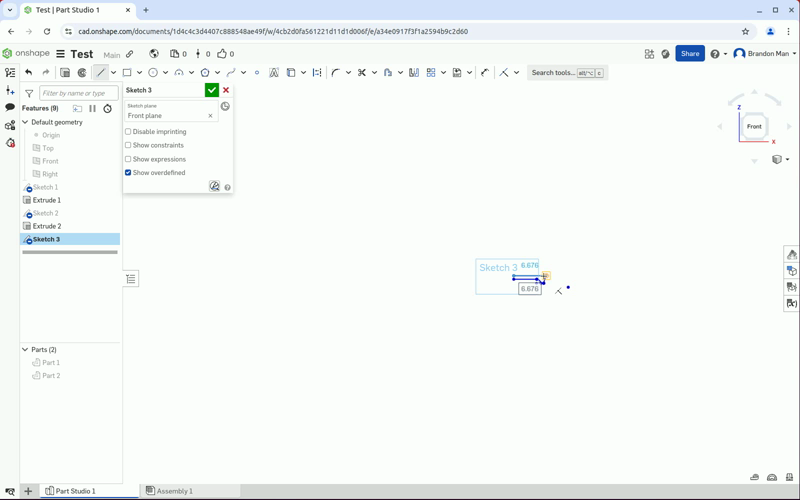
mouse_move(513, 279)
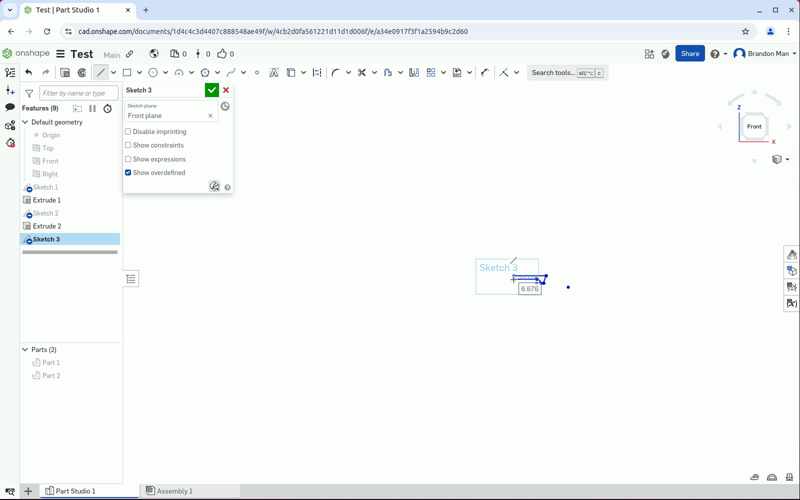
scroll(6)
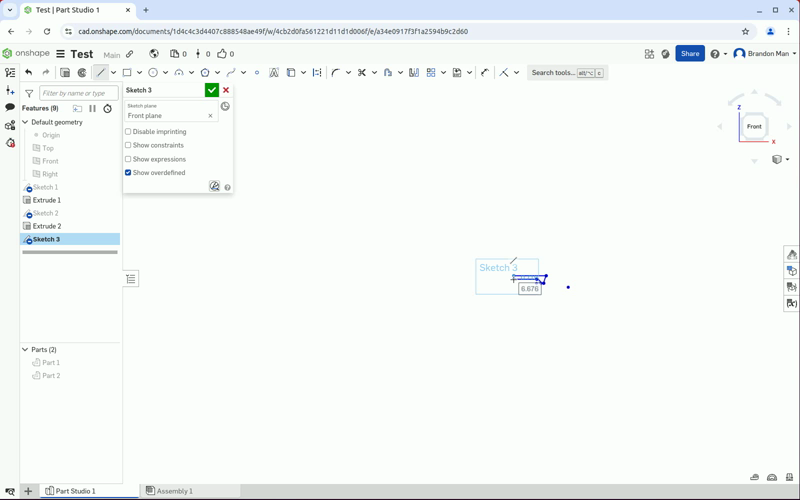
scroll(6)
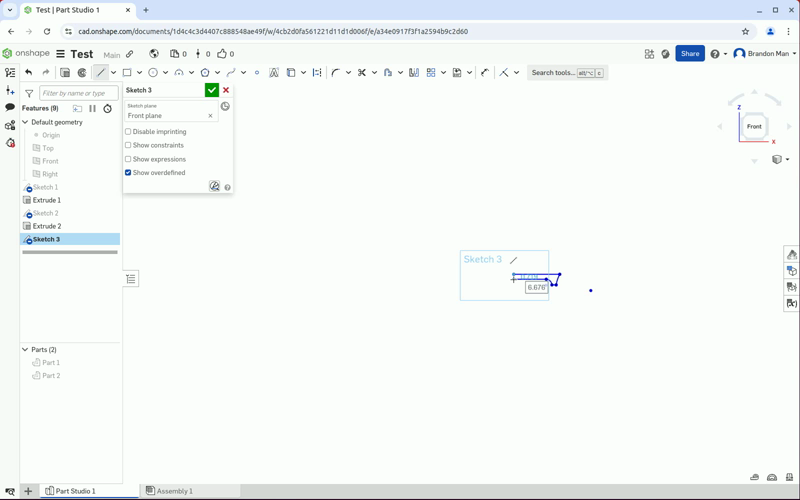
scroll(6)
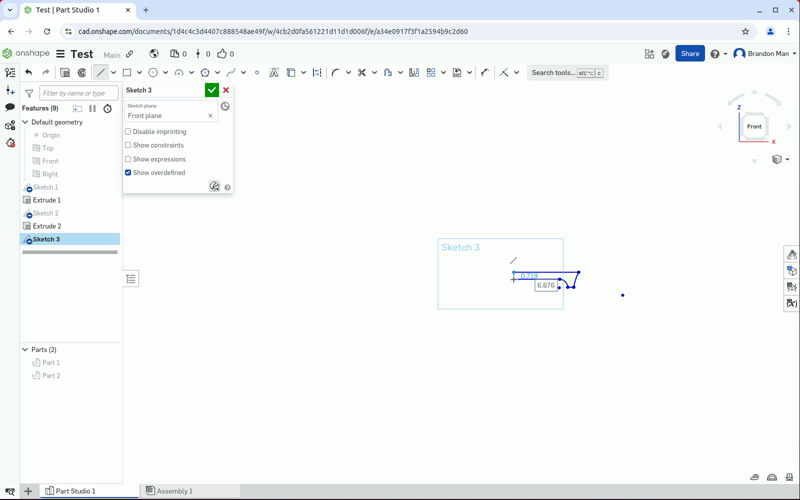
scroll(6)
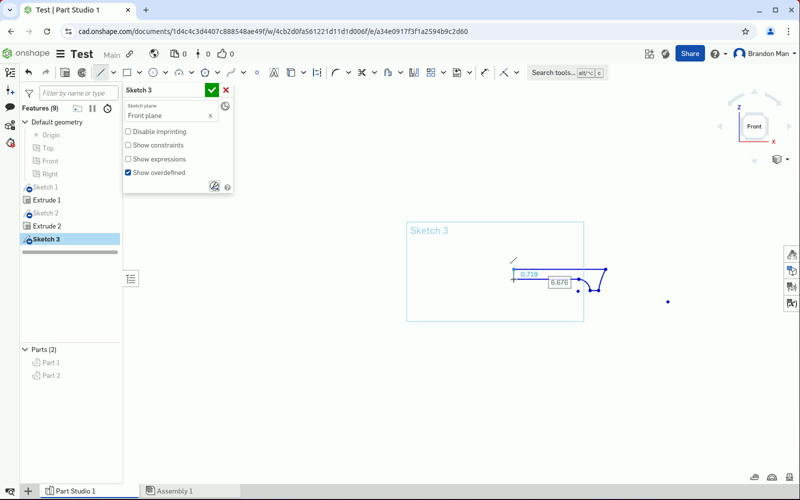
scroll(6)
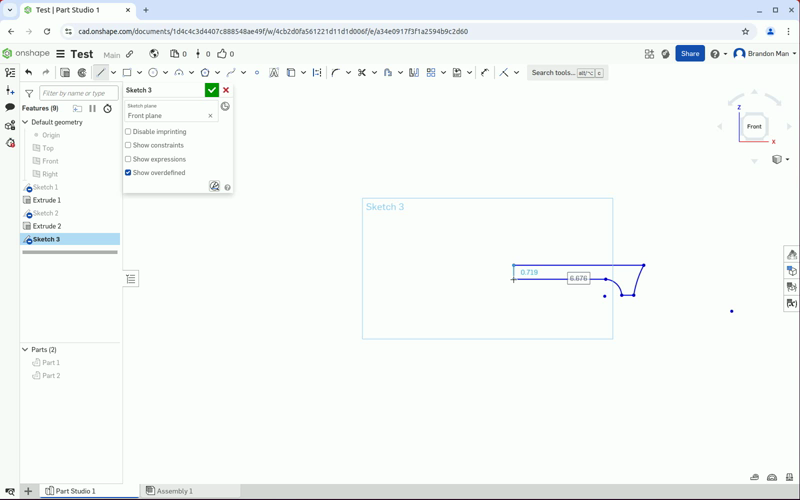
scroll(6)
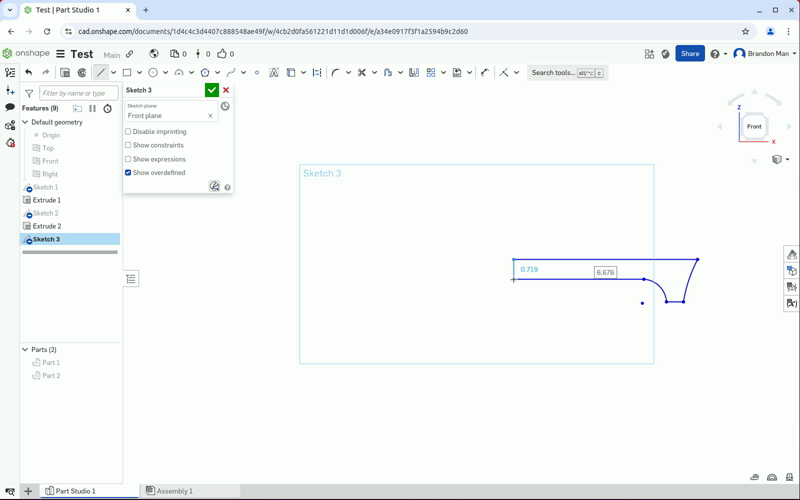
scroll(6)
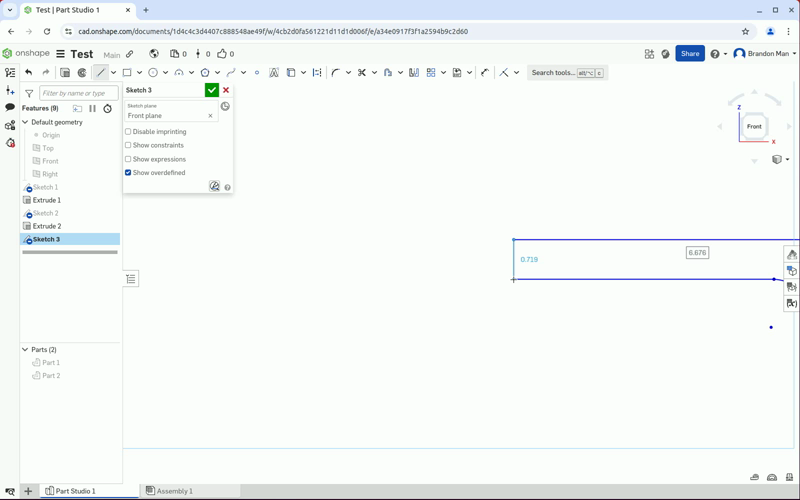
key_up(shift)
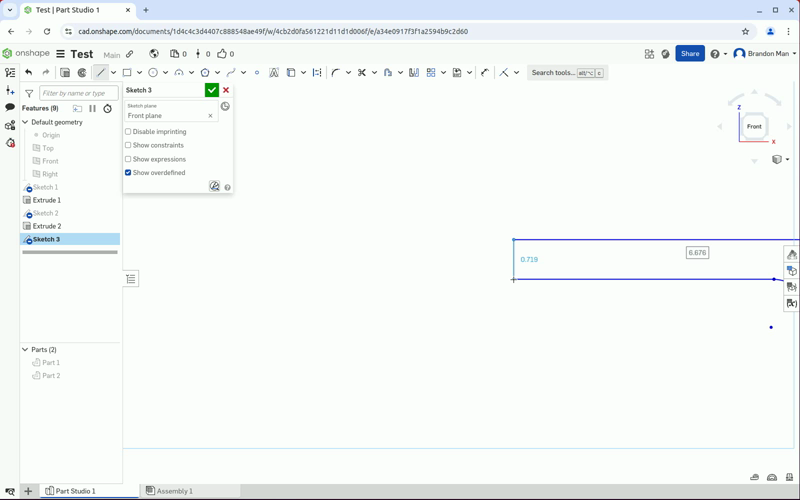
click(513, 279)
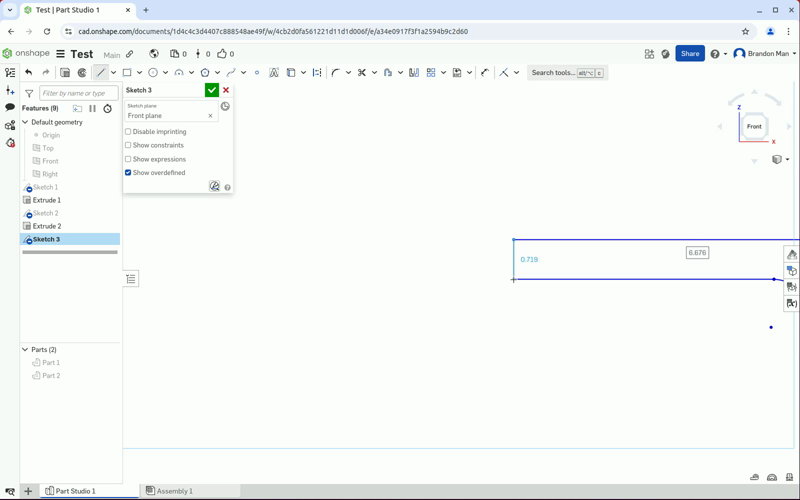
scroll(-6)
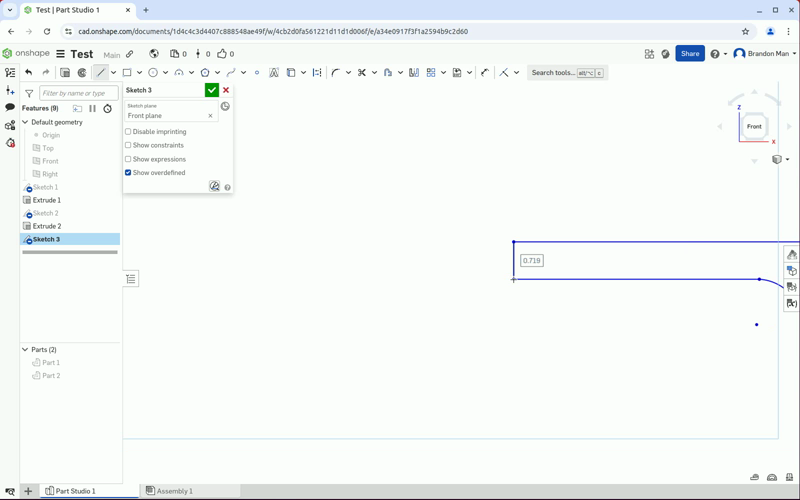
scroll(-6)
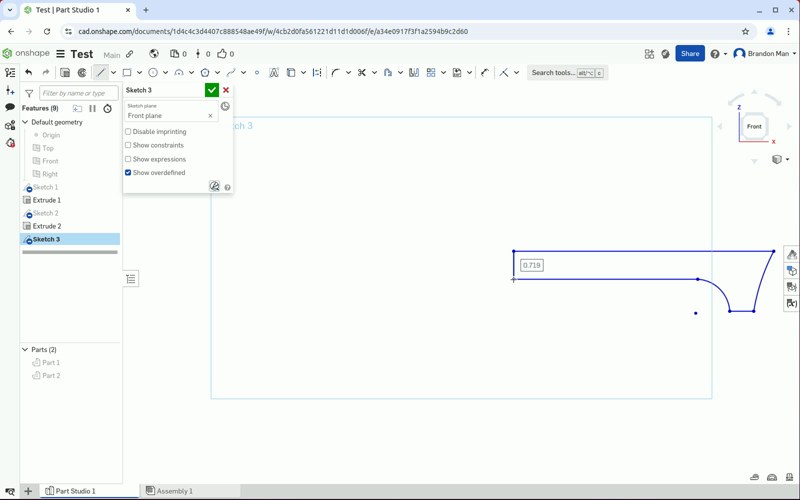
scroll(-6)
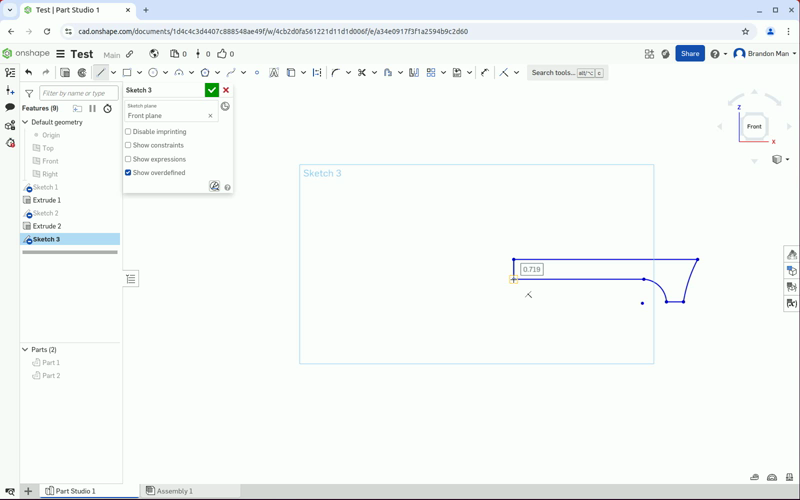
scroll(-6)
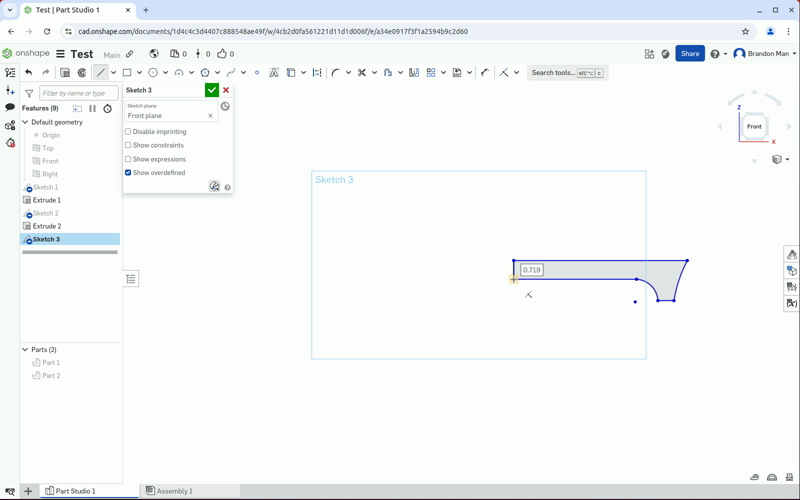
scroll(-6)
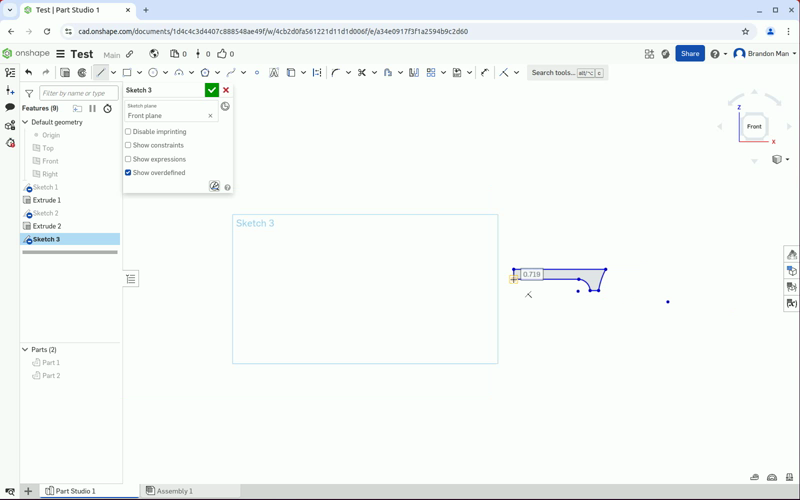
scroll(-6)
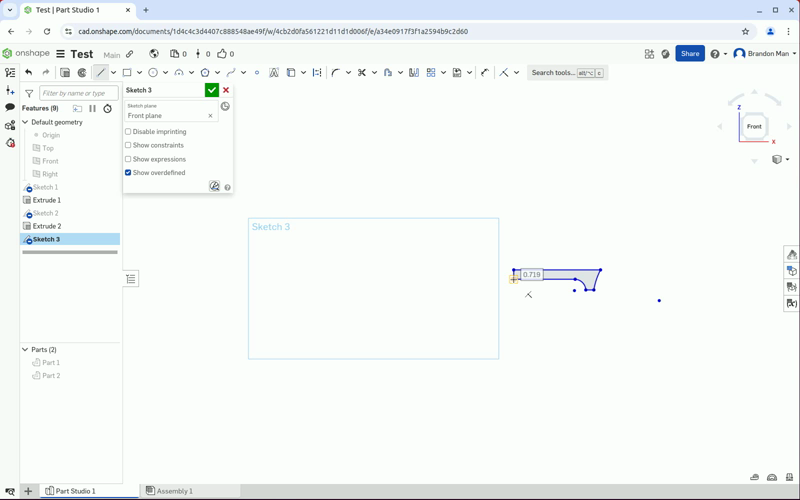
scroll(-6)
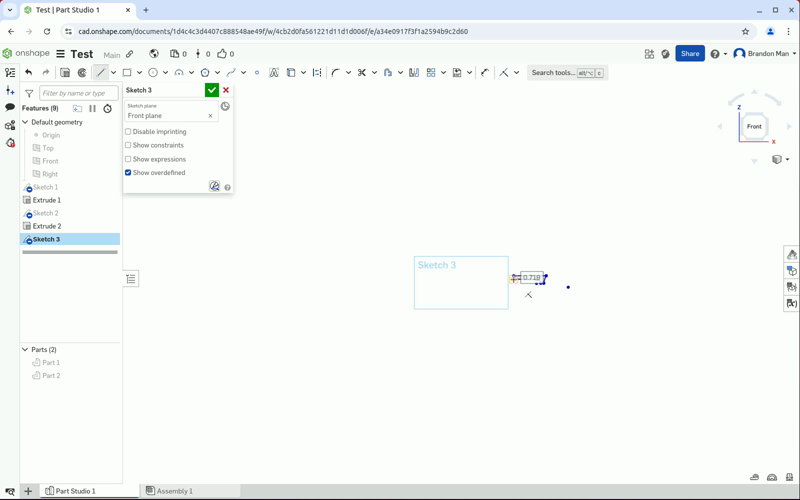
key(esc)
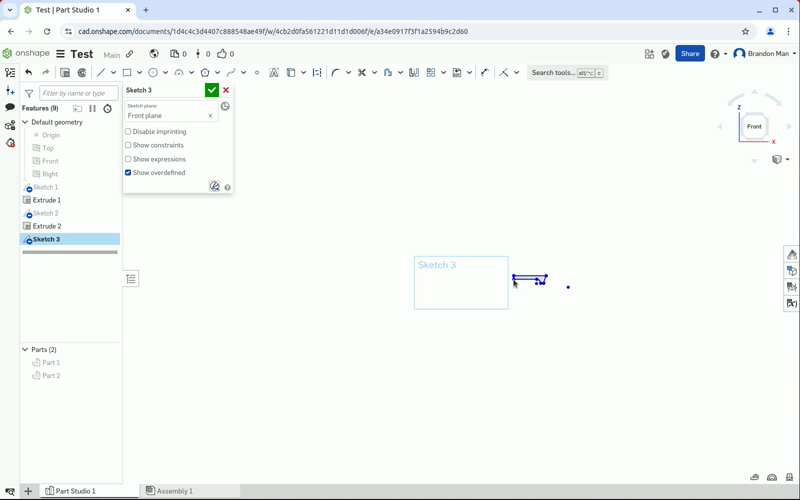
mouse_move(539, 277)
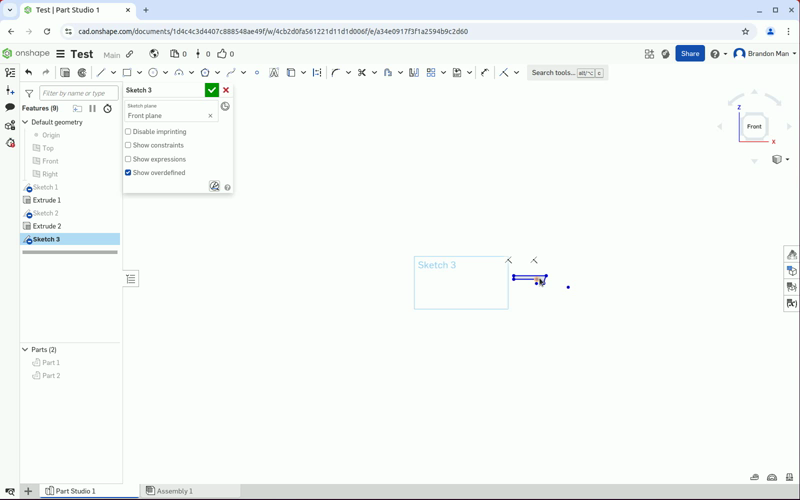
scroll(6)
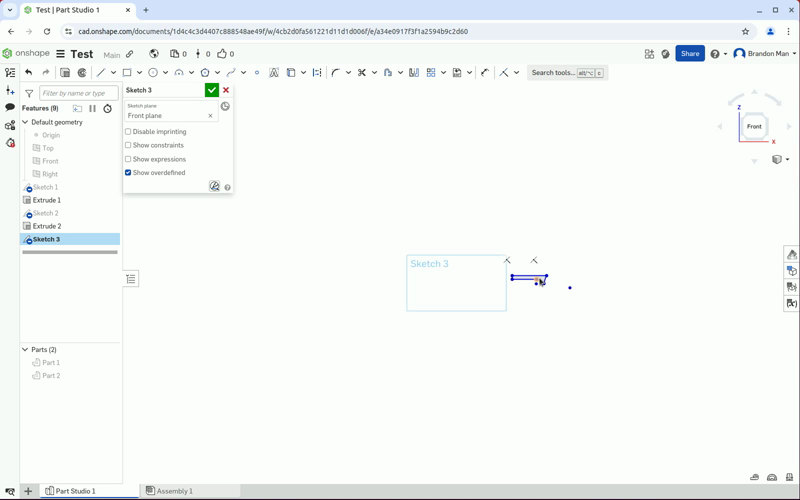
scroll(6)
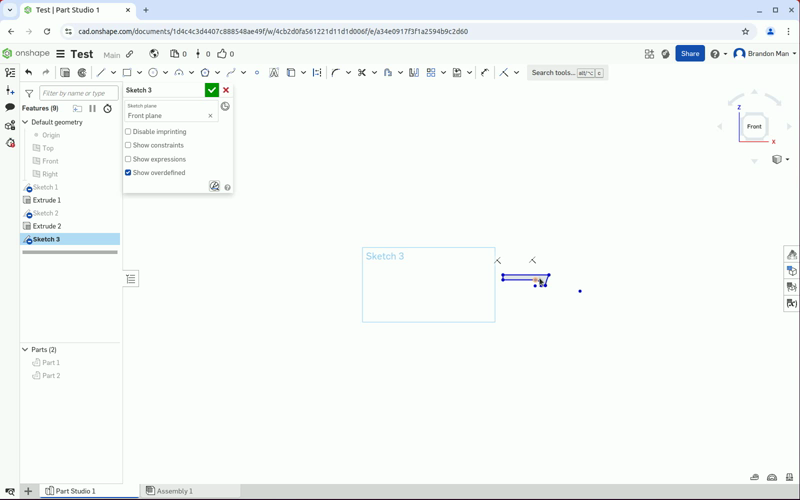
scroll(6)
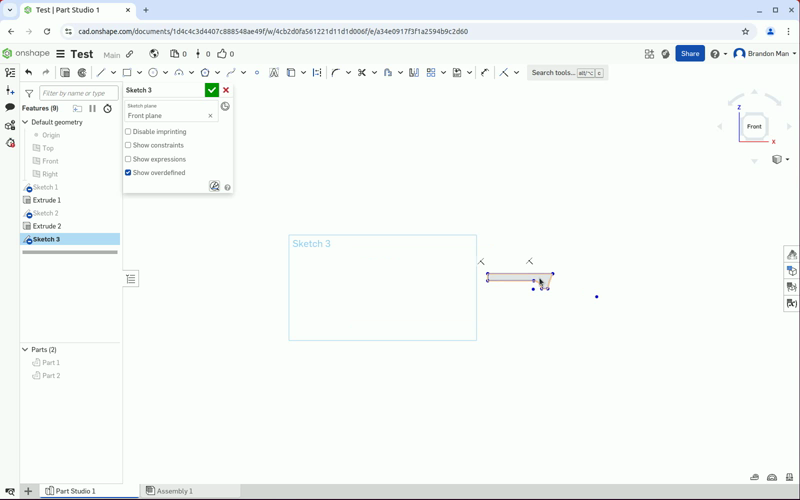
scroll(6)
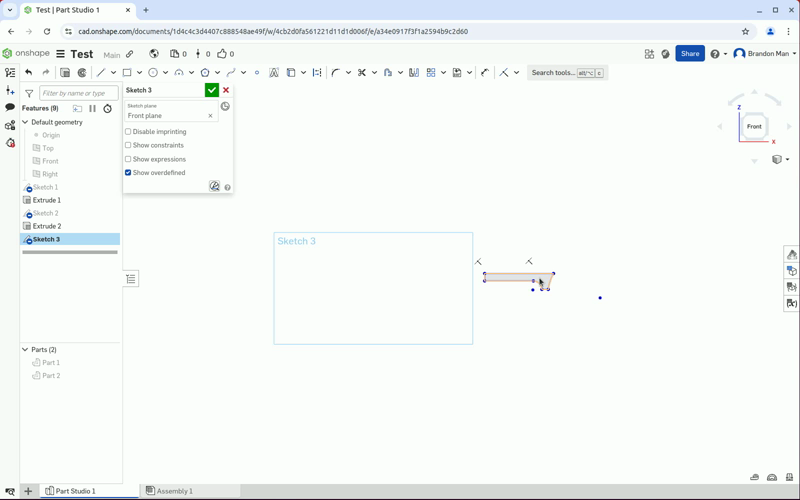
scroll(6)
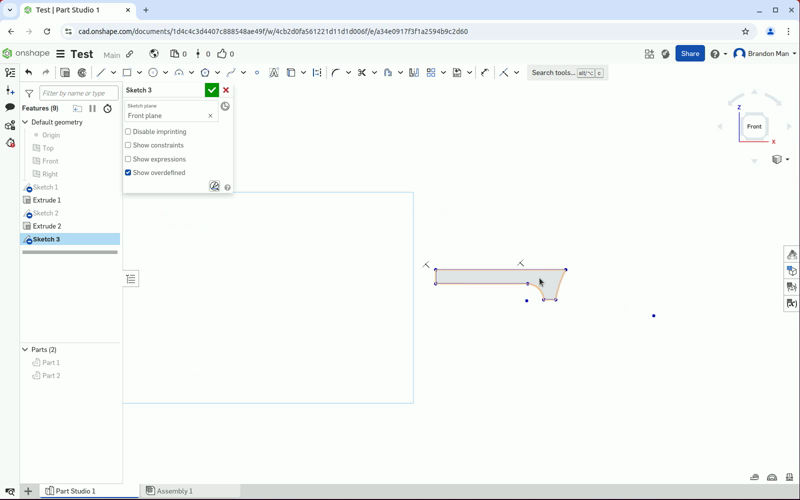
scroll(6)
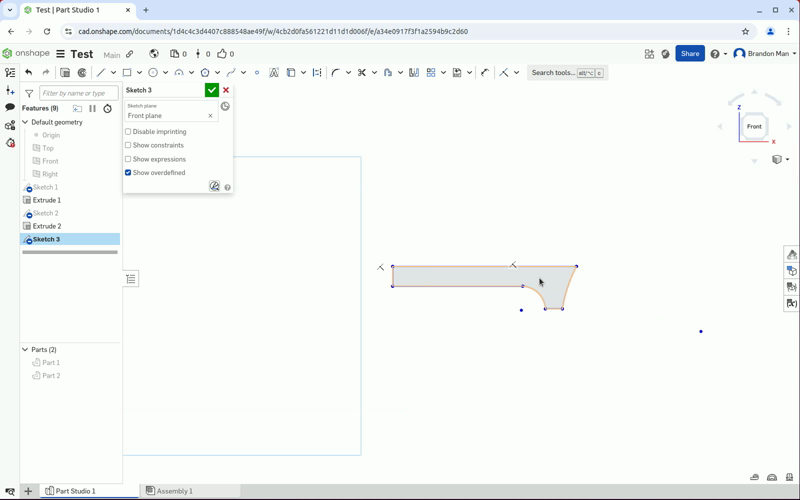
scroll(6)
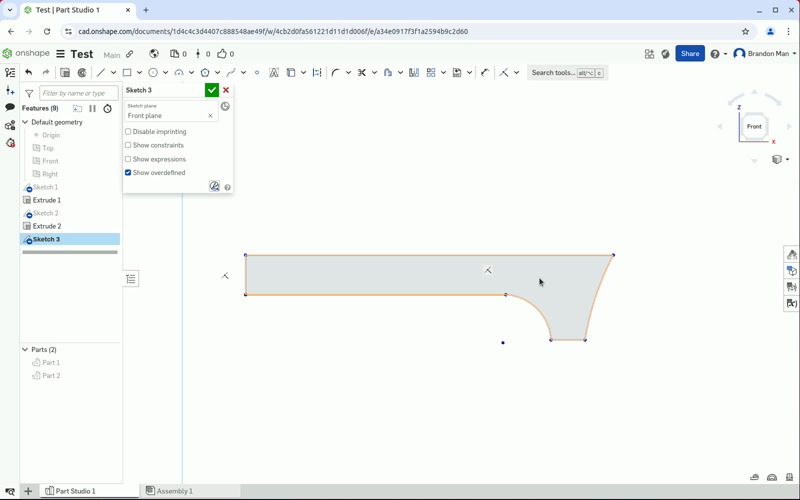
click(539, 277)
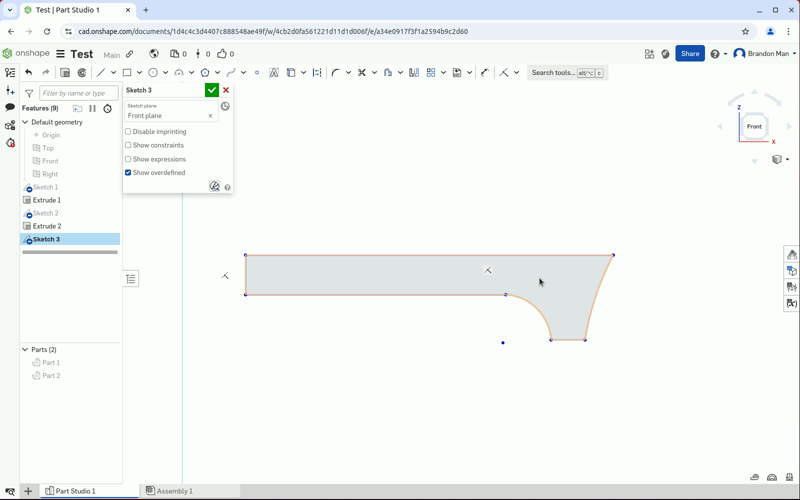
scroll(-6)
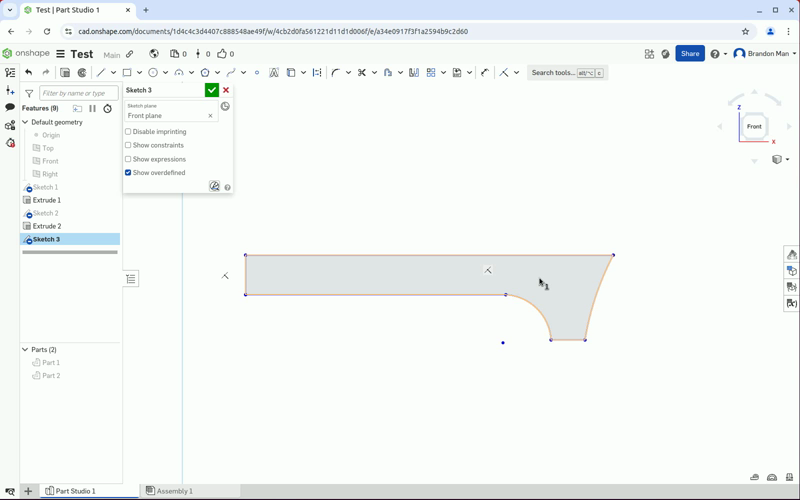
scroll(-6)
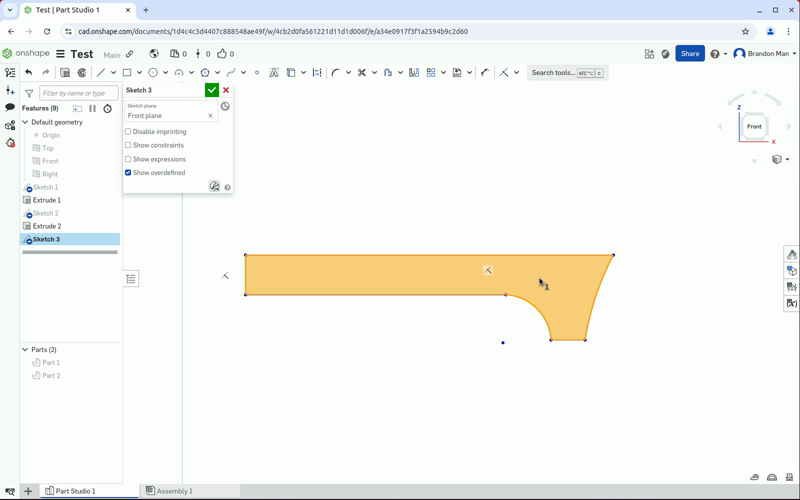
scroll(-6)
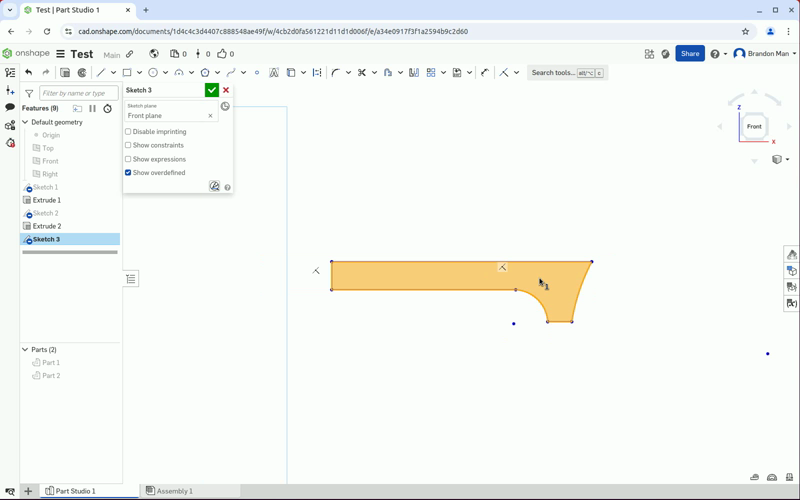
scroll(-6)
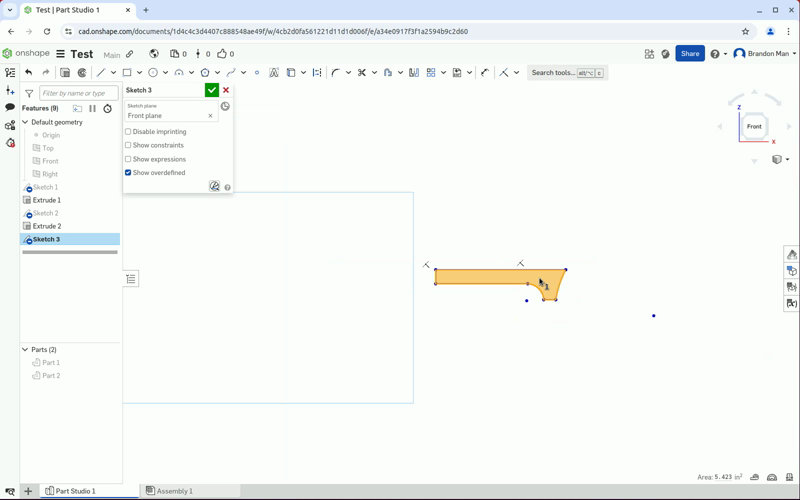
scroll(-6)
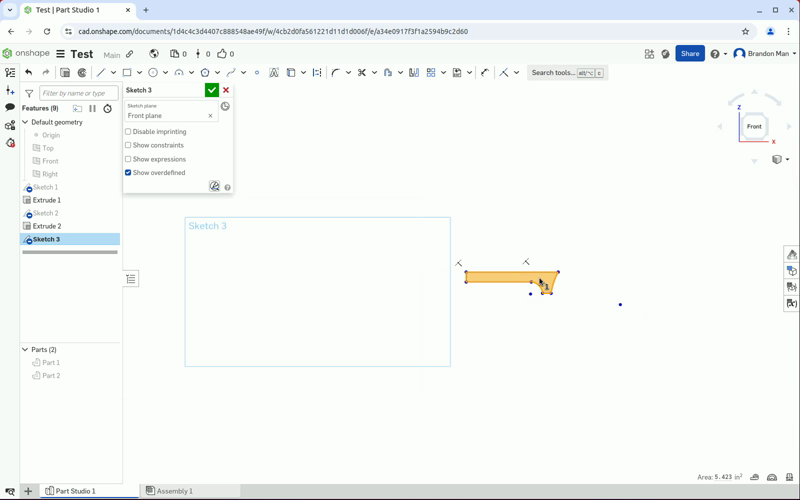
scroll(-6)
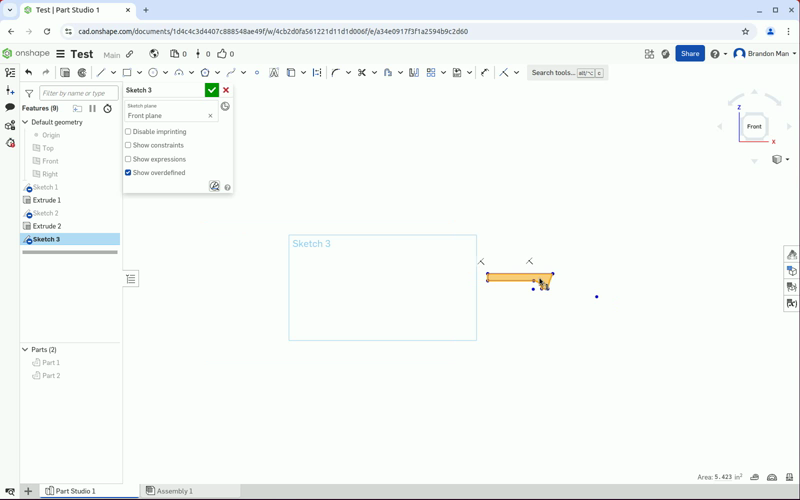
scroll(-6)
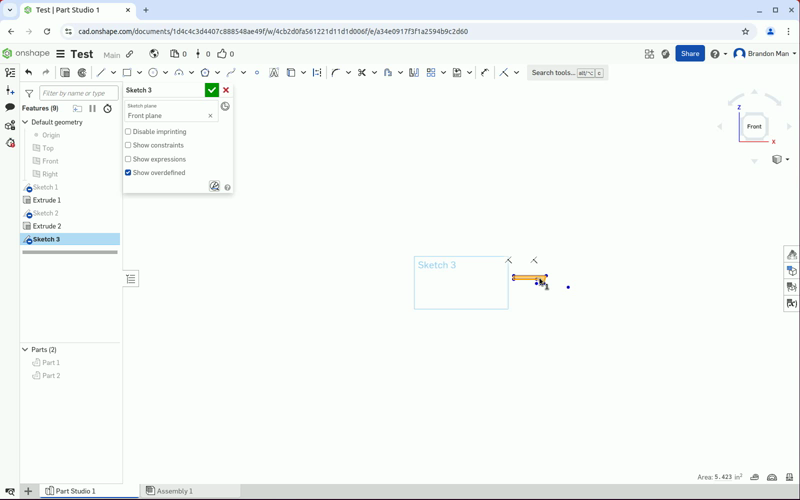
mouse_move(73, 352)
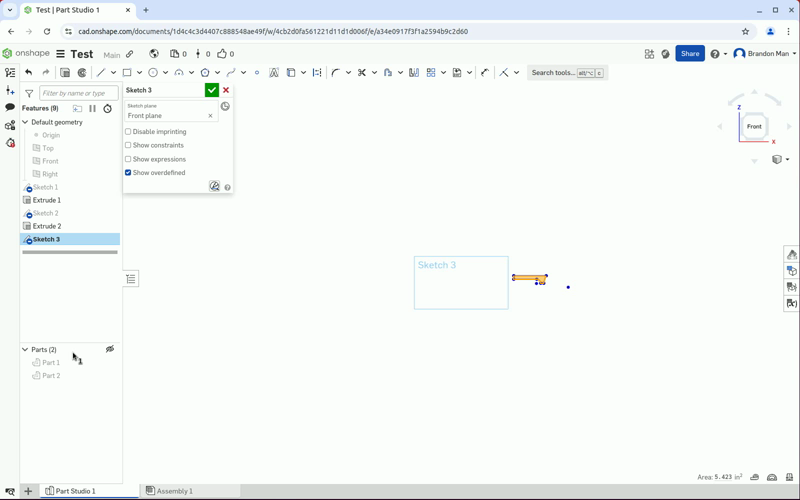
key(shift+y)
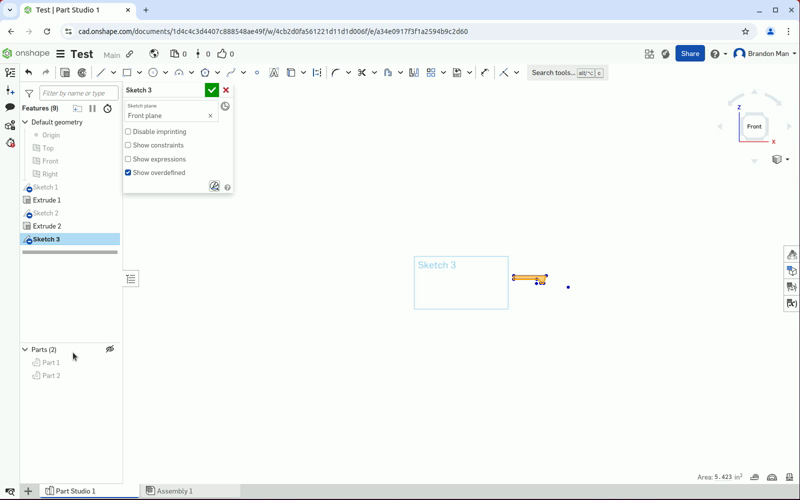
key(shift+e)
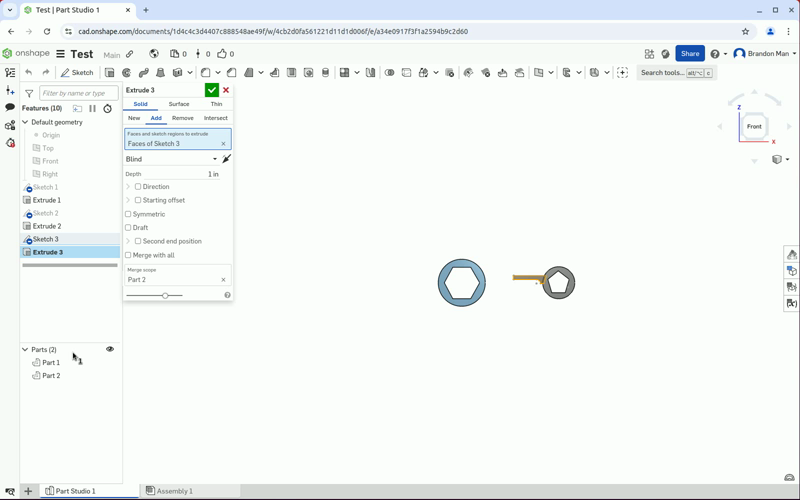
mouse_move(143, 106)
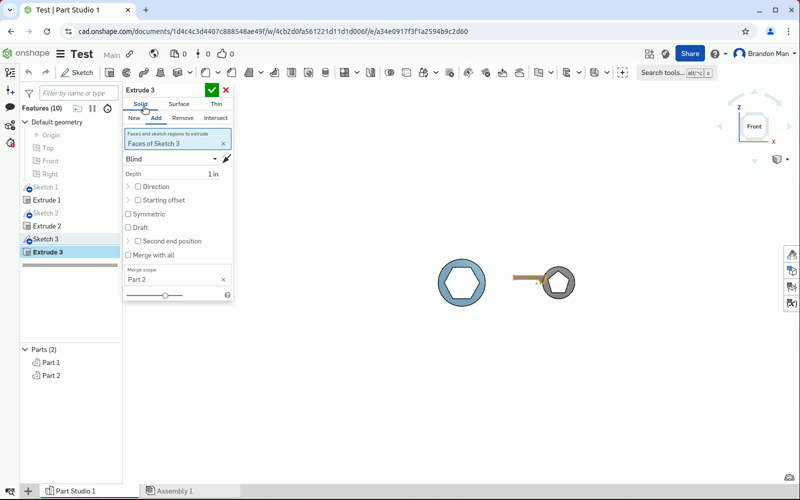
click(143, 106)
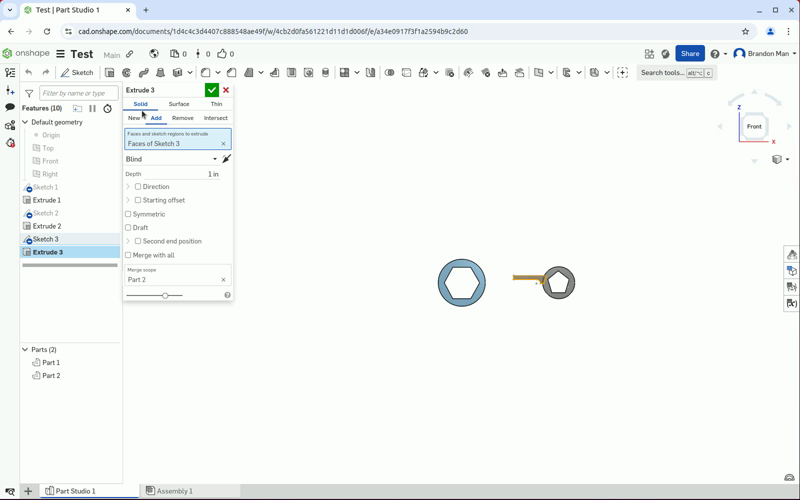
mouse_move(137, 120)
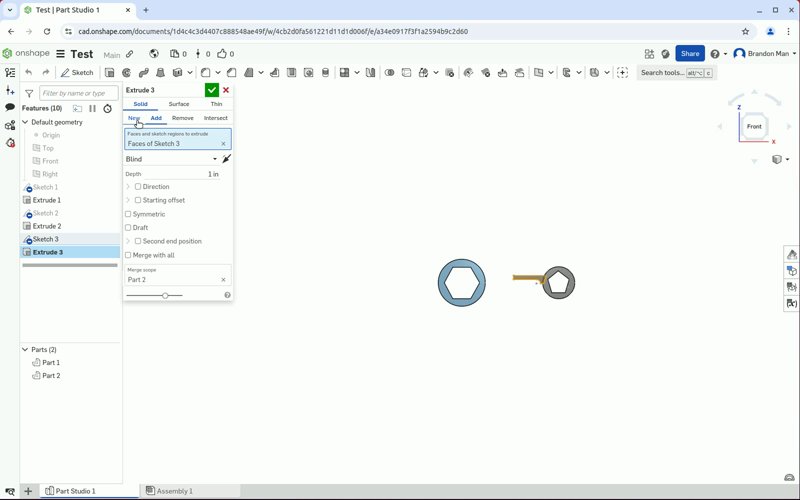
click(137, 120)
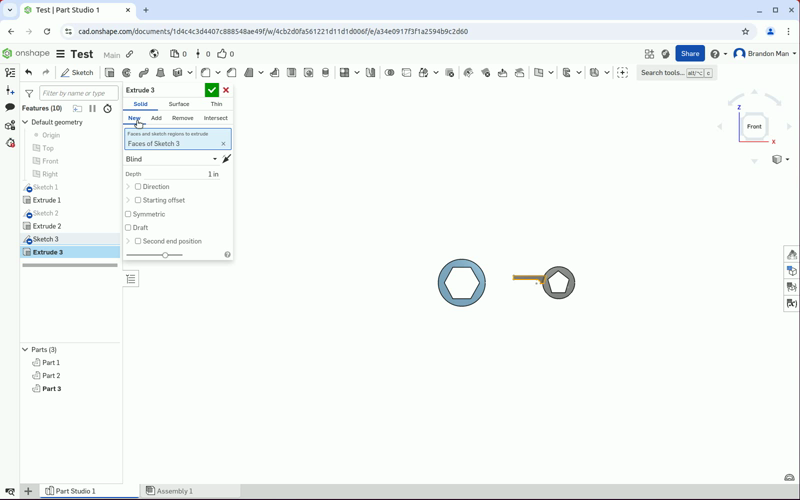
key(tab, 4)
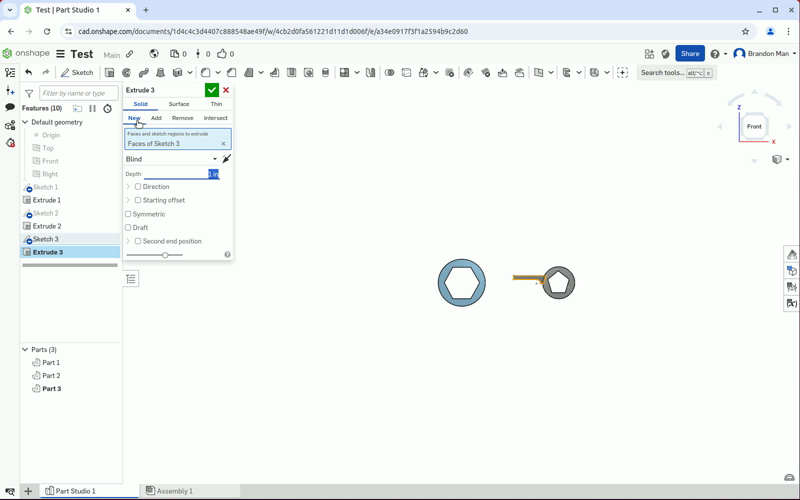
text(0.722)
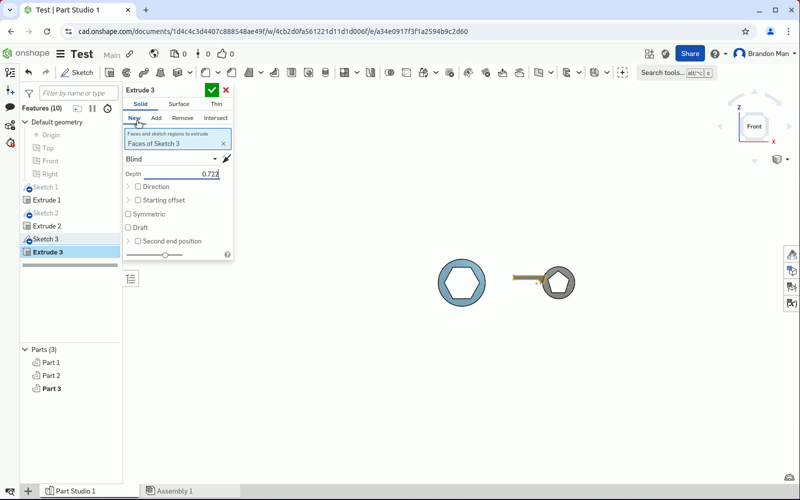
key(enter)
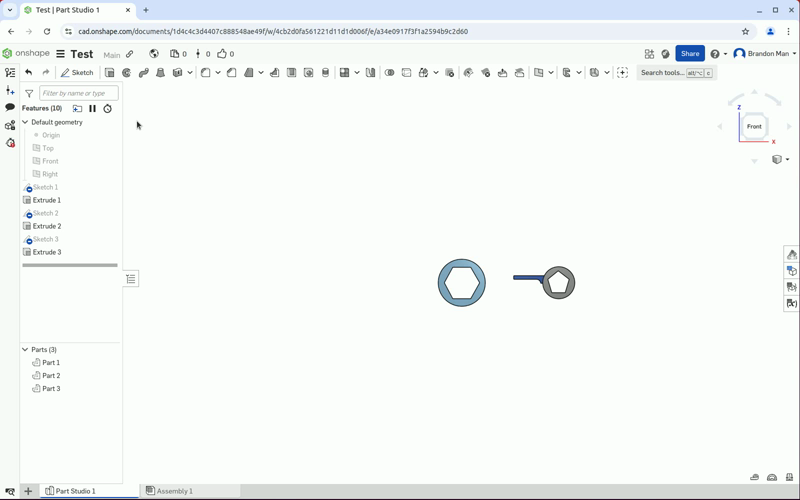
key(shift+h)
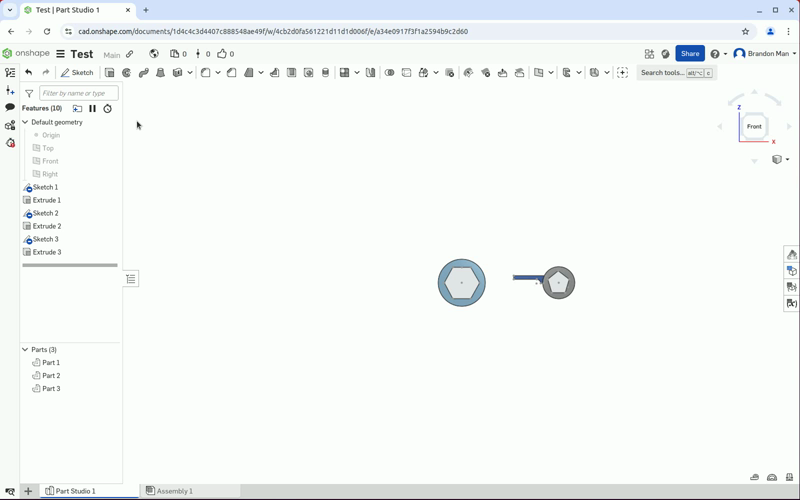
key(shift+h)
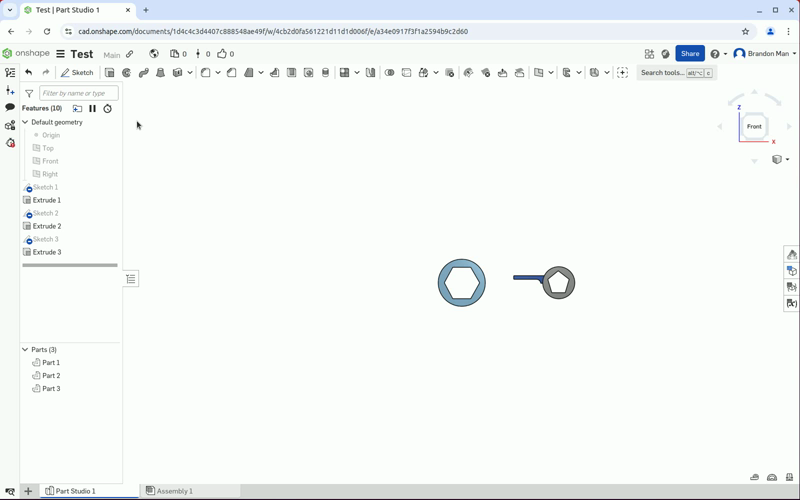
mouse_move(73, 189)
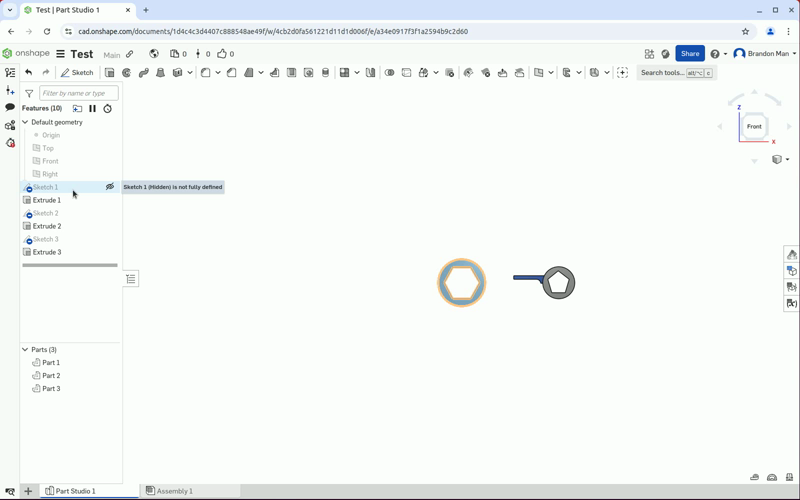
click(73, 189)
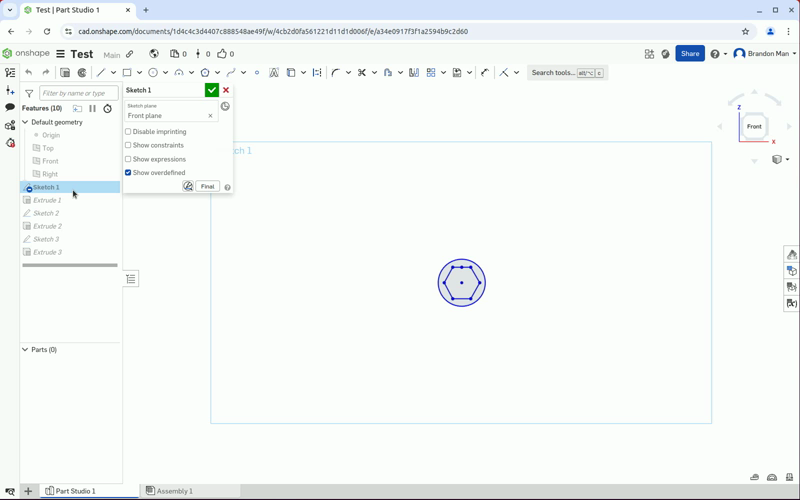
mouse_move(229, 92)
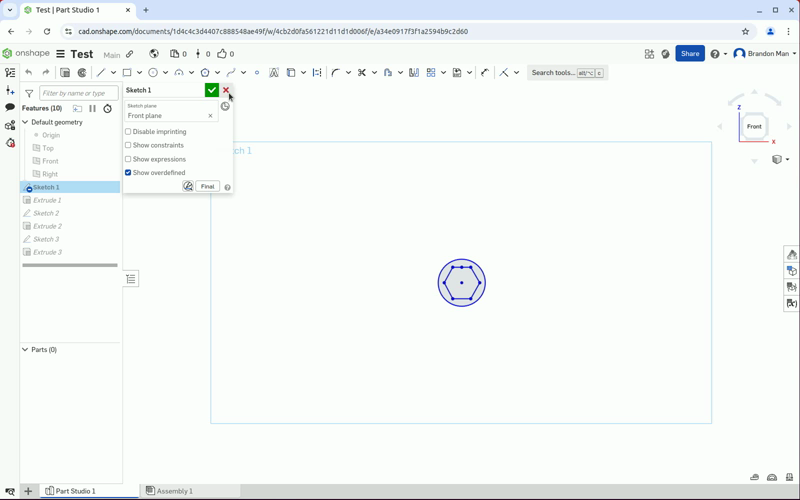
click(229, 92)
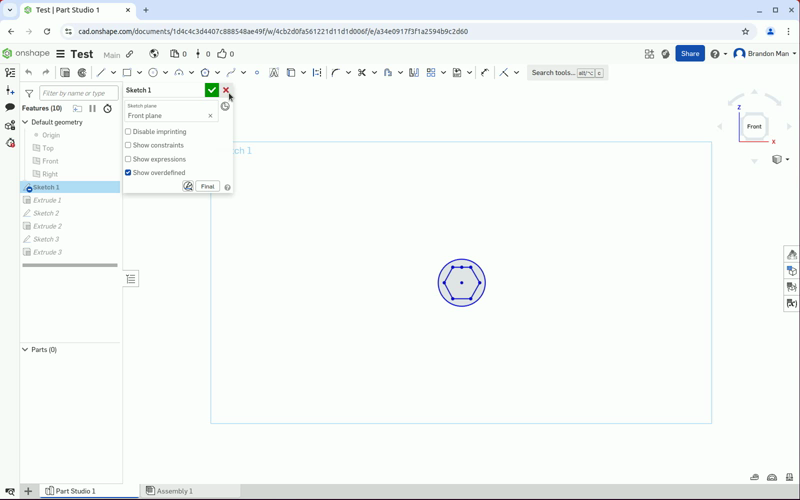
key(shift+s)
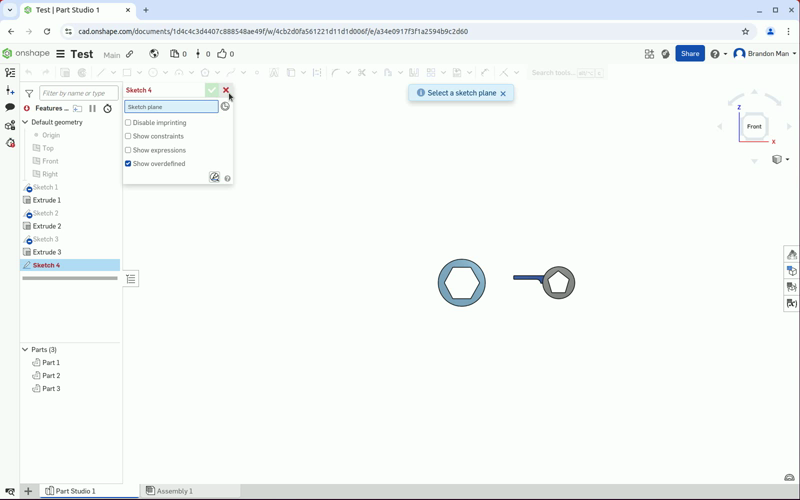
mouse_move(73, 163)
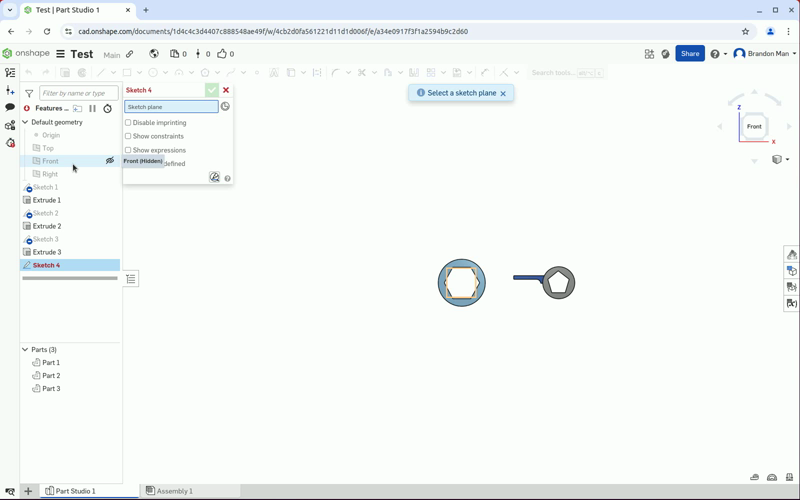
click(73, 163)
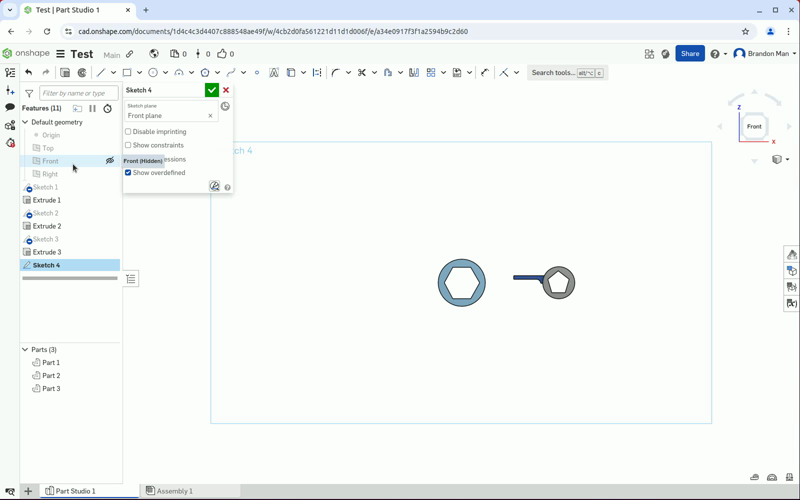
mouse_move(73, 352)
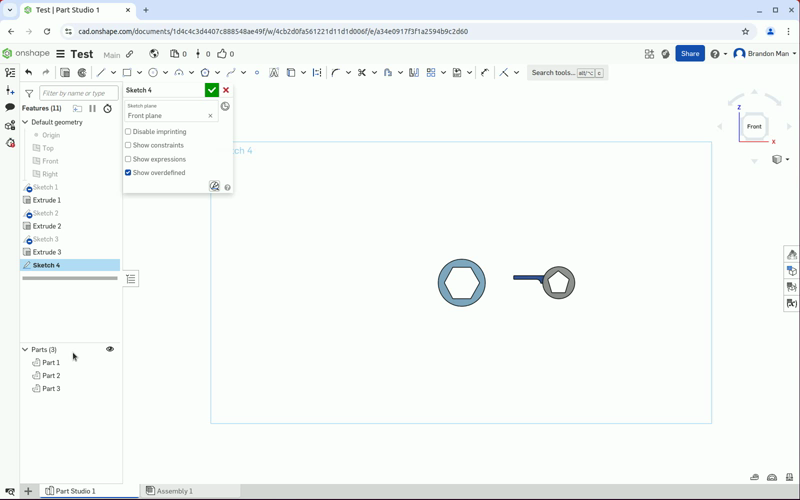
key(y)
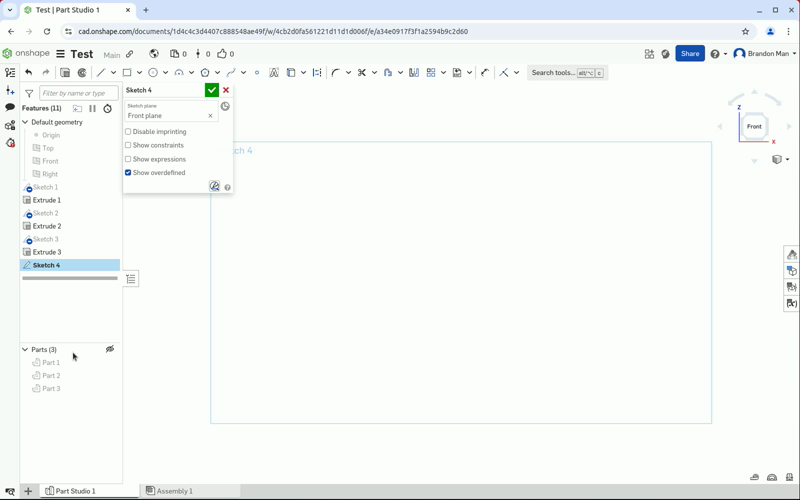
key(a)
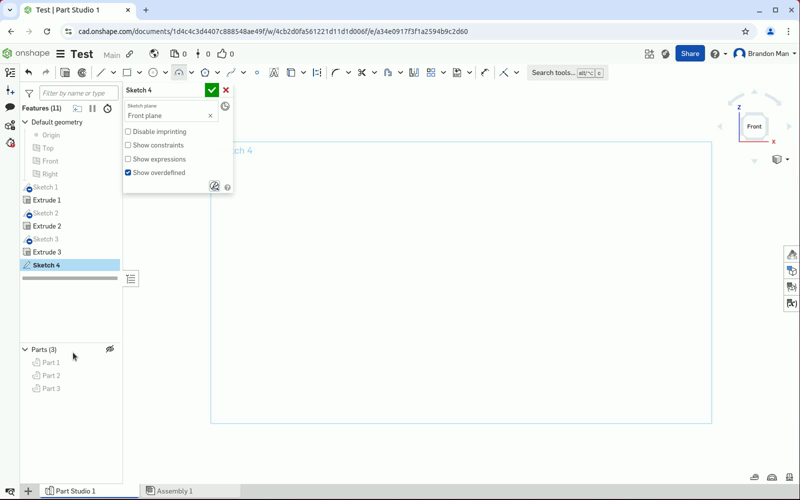
key_down(shift)
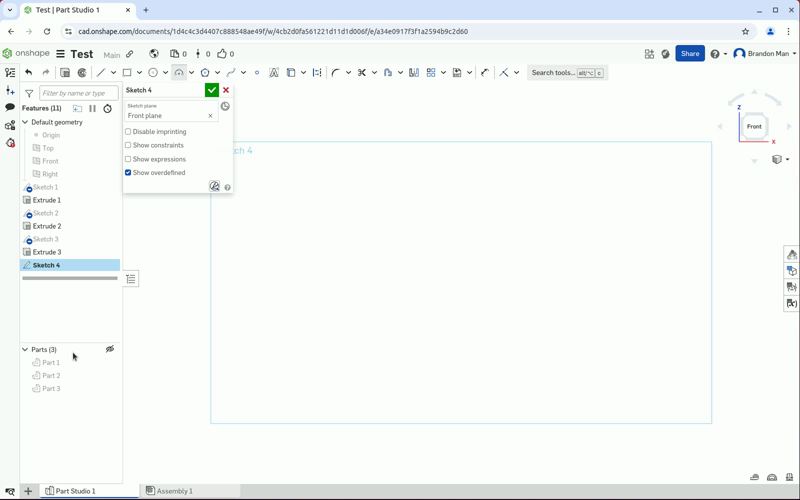
mouse_move(481, 275)
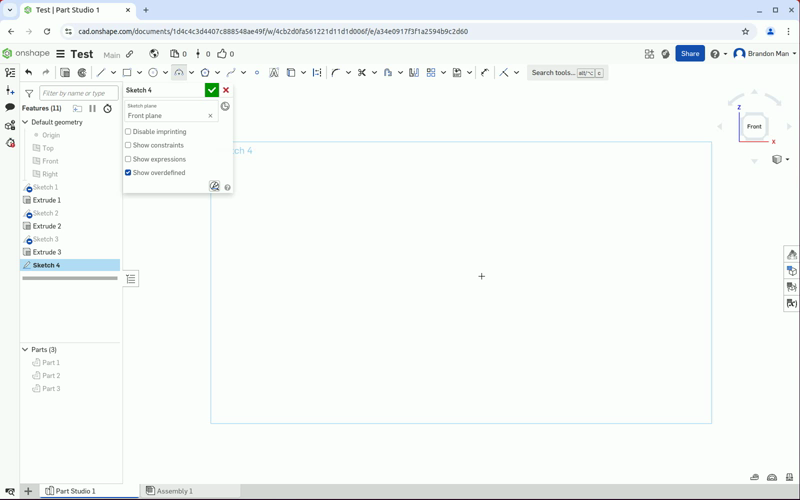
click(481, 275)
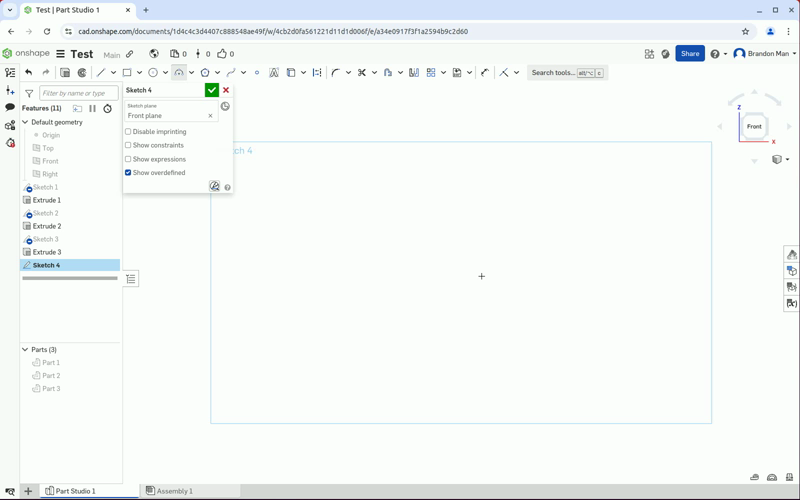
key_up(shift)
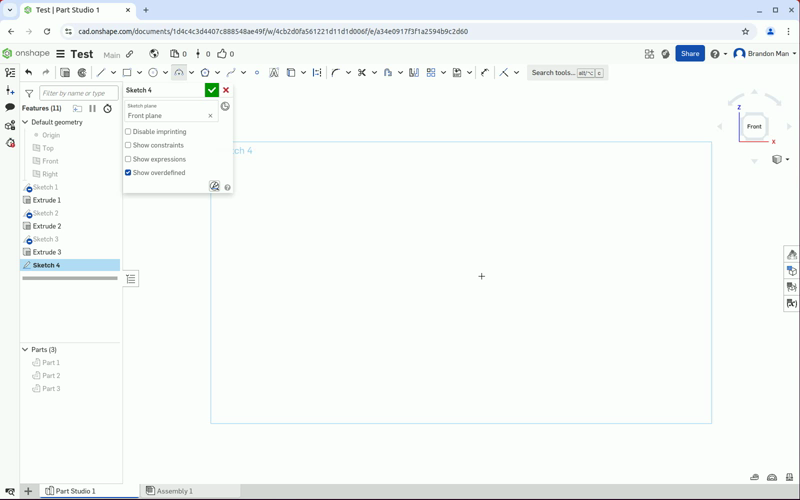
key_down(shift)
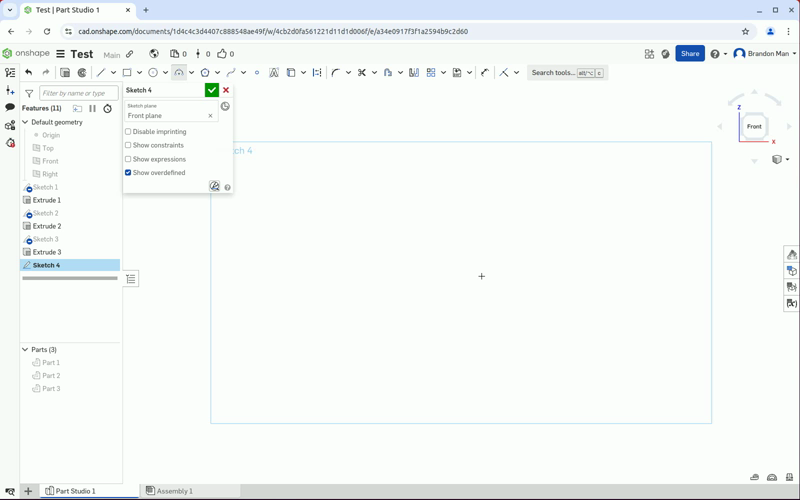
mouse_move(483, 283)
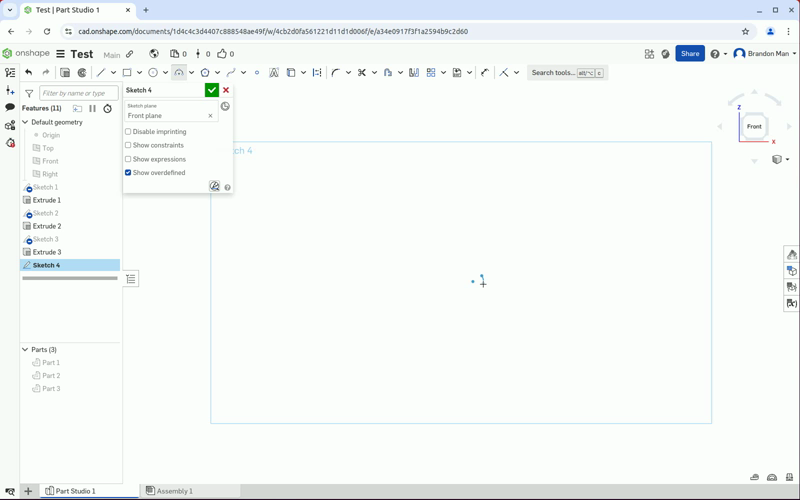
click(483, 283)
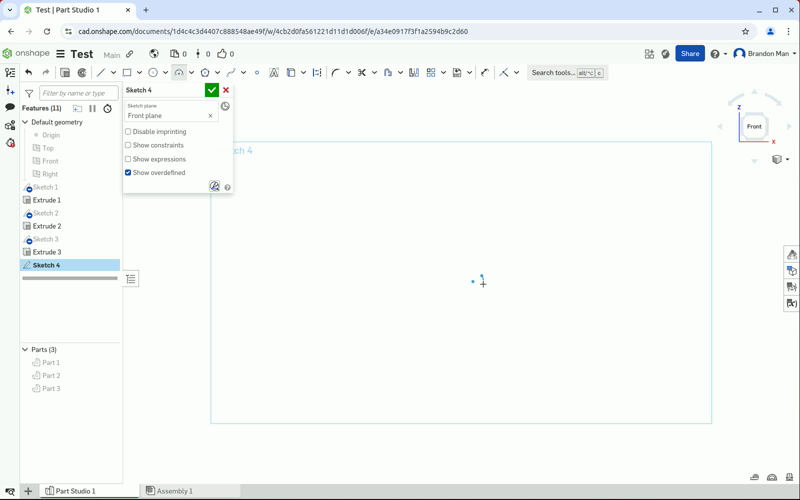
mouse_move(483, 279)
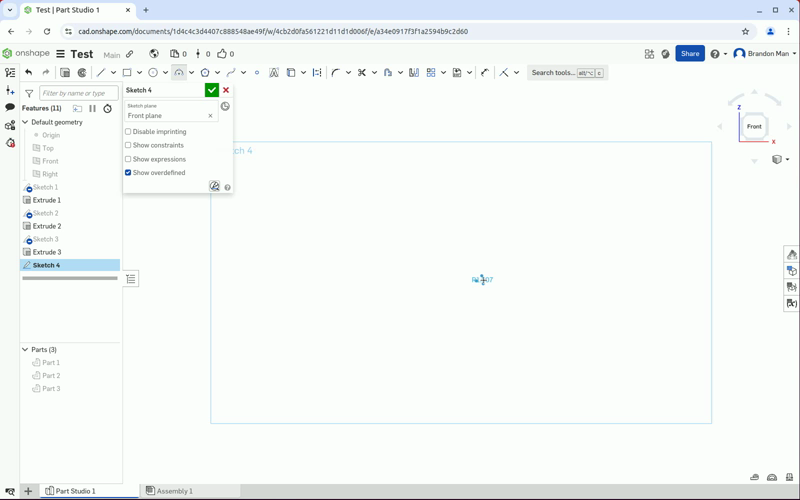
click(483, 279)
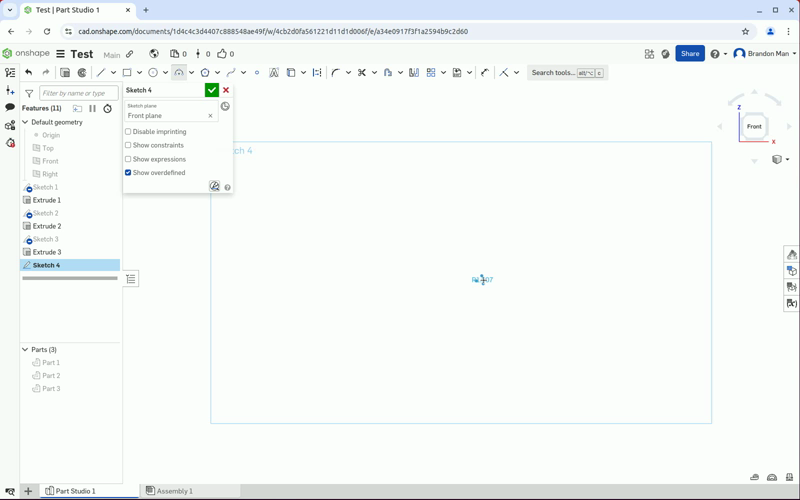
key_up(shift)
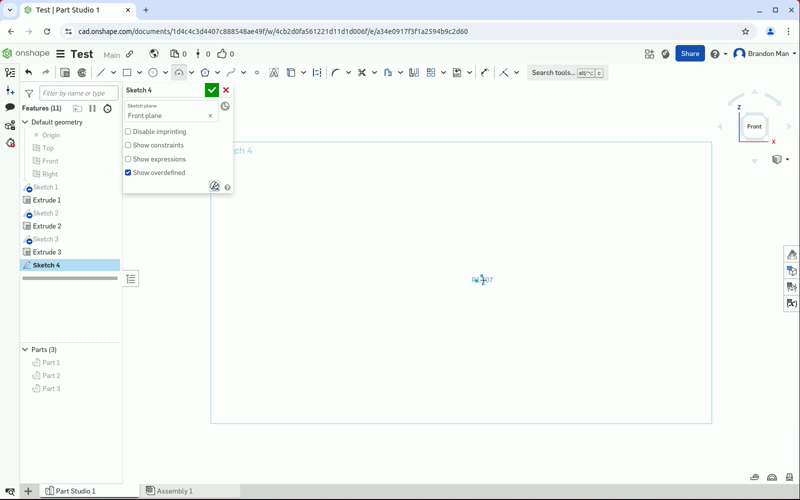
key(esc)
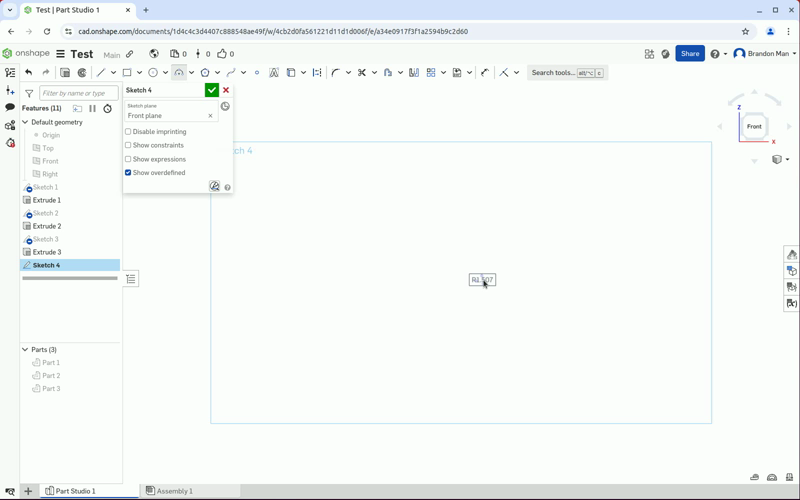
key(l)
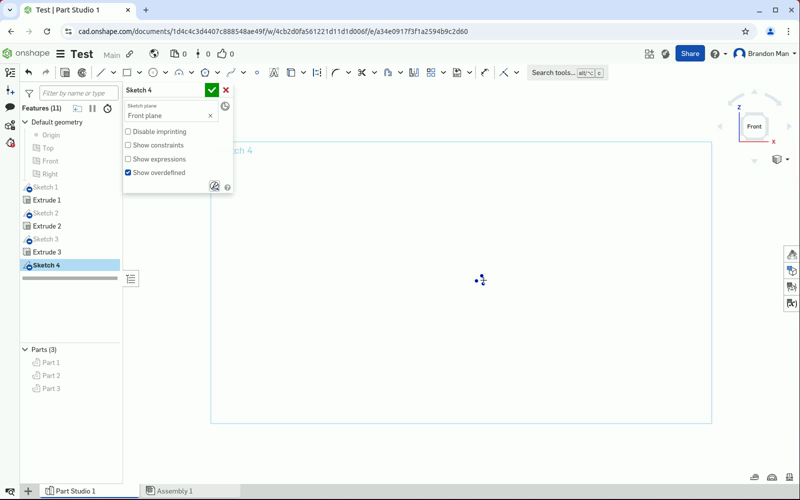
mouse_move(483, 283)
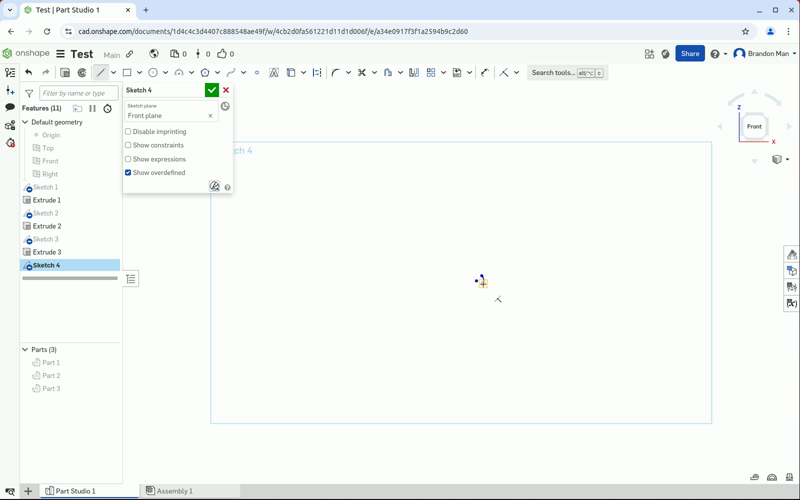
scroll(6)
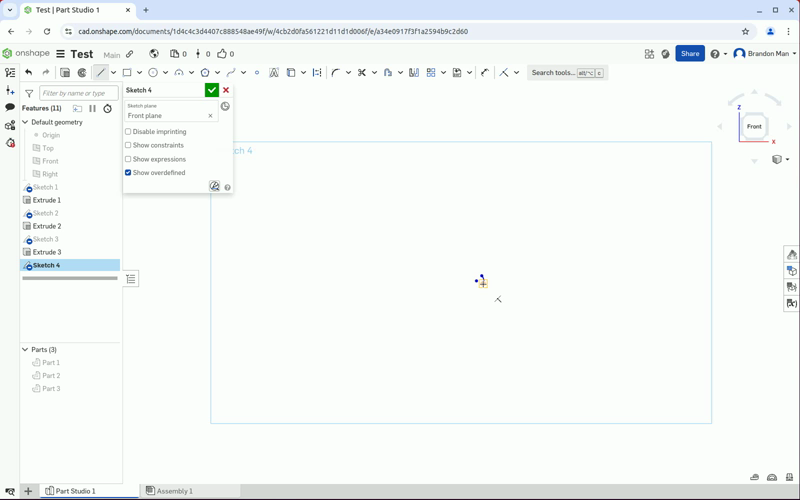
scroll(6)
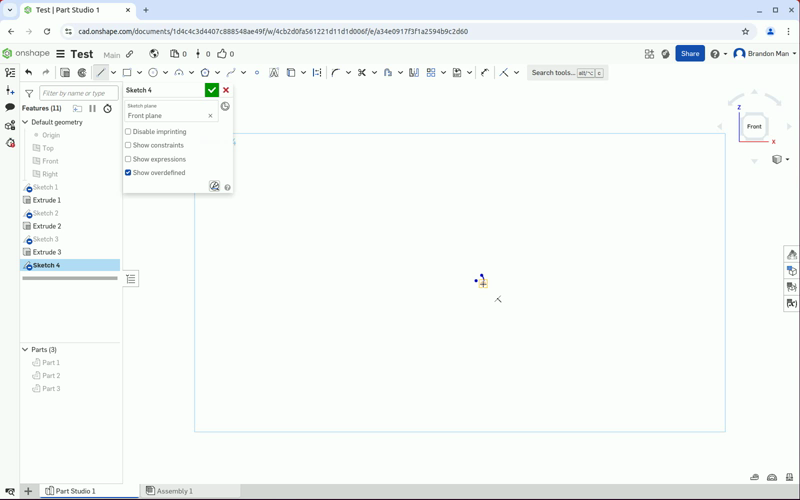
scroll(6)
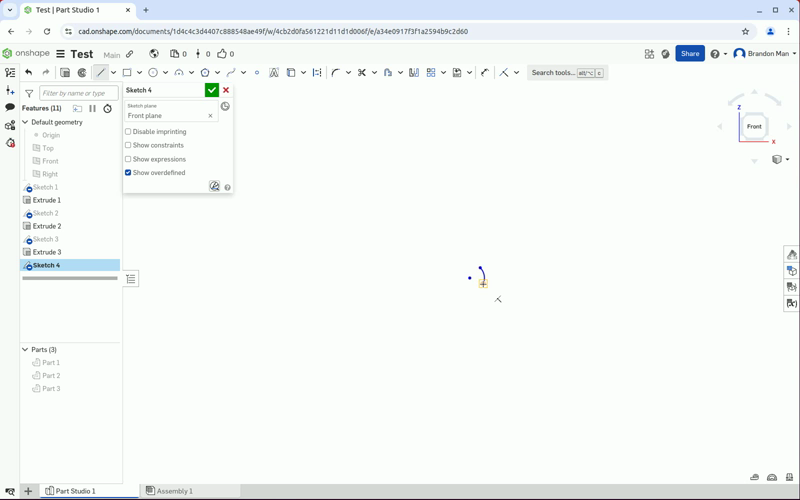
scroll(6)
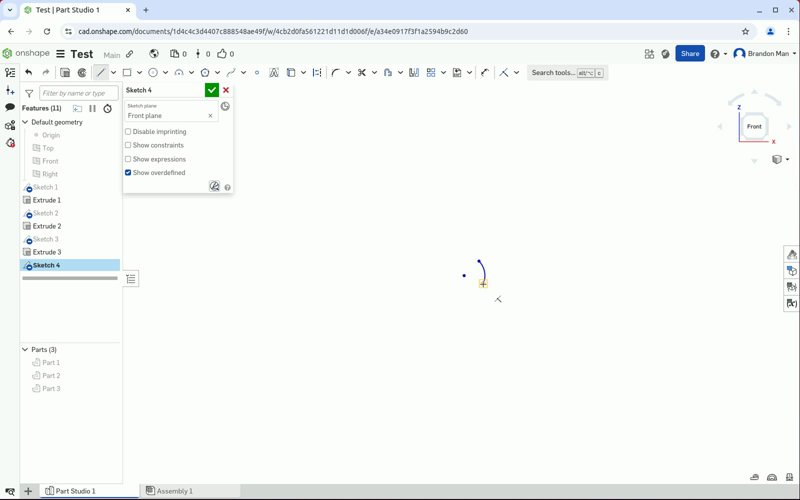
scroll(6)
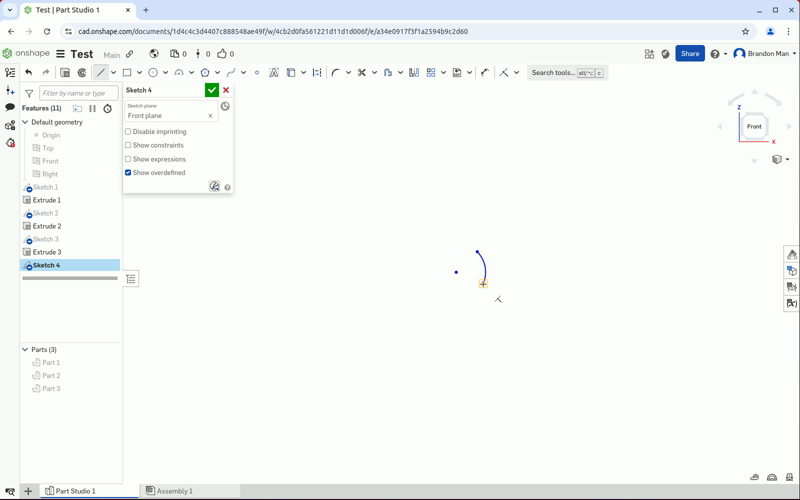
scroll(6)
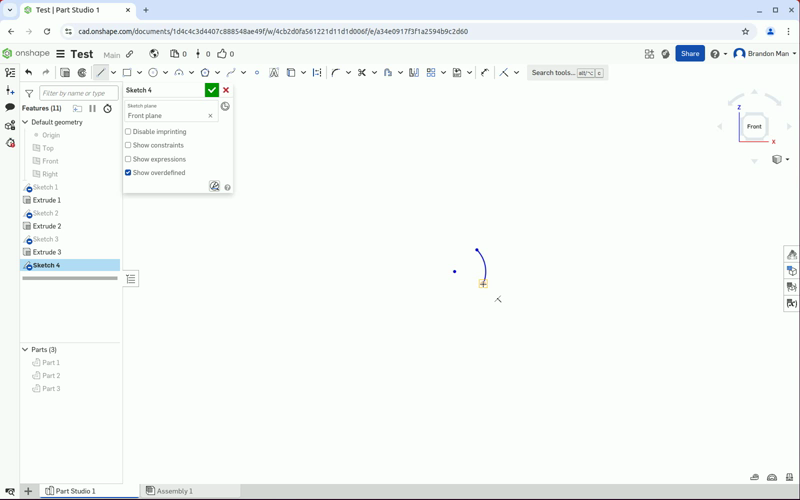
scroll(6)
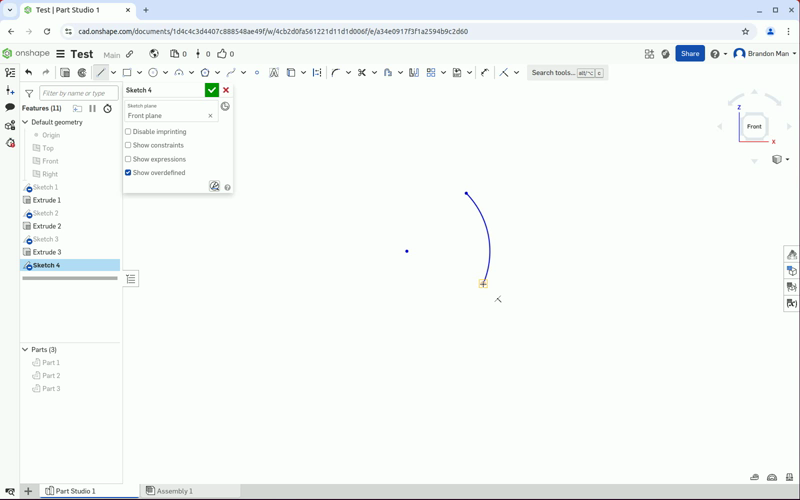
click(483, 283)
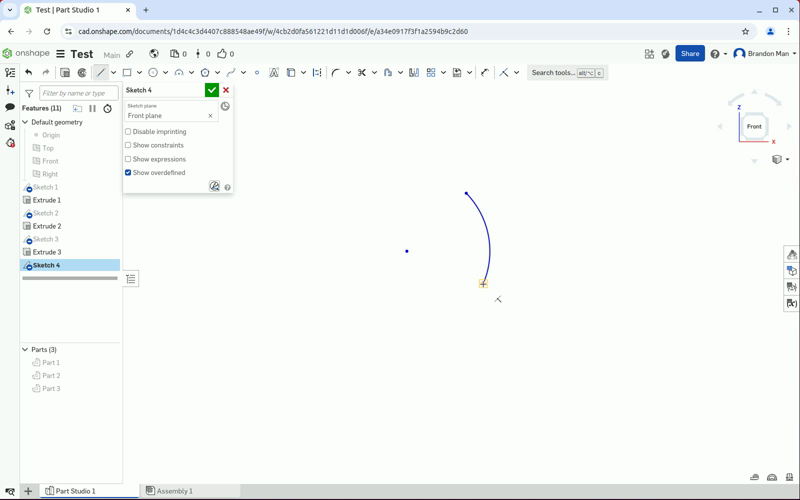
scroll(-6)
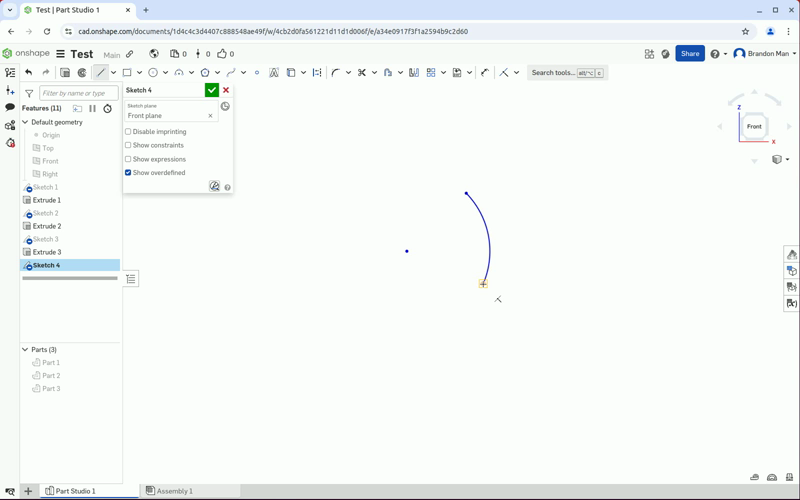
scroll(-6)
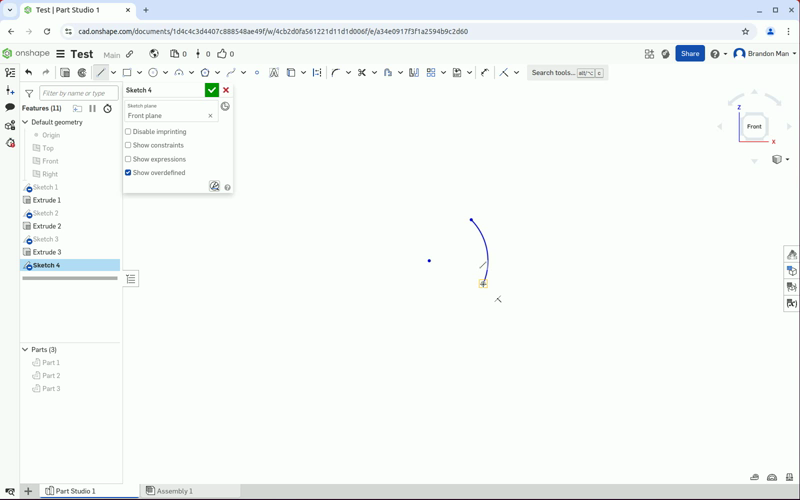
scroll(-6)
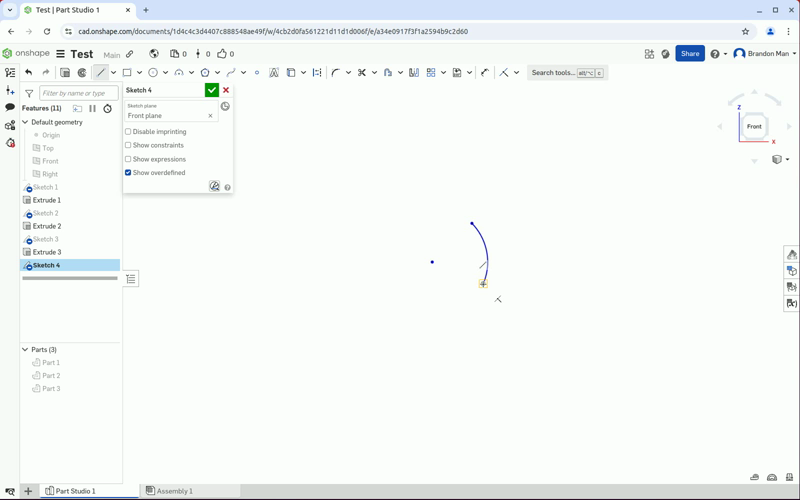
scroll(-6)
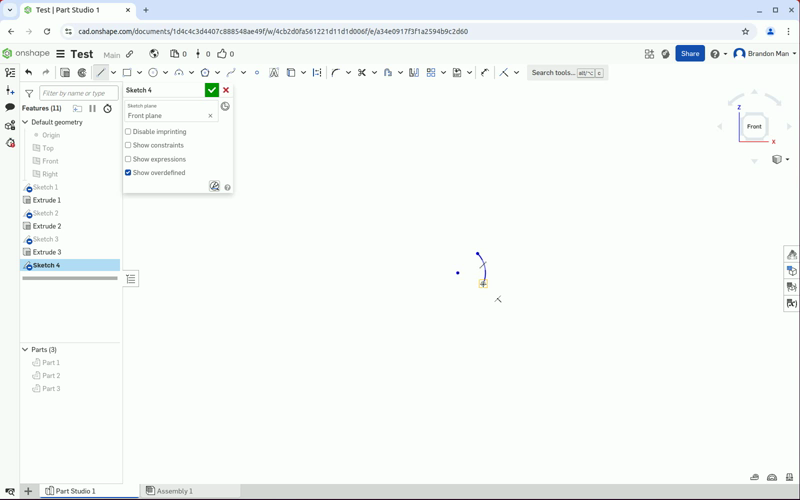
scroll(-6)
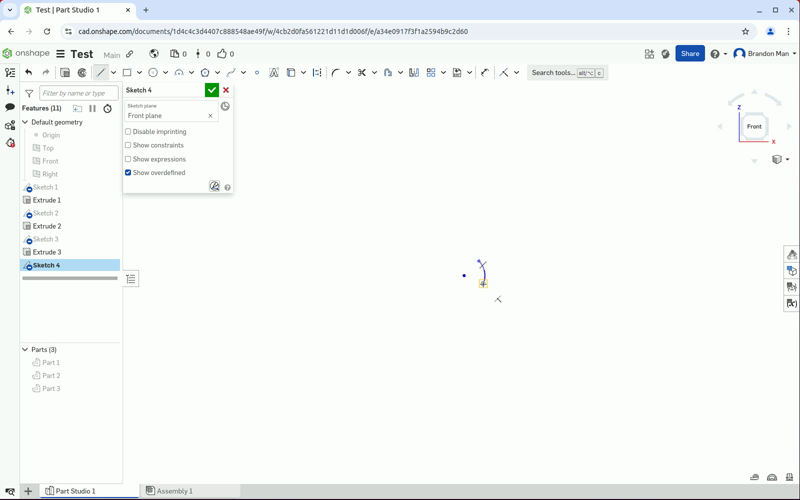
scroll(-6)
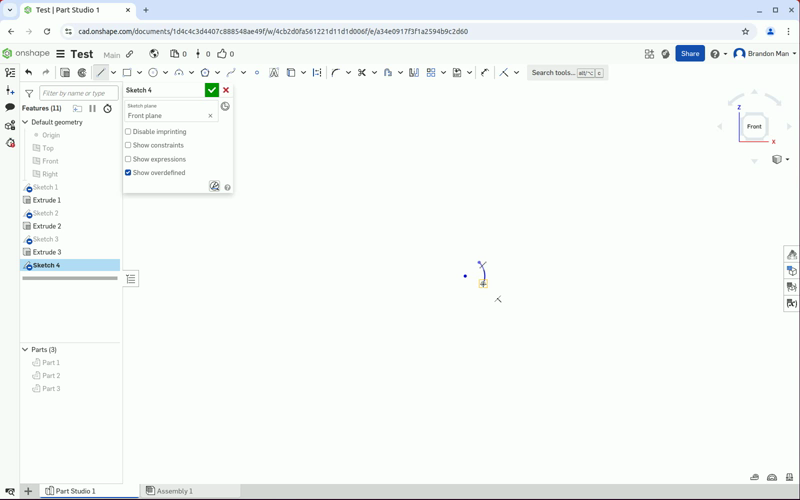
scroll(-6)
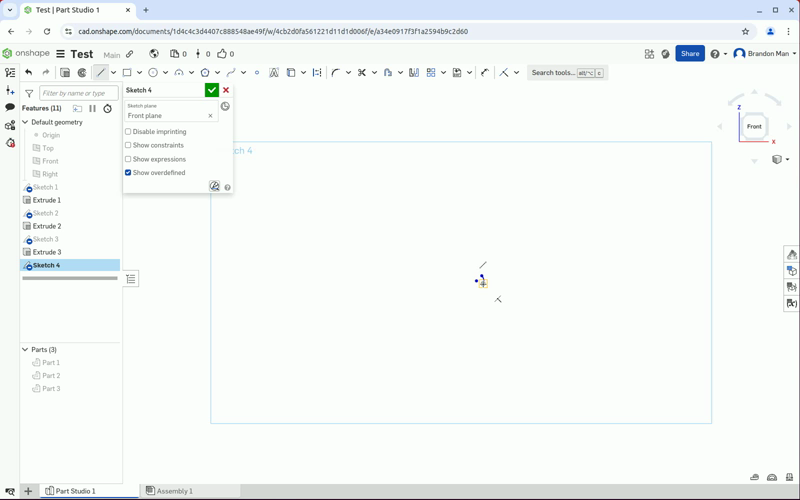
key_down(shift)
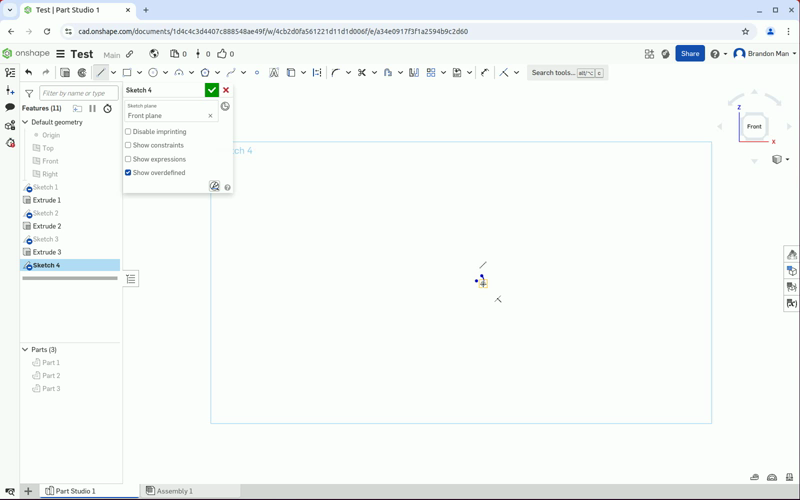
mouse_move(513, 283)
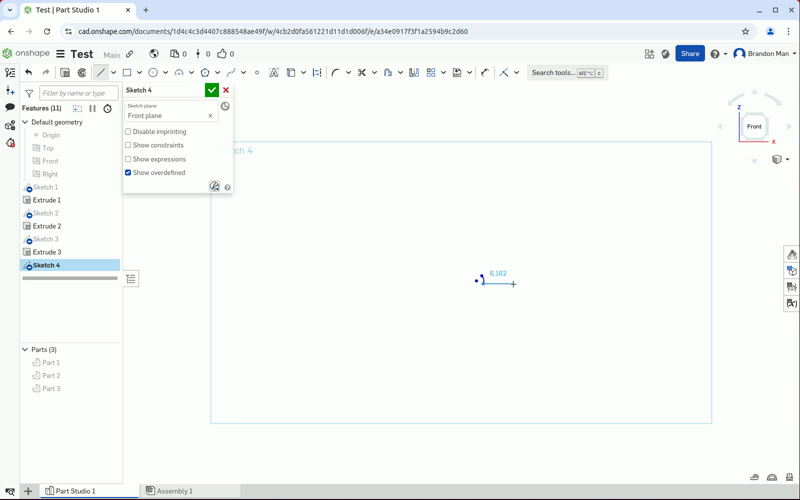
mouse_move(486, 283)
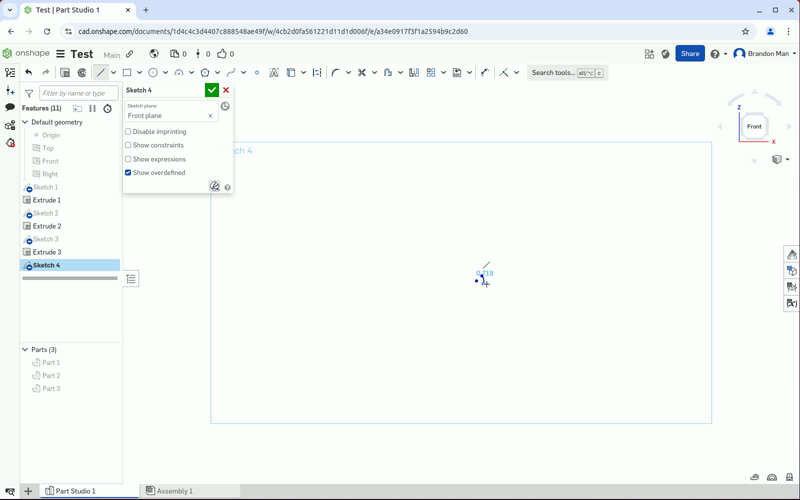
scroll(6)
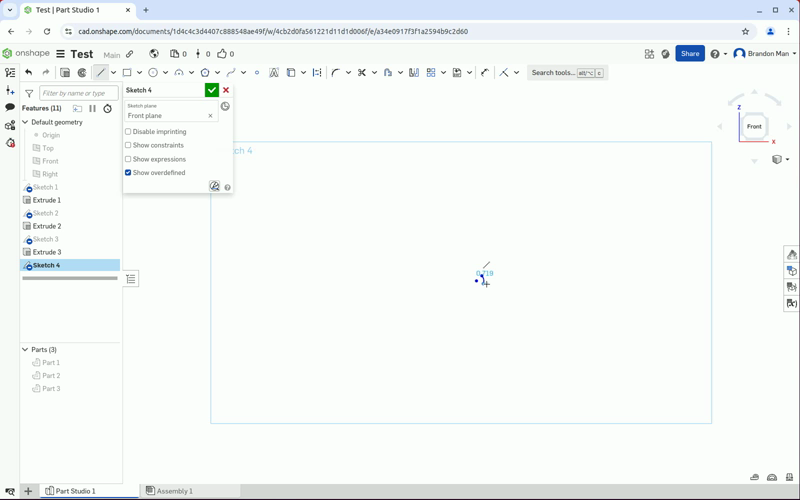
scroll(6)
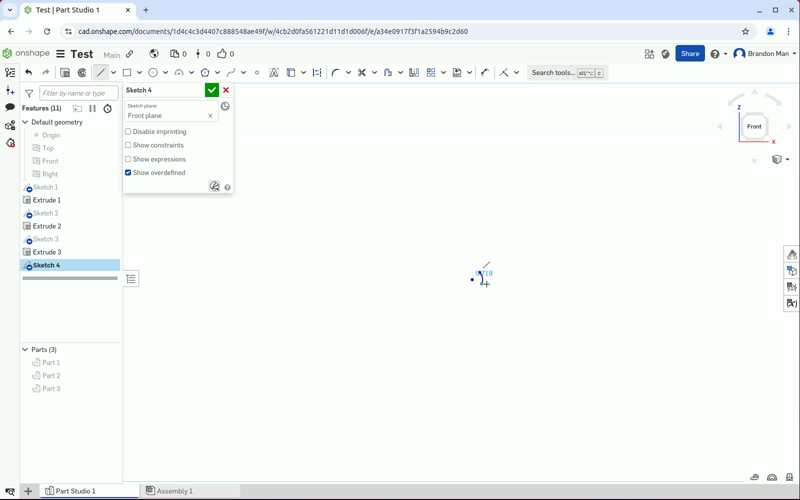
scroll(6)
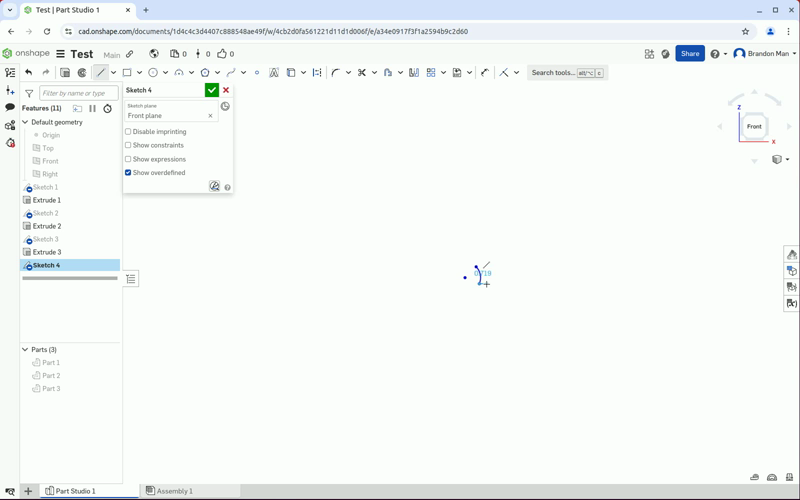
scroll(6)
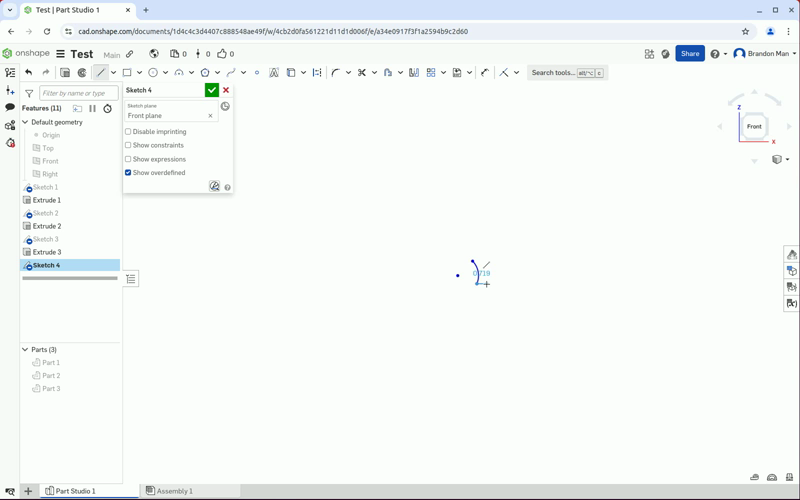
scroll(6)
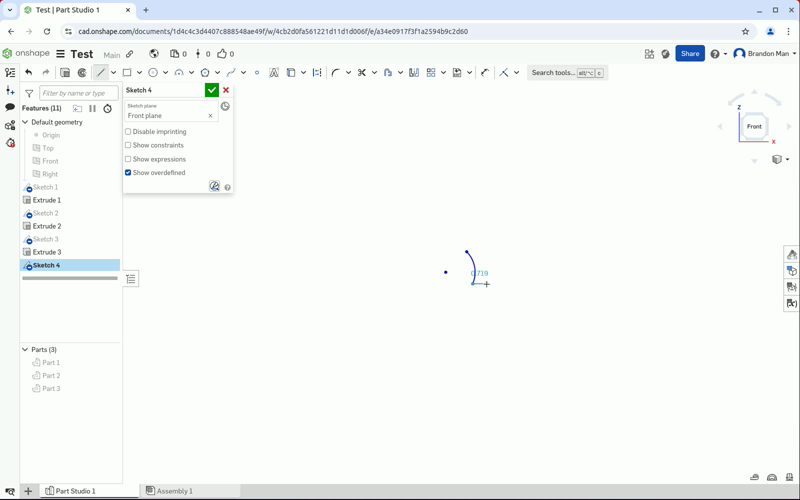
scroll(6)
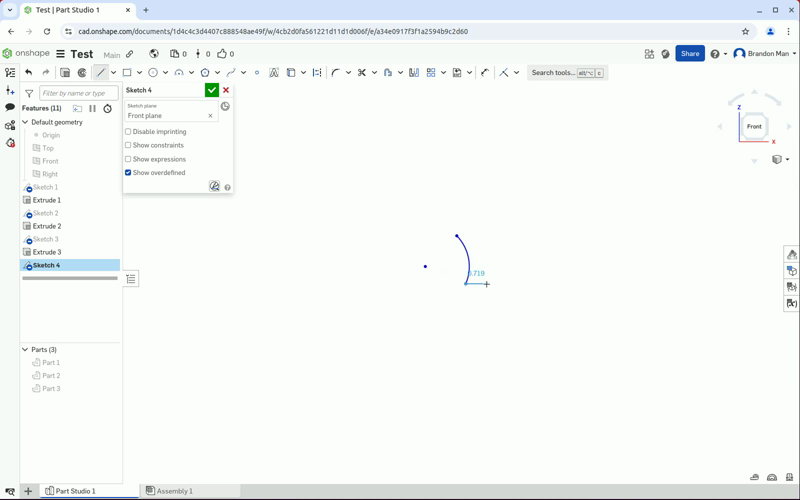
scroll(6)
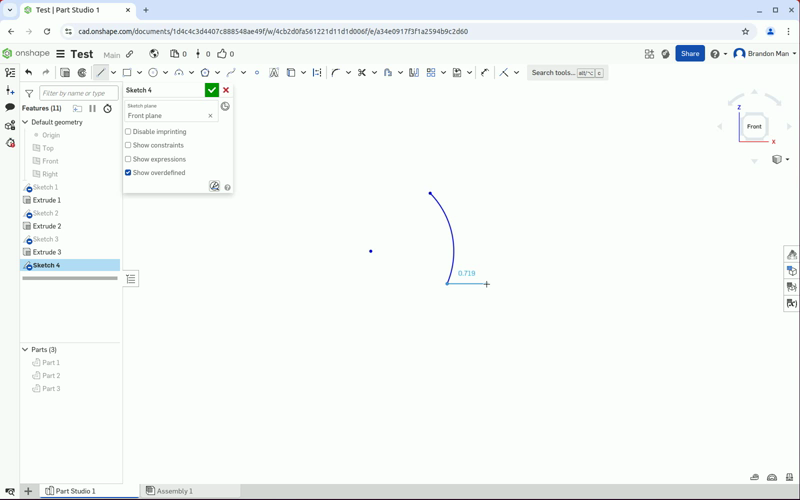
click(486, 283)
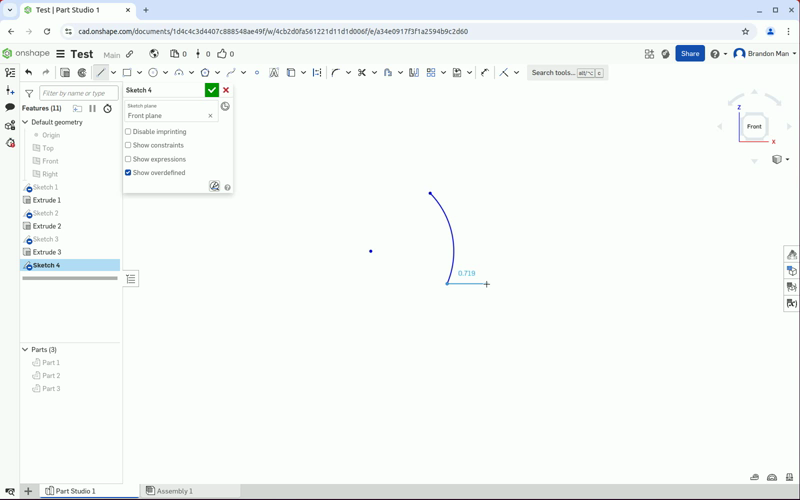
scroll(-6)
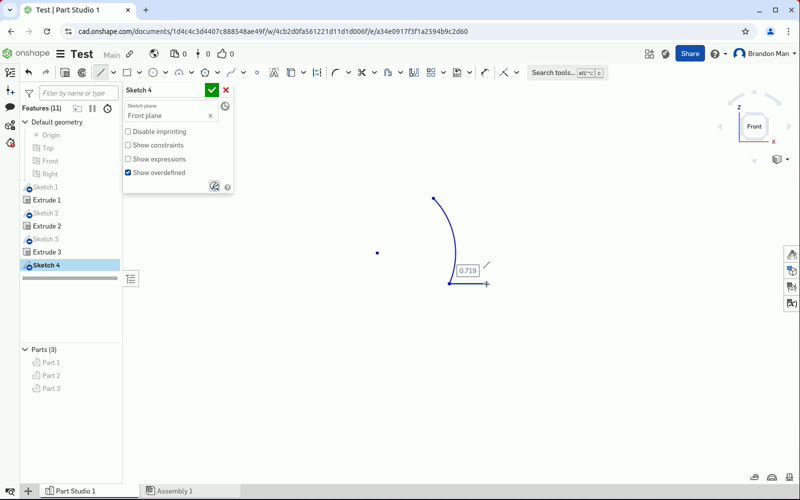
scroll(-6)
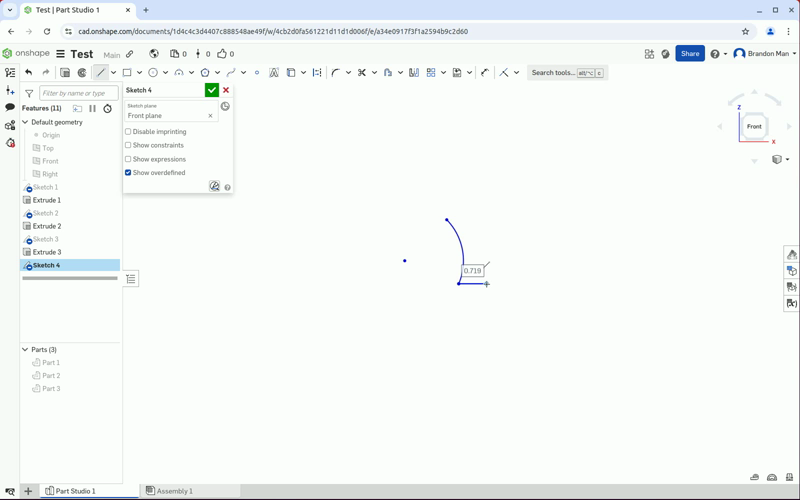
scroll(-6)
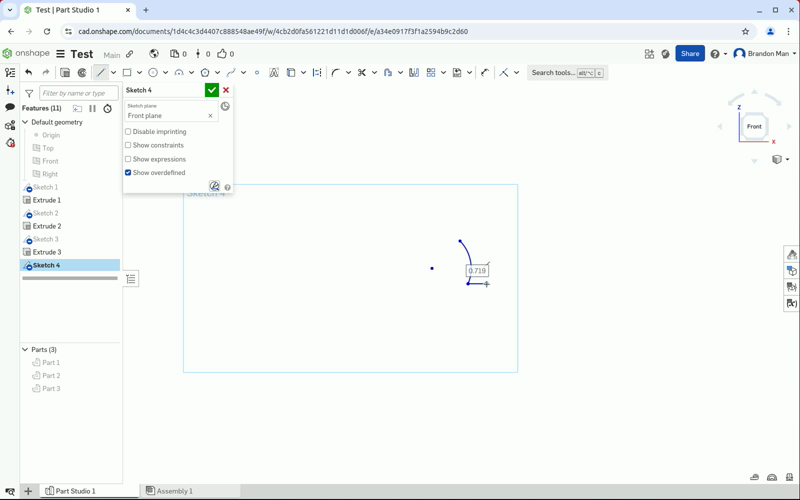
scroll(-6)
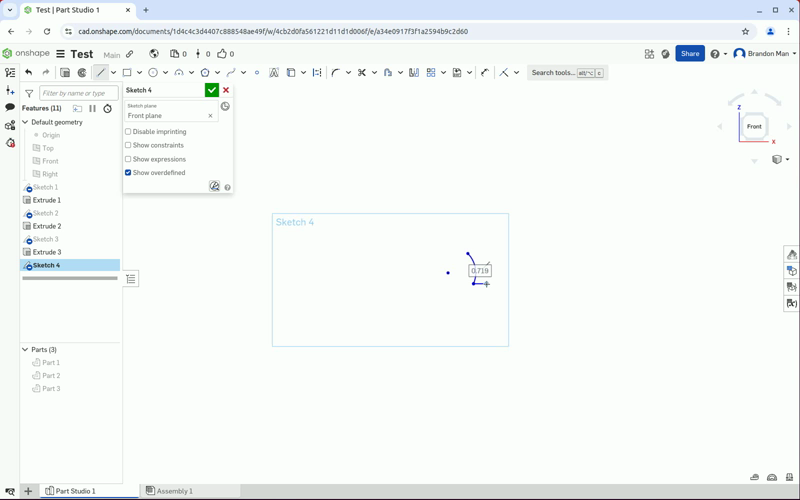
scroll(-6)
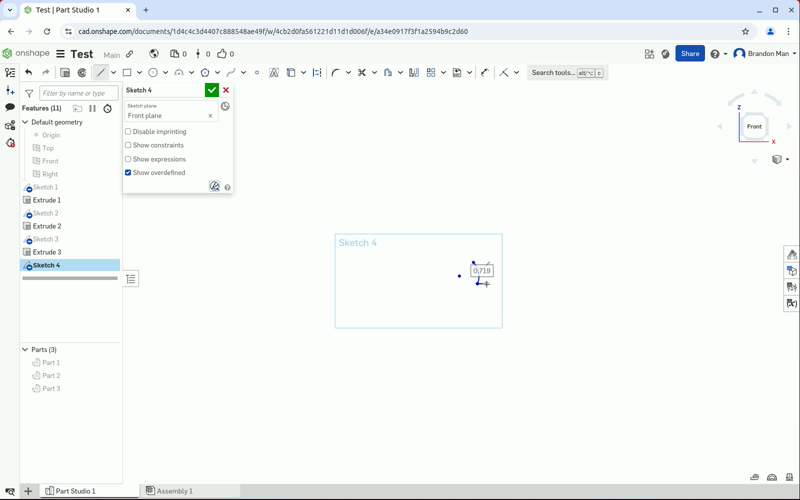
scroll(-6)
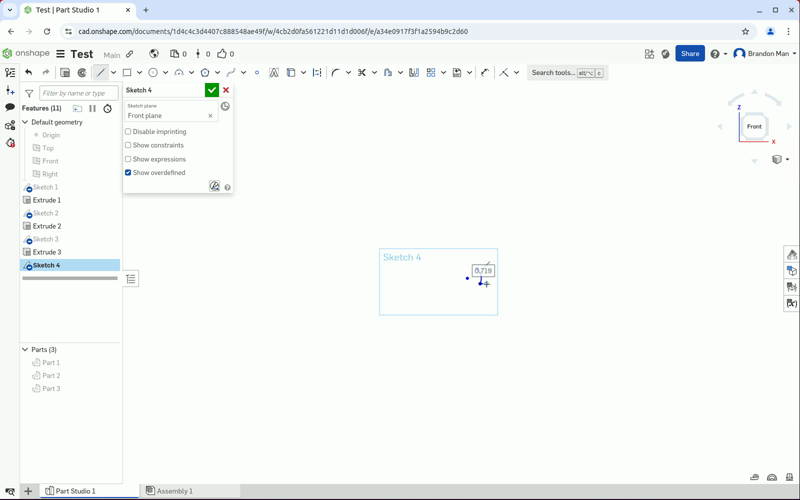
scroll(-6)
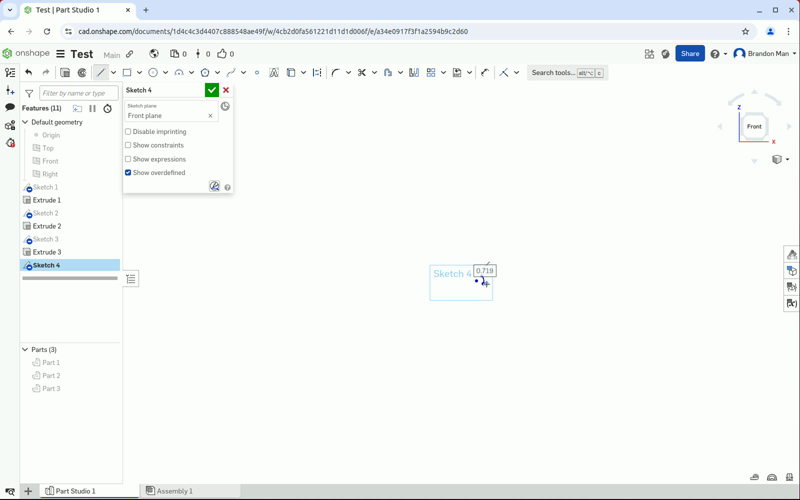
key_up(shift)
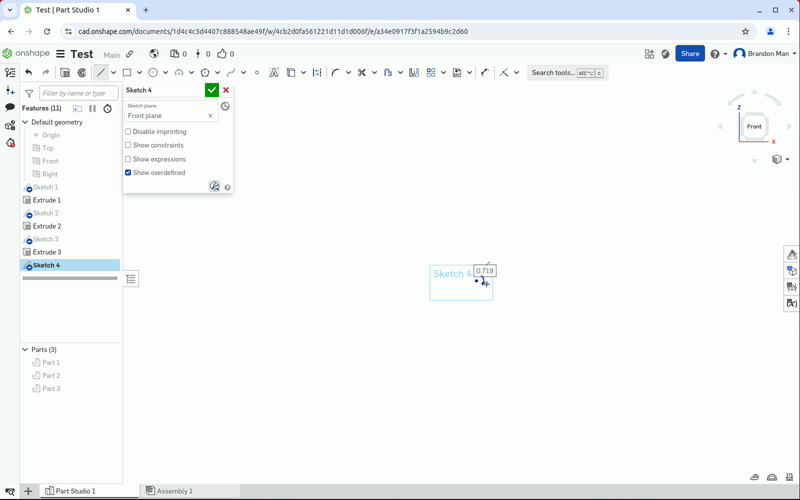
key(esc)
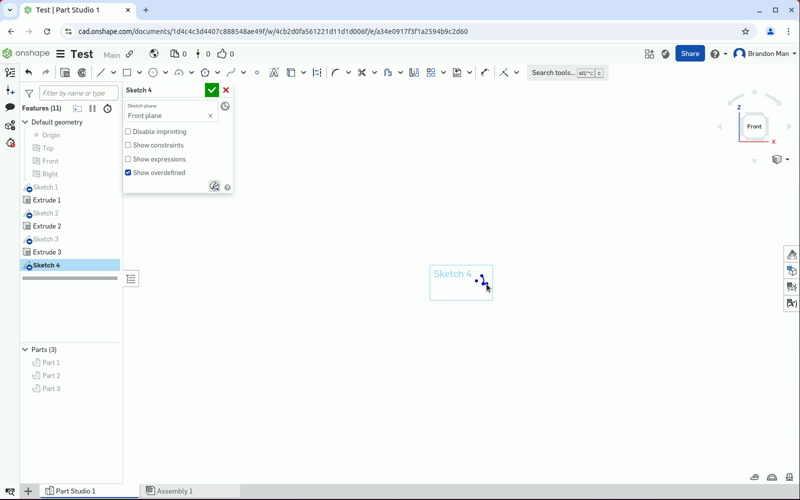
key(a)
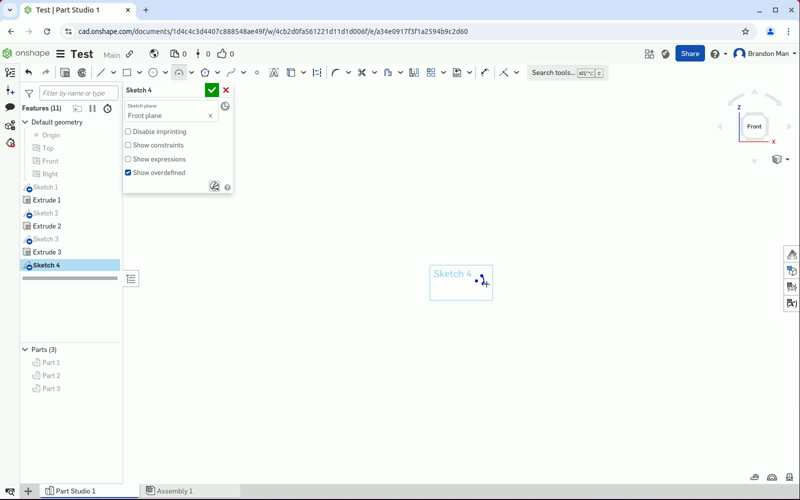
mouse_move(486, 283)
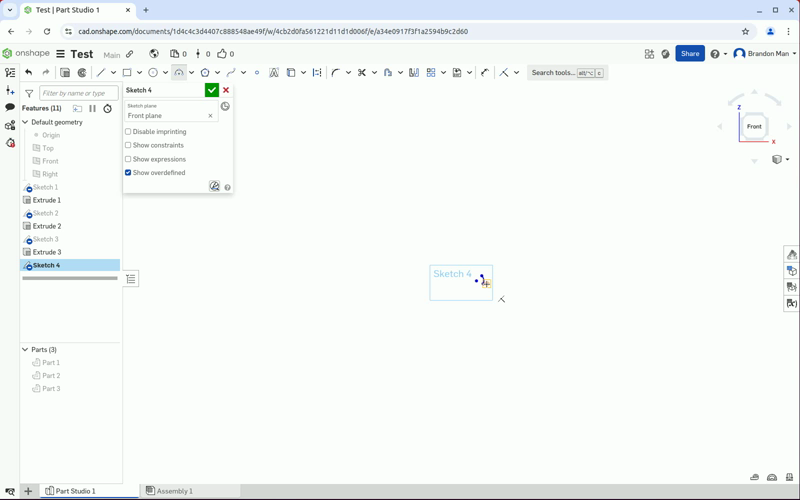
scroll(6)
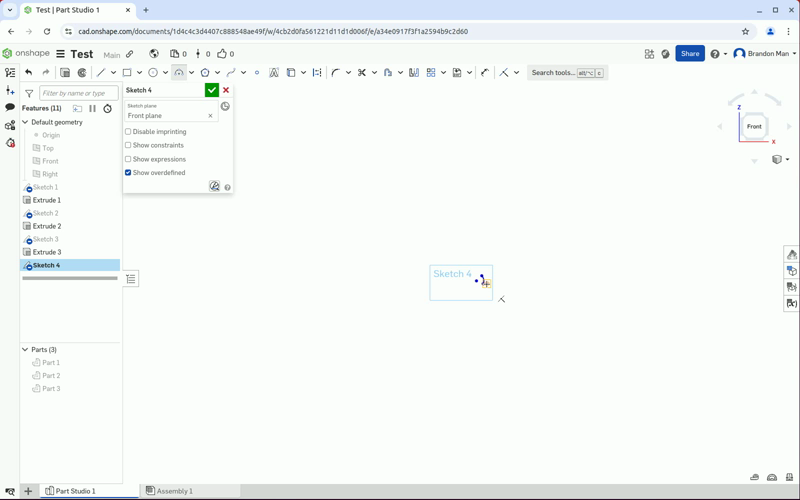
scroll(6)
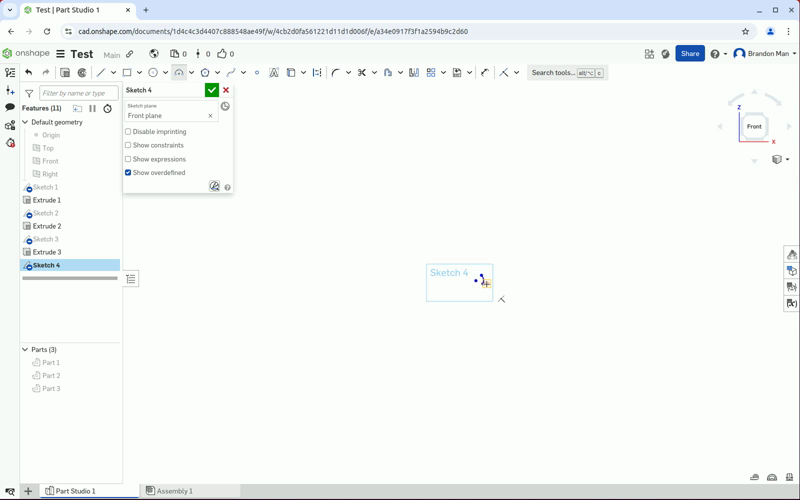
scroll(6)
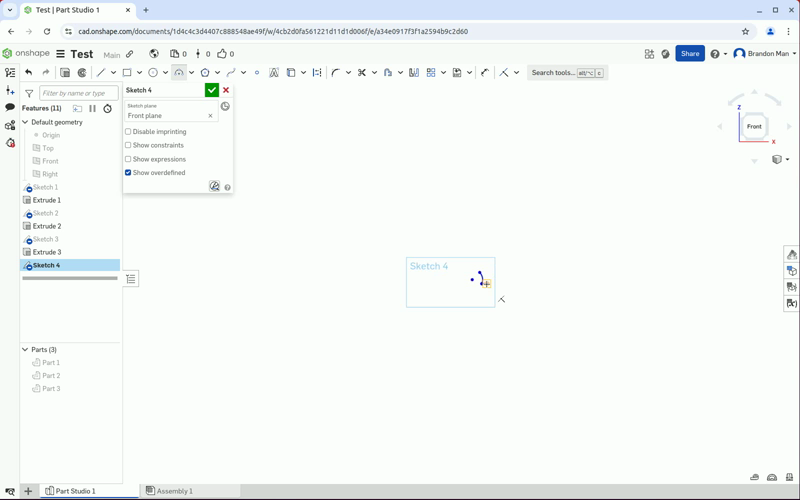
scroll(6)
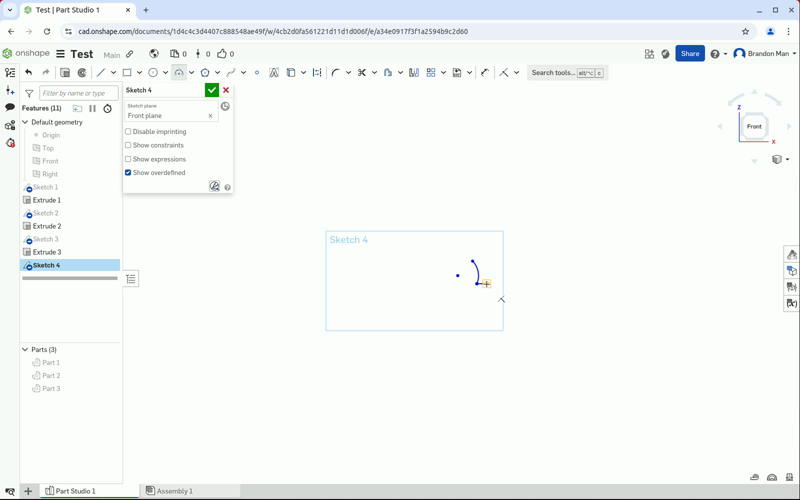
scroll(6)
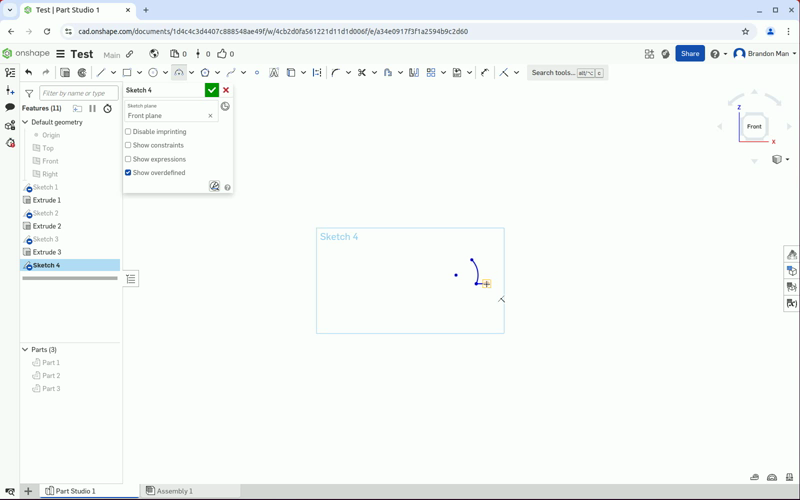
scroll(6)
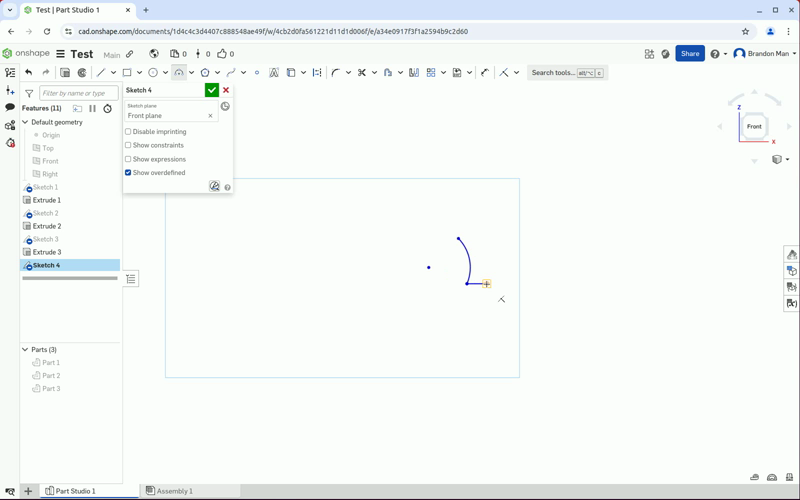
scroll(6)
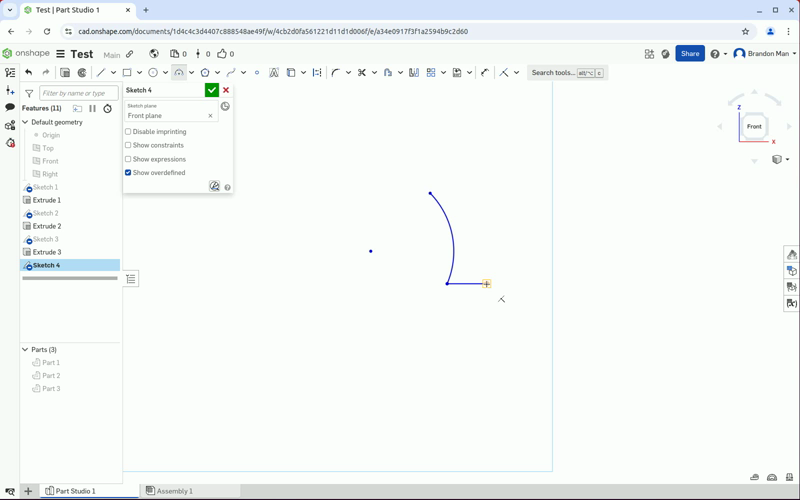
click(486, 283)
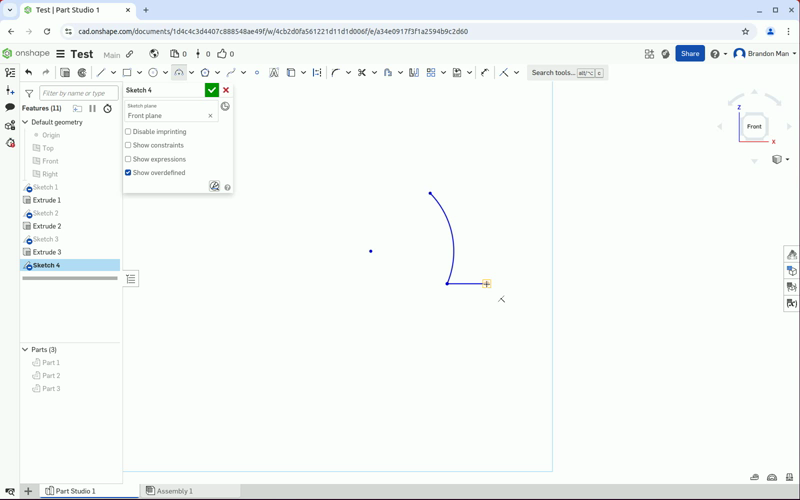
scroll(-6)
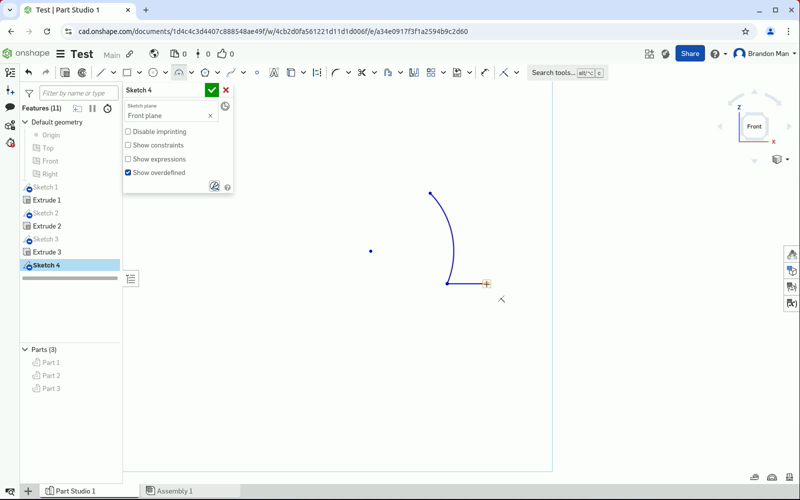
scroll(-6)
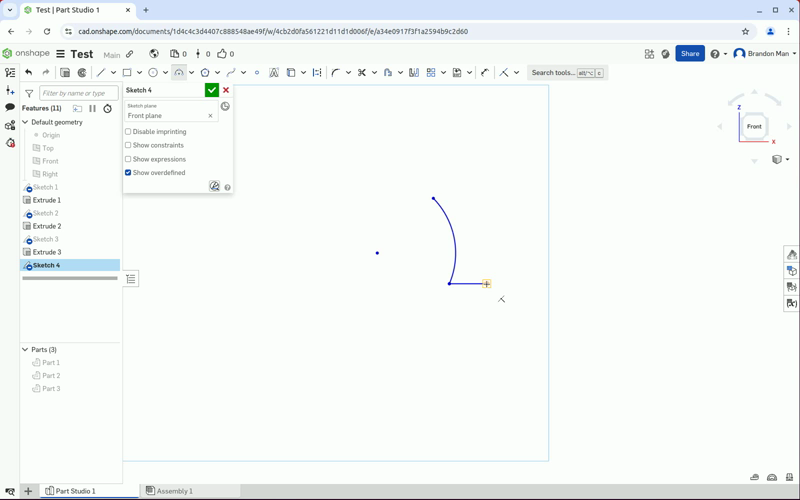
scroll(-6)
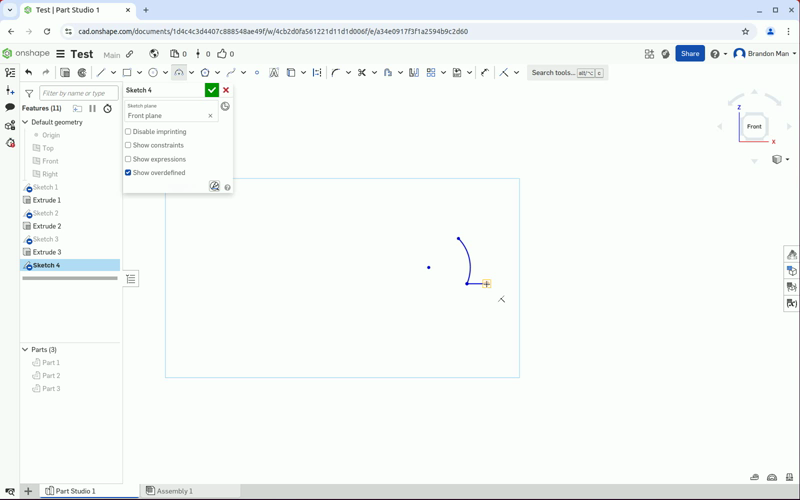
scroll(-6)
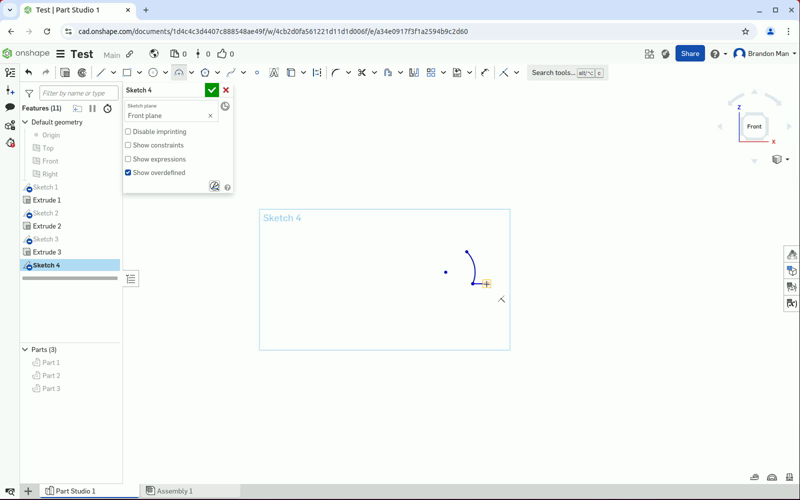
scroll(-6)
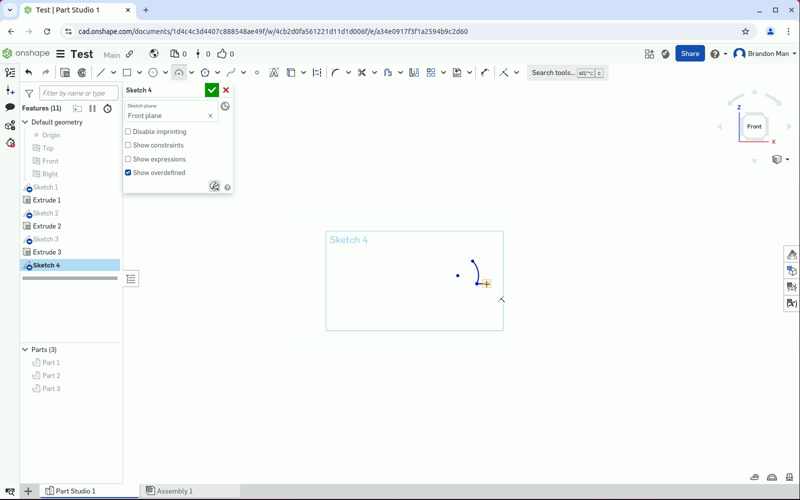
scroll(-6)
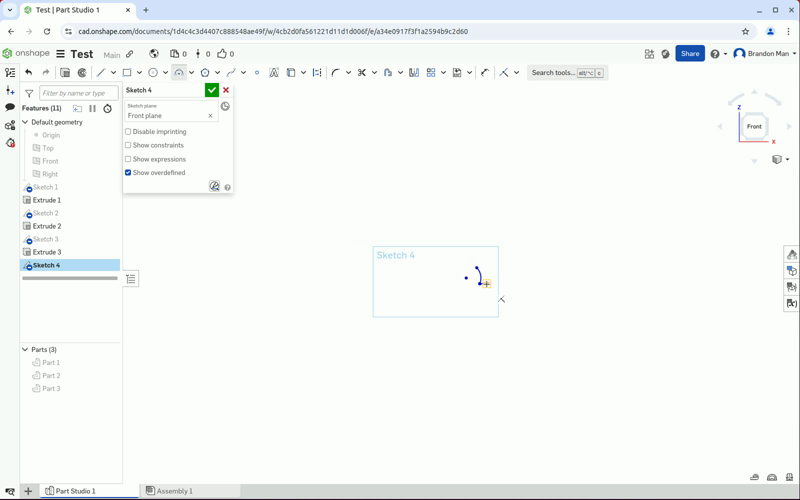
scroll(-6)
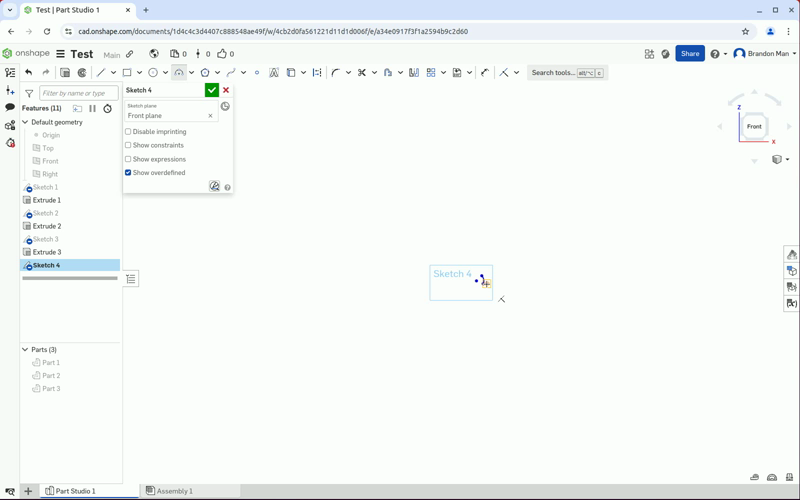
key_down(shift)
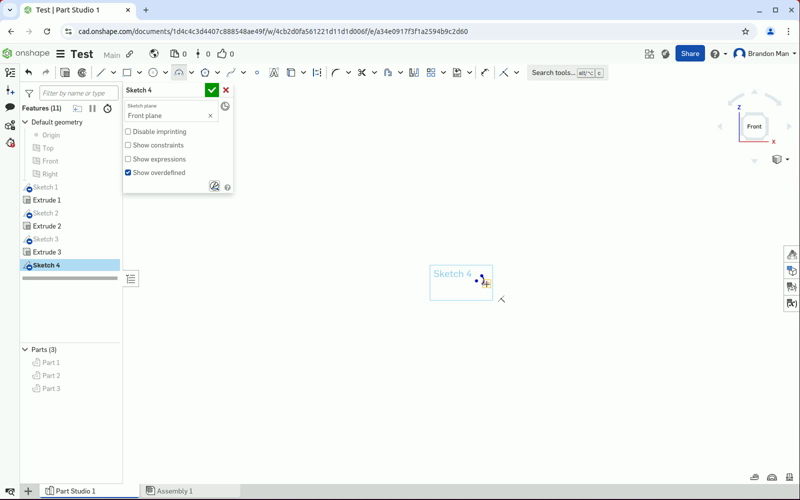
mouse_move(490, 279)
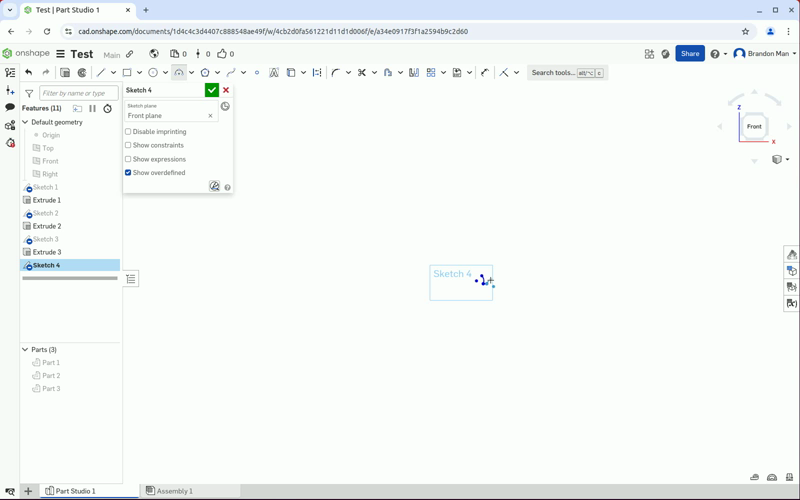
scroll(6)
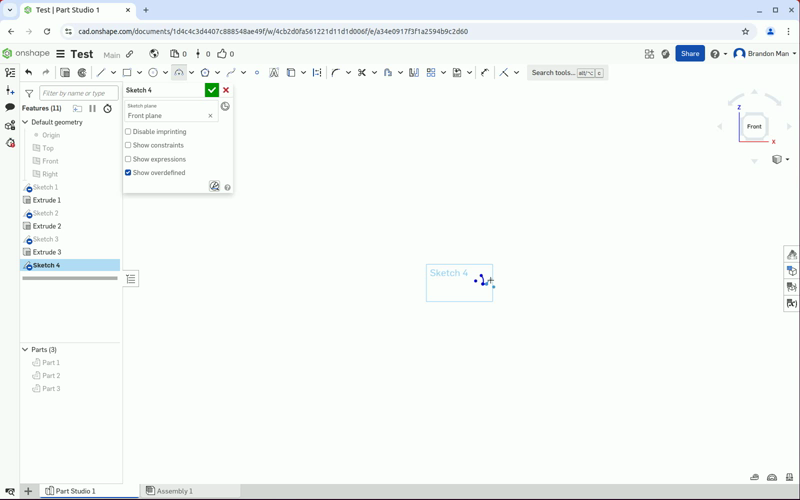
scroll(6)
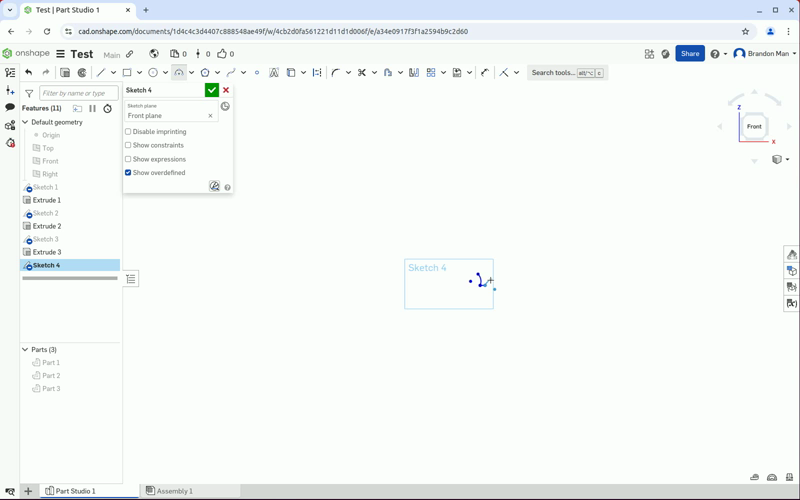
scroll(6)
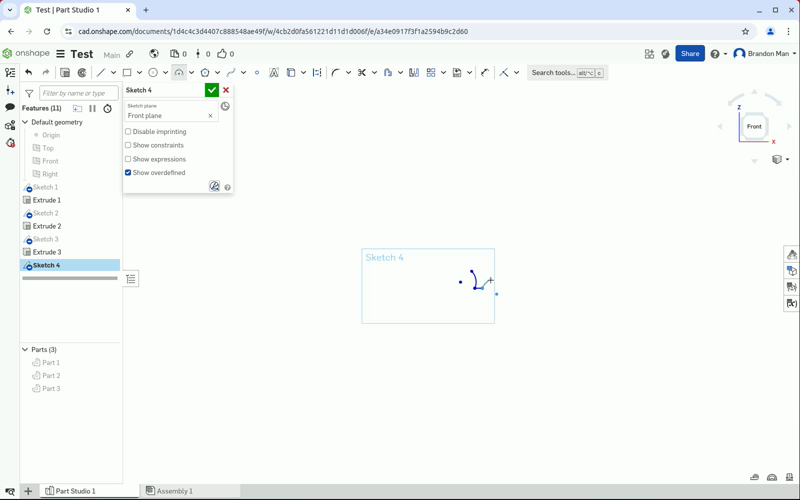
scroll(6)
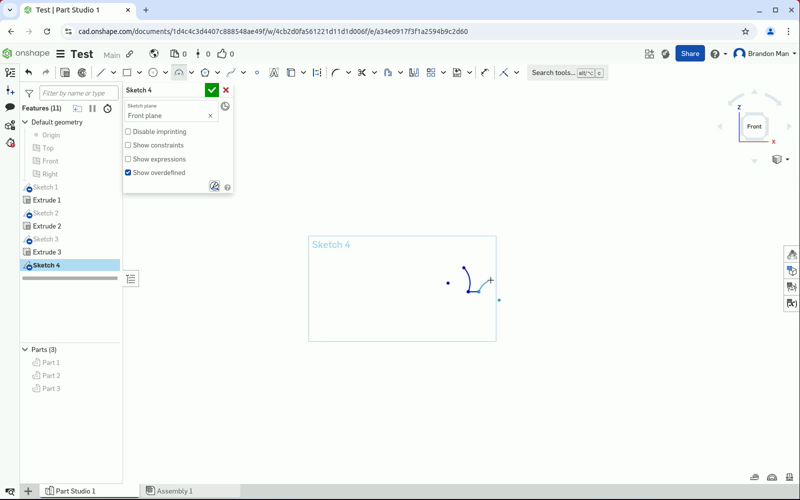
scroll(6)
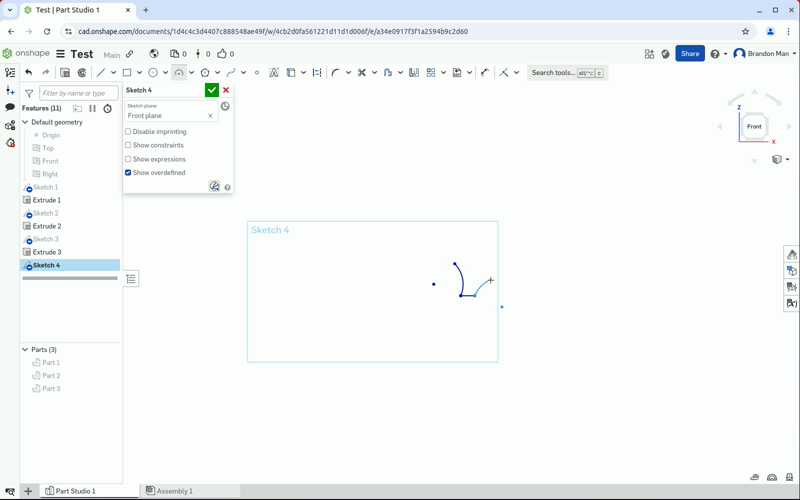
scroll(6)
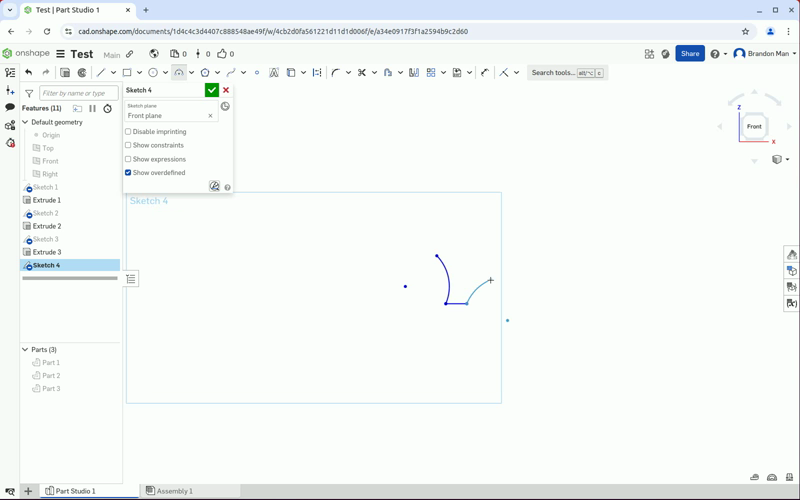
scroll(6)
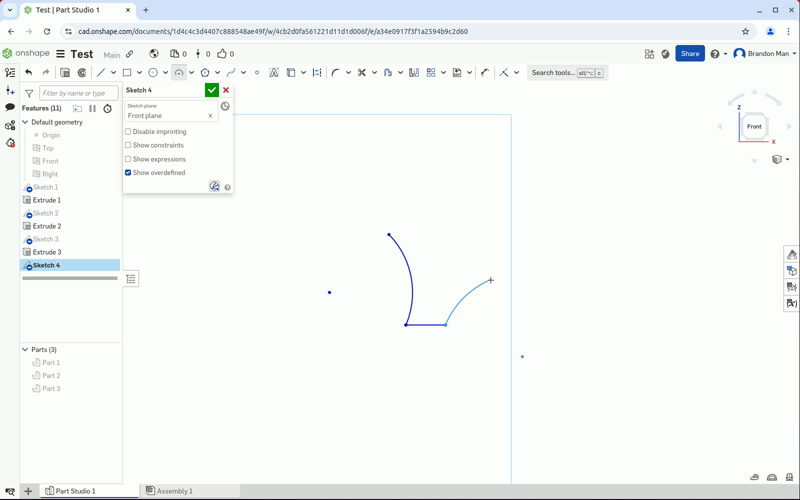
click(490, 279)
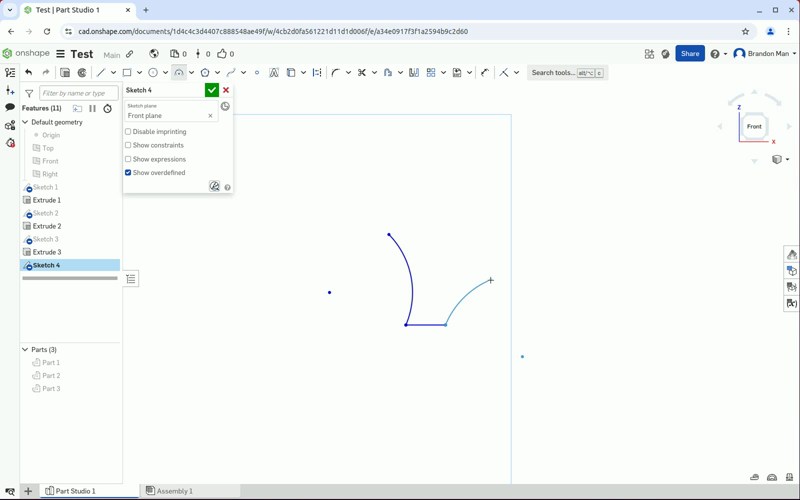
scroll(-6)
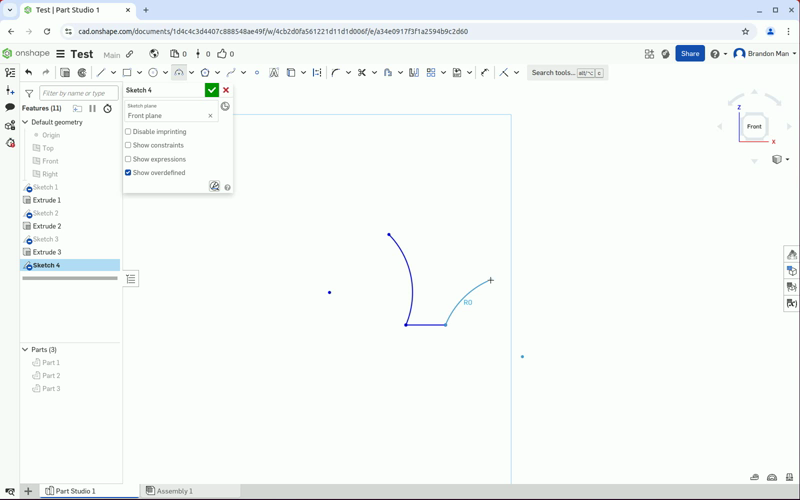
scroll(-6)
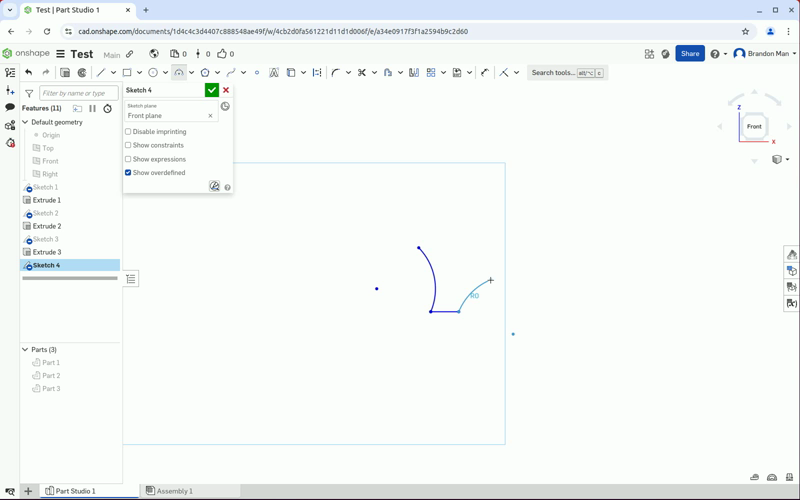
scroll(-6)
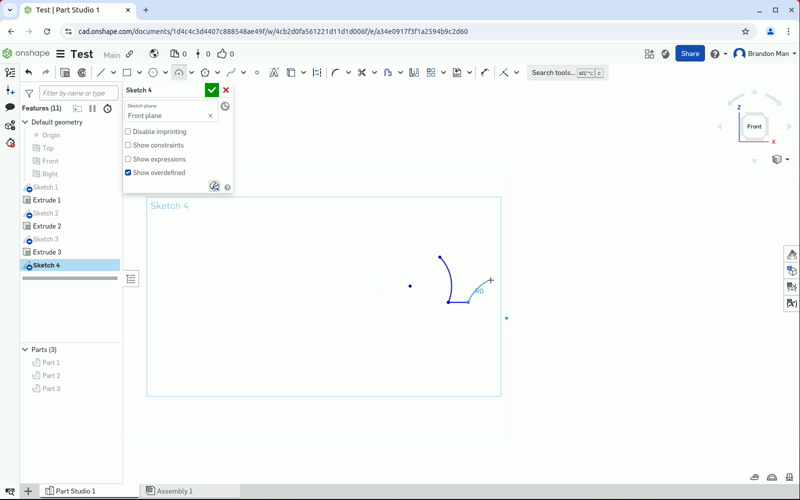
scroll(-6)
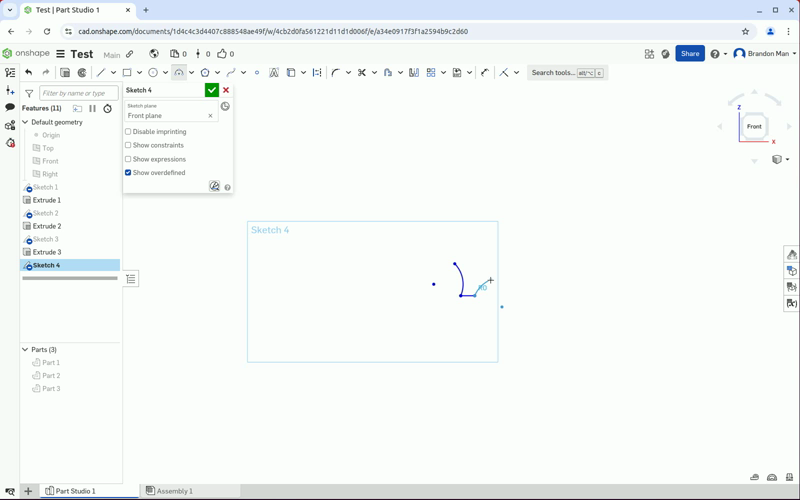
scroll(-6)
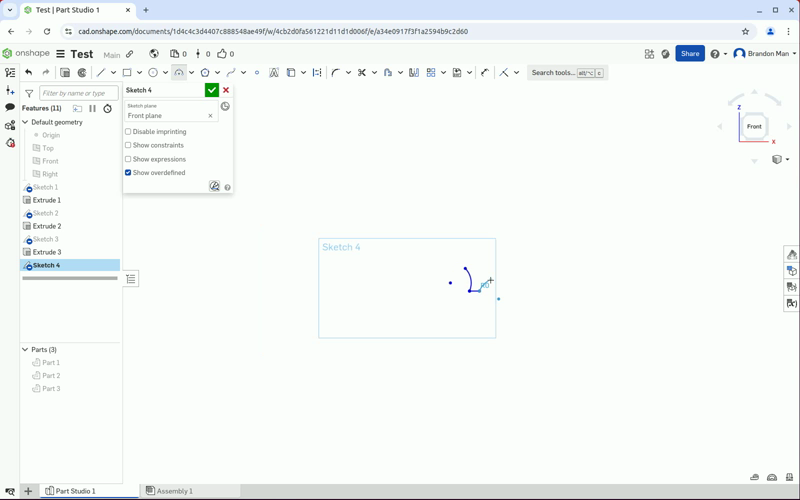
scroll(-6)
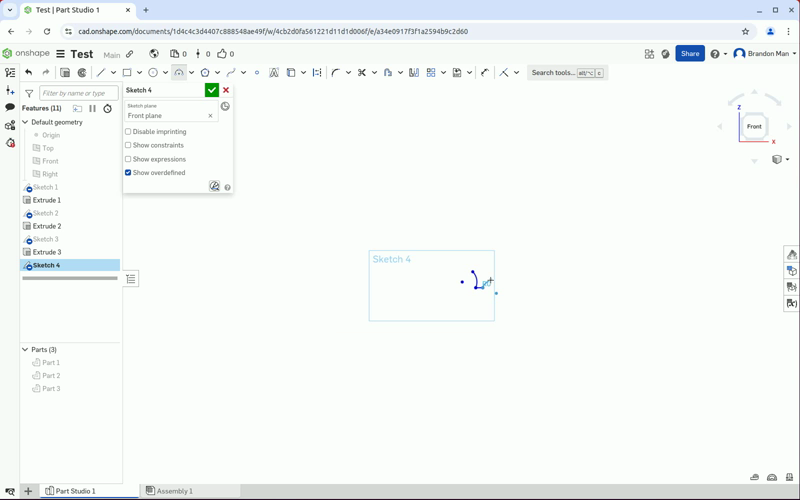
scroll(-6)
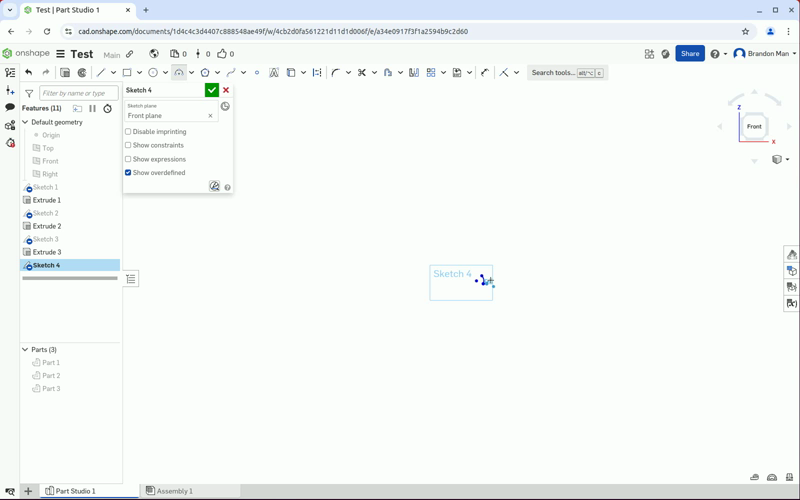
mouse_move(488, 281)
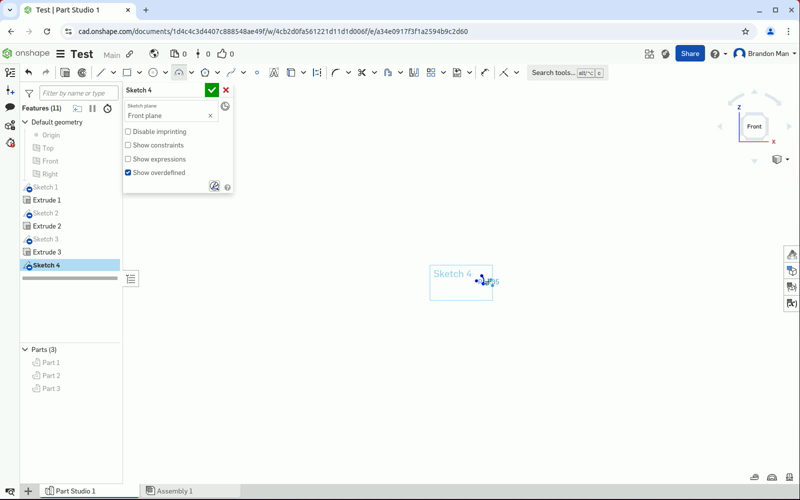
scroll(6)
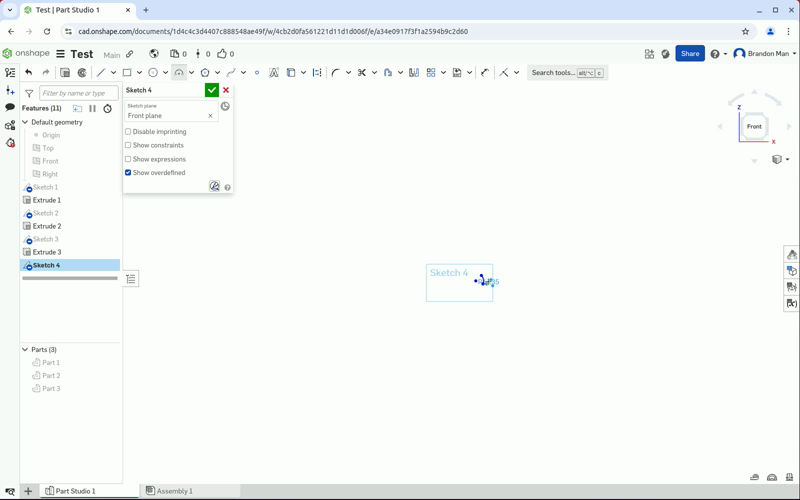
scroll(6)
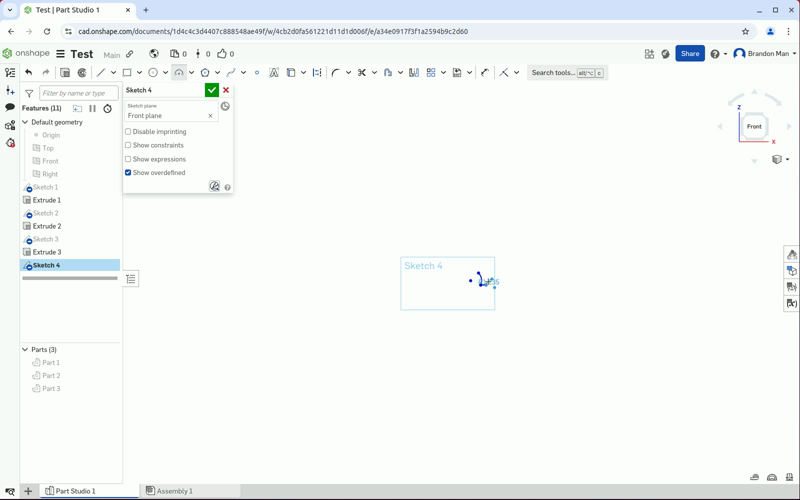
scroll(6)
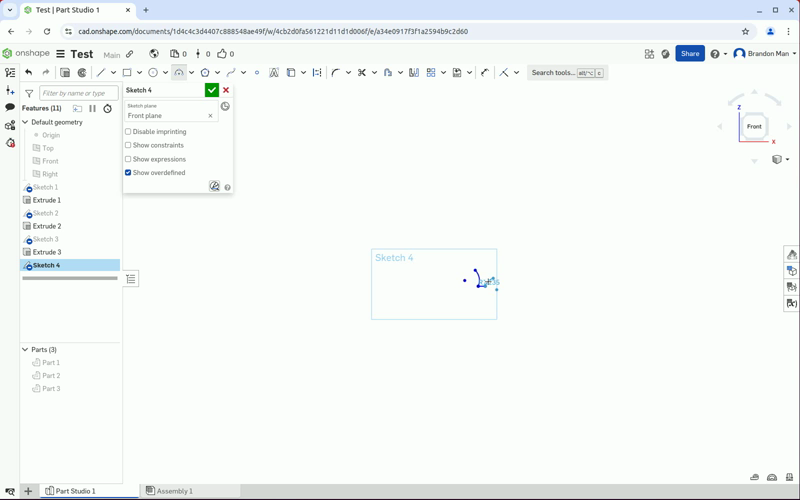
scroll(6)
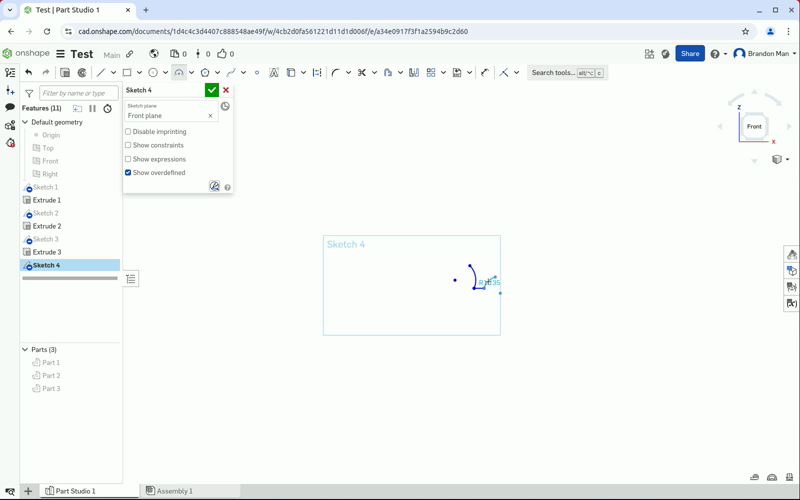
scroll(6)
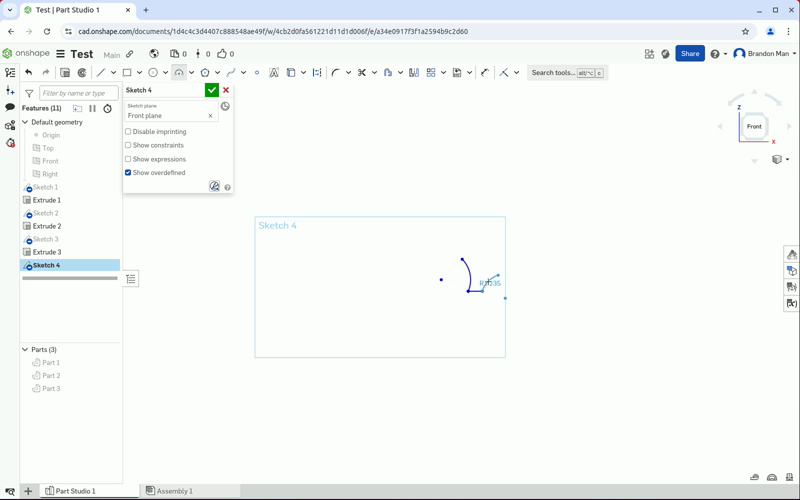
scroll(6)
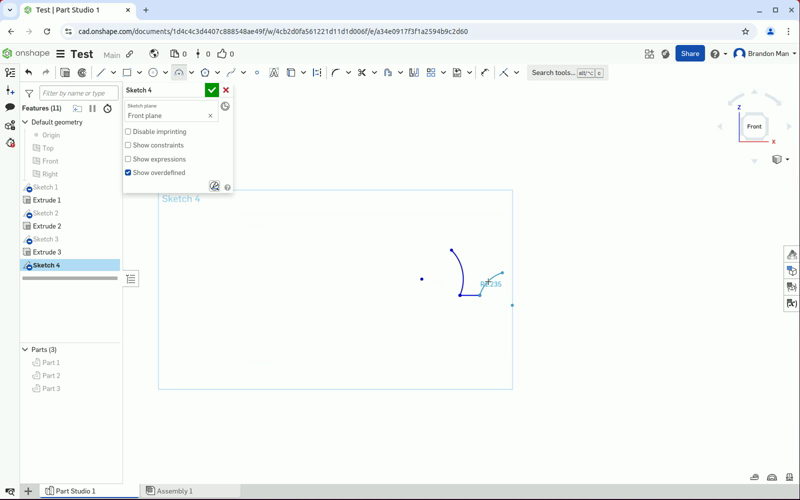
scroll(6)
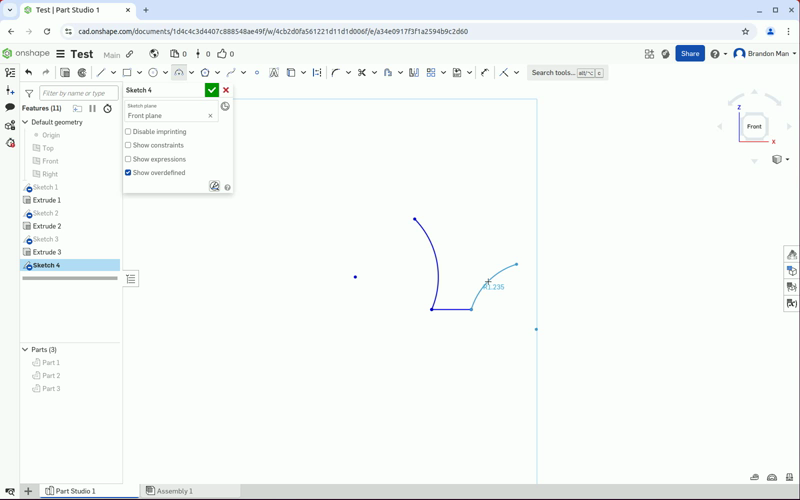
click(488, 281)
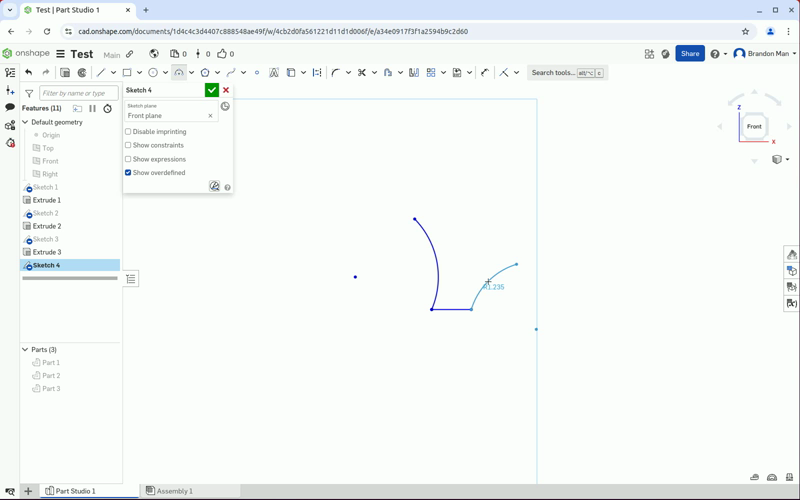
scroll(-6)
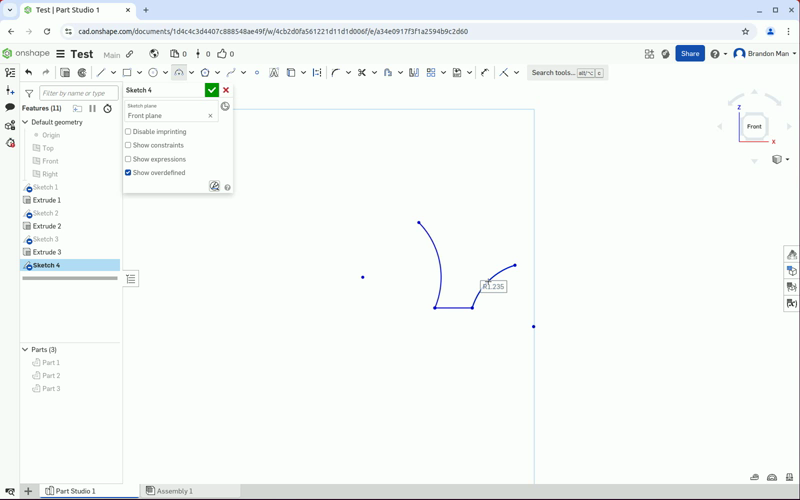
scroll(-6)
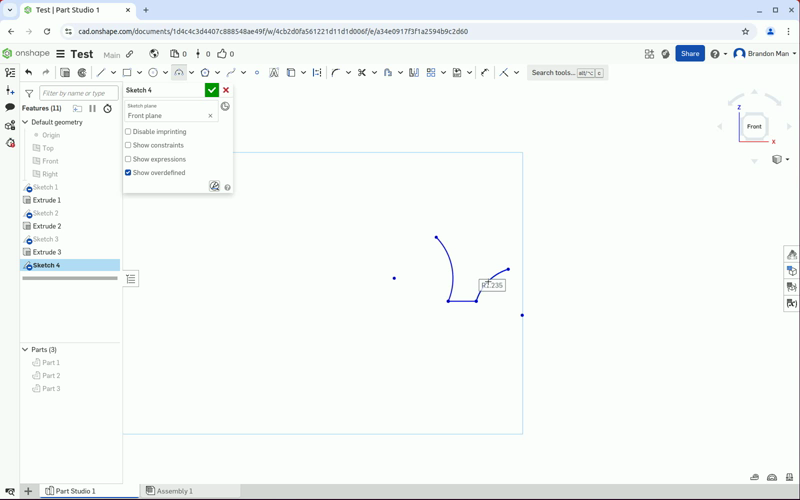
scroll(-6)
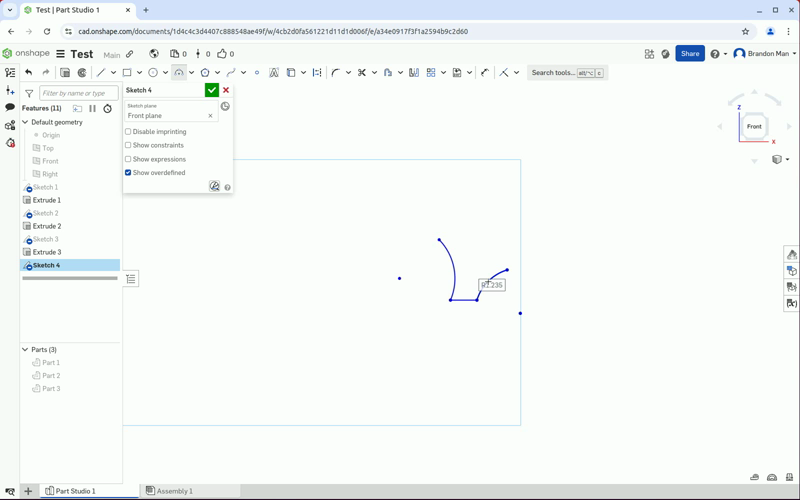
scroll(-6)
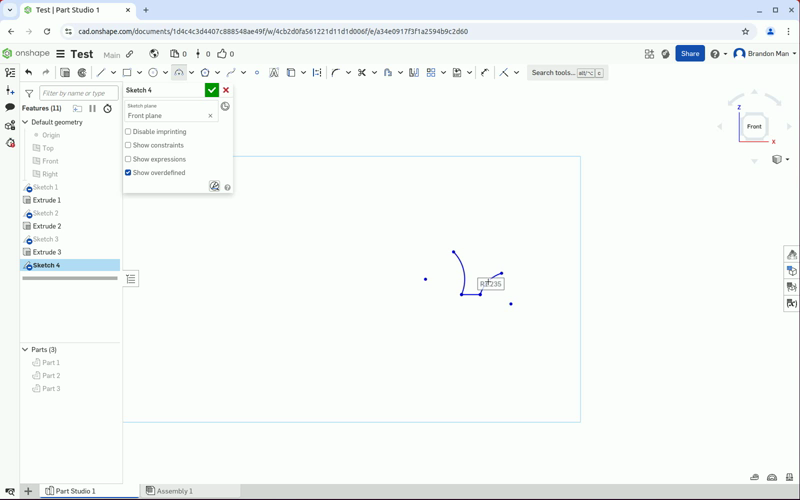
scroll(-6)
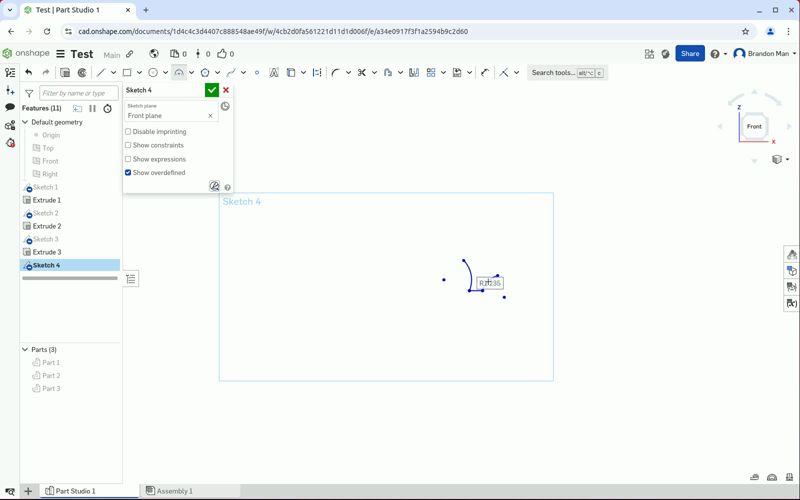
scroll(-6)
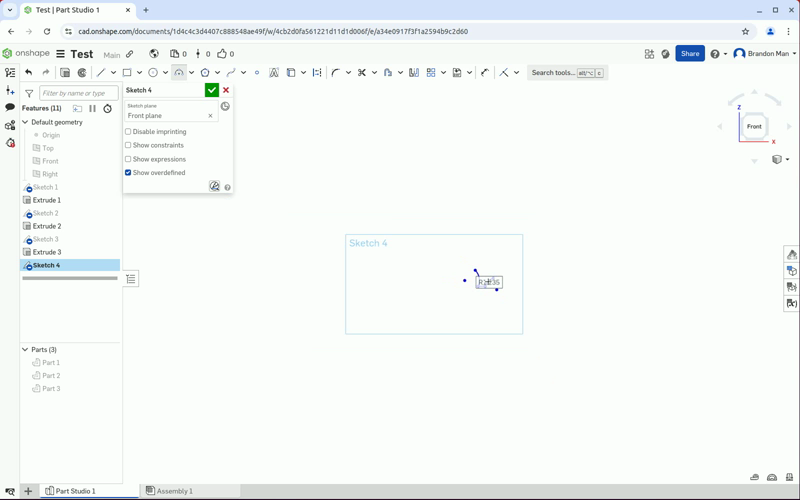
scroll(-6)
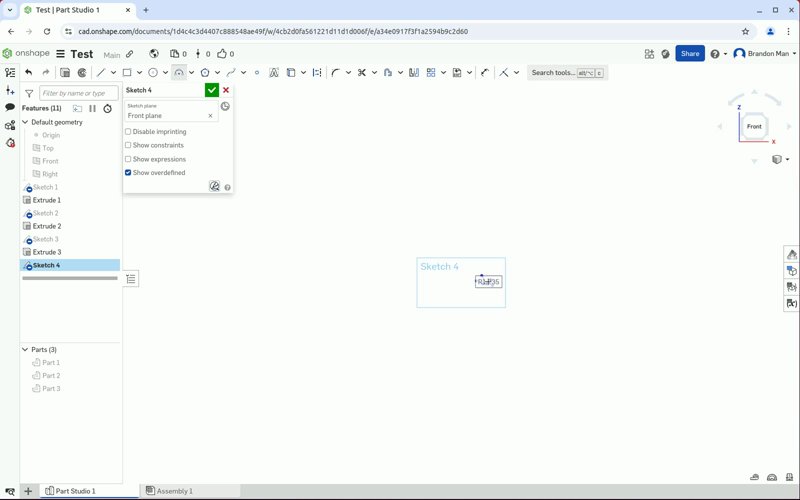
key_up(shift)
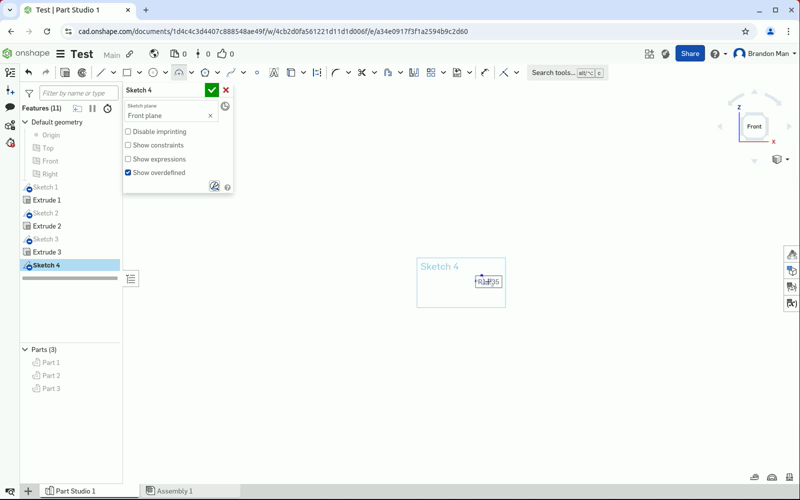
key(esc)
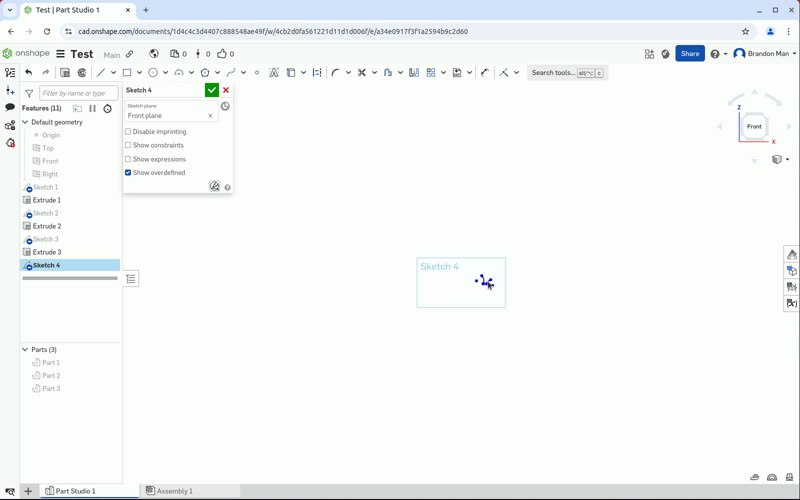
key(l)
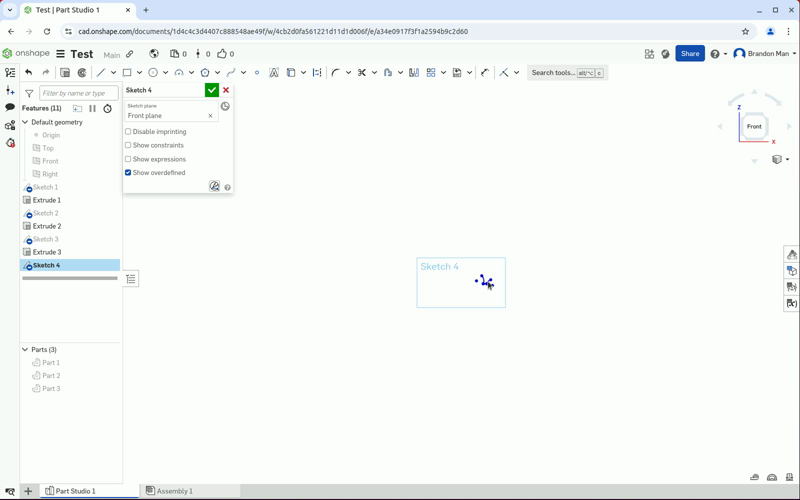
mouse_move(490, 279)
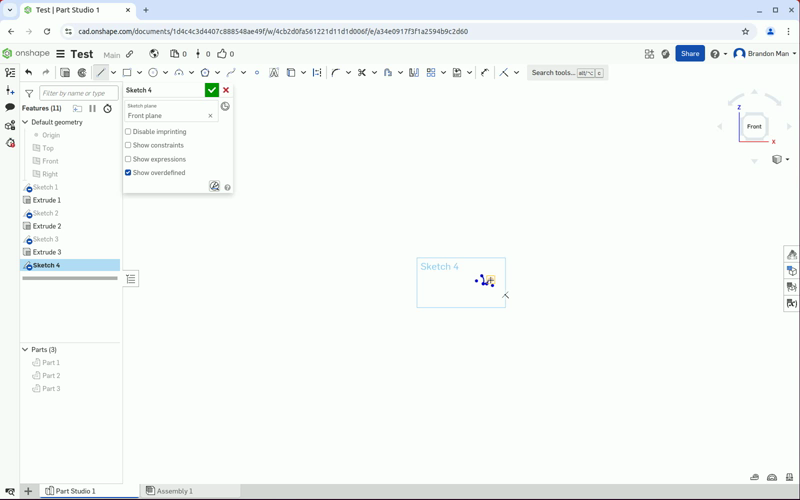
scroll(6)
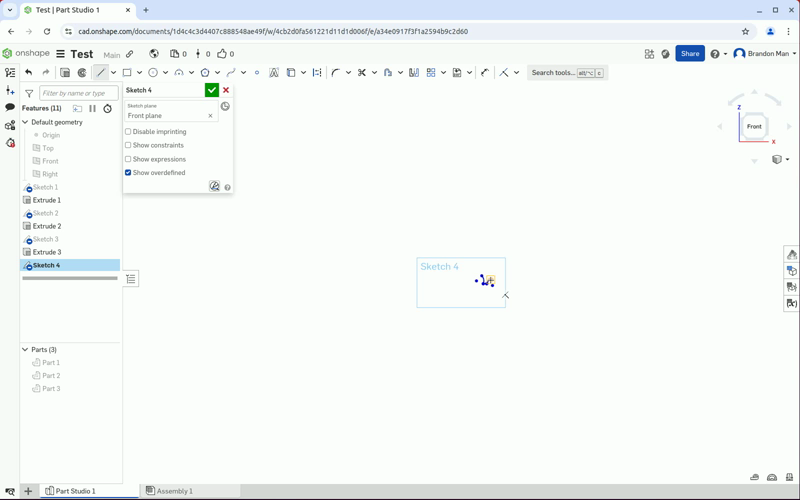
scroll(6)
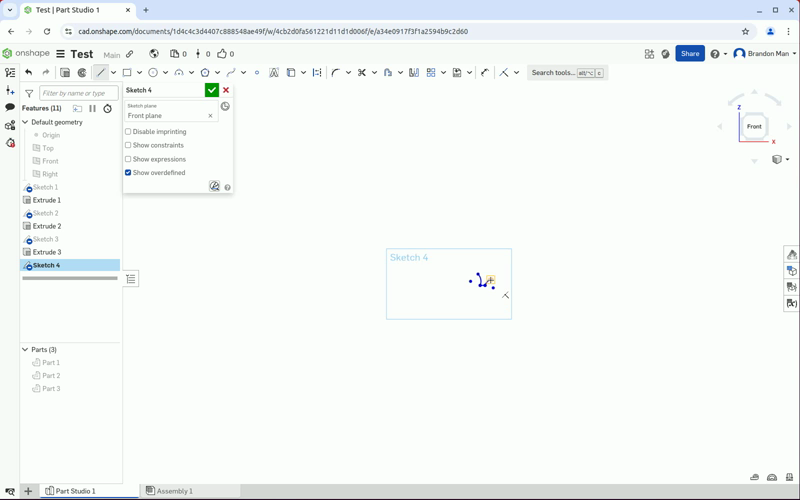
scroll(6)
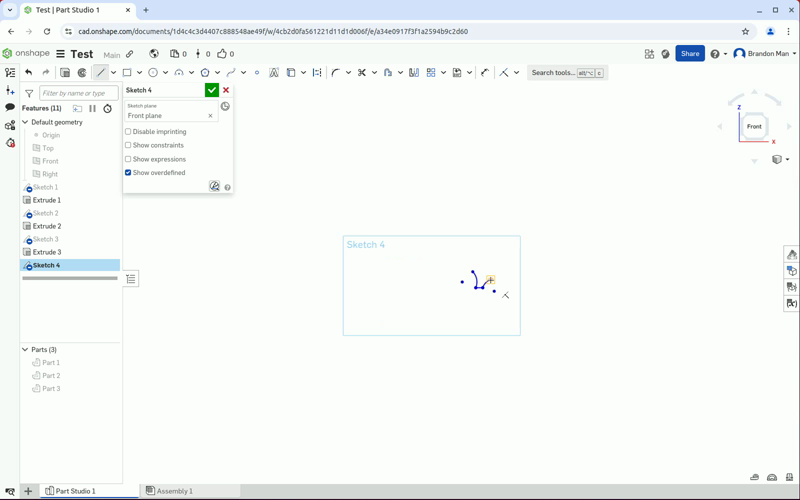
scroll(6)
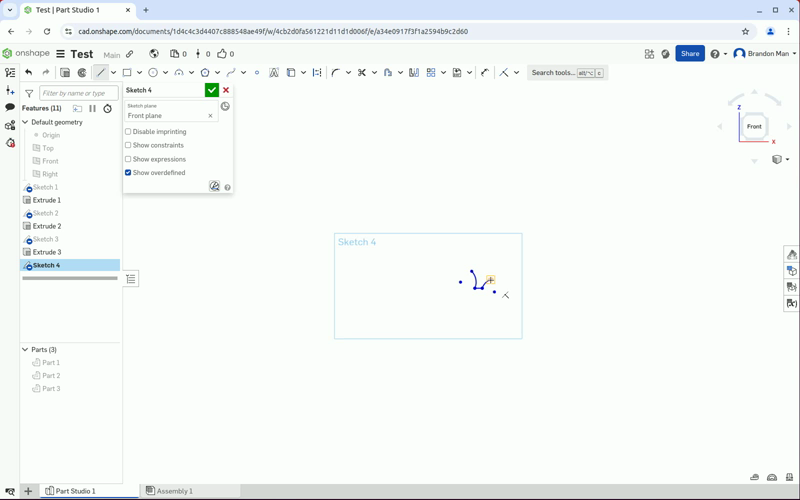
scroll(6)
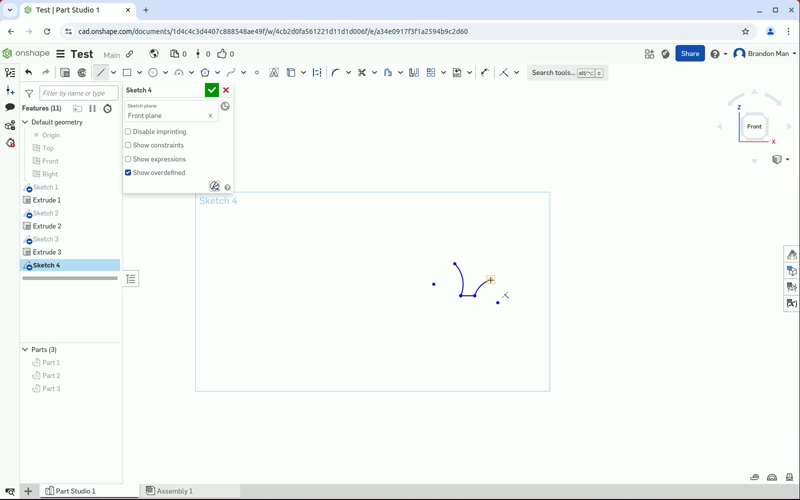
scroll(6)
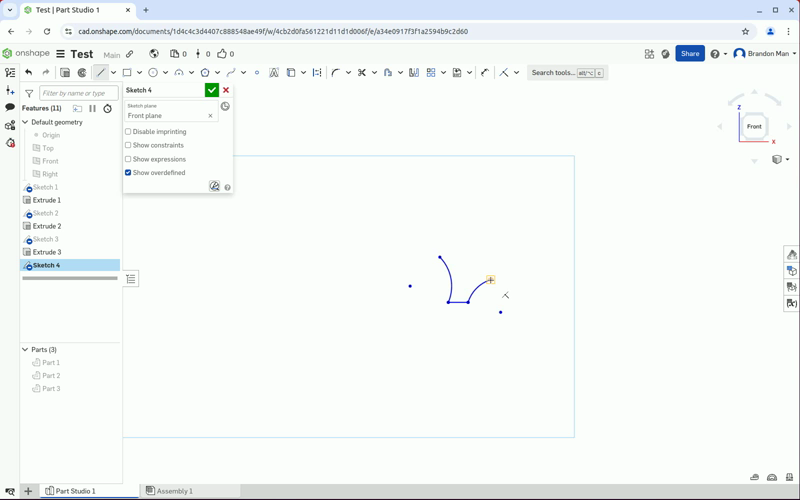
scroll(6)
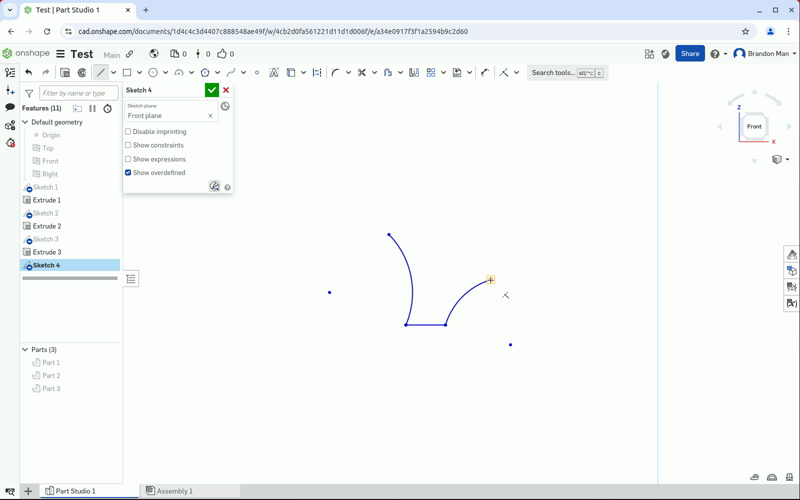
click(490, 279)
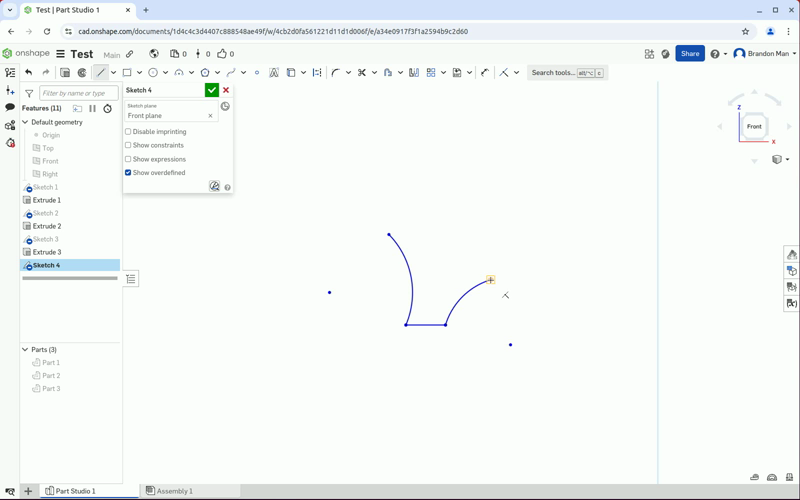
scroll(-6)
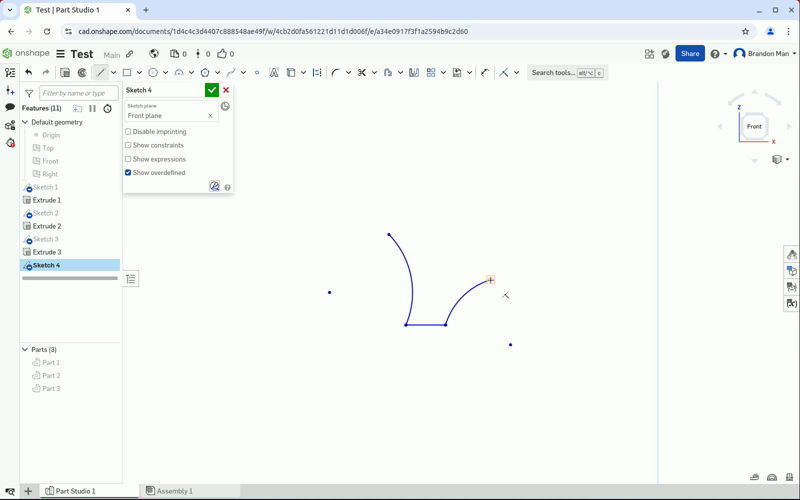
scroll(-6)
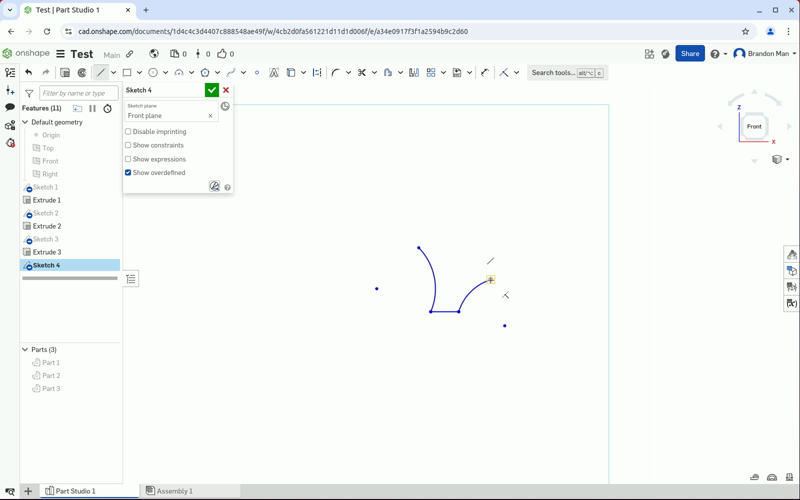
scroll(-6)
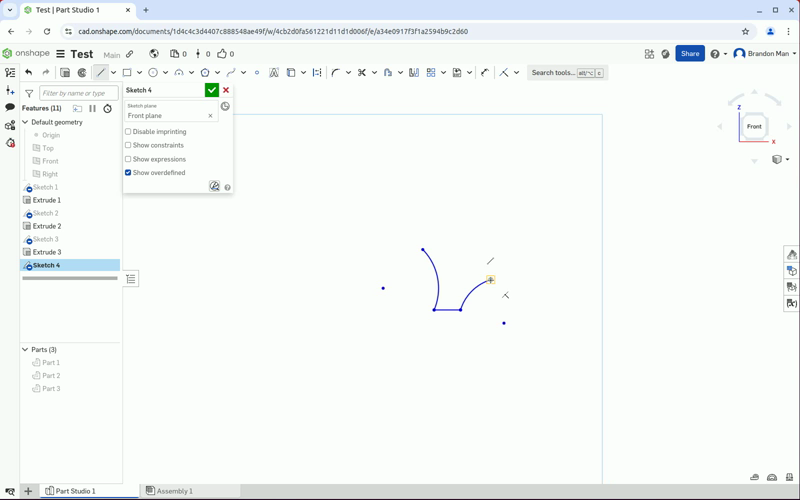
scroll(-6)
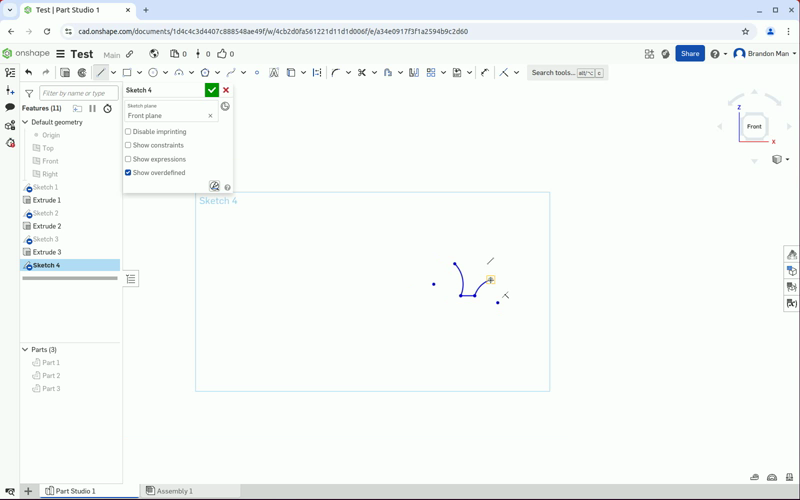
scroll(-6)
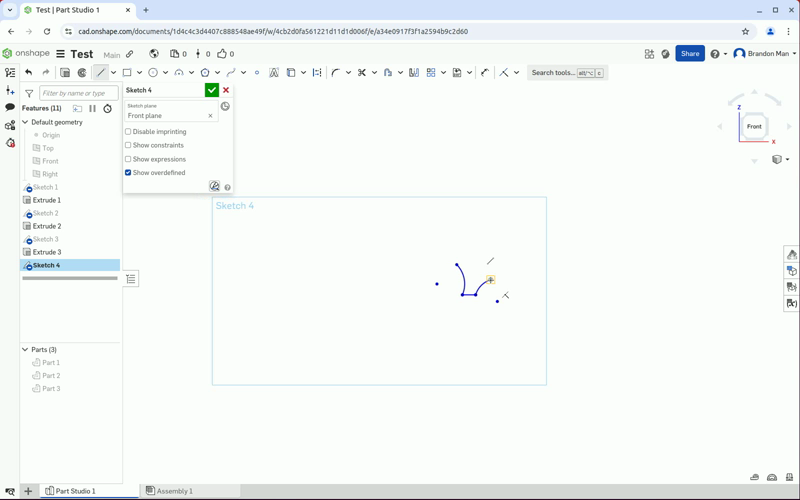
scroll(-6)
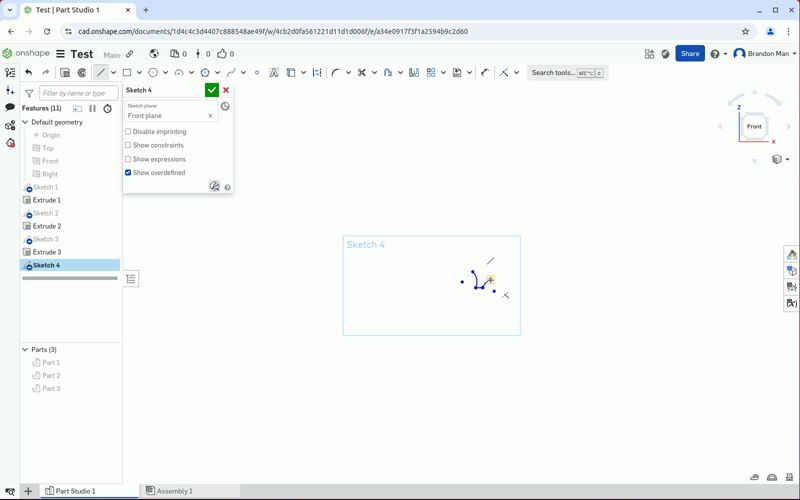
scroll(-6)
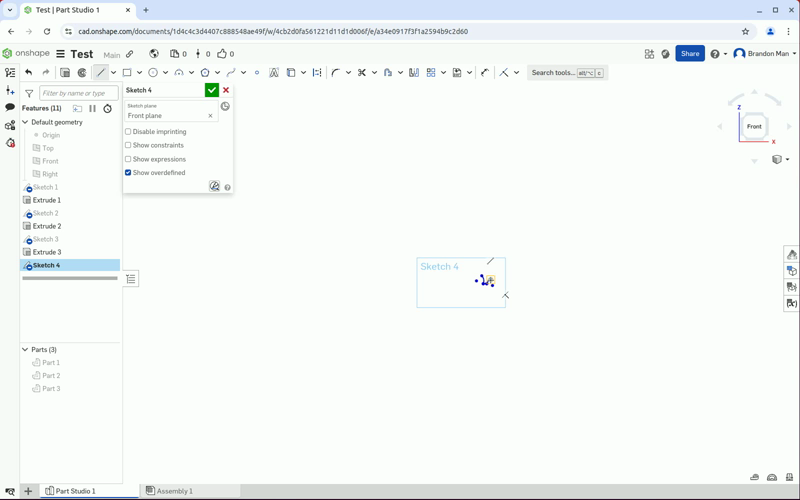
key_down(shift)
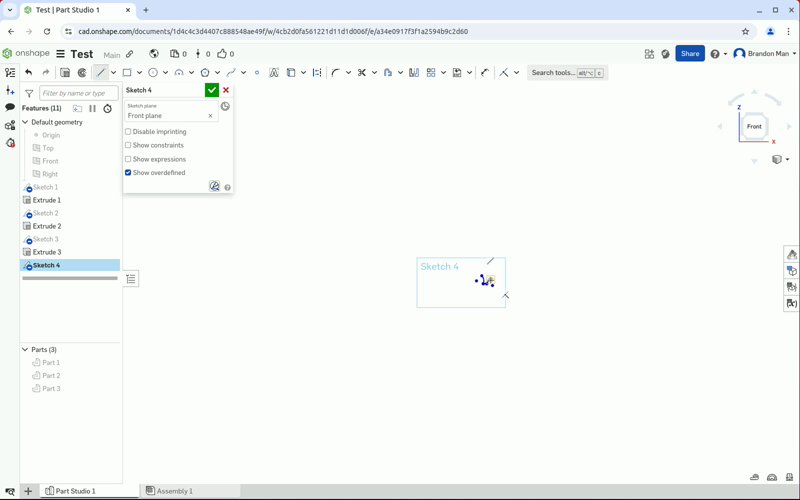
mouse_move(520, 279)
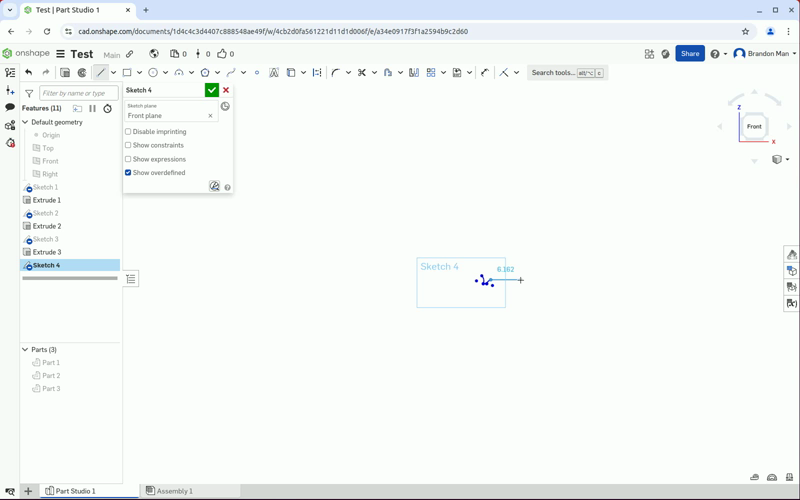
mouse_move(514, 279)
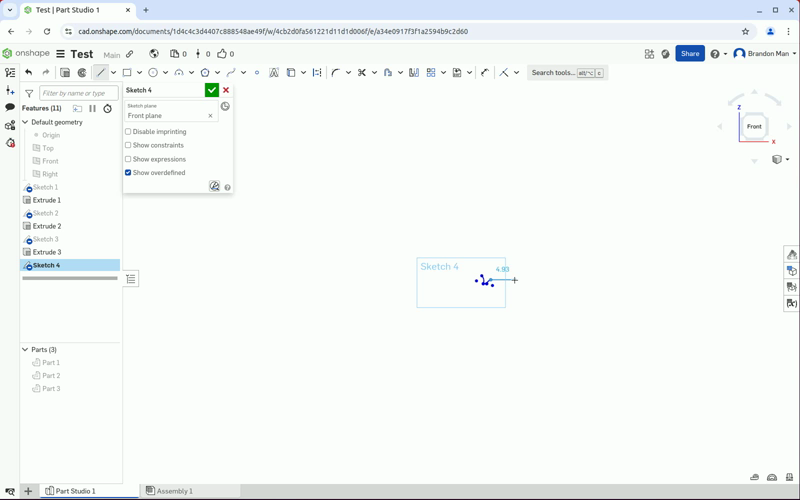
click(514, 279)
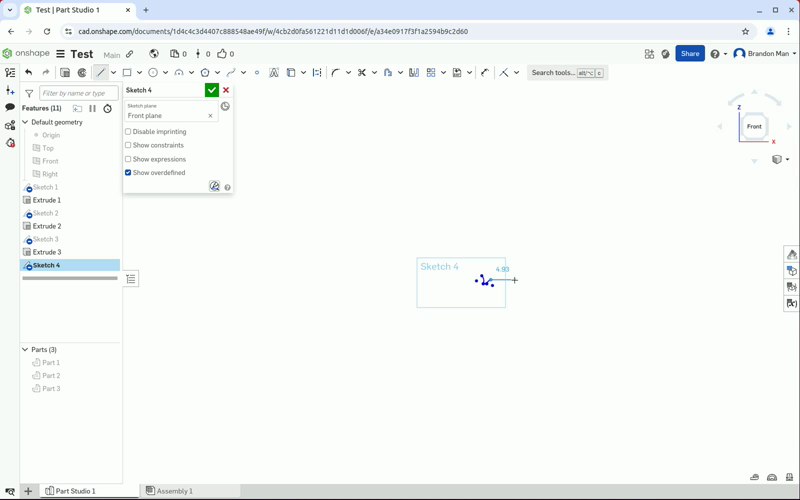
key_up(shift)
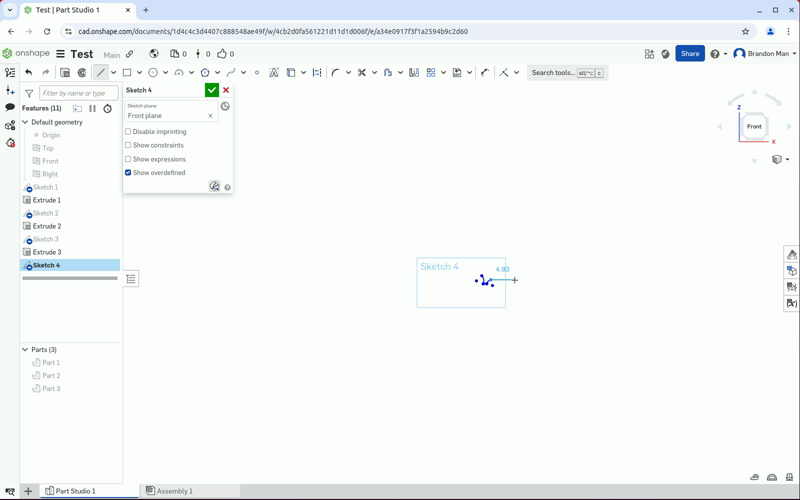
key_down(shift)
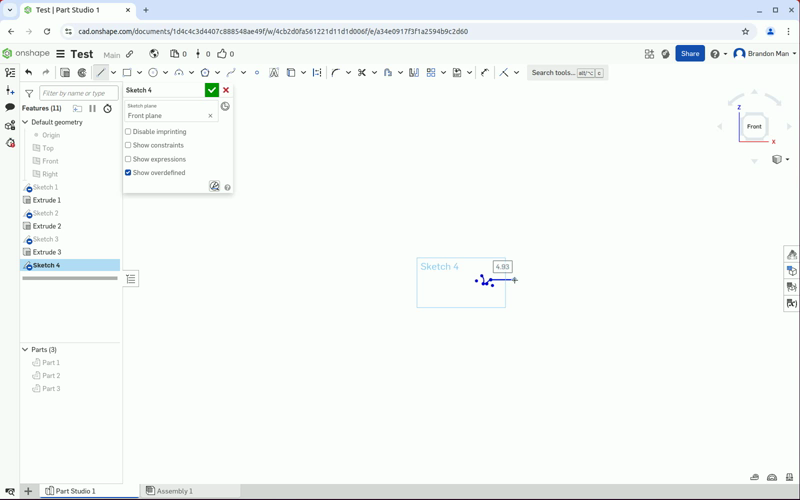
mouse_move(544, 279)
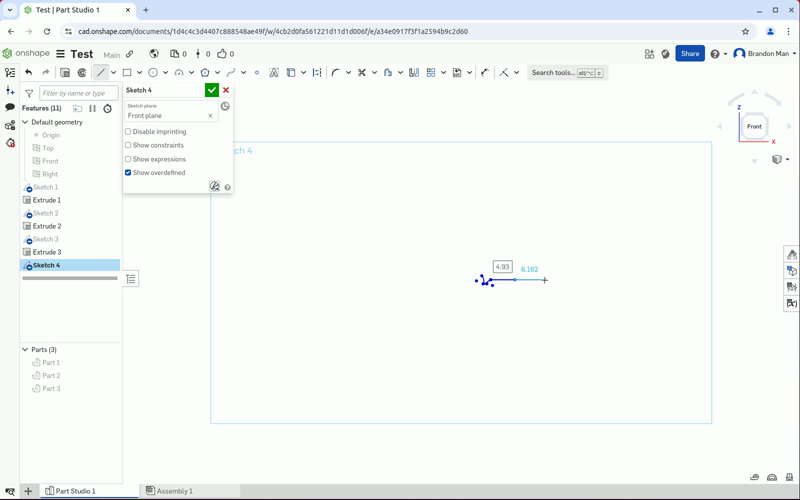
mouse_move(514, 275)
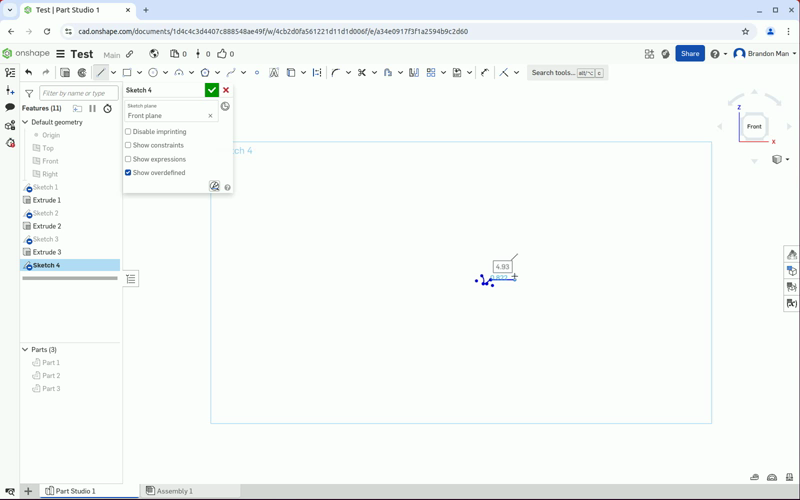
scroll(6)
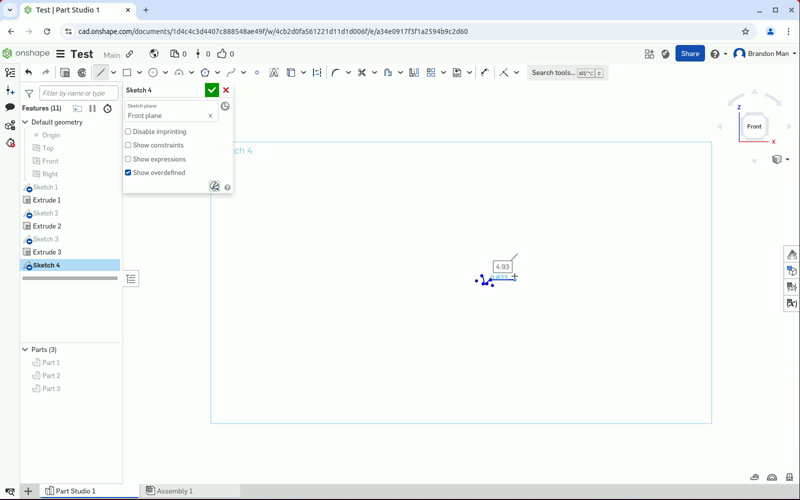
scroll(6)
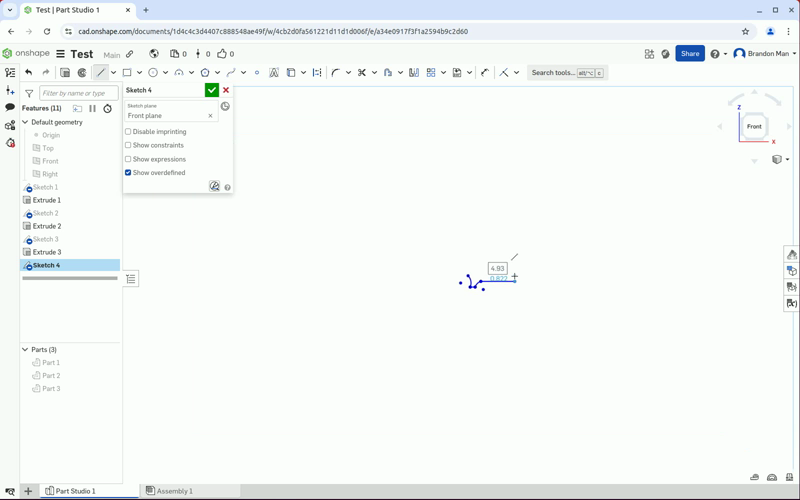
scroll(6)
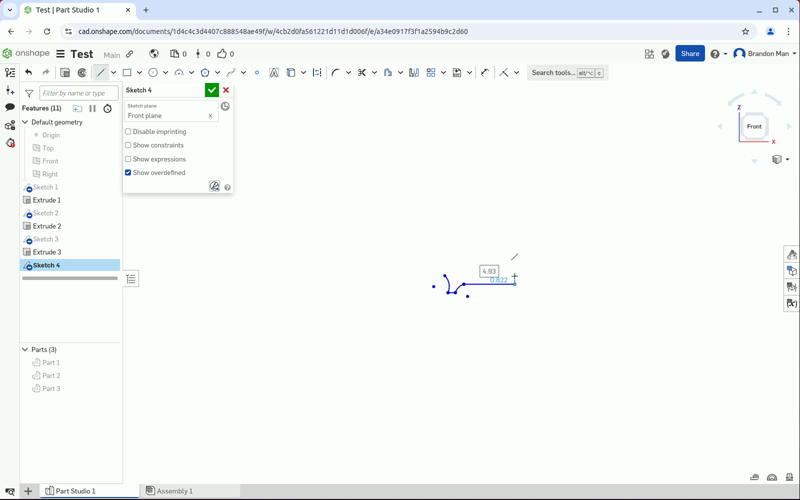
scroll(6)
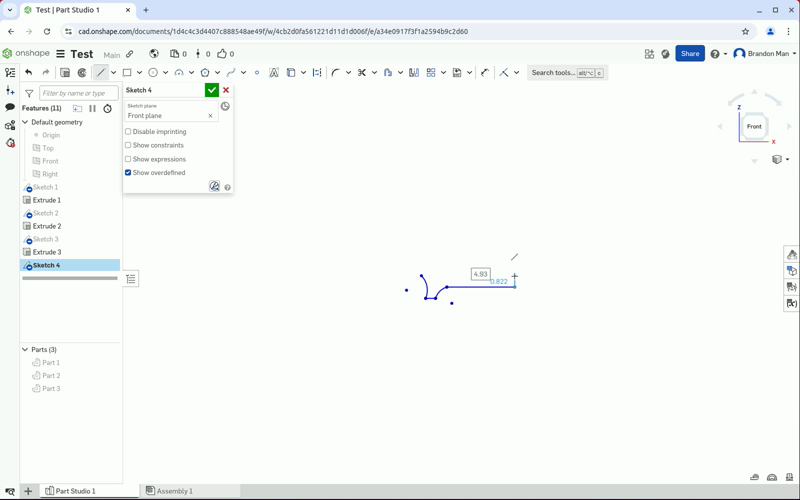
scroll(6)
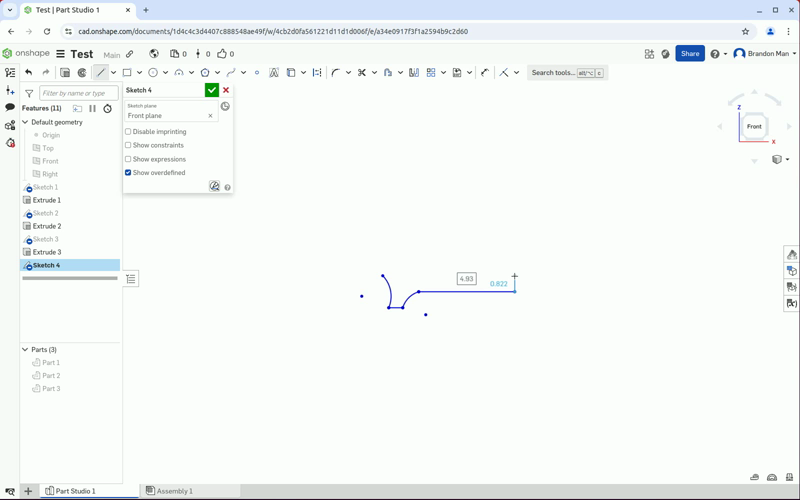
scroll(6)
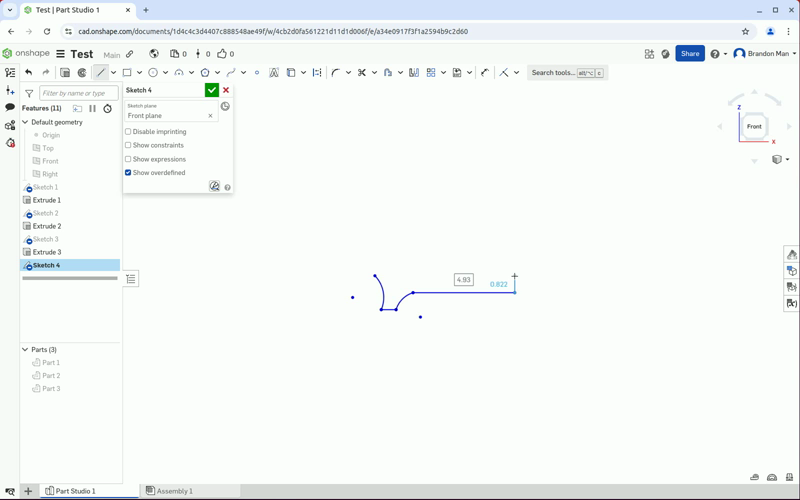
scroll(6)
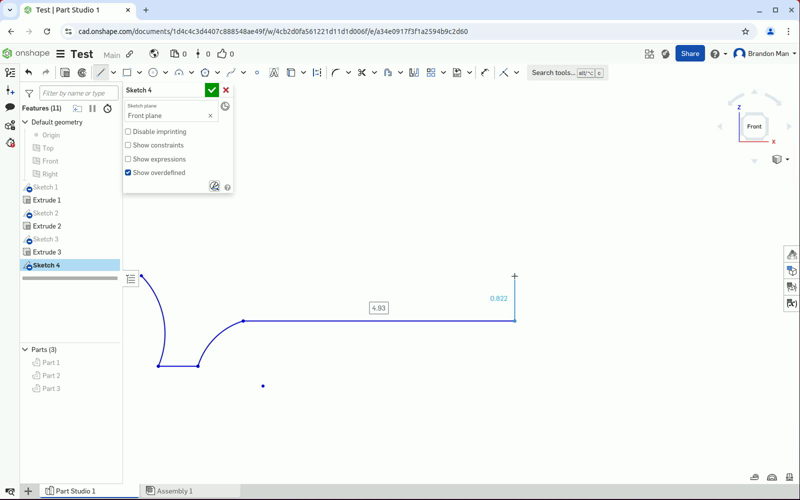
click(514, 275)
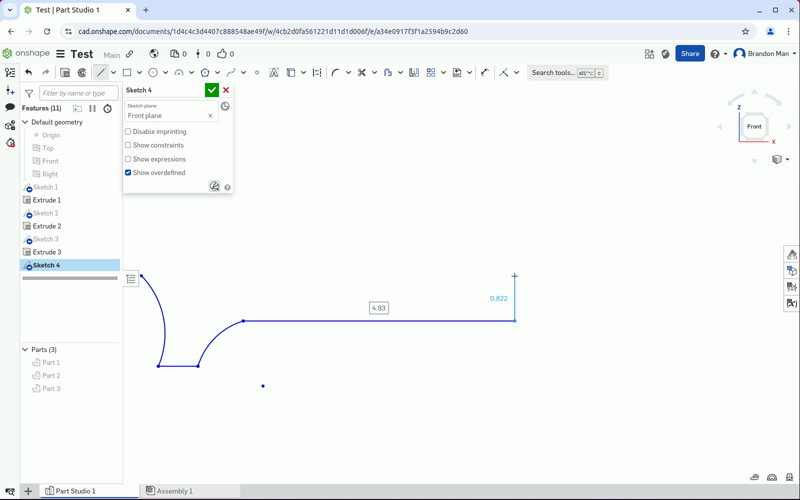
scroll(-6)
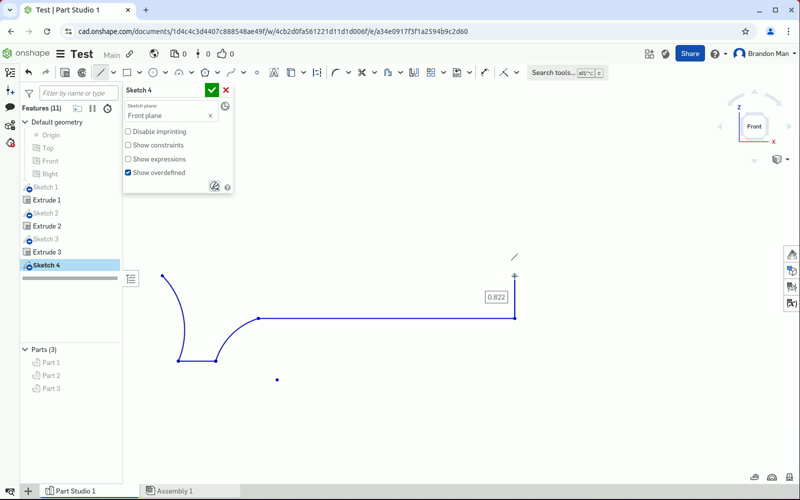
scroll(-6)
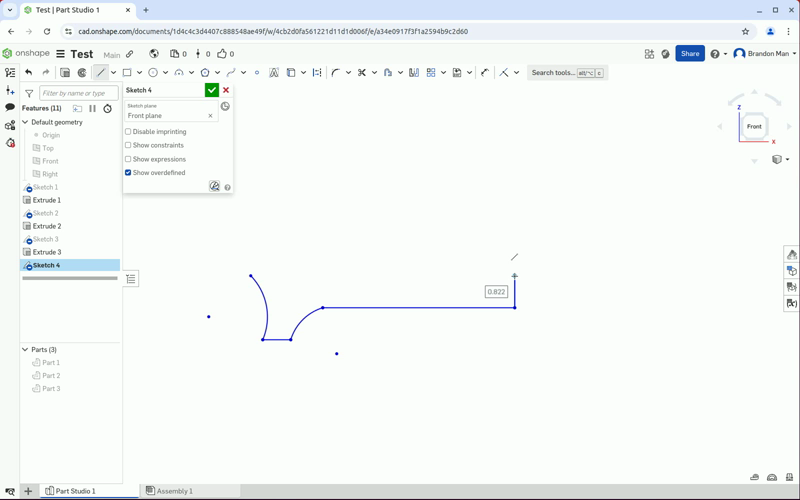
scroll(-6)
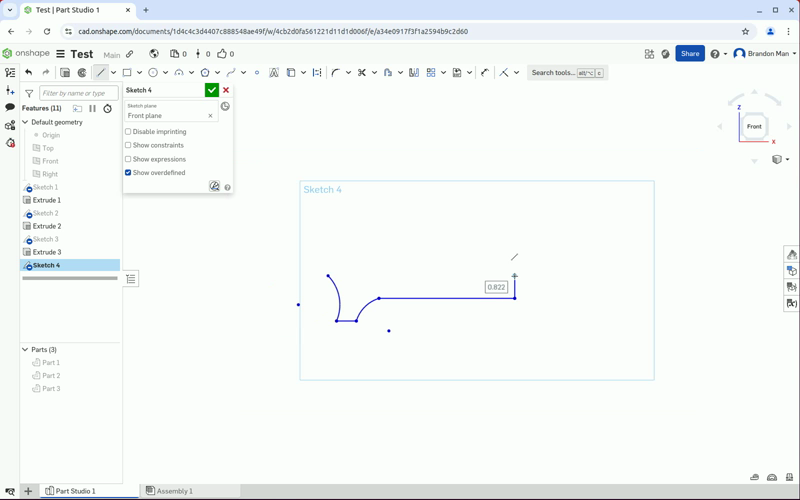
scroll(-6)
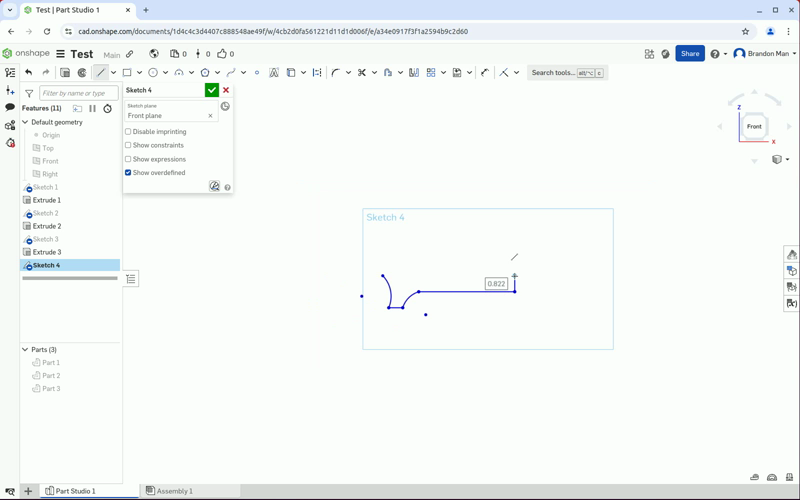
scroll(-6)
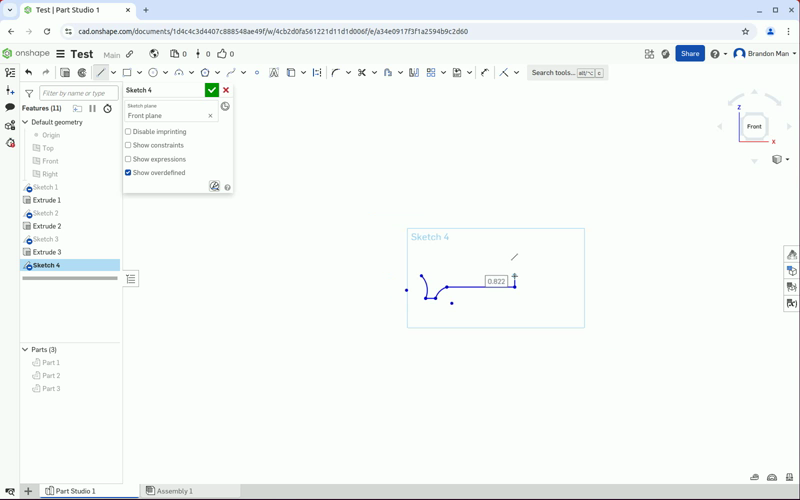
scroll(-6)
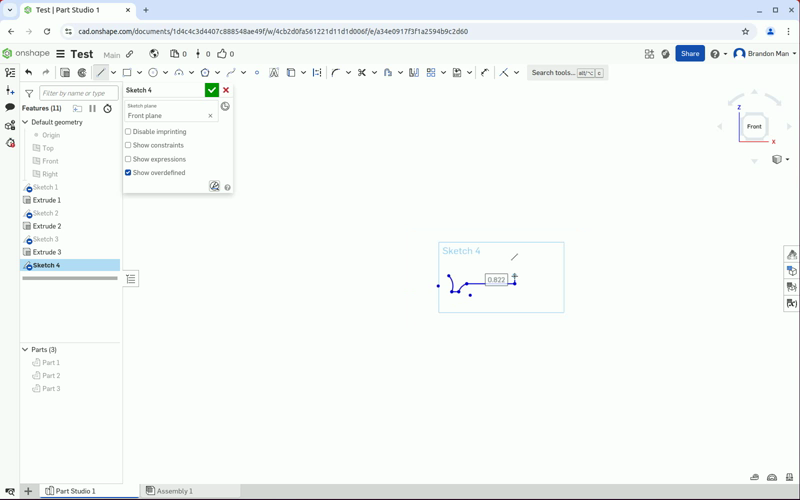
scroll(-6)
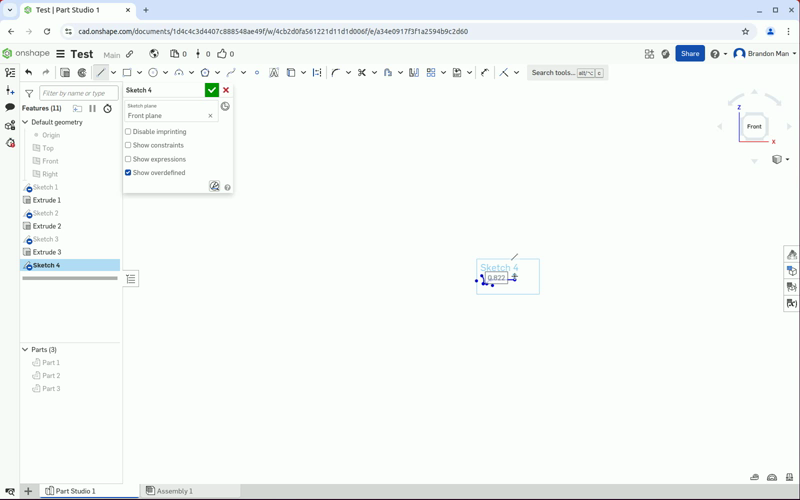
key_up(shift)
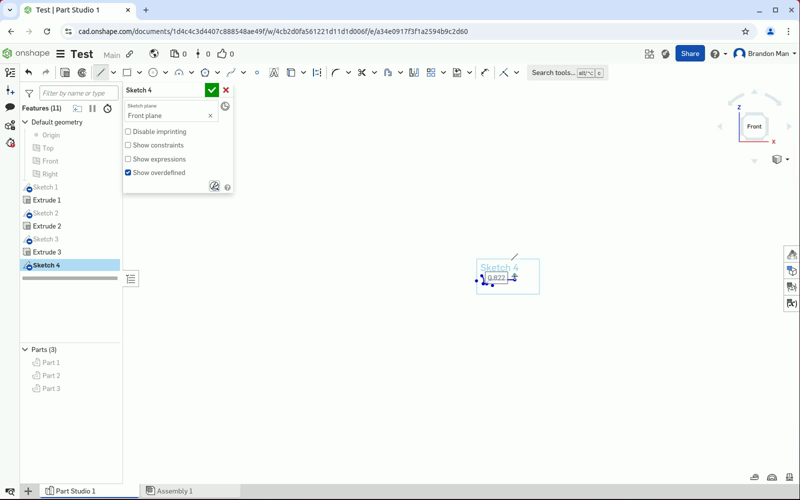
mouse_move(544, 275)
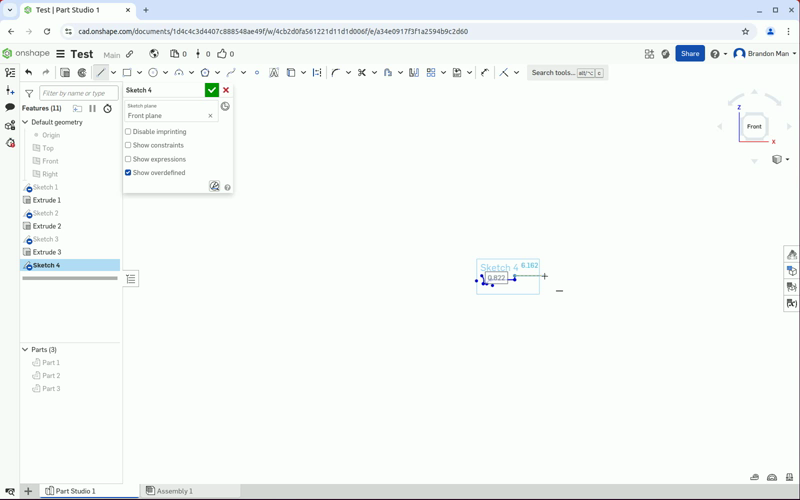
key_down(shift)
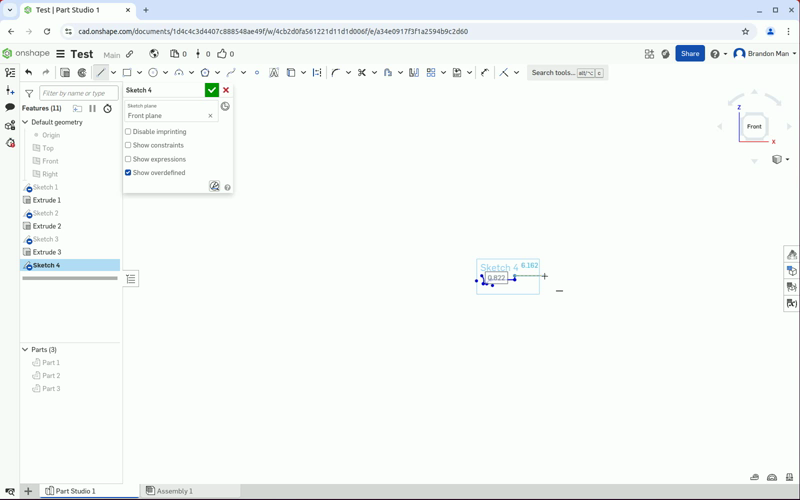
mouse_move(481, 275)
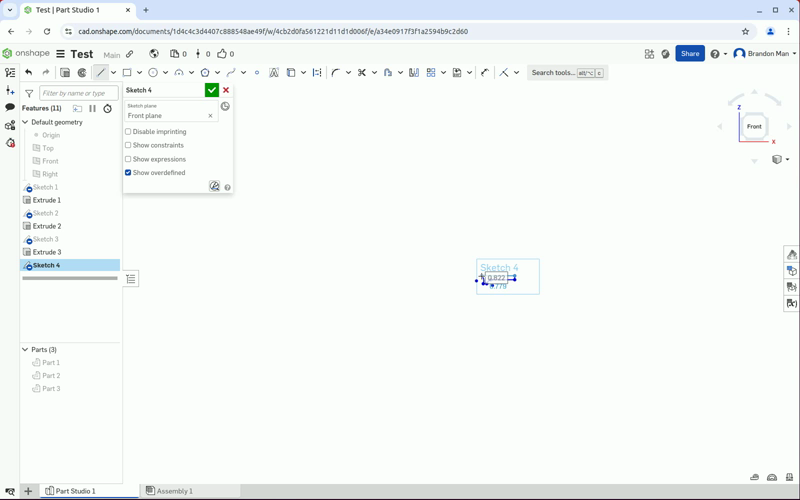
scroll(6)
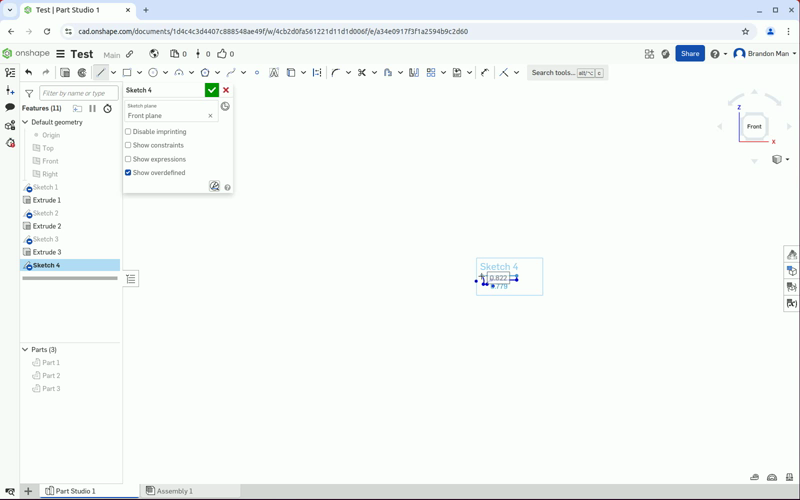
scroll(6)
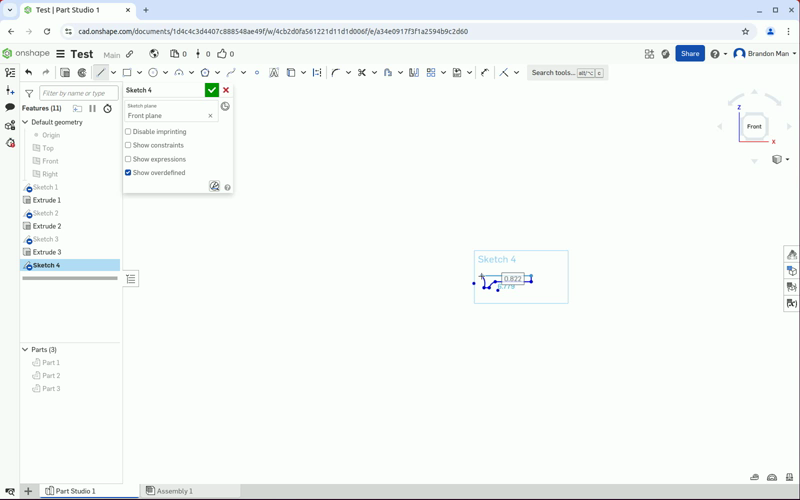
scroll(6)
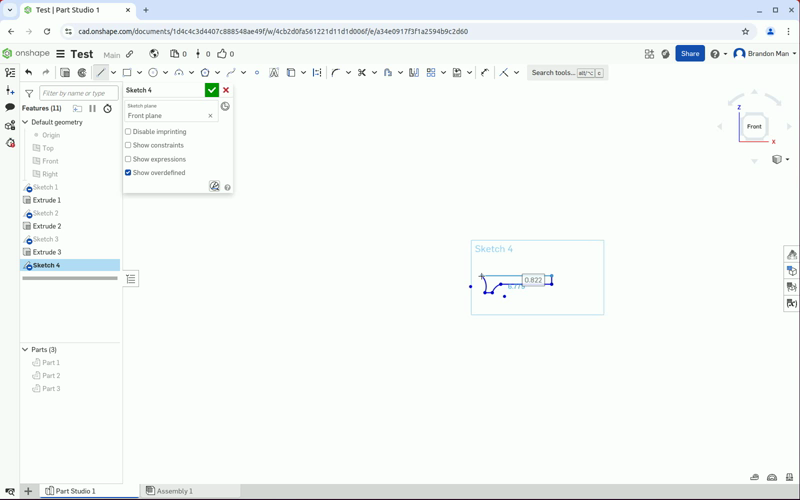
scroll(6)
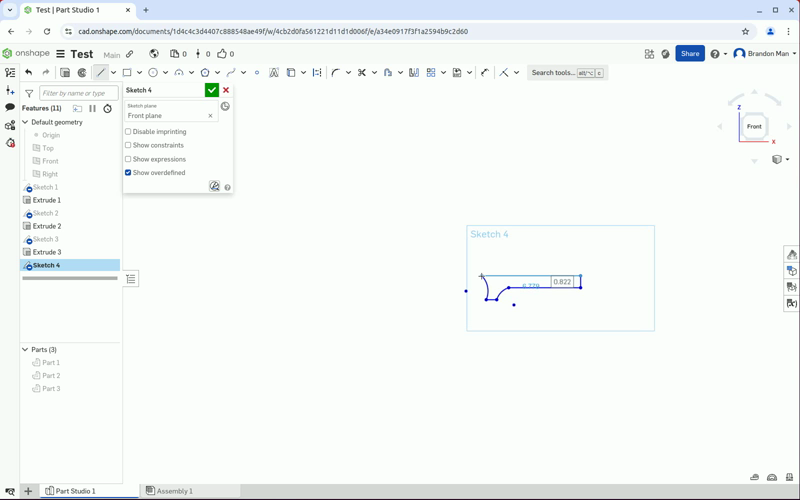
scroll(6)
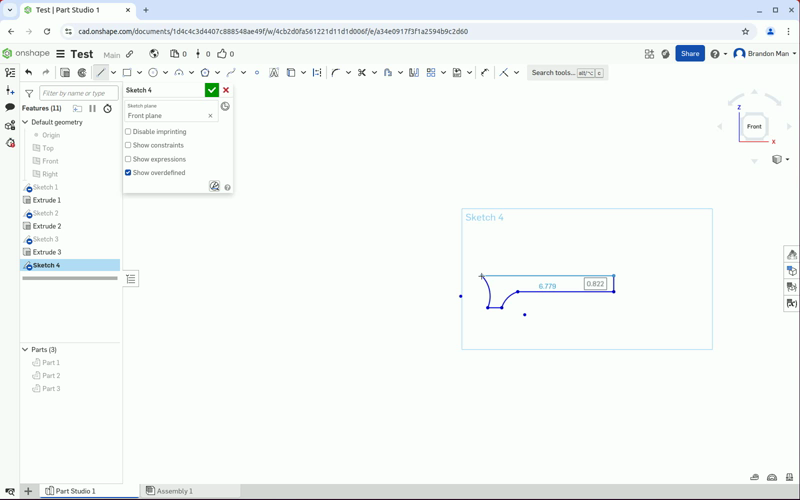
scroll(6)
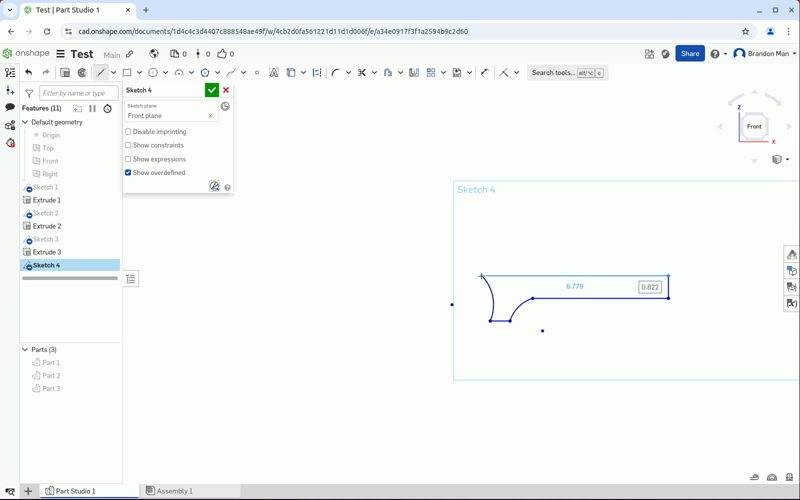
scroll(6)
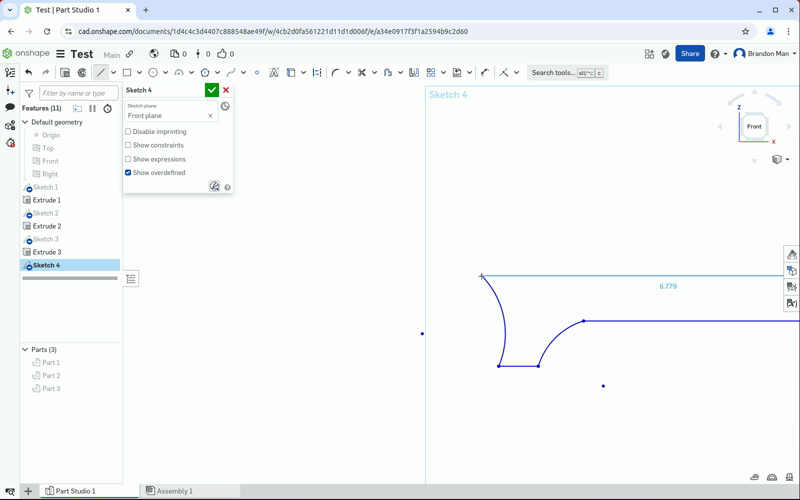
key_up(shift)
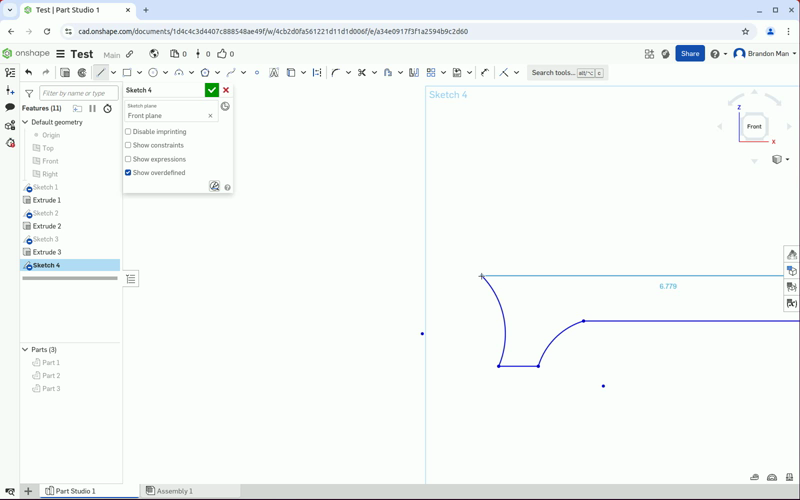
click(481, 275)
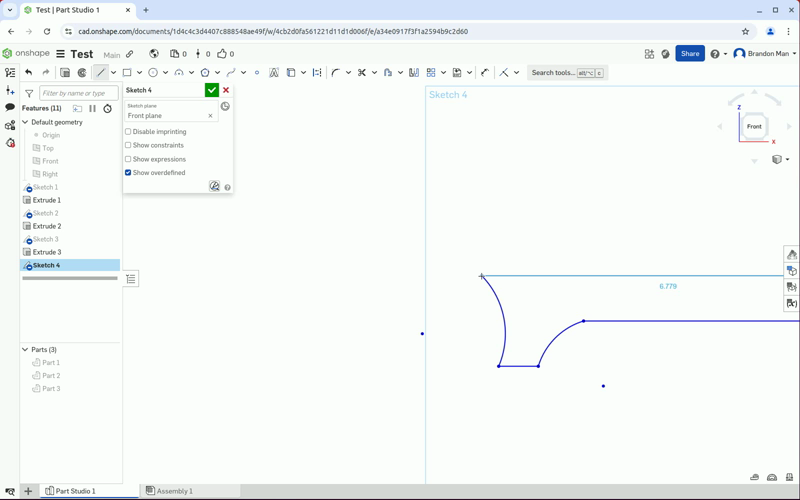
scroll(-6)
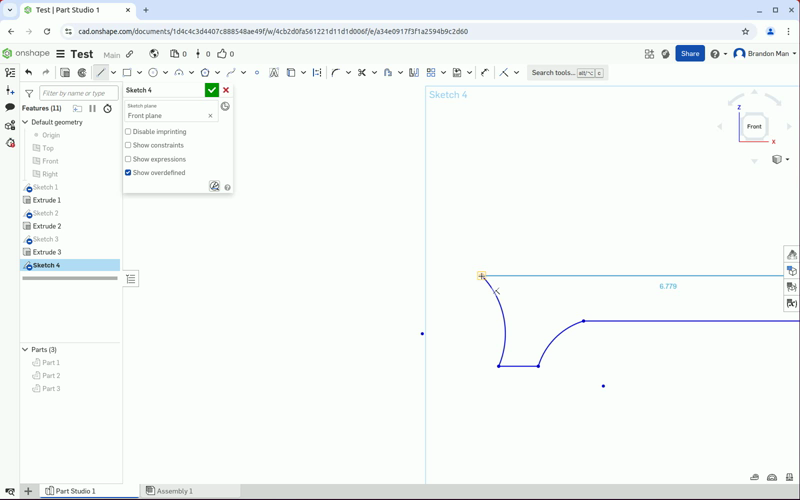
scroll(-6)
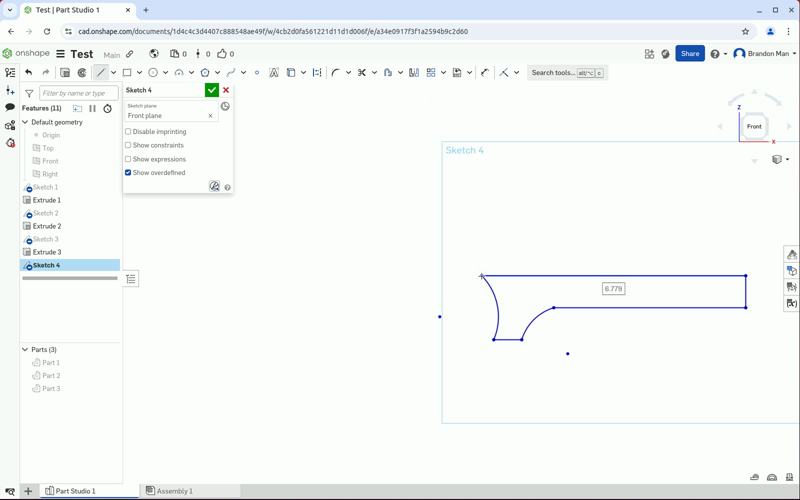
scroll(-6)
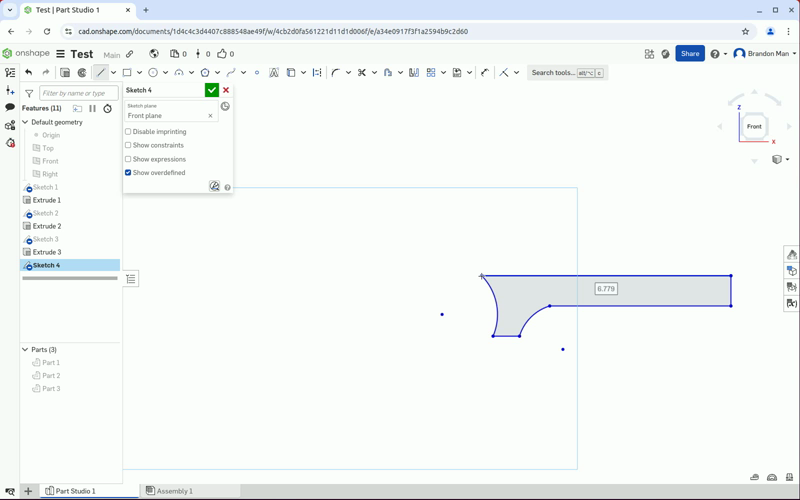
scroll(-6)
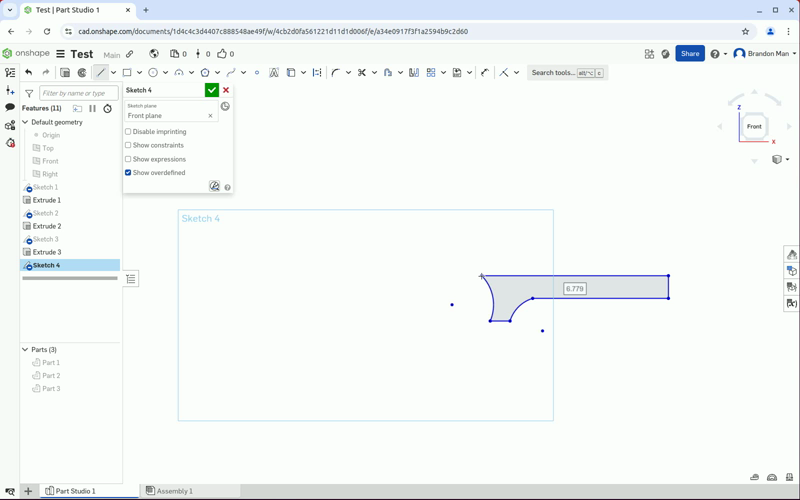
scroll(-6)
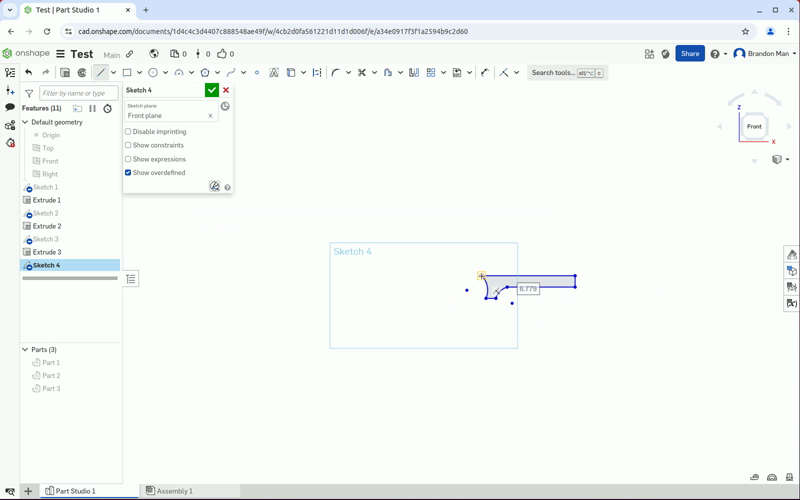
scroll(-6)
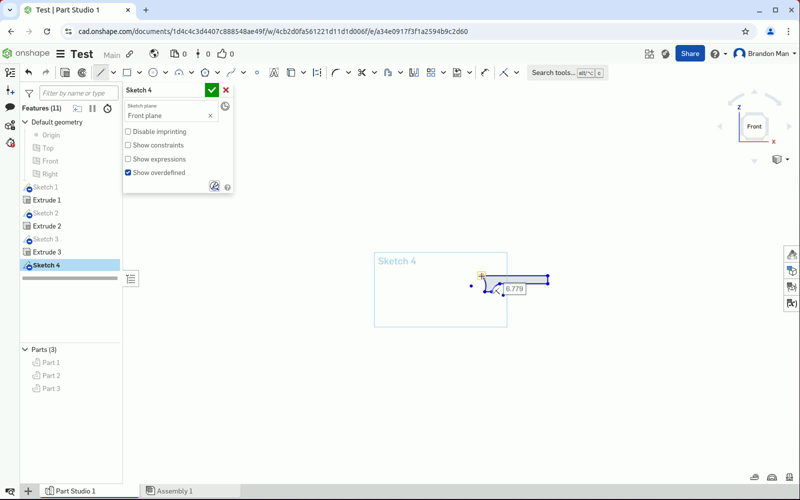
scroll(-6)
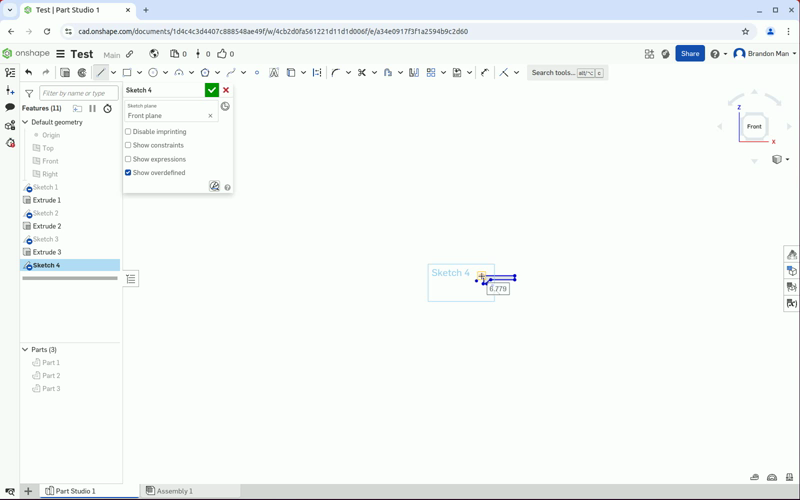
key(esc)
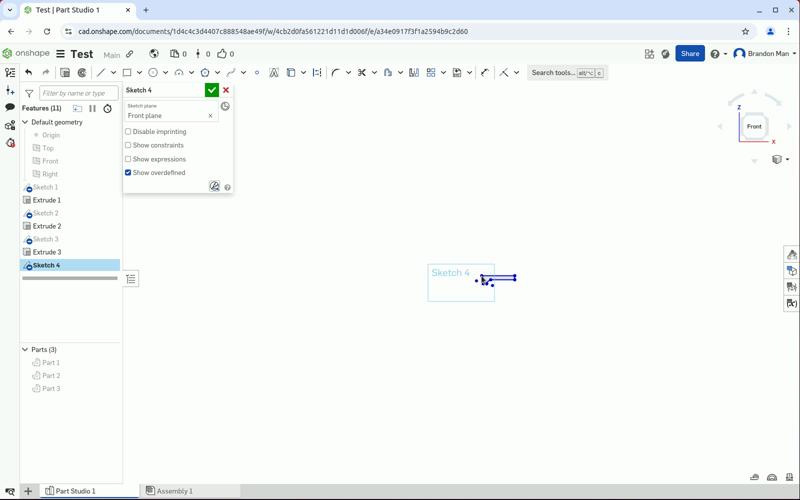
mouse_move(493, 277)
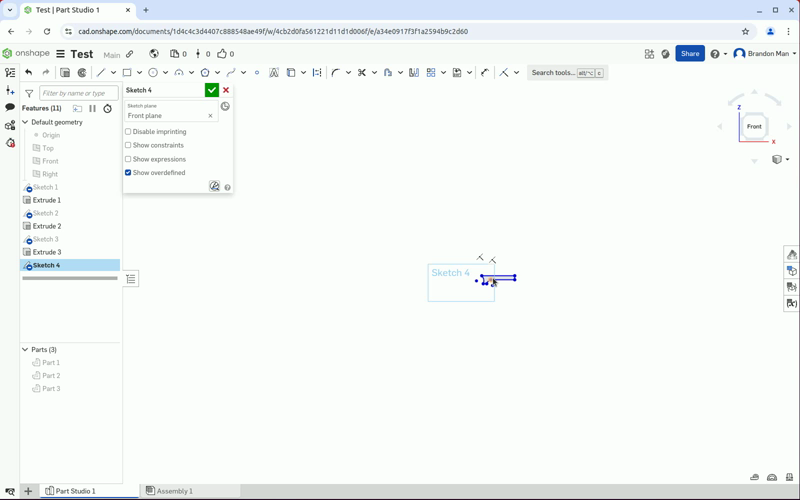
scroll(6)
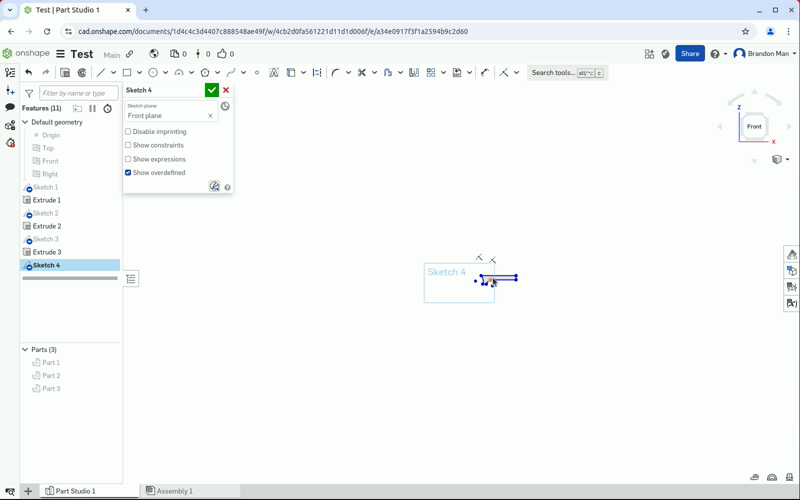
scroll(6)
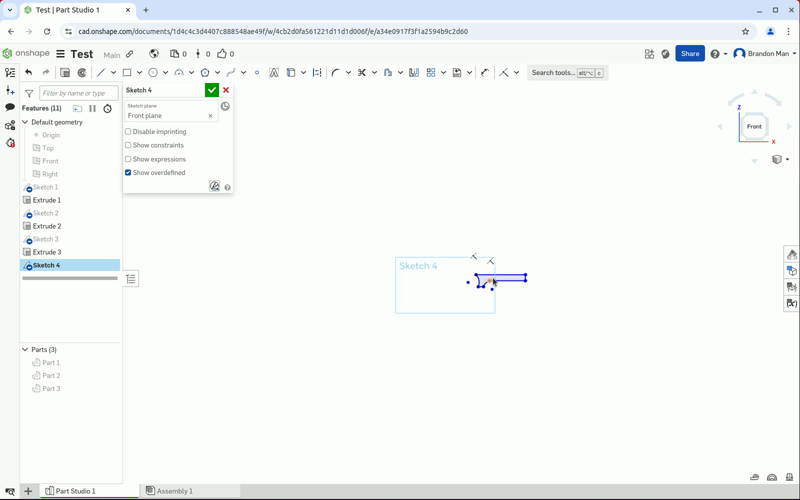
scroll(6)
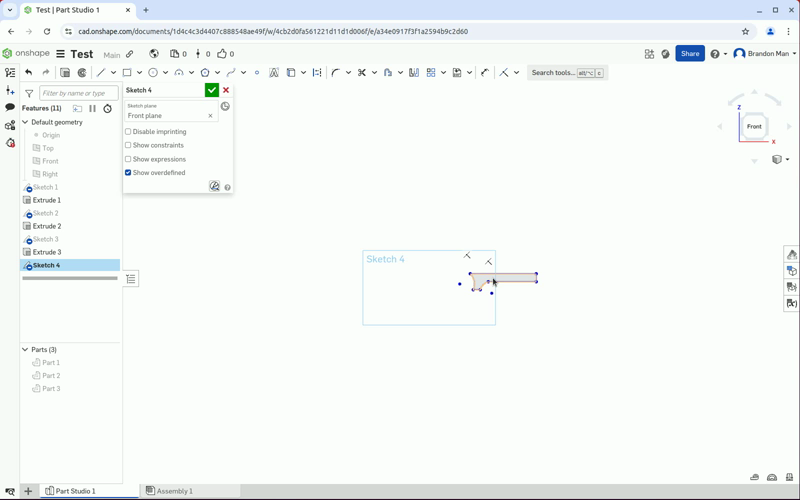
scroll(6)
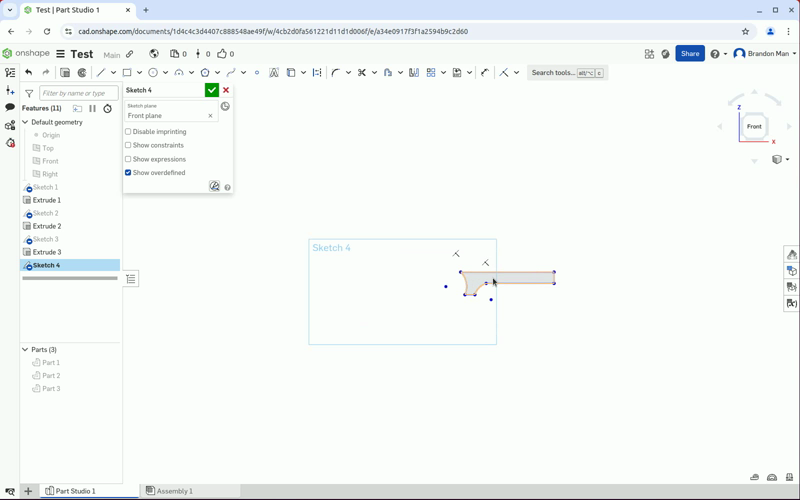
scroll(6)
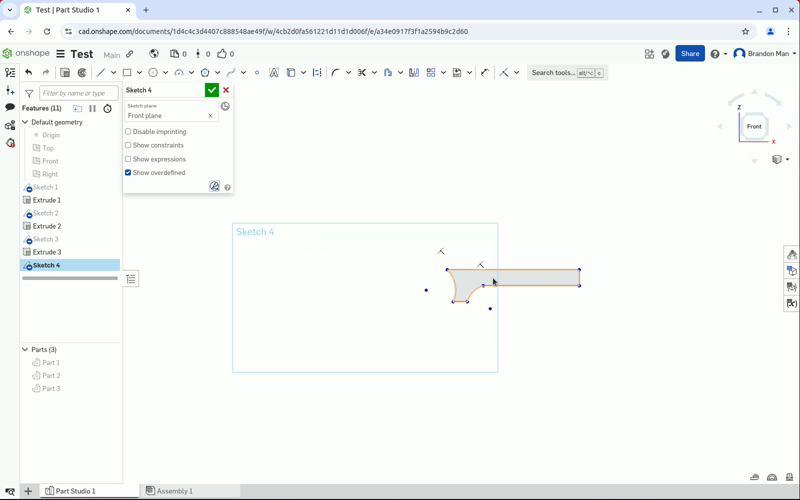
scroll(6)
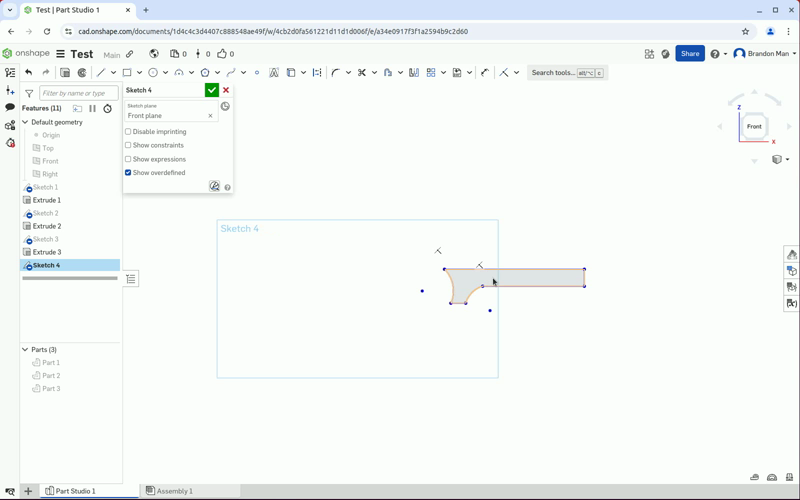
scroll(6)
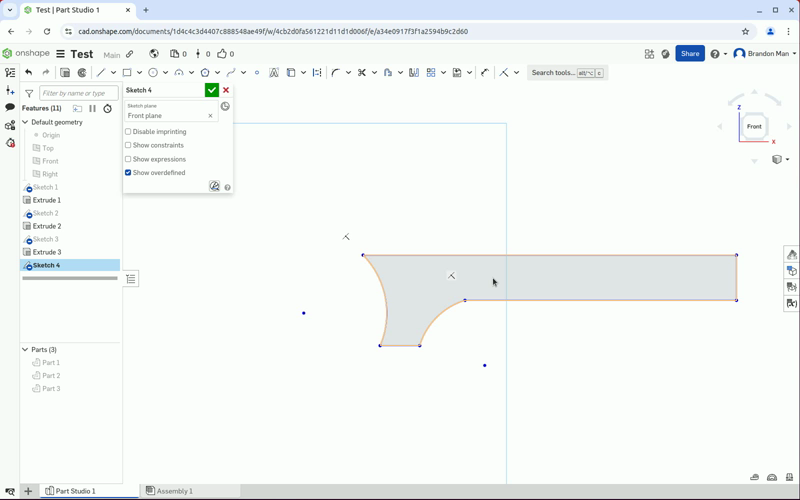
click(493, 277)
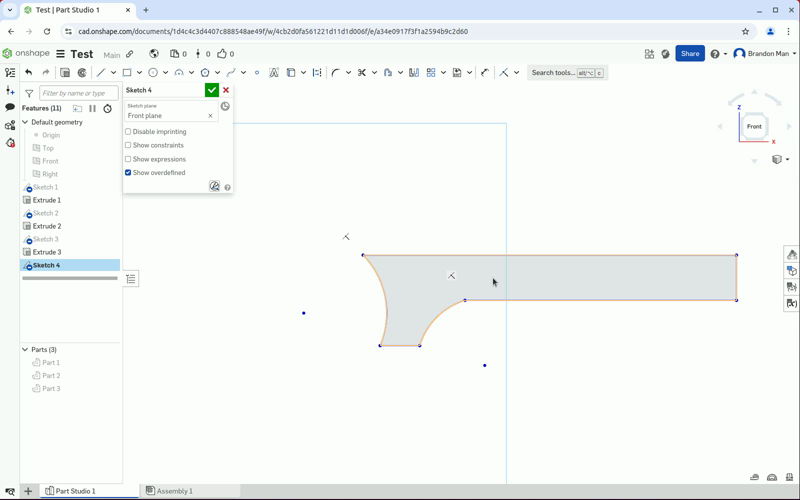
scroll(-6)
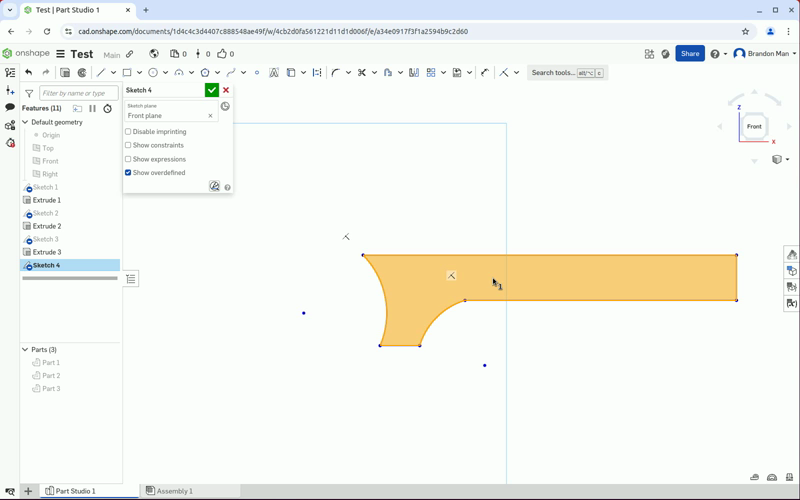
scroll(-6)
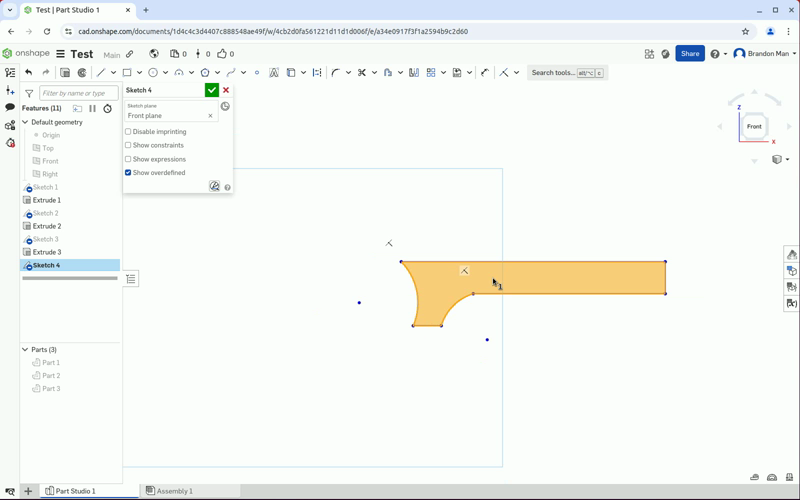
scroll(-6)
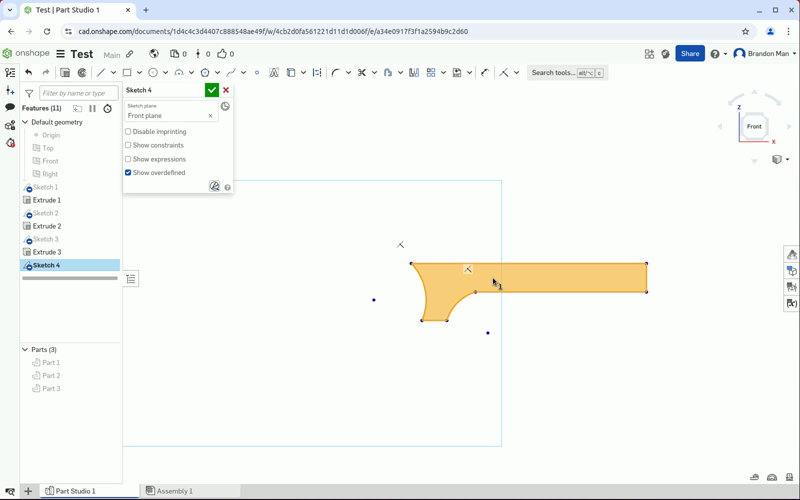
scroll(-6)
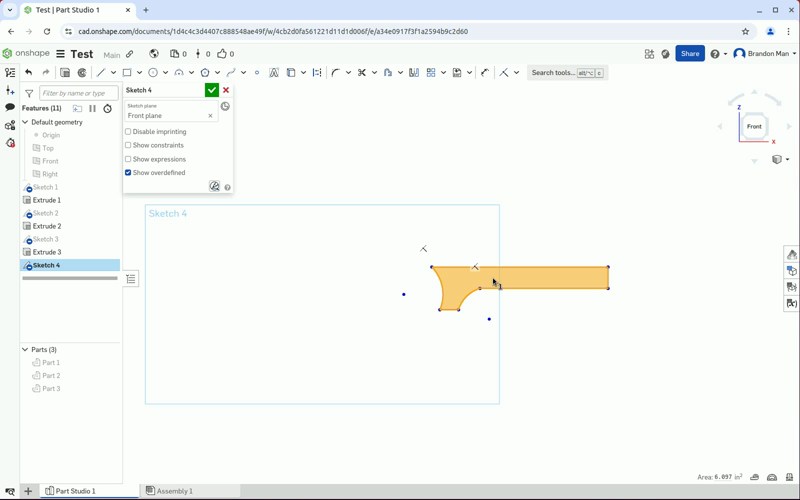
scroll(-6)
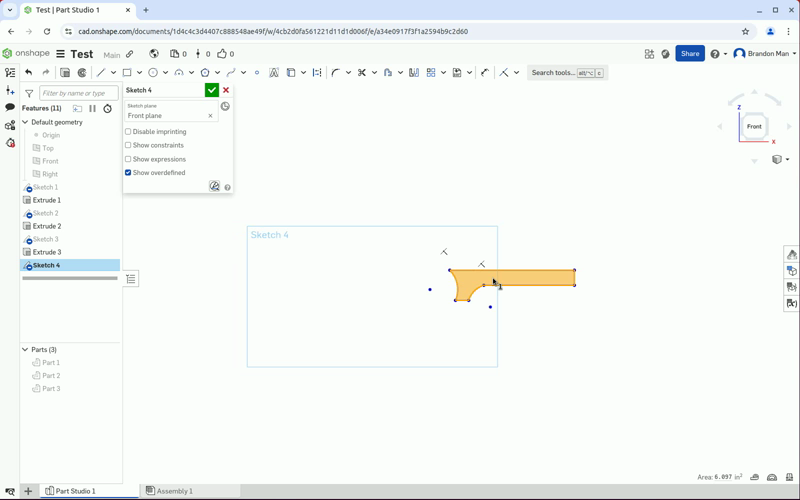
scroll(-6)
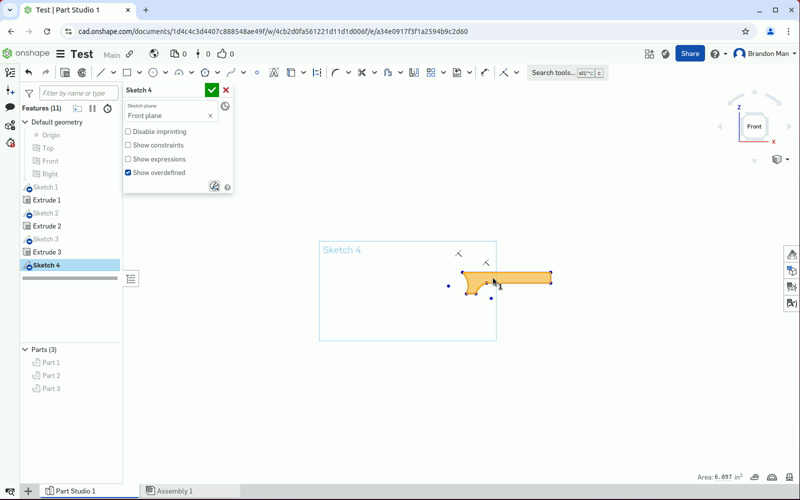
scroll(-6)
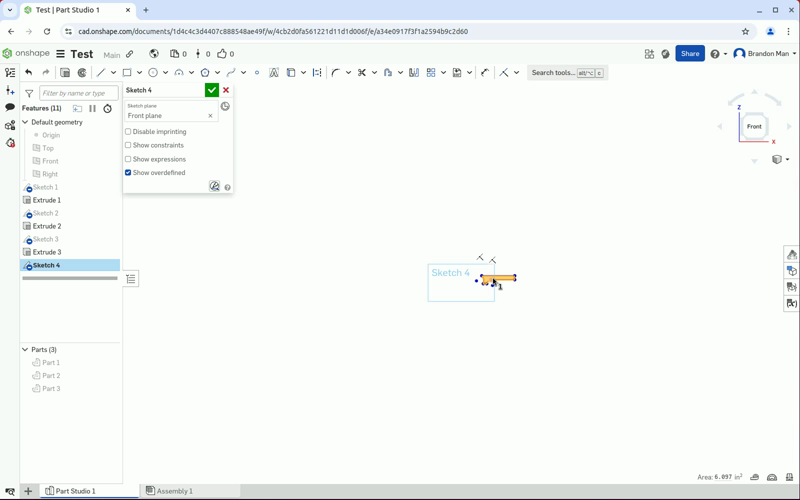
mouse_move(73, 352)
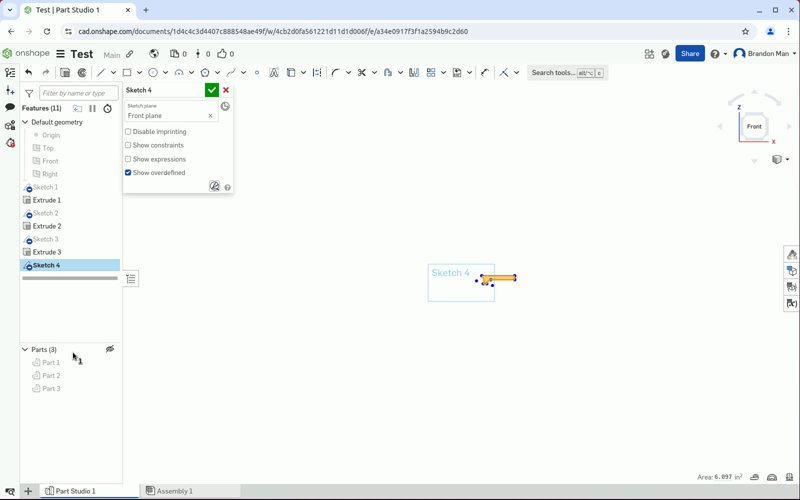
key(shift+y)
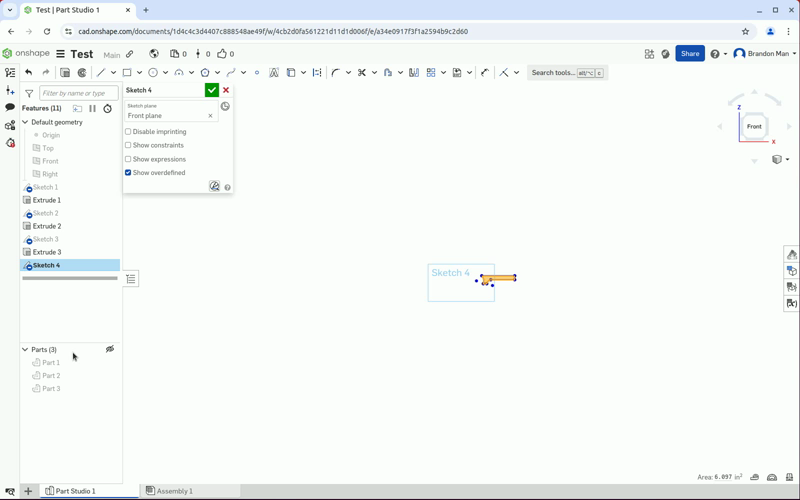
key(shift+e)
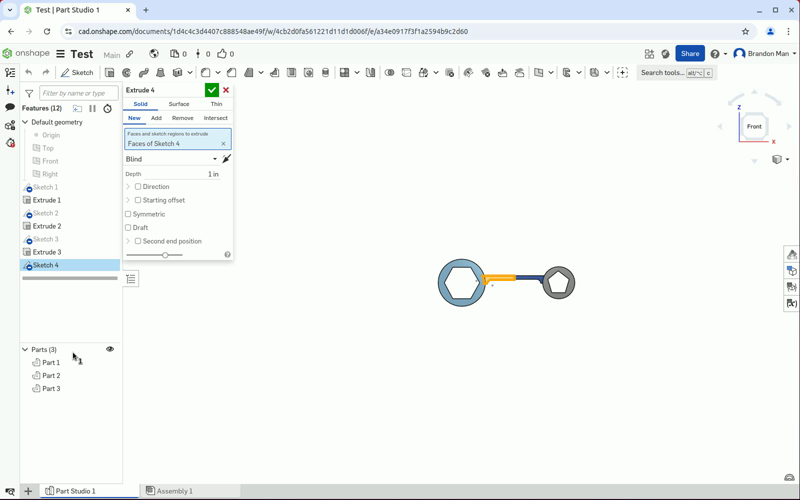
mouse_move(143, 106)
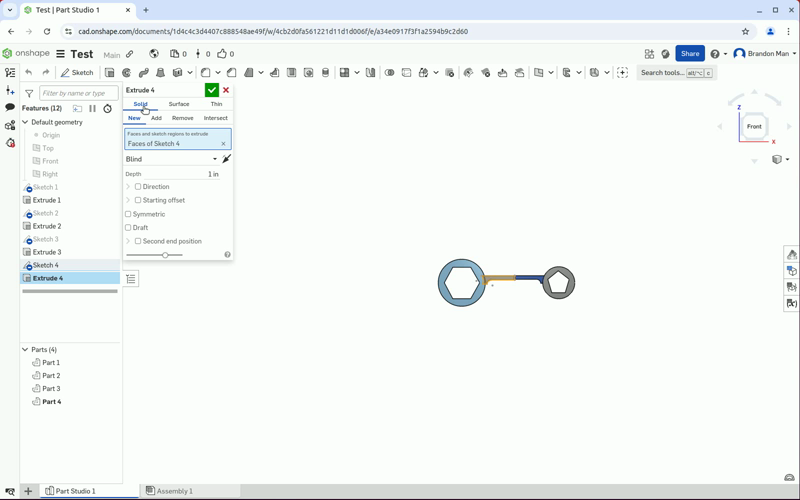
click(143, 106)
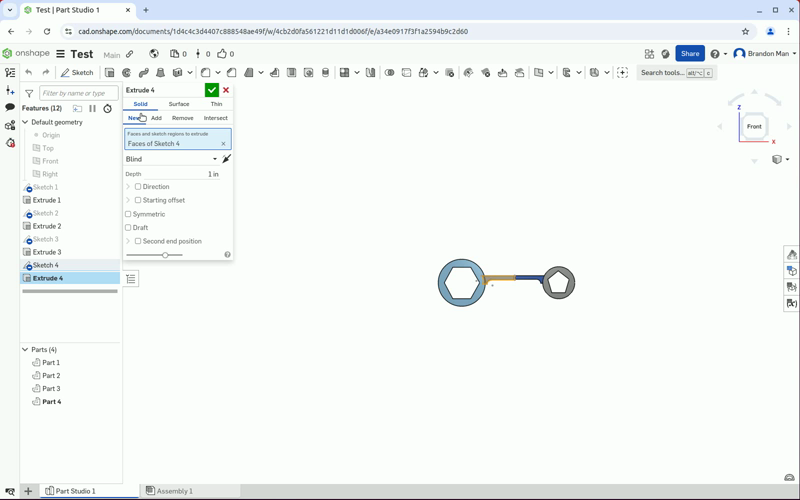
mouse_move(137, 120)
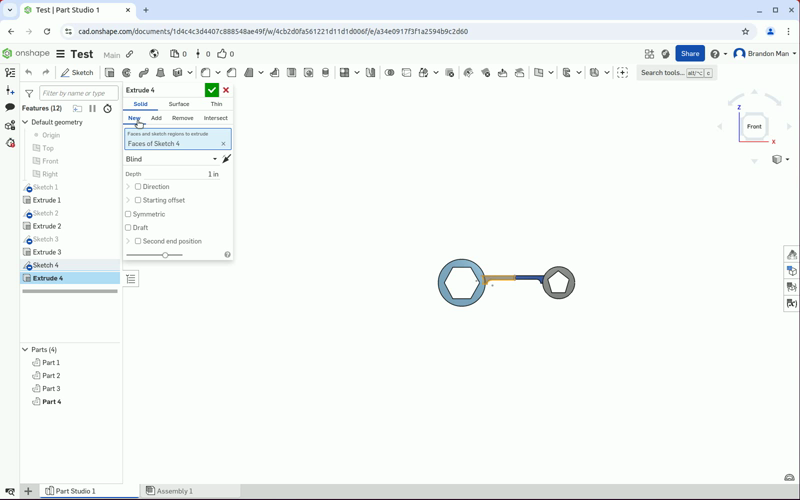
click(137, 120)
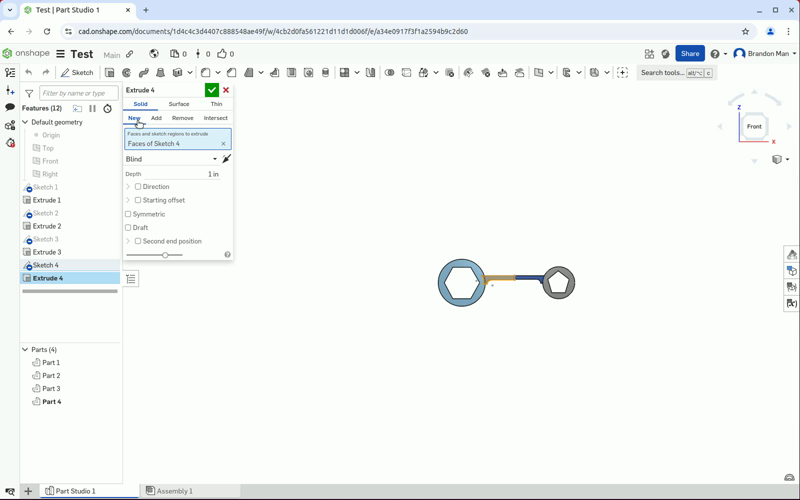
key(tab, 4)
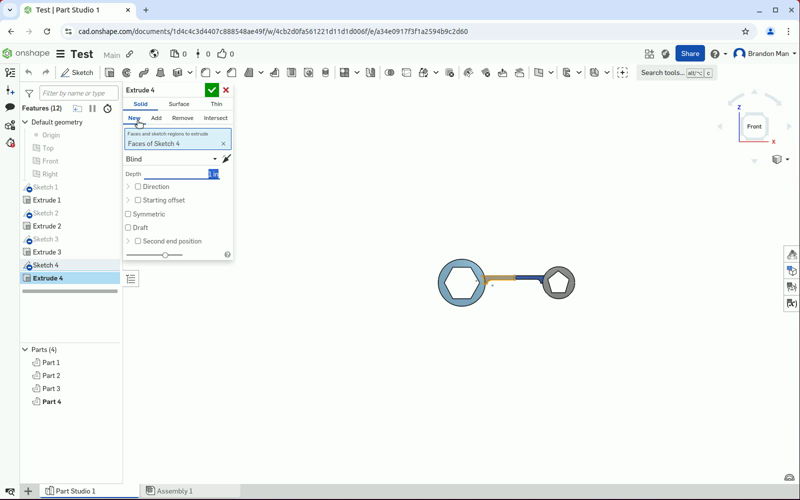
text(0.722)
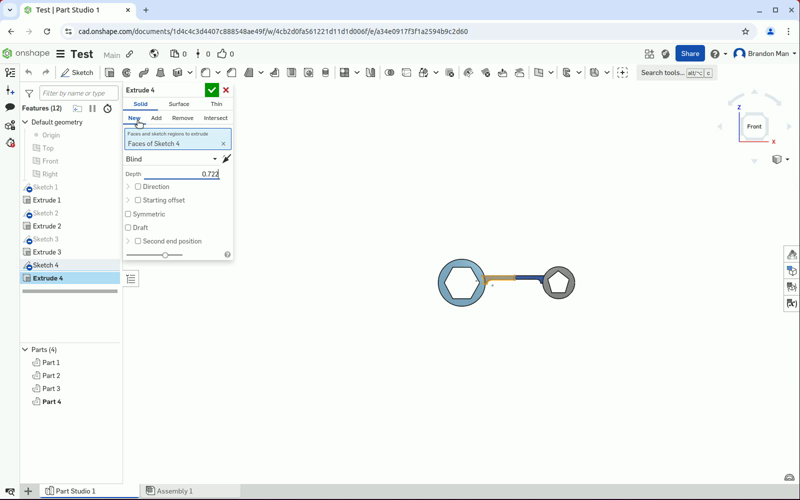
key(enter)
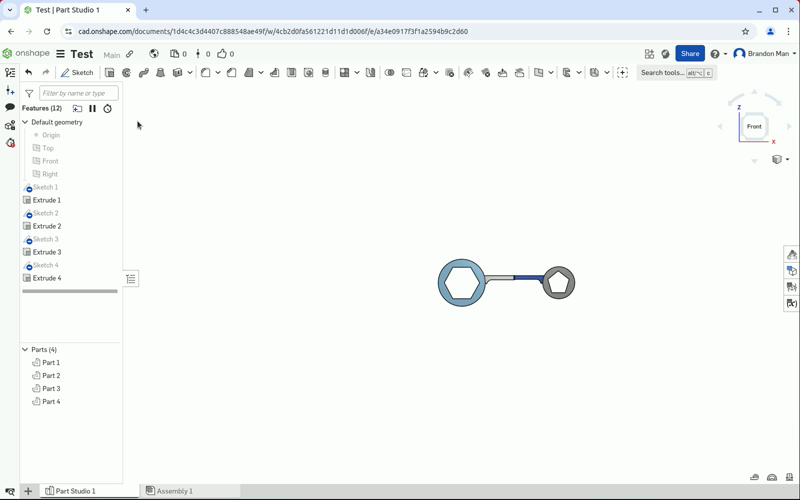
key(shift+h)
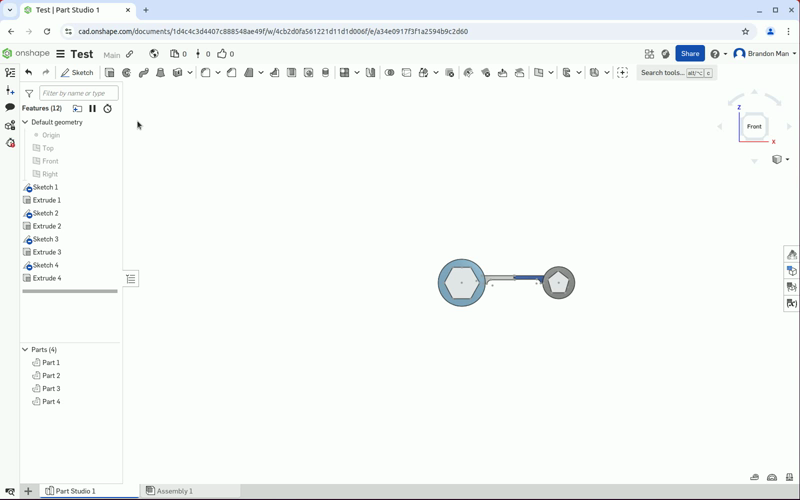
key(shift+h)
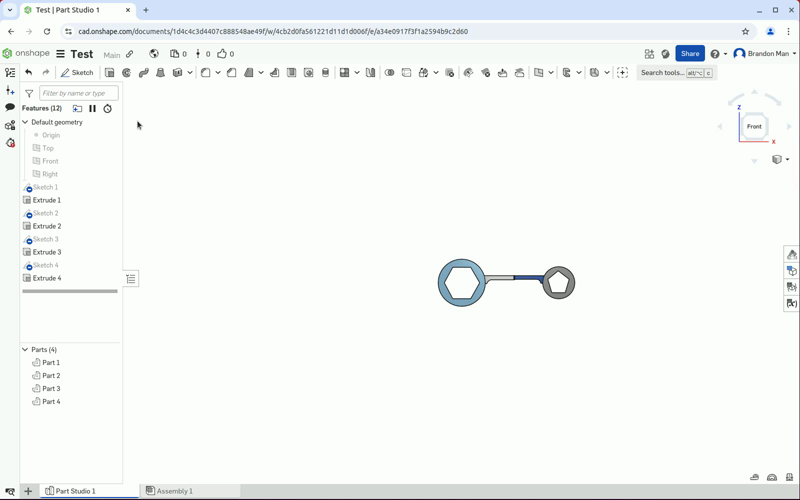
mouse_move(73, 189)
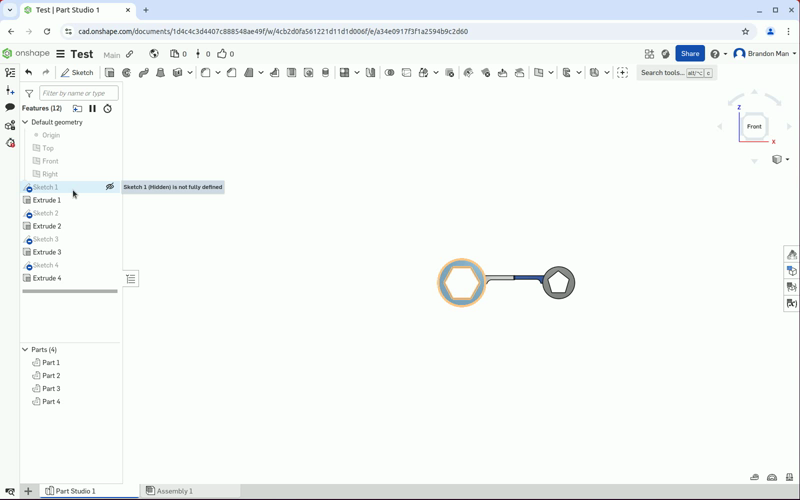
click(73, 189)
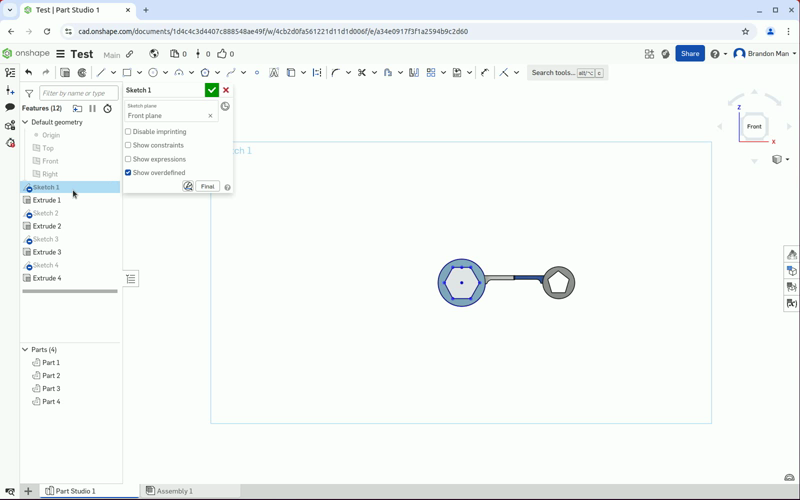
mouse_move(229, 92)
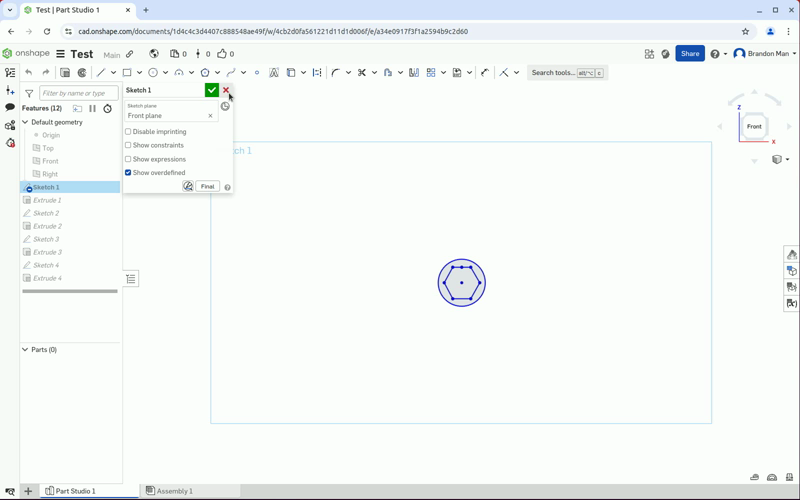
click(229, 92)
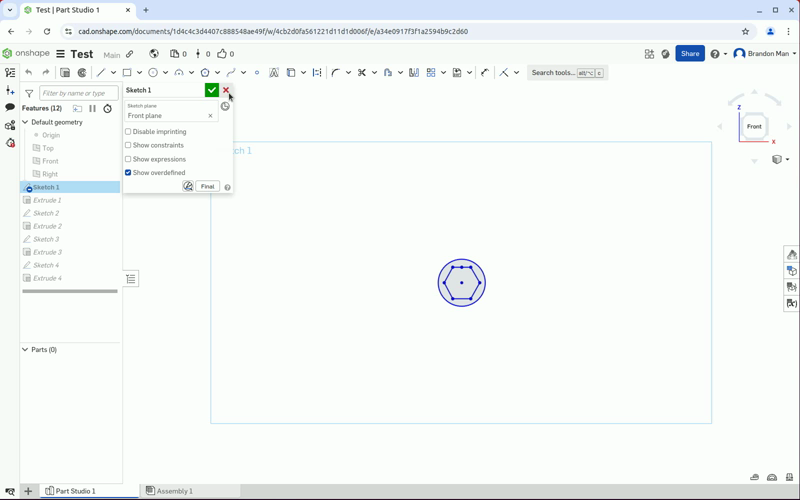
key(shift+s)
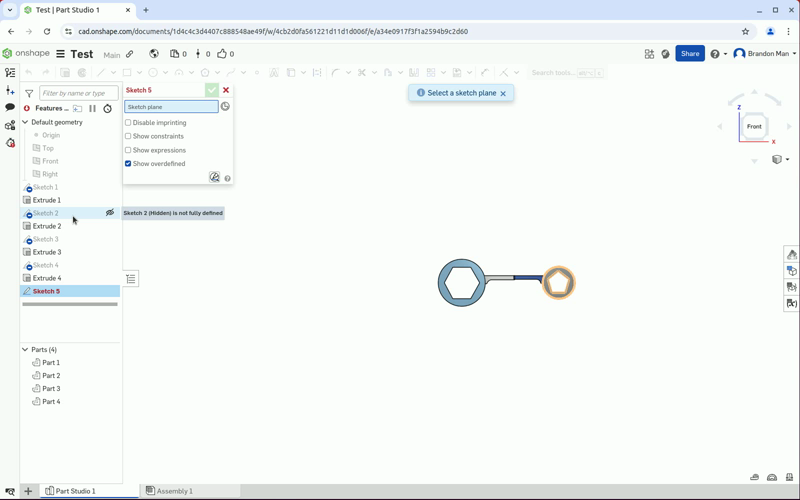
scroll(3)
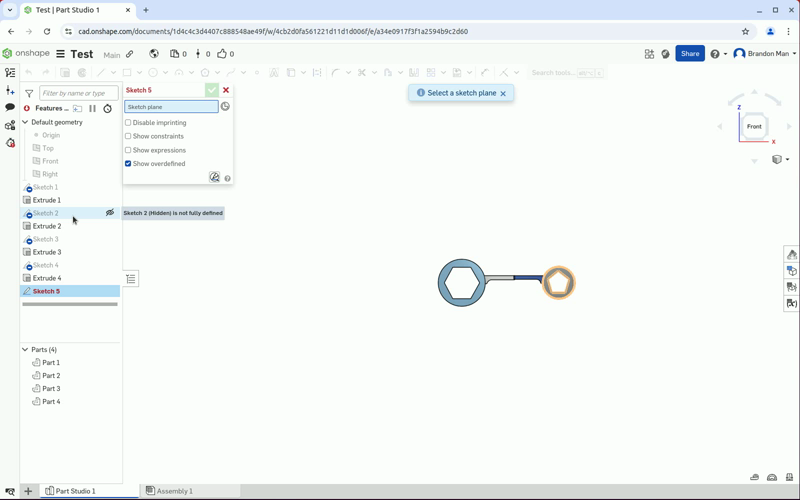
mouse_move(73, 163)
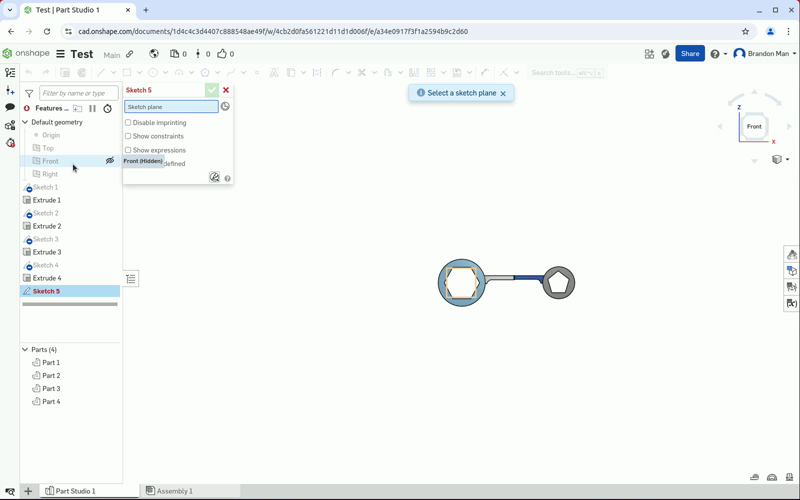
click(73, 163)
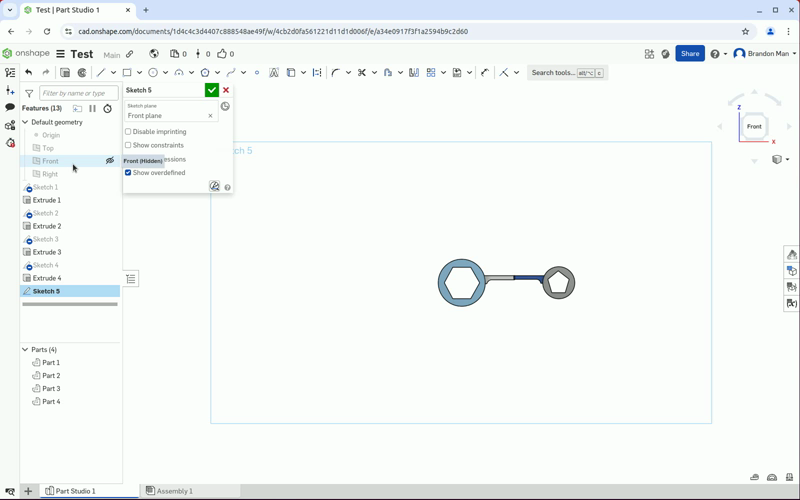
mouse_move(73, 352)
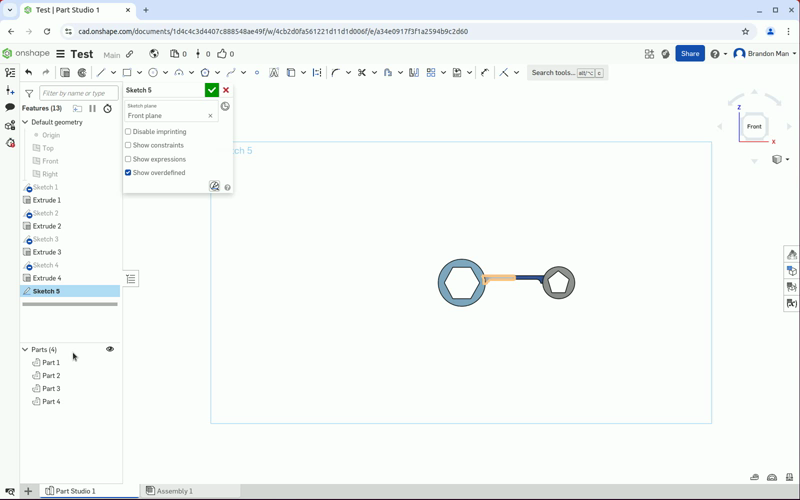
key(y)
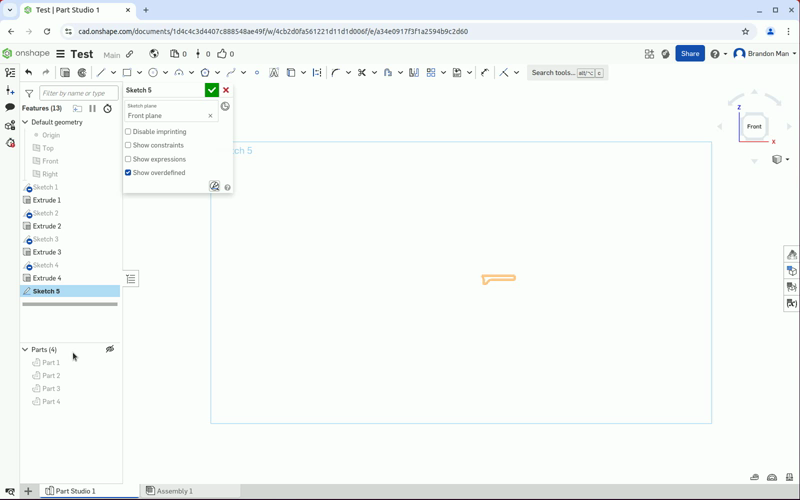
key(l)
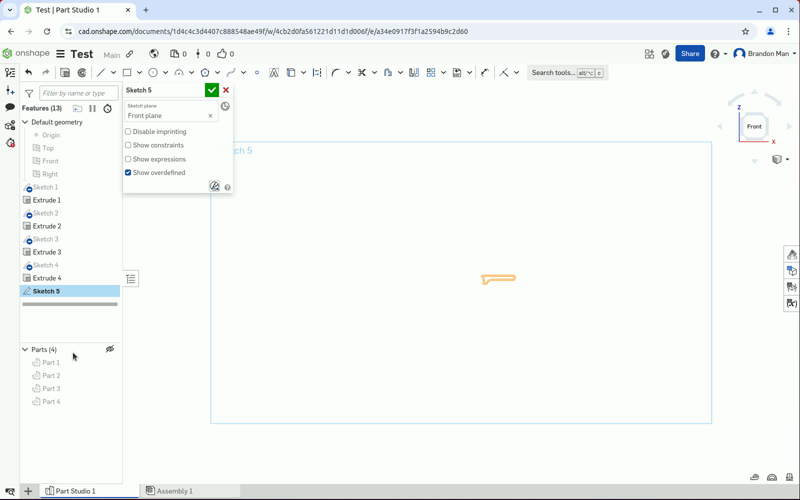
key_down(shift)
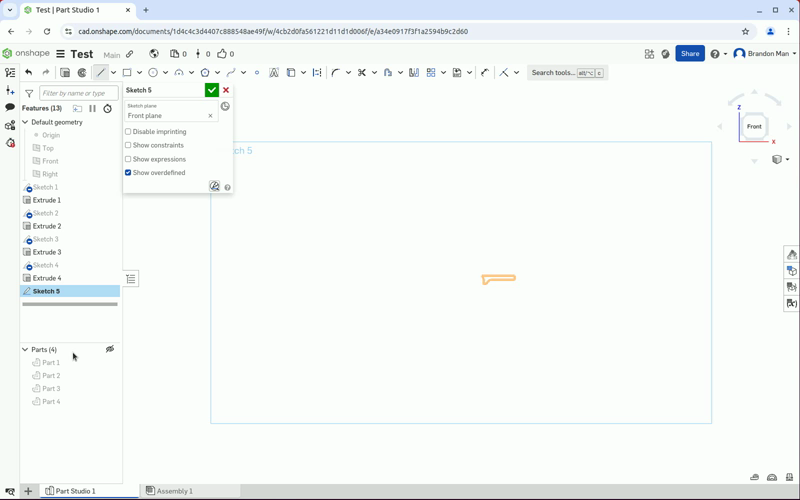
mouse_move(481, 290)
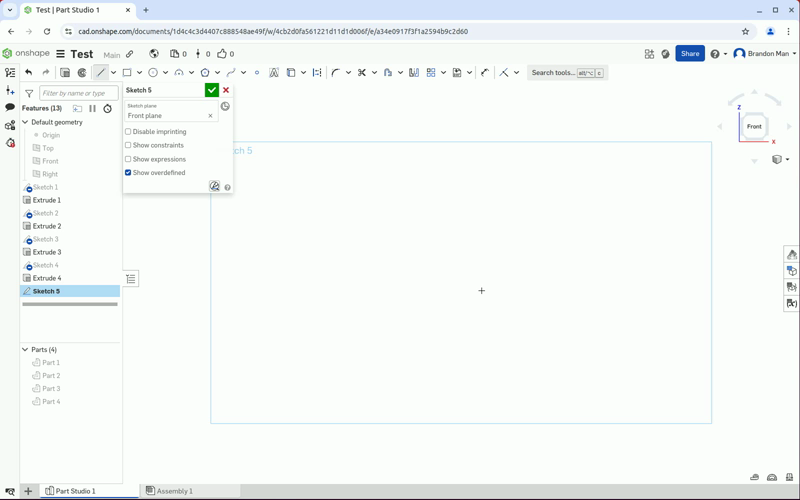
click(481, 290)
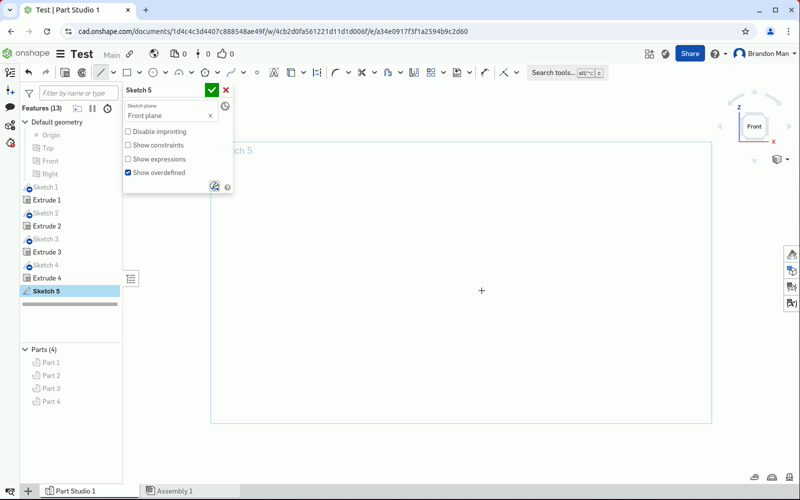
key_up(shift)
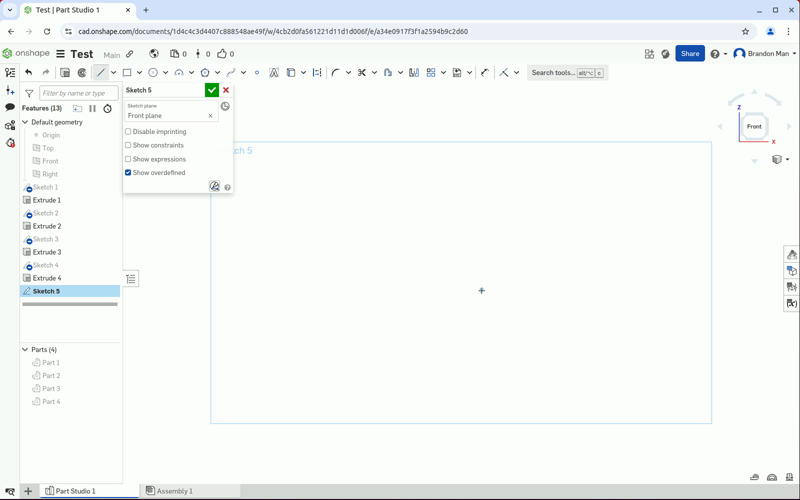
key_down(shift)
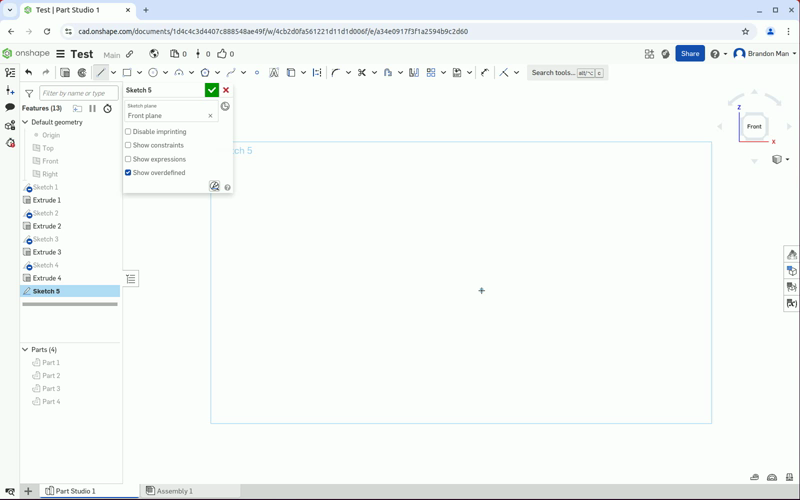
mouse_move(511, 290)
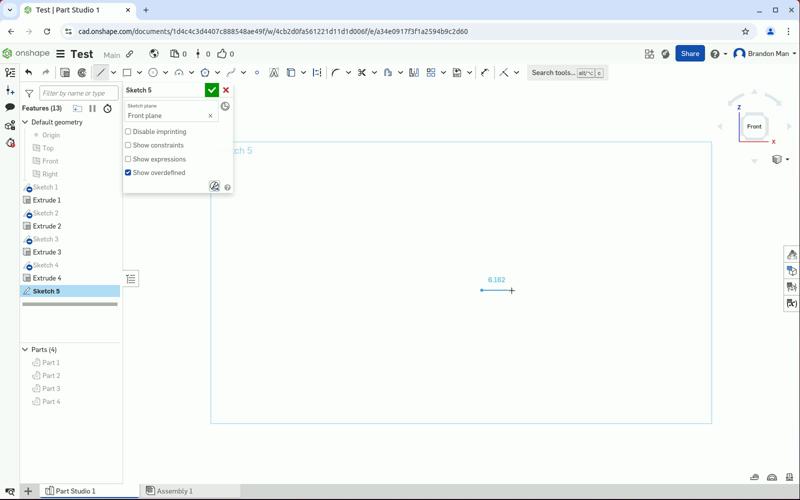
mouse_move(513, 290)
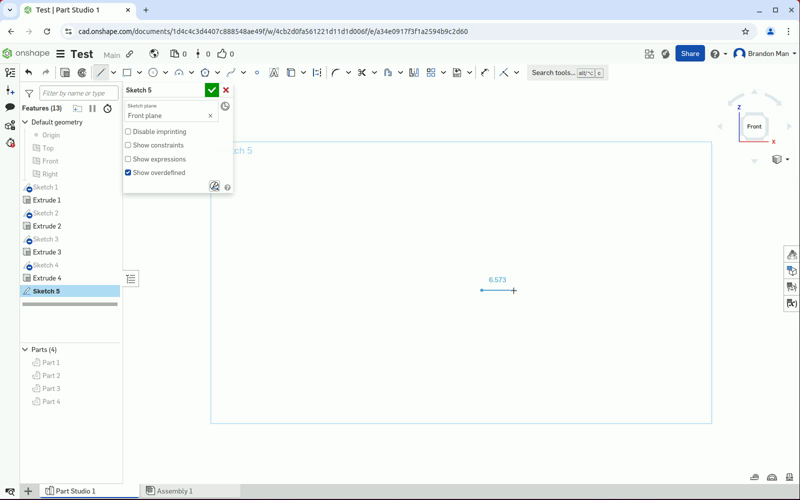
click(513, 290)
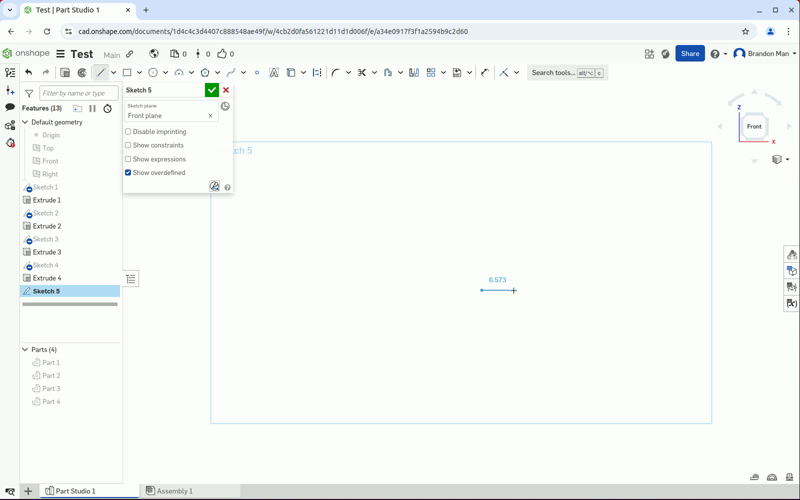
key_up(shift)
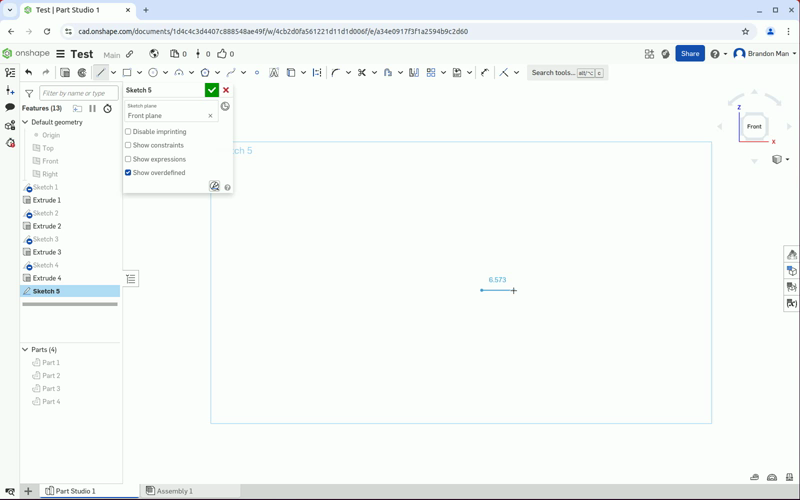
key_down(shift)
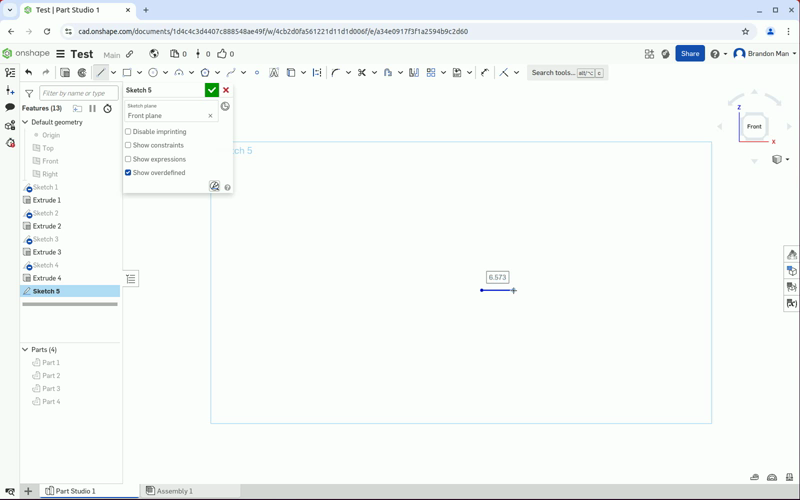
mouse_move(543, 290)
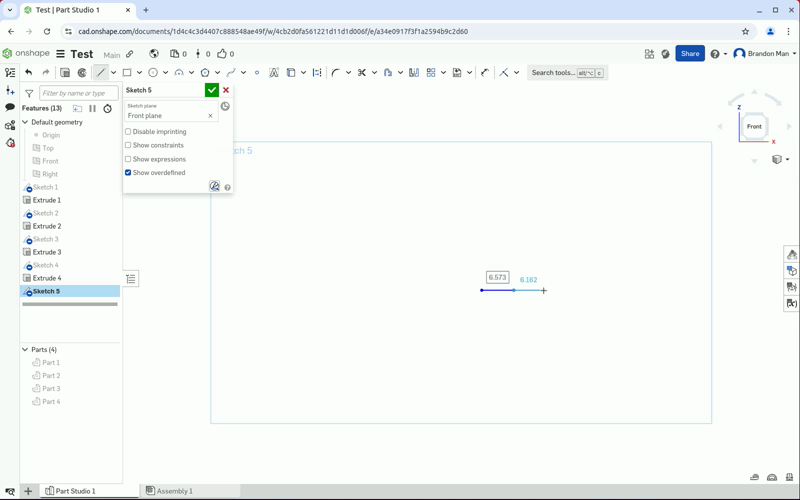
mouse_move(545, 290)
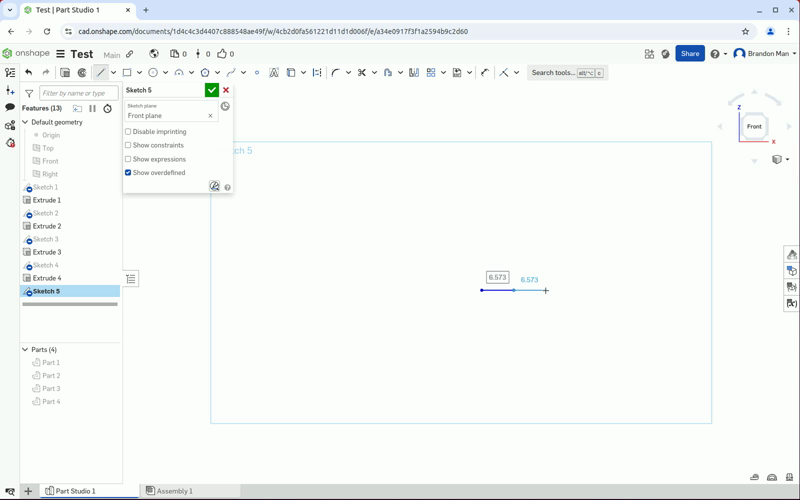
click(545, 290)
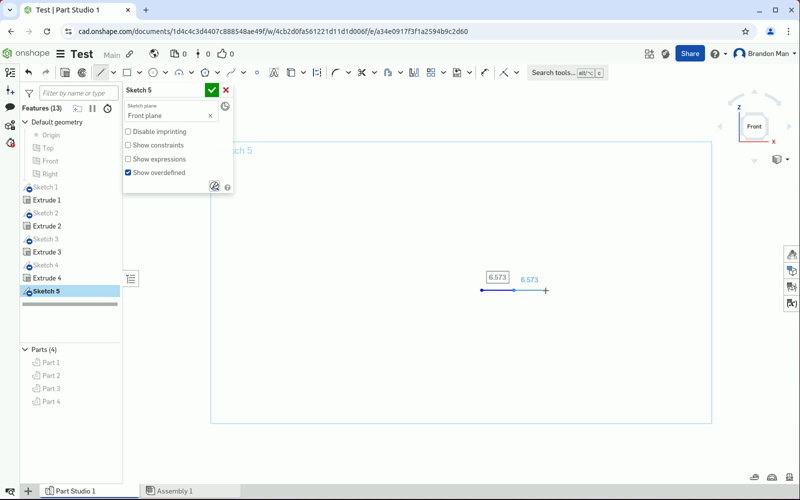
key_up(shift)
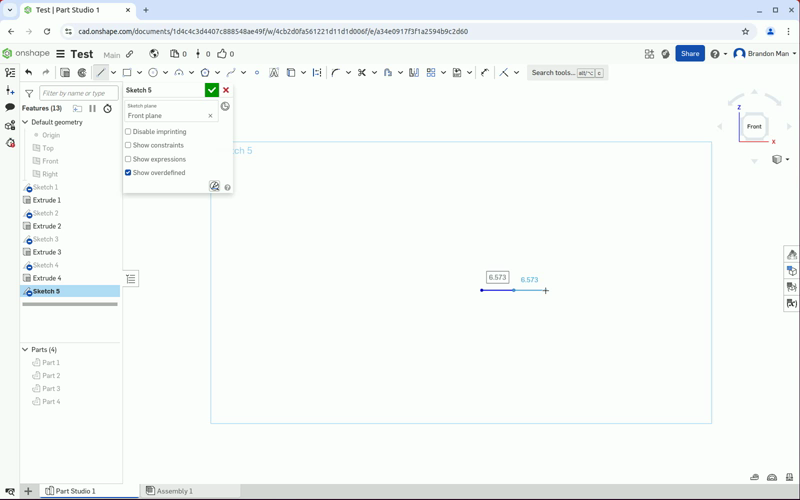
key(esc)
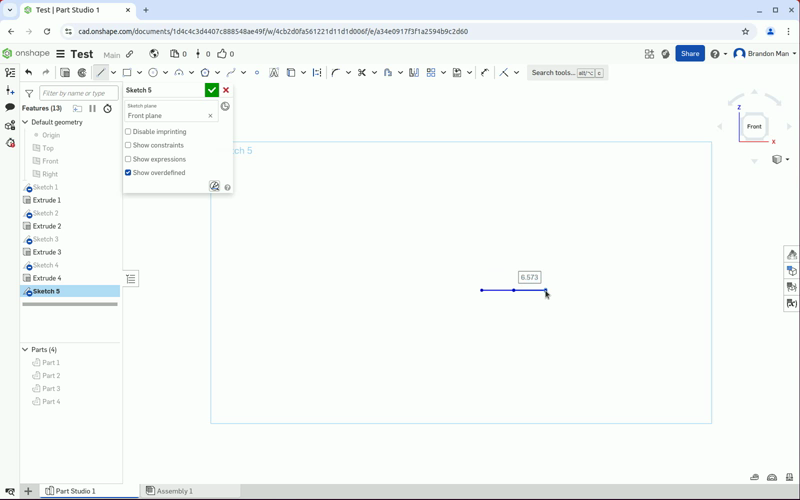
key(a)
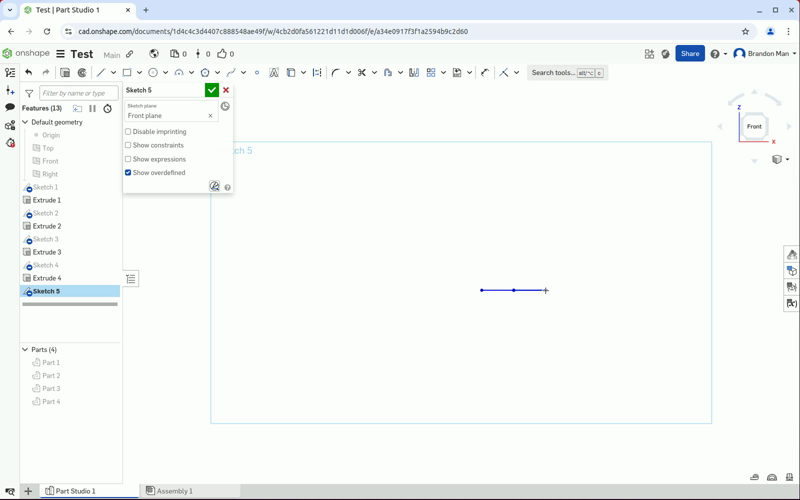
mouse_move(545, 290)
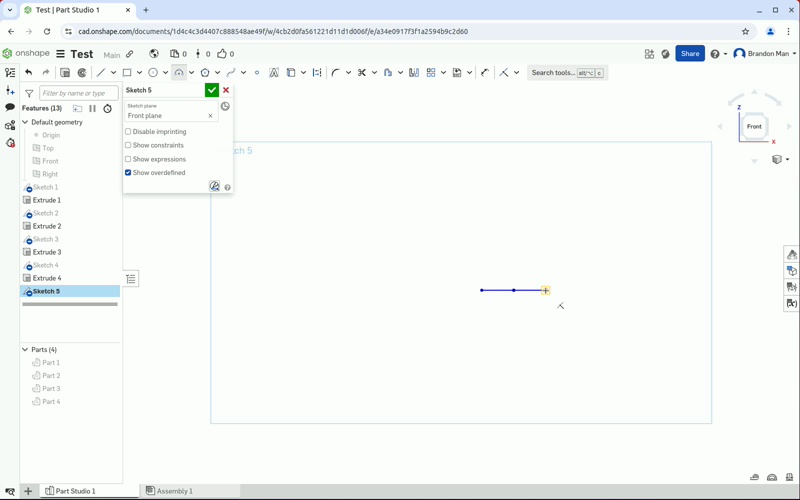
click(545, 290)
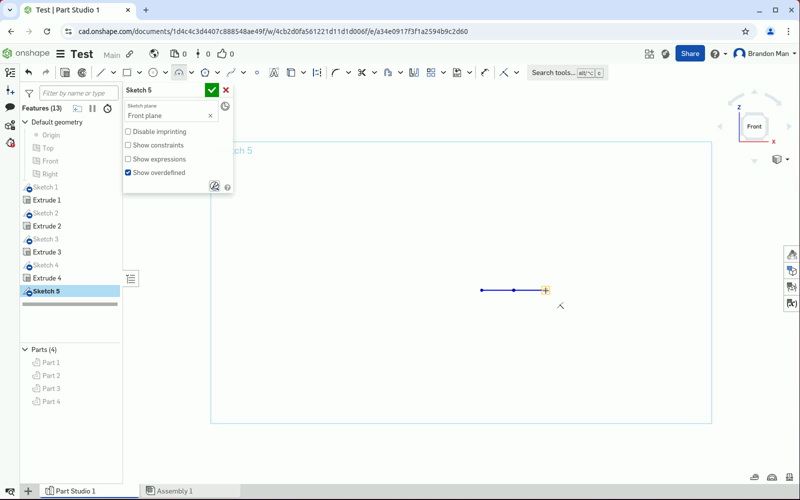
key_down(shift)
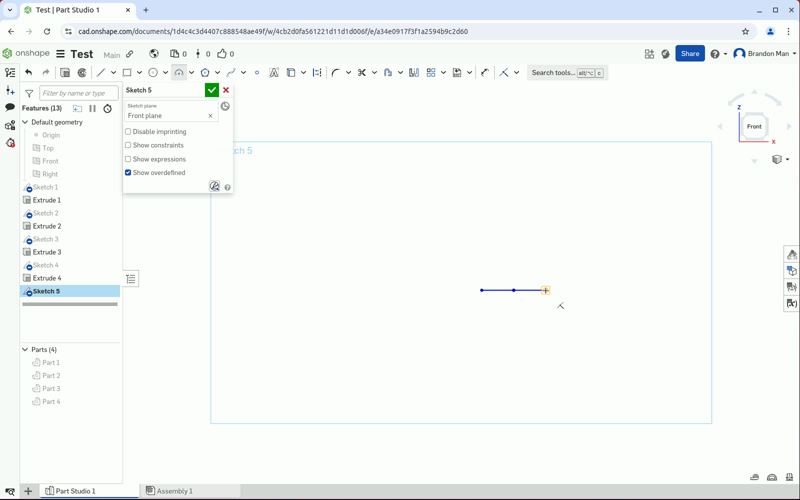
mouse_move(543, 282)
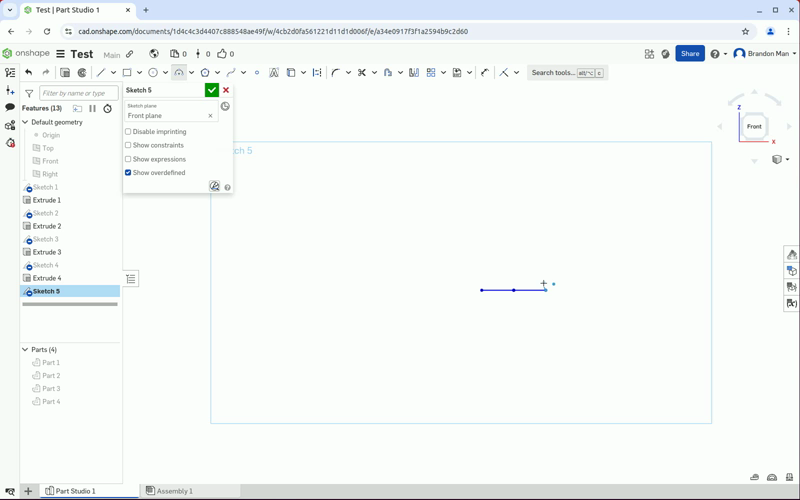
click(543, 282)
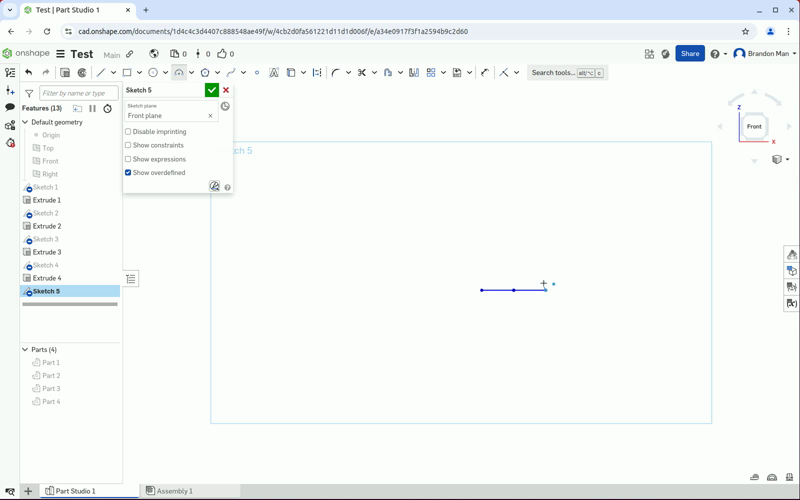
mouse_move(544, 286)
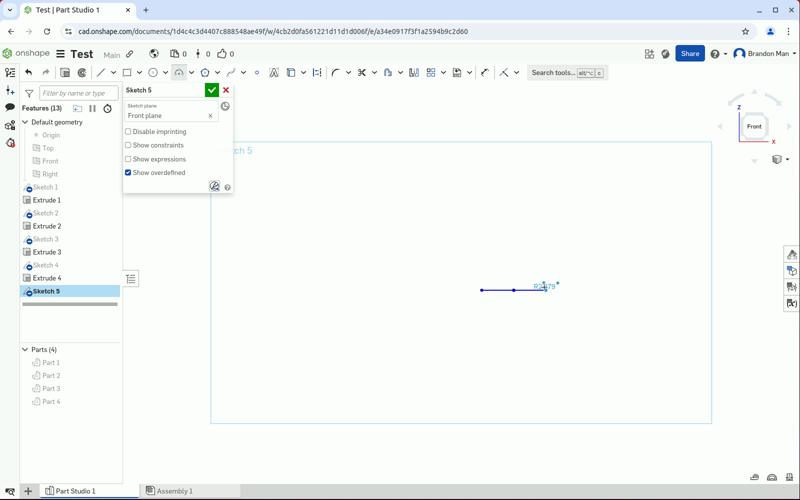
scroll(6)
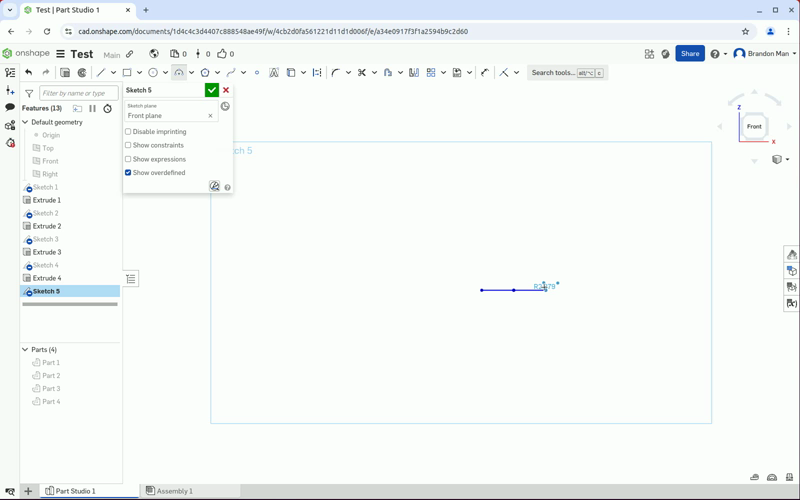
scroll(6)
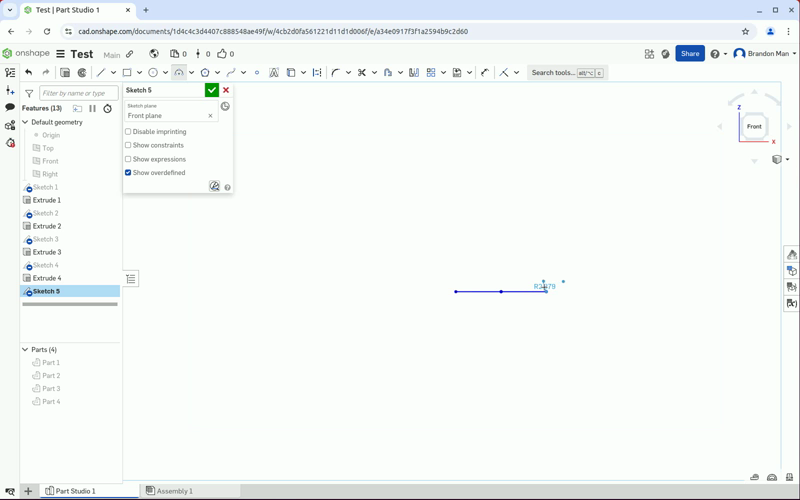
scroll(6)
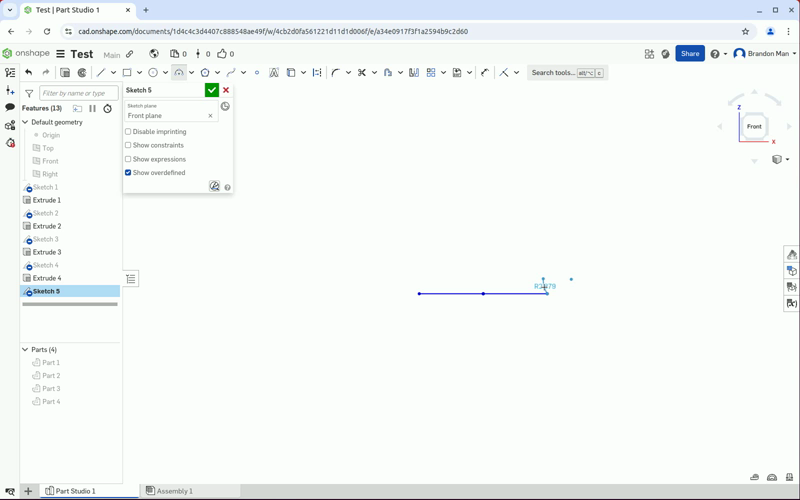
scroll(6)
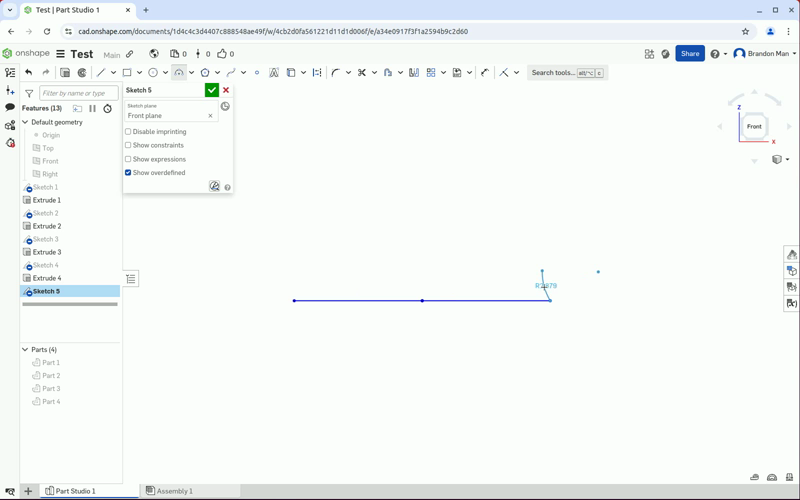
scroll(6)
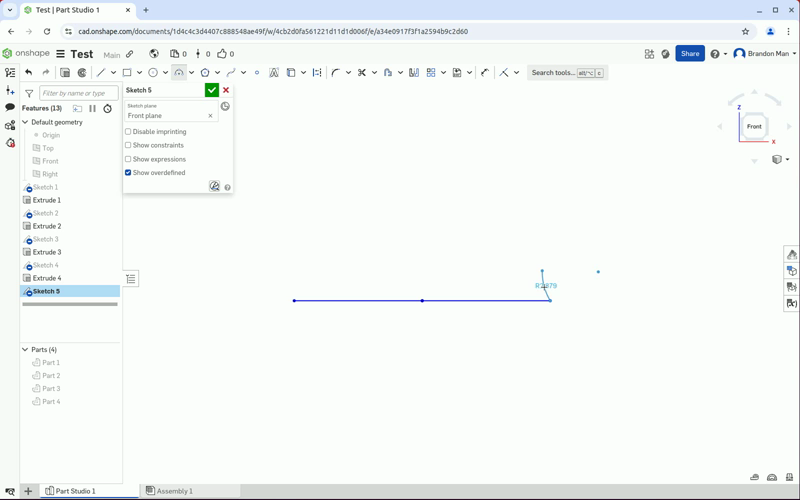
scroll(6)
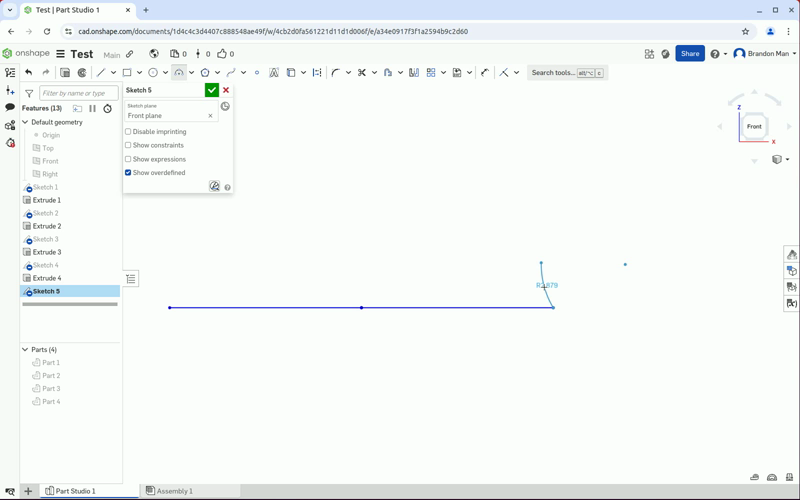
scroll(6)
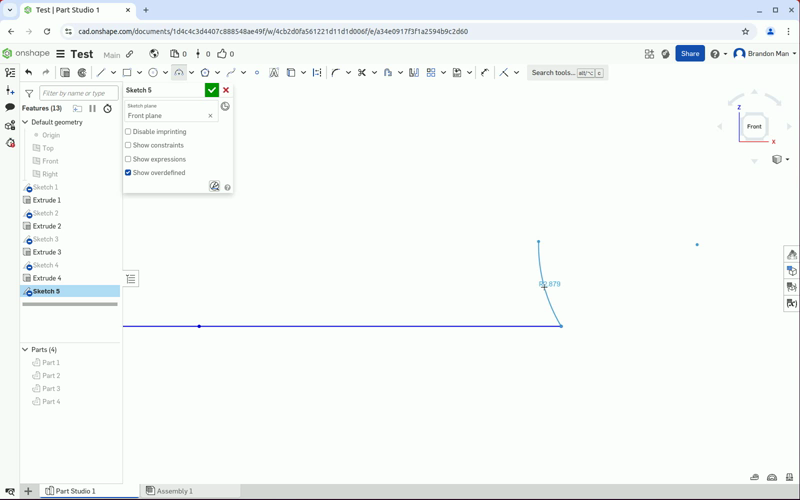
click(544, 286)
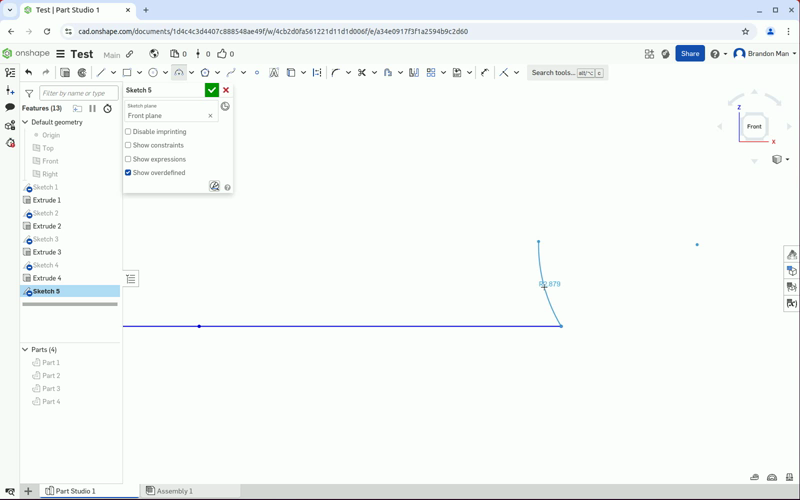
scroll(-6)
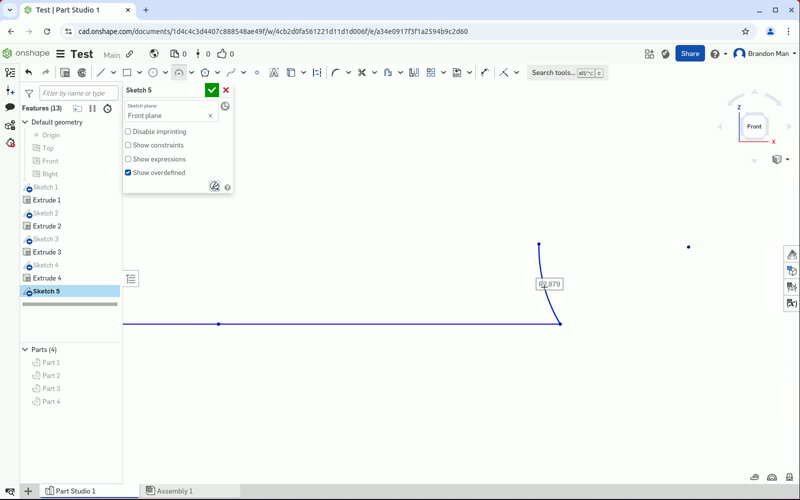
scroll(-6)
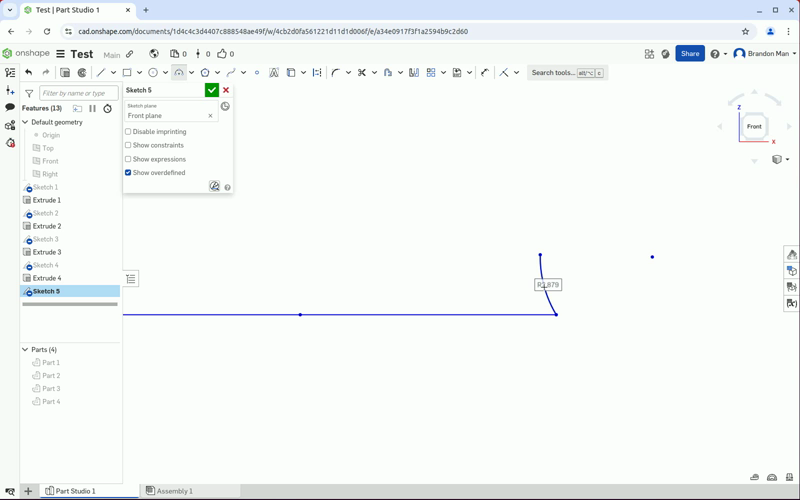
scroll(-6)
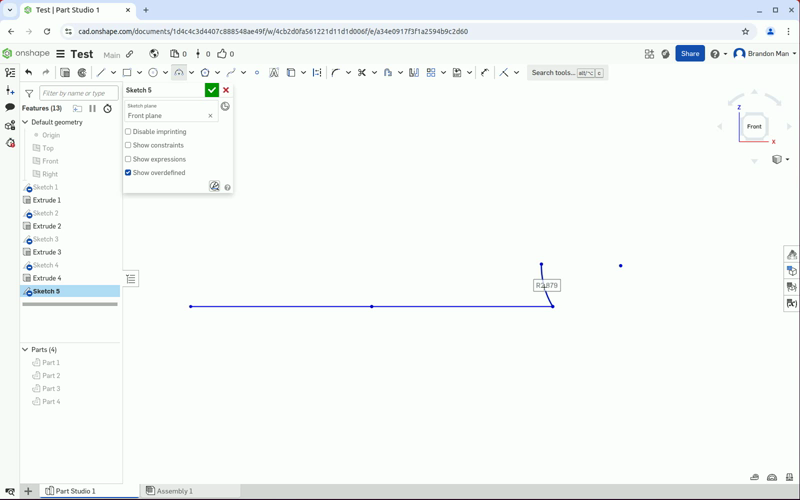
scroll(-6)
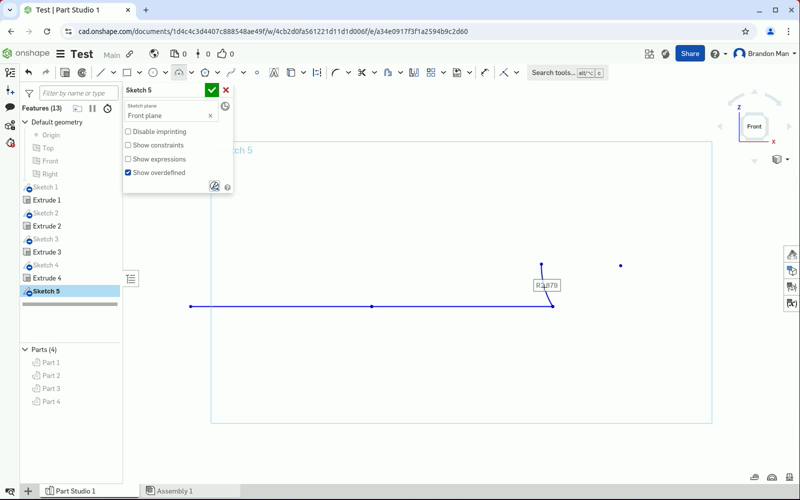
scroll(-6)
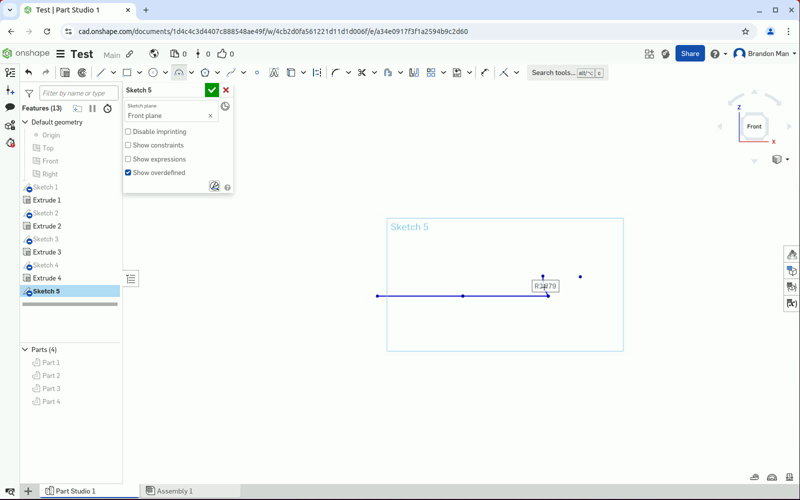
scroll(-6)
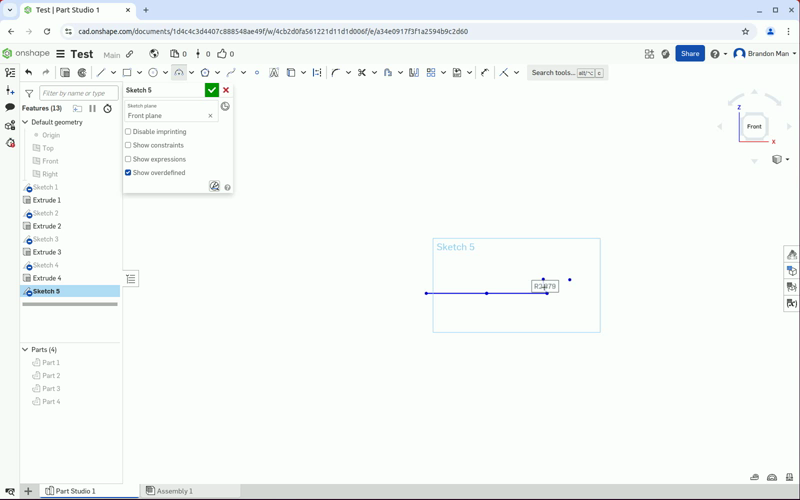
scroll(-6)
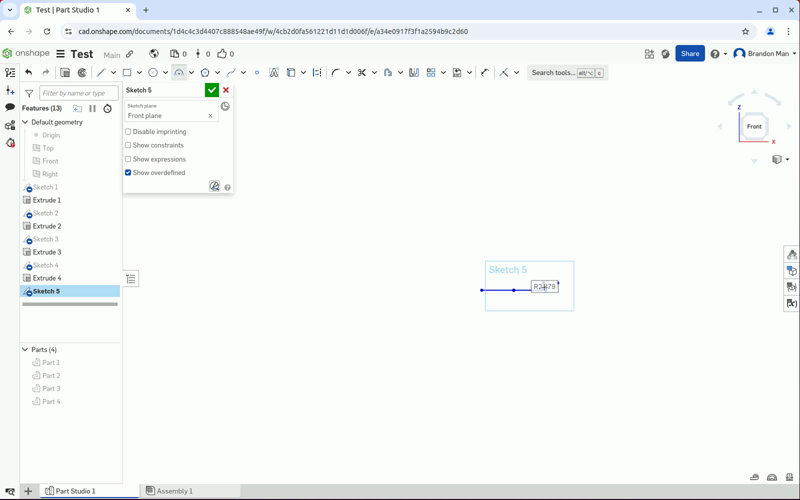
key_up(shift)
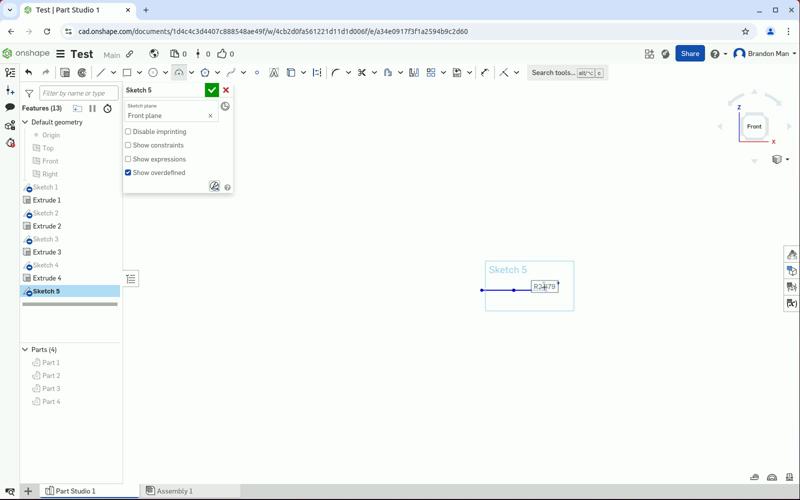
key(esc)
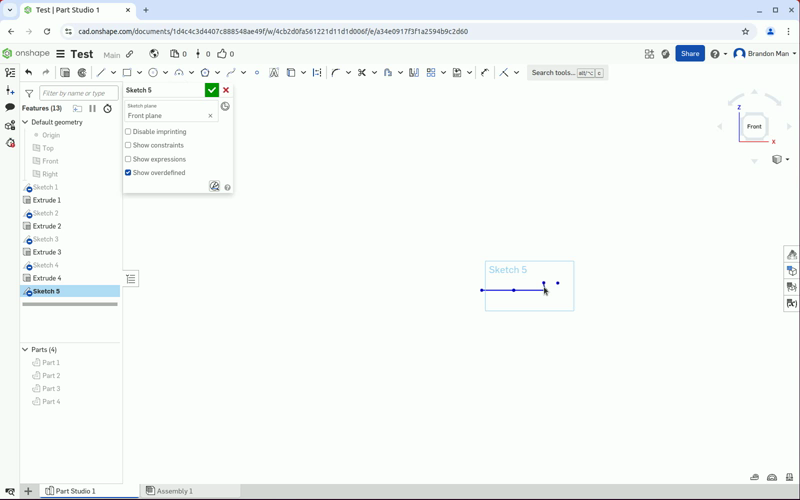
key(l)
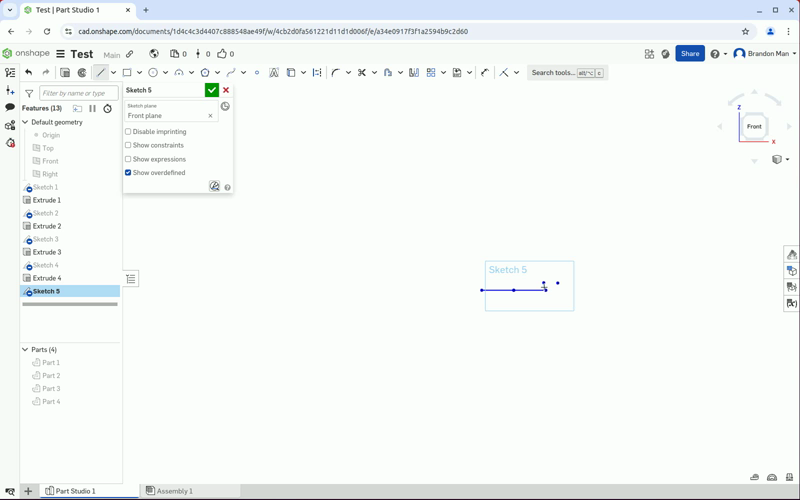
mouse_move(543, 282)
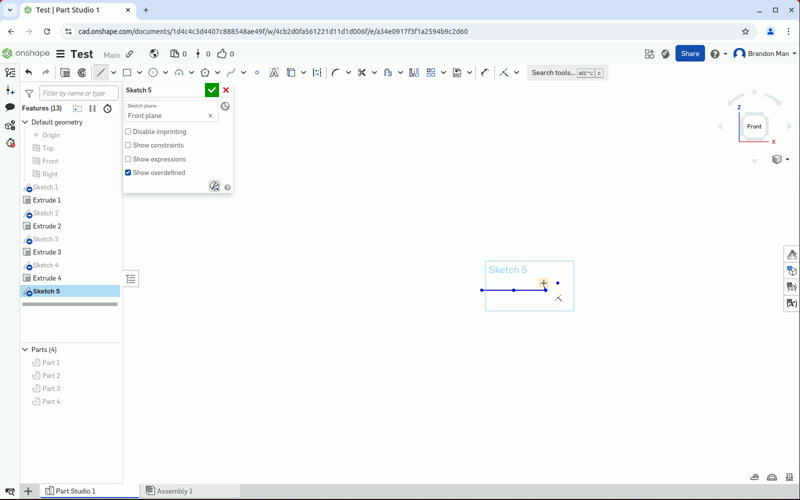
scroll(6)
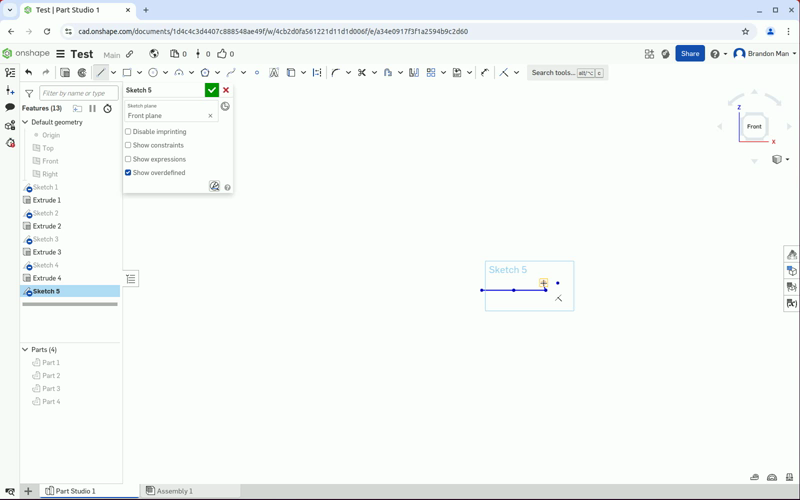
scroll(6)
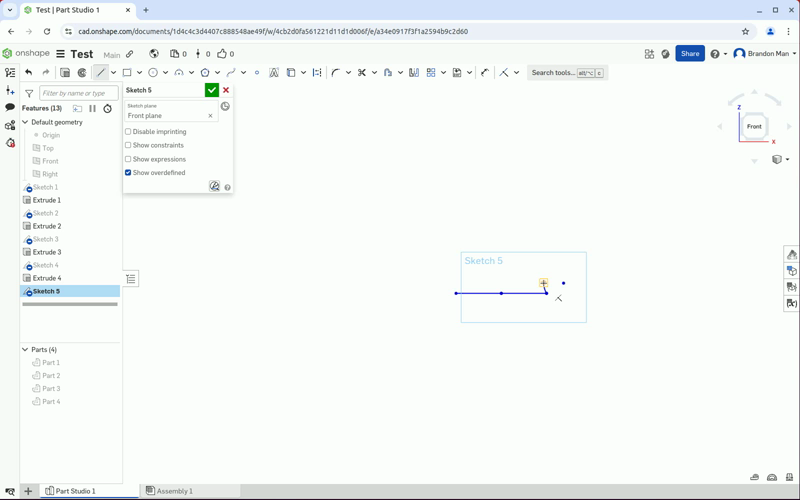
scroll(6)
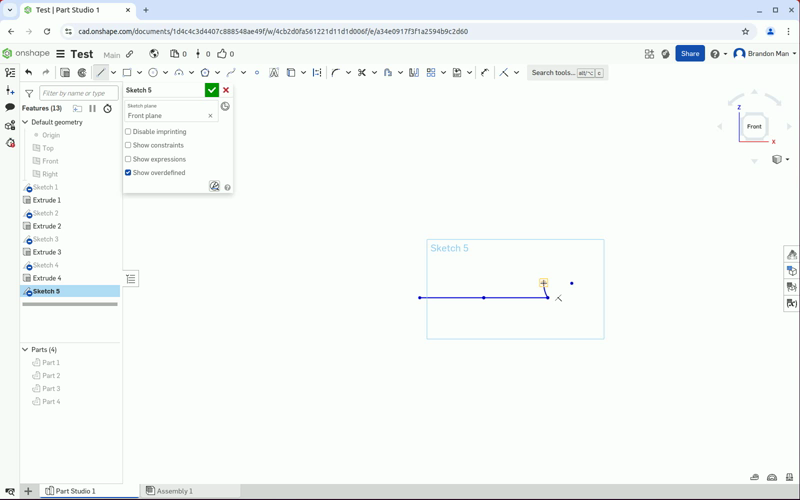
scroll(6)
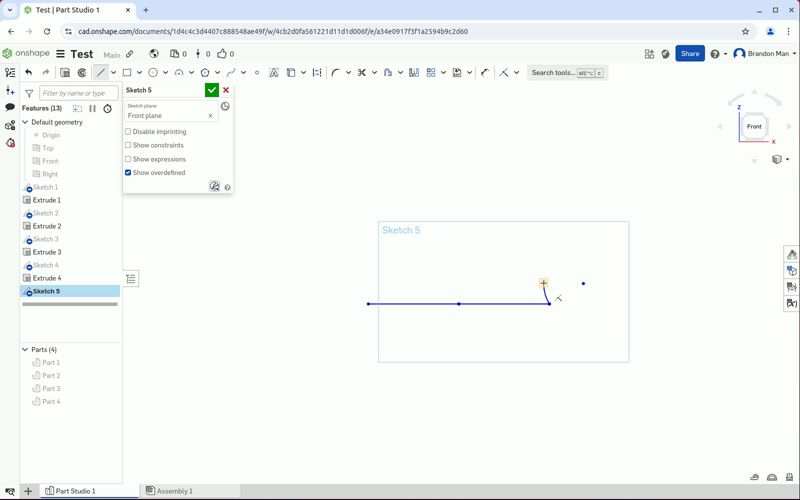
scroll(6)
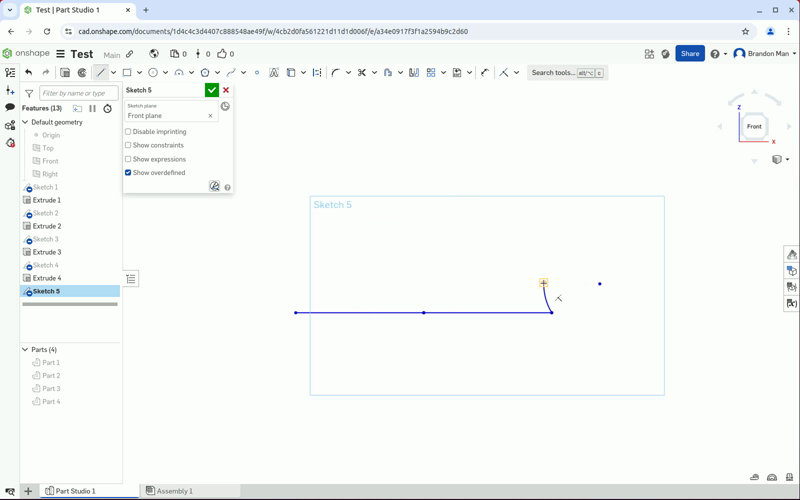
scroll(6)
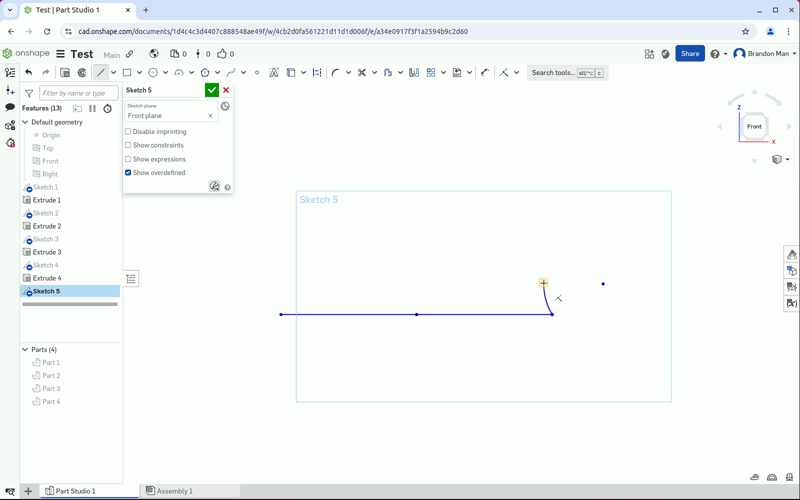
scroll(6)
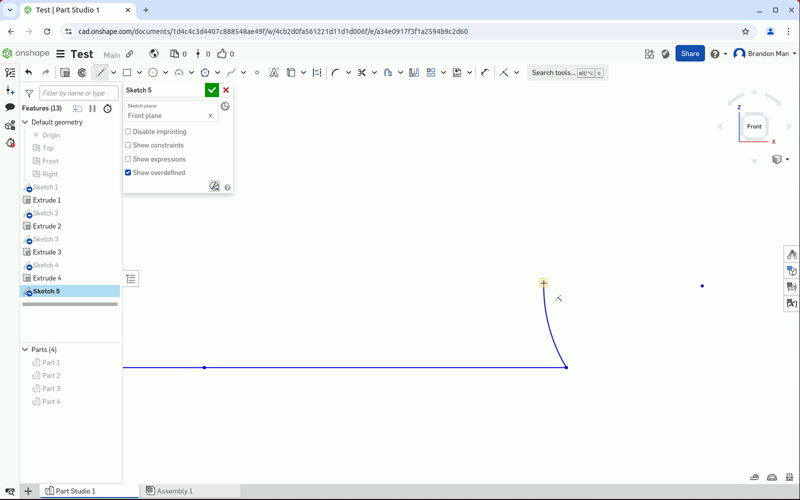
click(543, 282)
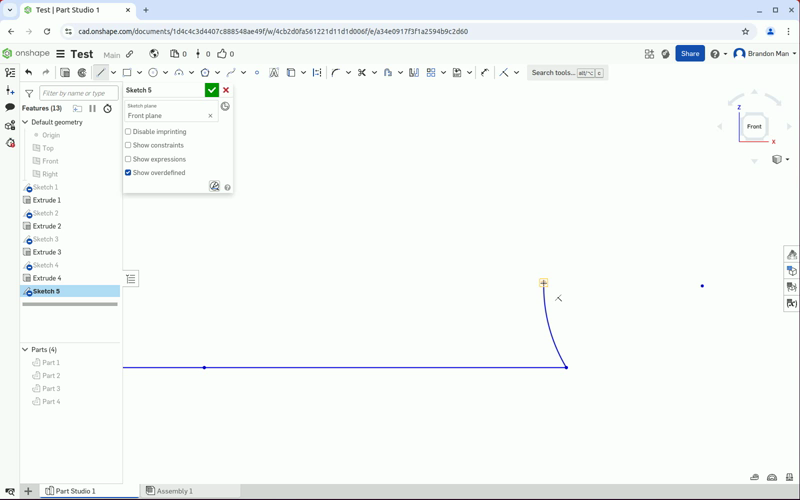
scroll(-6)
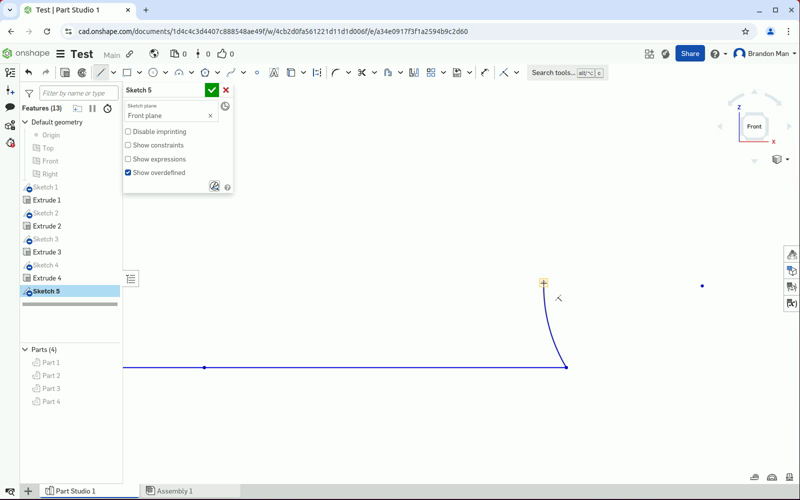
scroll(-6)
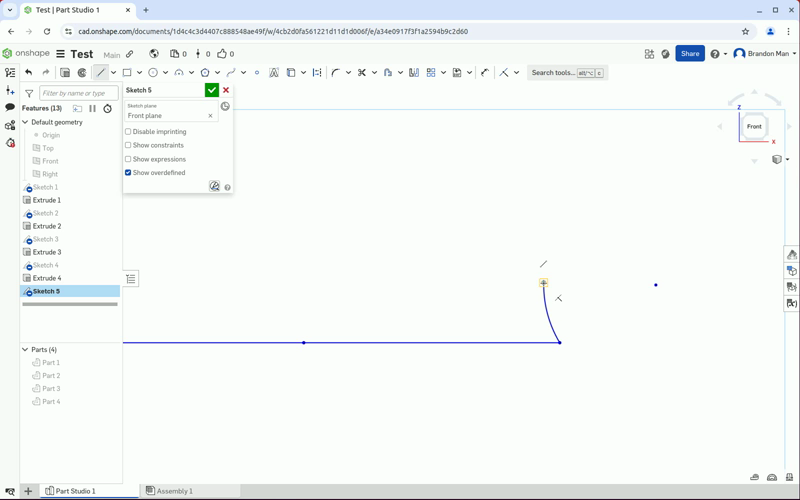
scroll(-6)
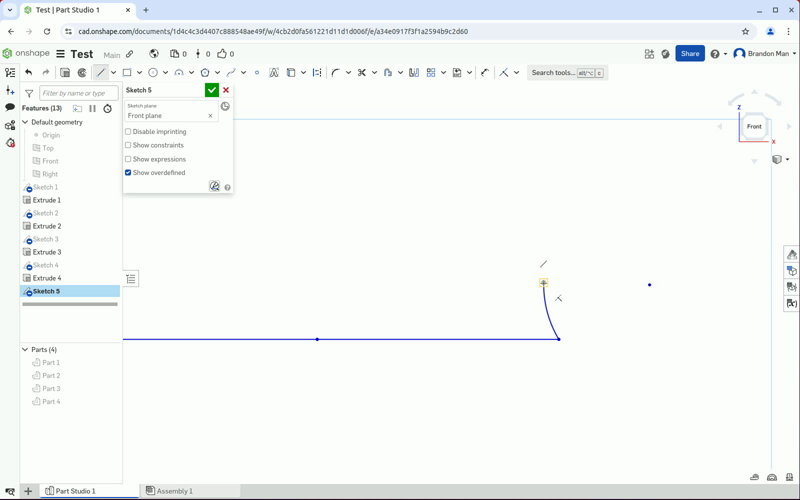
scroll(-6)
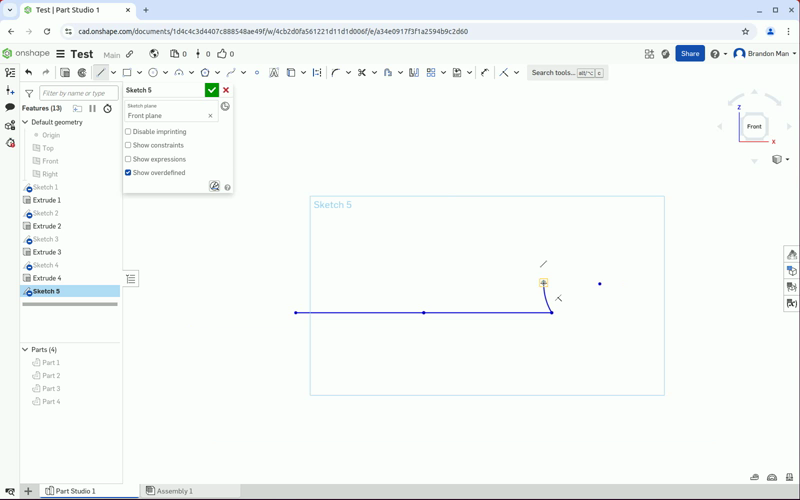
scroll(-6)
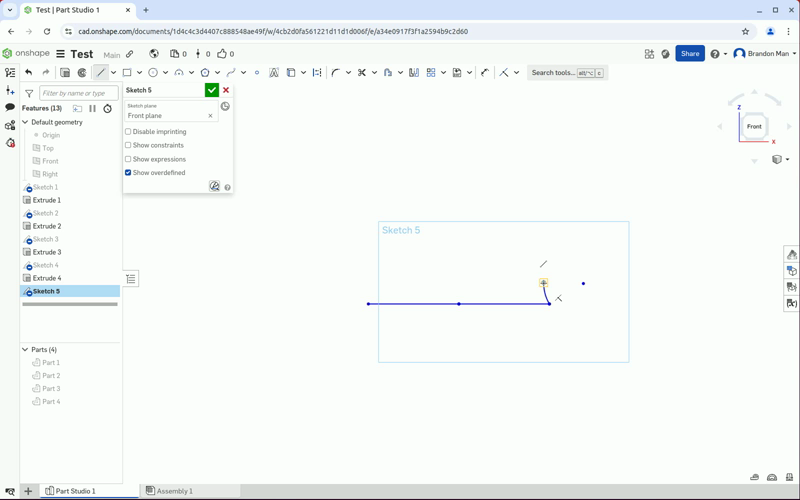
scroll(-6)
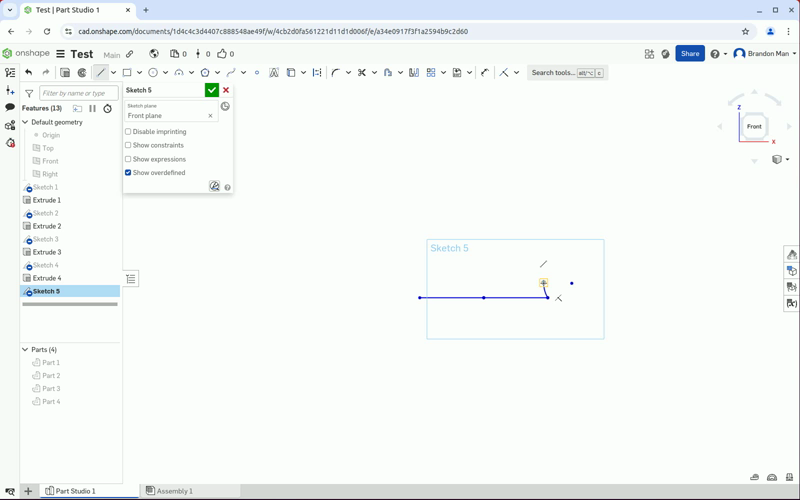
scroll(-6)
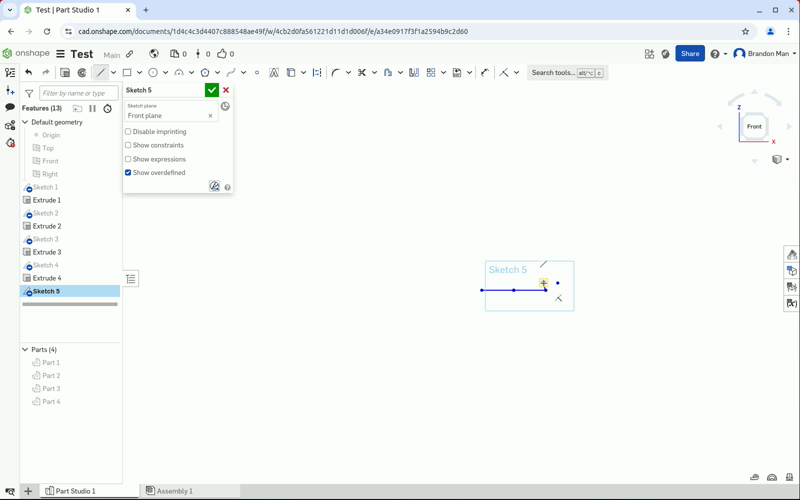
key_down(shift)
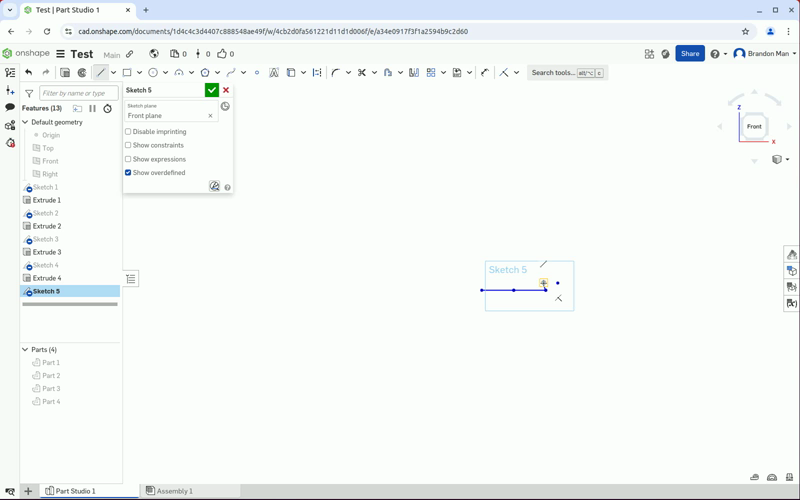
mouse_move(573, 282)
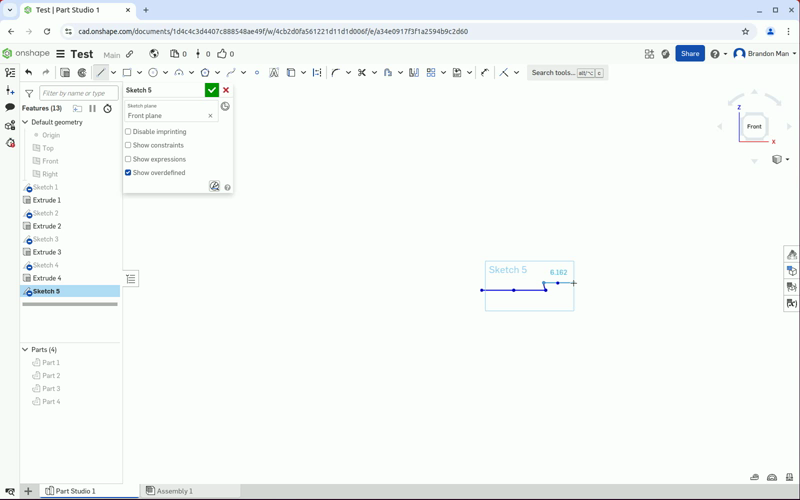
mouse_move(543, 282)
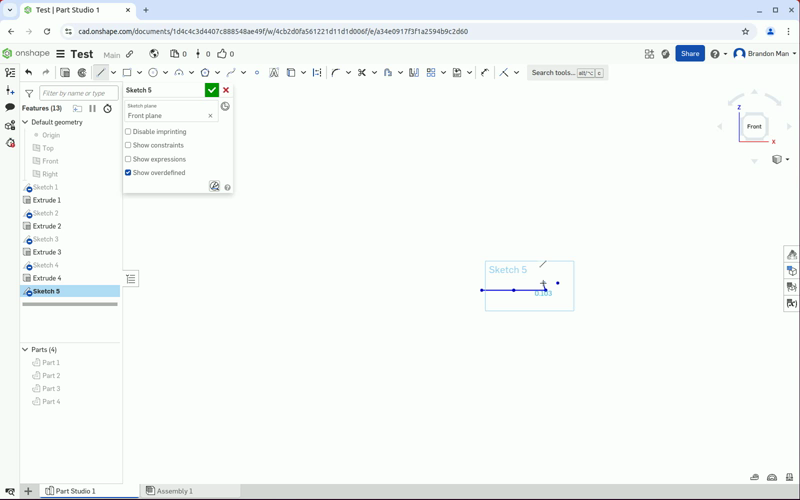
scroll(6)
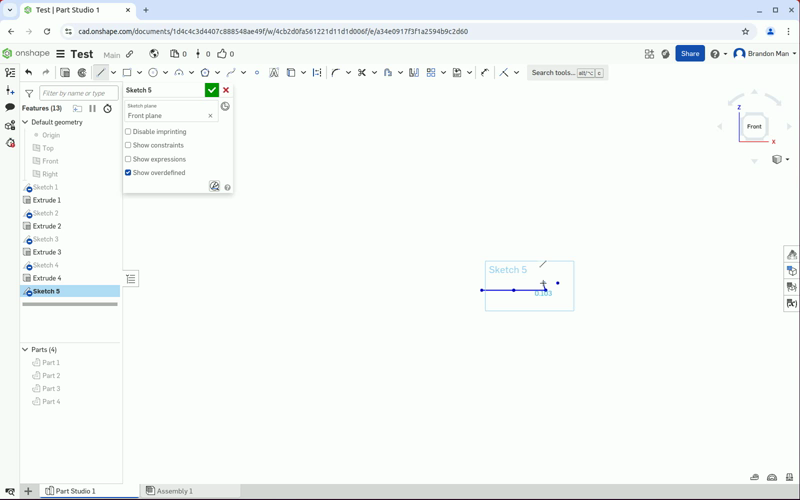
scroll(6)
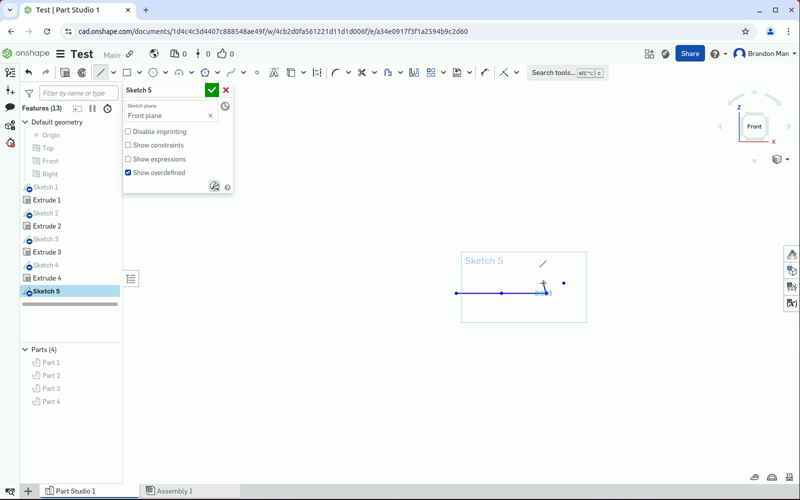
scroll(6)
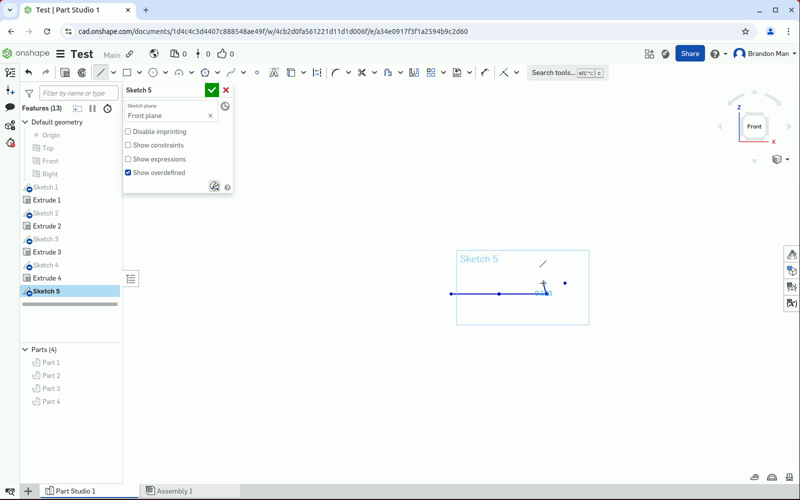
scroll(6)
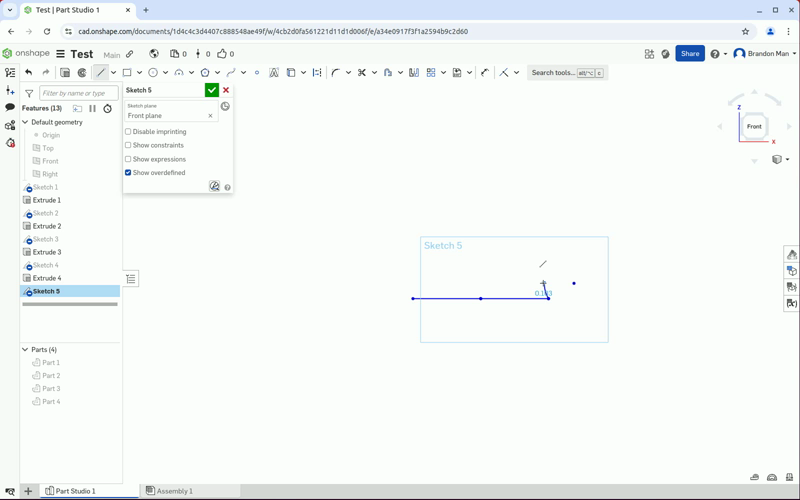
scroll(6)
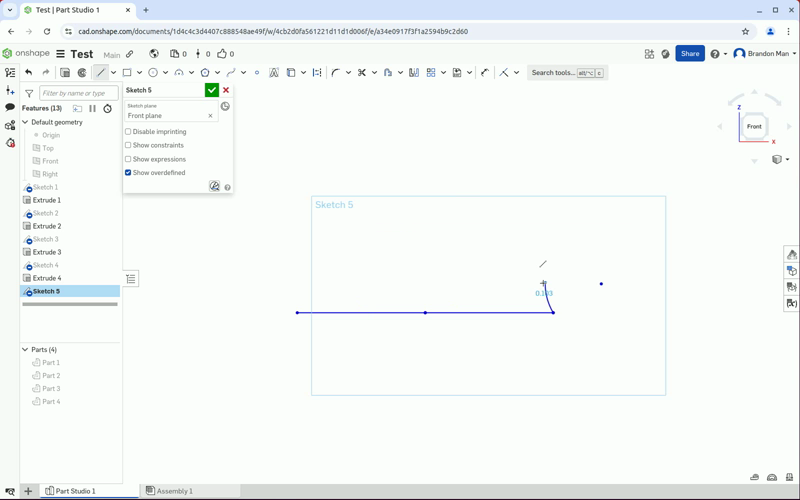
scroll(6)
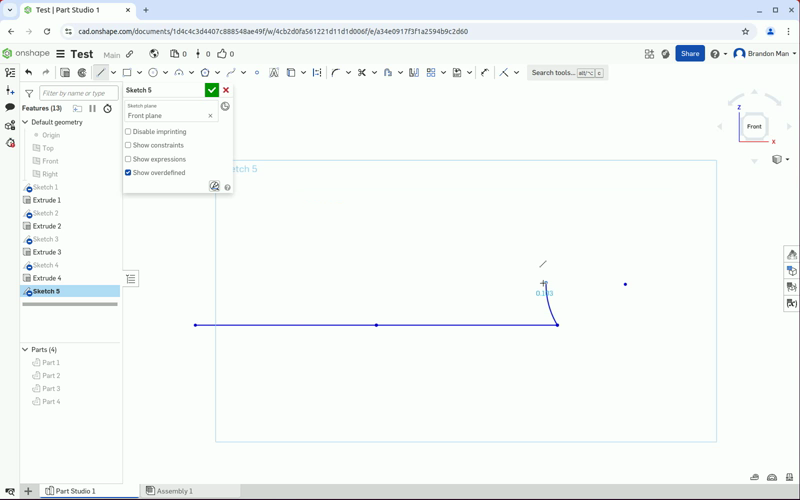
scroll(6)
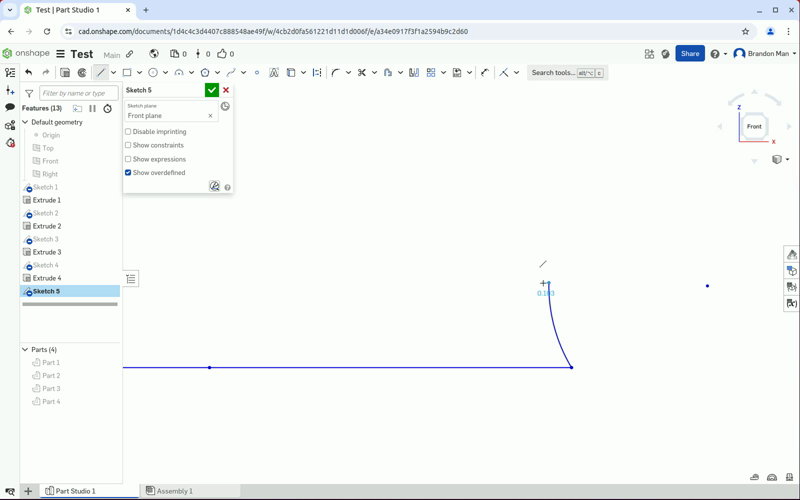
click(543, 282)
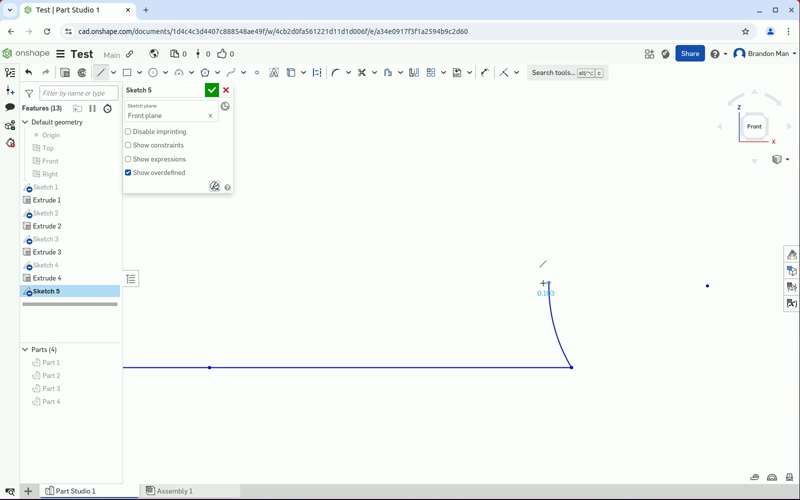
scroll(-6)
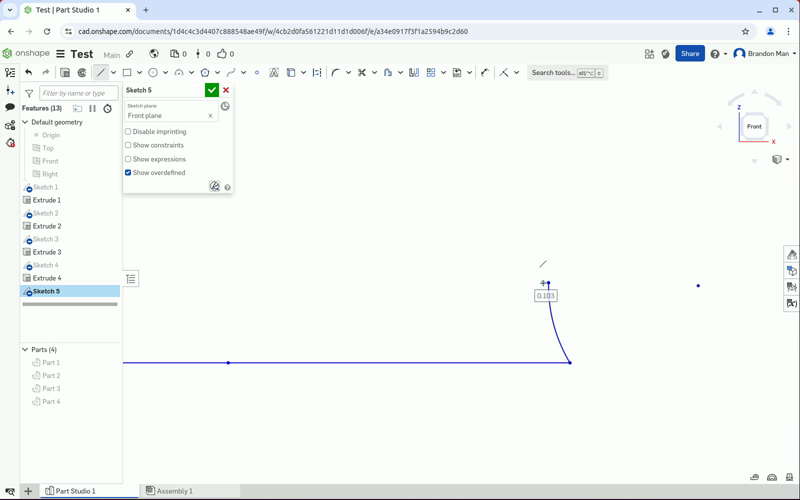
scroll(-6)
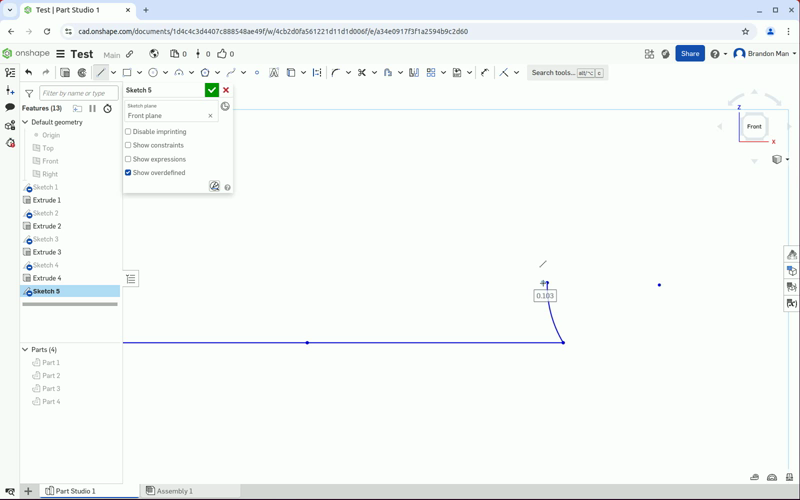
scroll(-6)
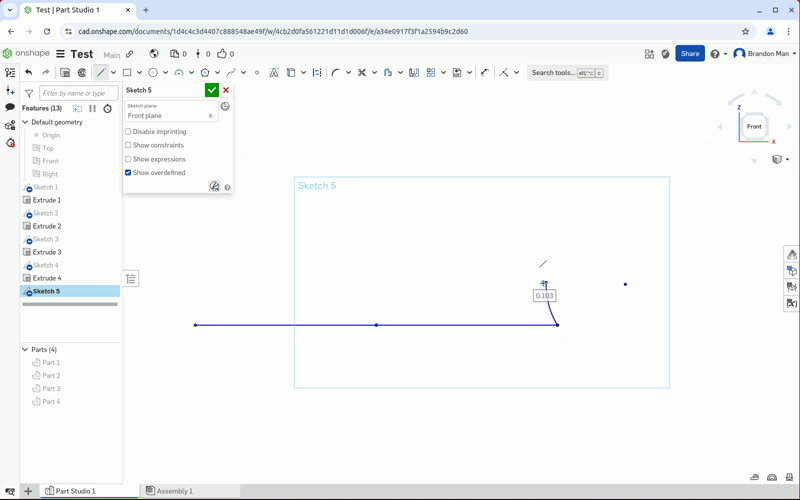
scroll(-6)
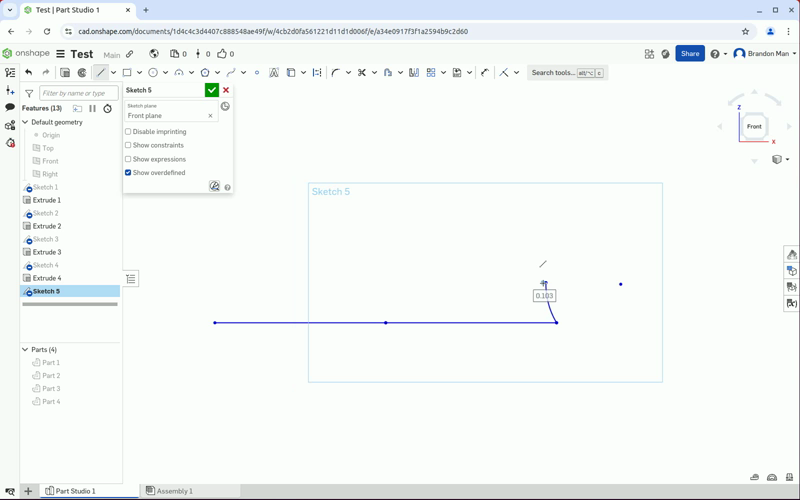
scroll(-6)
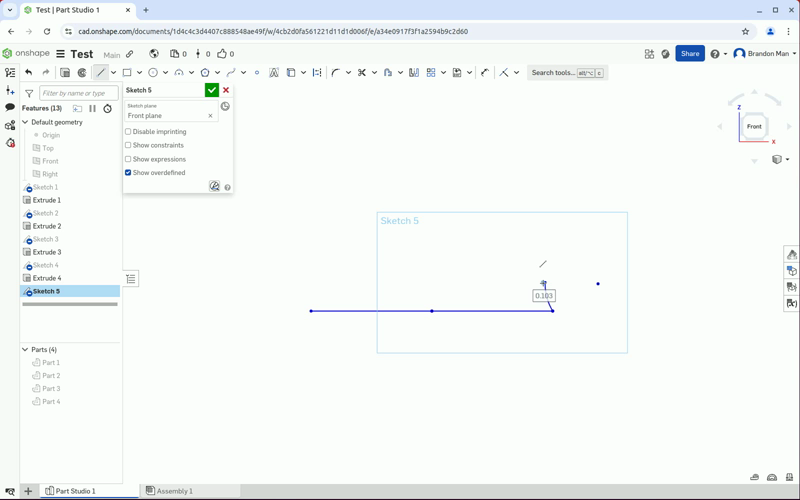
scroll(-6)
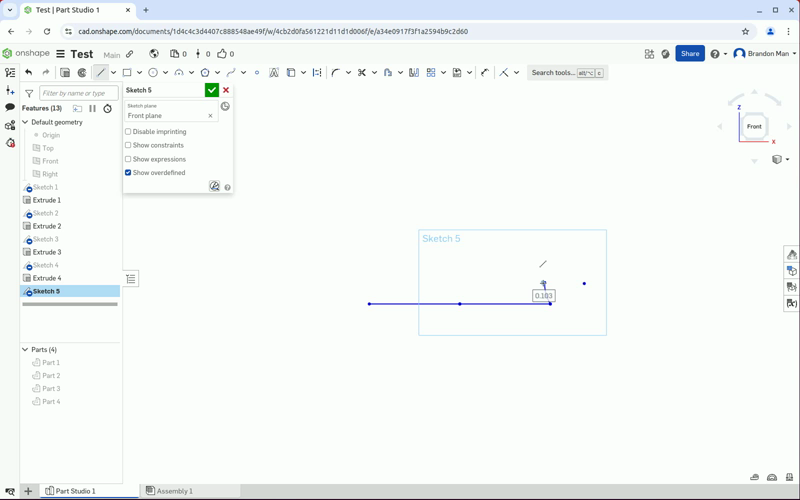
scroll(-6)
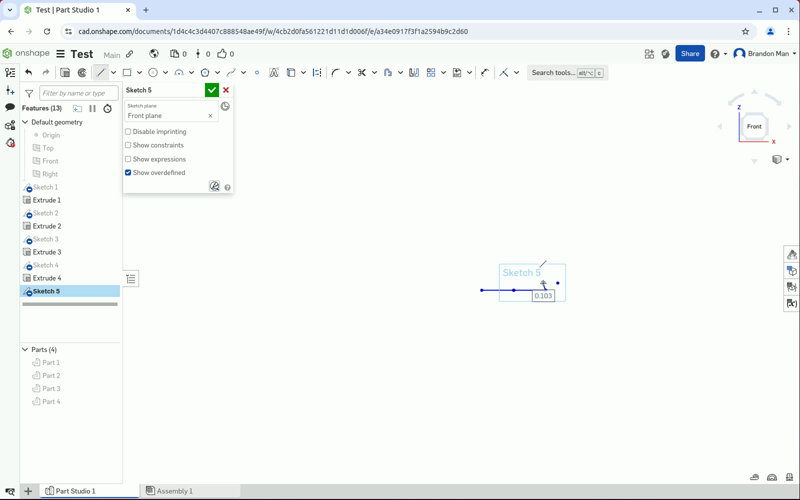
key_up(shift)
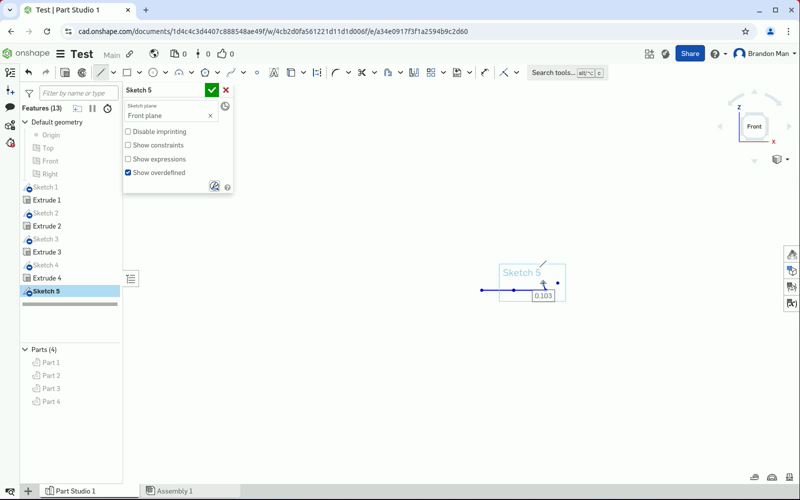
key_down(shift)
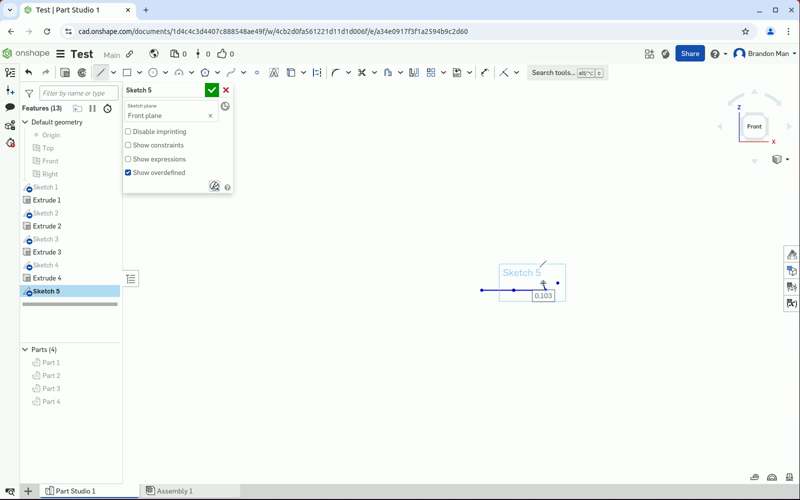
mouse_move(573, 282)
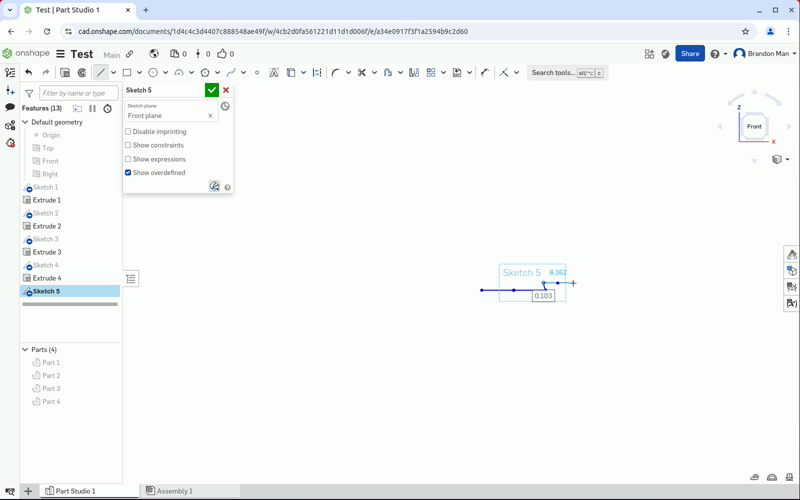
mouse_move(540, 282)
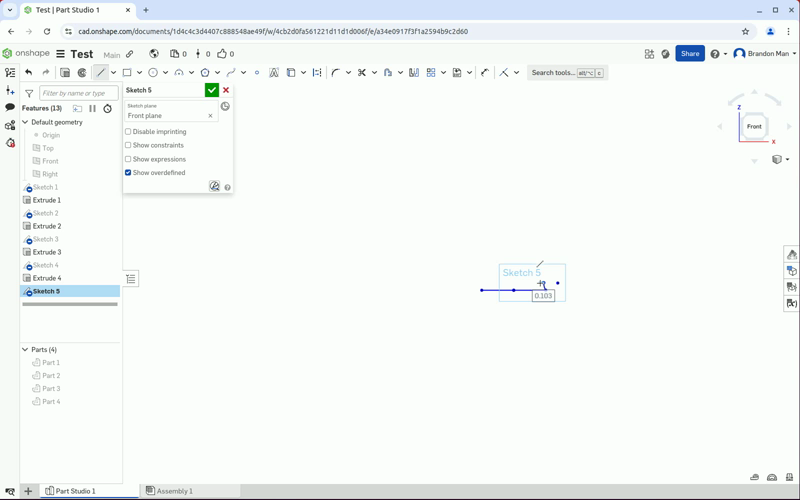
scroll(6)
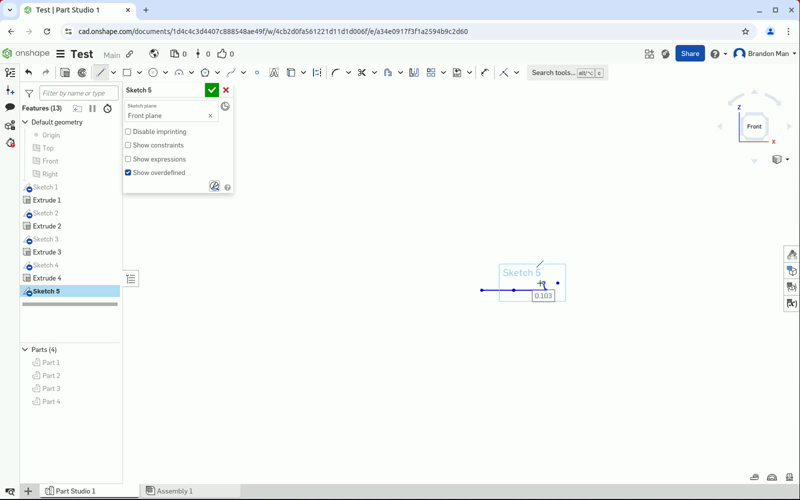
scroll(6)
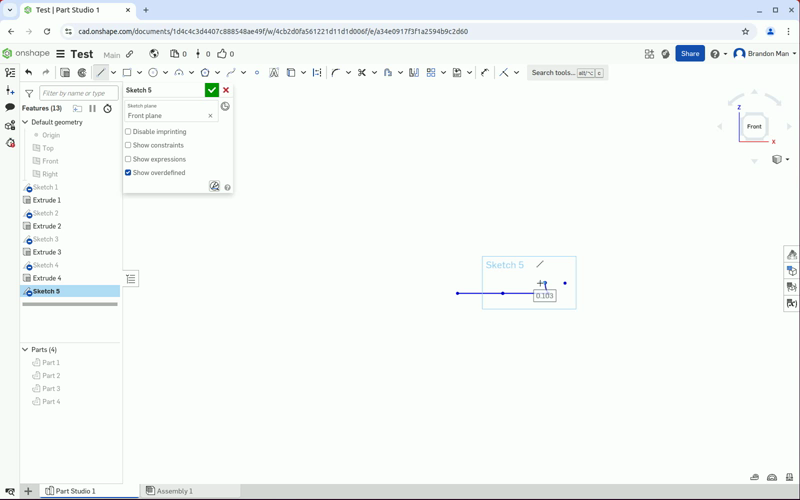
scroll(6)
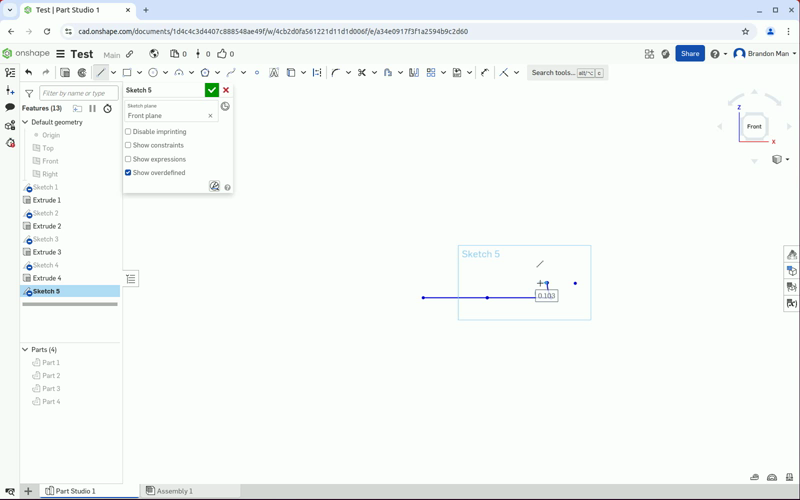
scroll(6)
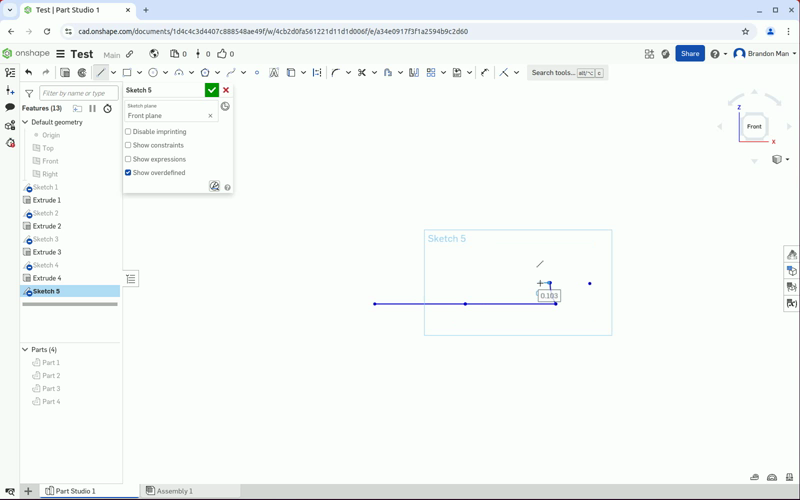
scroll(6)
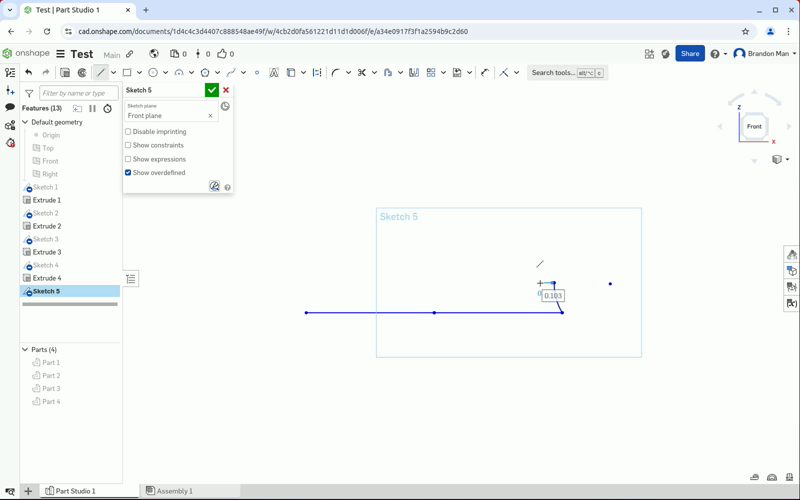
scroll(6)
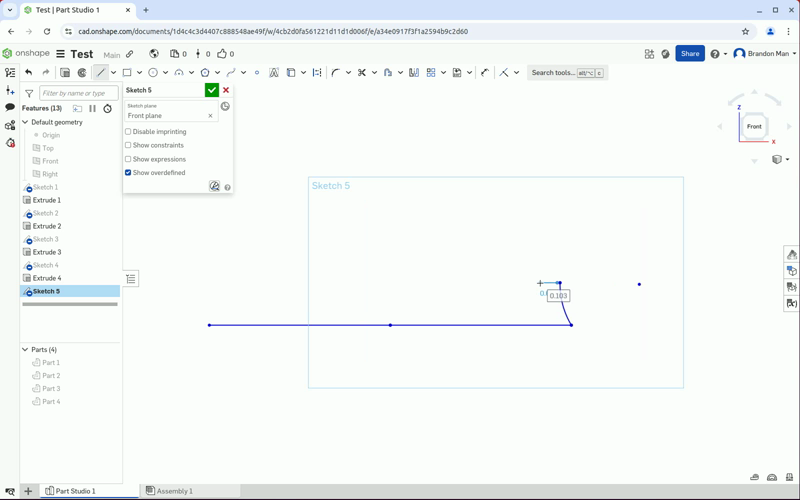
scroll(6)
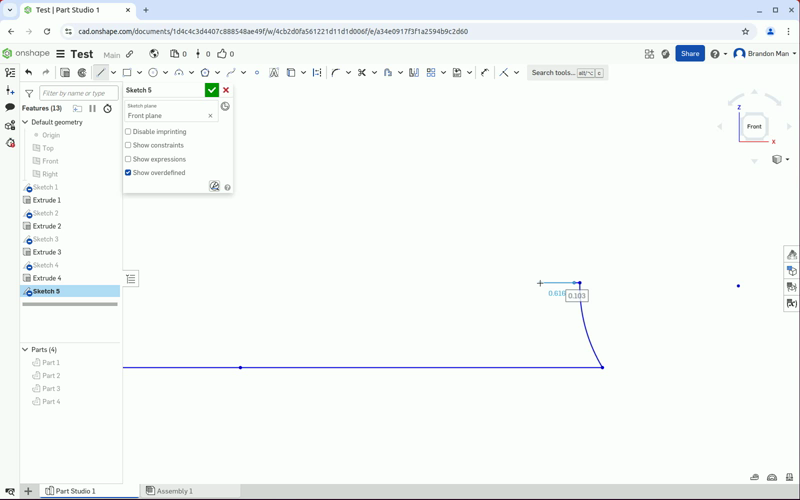
click(540, 282)
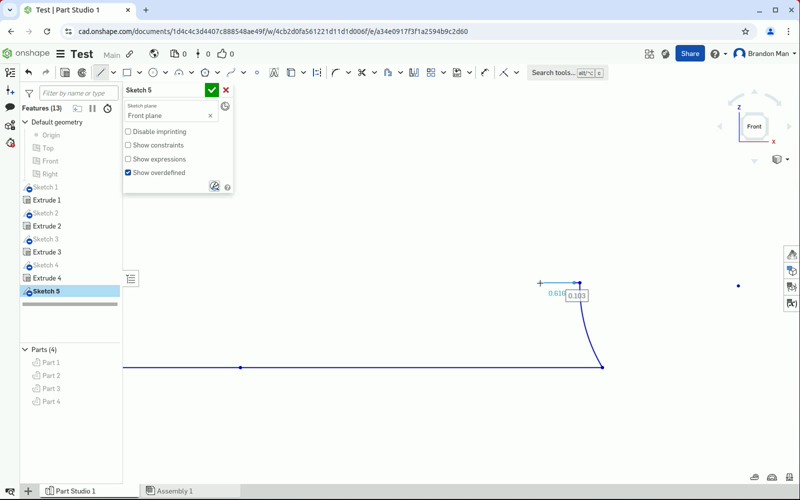
scroll(-6)
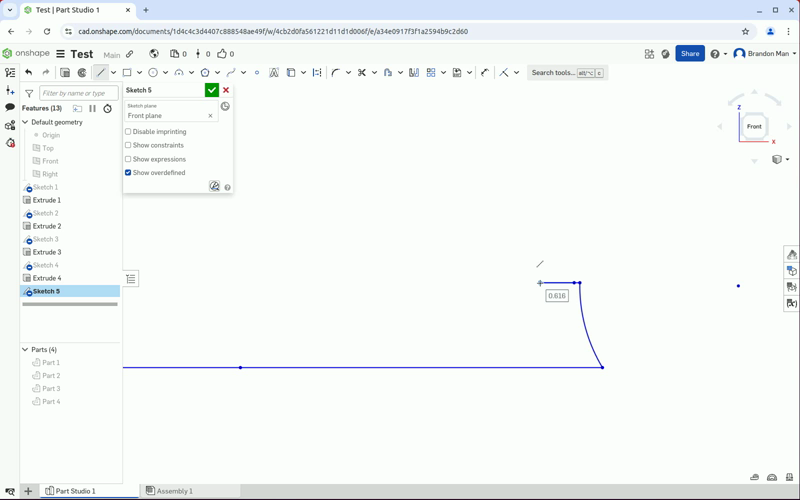
scroll(-6)
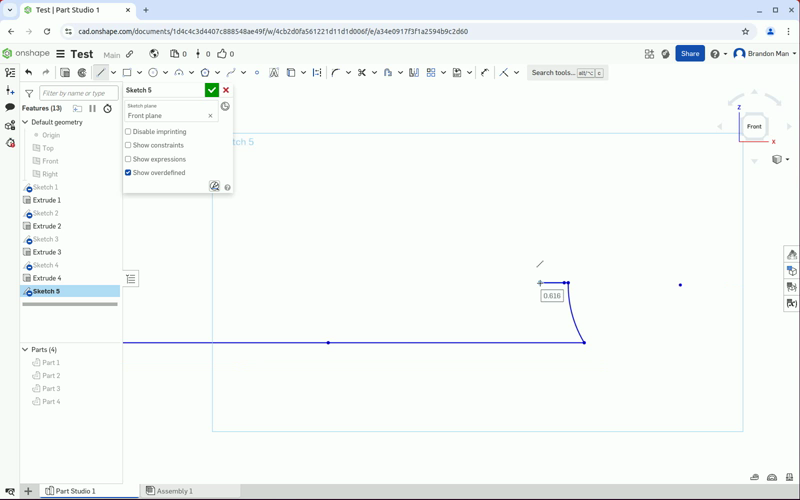
scroll(-6)
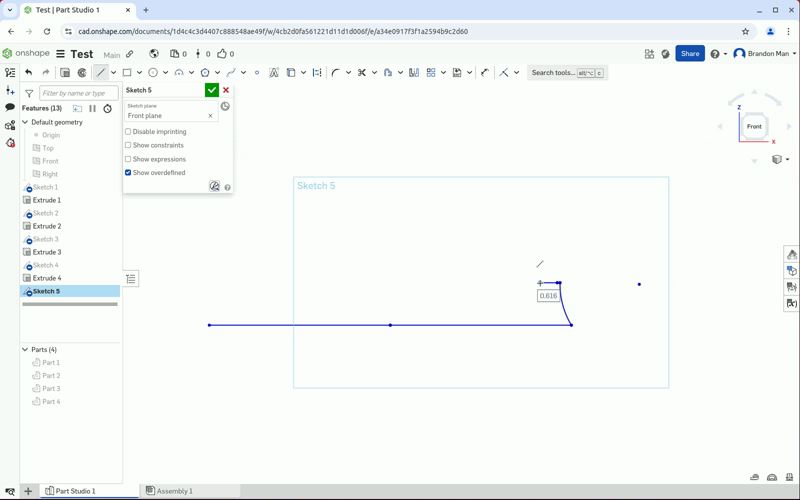
scroll(-6)
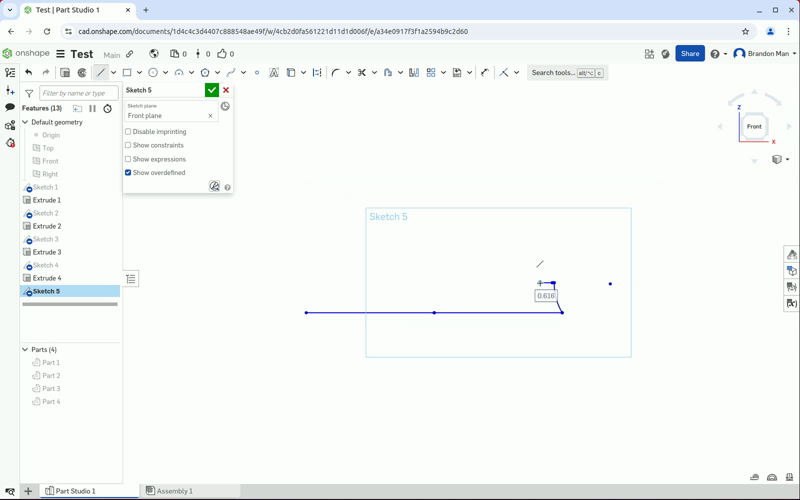
scroll(-6)
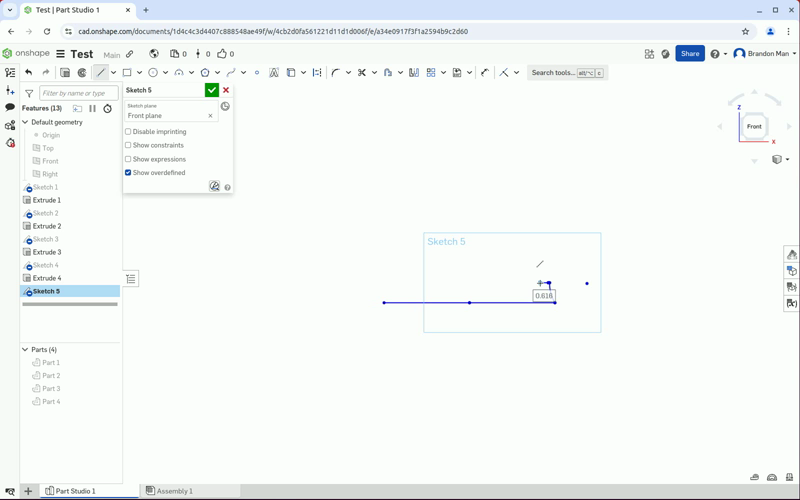
scroll(-6)
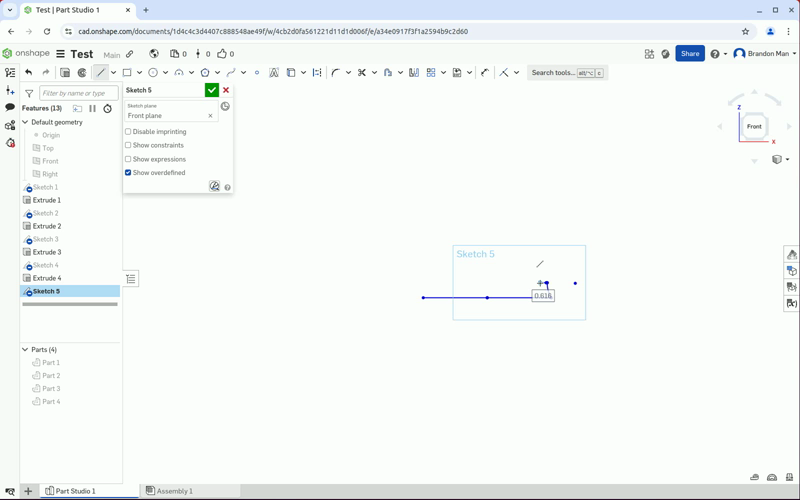
scroll(-6)
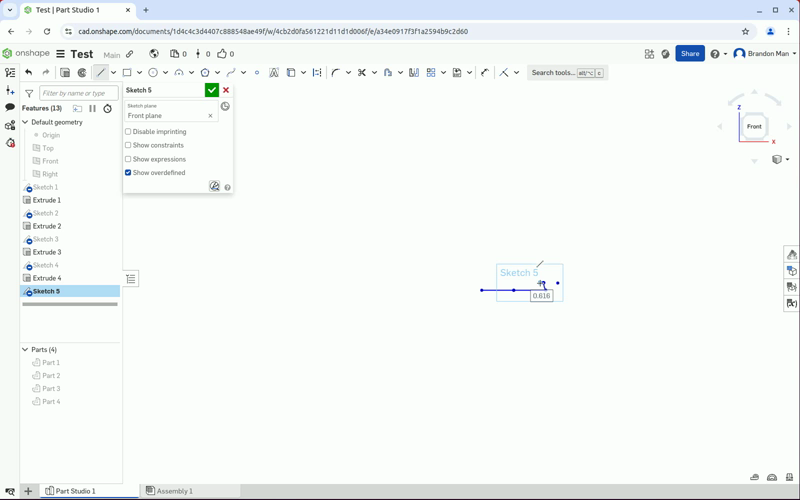
key_up(shift)
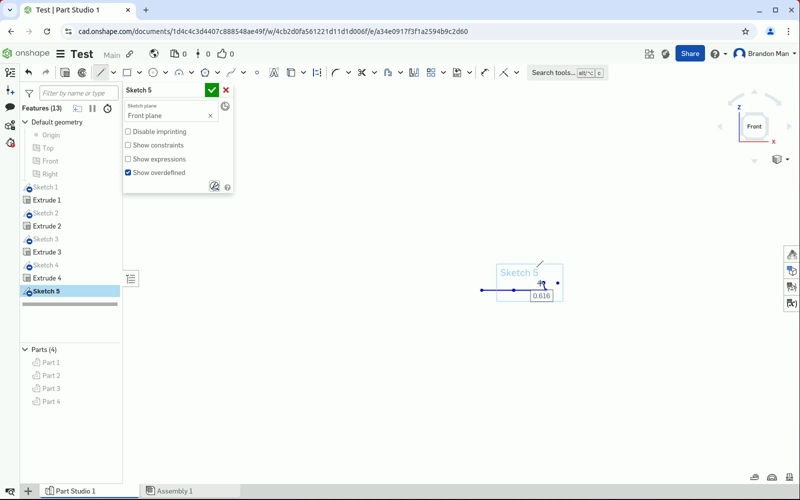
key(esc)
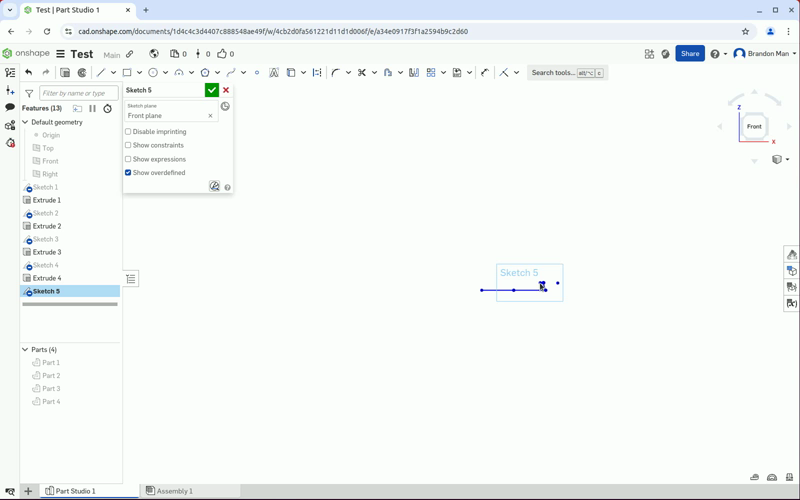
key(a)
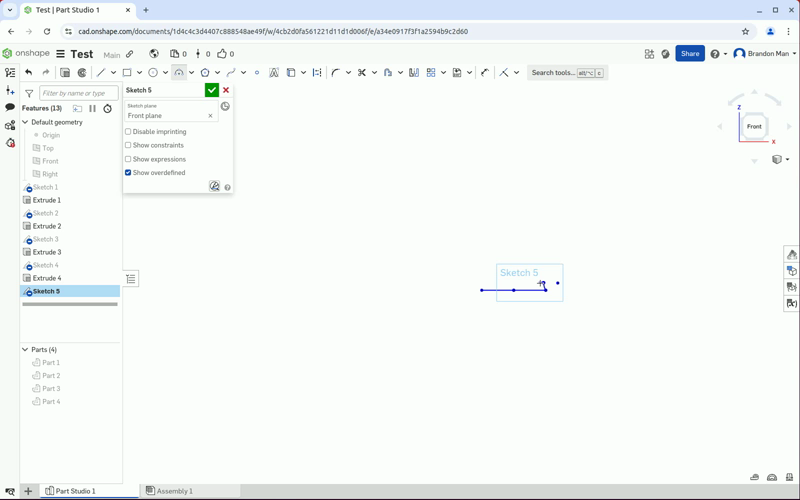
mouse_move(540, 282)
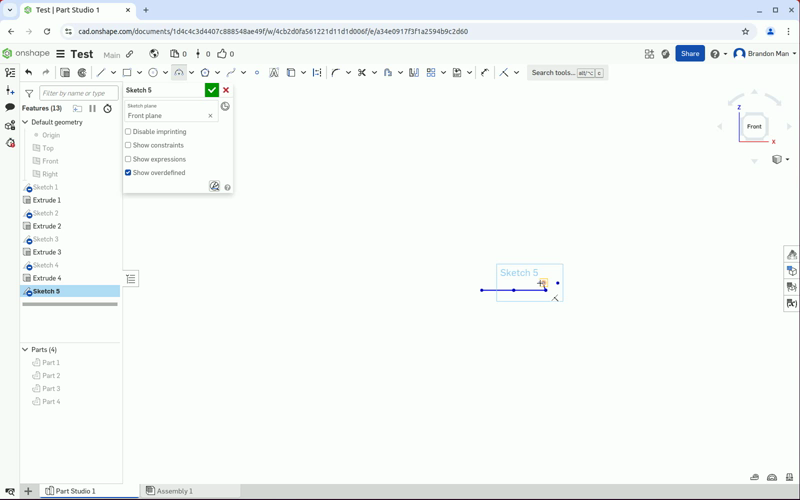
scroll(6)
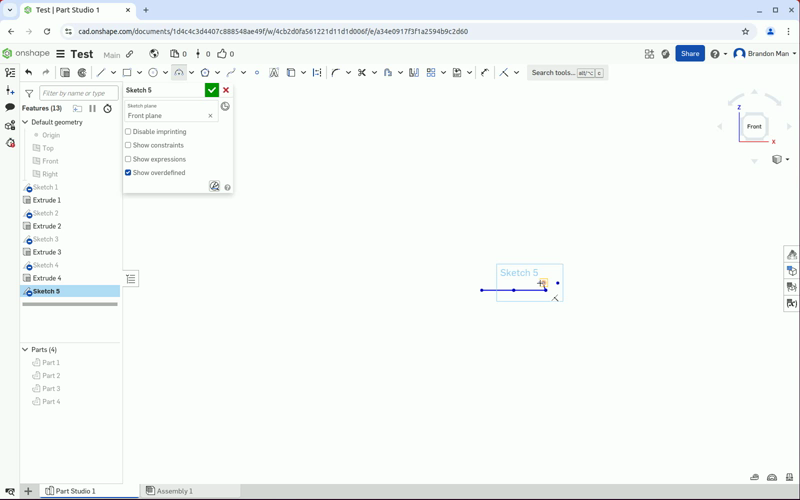
scroll(6)
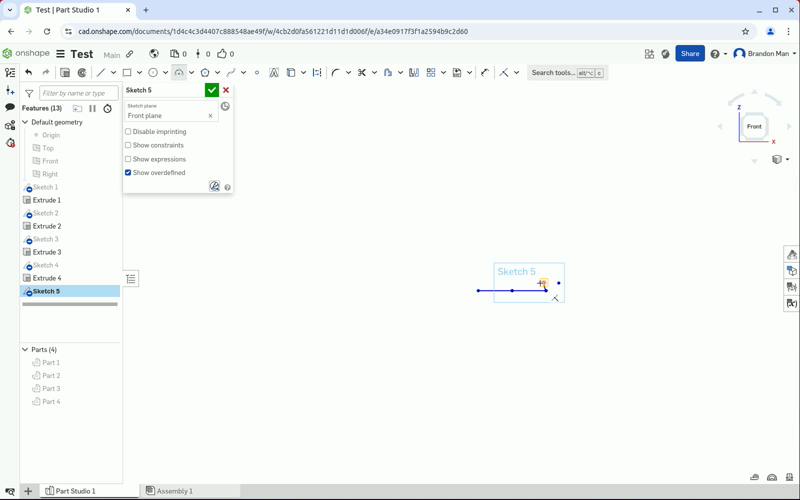
scroll(6)
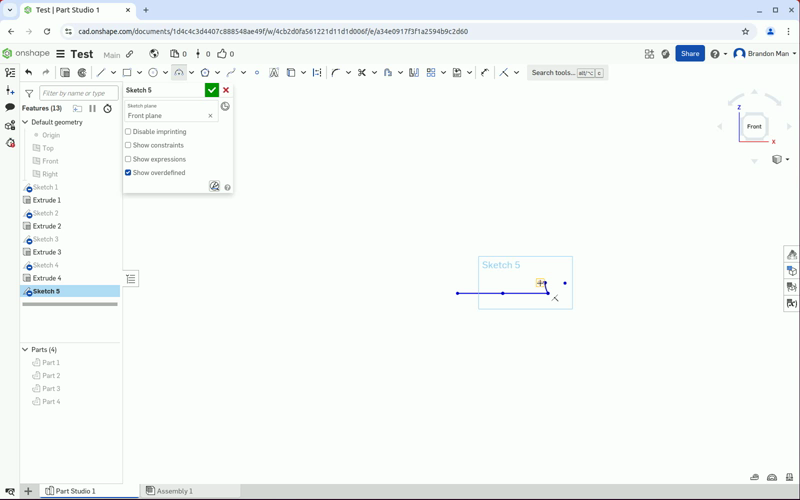
scroll(6)
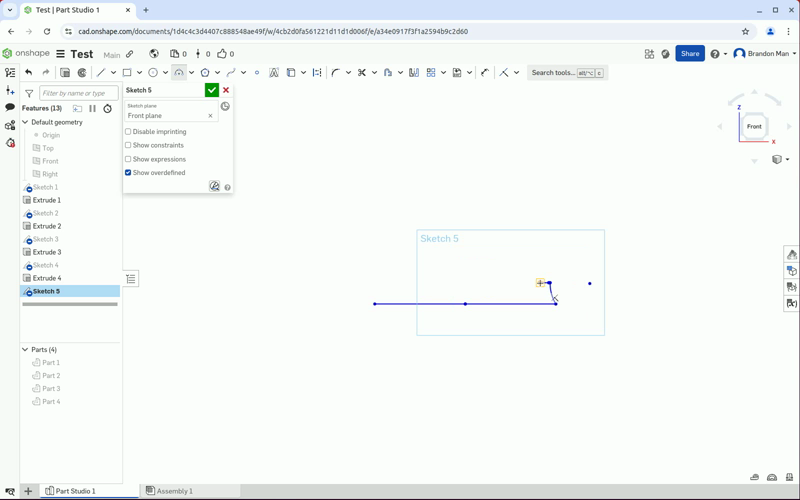
scroll(6)
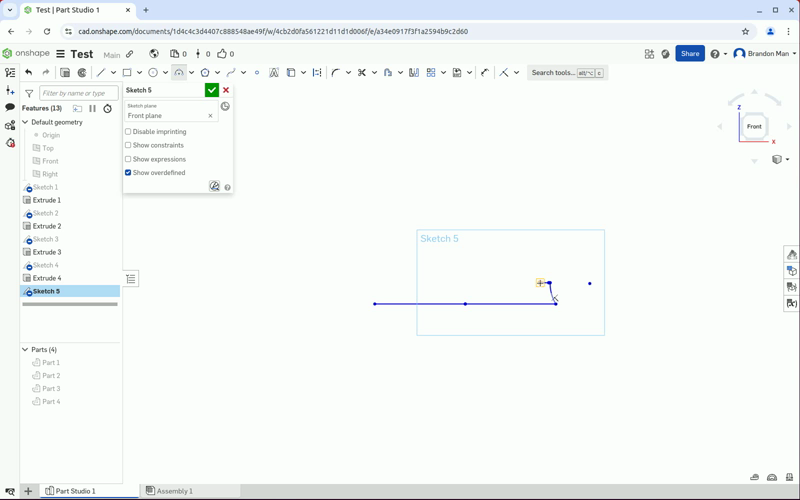
scroll(6)
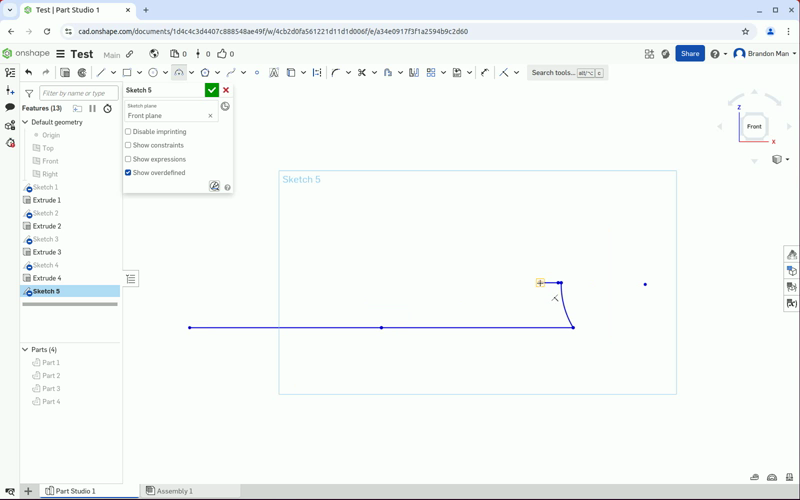
scroll(6)
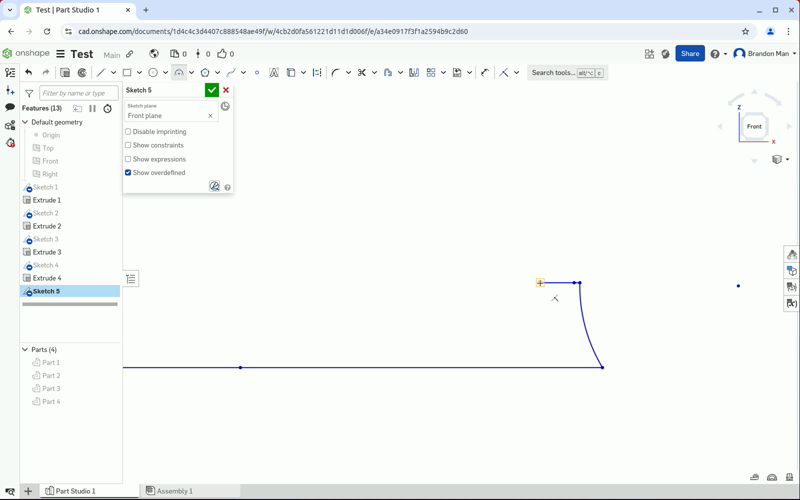
click(540, 282)
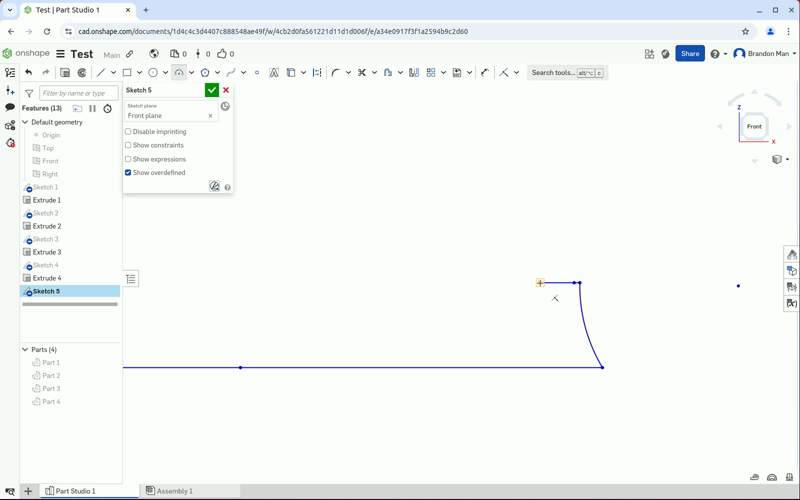
scroll(-6)
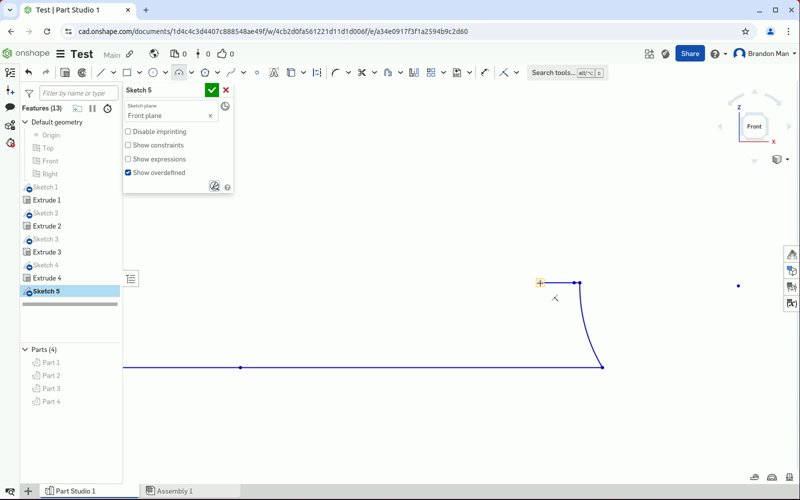
scroll(-6)
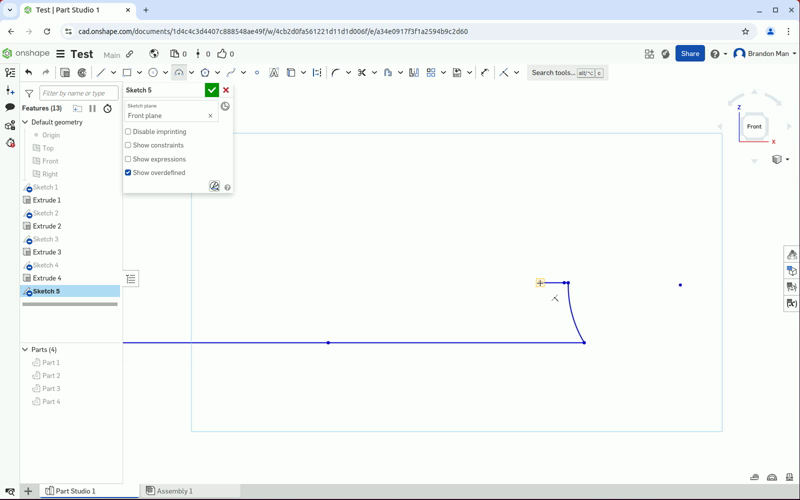
scroll(-6)
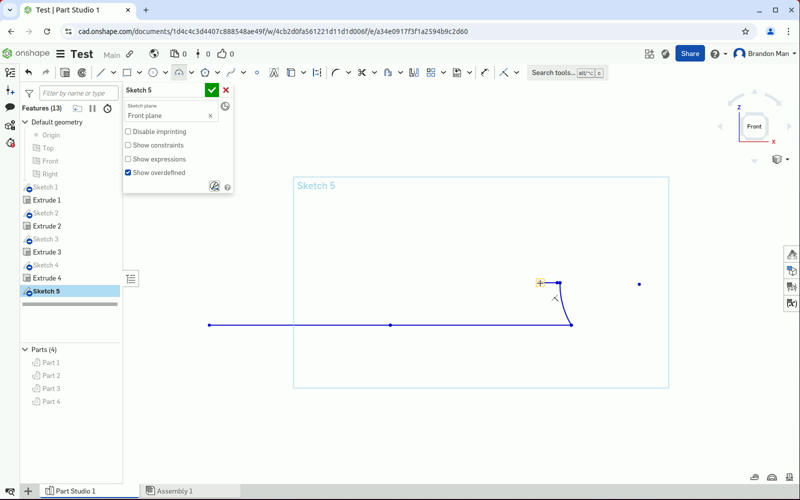
scroll(-6)
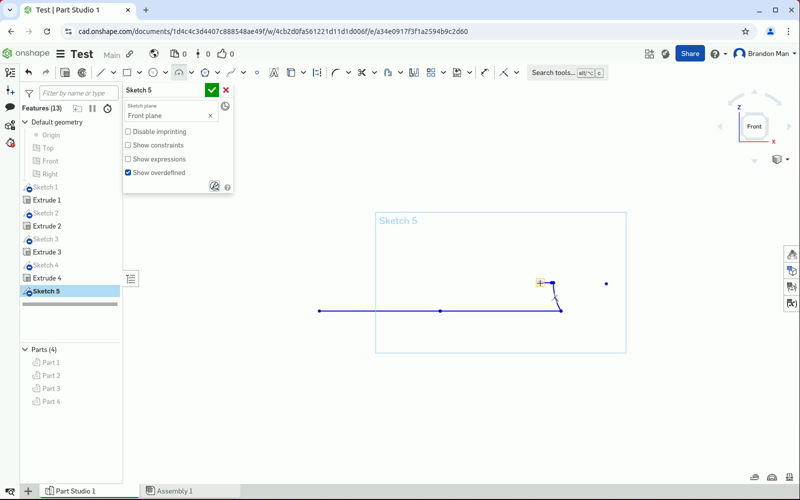
scroll(-6)
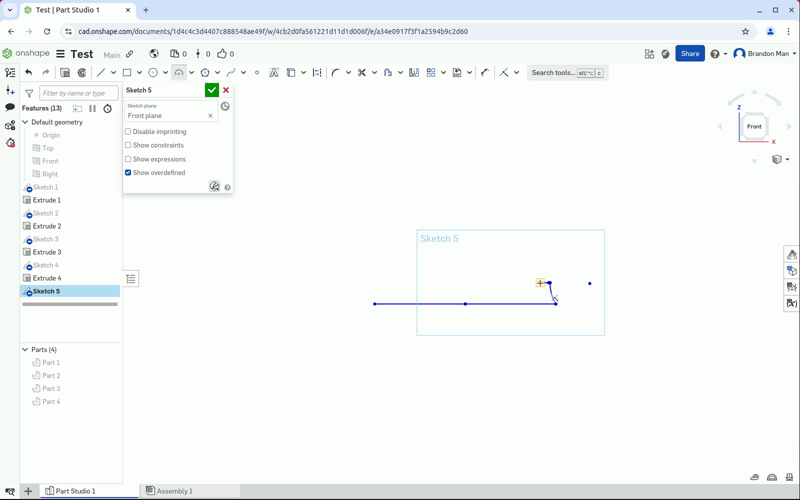
scroll(-6)
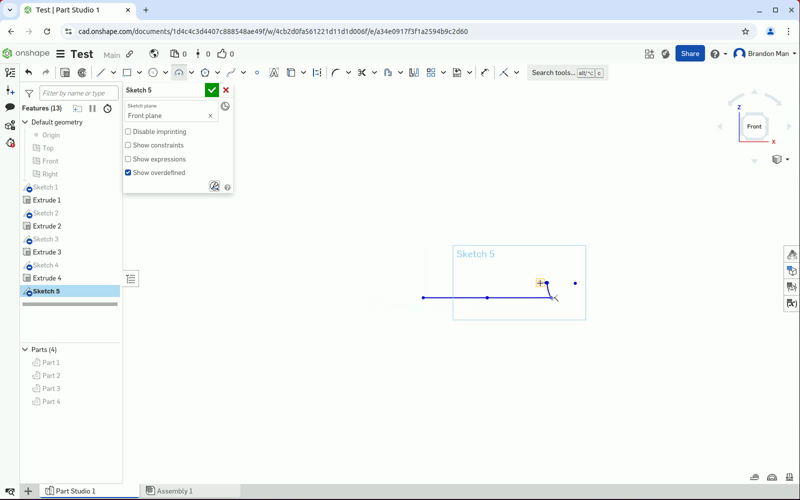
scroll(-6)
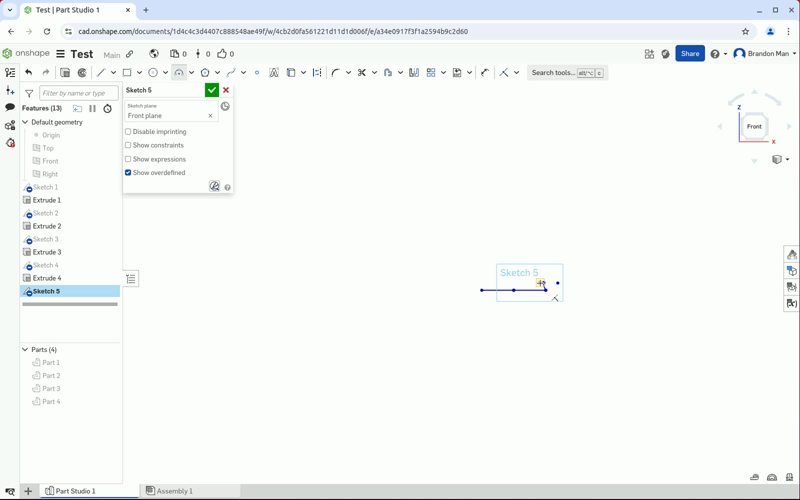
key_down(shift)
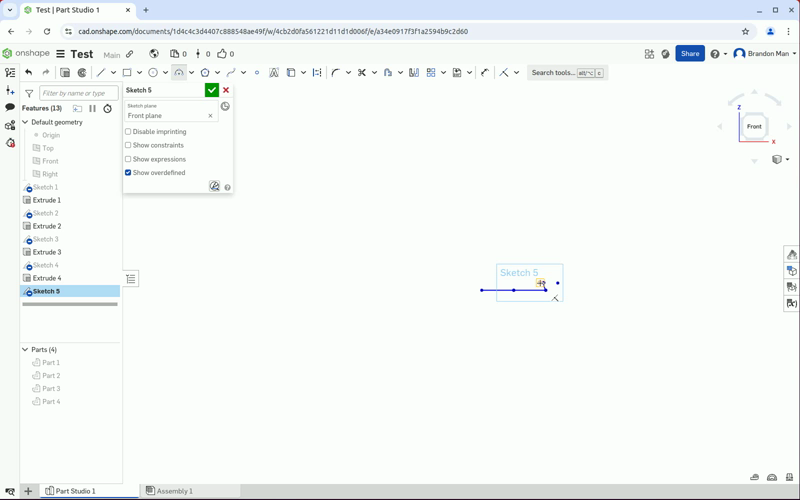
mouse_move(537, 285)
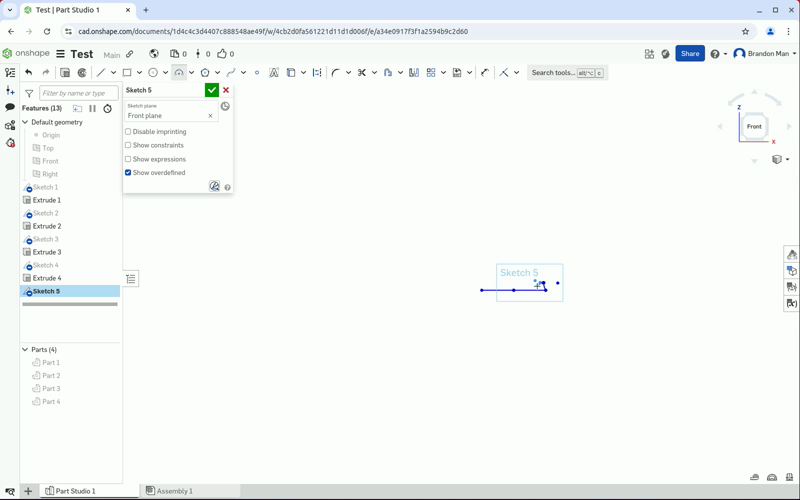
scroll(6)
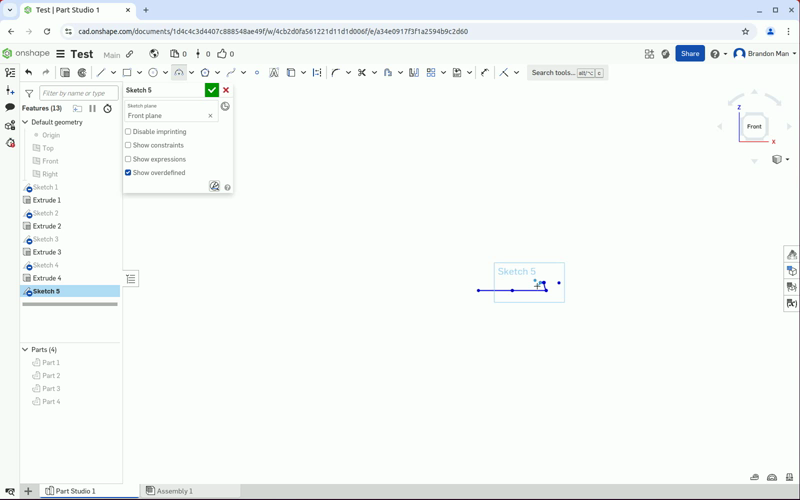
scroll(6)
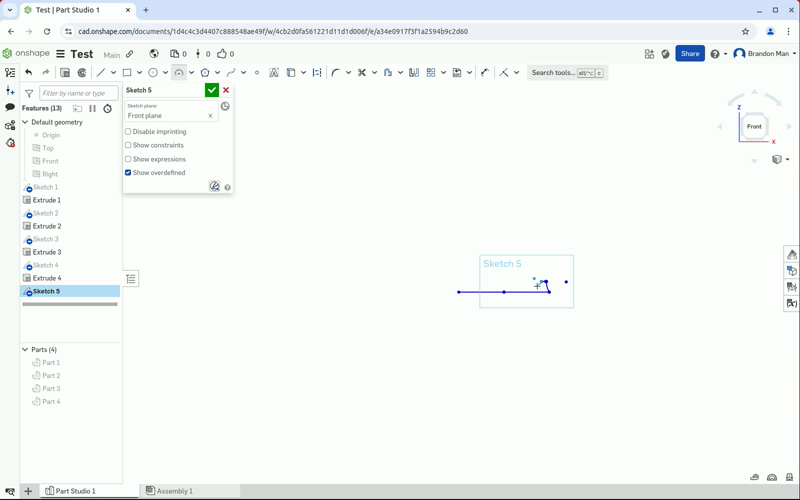
scroll(6)
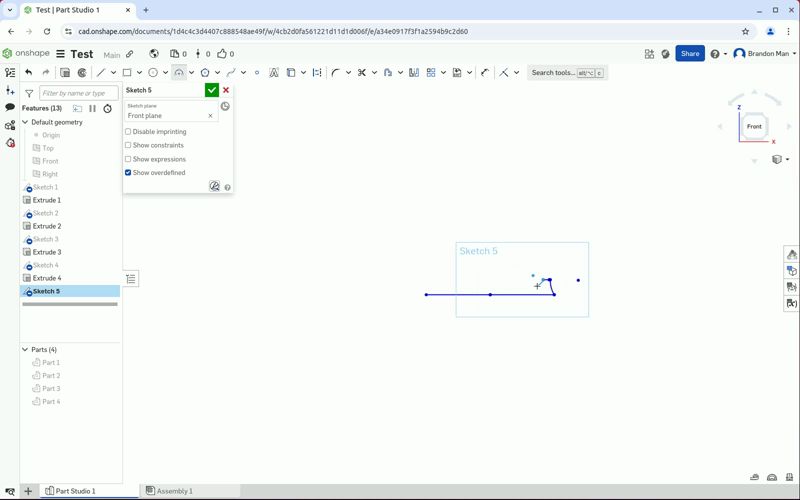
scroll(6)
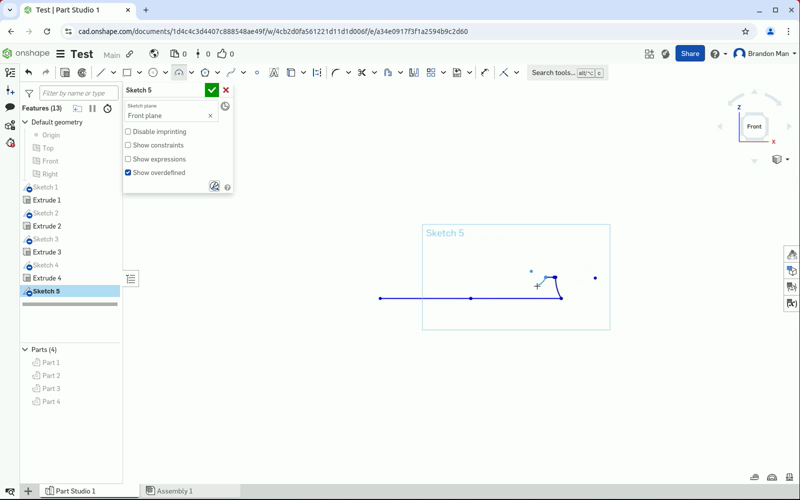
scroll(6)
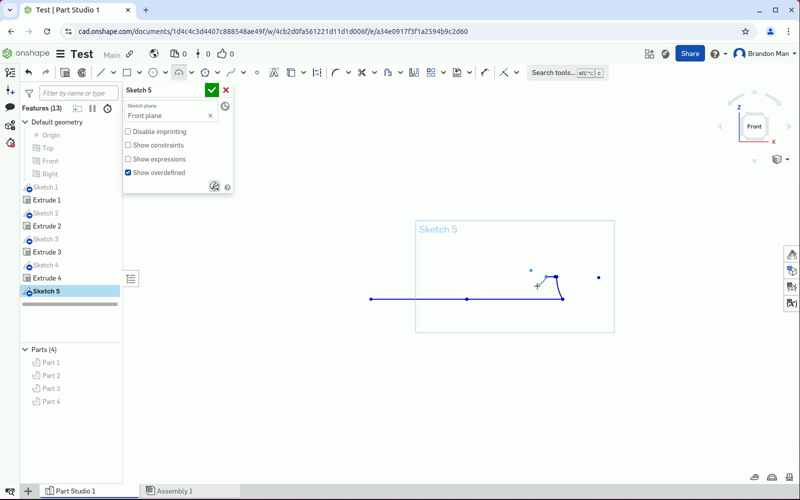
scroll(6)
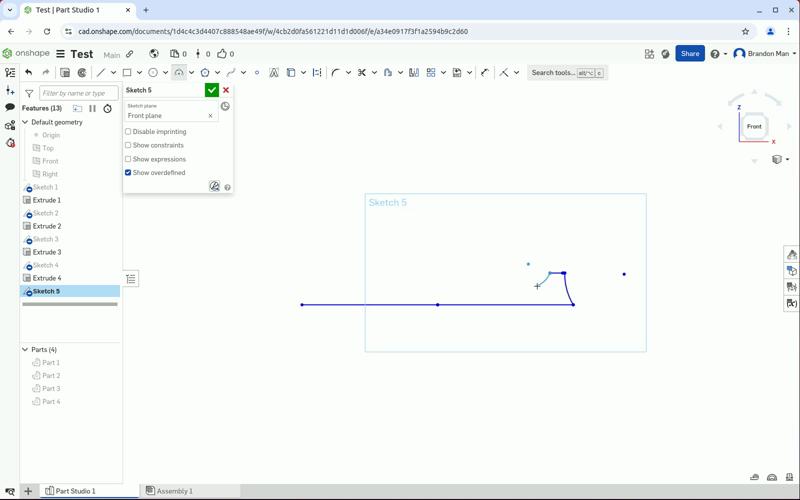
scroll(6)
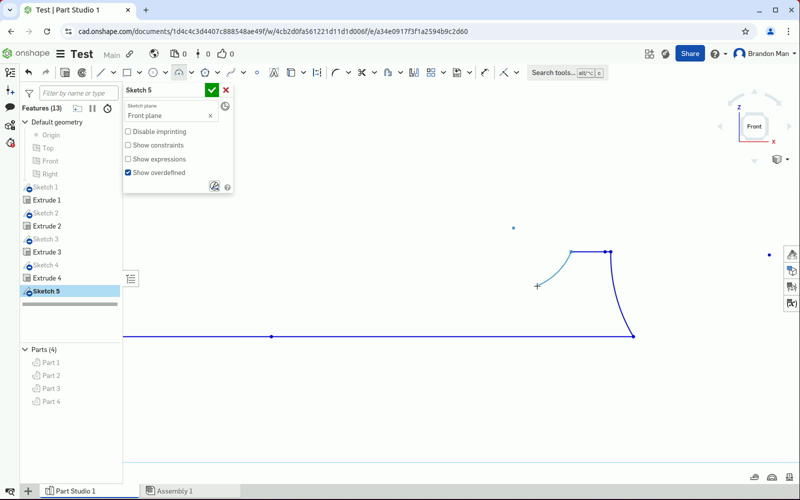
click(537, 285)
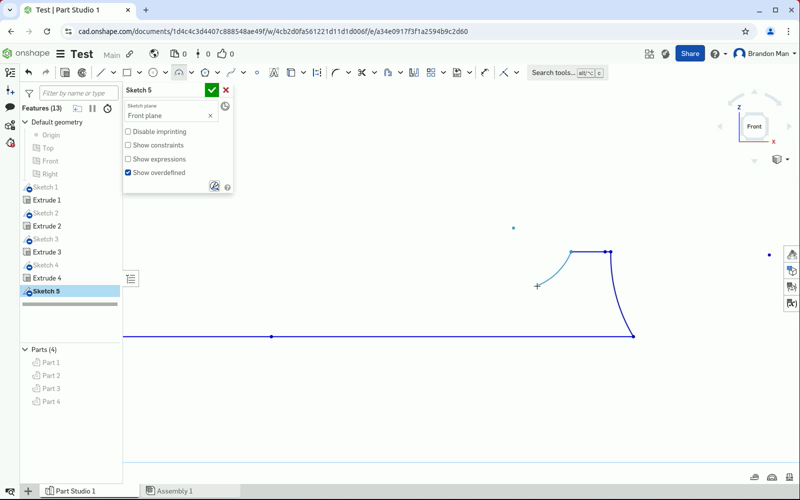
scroll(-6)
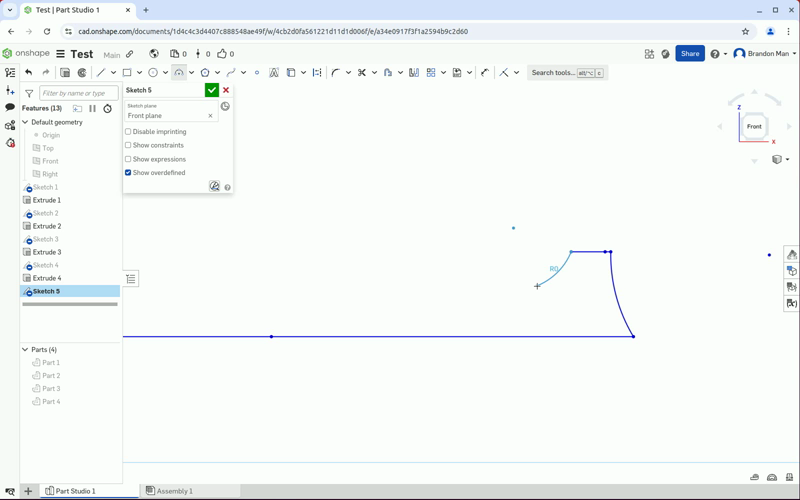
scroll(-6)
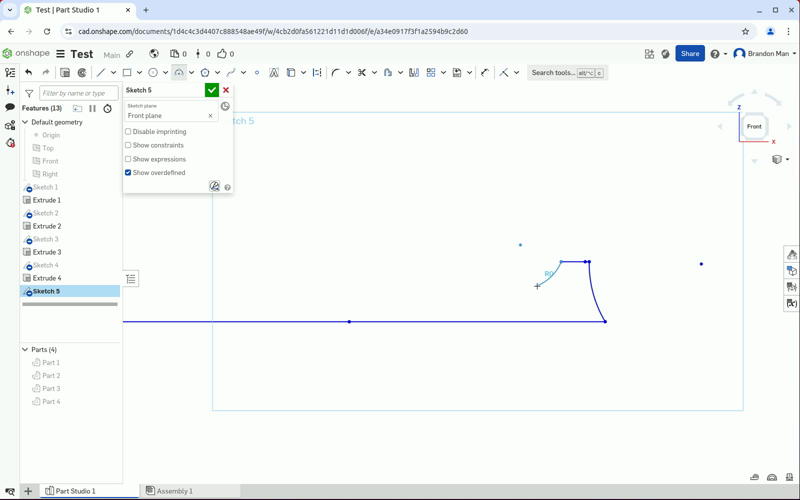
scroll(-6)
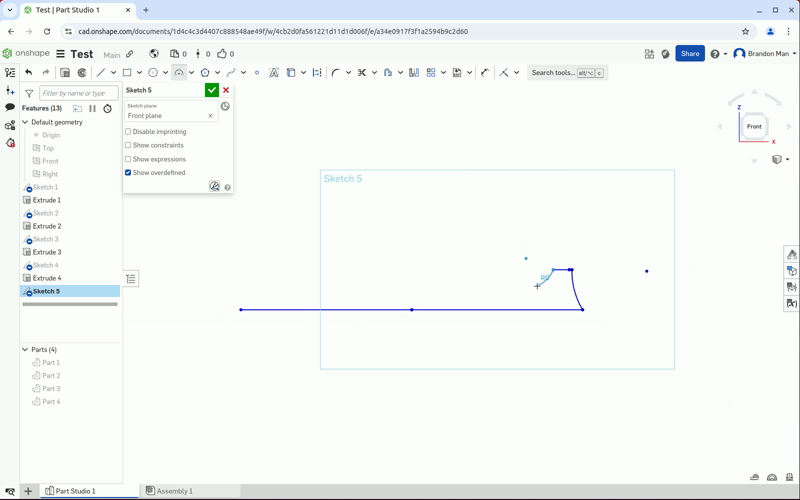
scroll(-6)
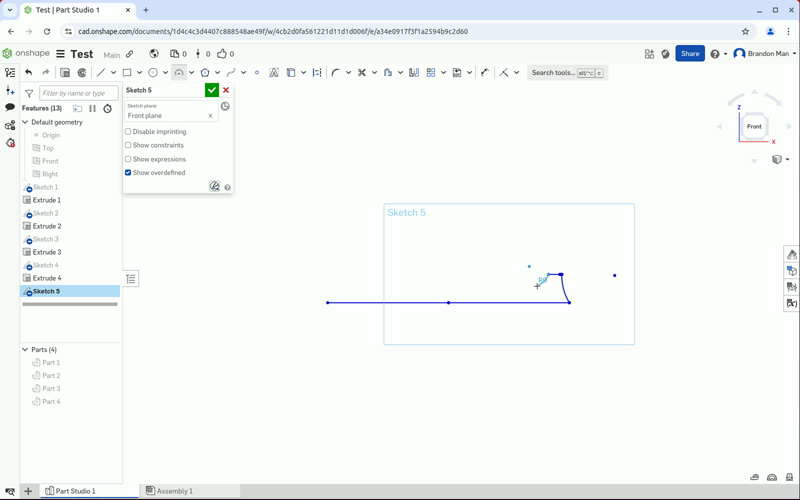
scroll(-6)
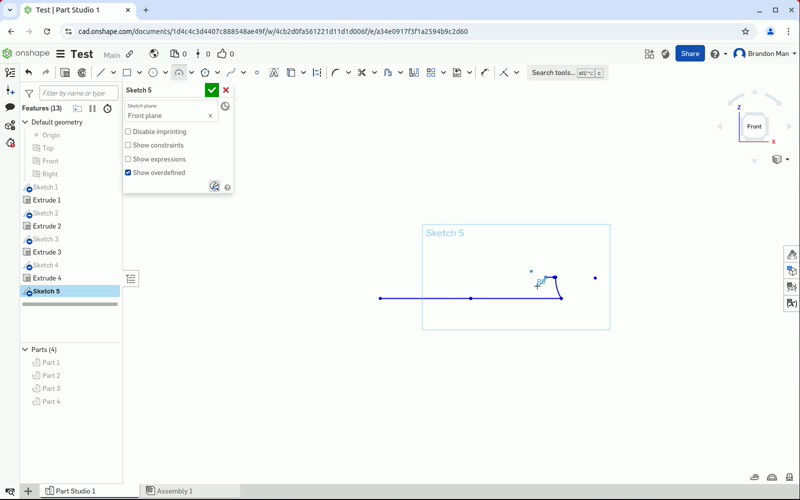
scroll(-6)
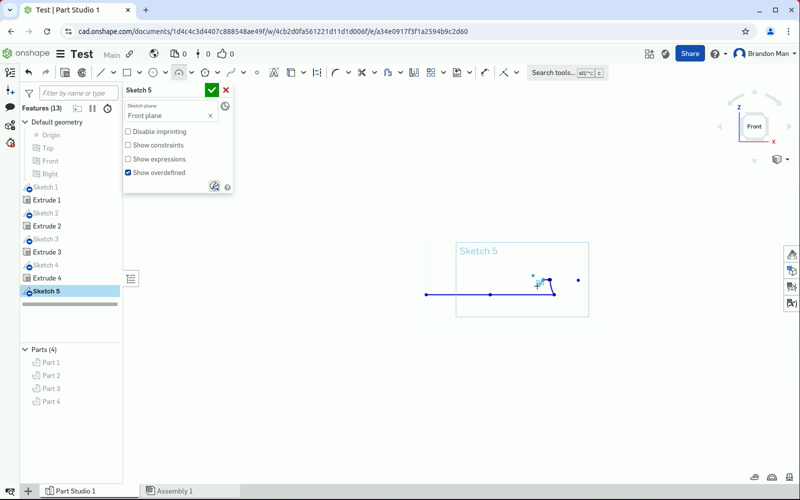
scroll(-6)
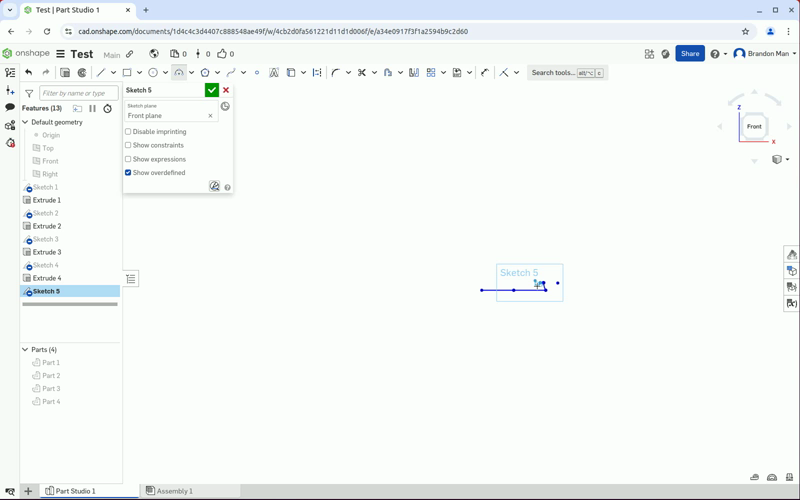
mouse_move(539, 285)
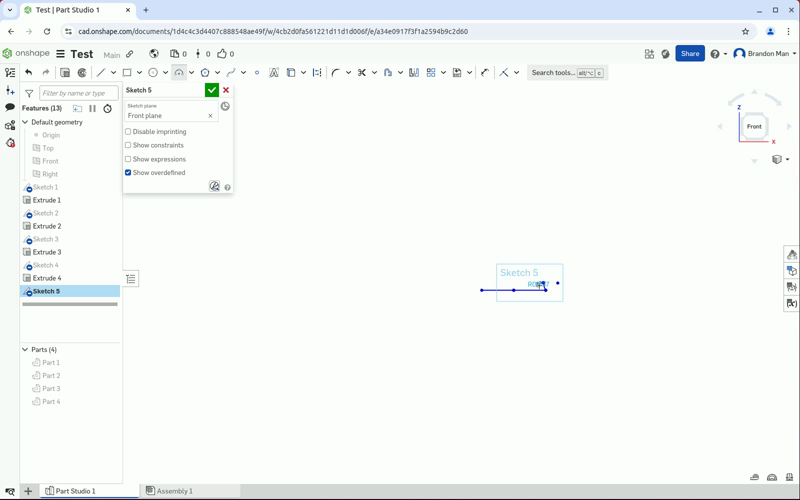
scroll(6)
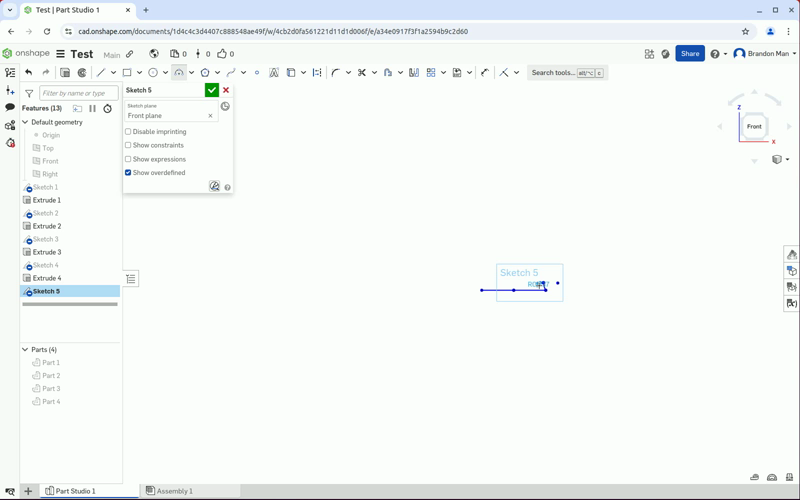
scroll(6)
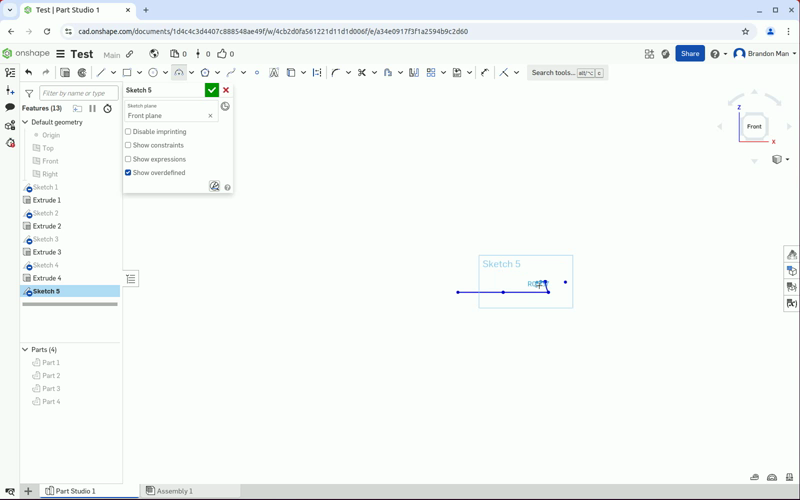
scroll(6)
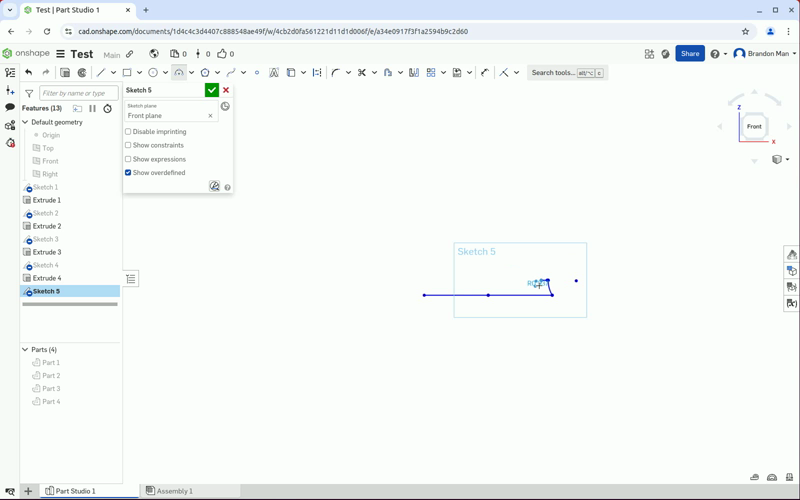
scroll(6)
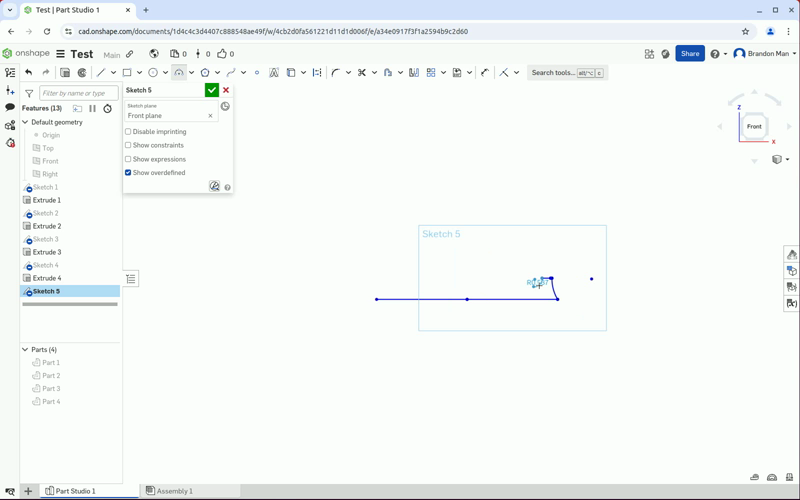
scroll(6)
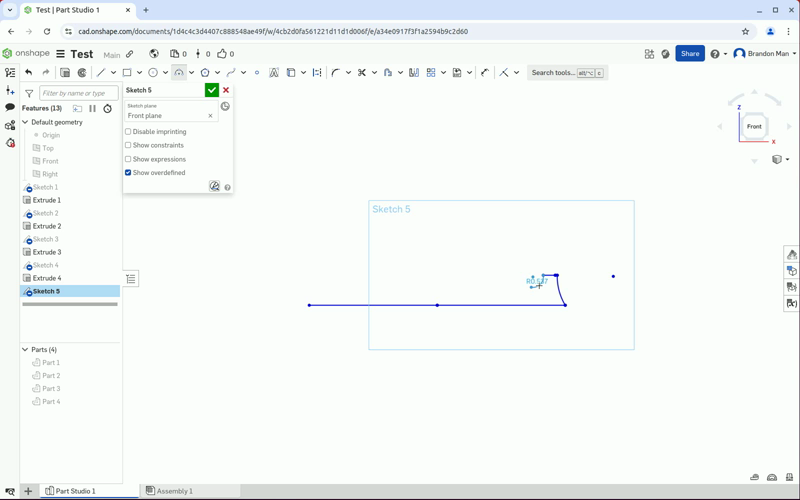
scroll(6)
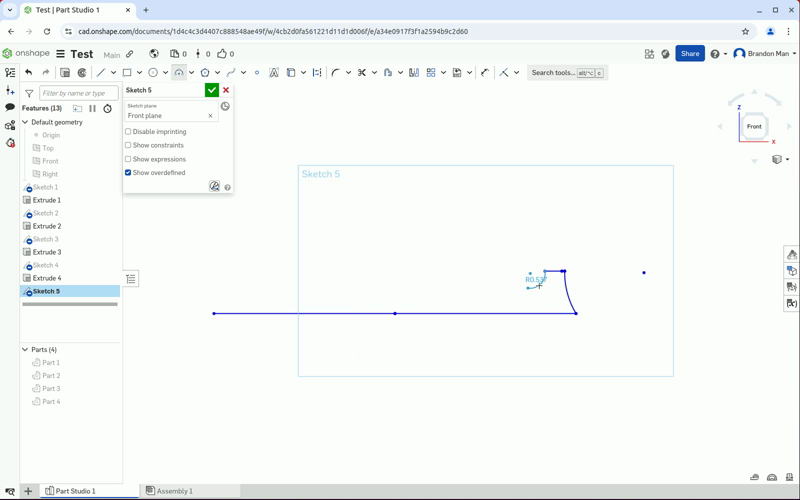
scroll(6)
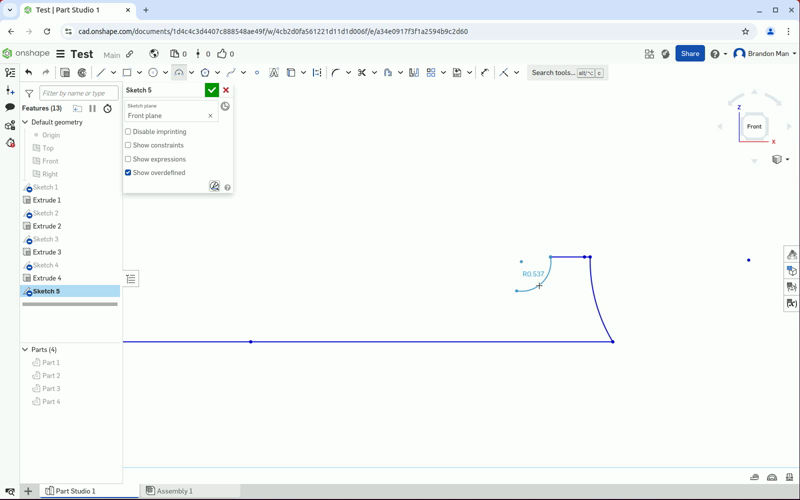
click(539, 285)
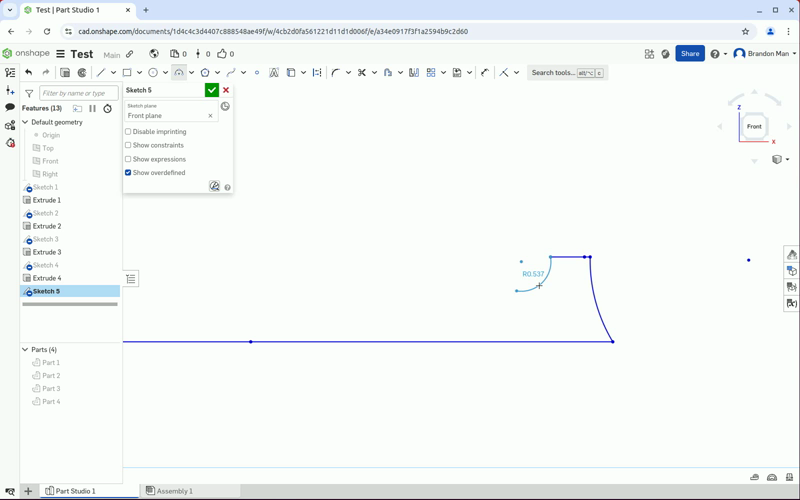
scroll(-6)
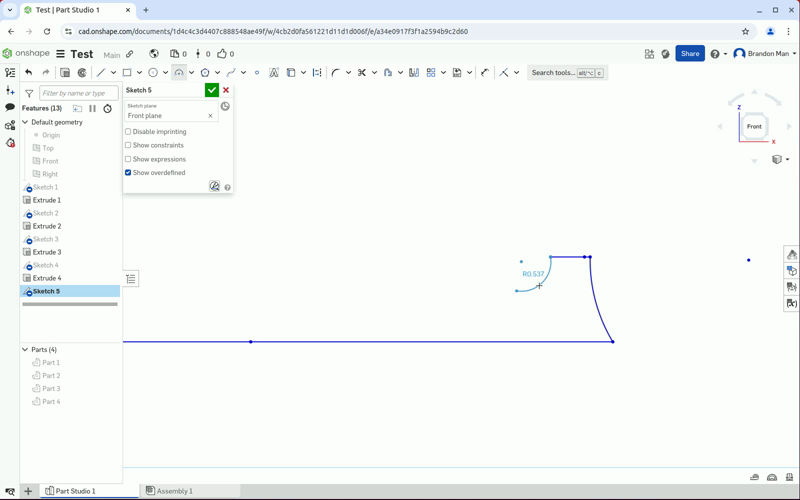
scroll(-6)
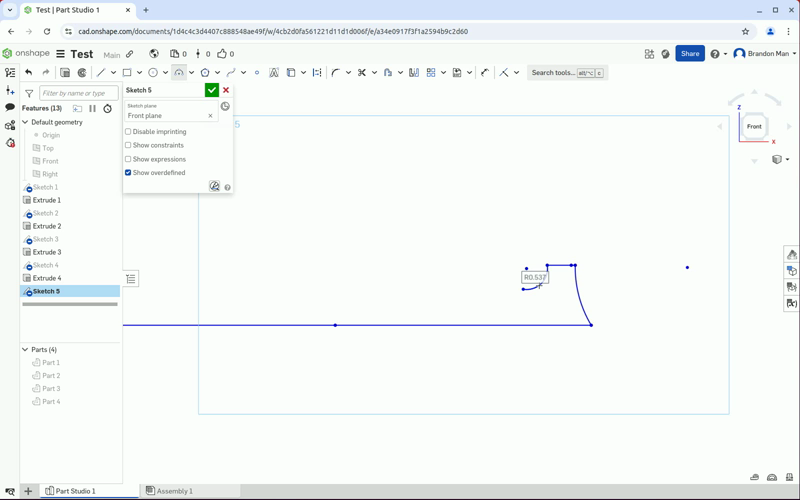
scroll(-6)
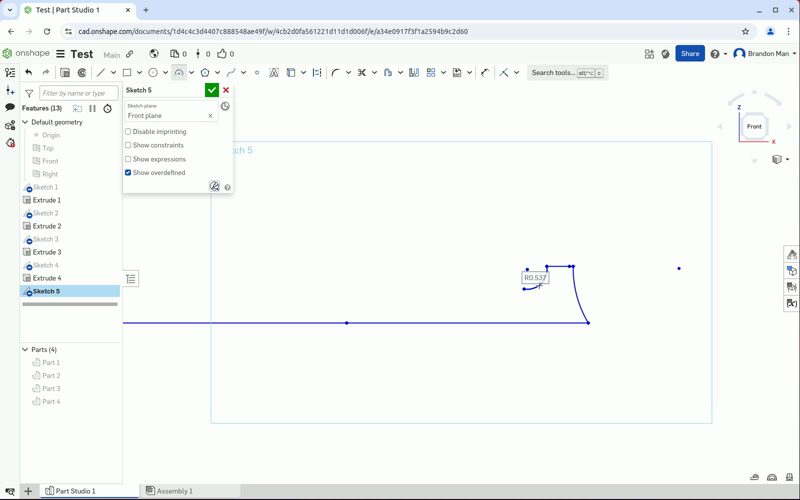
scroll(-6)
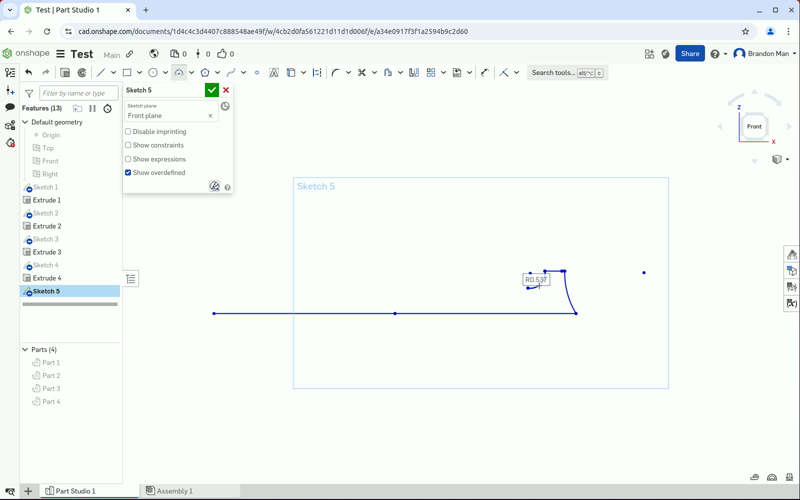
scroll(-6)
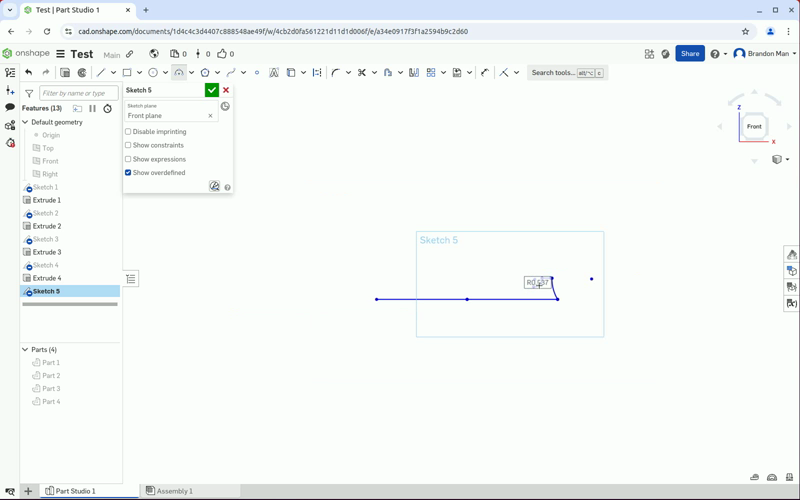
scroll(-6)
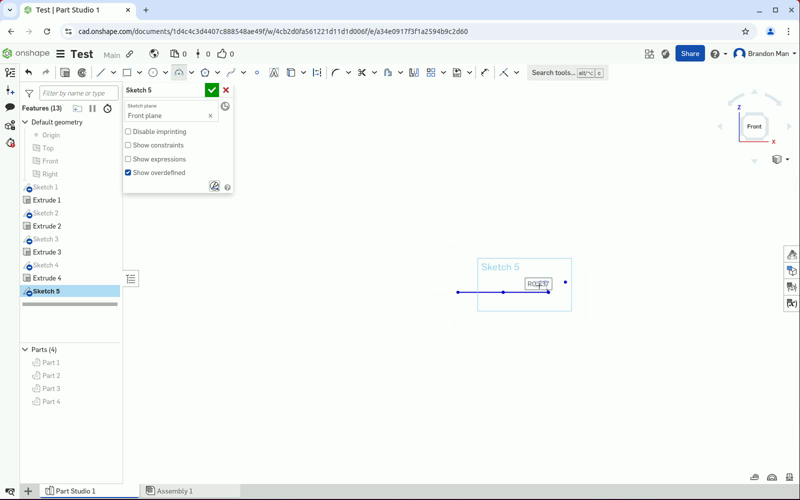
scroll(-6)
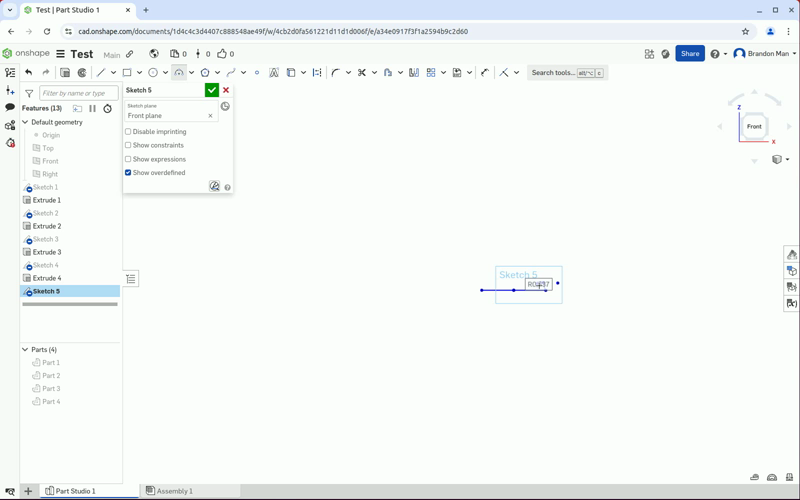
key_up(shift)
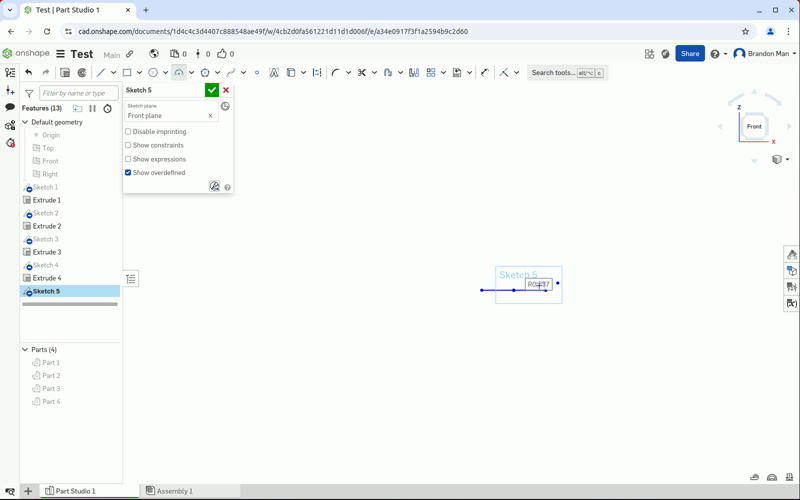
key(esc)
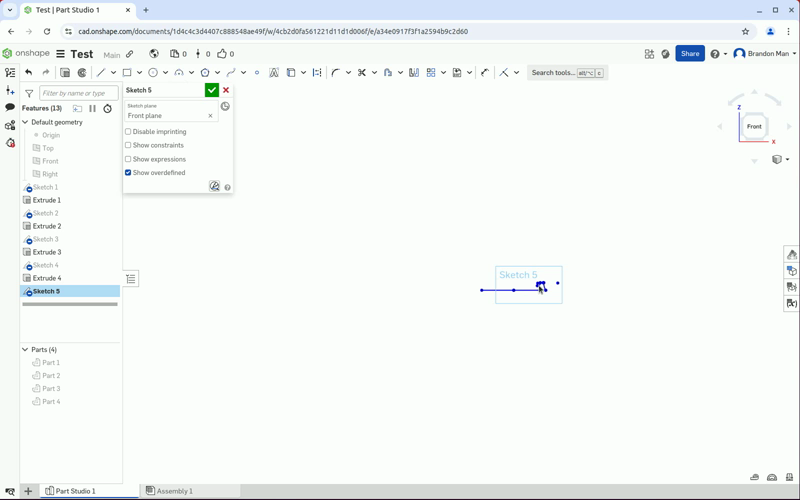
key(l)
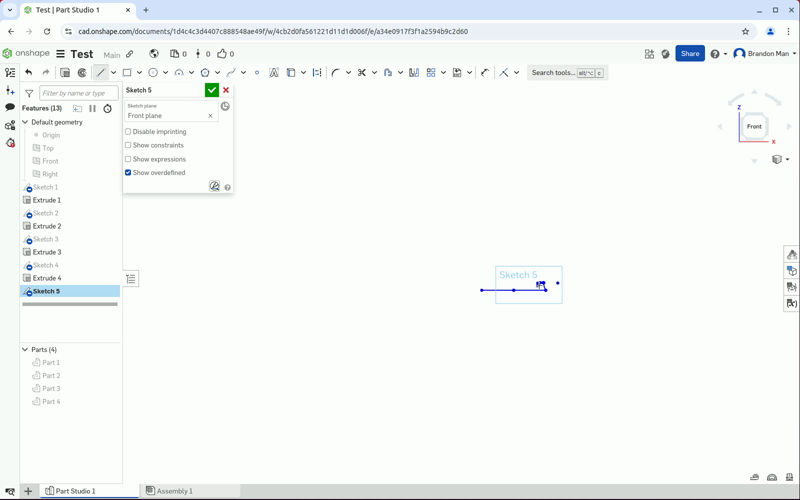
mouse_move(537, 285)
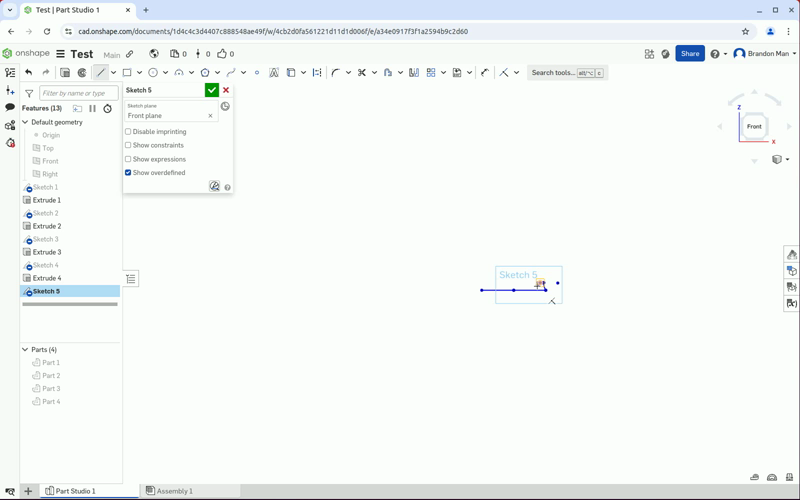
scroll(6)
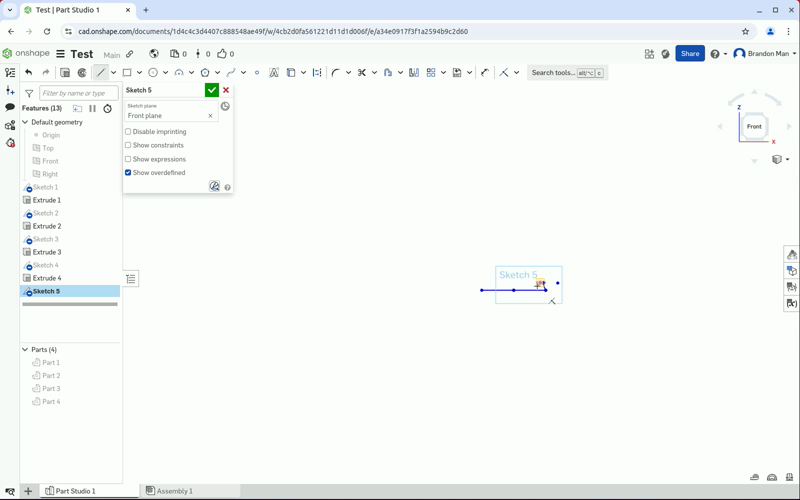
scroll(6)
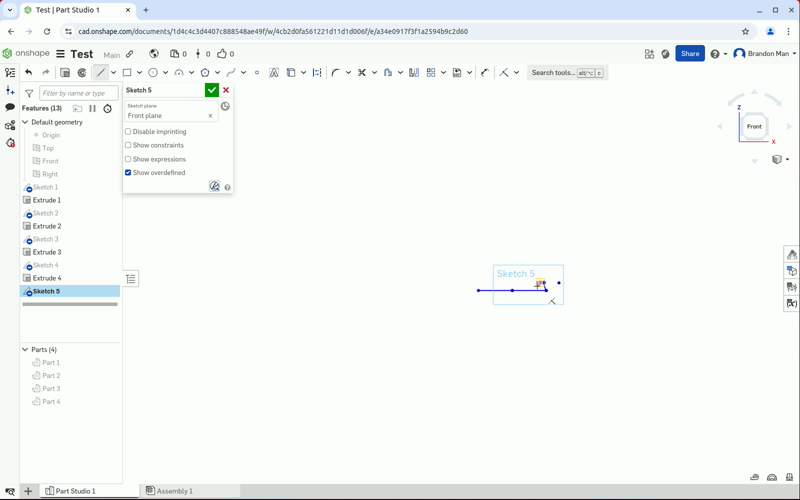
scroll(6)
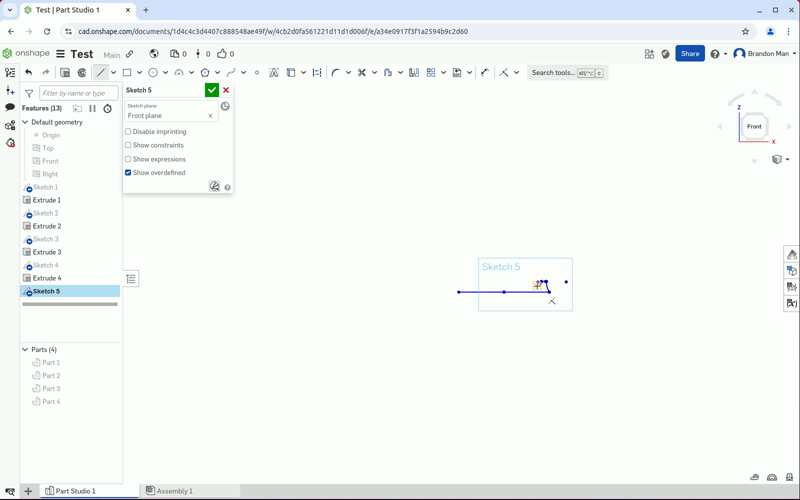
scroll(6)
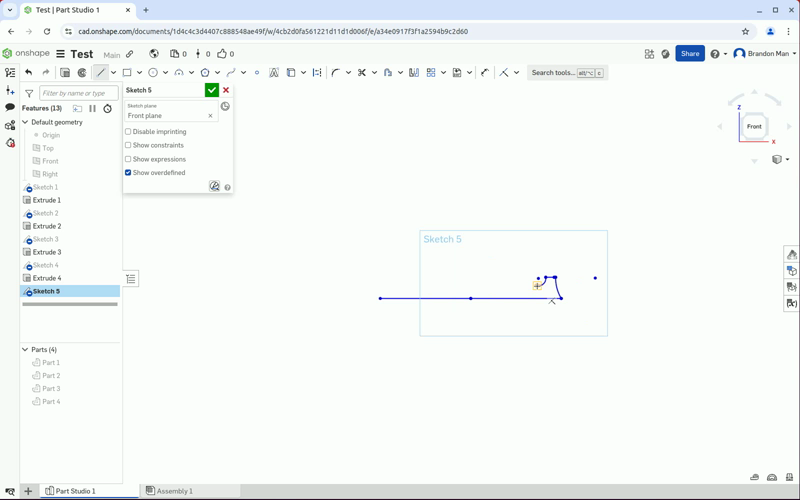
scroll(6)
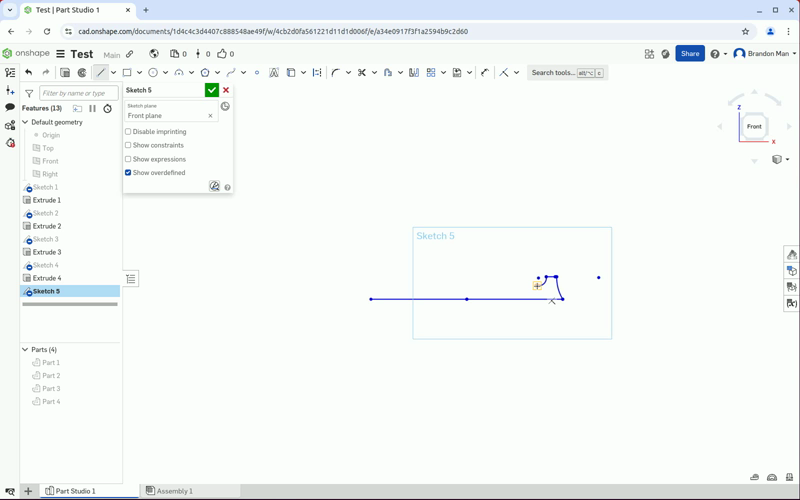
scroll(6)
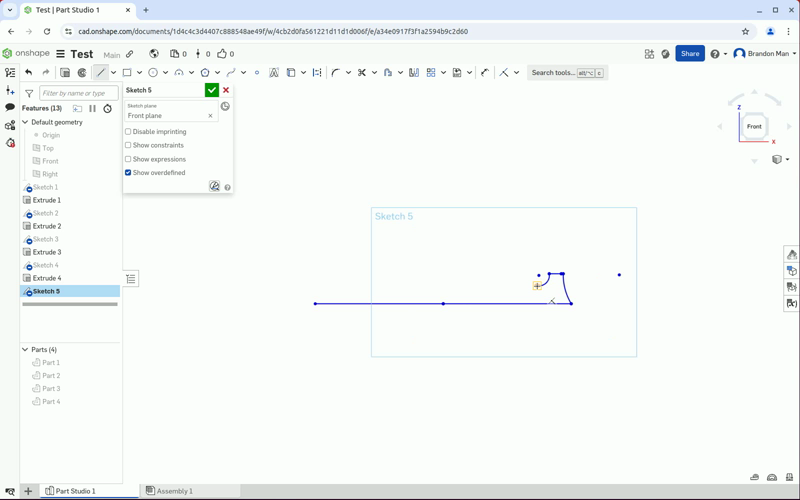
scroll(6)
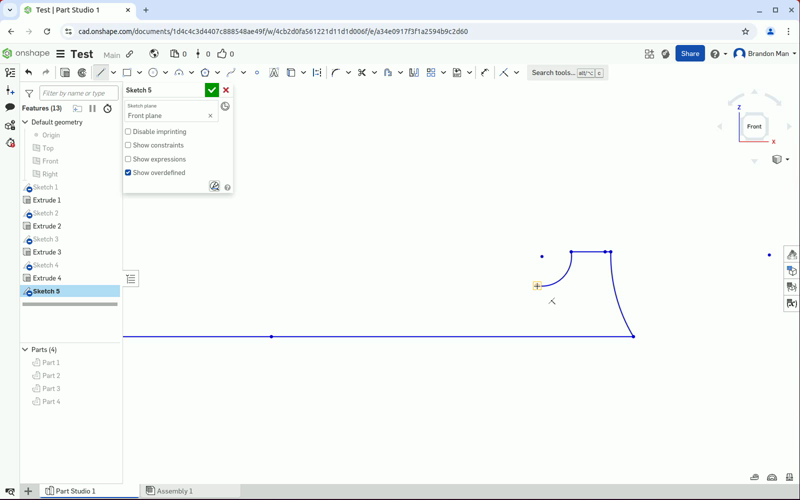
click(537, 285)
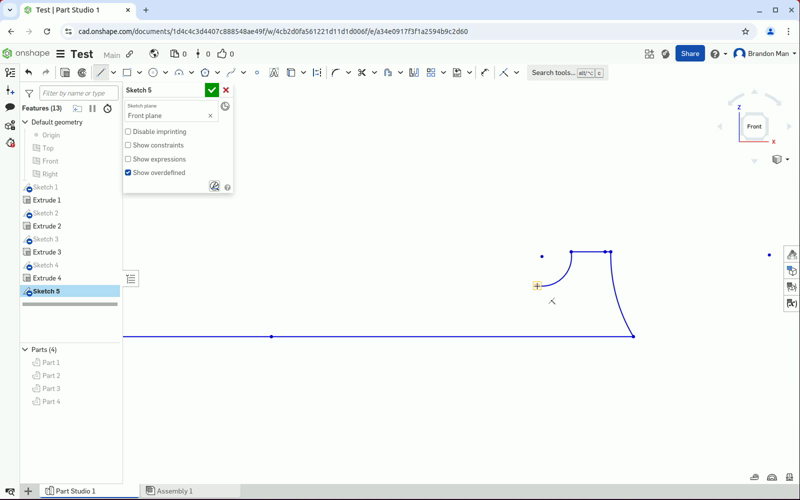
scroll(-6)
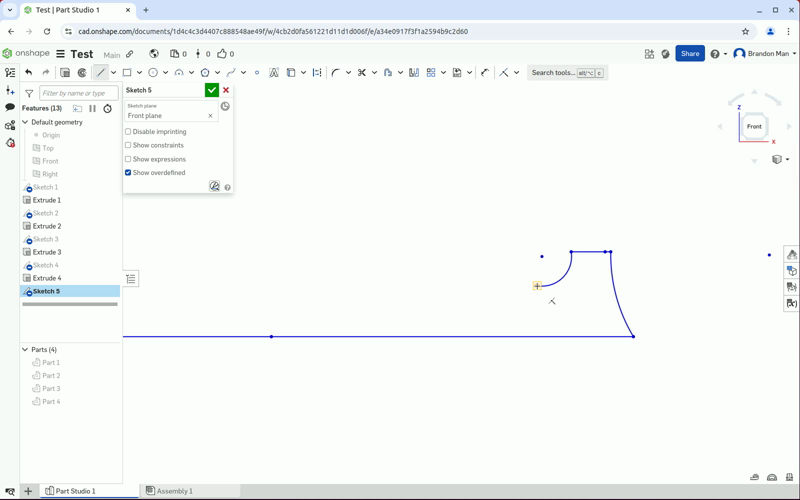
scroll(-6)
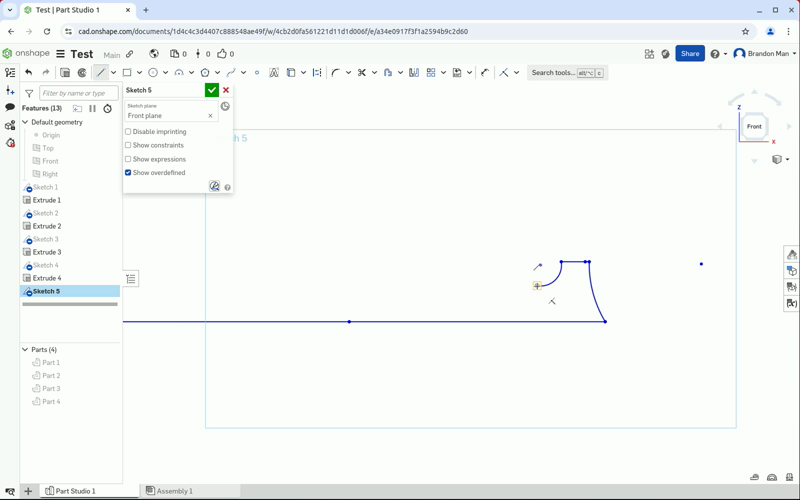
scroll(-6)
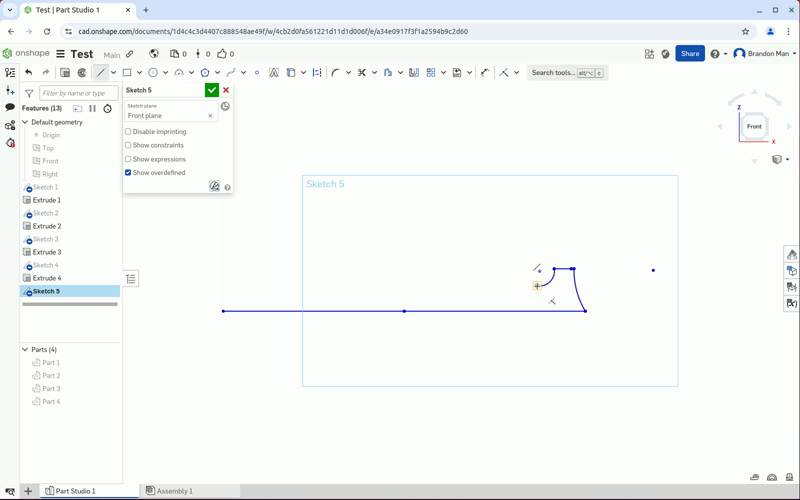
scroll(-6)
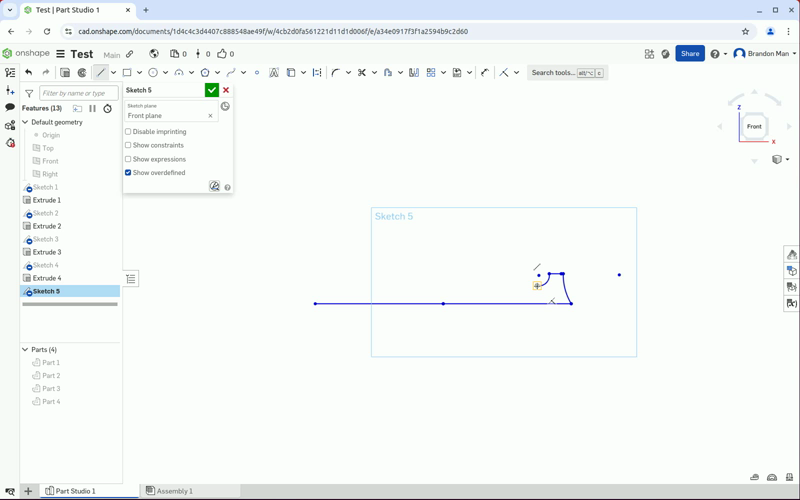
scroll(-6)
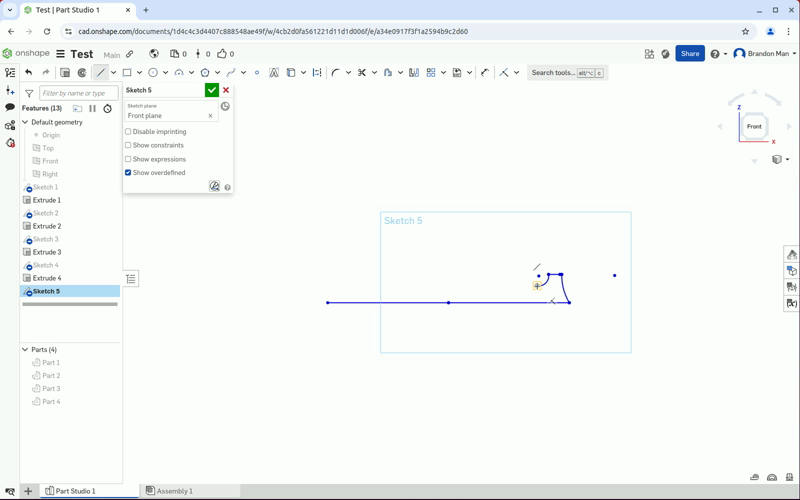
scroll(-6)
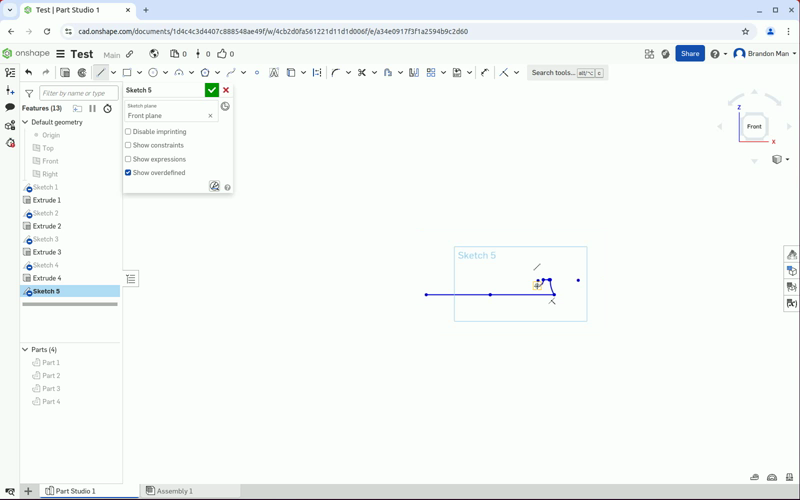
scroll(-6)
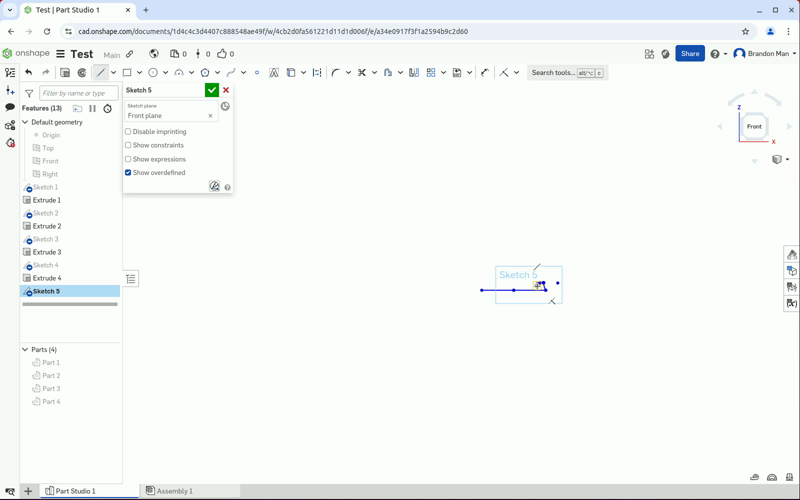
key_down(shift)
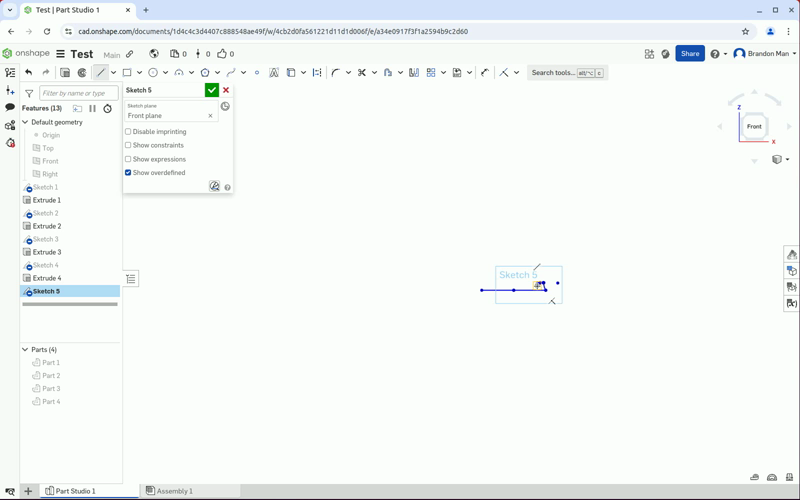
mouse_move(567, 285)
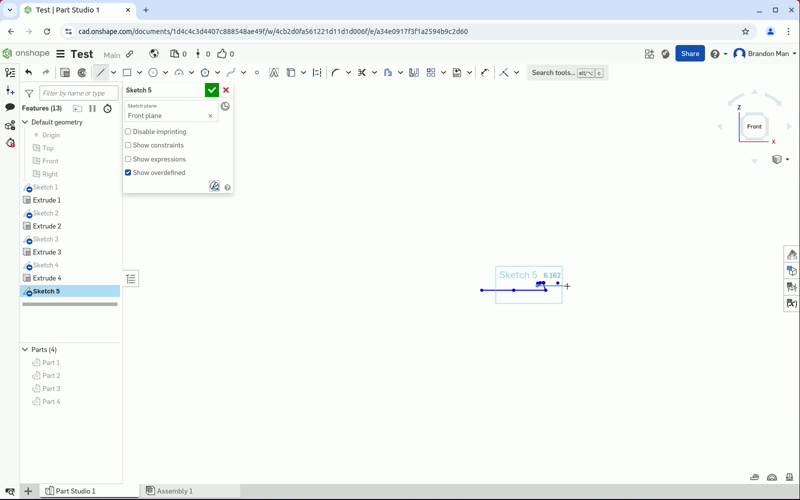
mouse_move(490, 285)
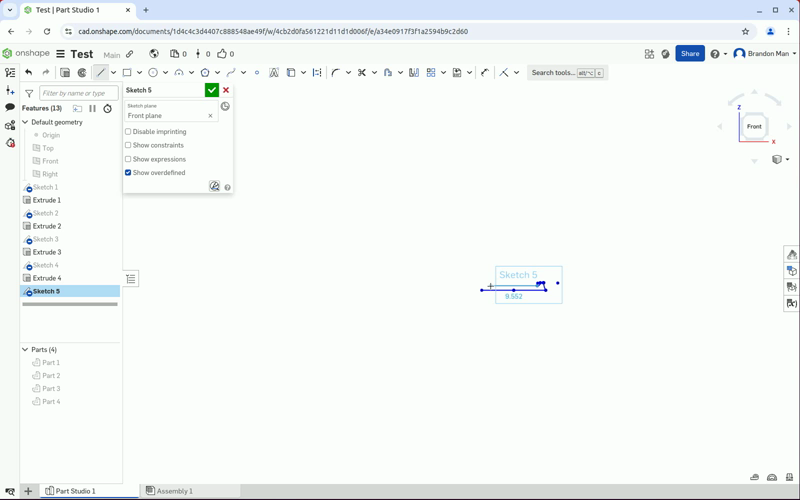
click(490, 285)
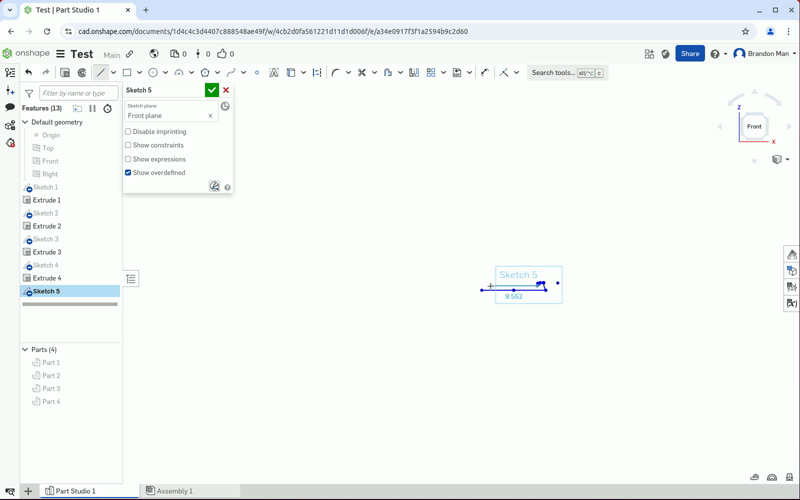
key_up(shift)
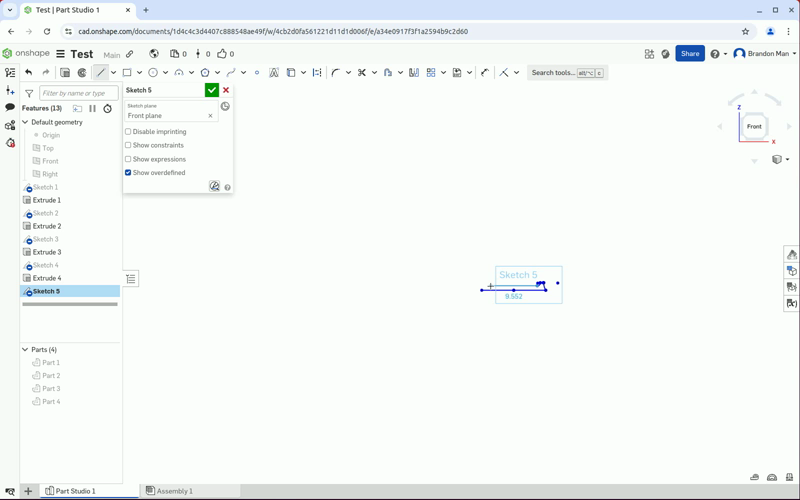
key(esc)
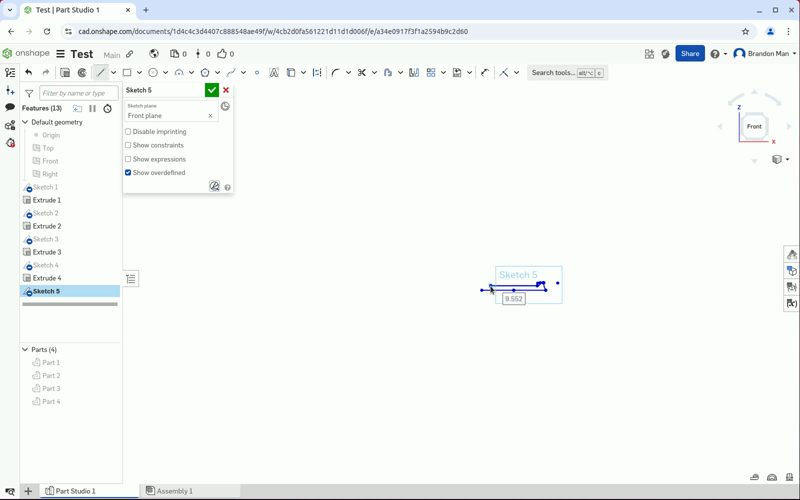
key(a)
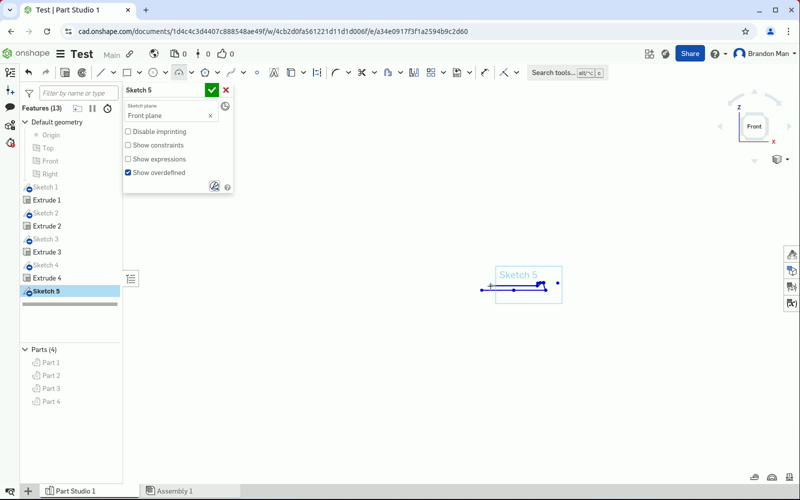
mouse_move(490, 285)
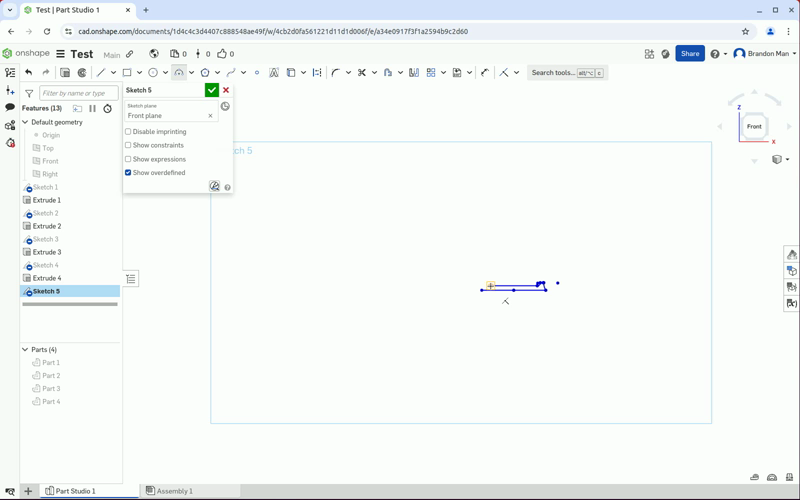
click(490, 285)
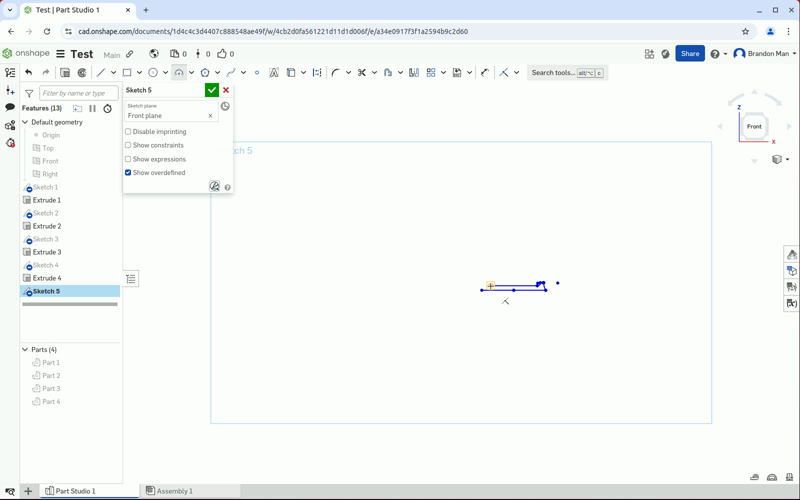
key_down(shift)
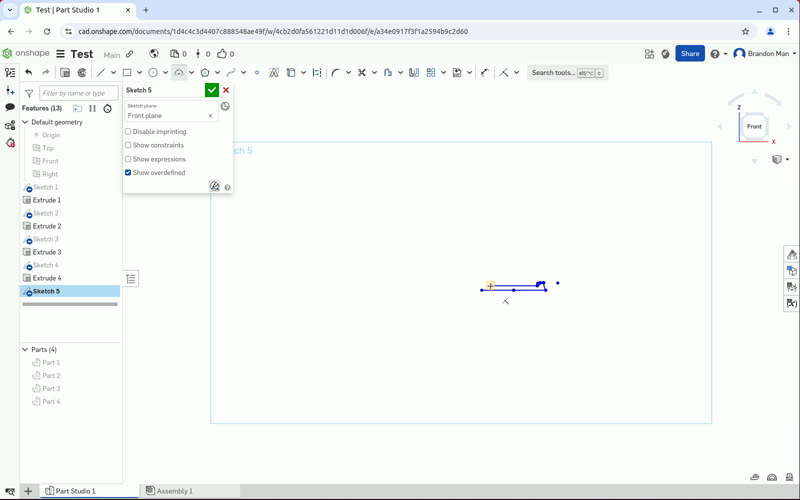
mouse_move(486, 282)
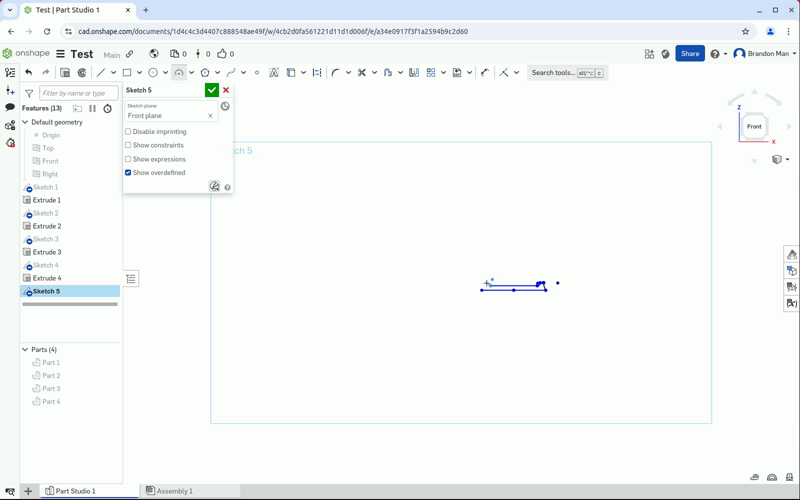
scroll(6)
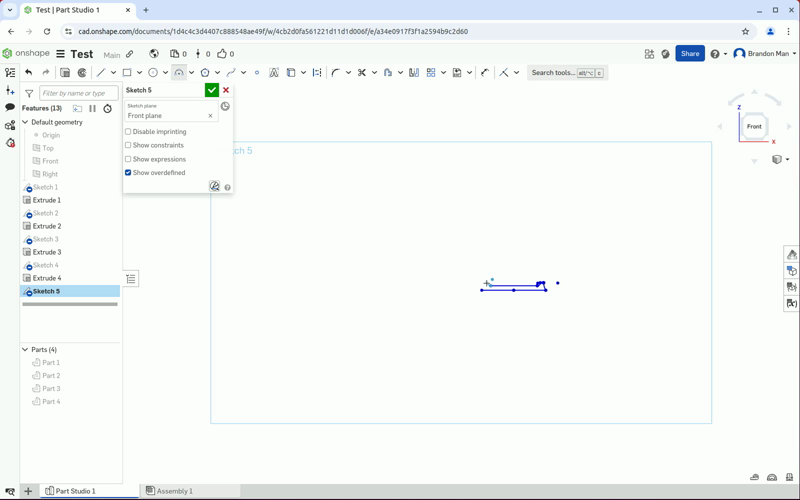
scroll(6)
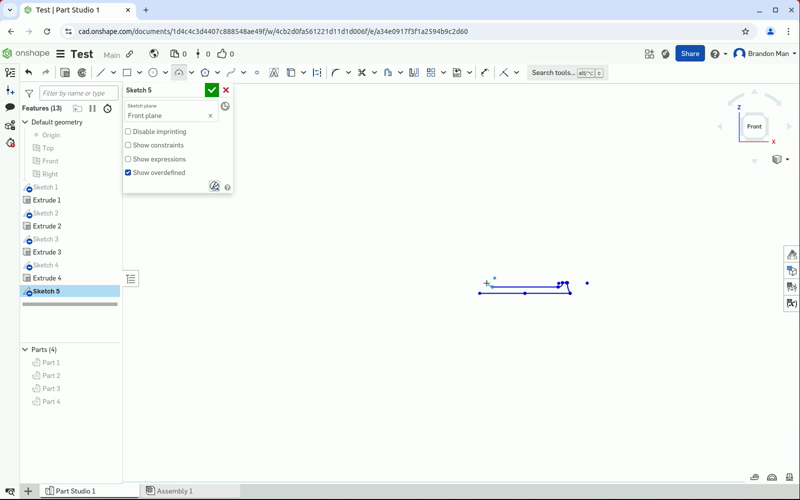
scroll(6)
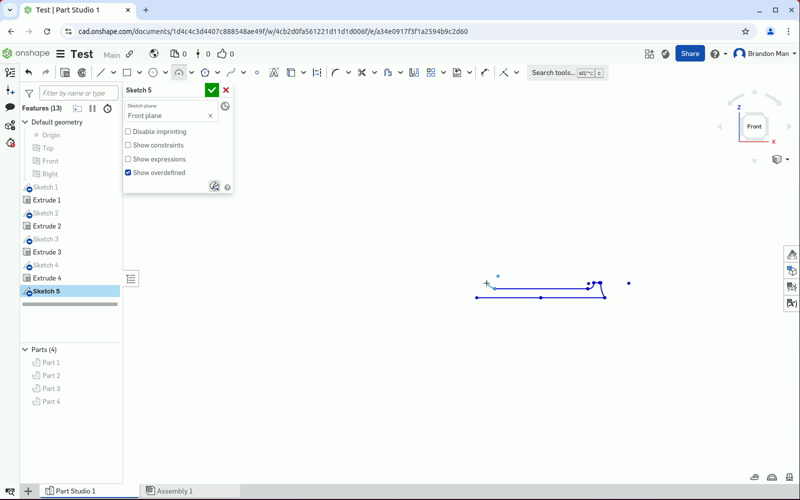
scroll(6)
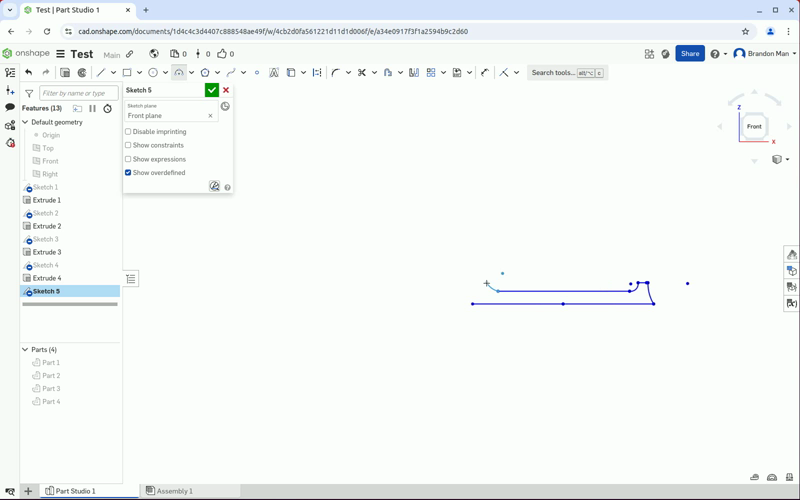
scroll(6)
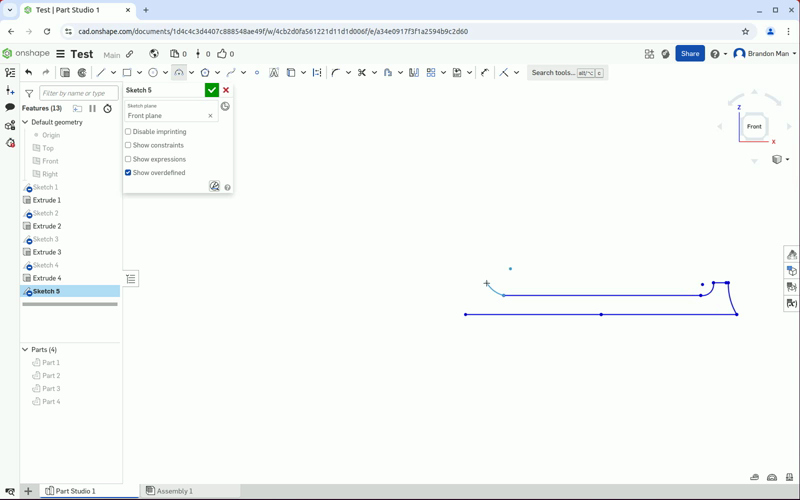
scroll(6)
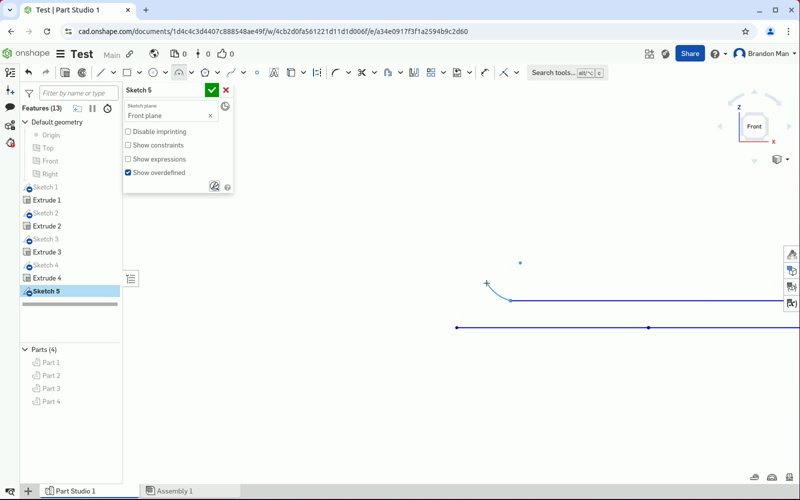
scroll(6)
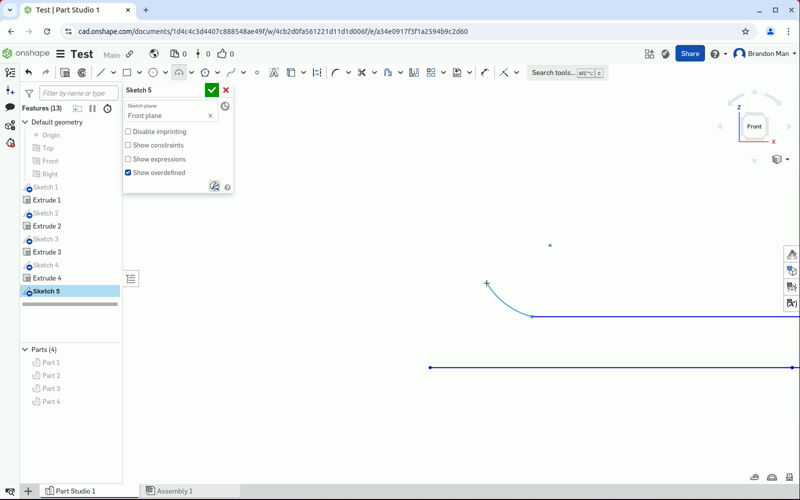
click(486, 282)
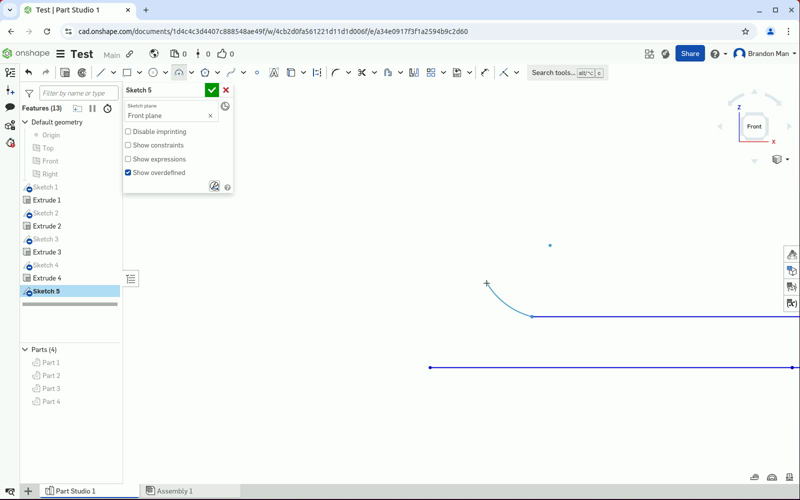
scroll(-6)
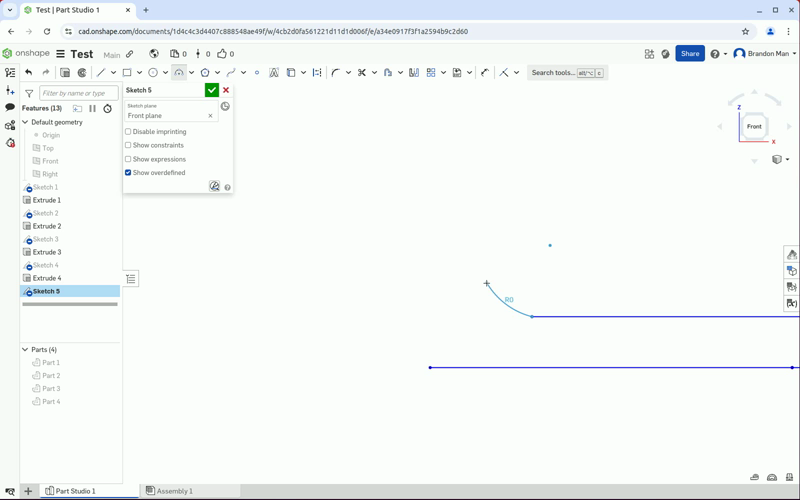
scroll(-6)
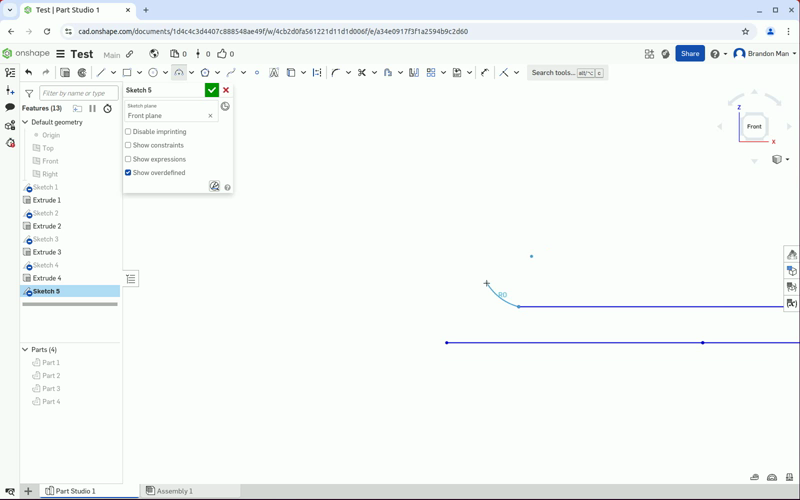
scroll(-6)
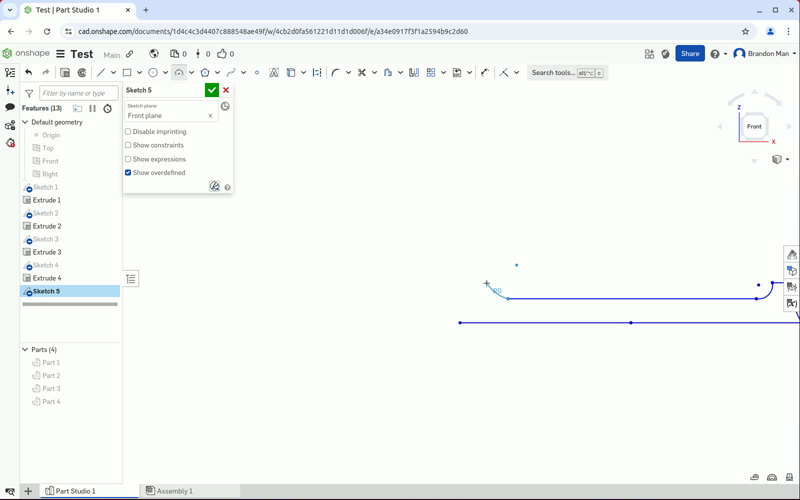
scroll(-6)
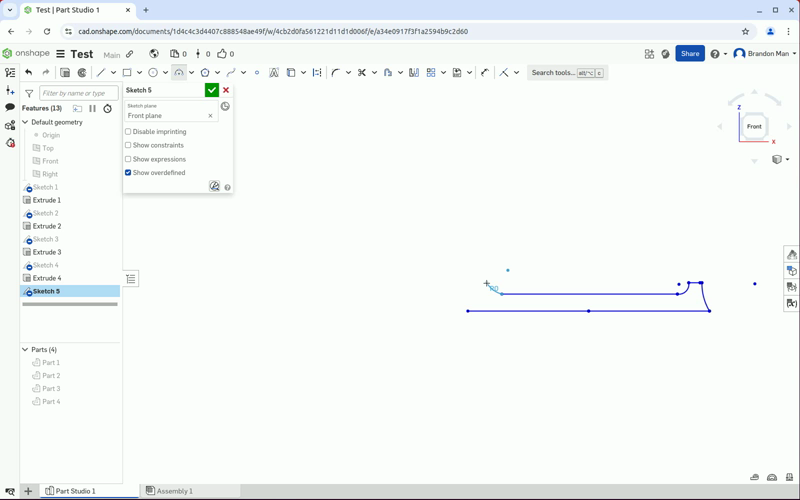
scroll(-6)
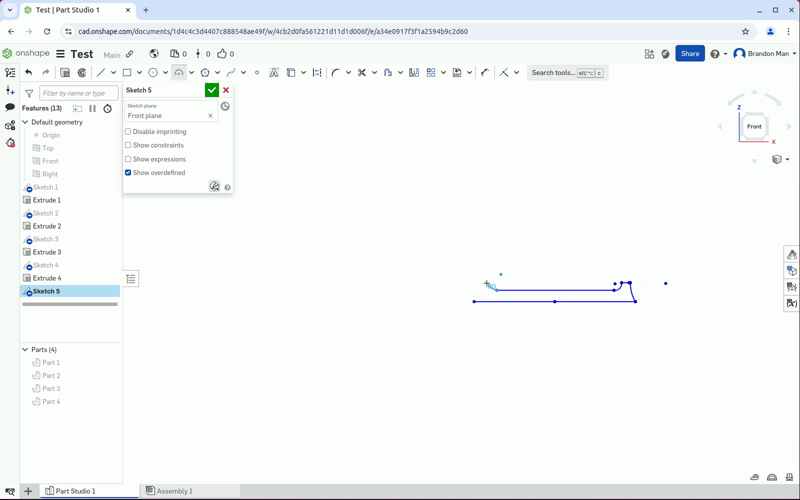
scroll(-6)
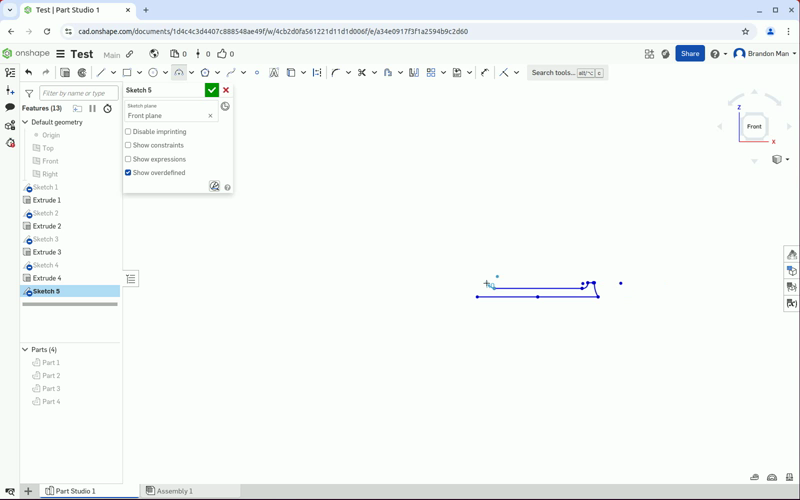
scroll(-6)
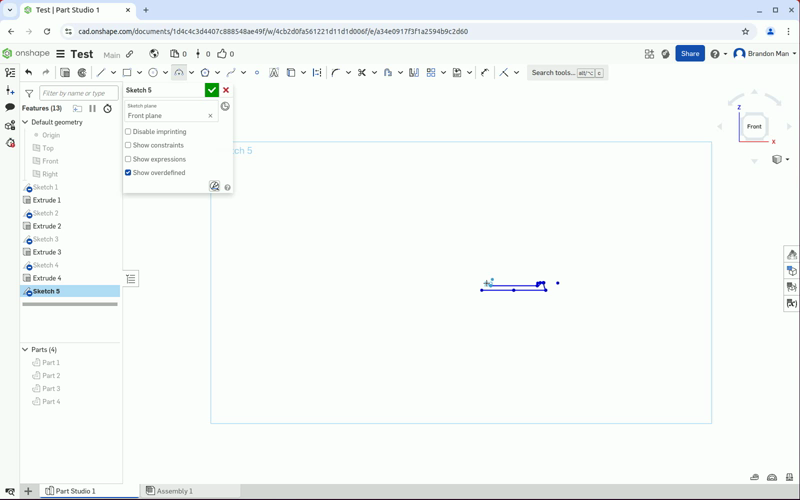
mouse_move(488, 285)
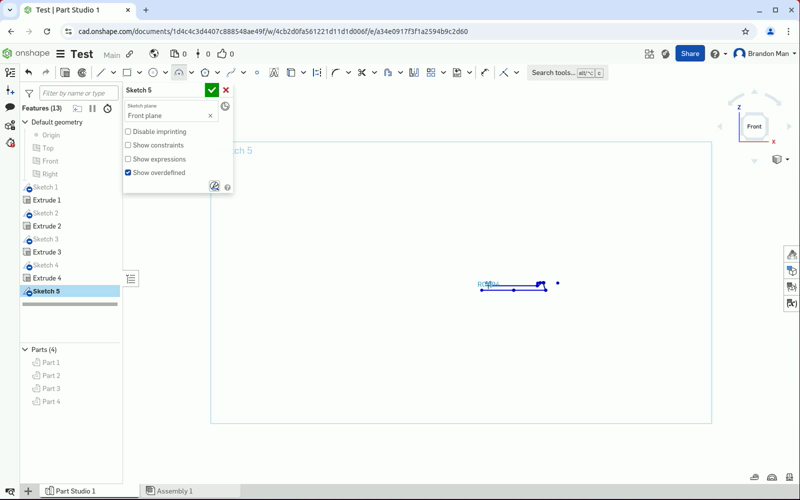
scroll(6)
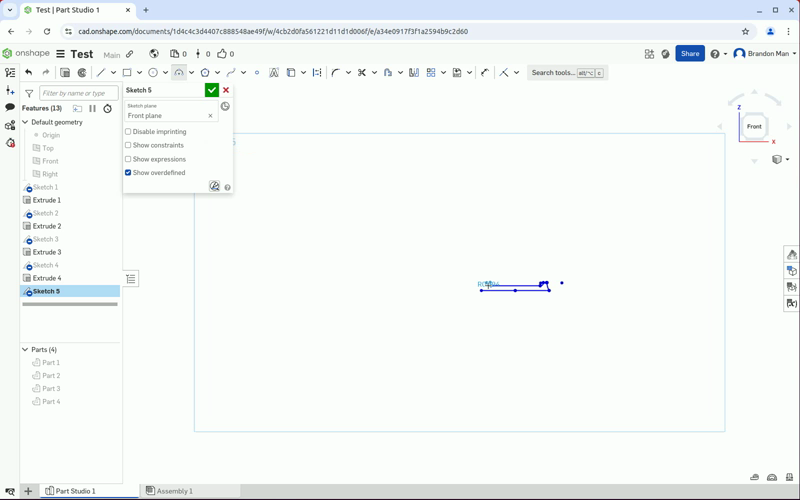
scroll(6)
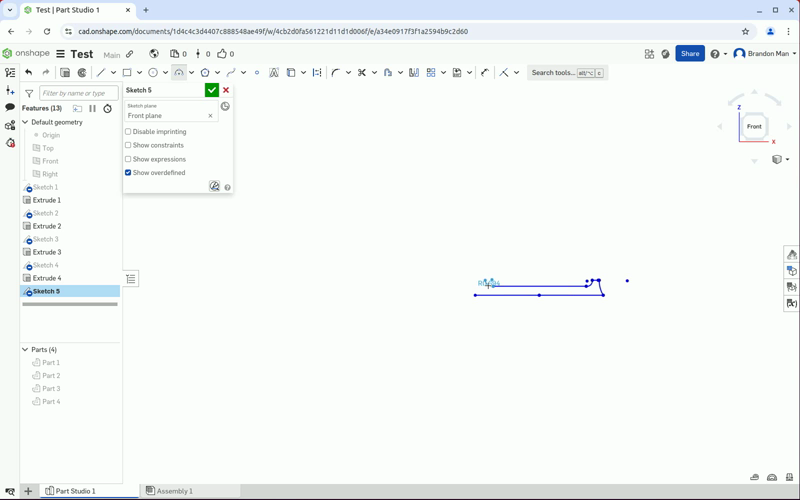
scroll(6)
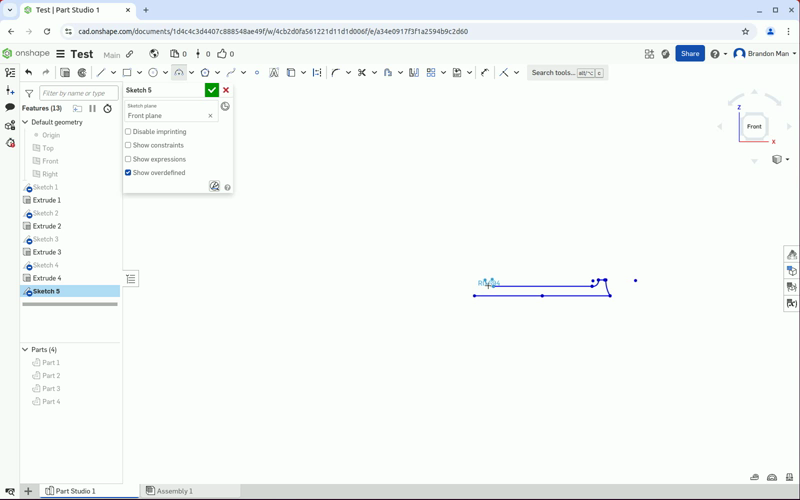
scroll(6)
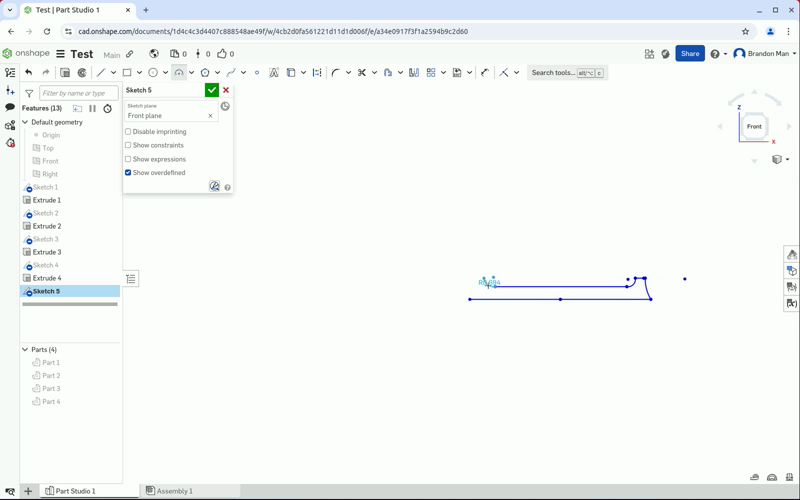
scroll(6)
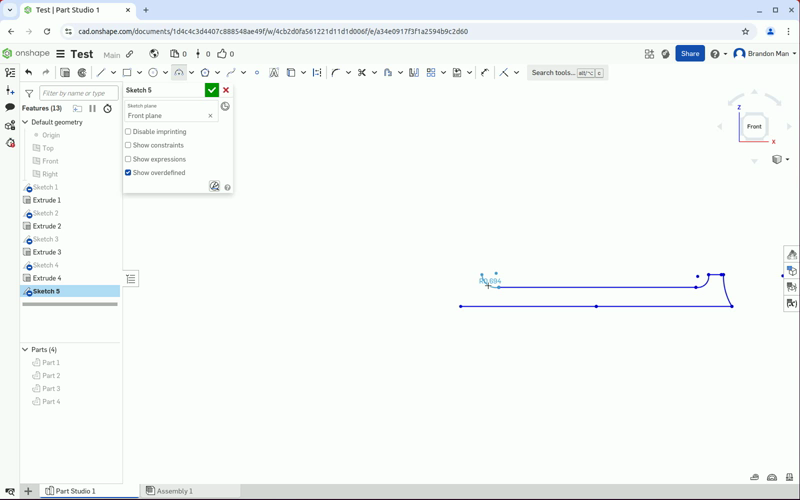
scroll(6)
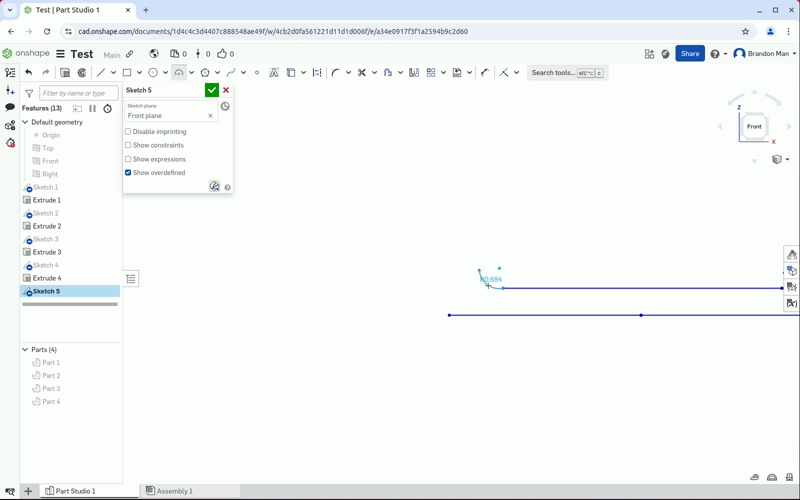
scroll(6)
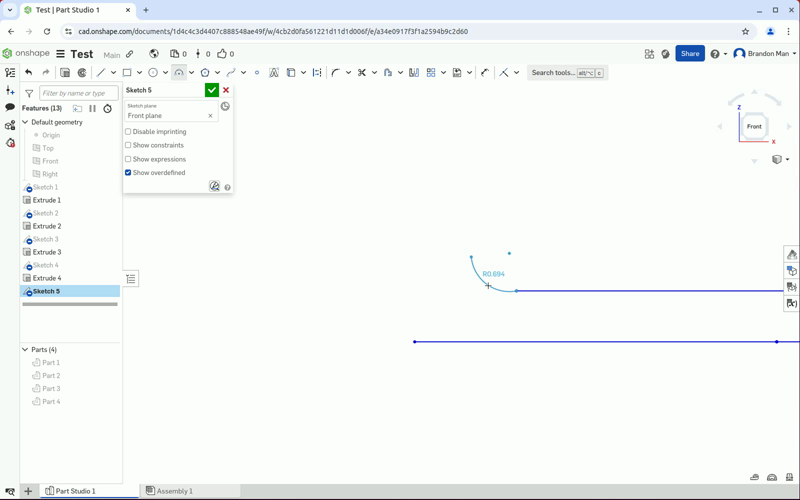
click(488, 285)
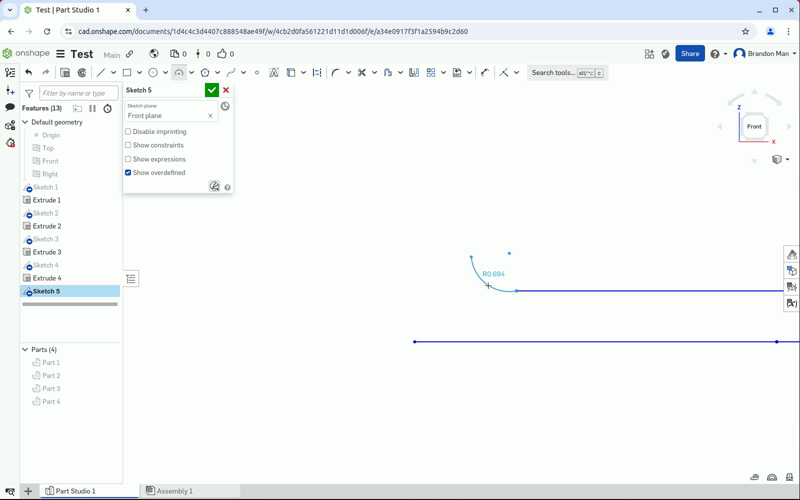
scroll(-6)
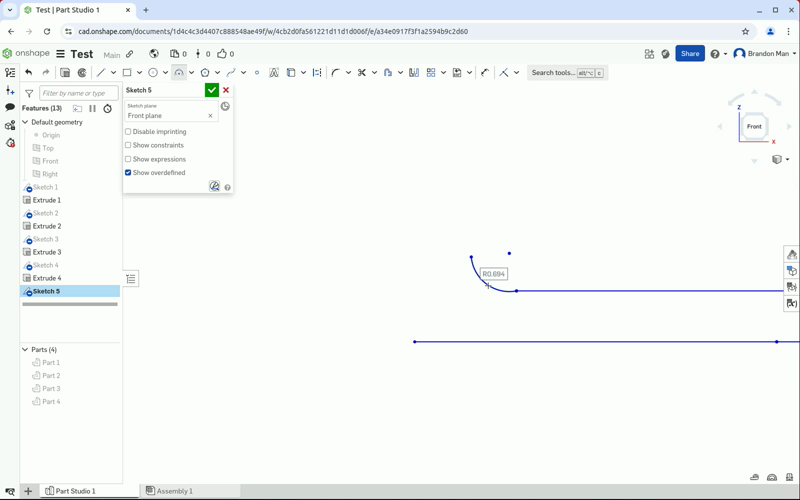
scroll(-6)
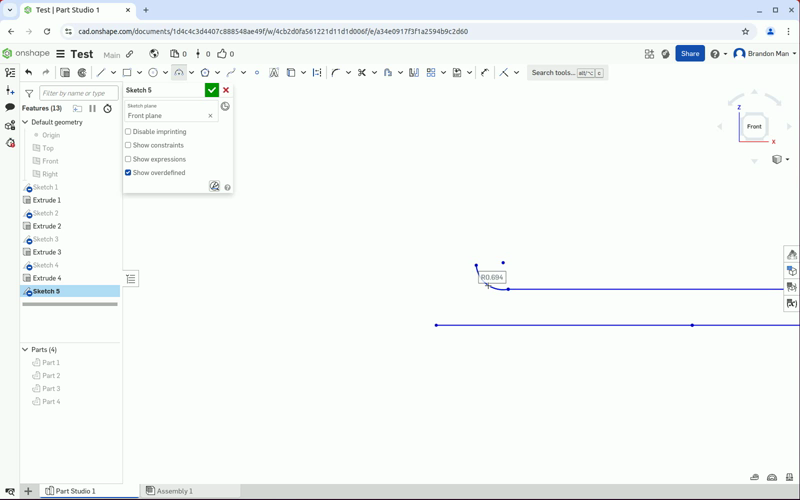
scroll(-6)
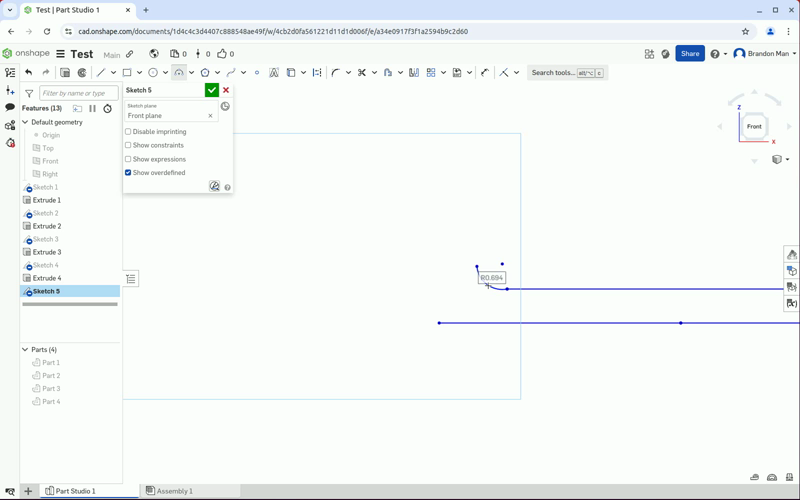
scroll(-6)
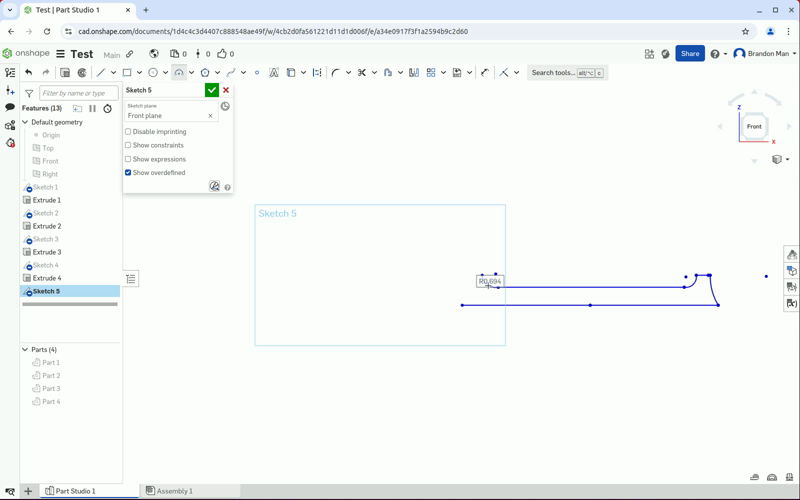
scroll(-6)
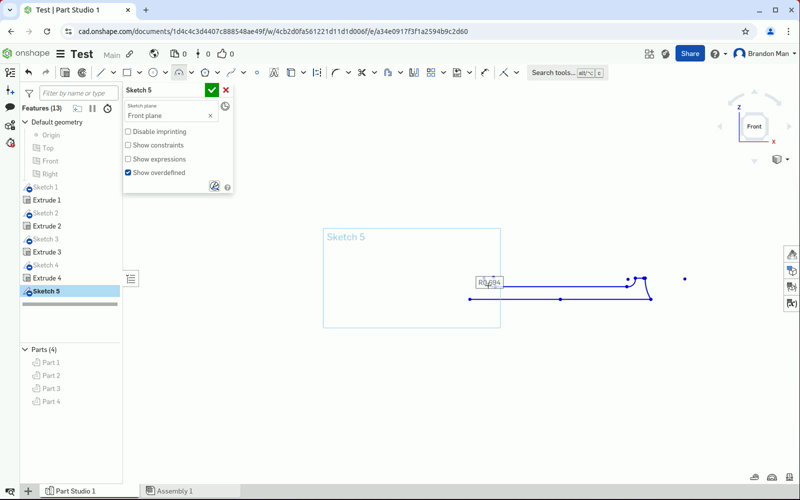
scroll(-6)
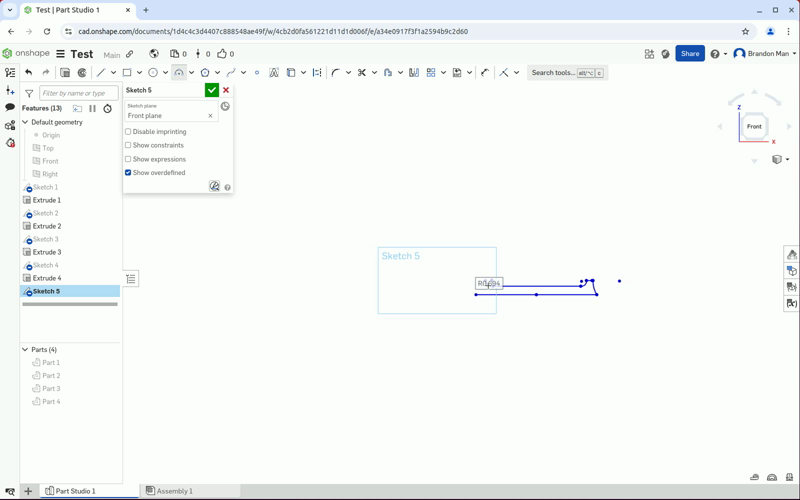
scroll(-6)
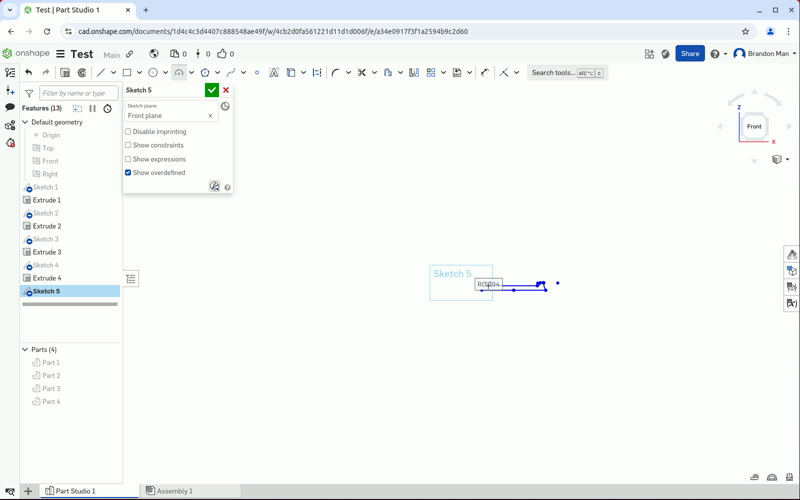
key_up(shift)
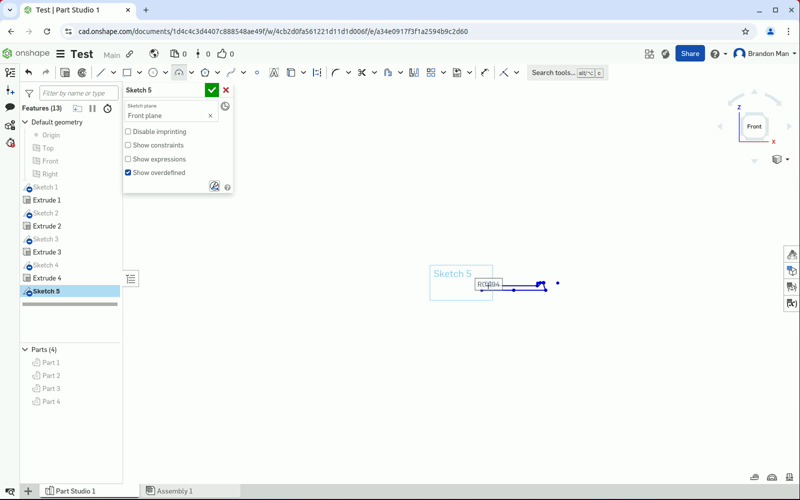
key(esc)
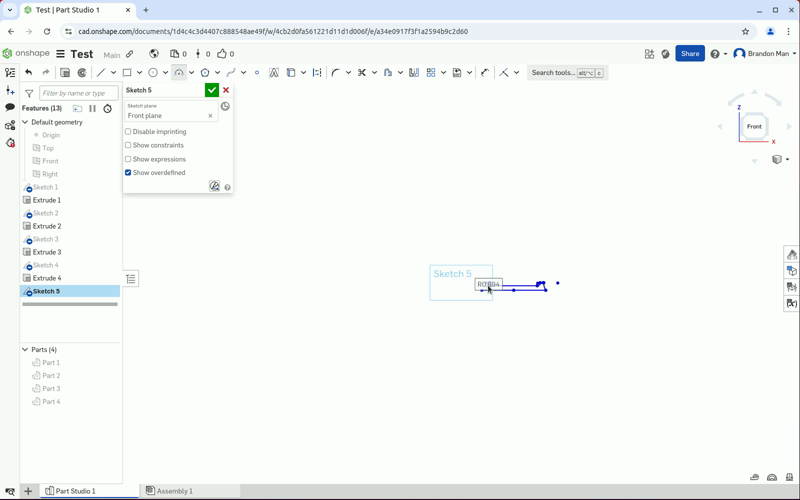
key(l)
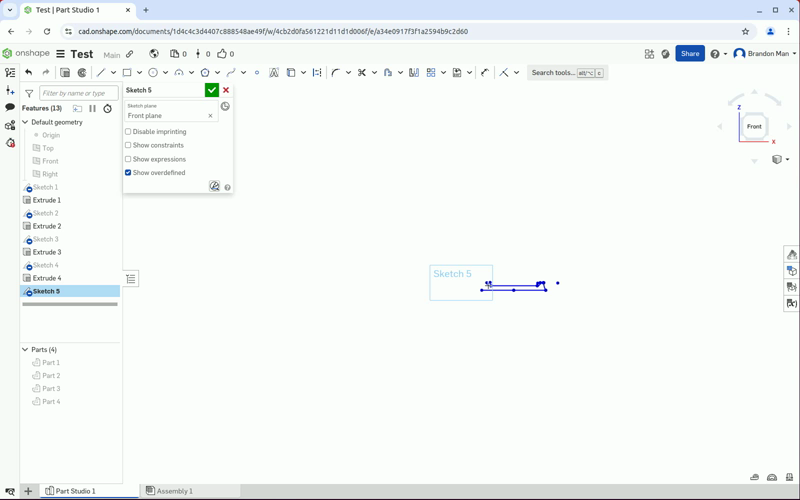
mouse_move(486, 282)
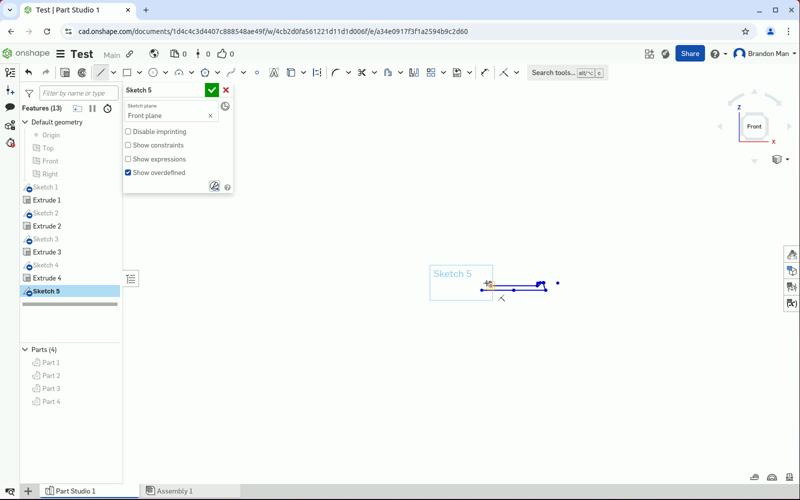
scroll(6)
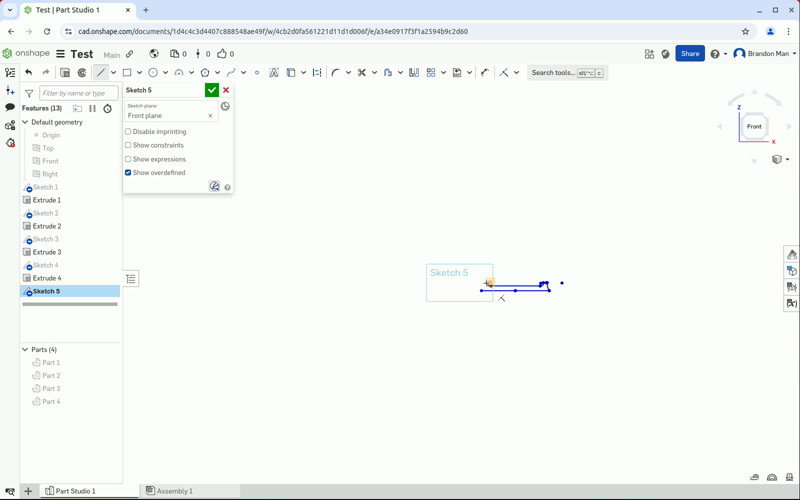
scroll(6)
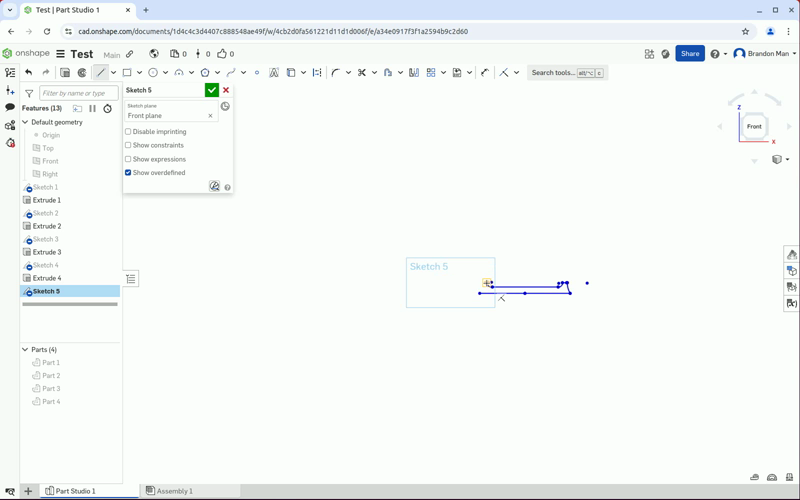
scroll(6)
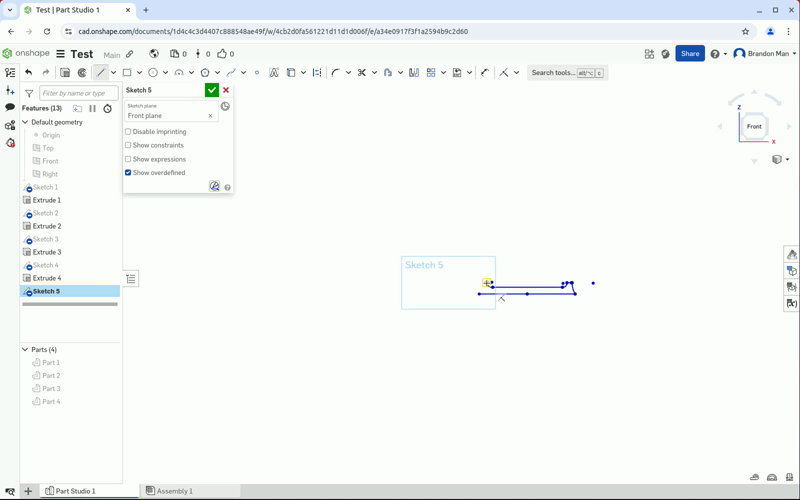
scroll(6)
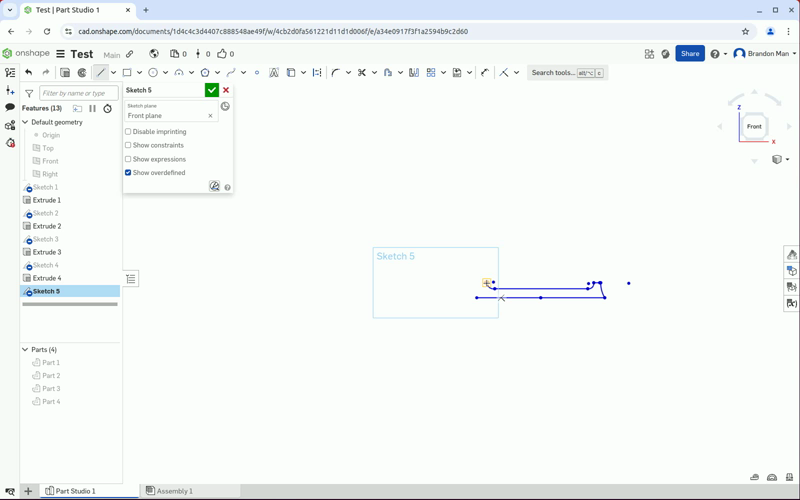
scroll(6)
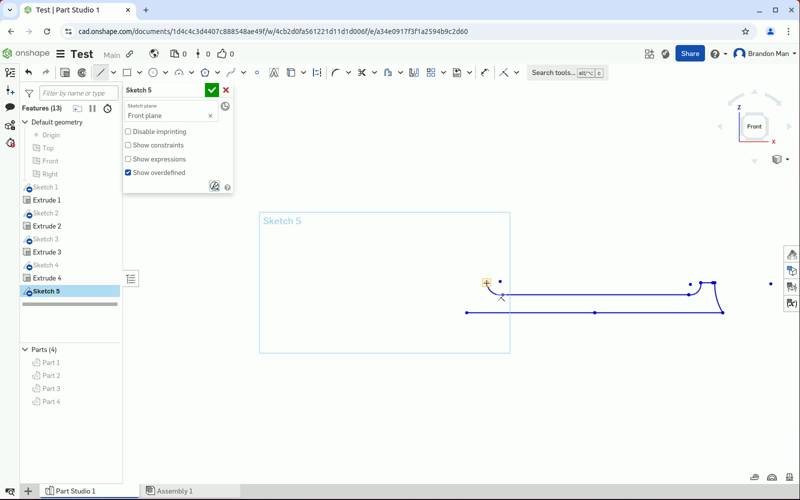
scroll(6)
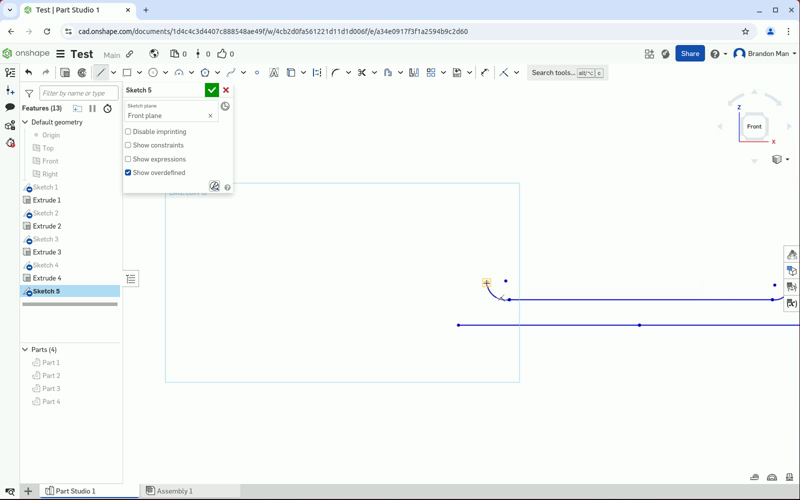
scroll(6)
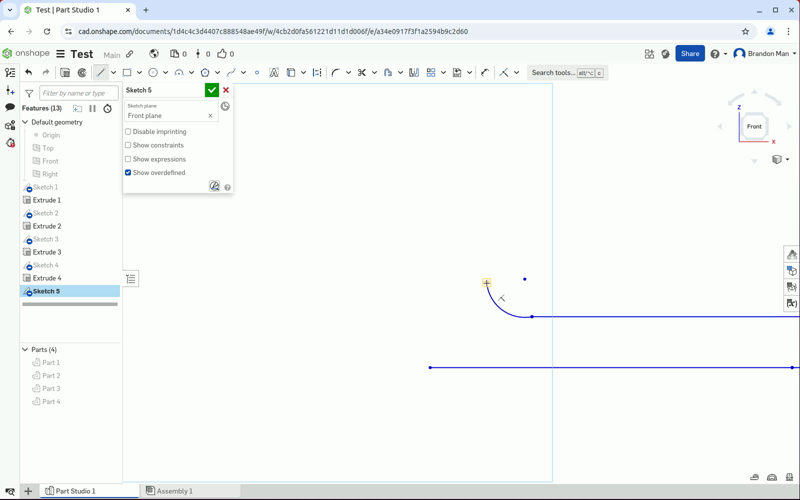
click(486, 282)
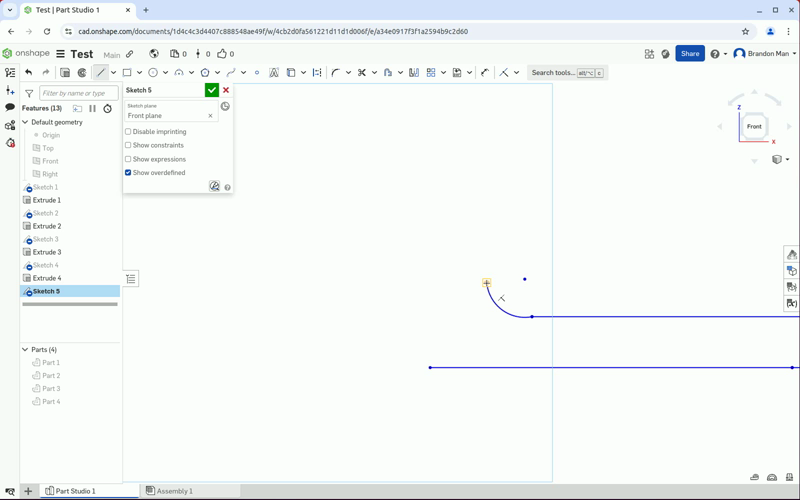
scroll(-6)
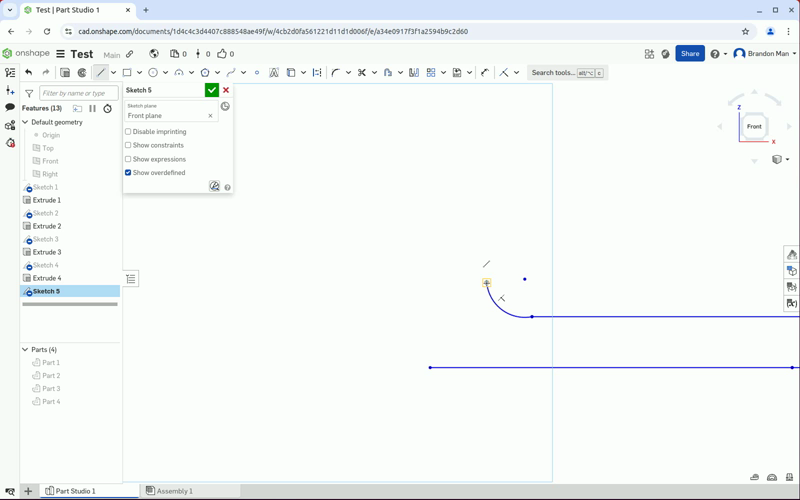
scroll(-6)
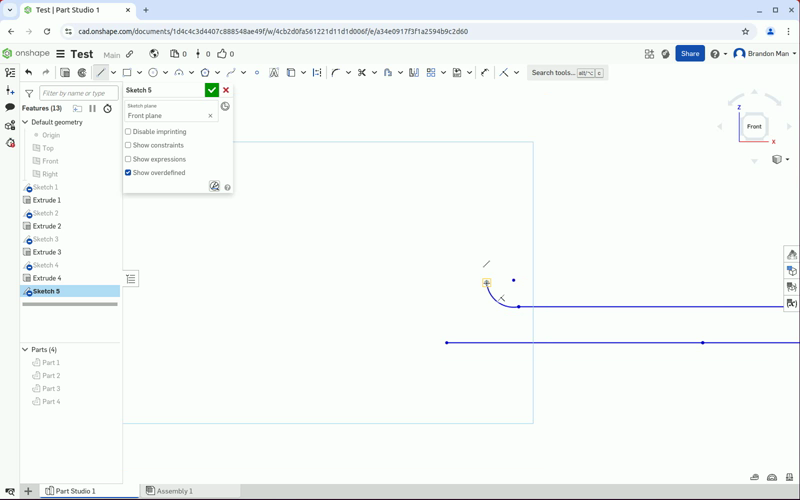
scroll(-6)
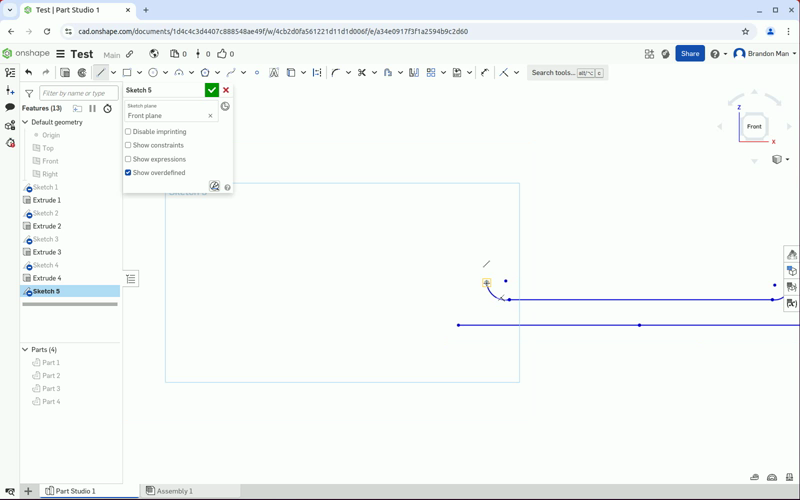
scroll(-6)
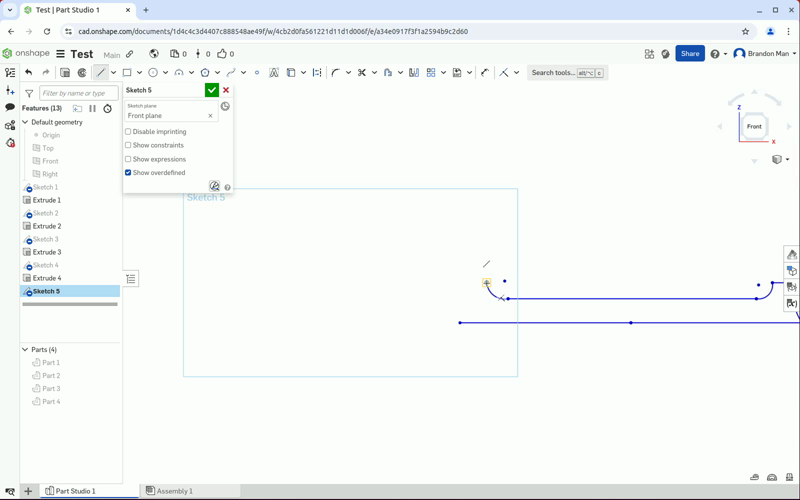
scroll(-6)
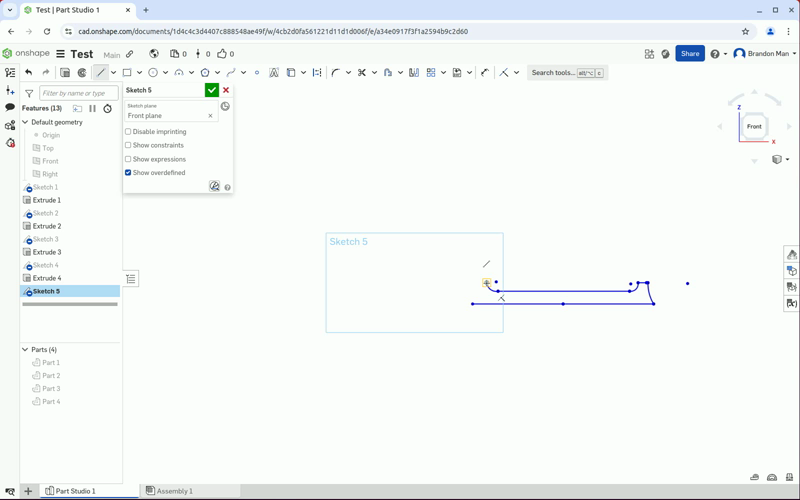
scroll(-6)
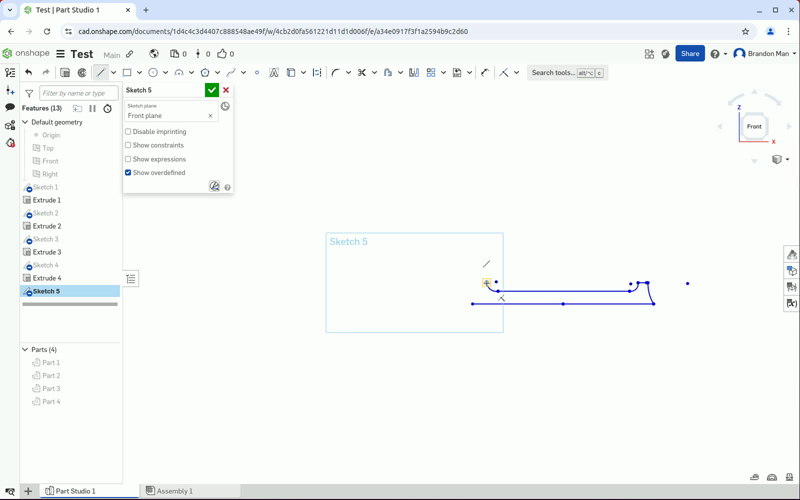
scroll(-6)
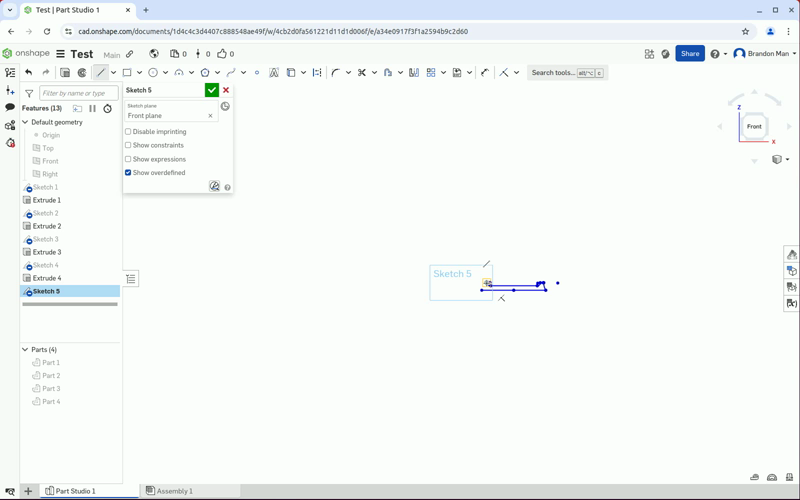
key_down(shift)
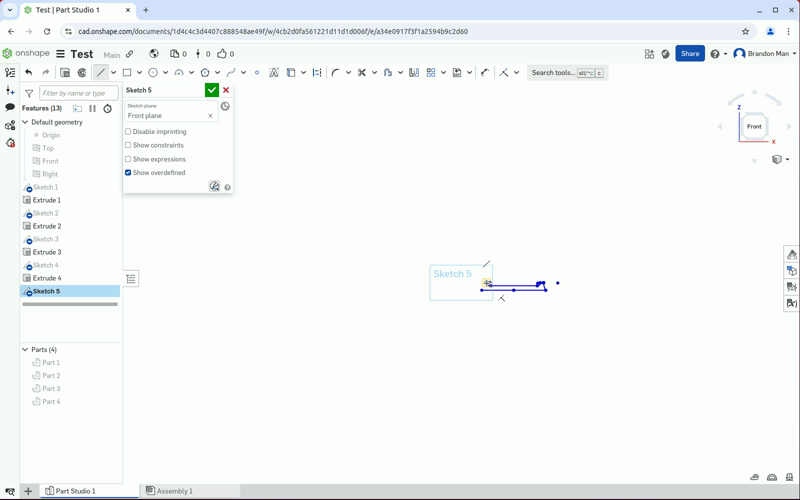
mouse_move(516, 282)
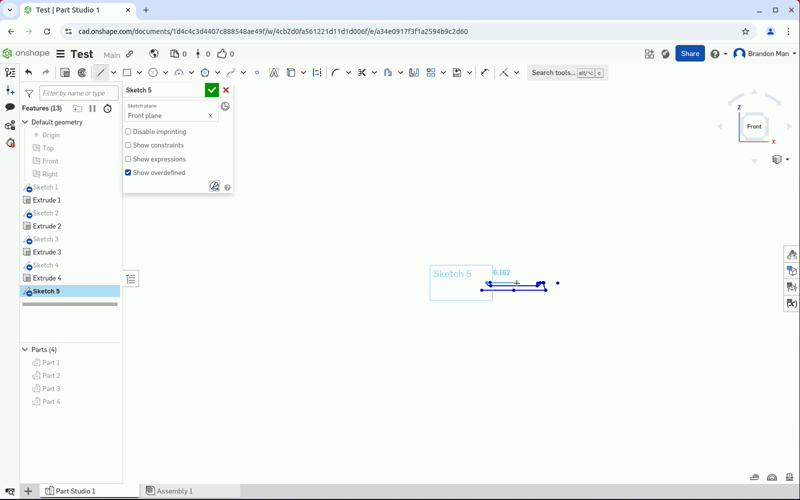
mouse_move(483, 282)
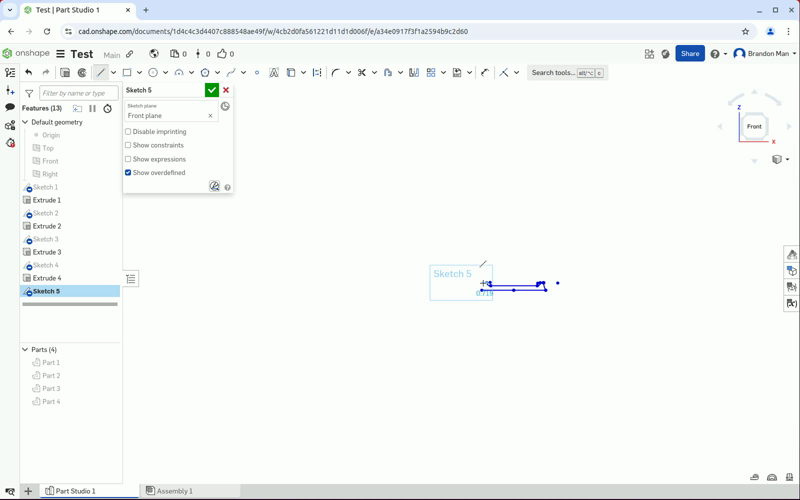
scroll(6)
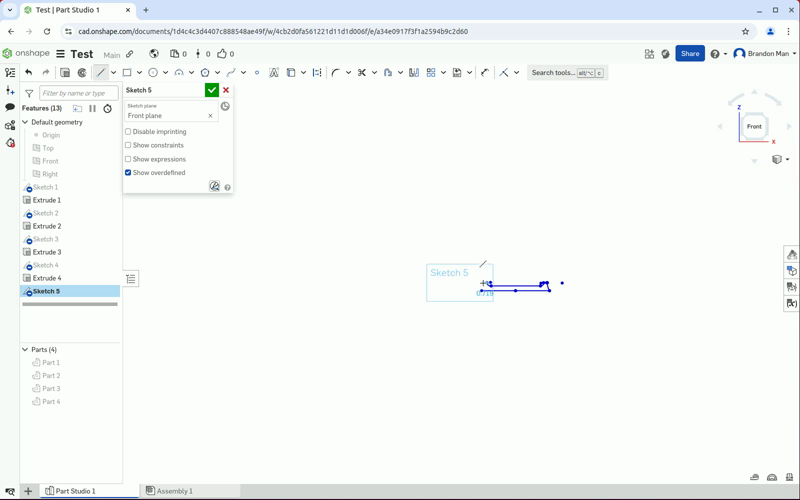
scroll(6)
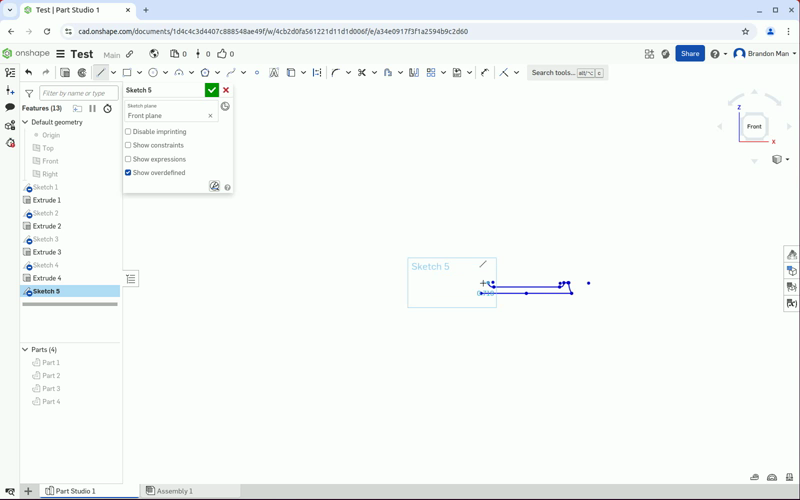
scroll(6)
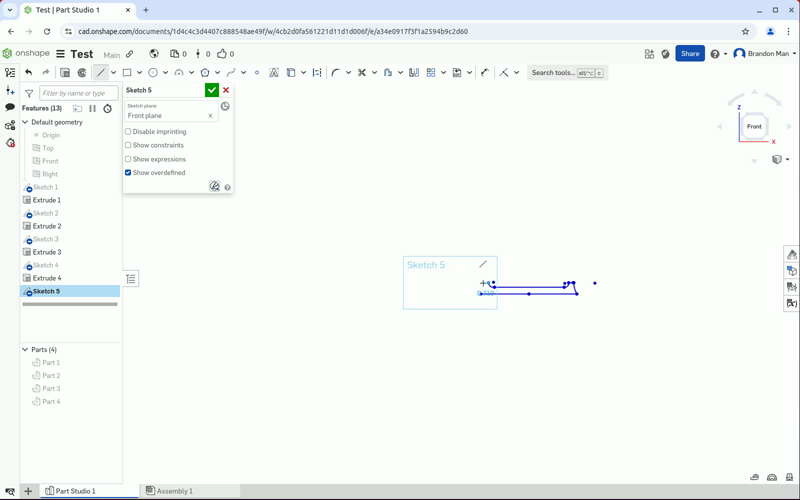
scroll(6)
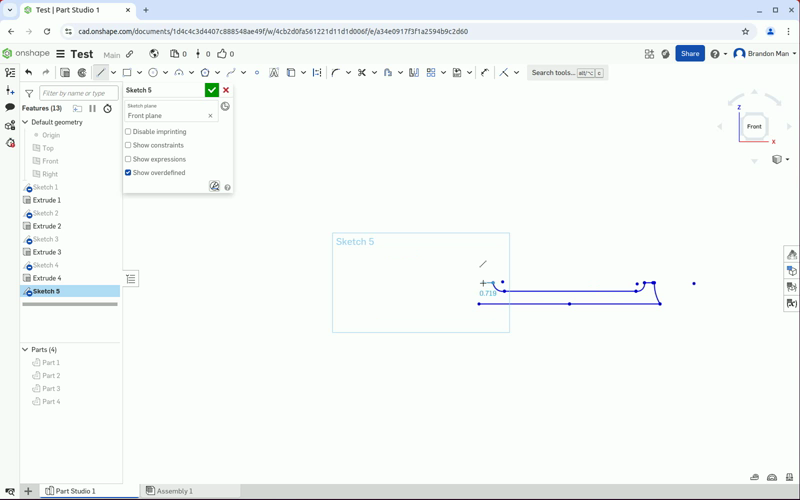
scroll(6)
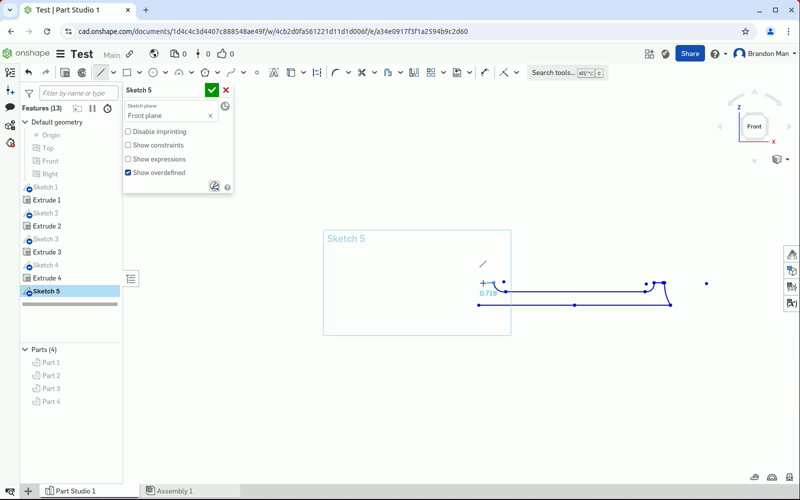
scroll(6)
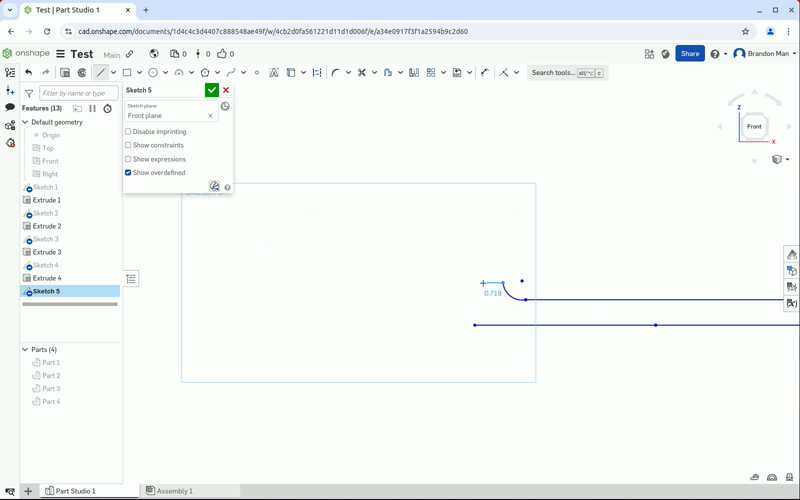
scroll(6)
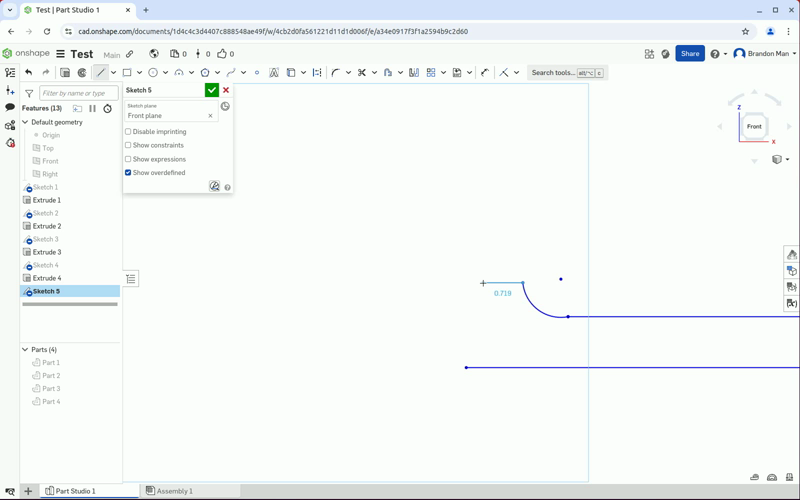
click(483, 282)
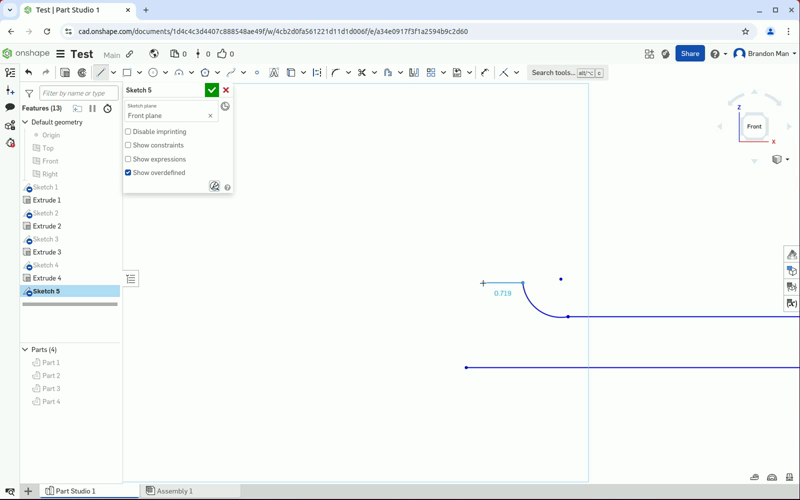
scroll(-6)
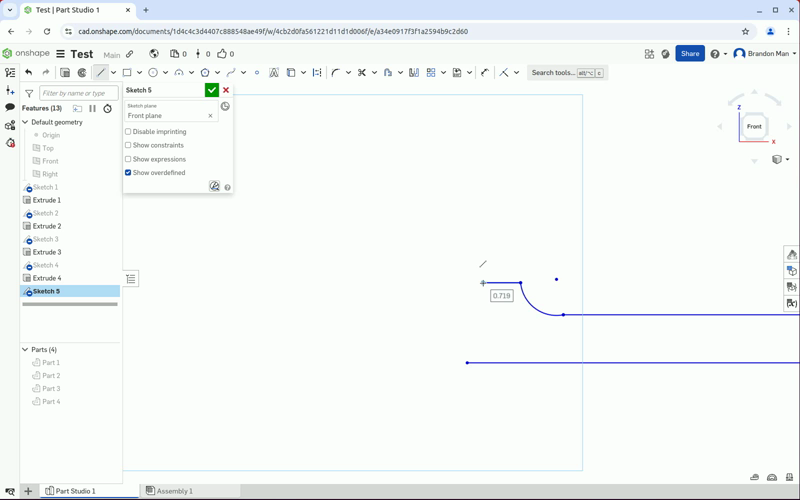
scroll(-6)
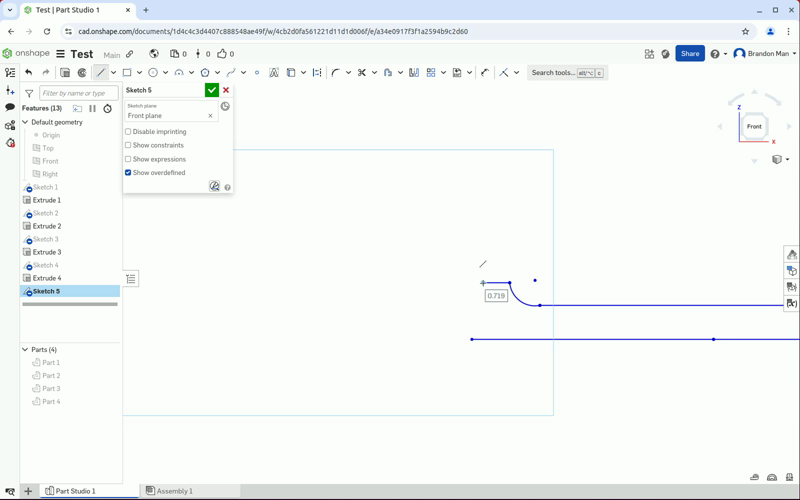
scroll(-6)
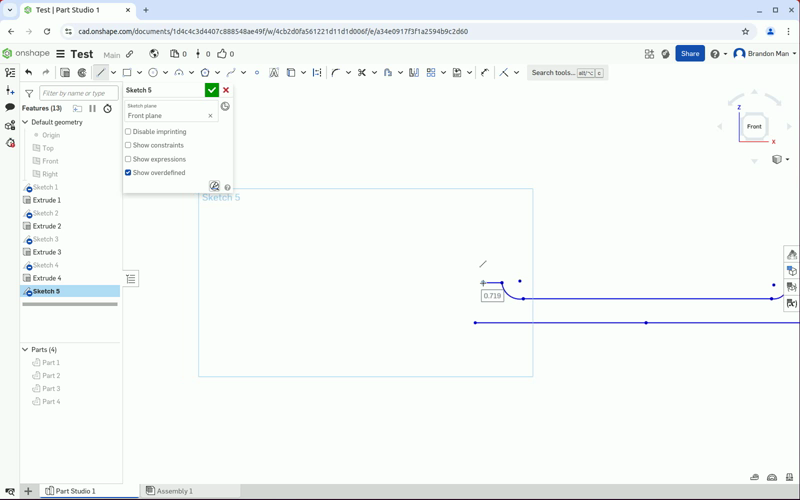
scroll(-6)
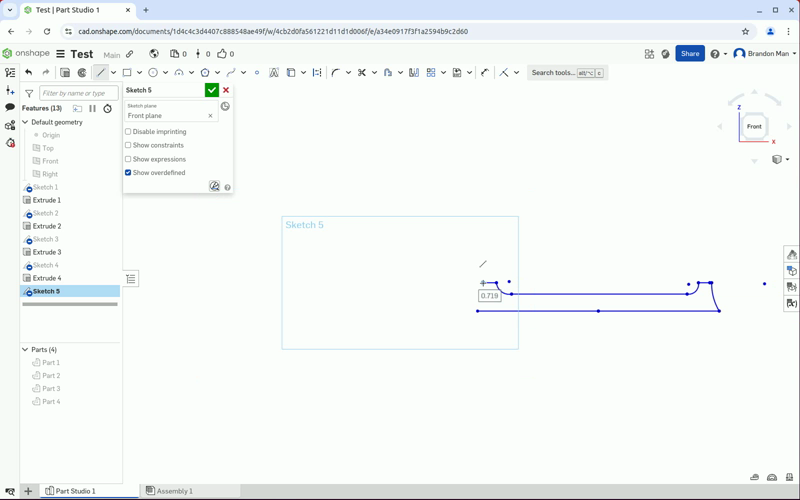
scroll(-6)
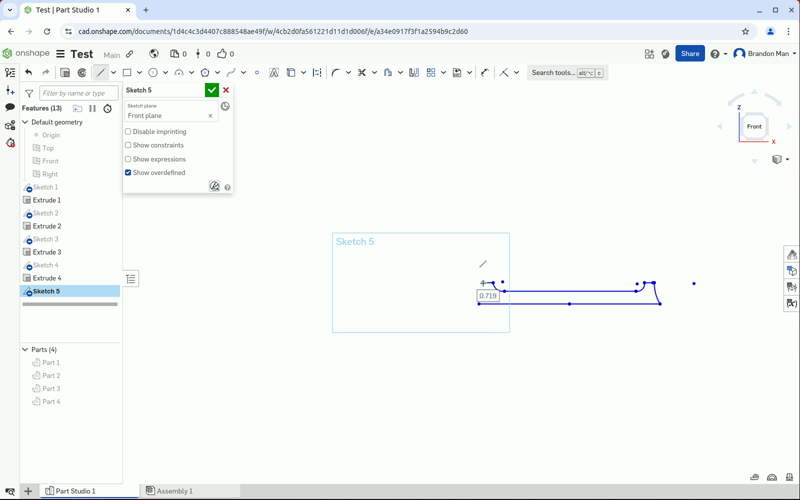
scroll(-6)
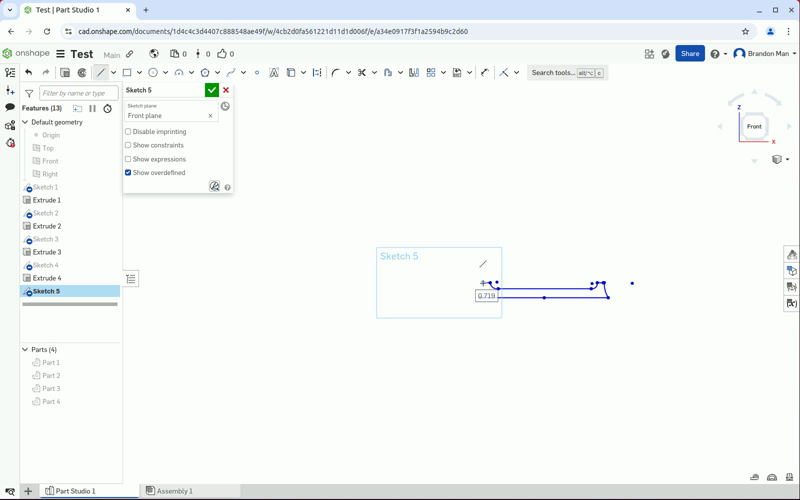
scroll(-6)
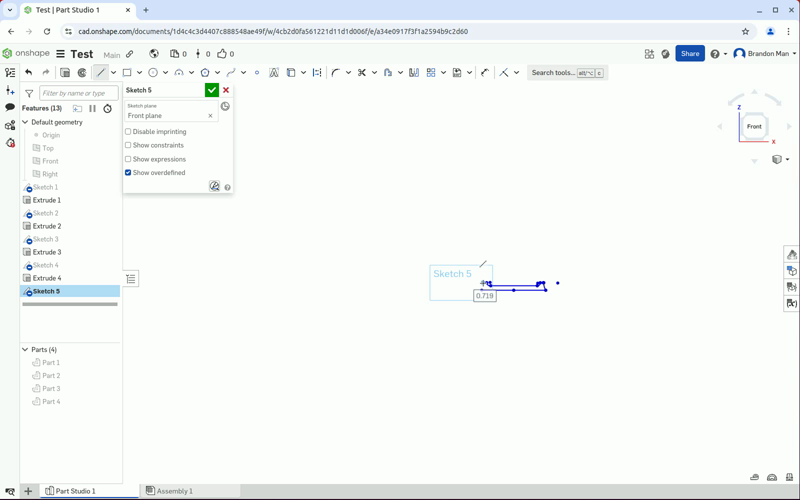
key_up(shift)
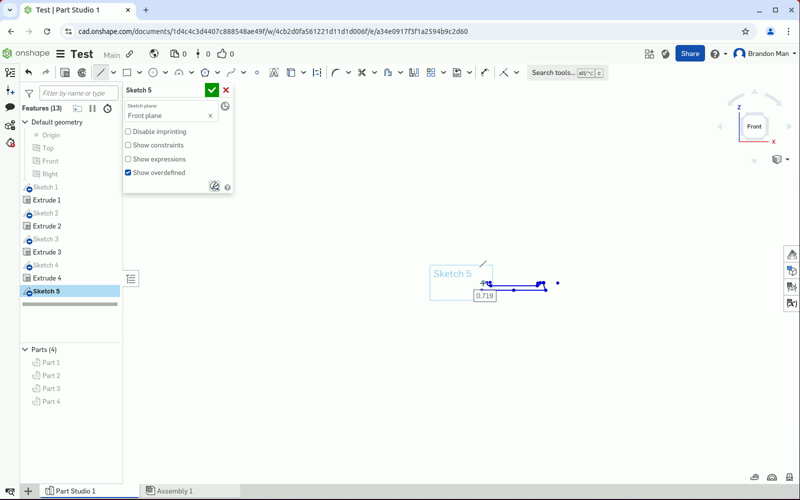
key(esc)
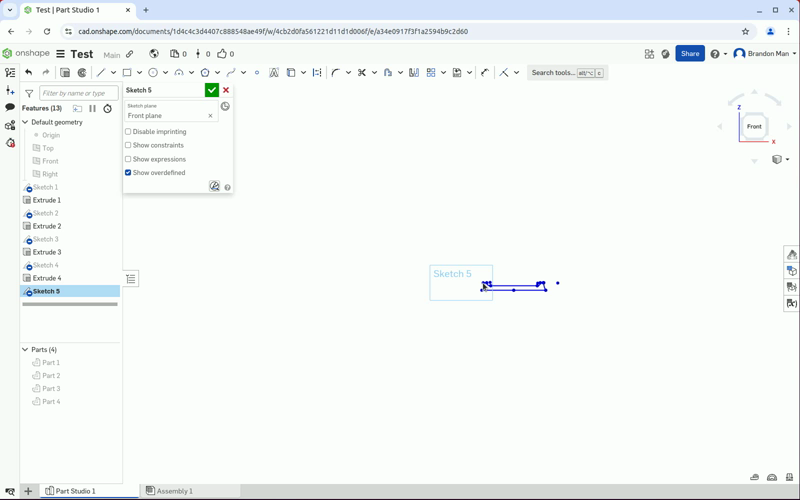
key(a)
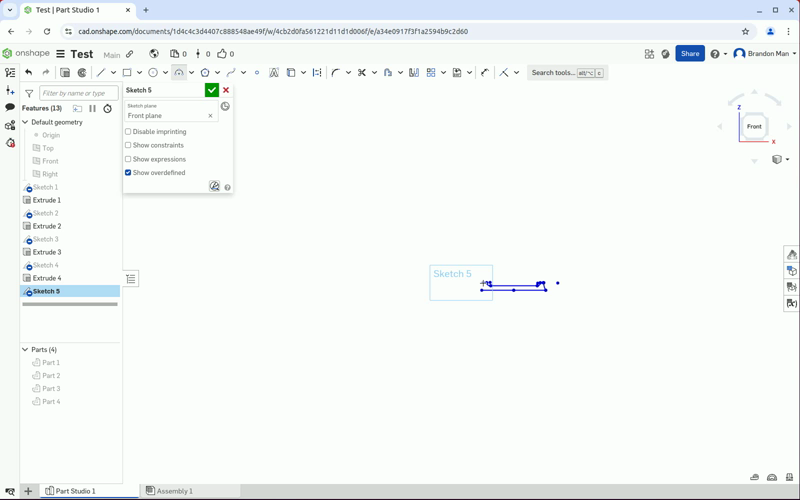
mouse_move(483, 282)
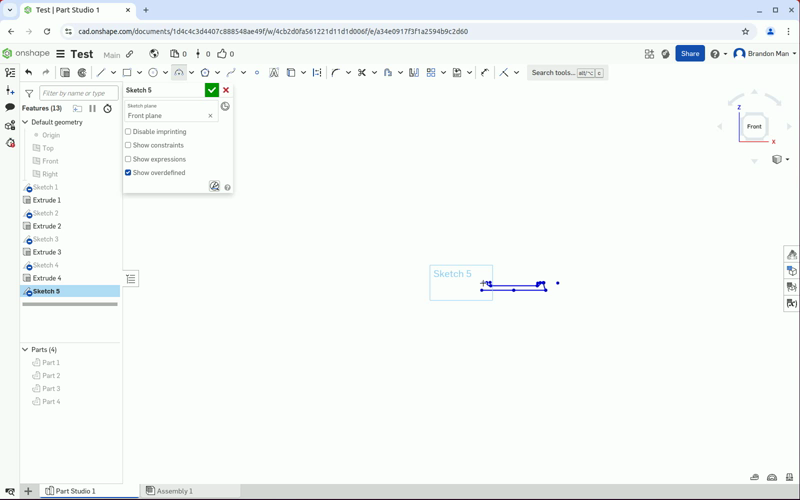
scroll(6)
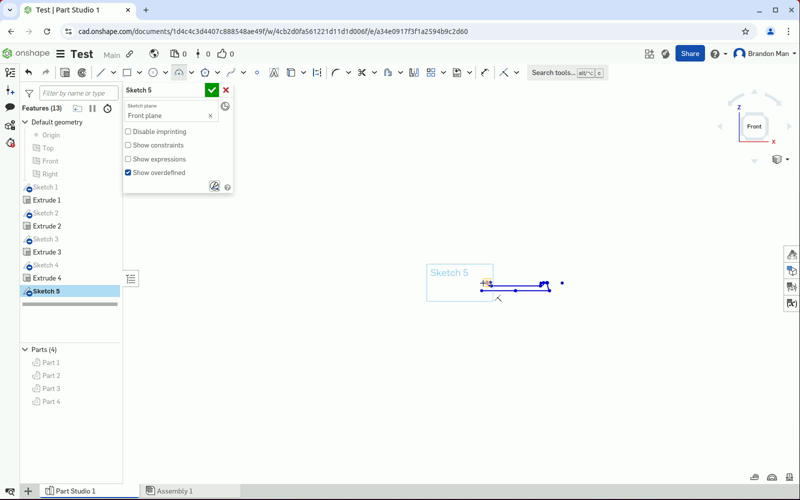
scroll(6)
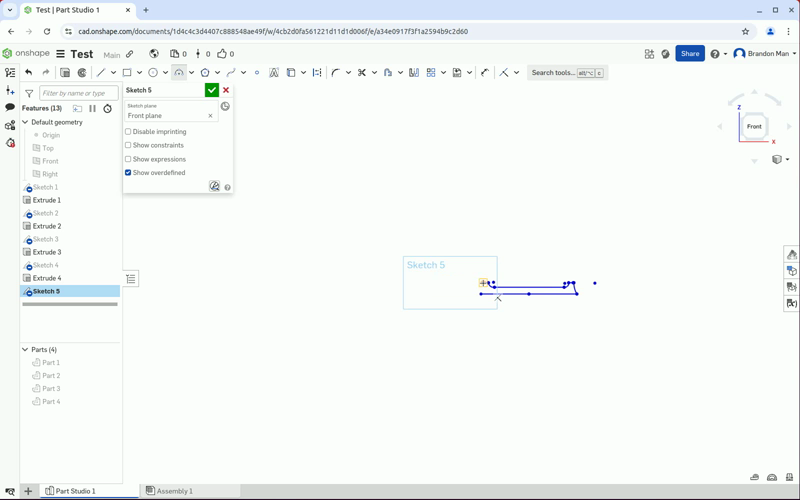
scroll(6)
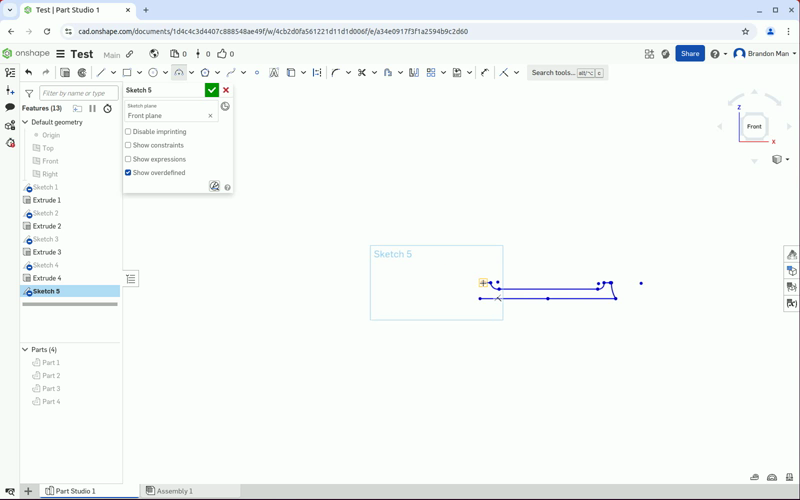
scroll(6)
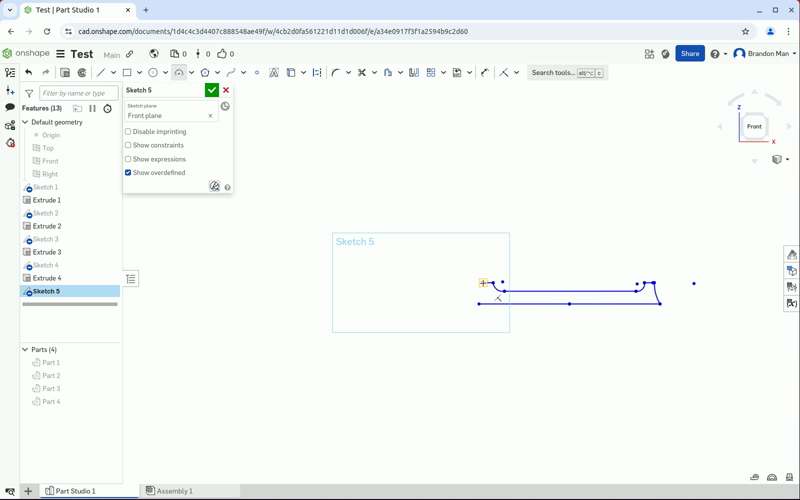
scroll(6)
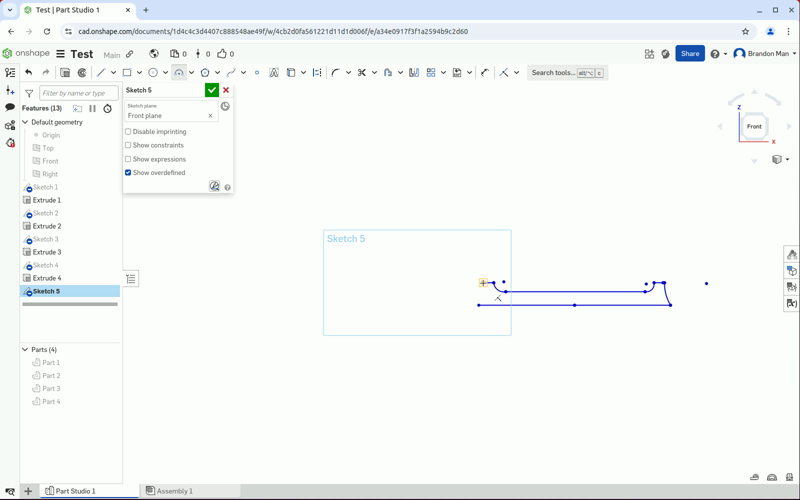
scroll(6)
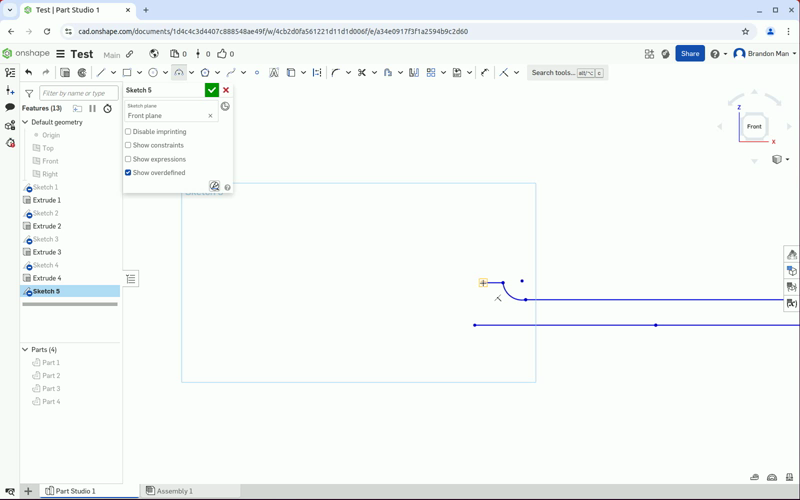
scroll(6)
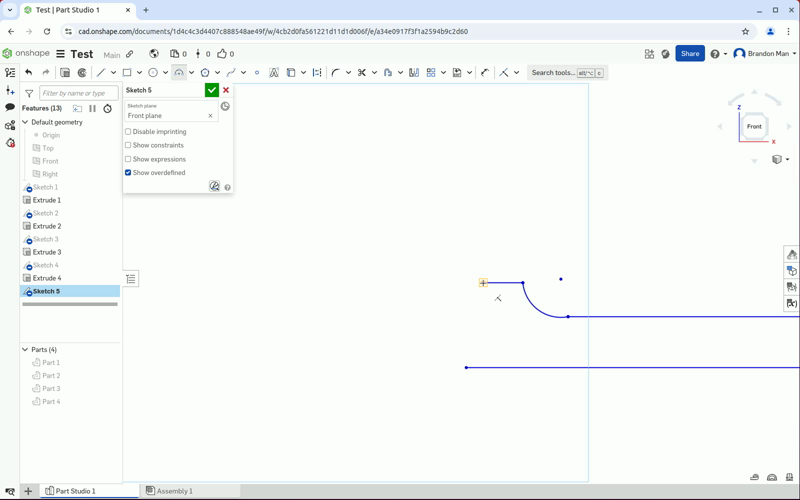
click(483, 282)
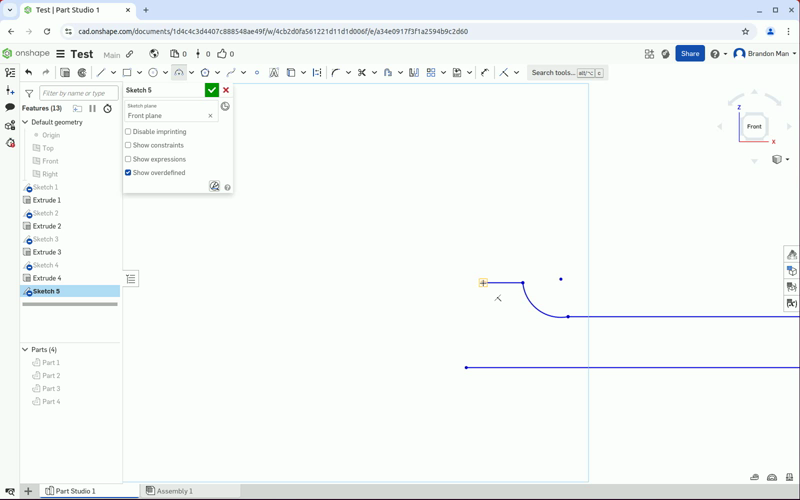
scroll(-6)
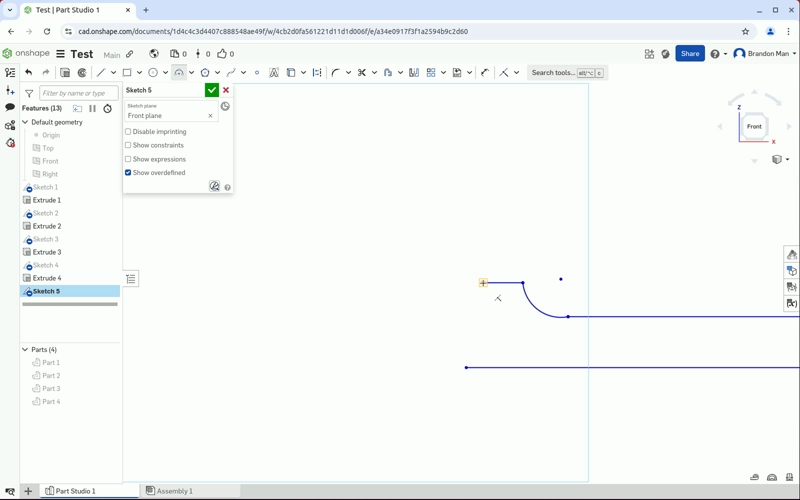
scroll(-6)
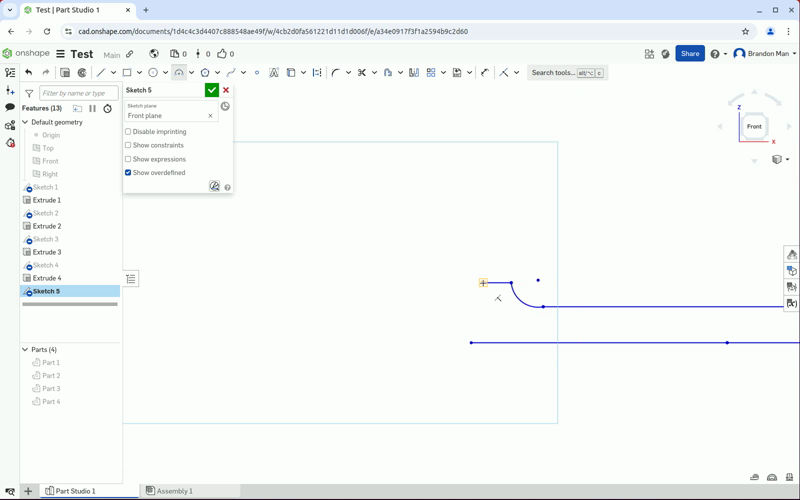
scroll(-6)
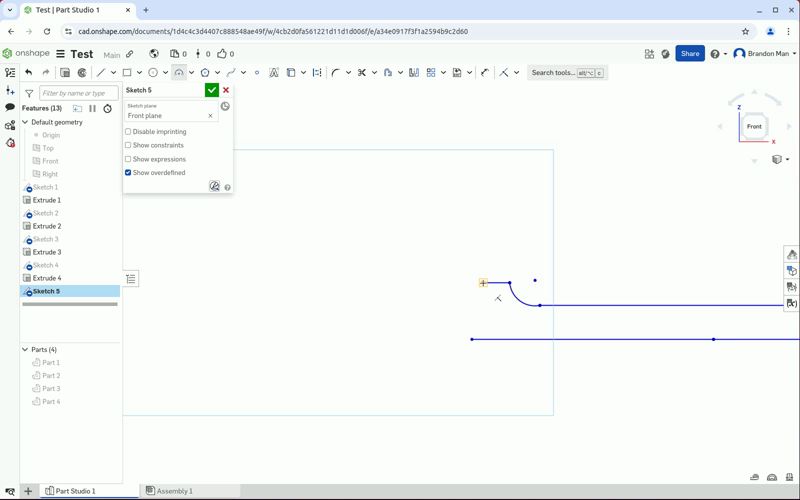
scroll(-6)
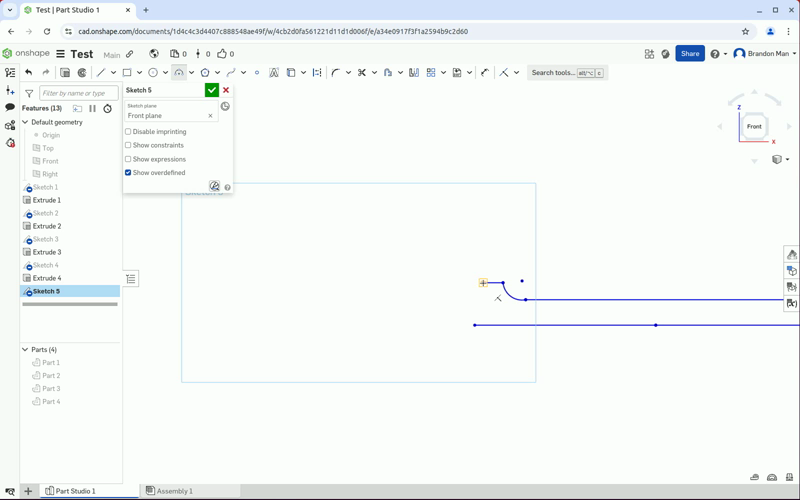
scroll(-6)
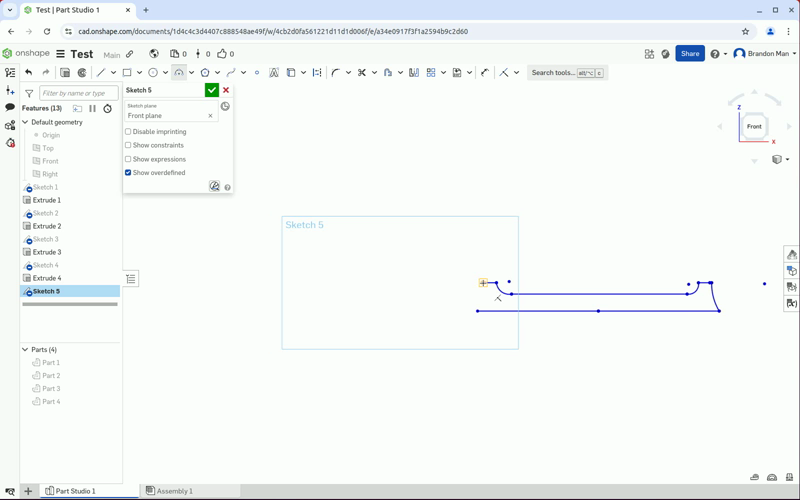
scroll(-6)
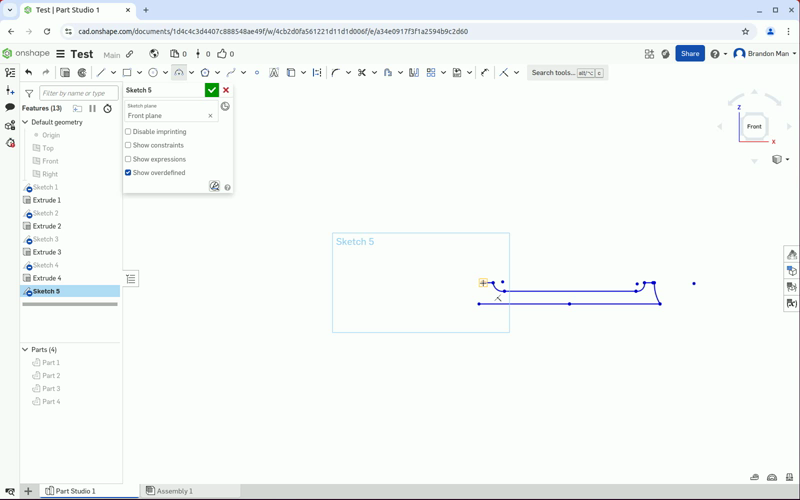
scroll(-6)
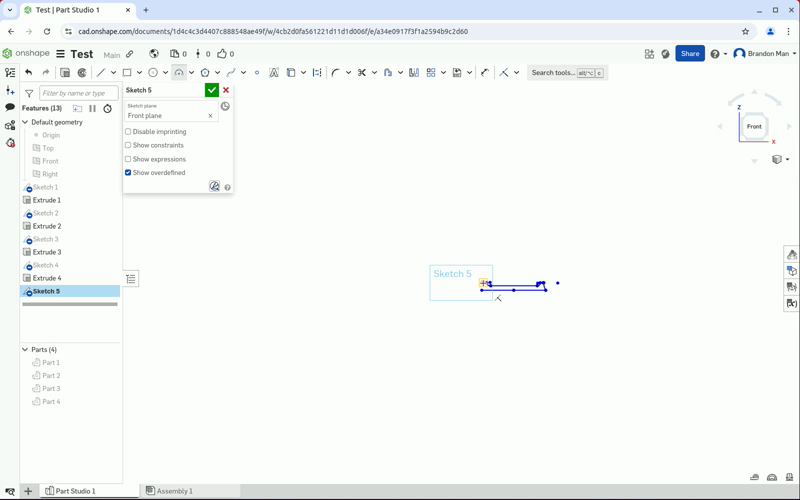
mouse_move(481, 290)
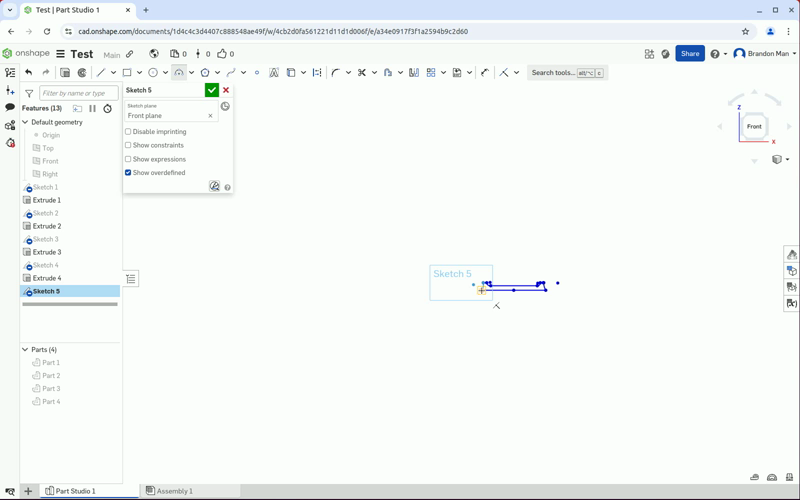
click(481, 290)
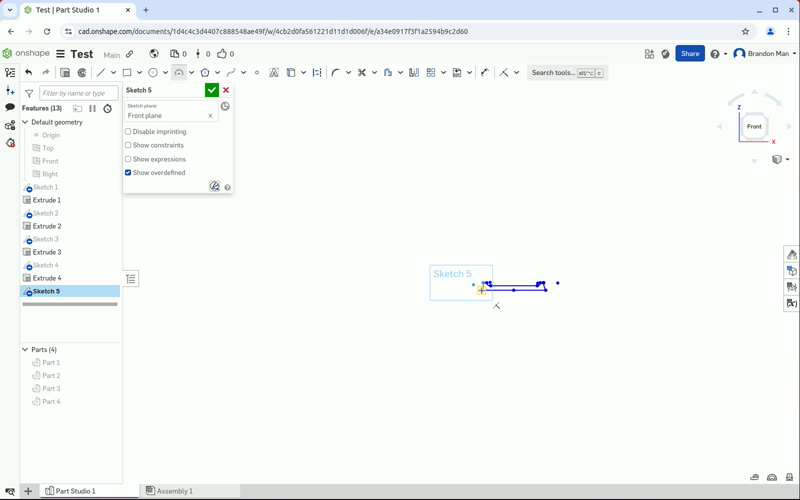
key_down(shift)
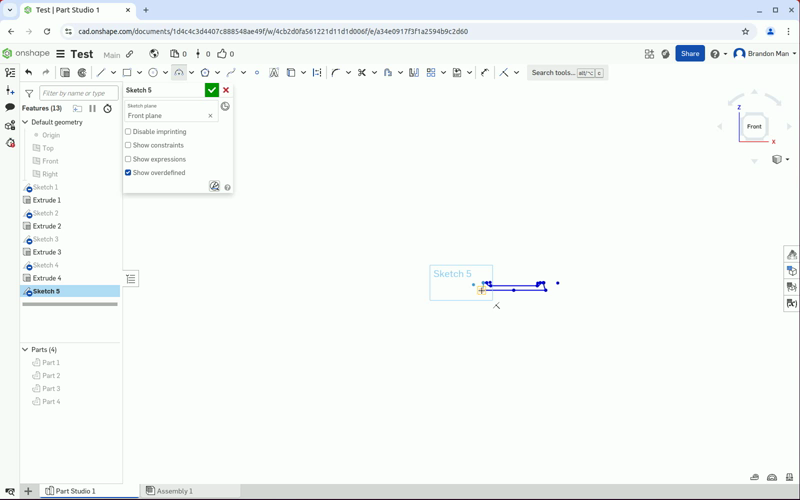
mouse_move(482, 286)
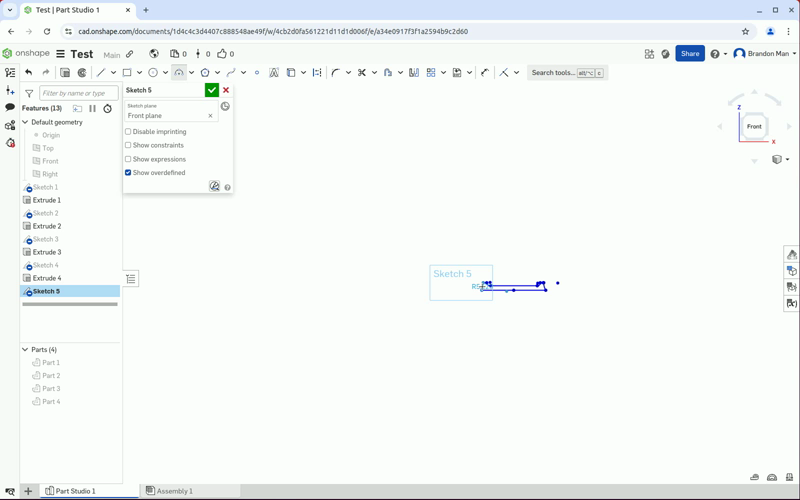
scroll(6)
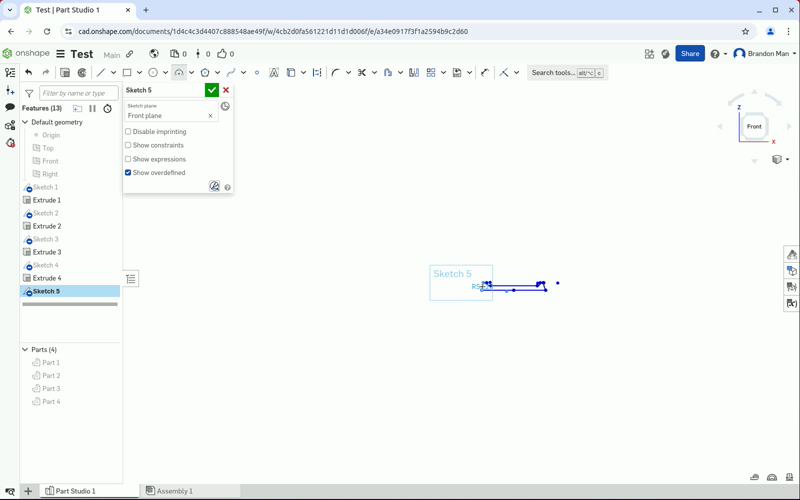
scroll(6)
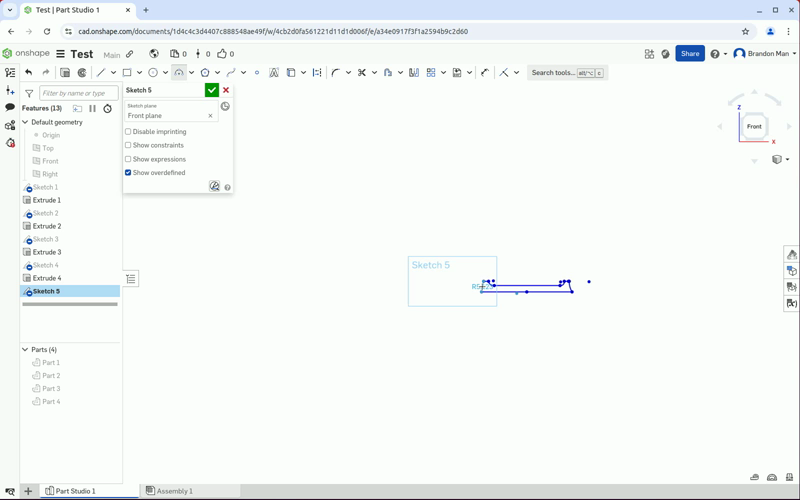
scroll(6)
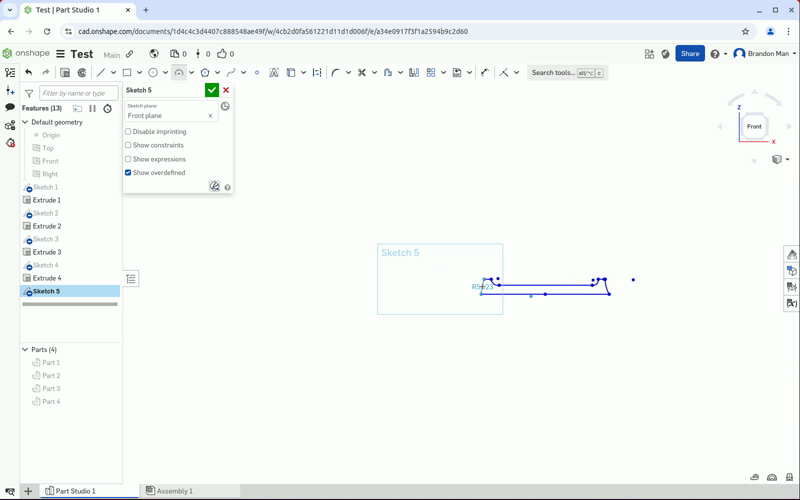
scroll(6)
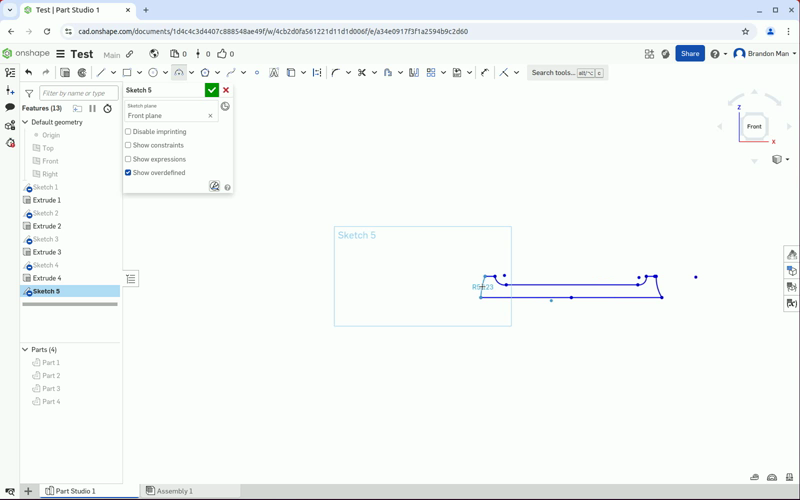
scroll(6)
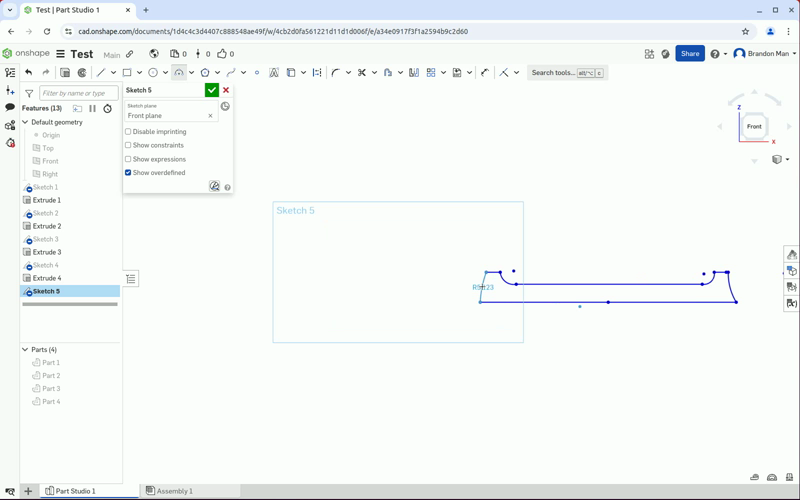
scroll(6)
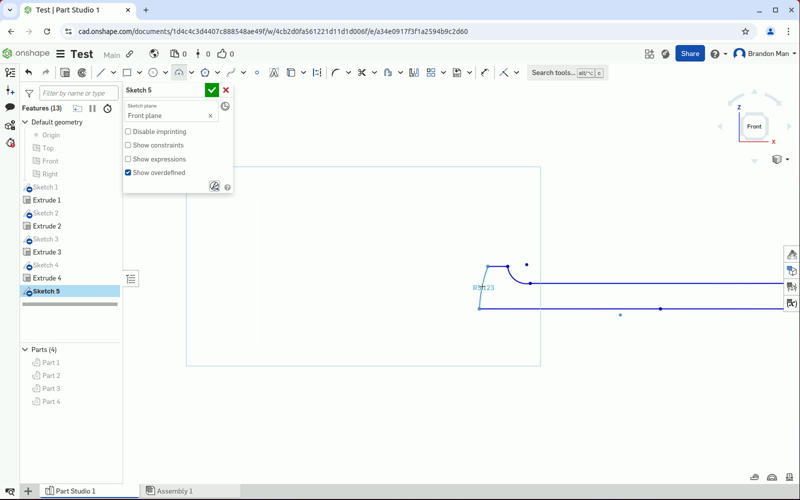
scroll(6)
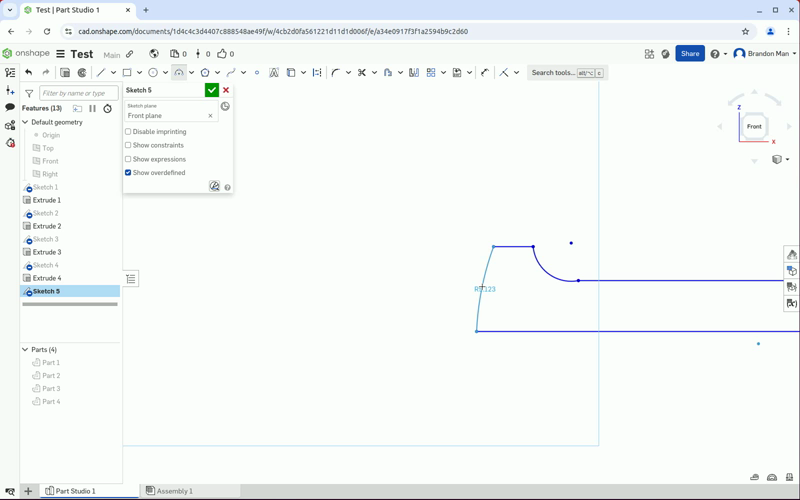
click(482, 286)
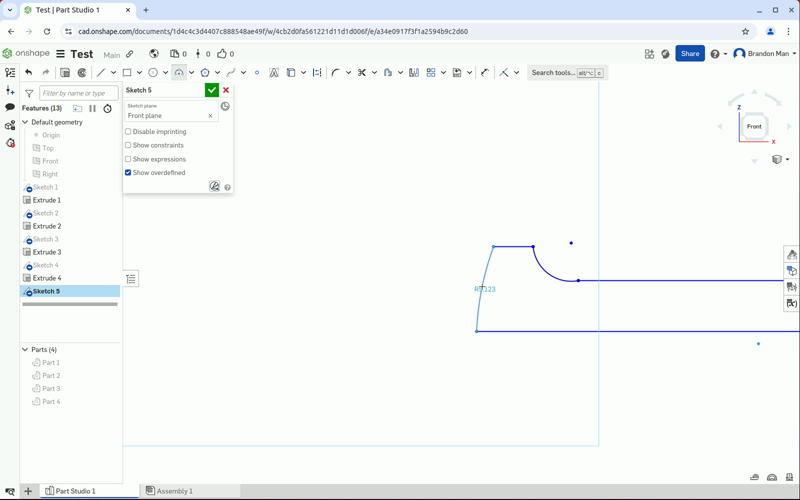
scroll(-6)
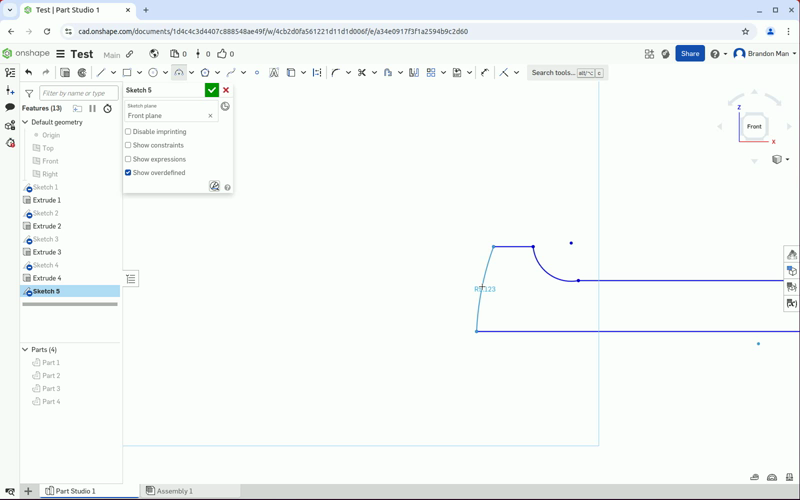
scroll(-6)
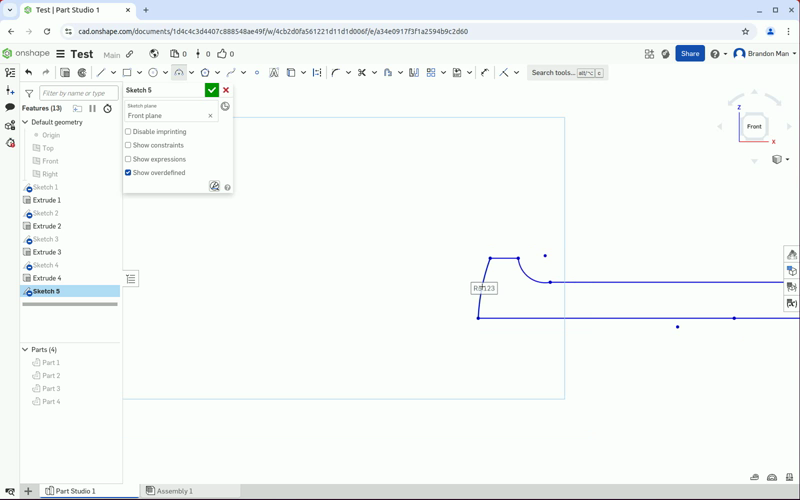
scroll(-6)
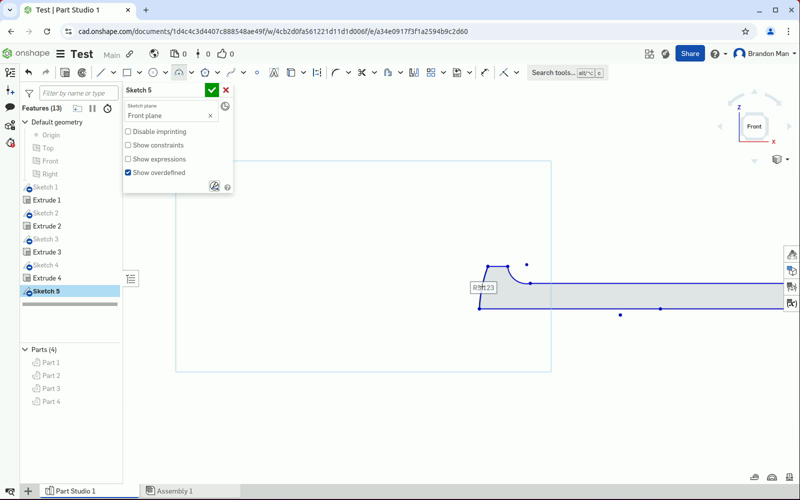
scroll(-6)
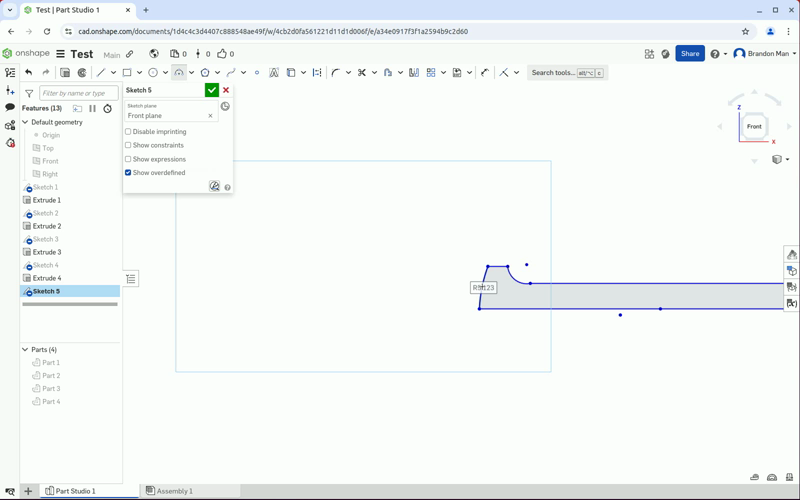
scroll(-6)
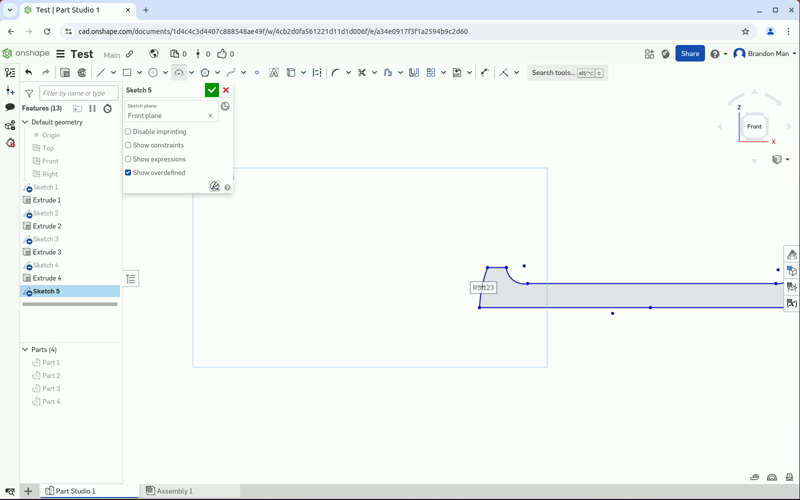
scroll(-6)
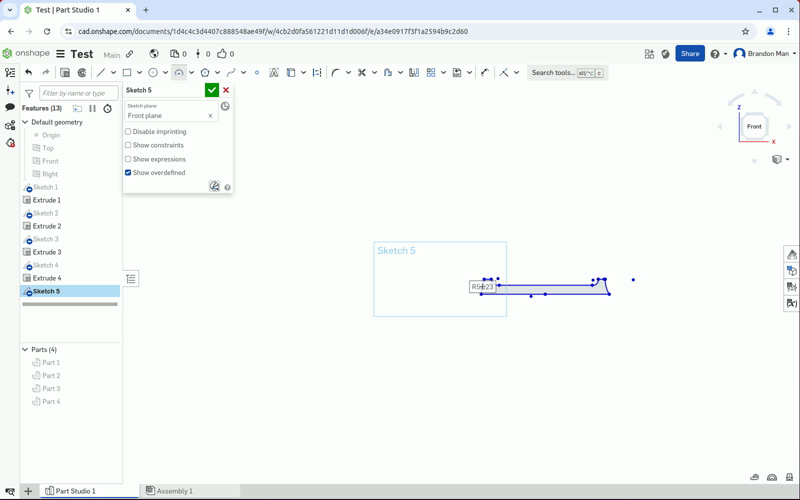
scroll(-6)
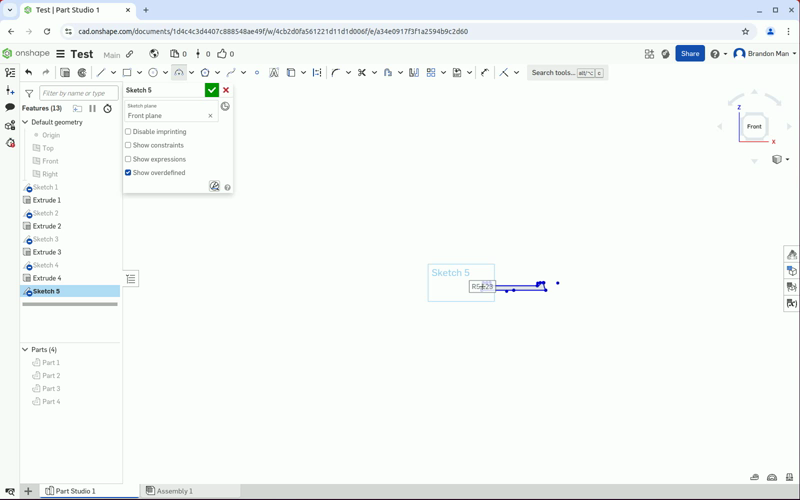
key_up(shift)
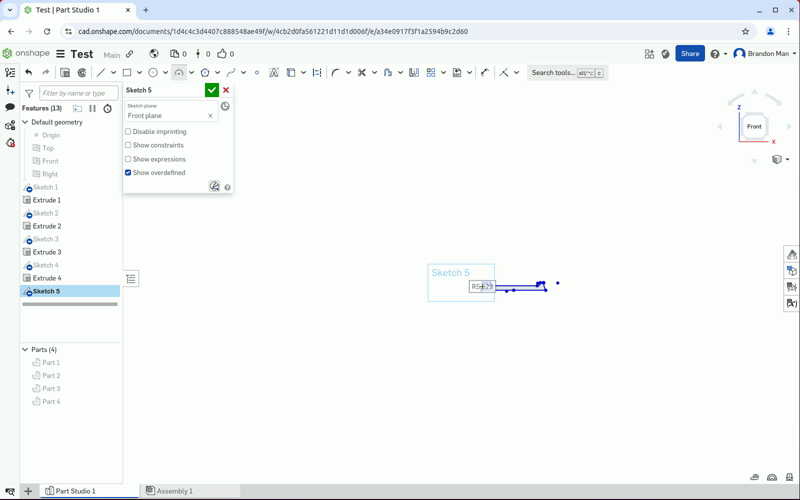
key(esc)
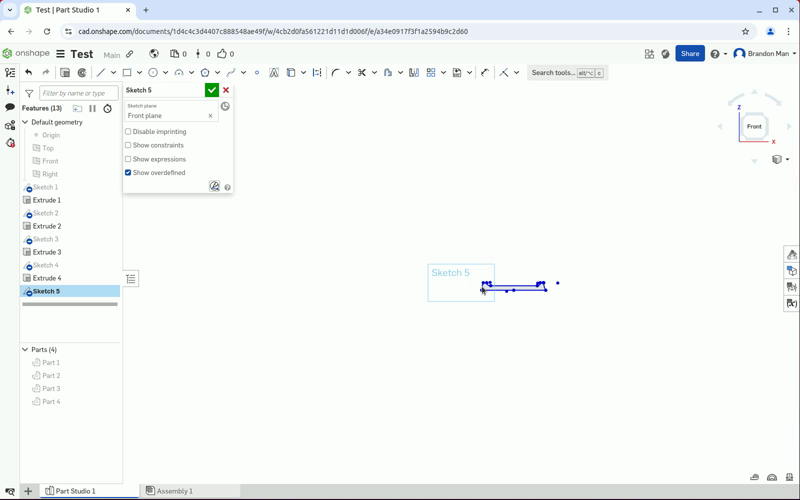
mouse_move(510, 286)
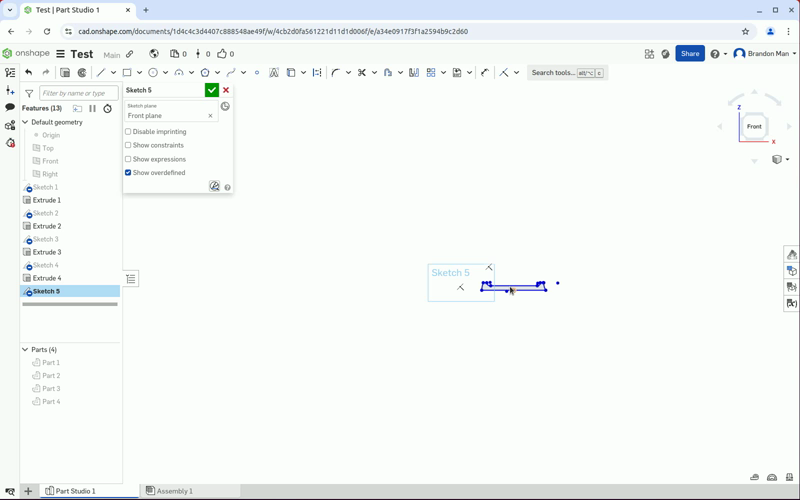
scroll(6)
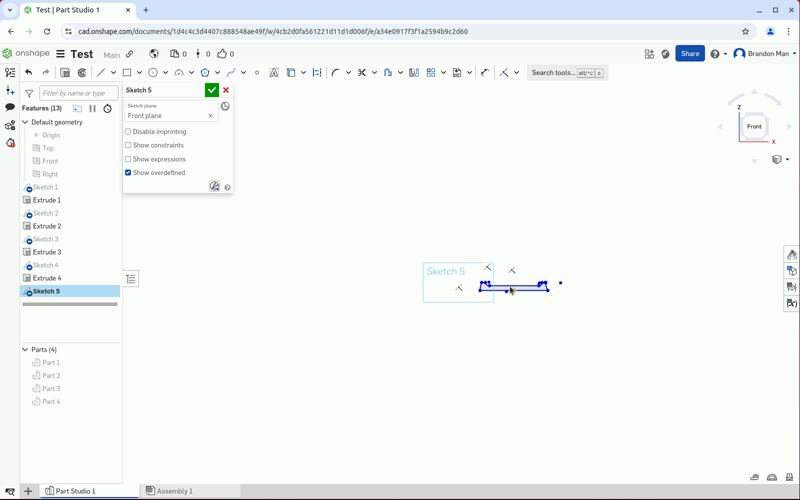
scroll(6)
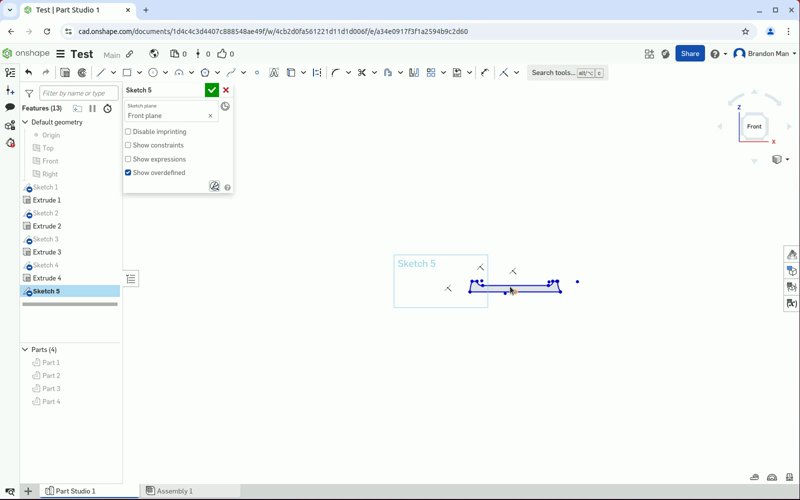
scroll(6)
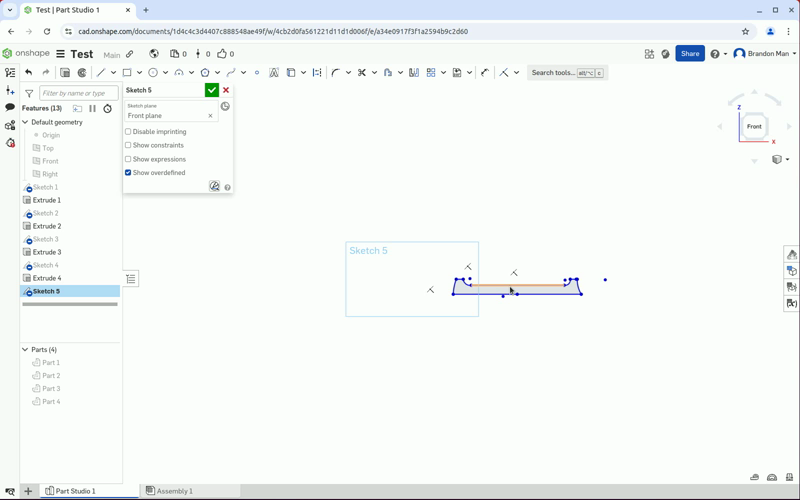
scroll(6)
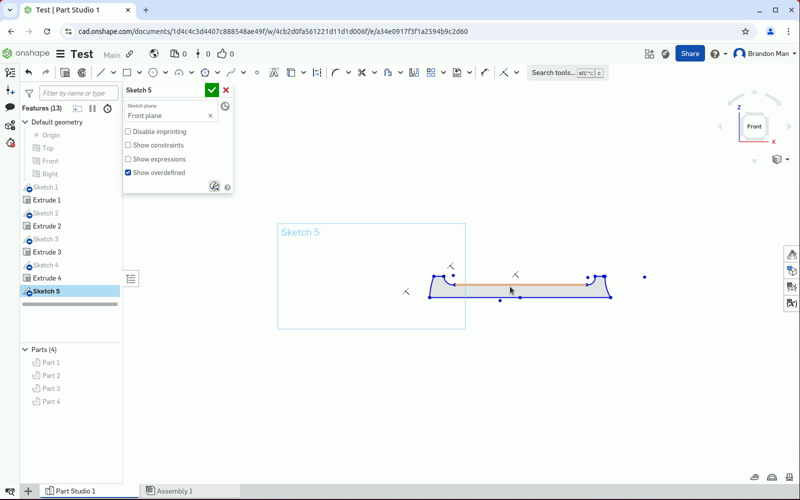
scroll(6)
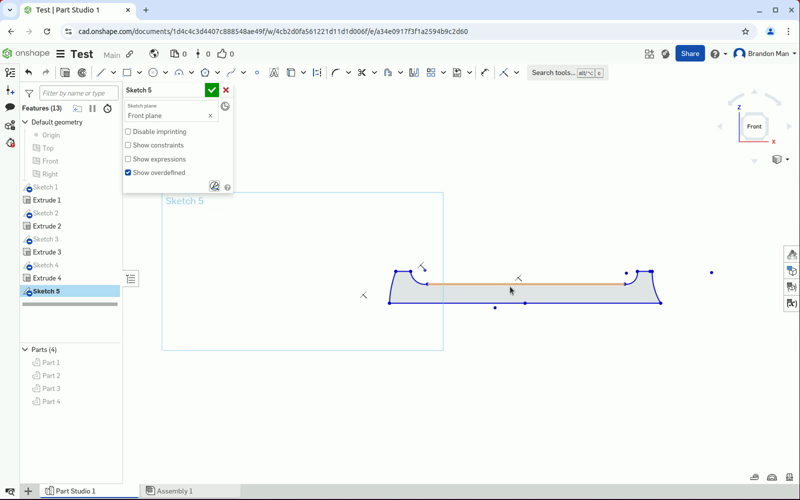
scroll(6)
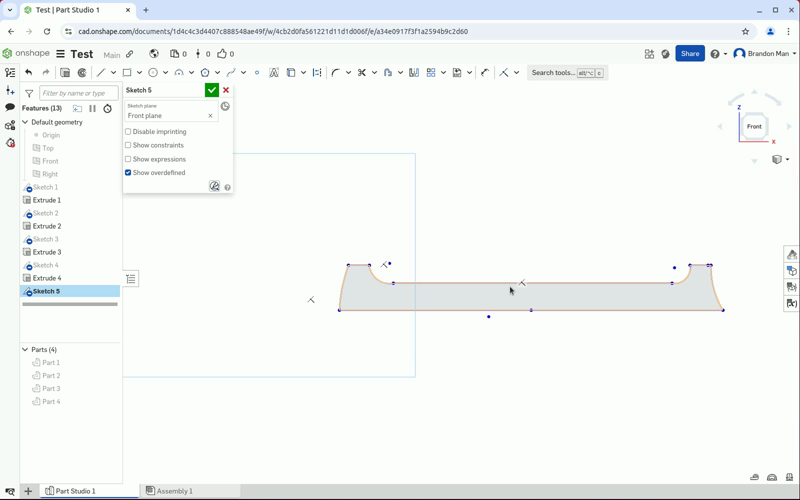
scroll(6)
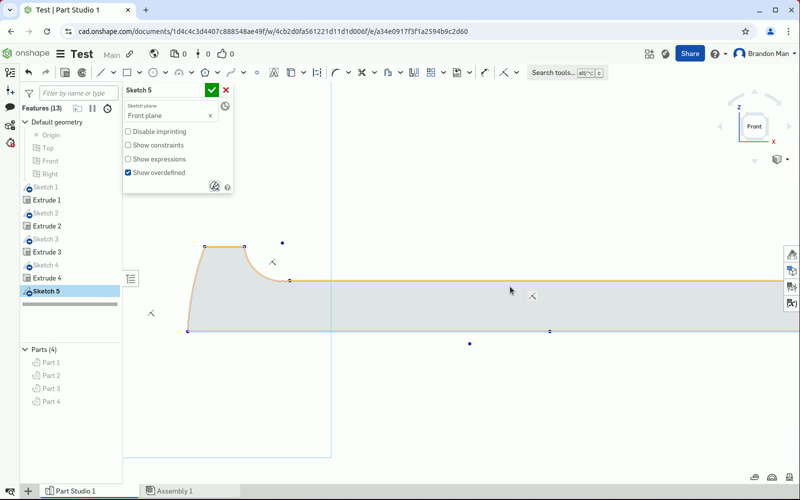
click(510, 286)
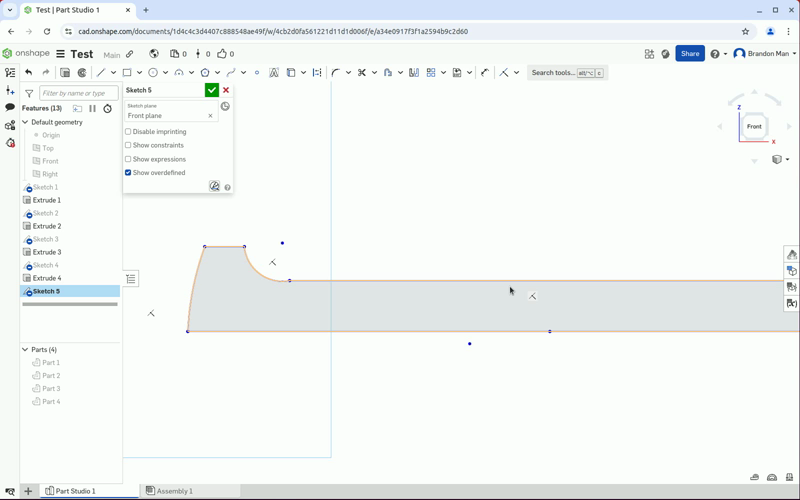
scroll(-6)
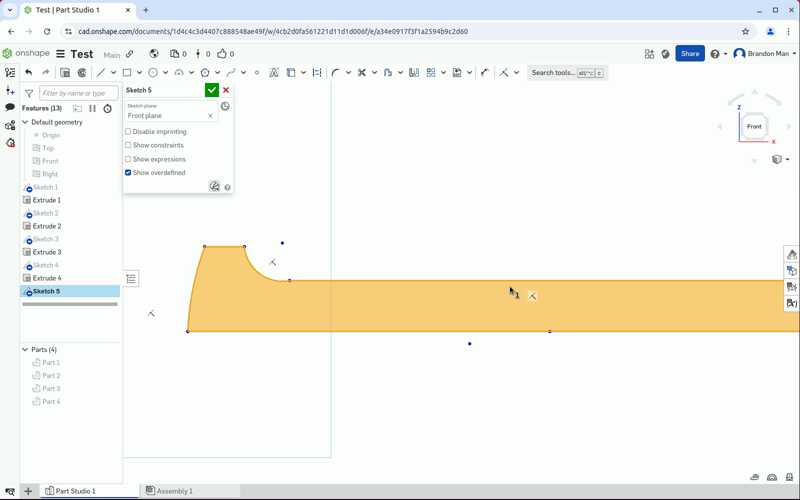
scroll(-6)
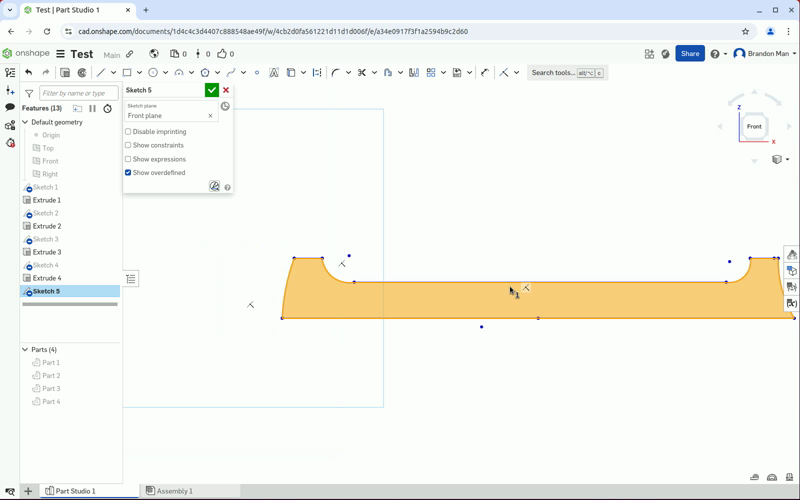
scroll(-6)
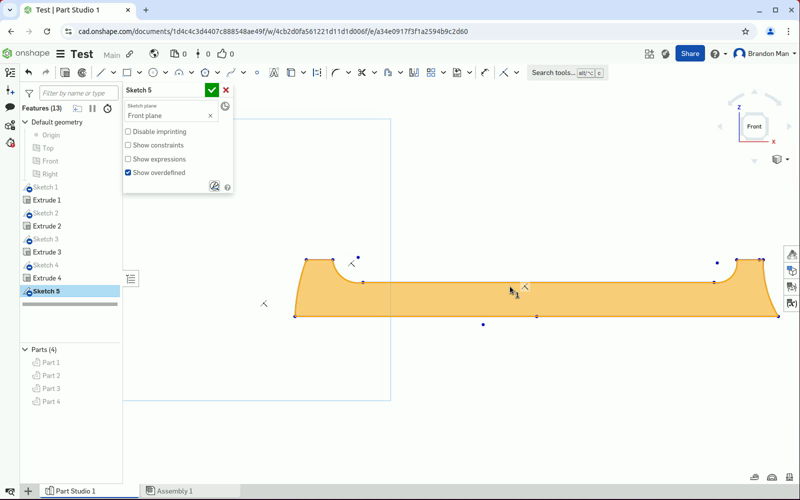
scroll(-6)
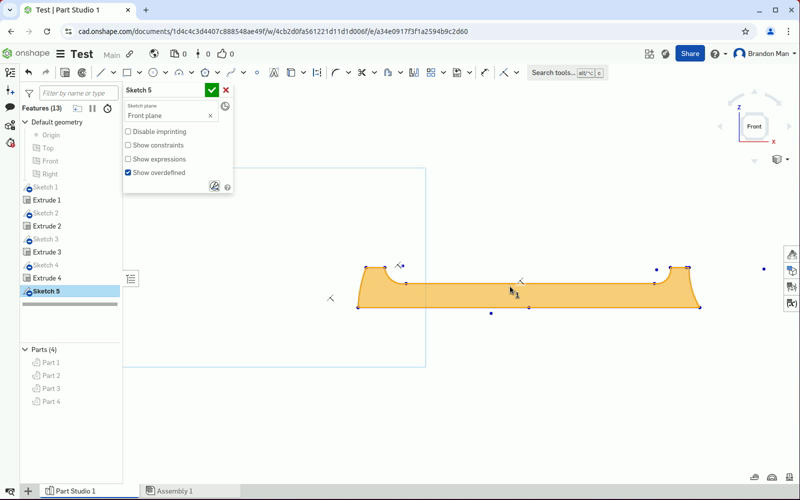
scroll(-6)
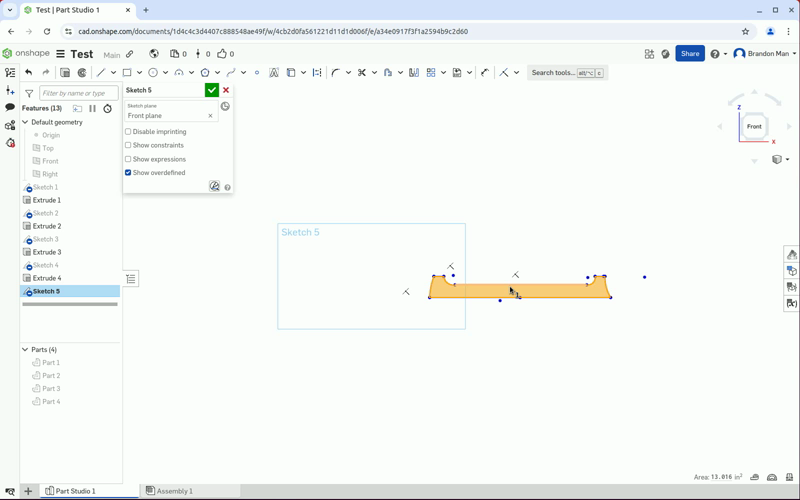
scroll(-6)
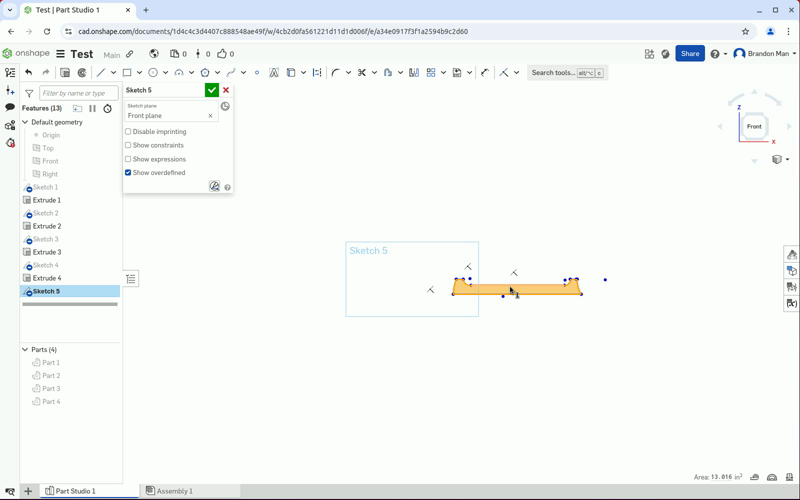
scroll(-6)
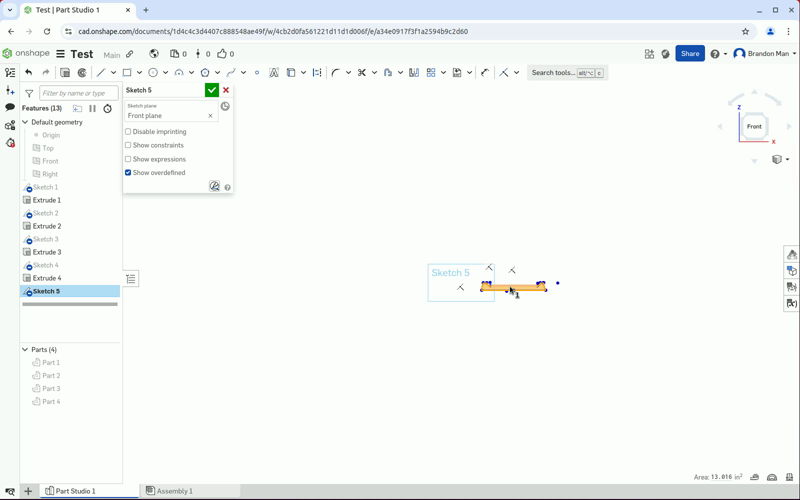
mouse_move(73, 352)
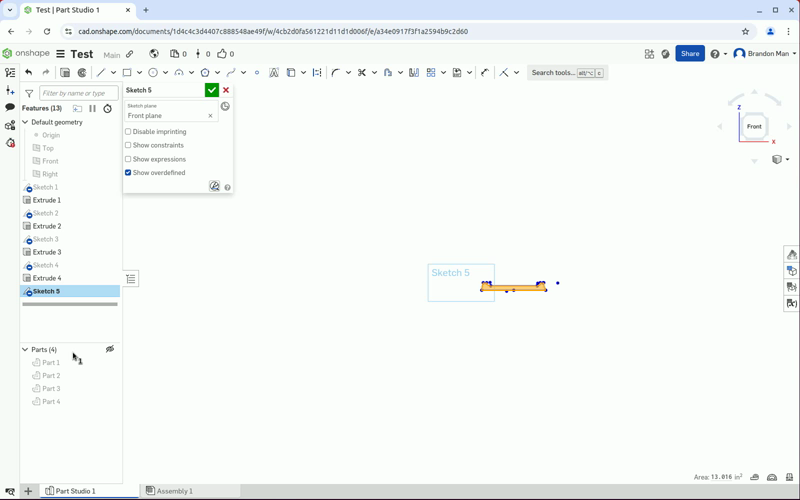
key(shift+y)
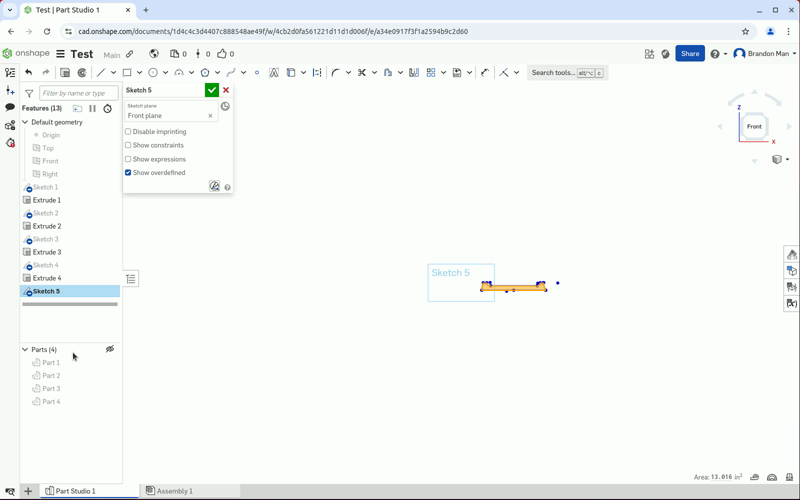
key(shift+e)
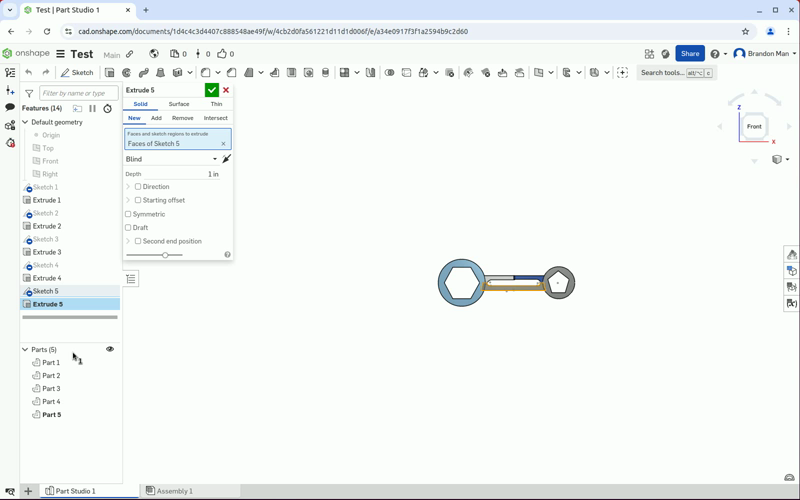
mouse_move(143, 106)
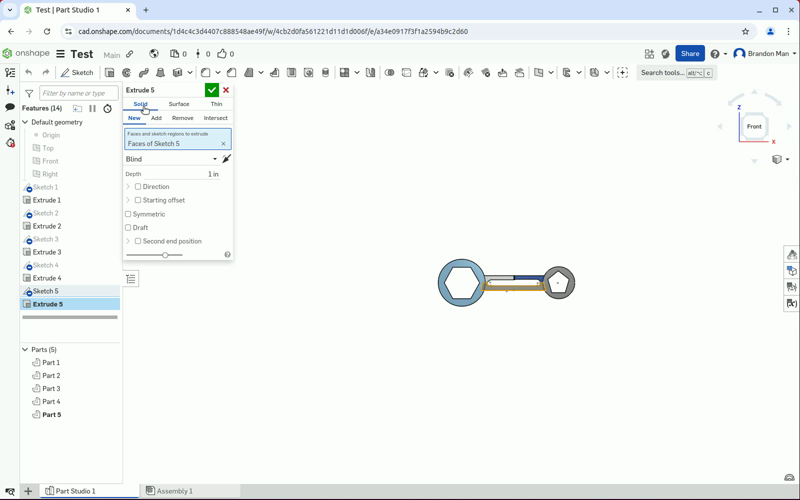
click(143, 106)
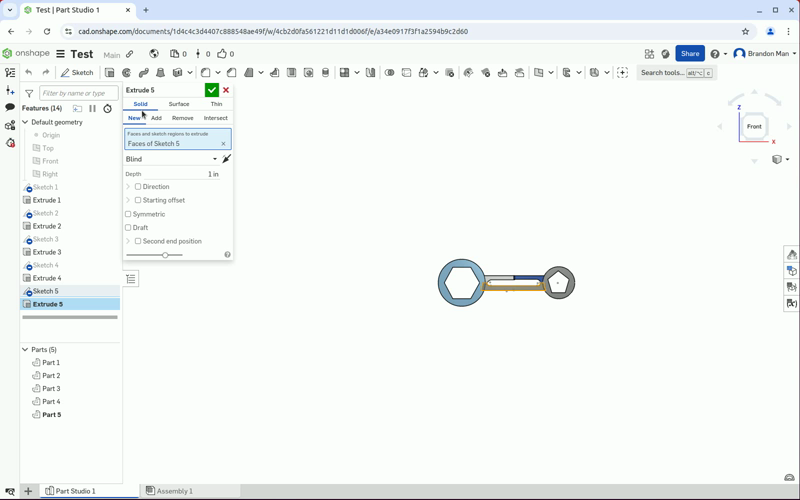
mouse_move(137, 120)
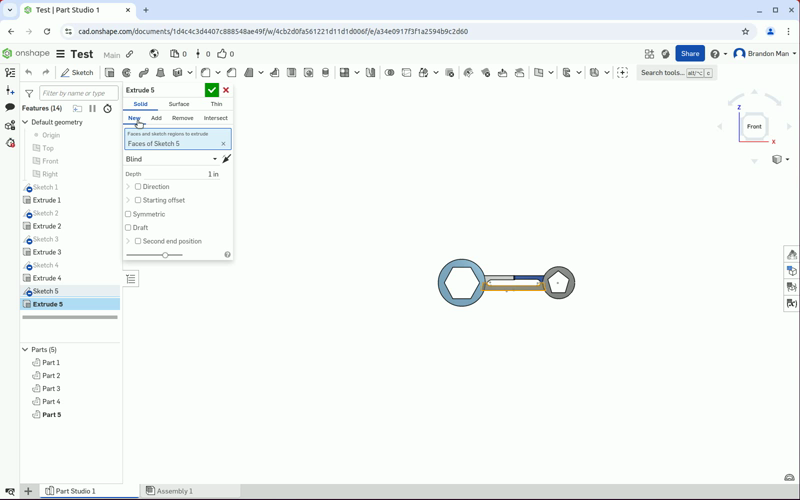
click(137, 120)
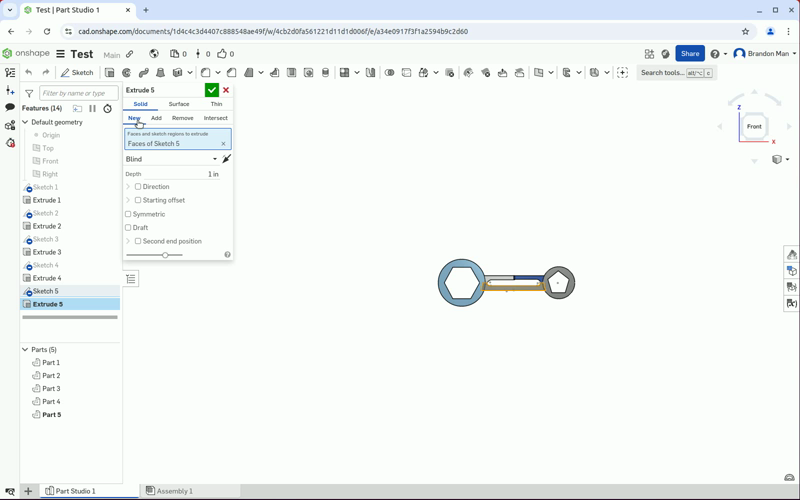
key(tab, 4)
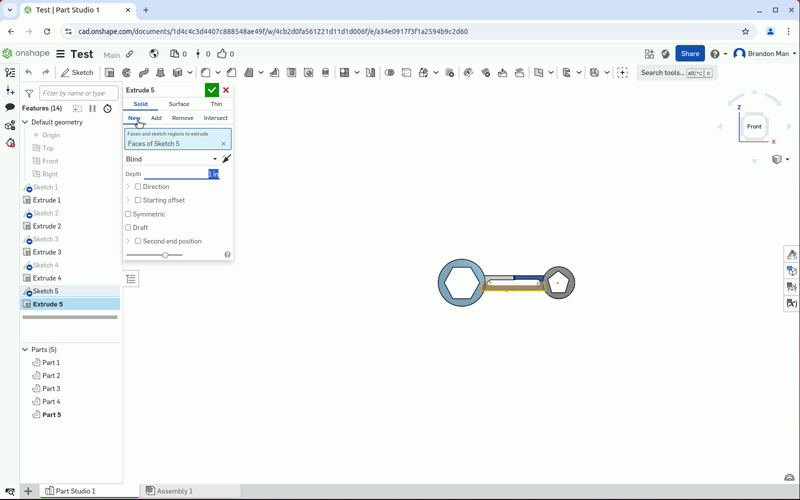
text(0.722)
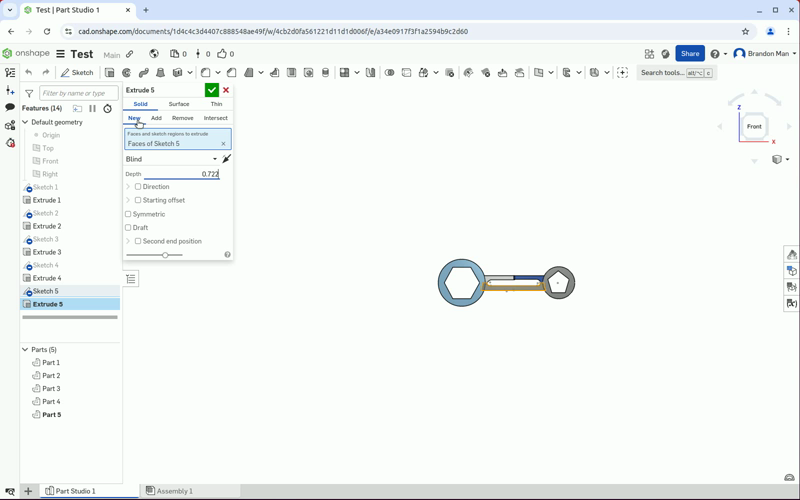
key(enter)
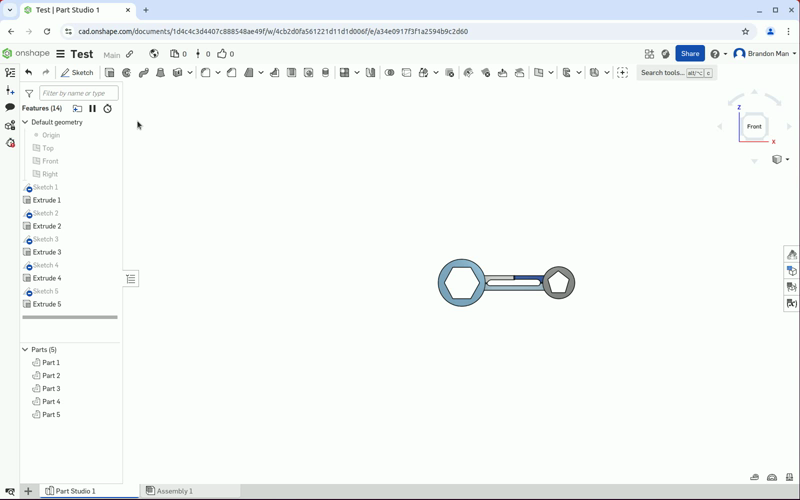
key(shift+h)
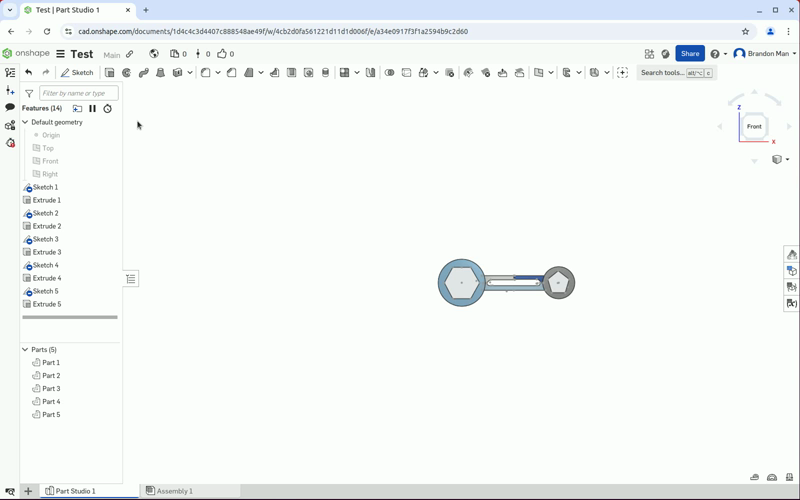
key(shift+h)
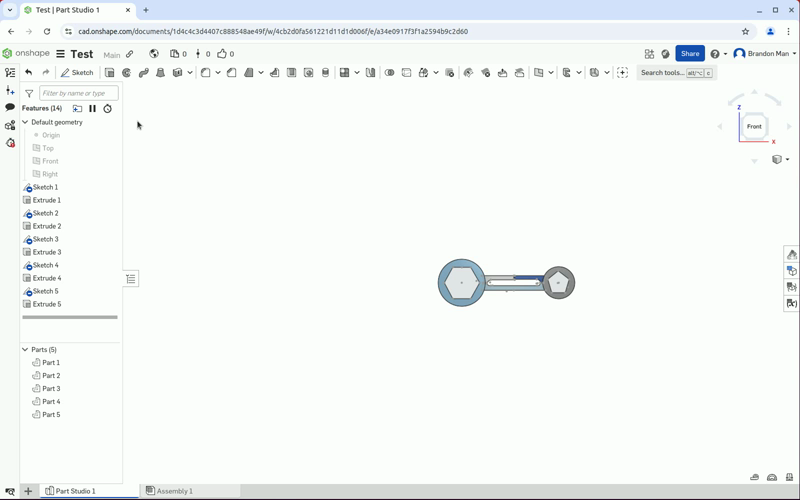
key(shift+7)
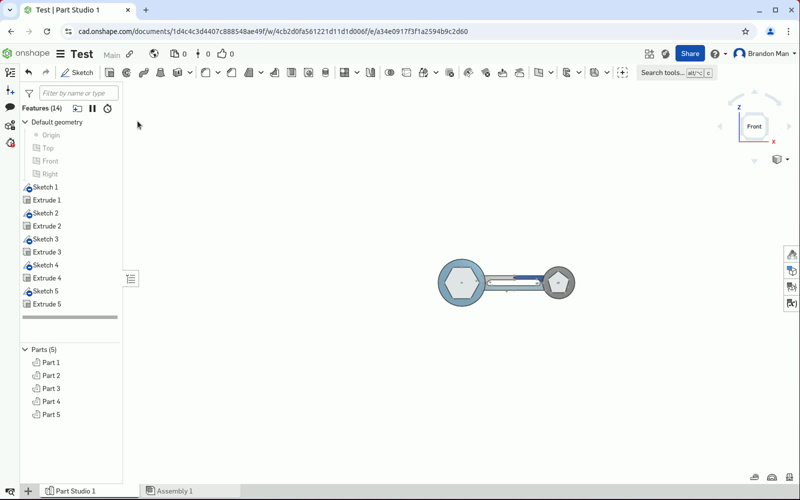
key(left, 2)
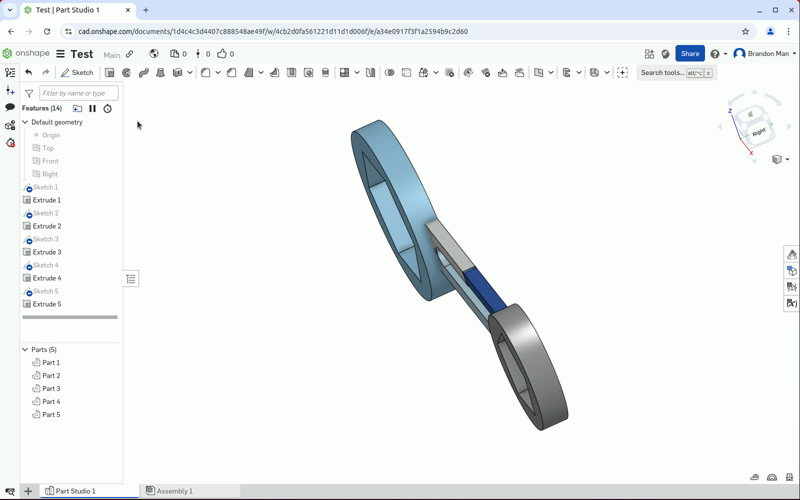
key(down, 2)
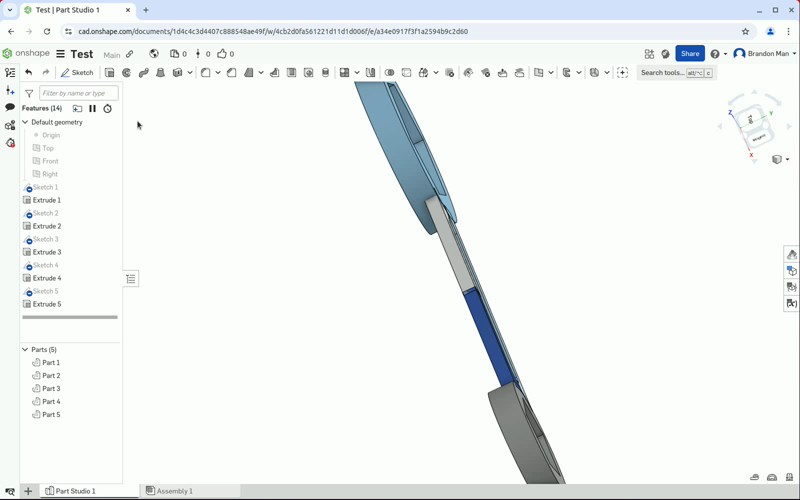
key(up, 2)
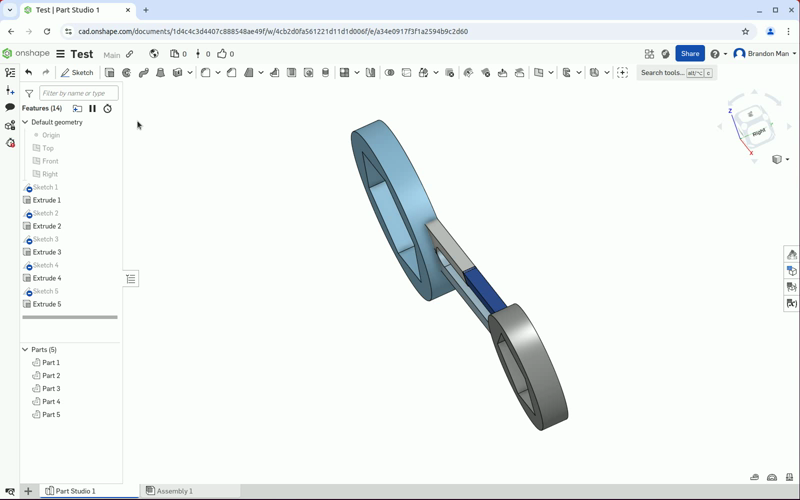
key(right, 2)
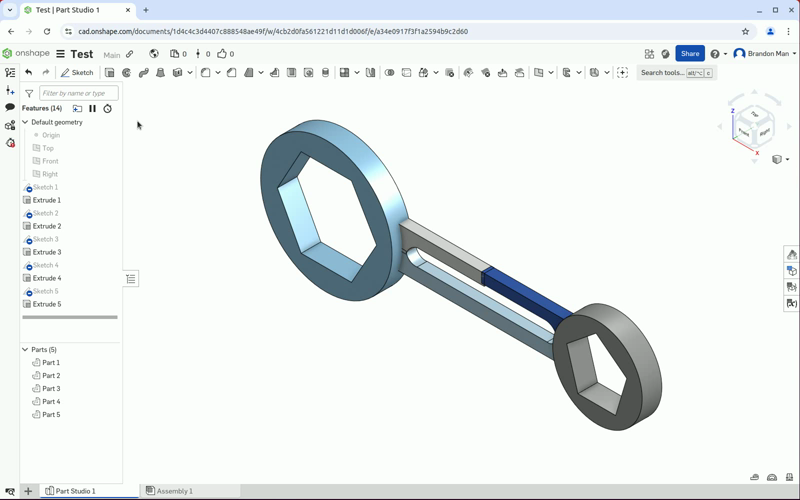
mouse_move(73, 189)
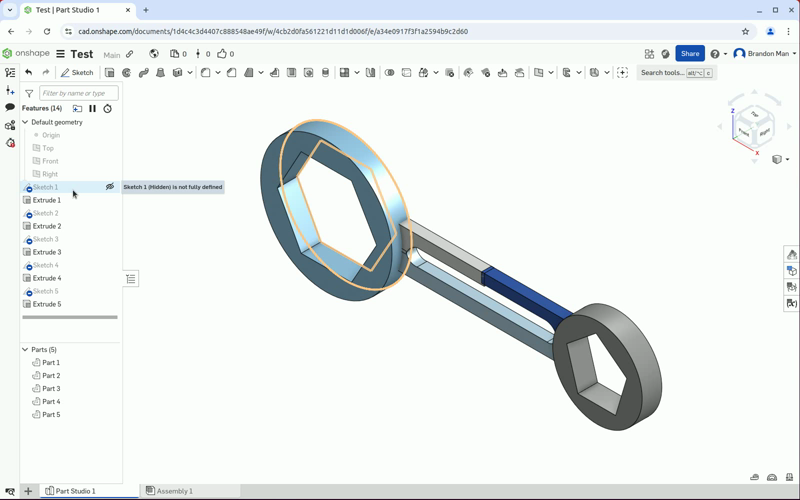
click(73, 189)